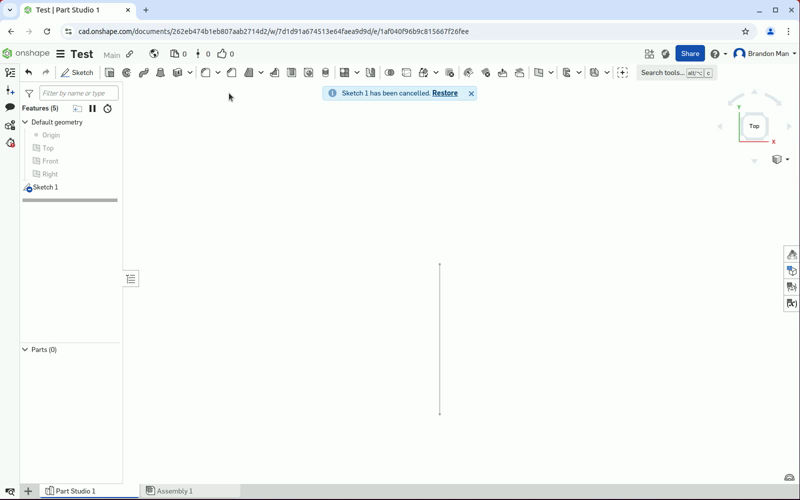
key(shift+h)
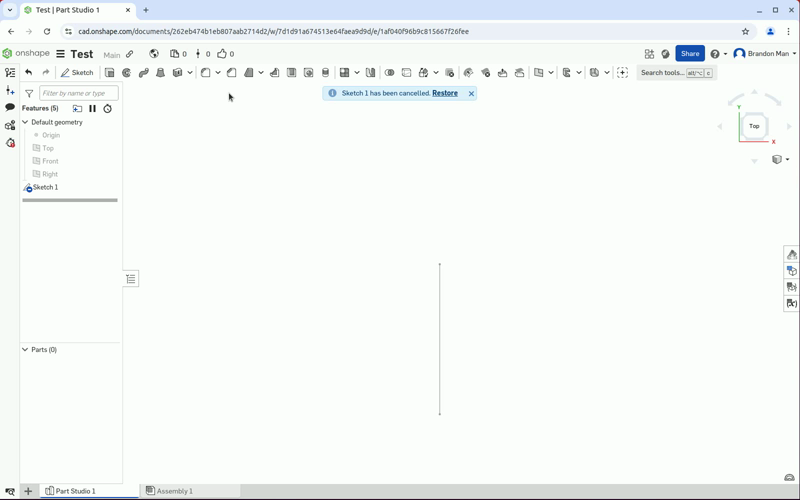
key(shift+s)
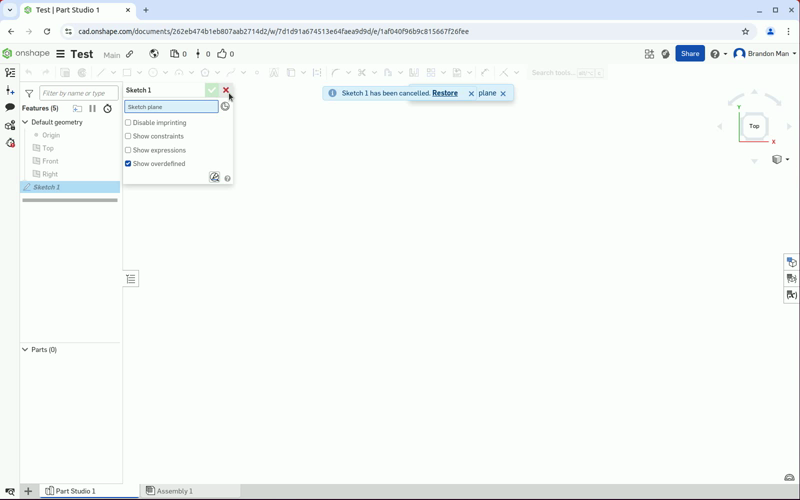
mouse_move(73, 150)
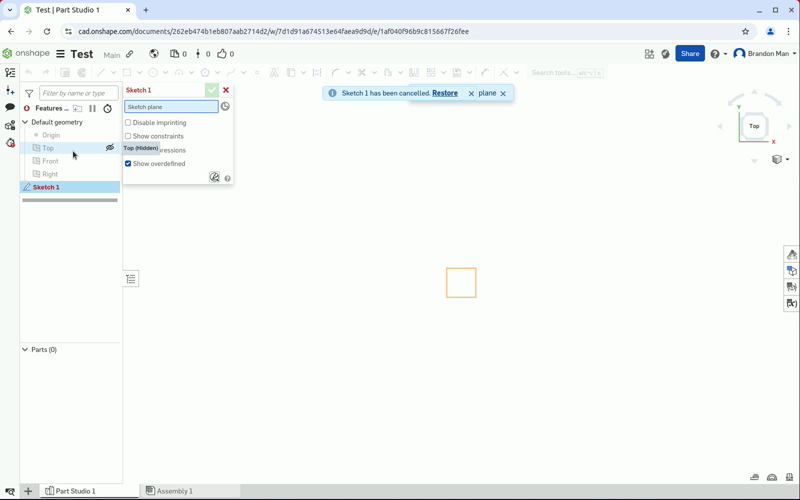
click(73, 150)
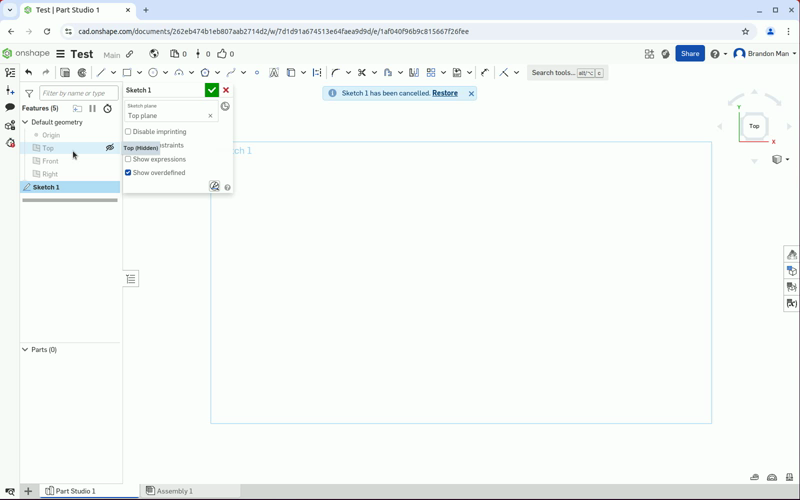
mouse_move(73, 352)
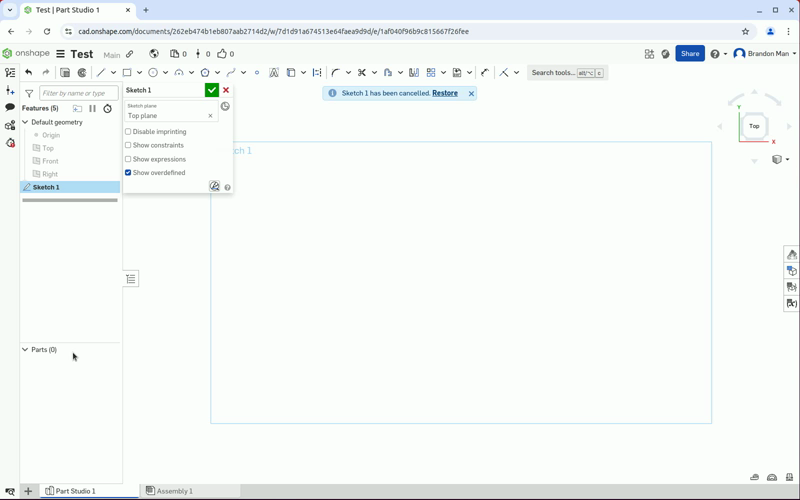
key(y)
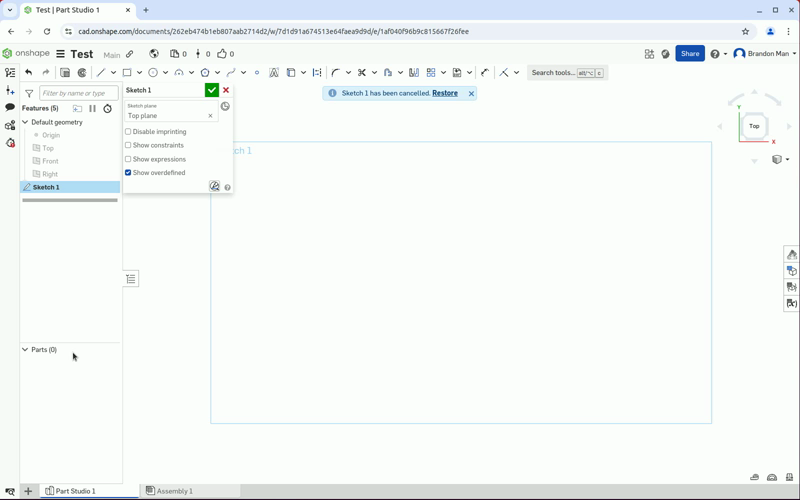
key(a)
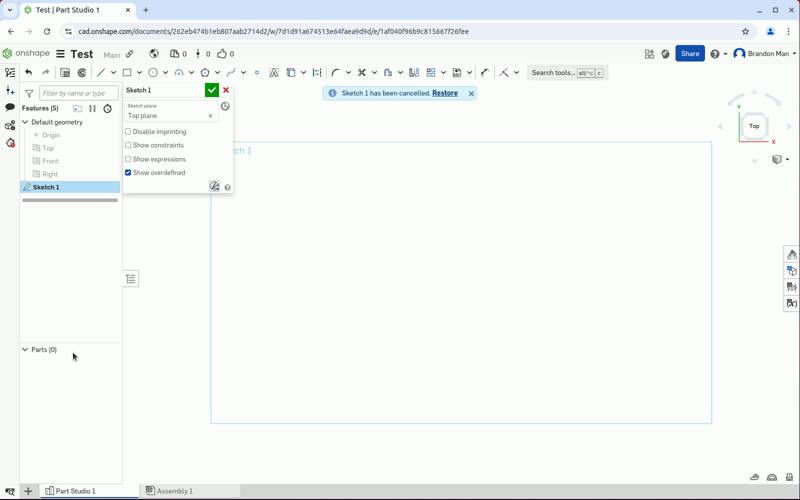
key_down(shift)
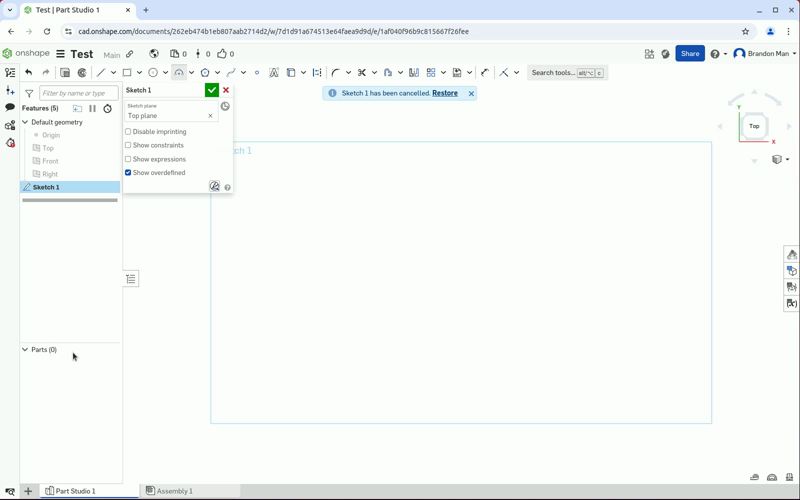
mouse_move(366, 238)
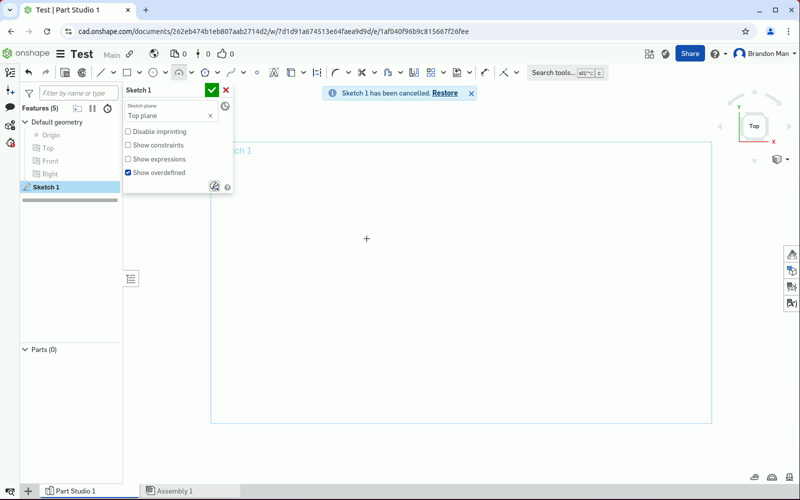
click(366, 238)
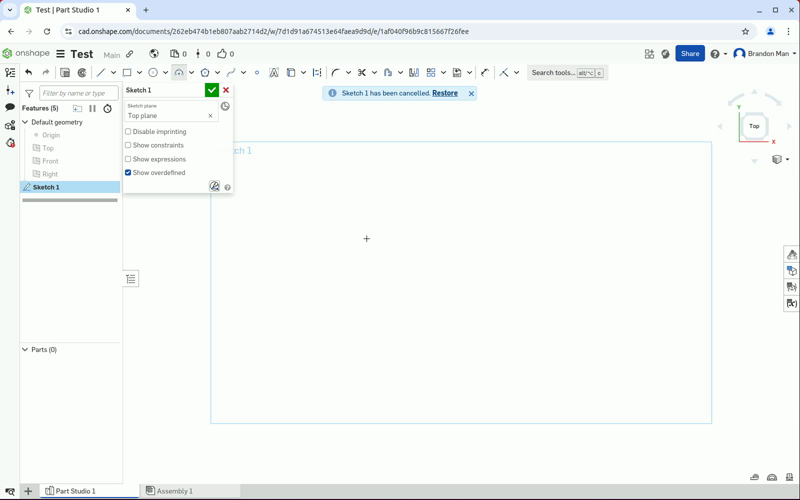
key_up(shift)
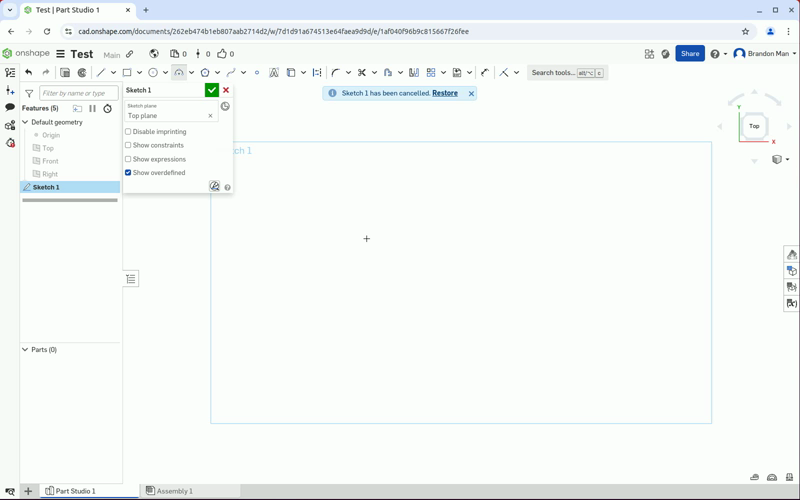
key_down(shift)
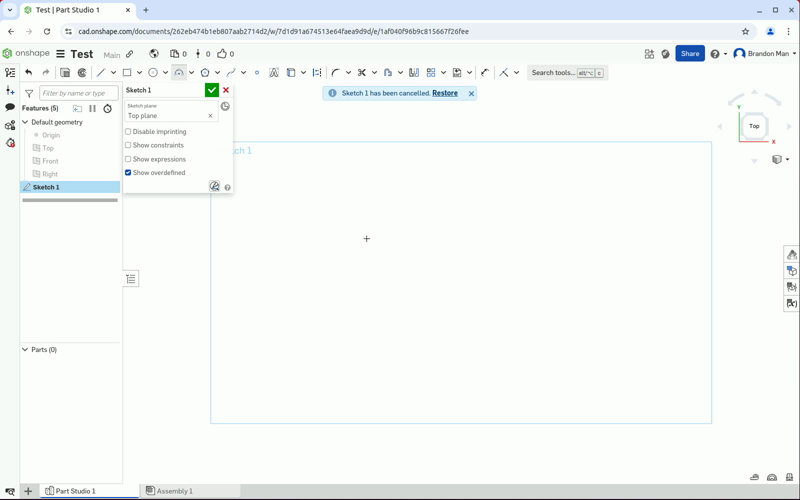
mouse_move(373, 339)
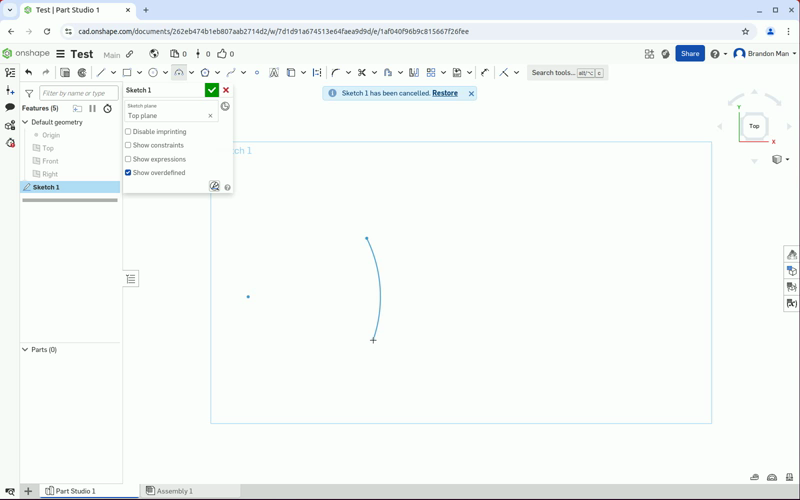
click(373, 339)
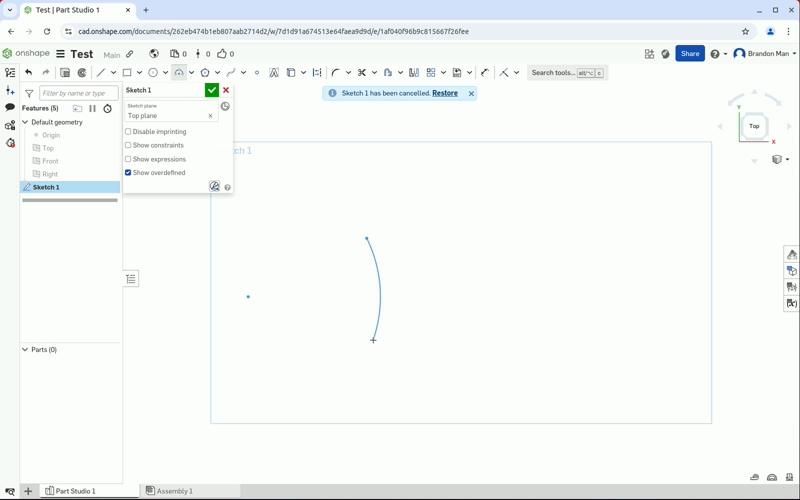
mouse_move(356, 290)
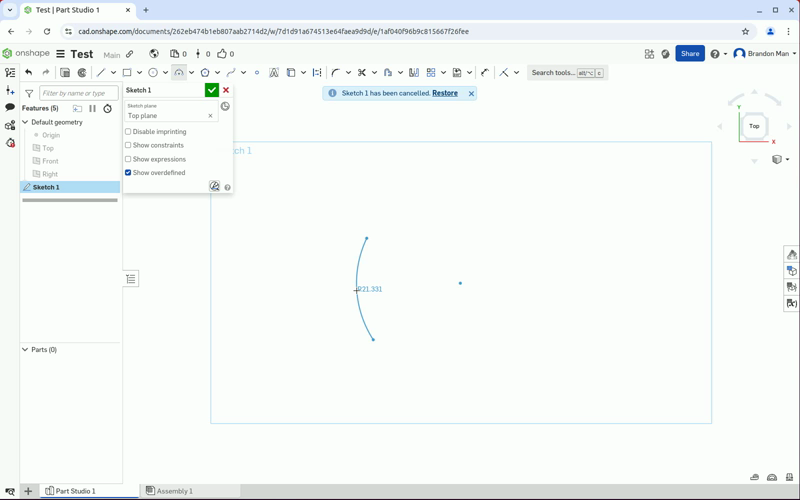
click(356, 290)
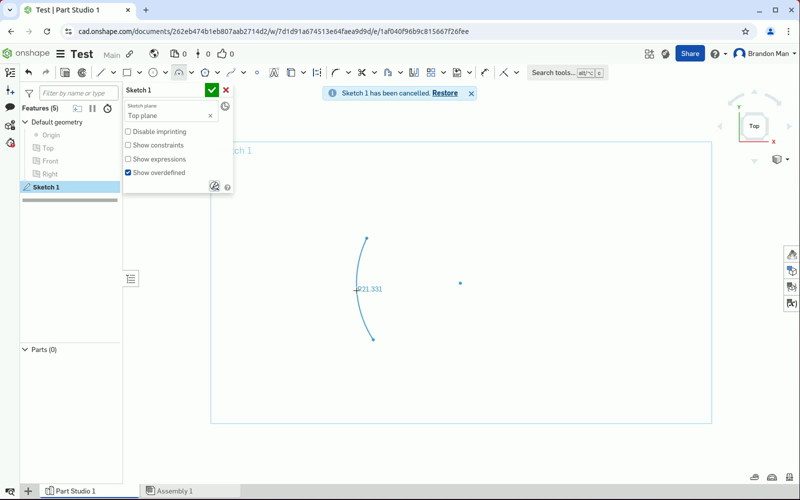
key_up(shift)
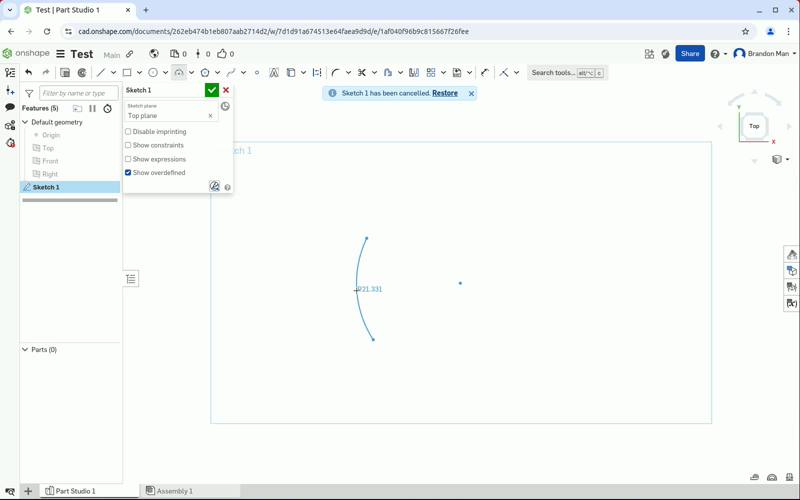
mouse_move(373, 339)
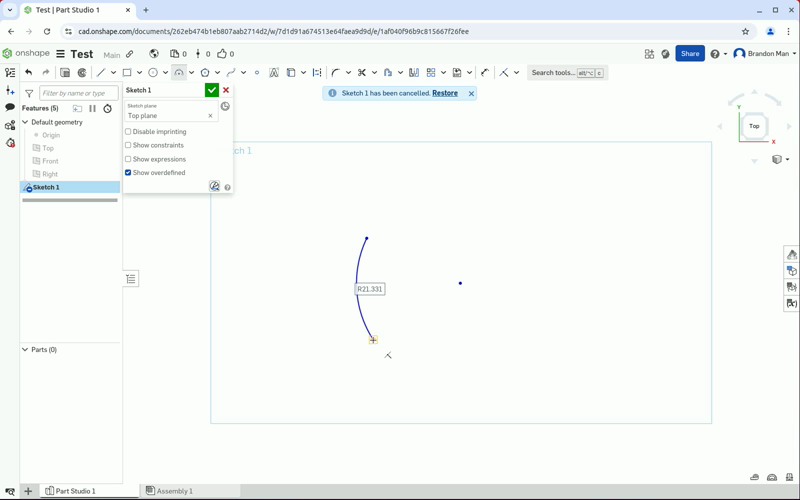
click(373, 339)
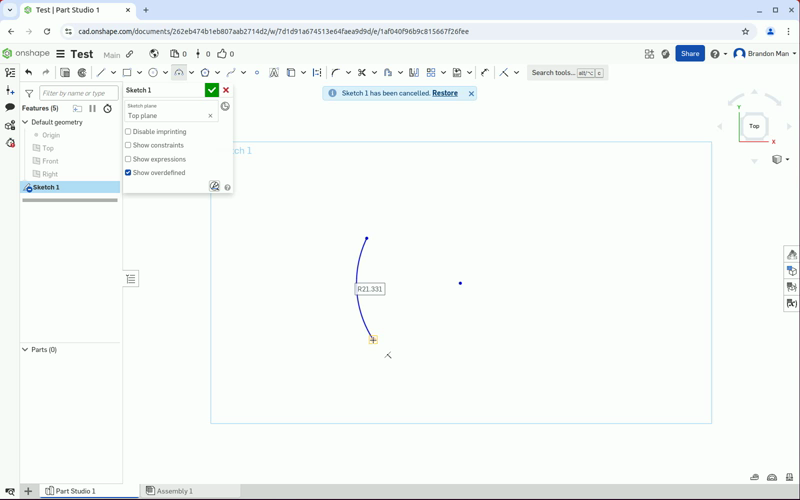
key_down(shift)
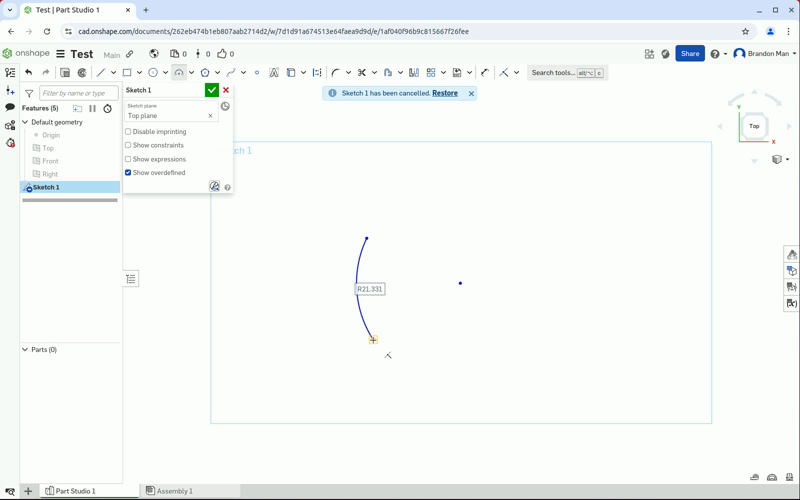
mouse_move(375, 342)
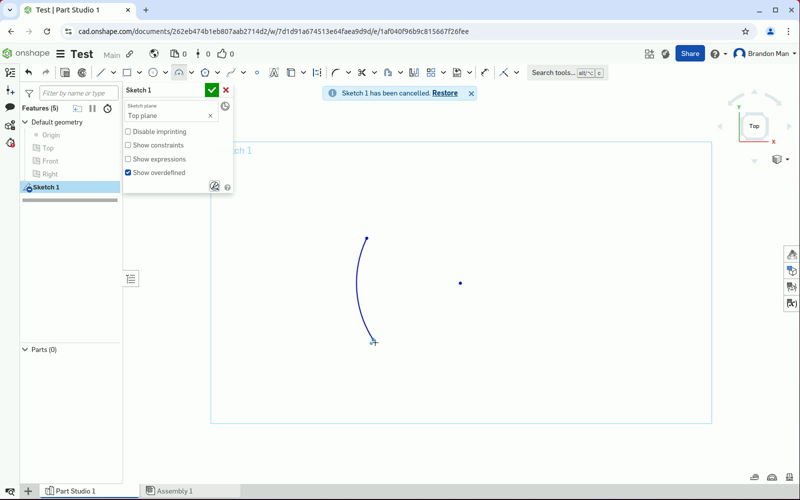
scroll(6)
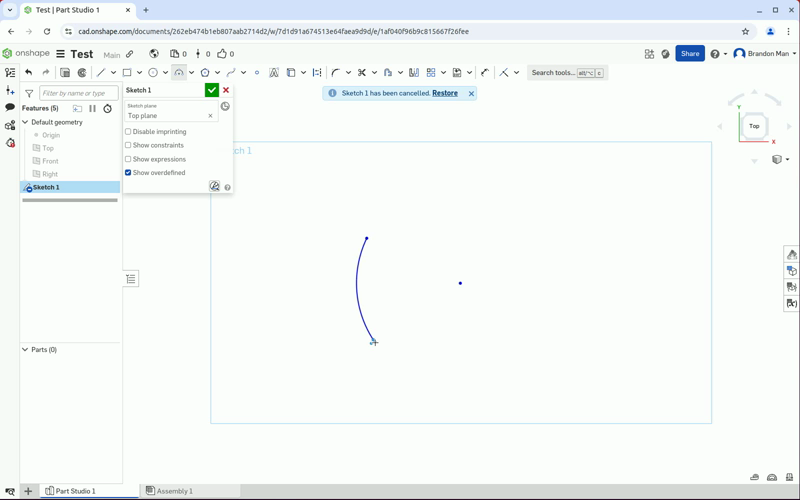
scroll(6)
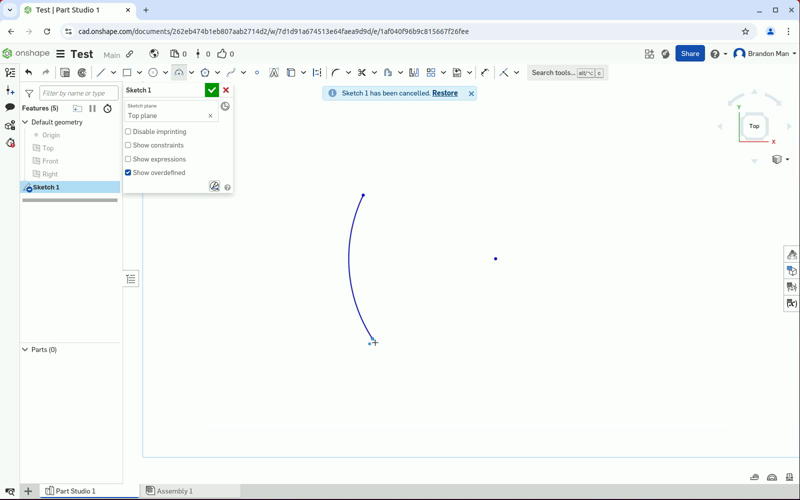
scroll(6)
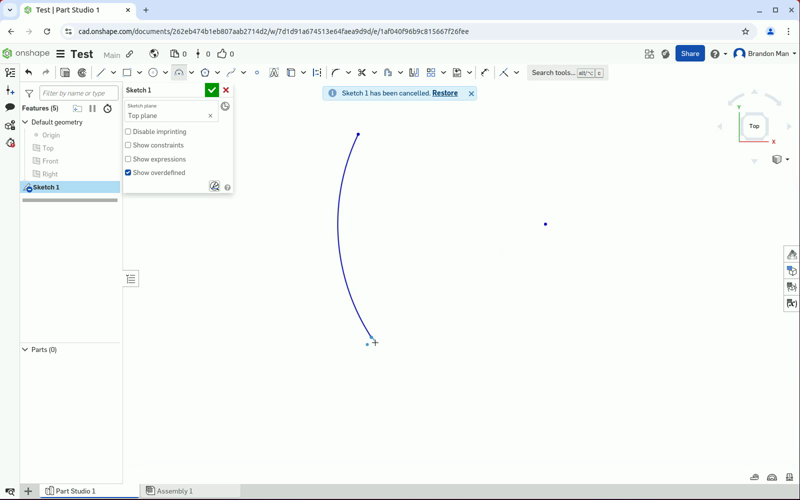
scroll(6)
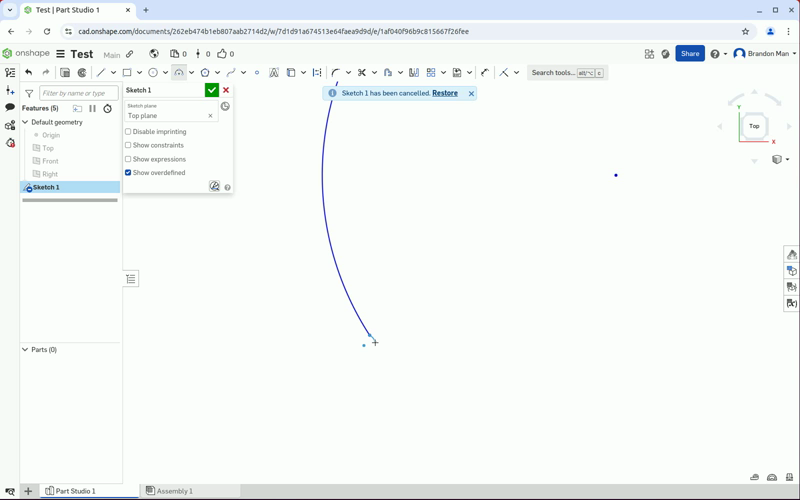
scroll(6)
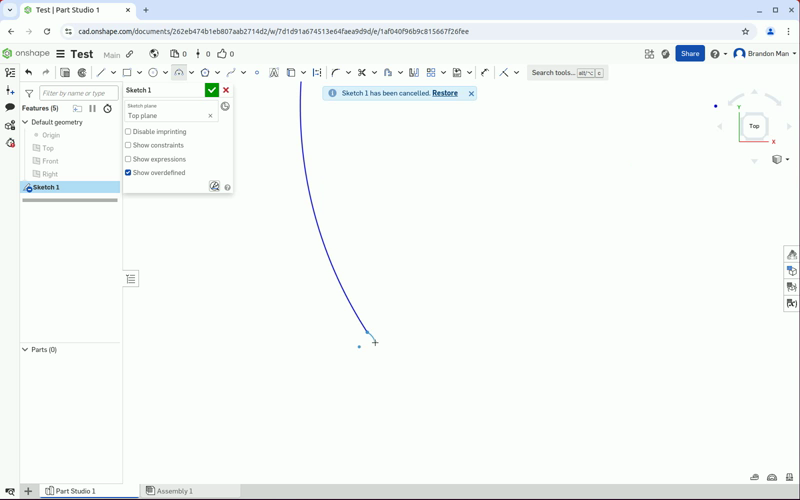
scroll(6)
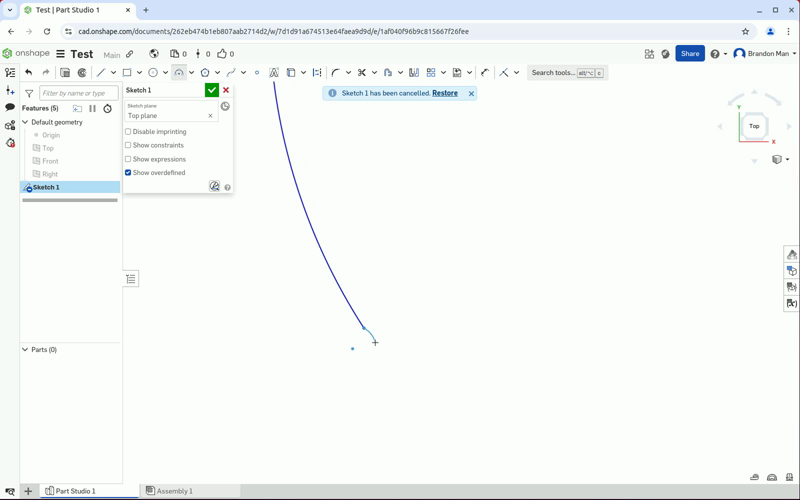
scroll(6)
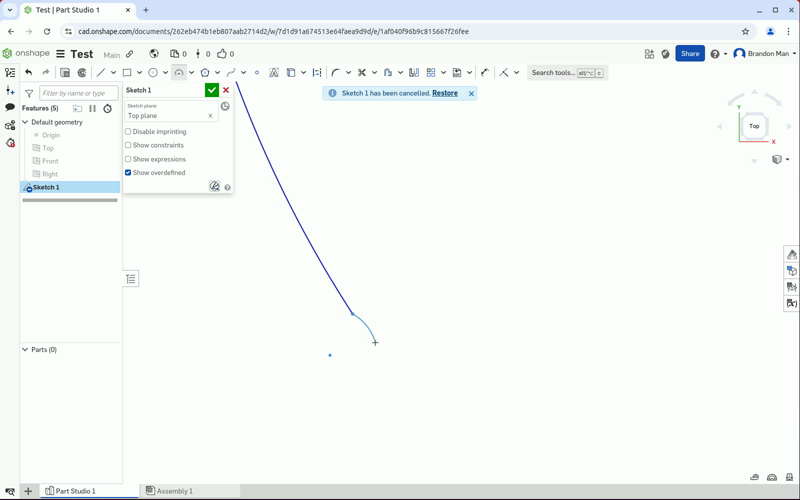
click(375, 342)
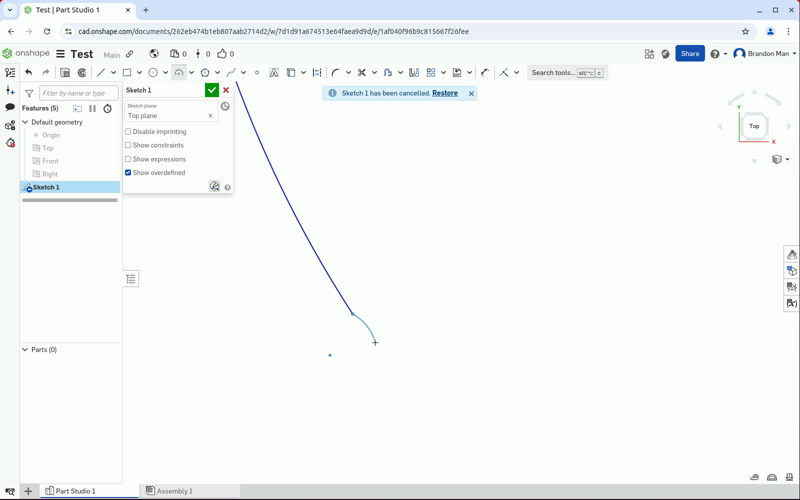
scroll(-6)
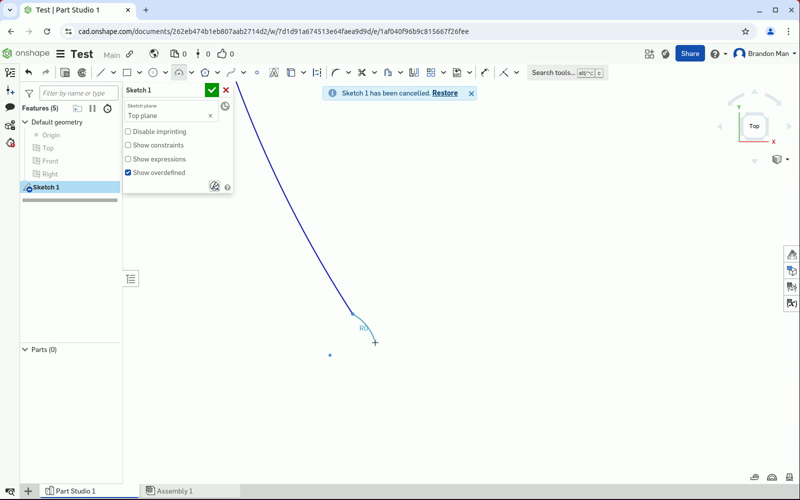
scroll(-6)
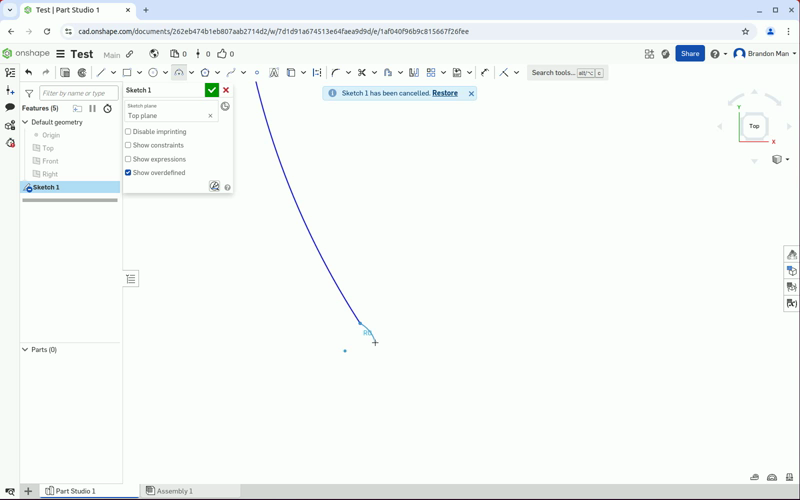
scroll(-6)
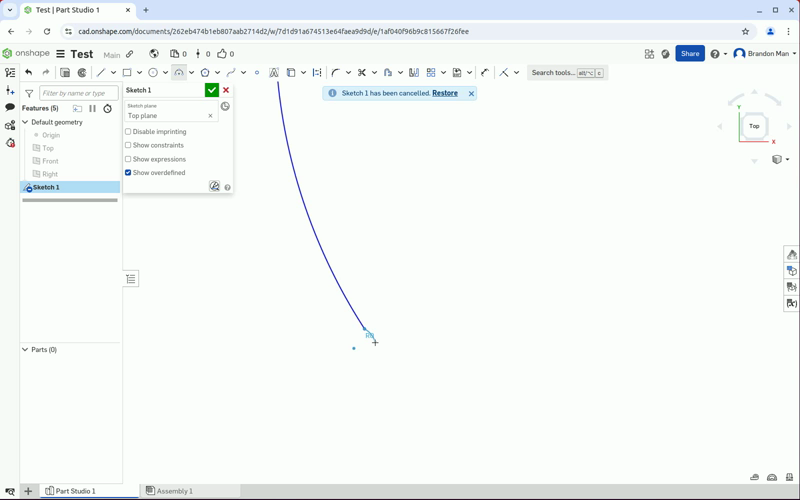
scroll(-6)
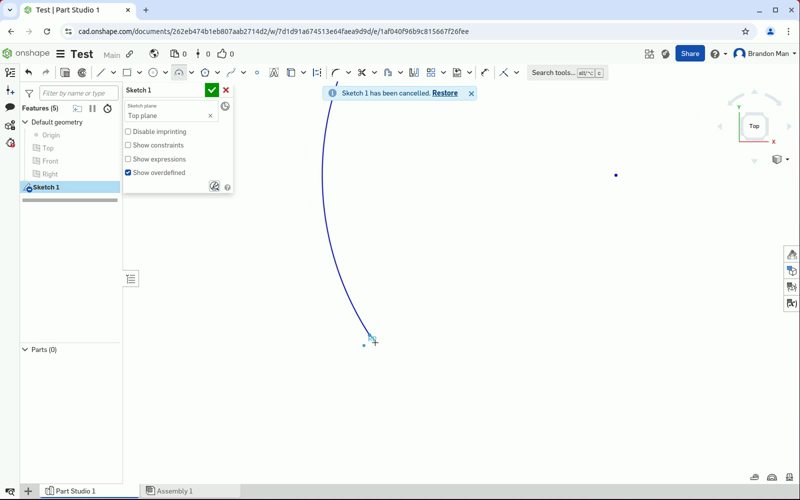
scroll(-6)
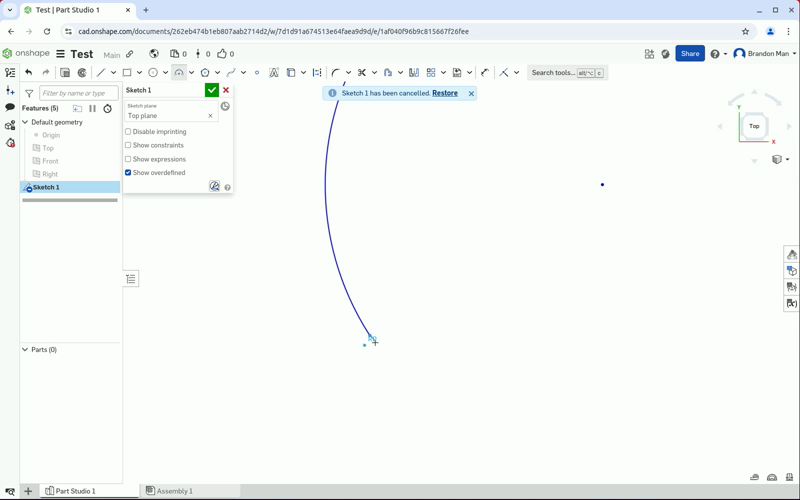
scroll(-6)
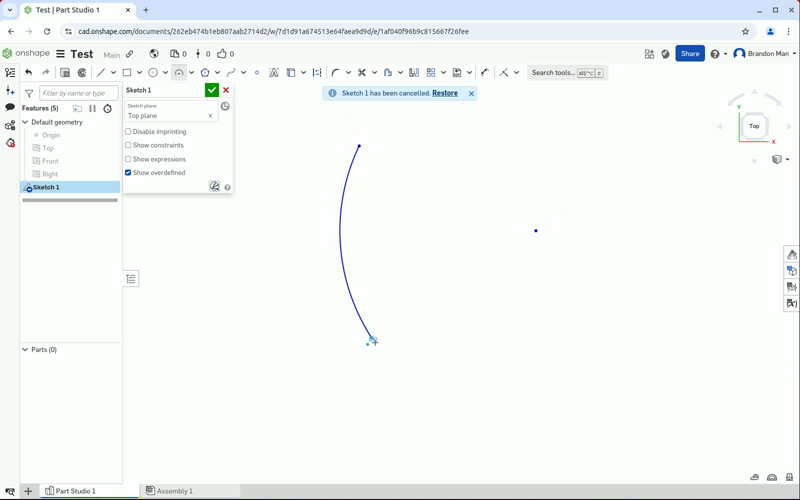
scroll(-6)
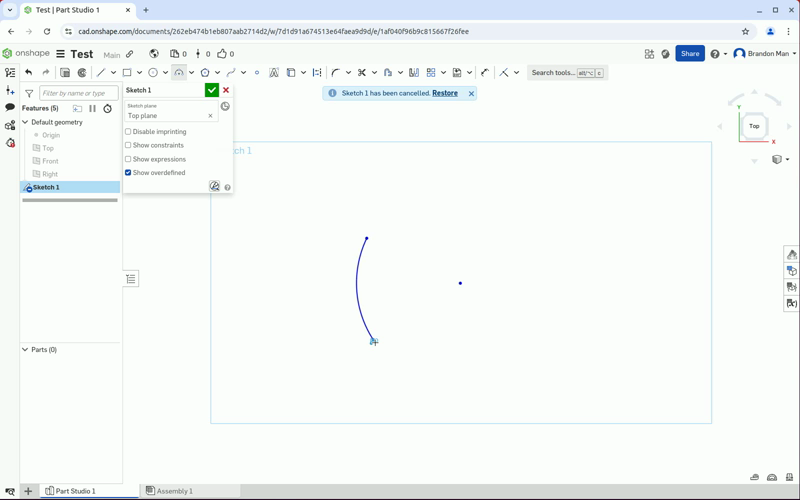
mouse_move(375, 339)
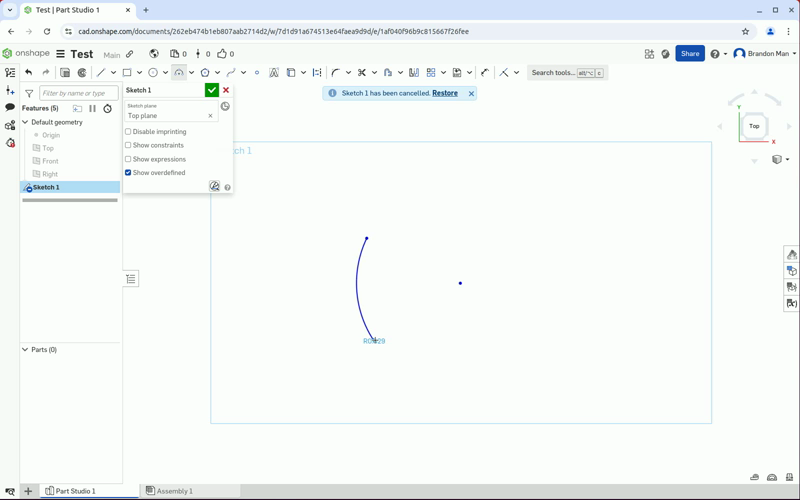
scroll(6)
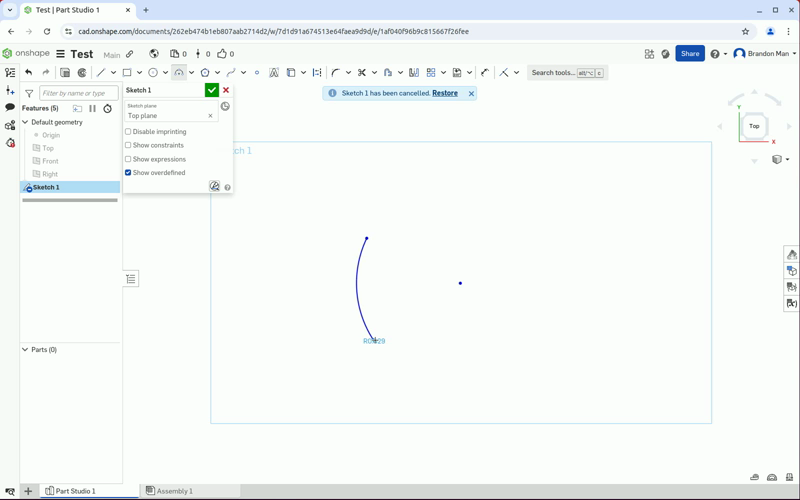
scroll(6)
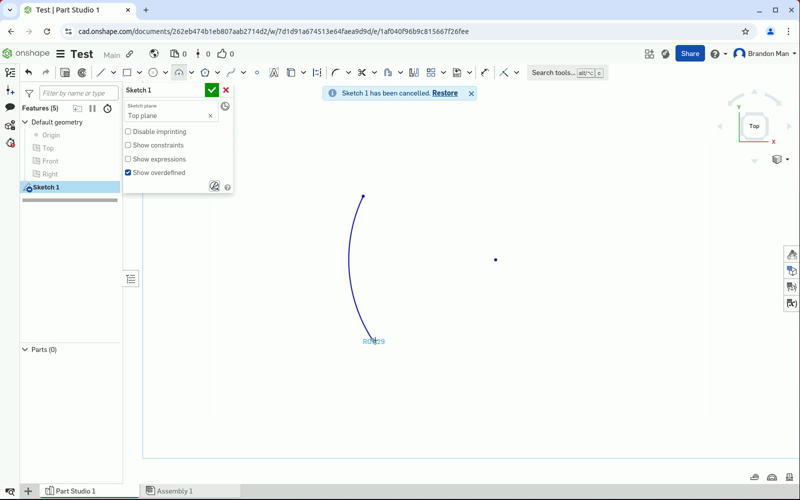
scroll(6)
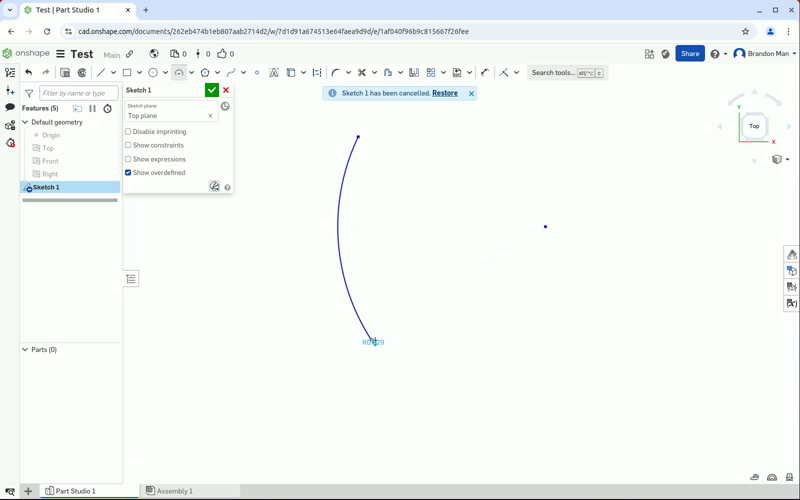
scroll(6)
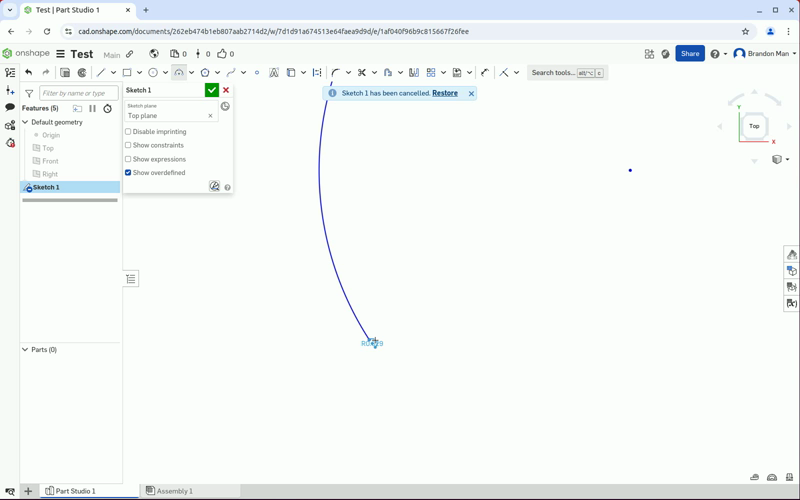
scroll(6)
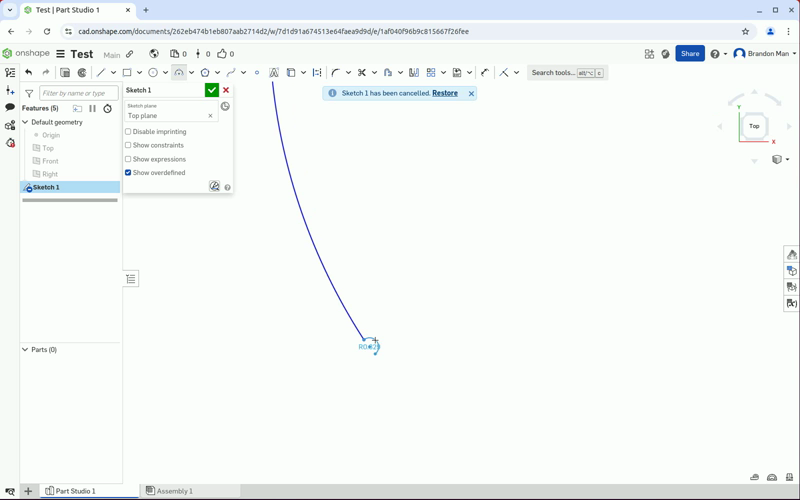
scroll(6)
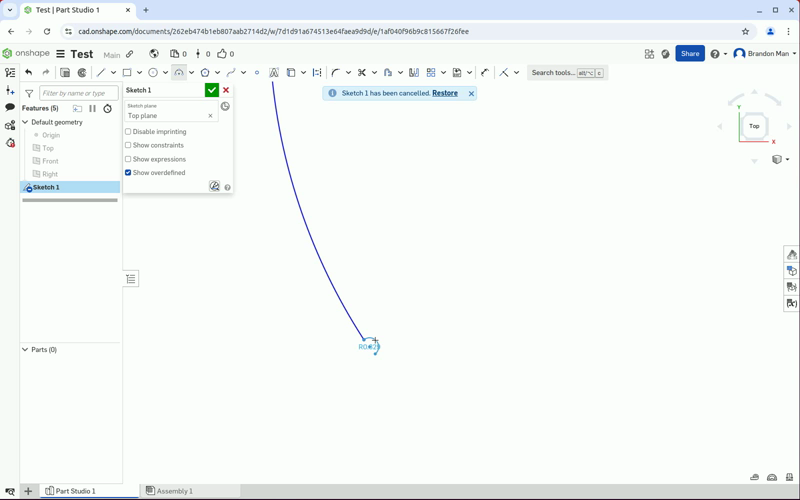
scroll(6)
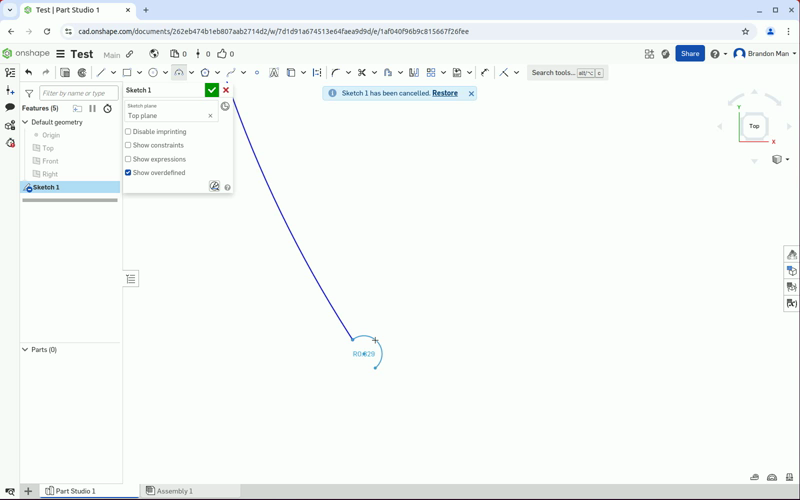
click(375, 339)
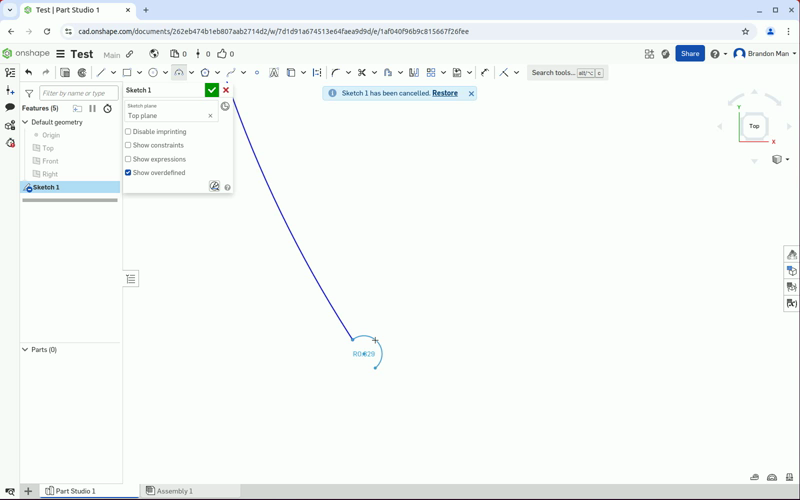
scroll(-6)
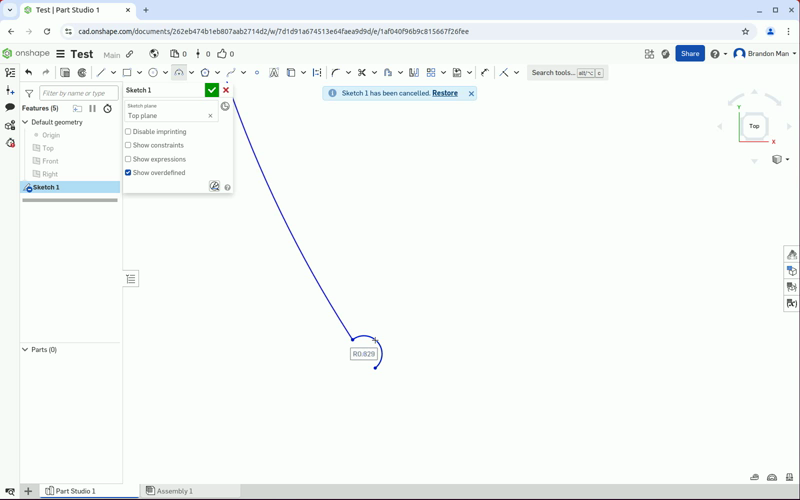
scroll(-6)
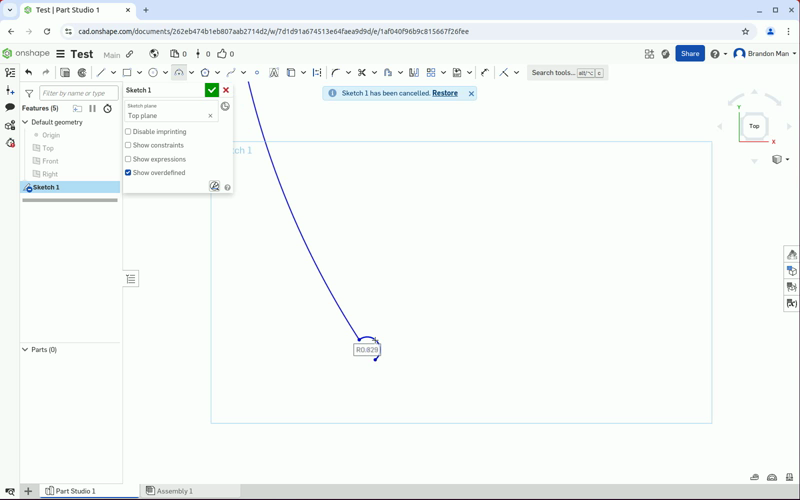
scroll(-6)
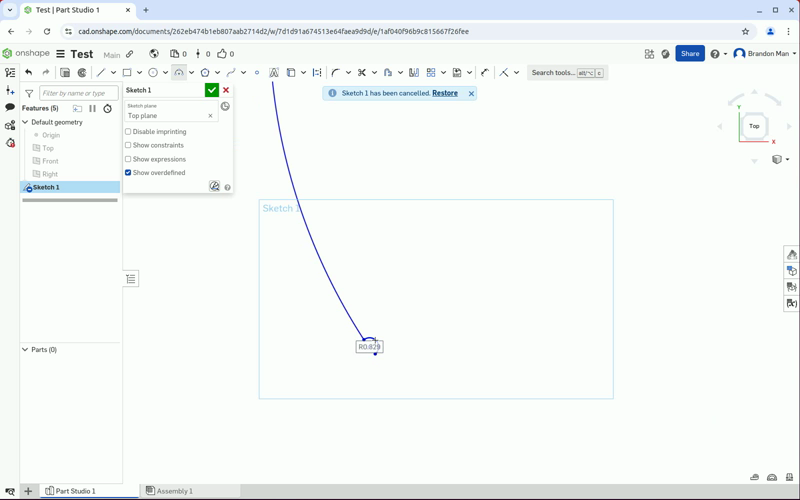
scroll(-6)
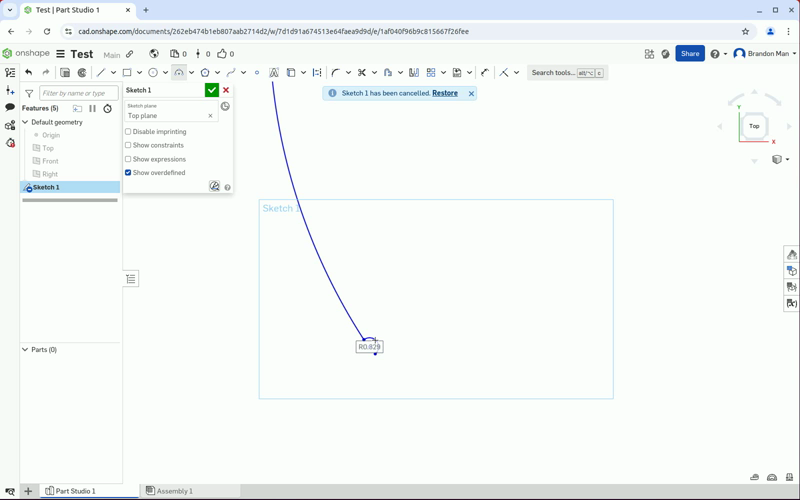
scroll(-6)
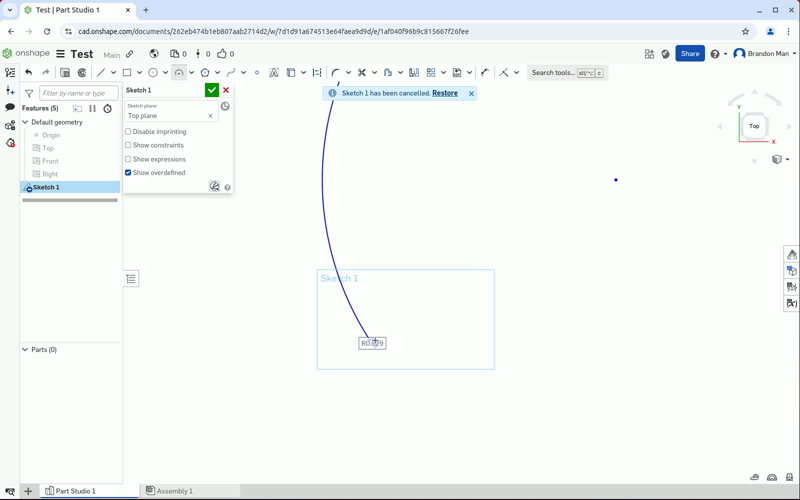
scroll(-6)
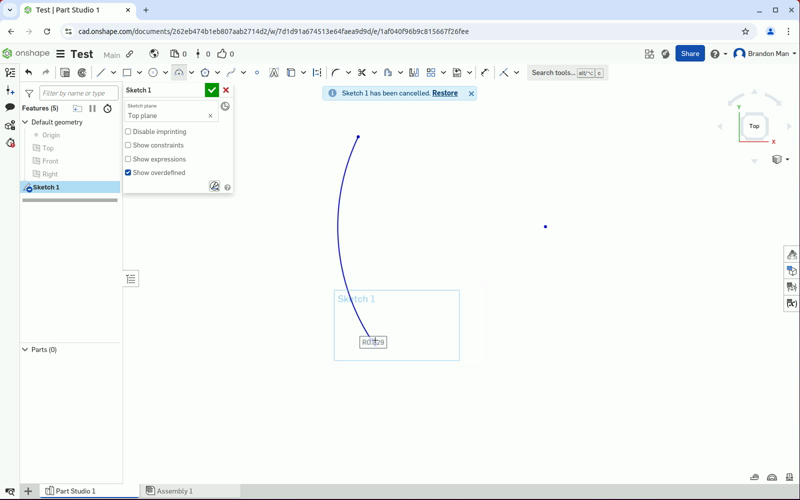
scroll(-6)
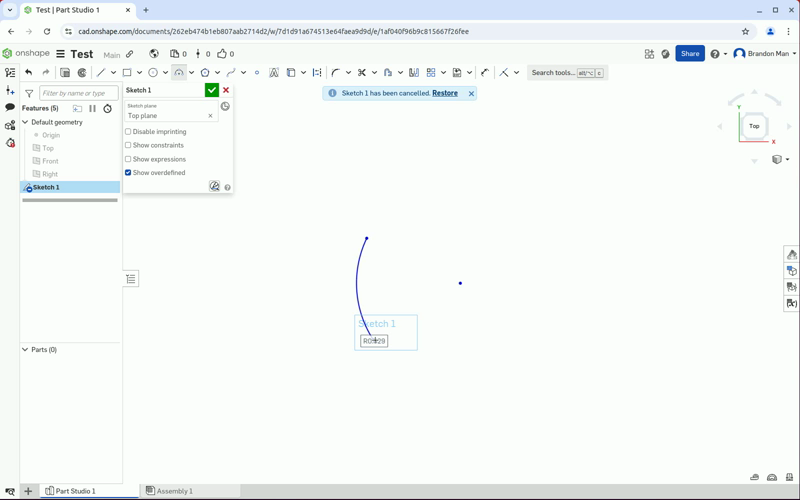
key_up(shift)
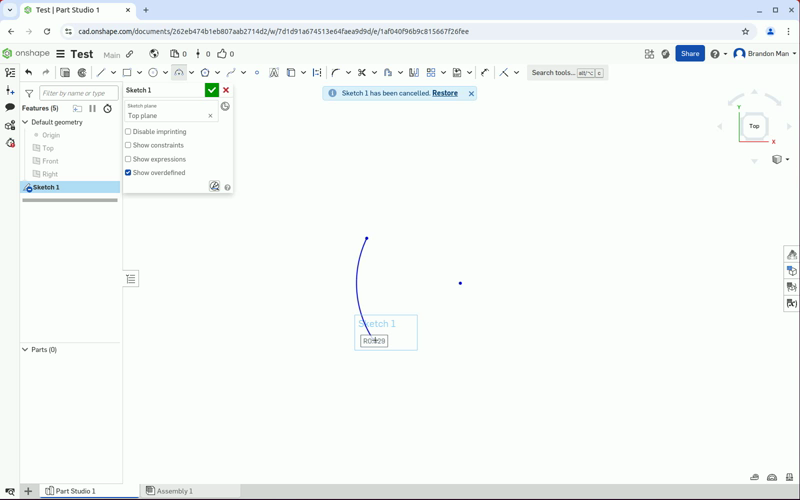
mouse_move(375, 342)
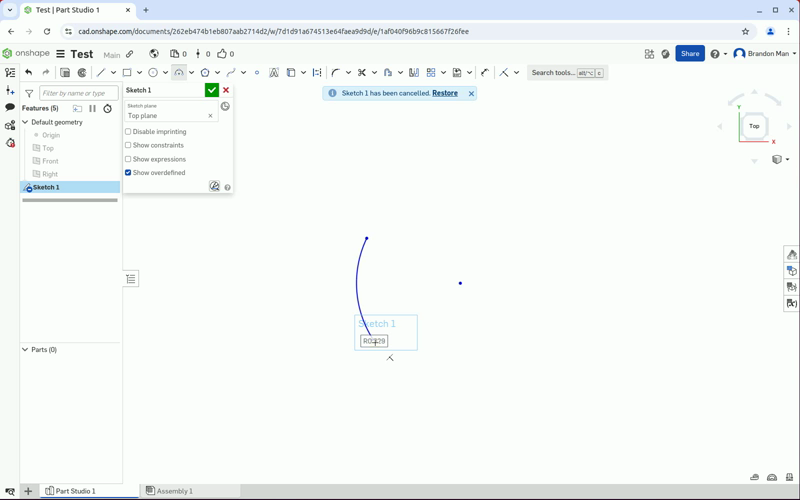
scroll(6)
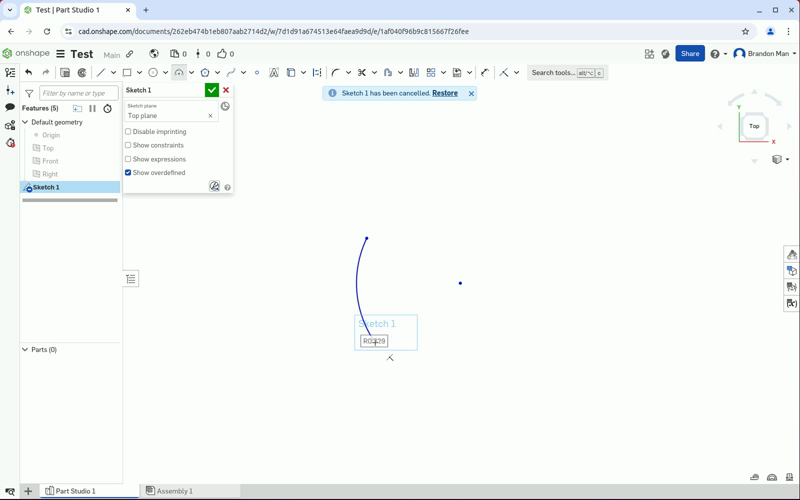
scroll(6)
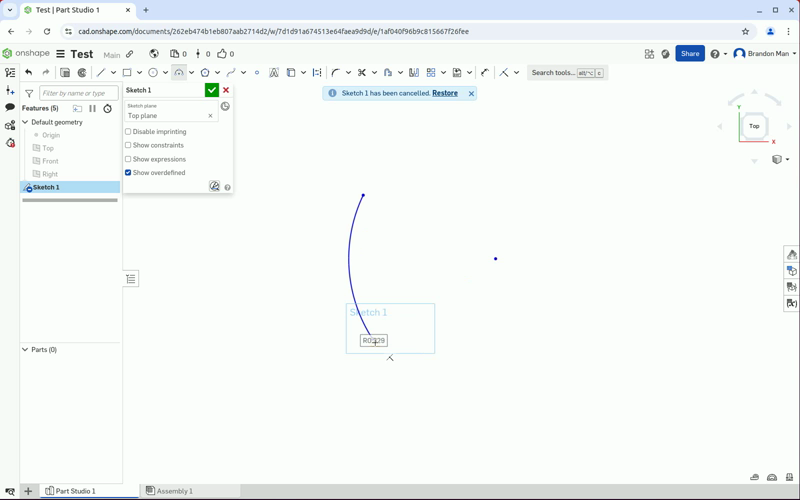
scroll(6)
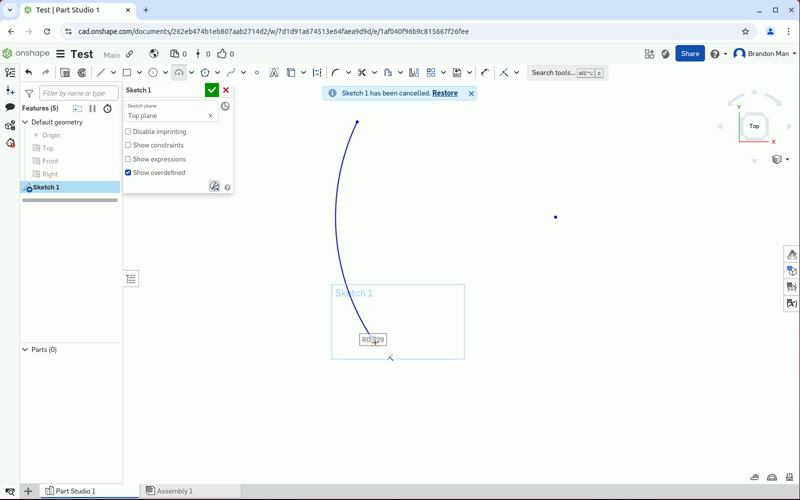
scroll(6)
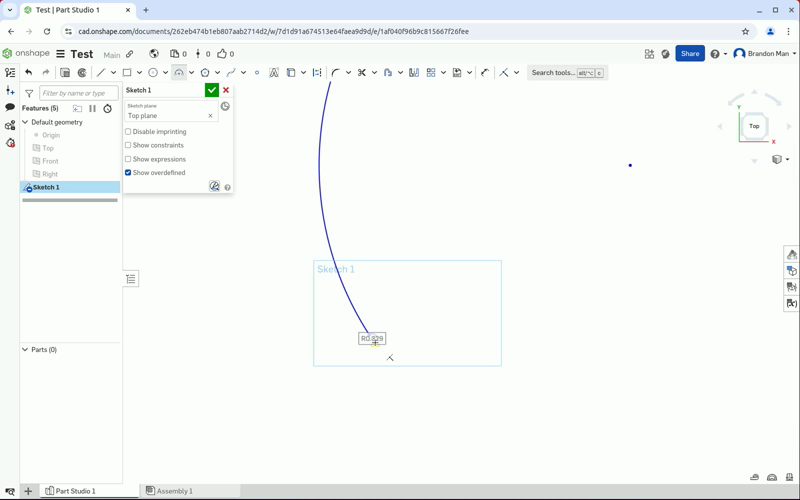
scroll(6)
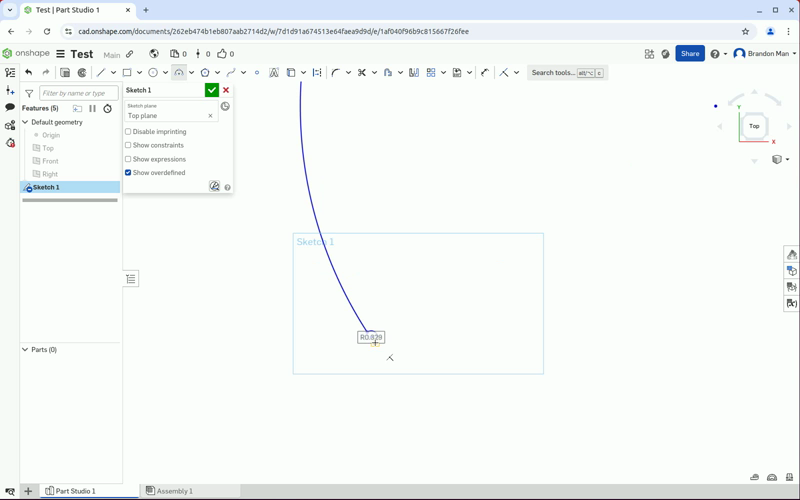
scroll(6)
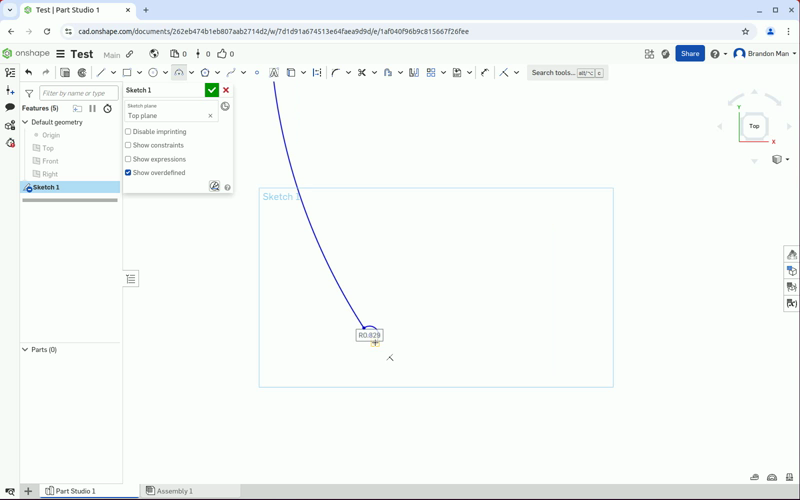
scroll(6)
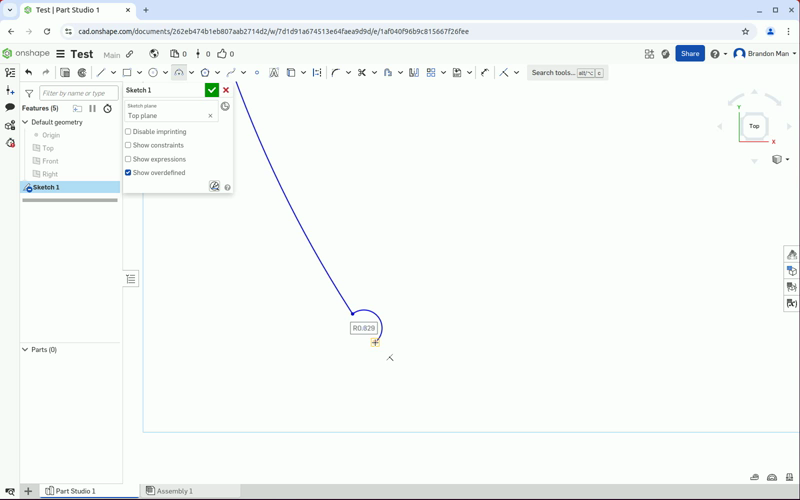
click(375, 342)
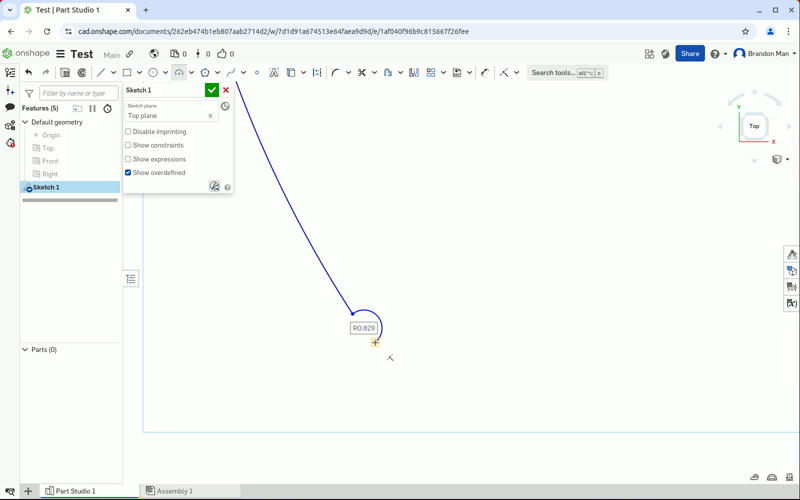
scroll(-6)
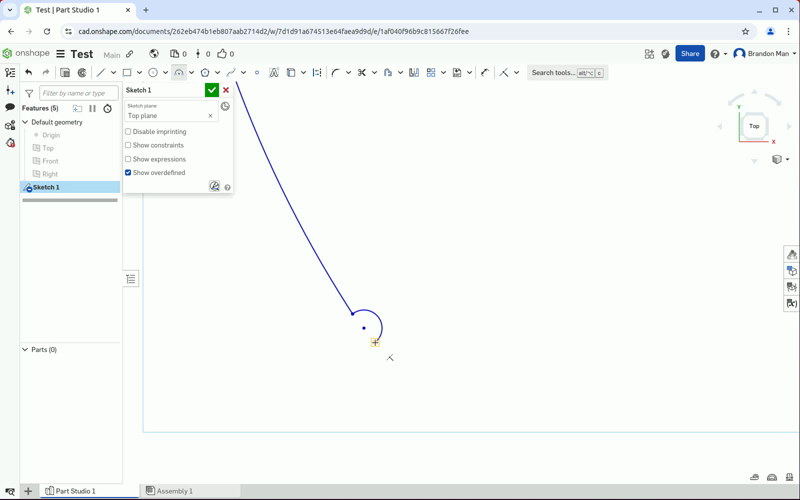
scroll(-6)
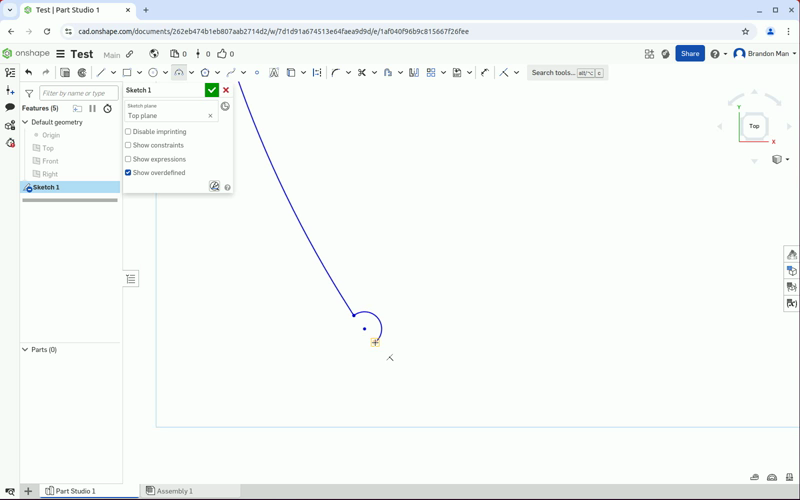
scroll(-6)
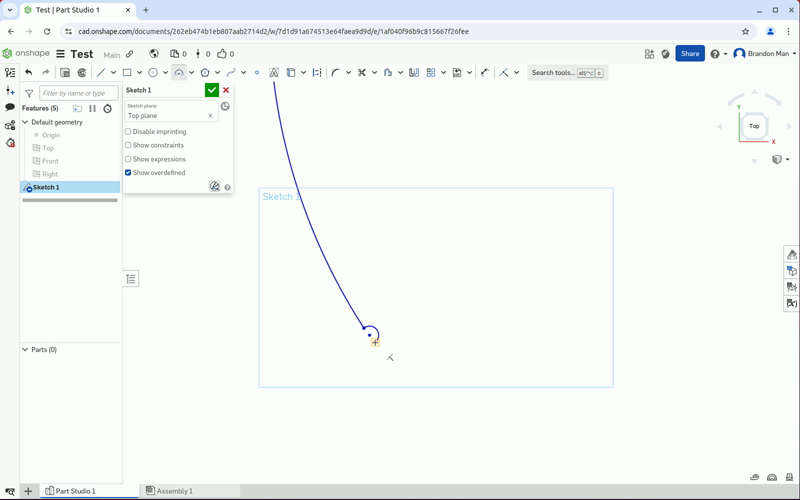
scroll(-6)
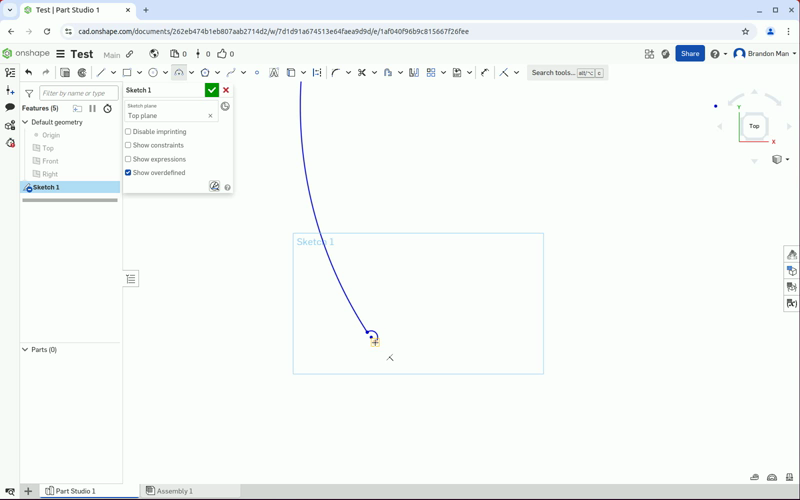
scroll(-6)
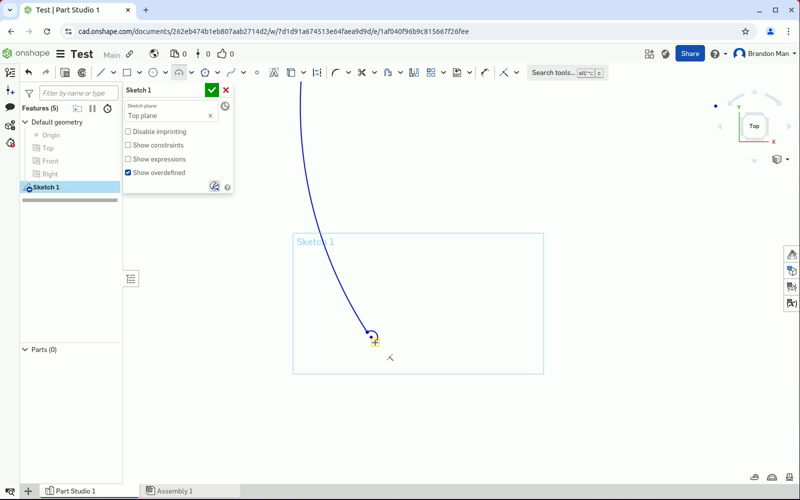
scroll(-6)
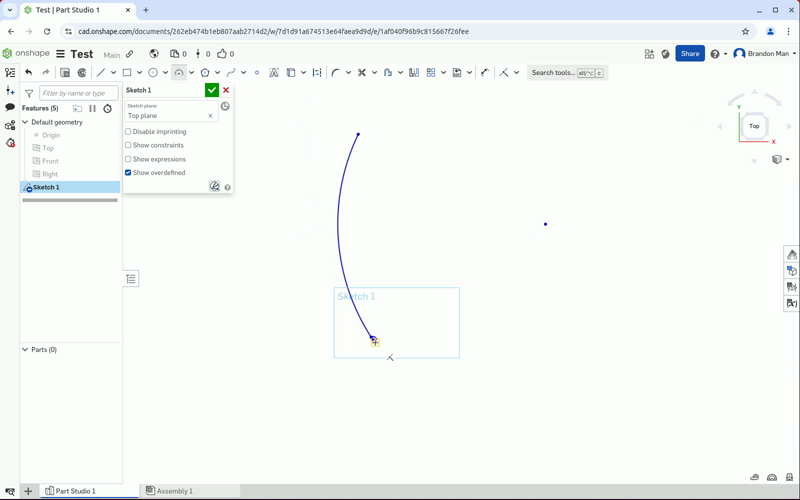
scroll(-6)
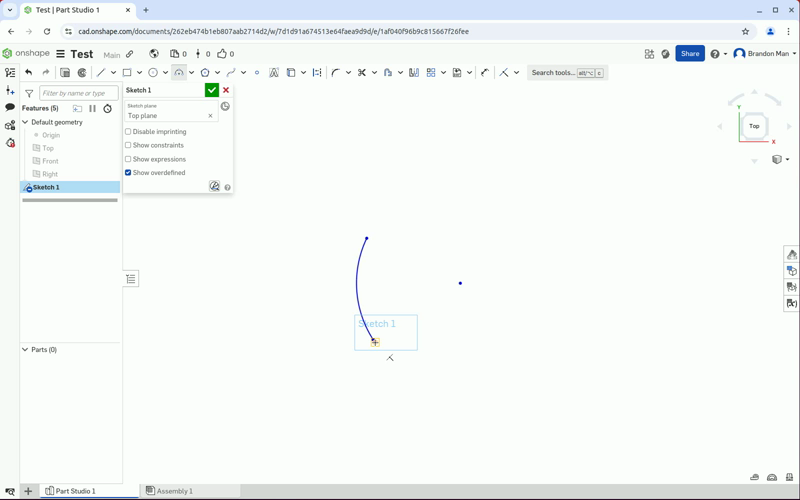
key_down(shift)
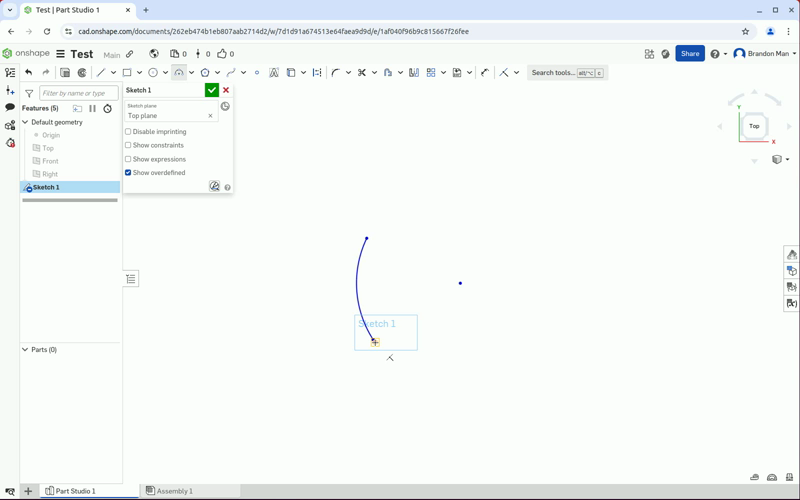
mouse_move(466, 385)
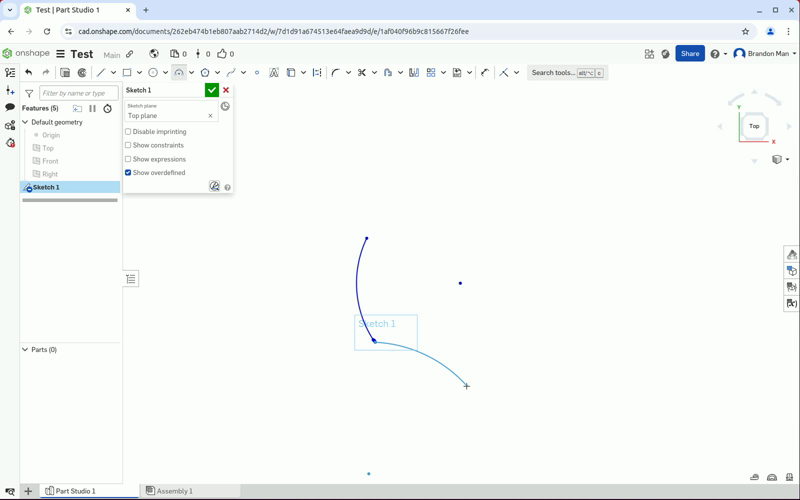
click(466, 385)
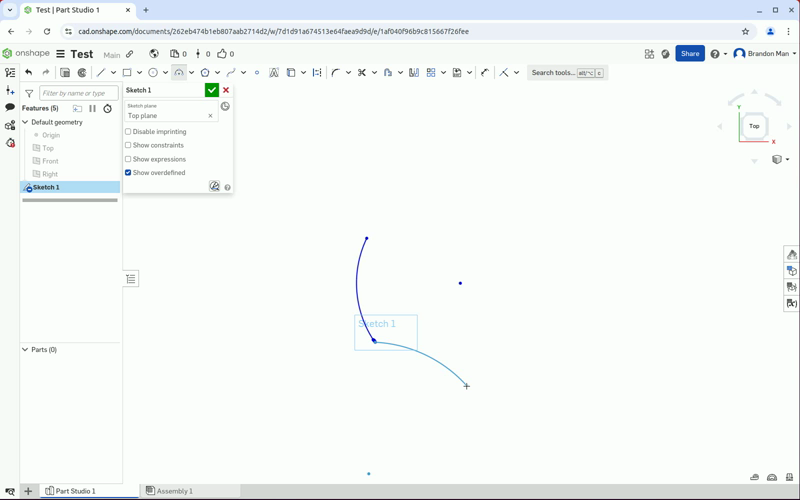
mouse_move(415, 375)
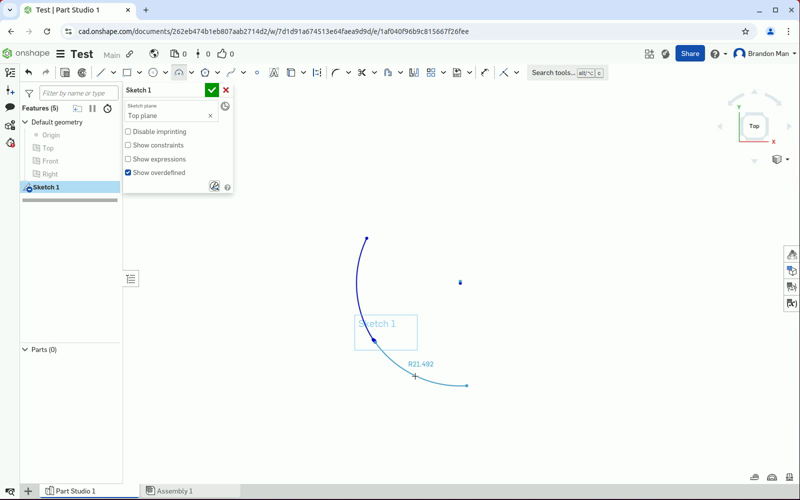
click(415, 375)
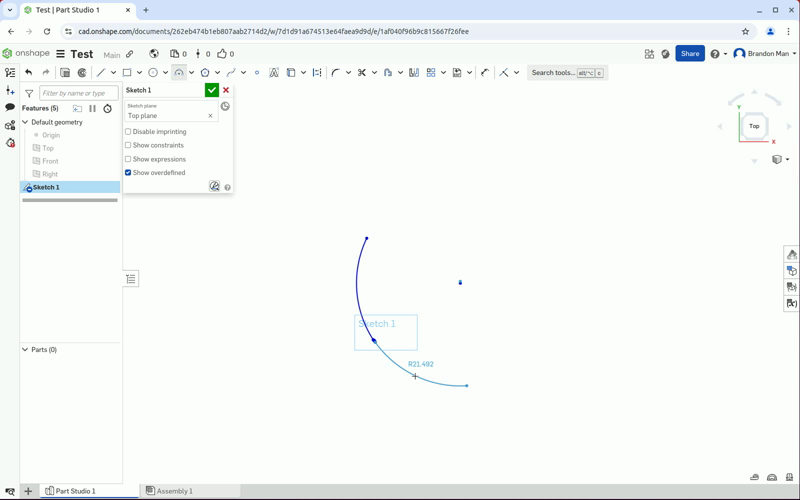
key_up(shift)
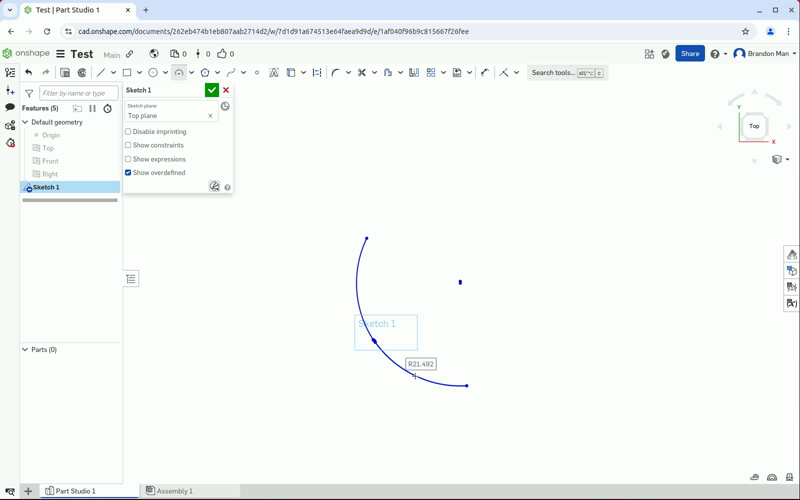
mouse_move(466, 385)
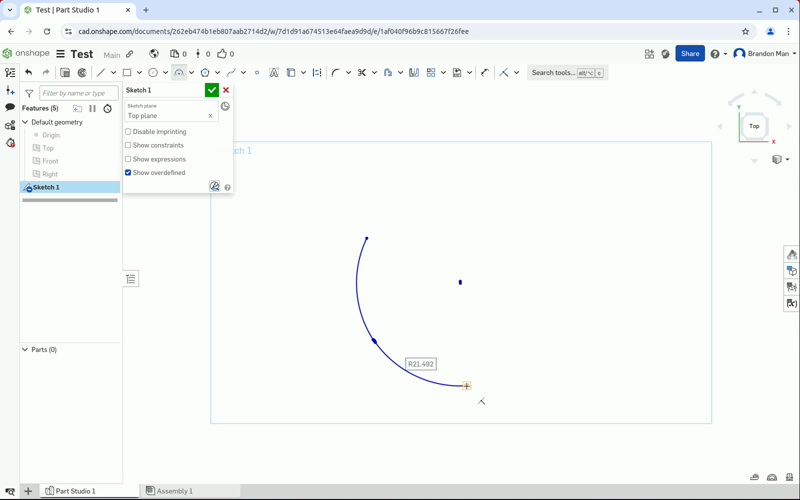
click(466, 385)
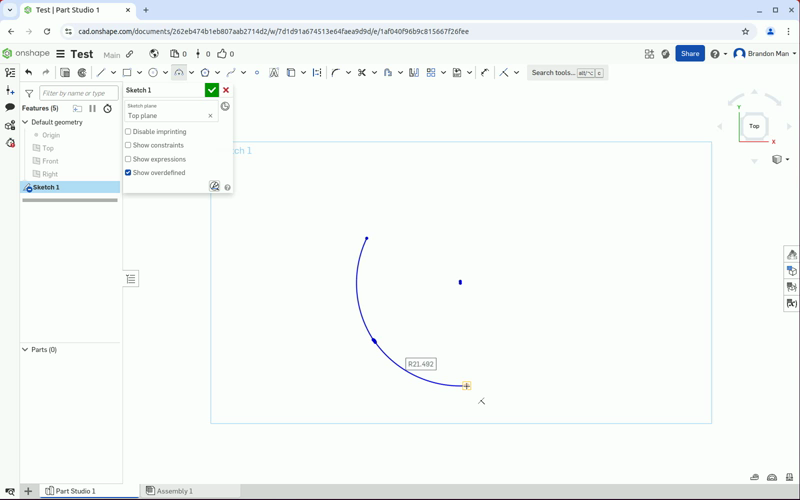
key_down(shift)
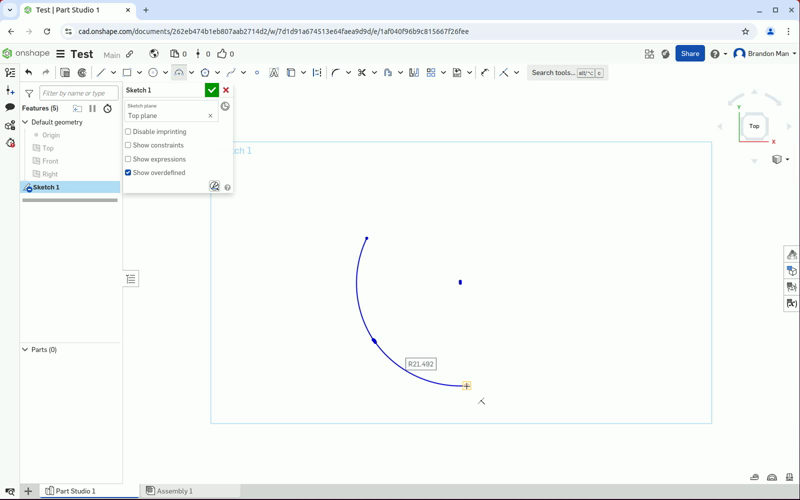
mouse_move(468, 385)
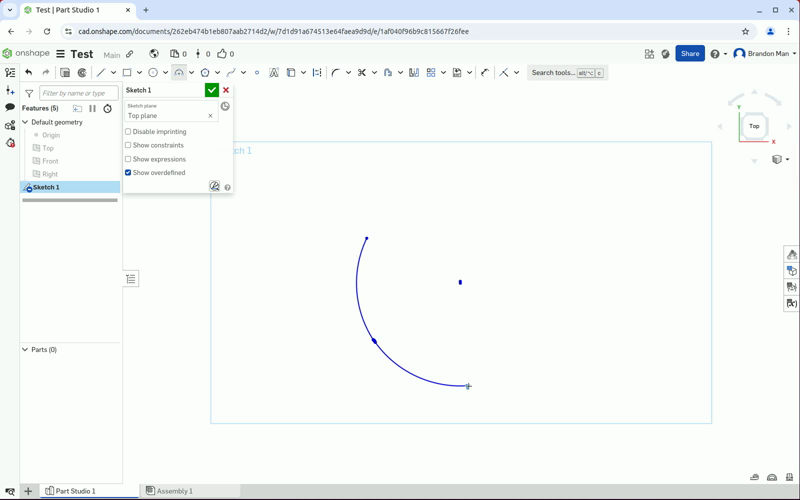
scroll(6)
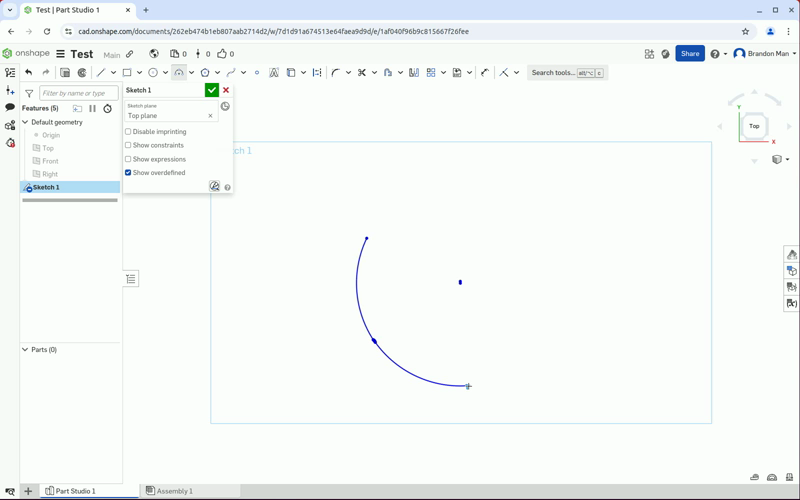
scroll(6)
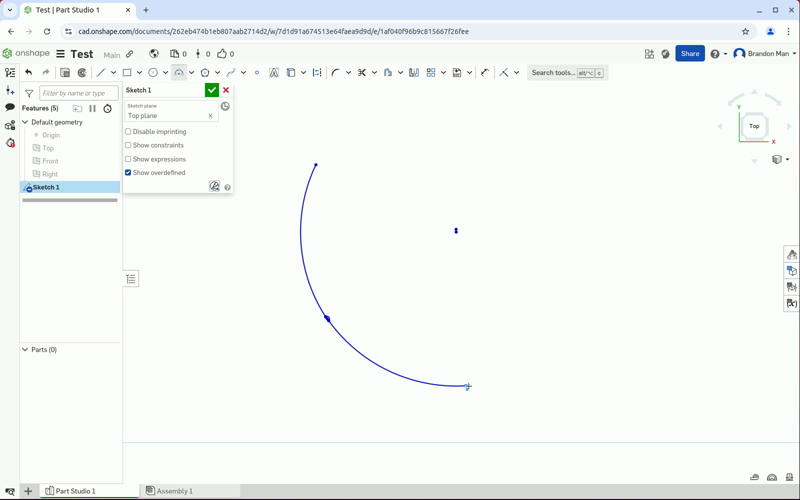
scroll(6)
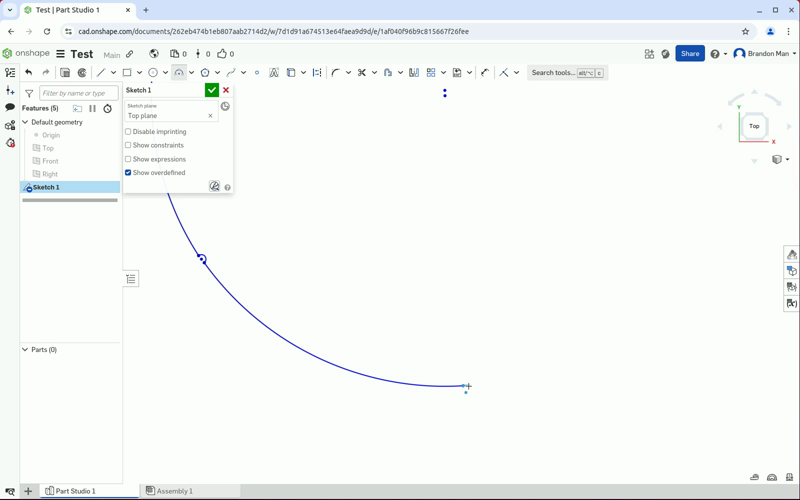
scroll(6)
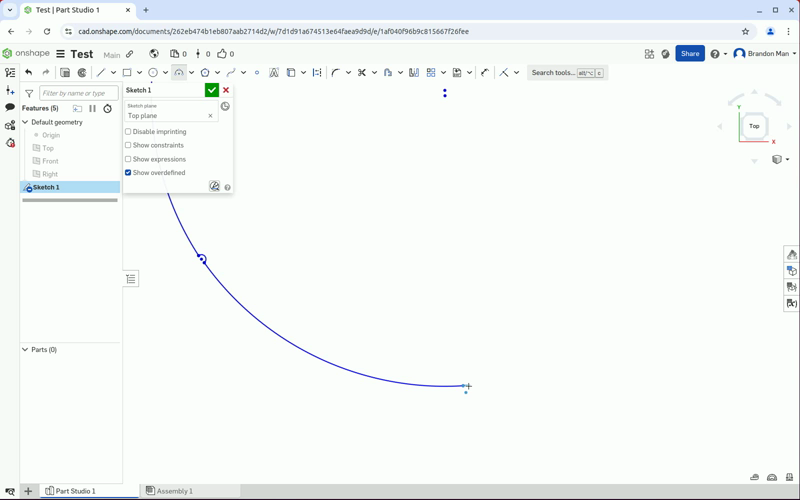
scroll(6)
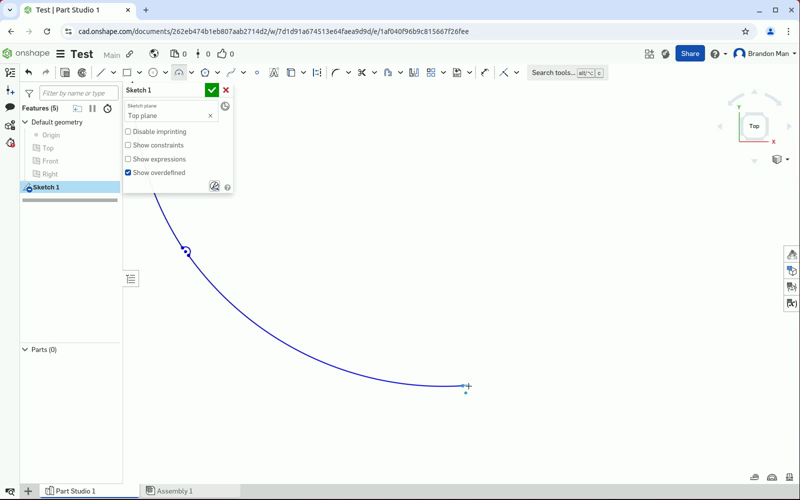
scroll(6)
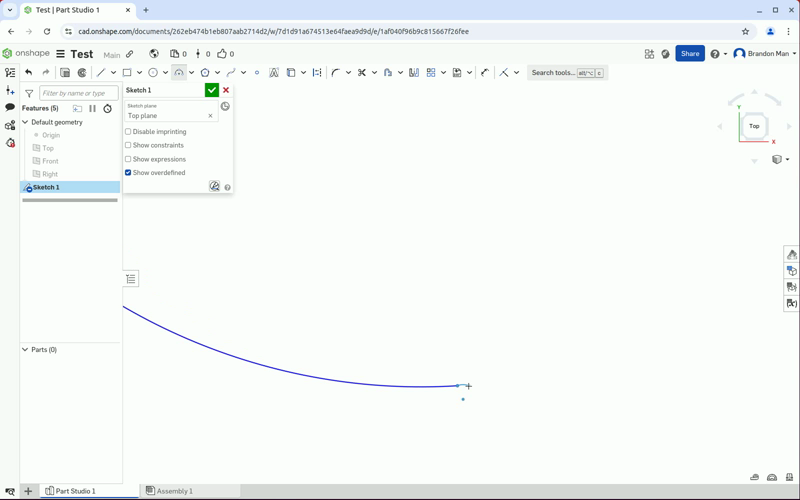
scroll(6)
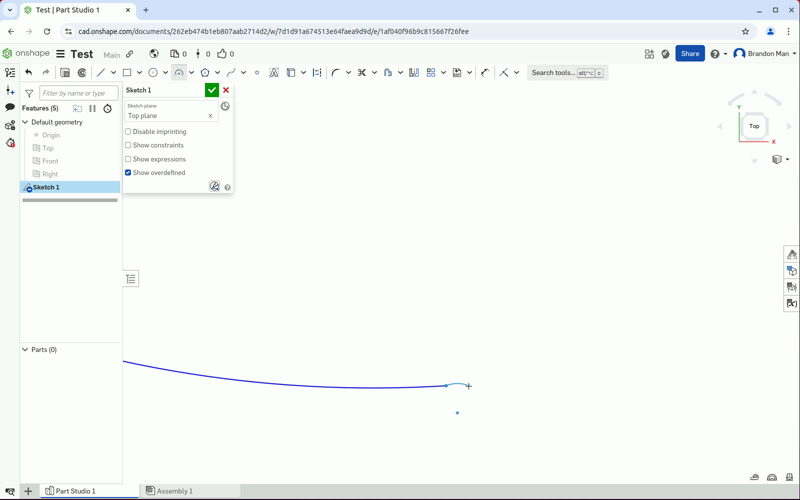
click(468, 385)
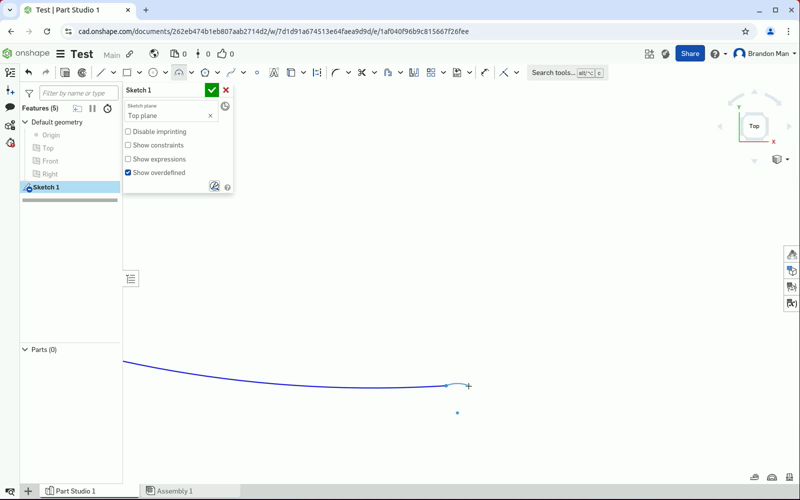
scroll(-6)
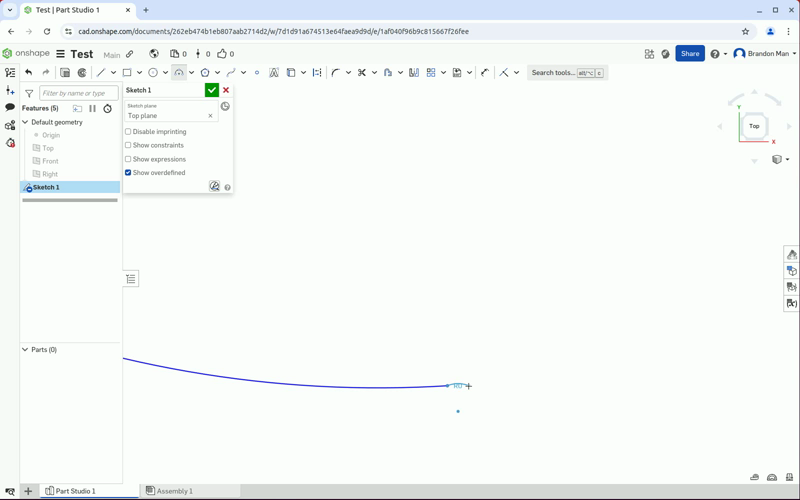
scroll(-6)
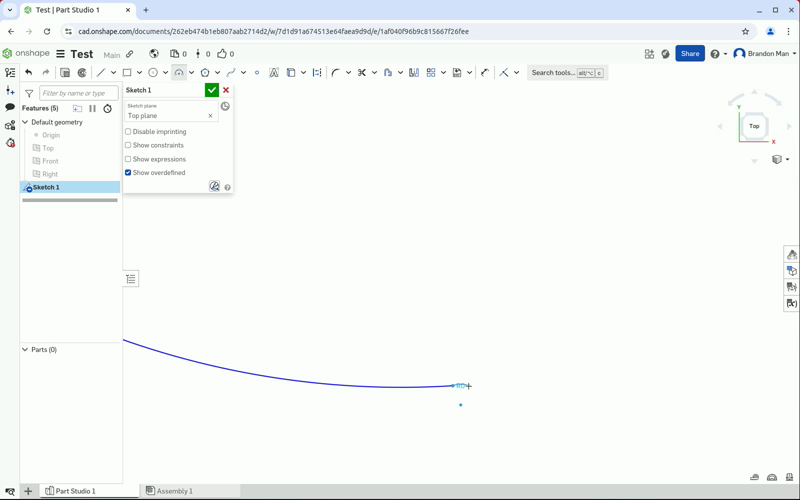
scroll(-6)
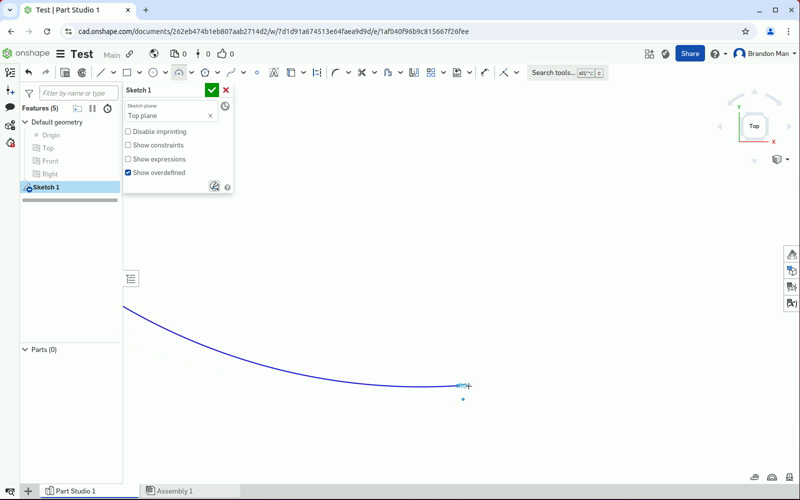
scroll(-6)
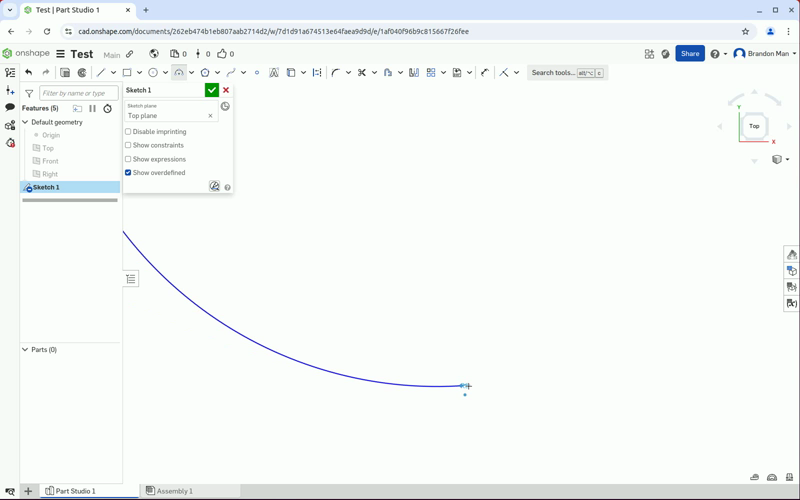
scroll(-6)
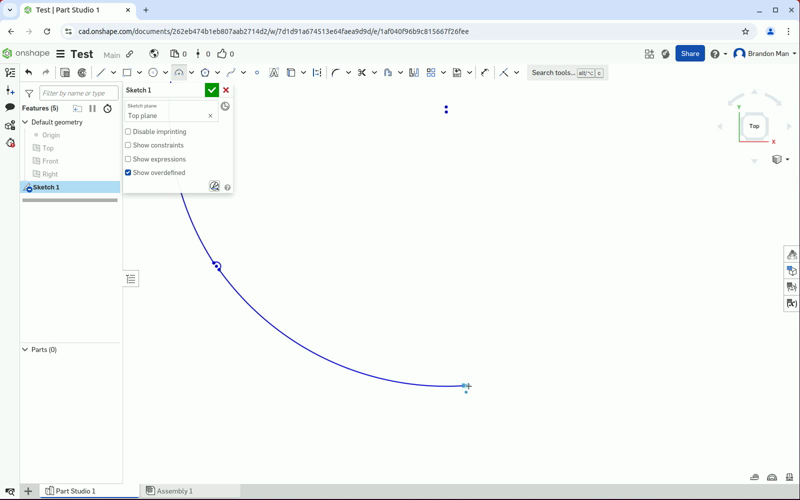
scroll(-6)
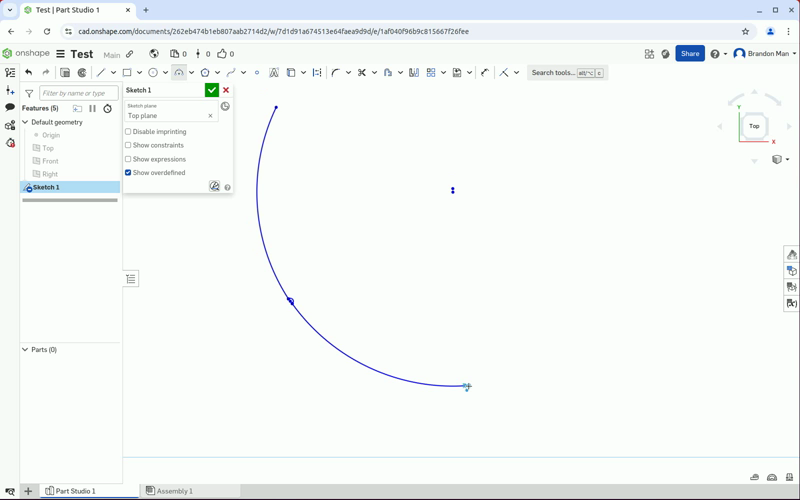
scroll(-6)
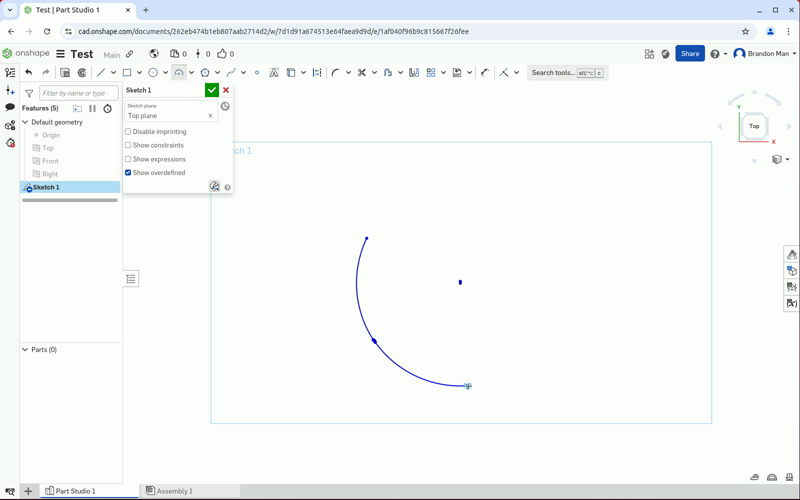
mouse_move(467, 384)
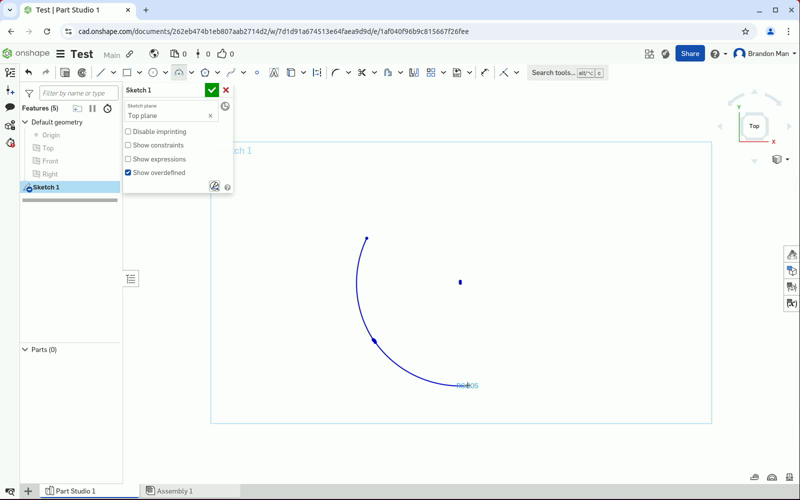
scroll(6)
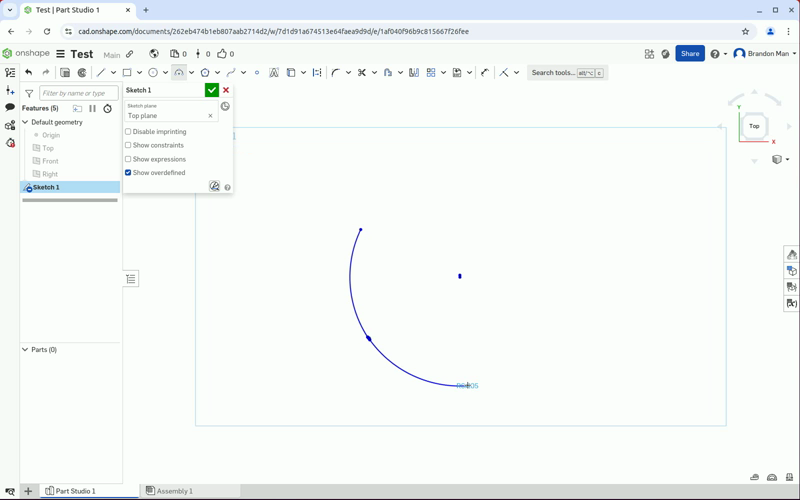
scroll(6)
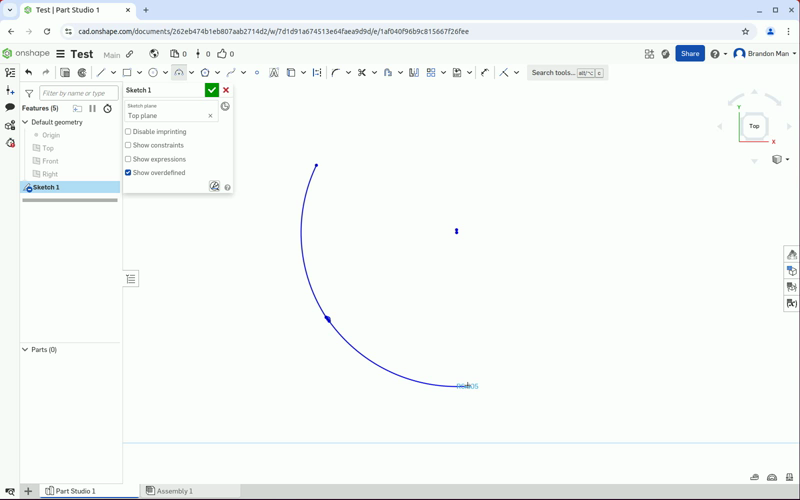
scroll(6)
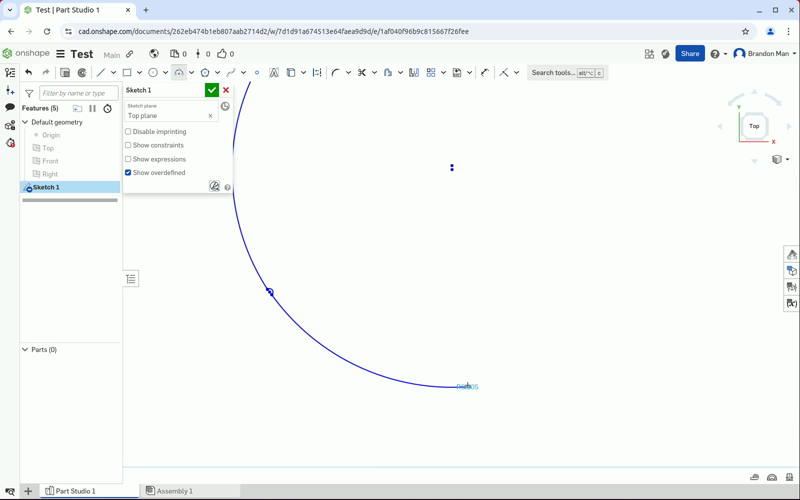
scroll(6)
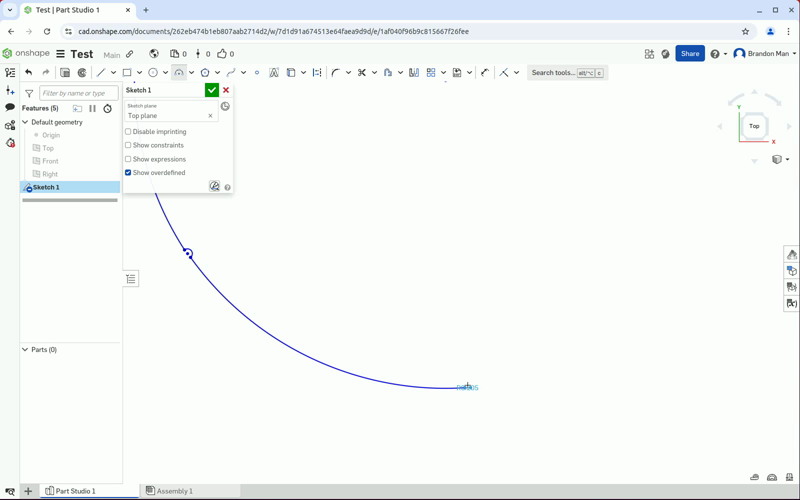
scroll(6)
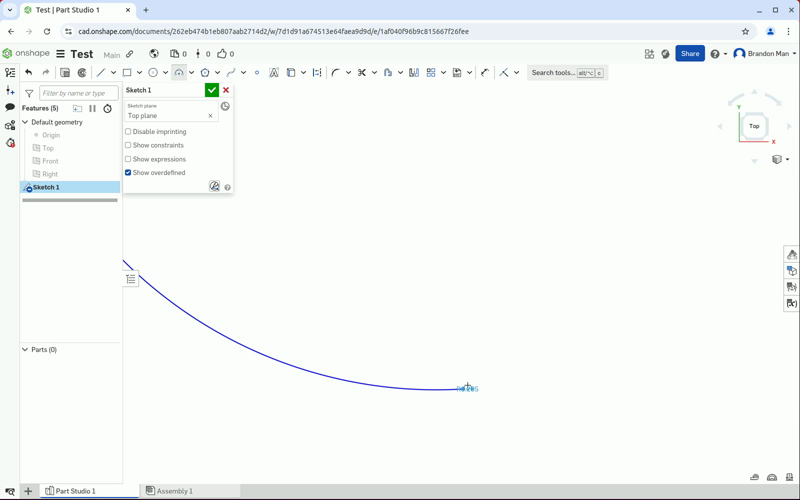
scroll(6)
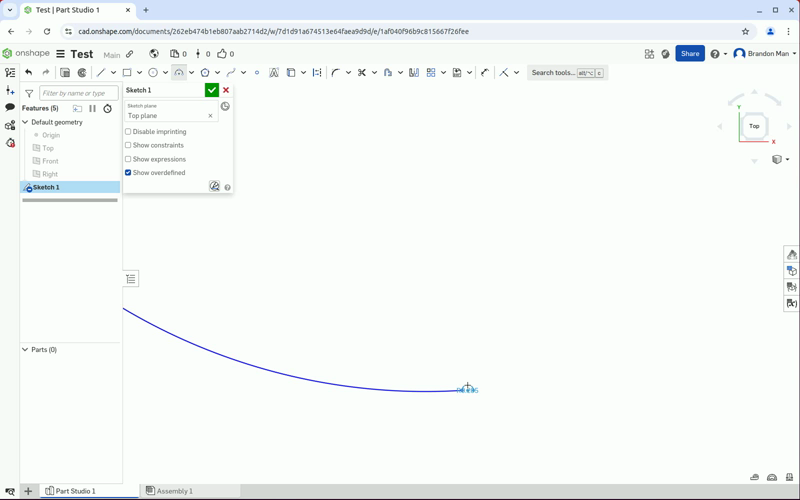
scroll(6)
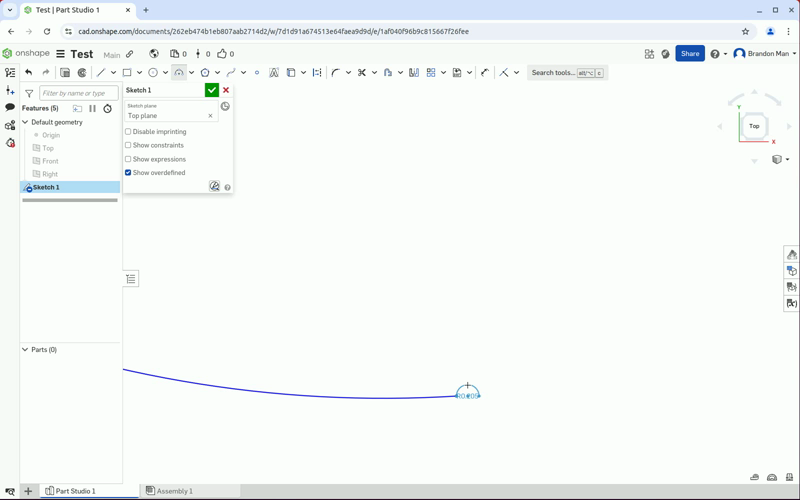
click(467, 384)
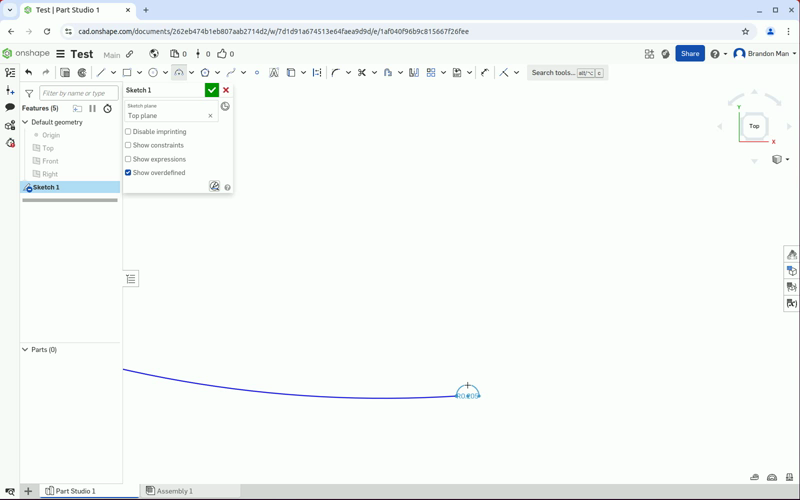
scroll(-6)
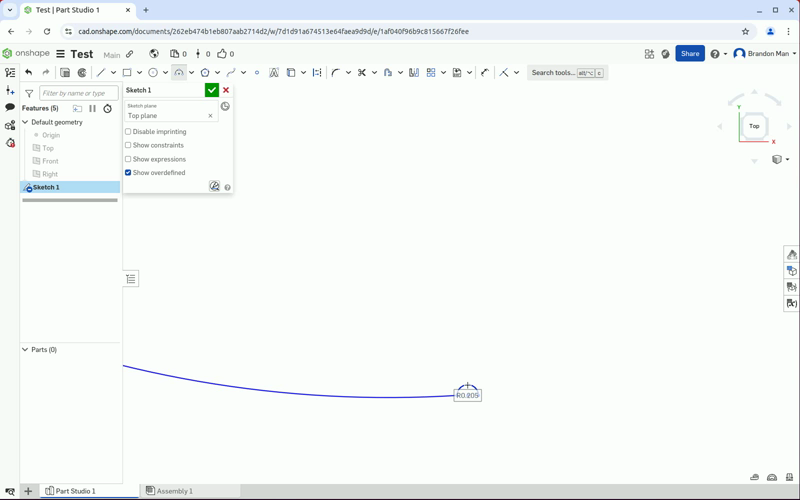
scroll(-6)
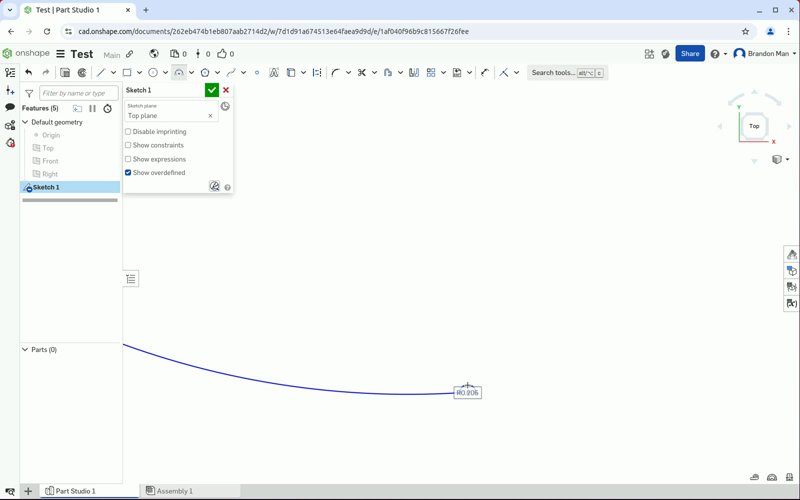
scroll(-6)
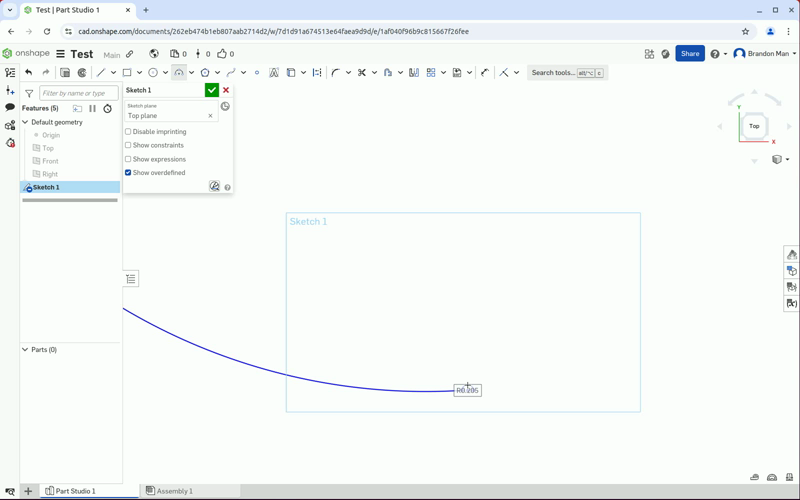
scroll(-6)
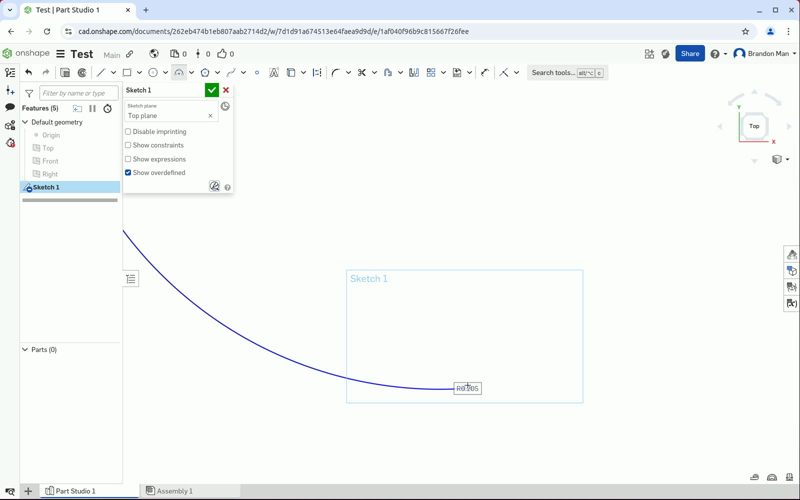
scroll(-6)
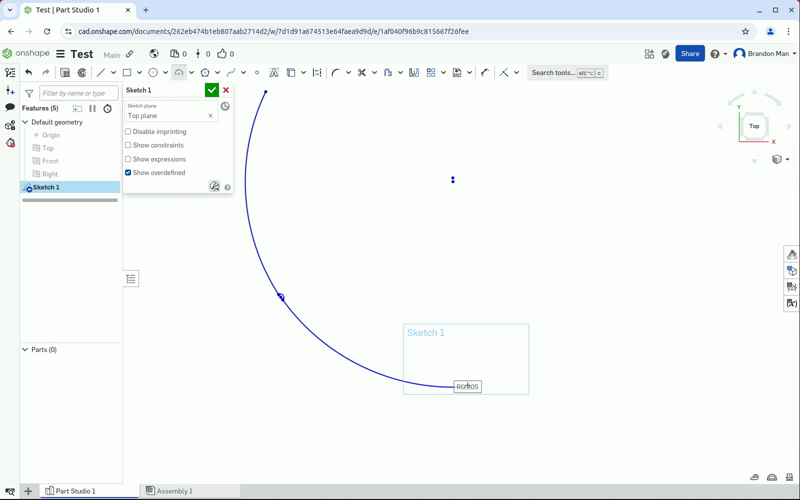
scroll(-6)
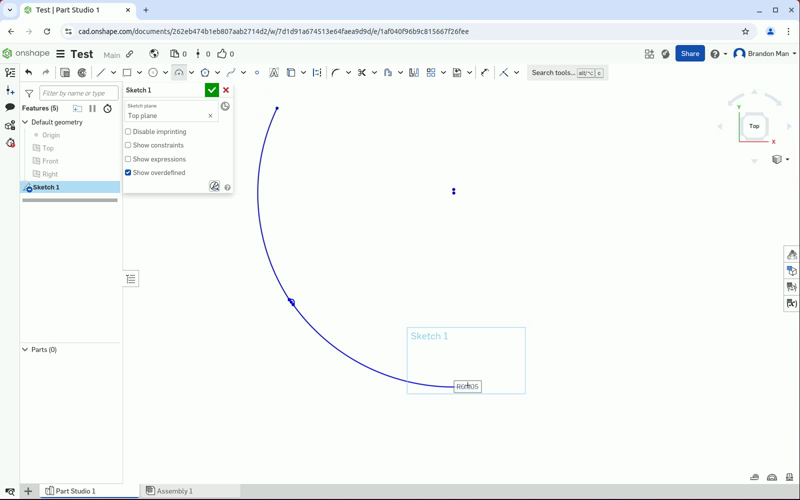
scroll(-6)
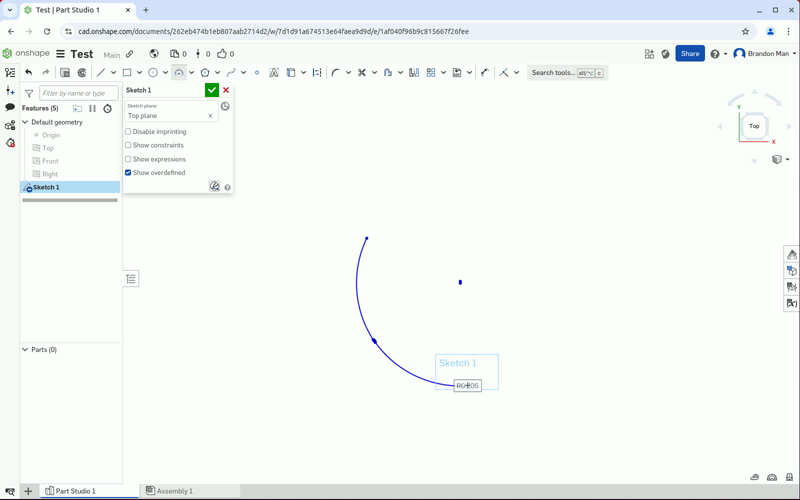
key_up(shift)
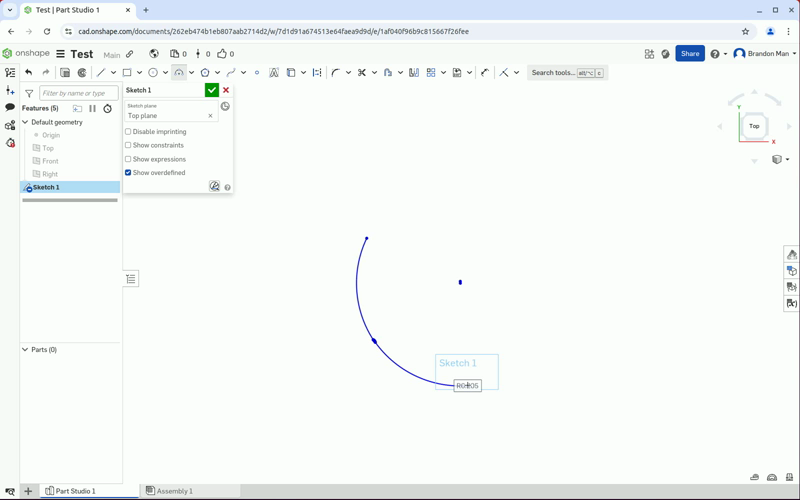
mouse_move(468, 385)
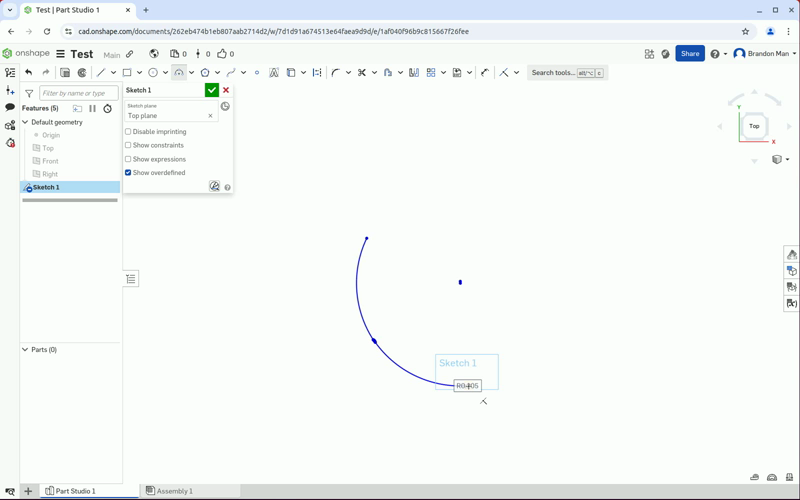
scroll(6)
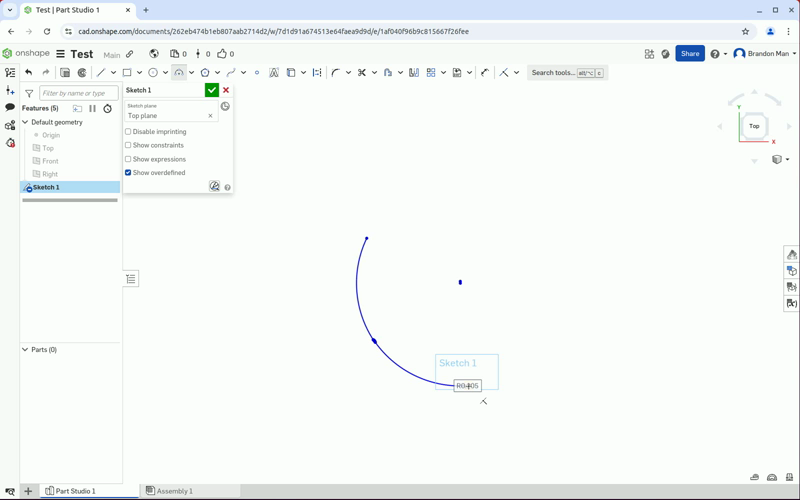
scroll(6)
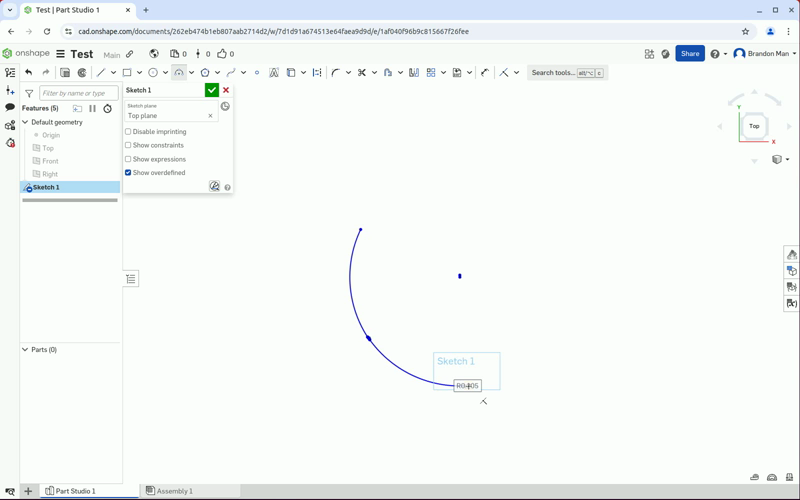
scroll(6)
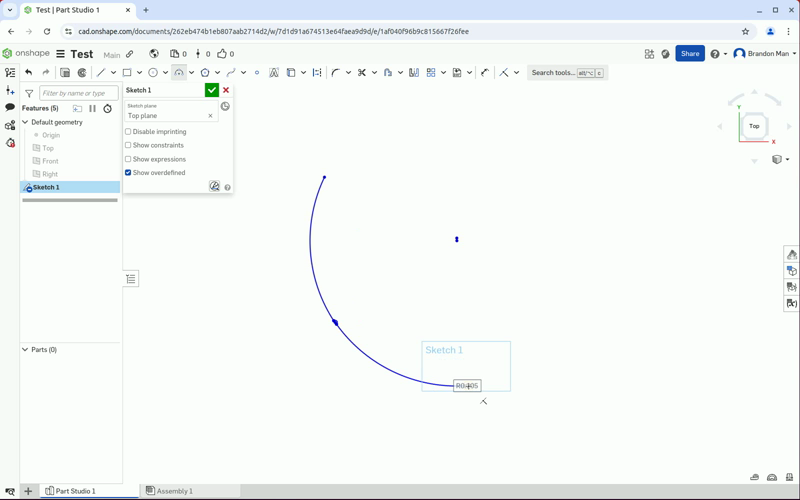
scroll(6)
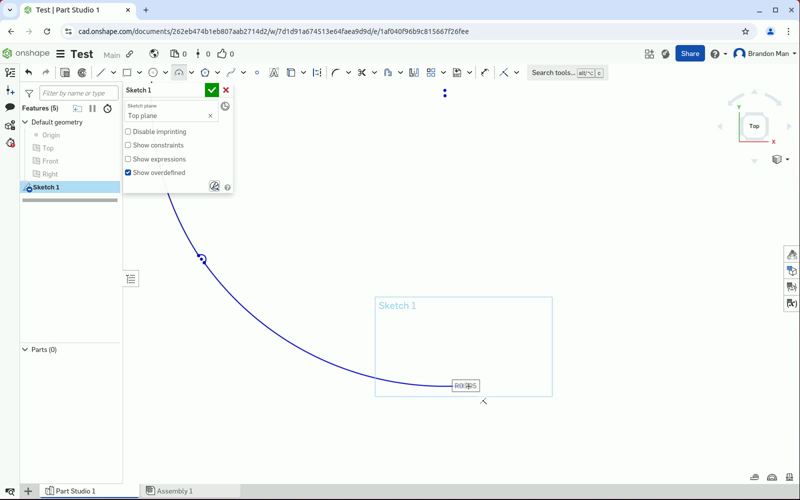
scroll(6)
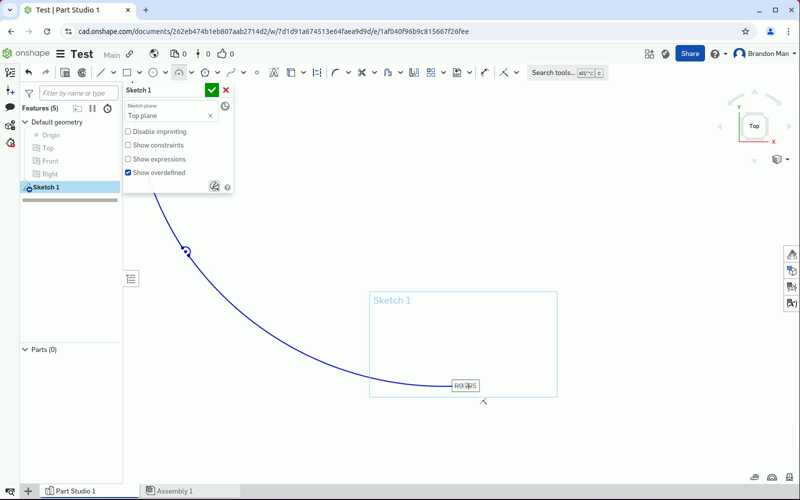
scroll(6)
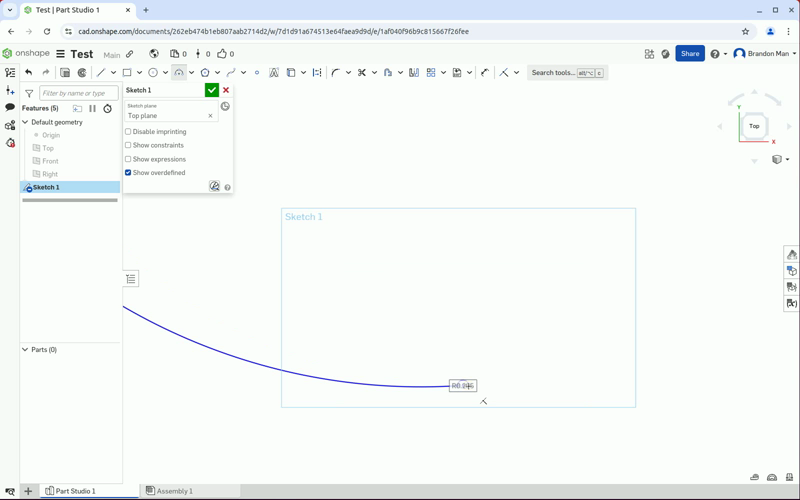
scroll(6)
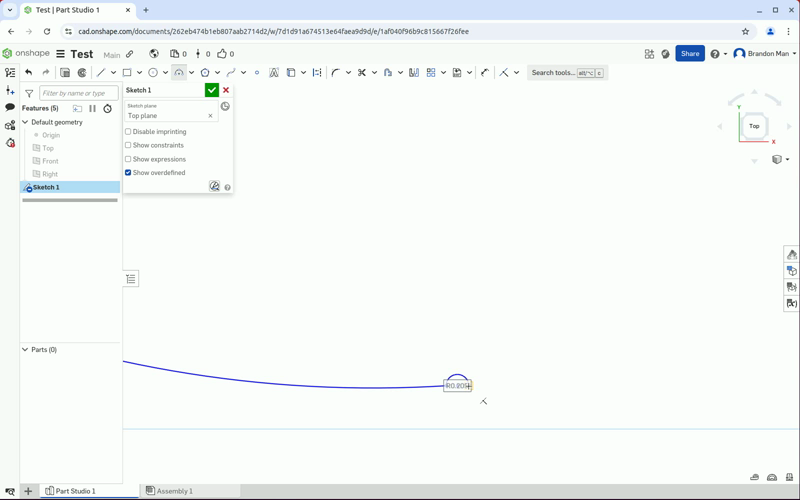
click(468, 385)
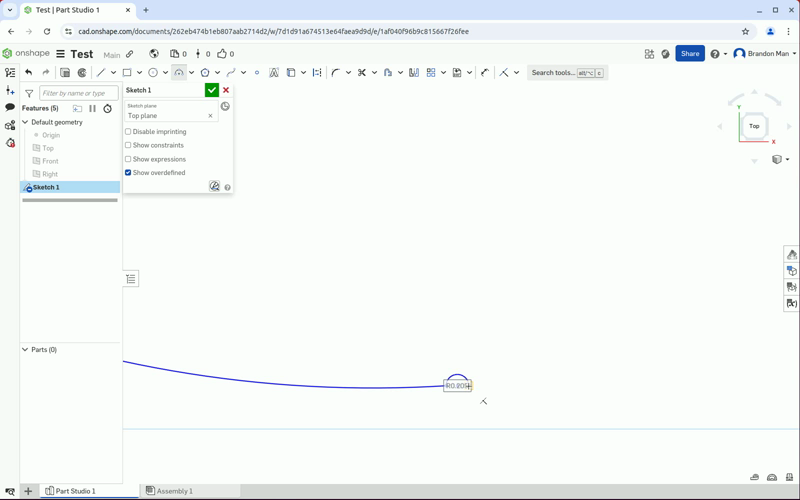
scroll(-6)
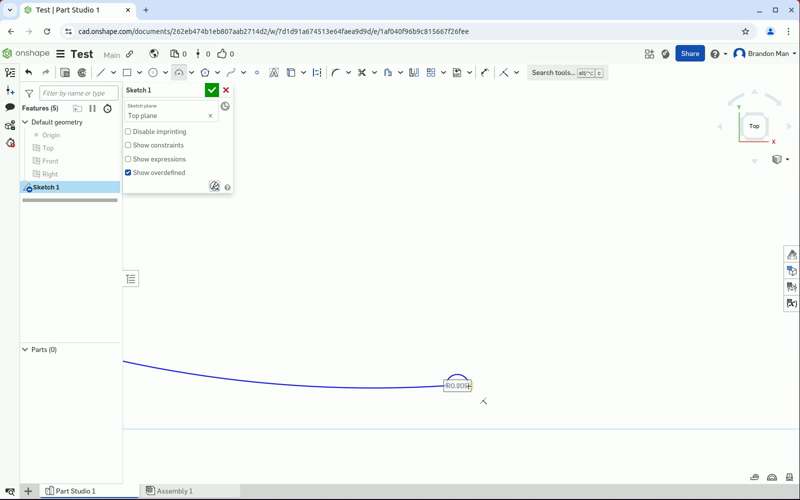
scroll(-6)
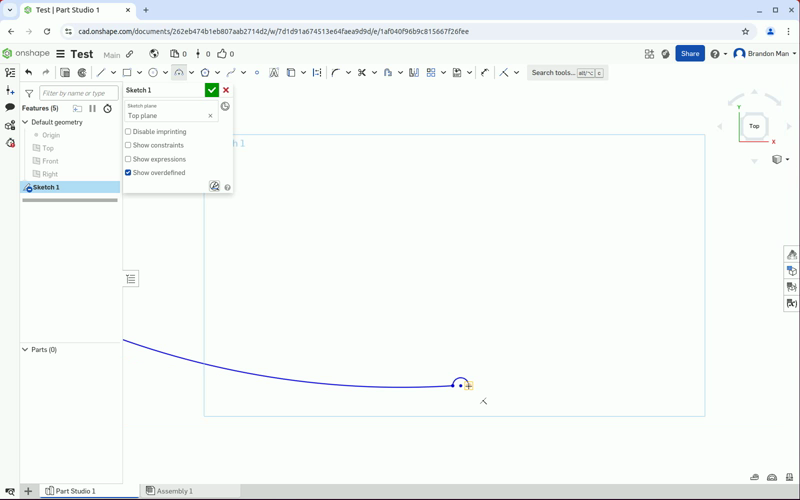
scroll(-6)
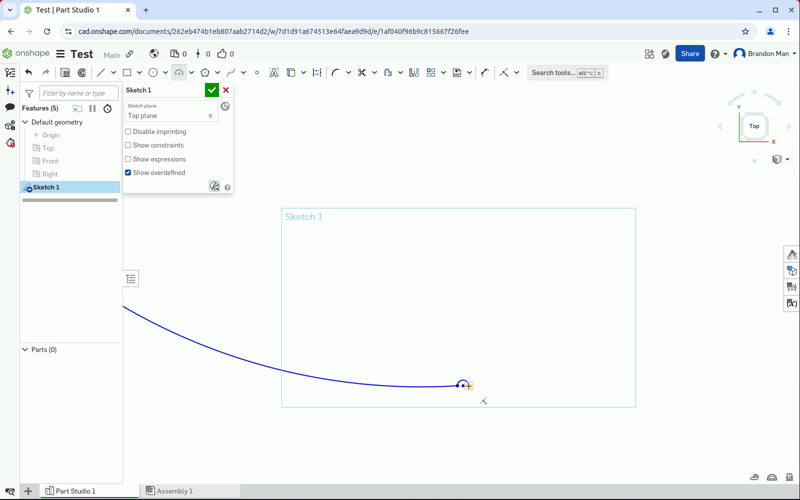
scroll(-6)
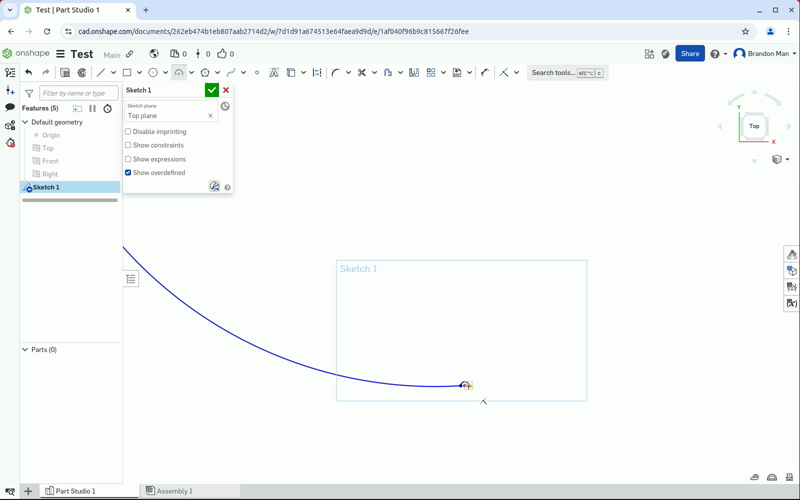
scroll(-6)
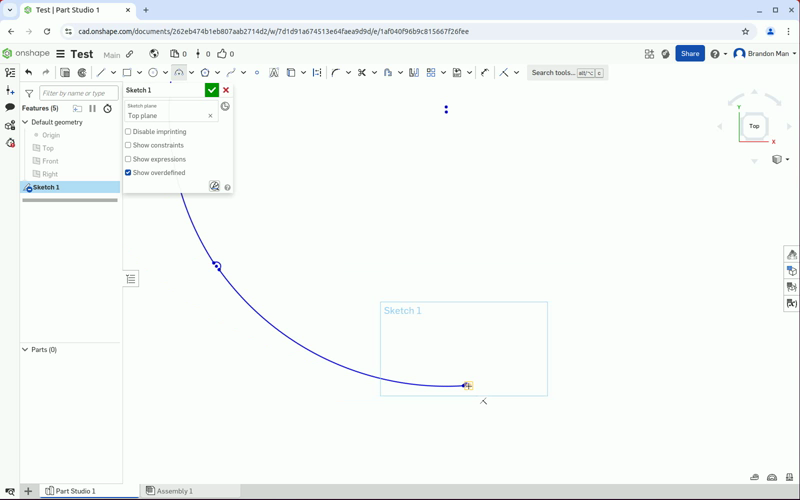
scroll(-6)
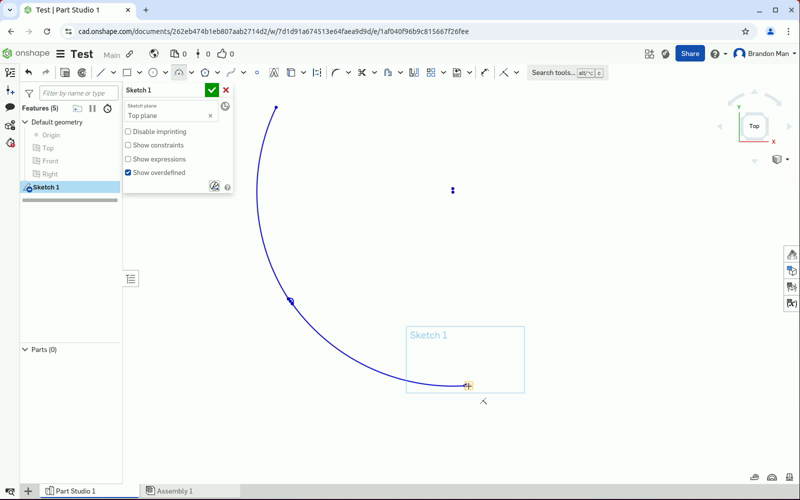
scroll(-6)
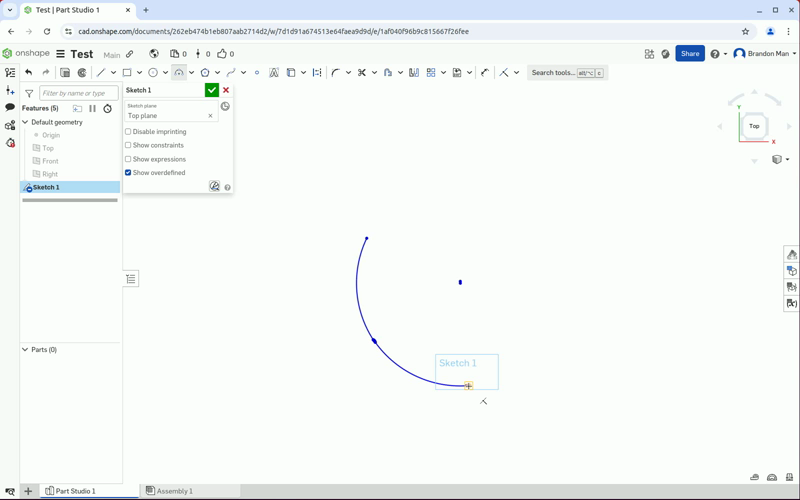
key_down(shift)
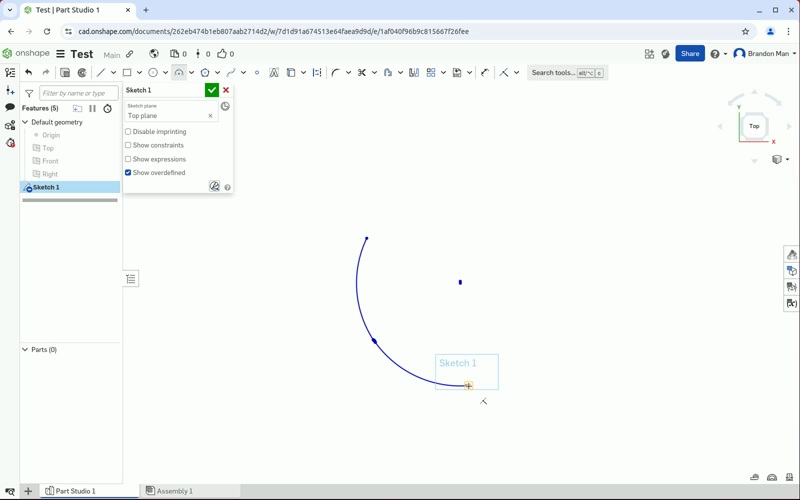
mouse_move(553, 329)
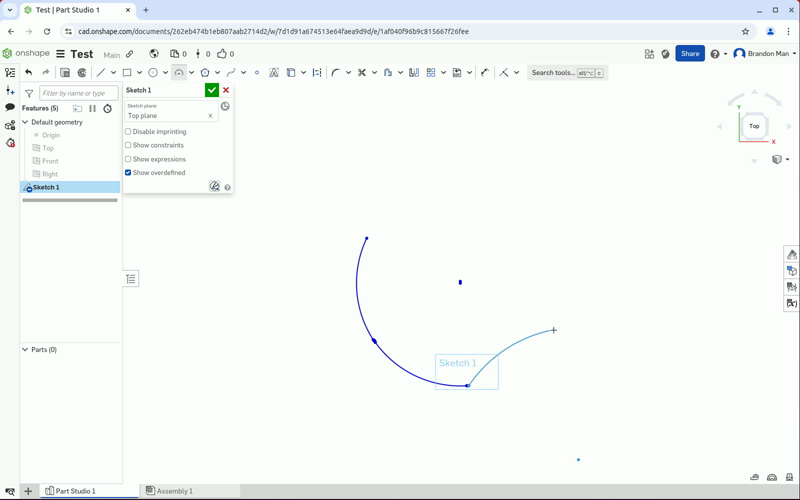
click(553, 329)
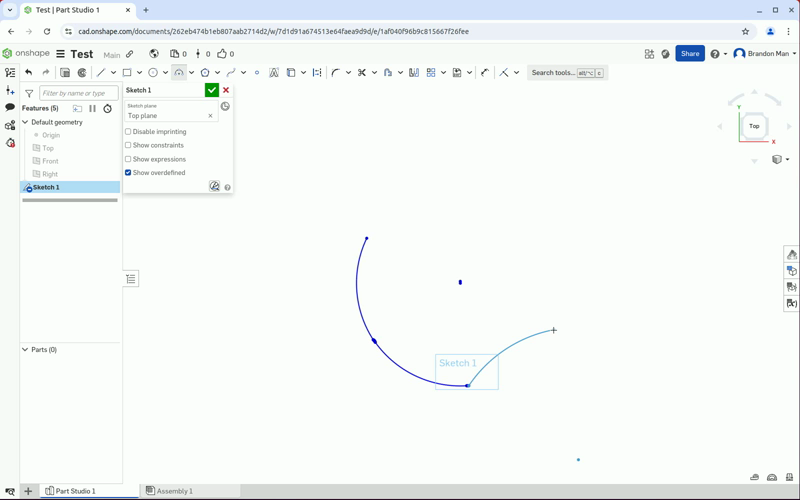
mouse_move(518, 369)
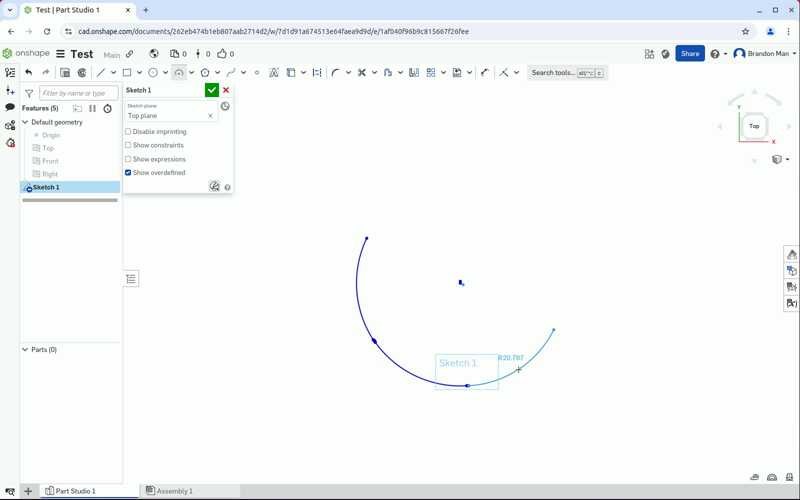
click(518, 369)
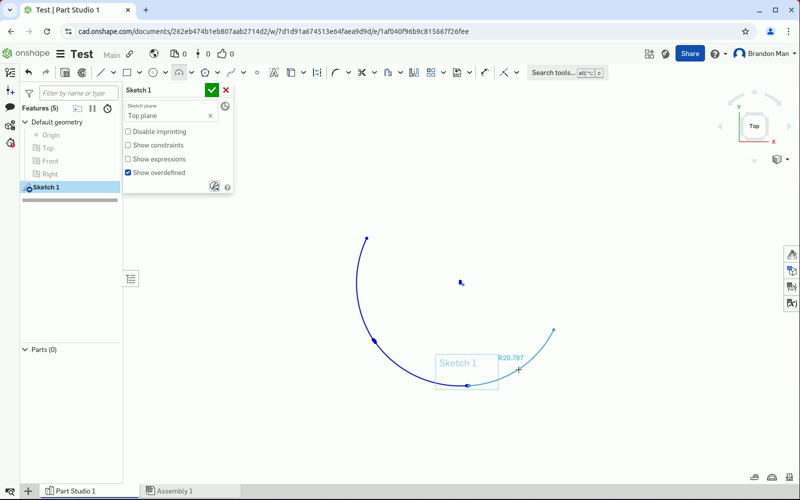
key_up(shift)
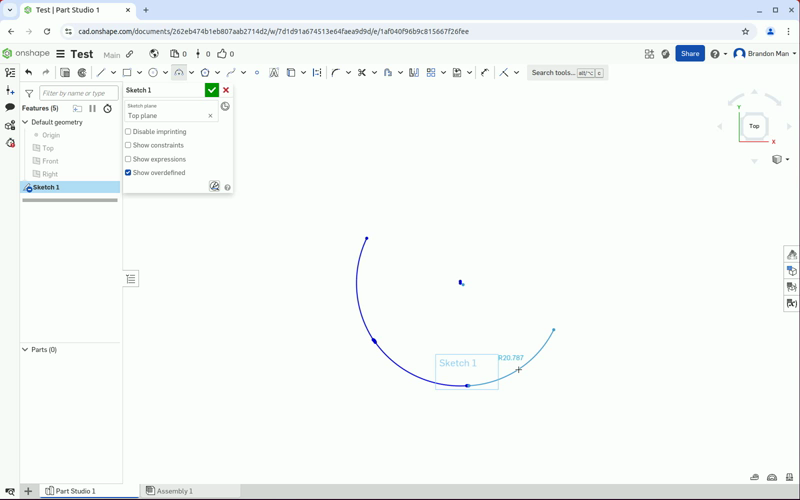
mouse_move(553, 329)
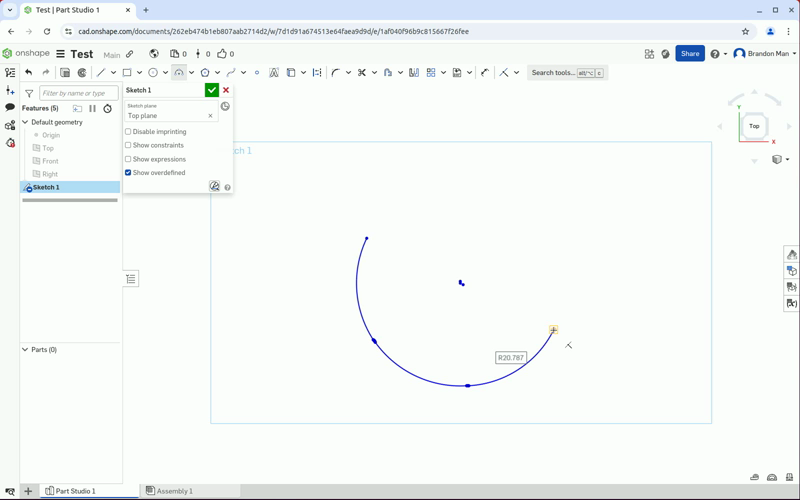
click(553, 329)
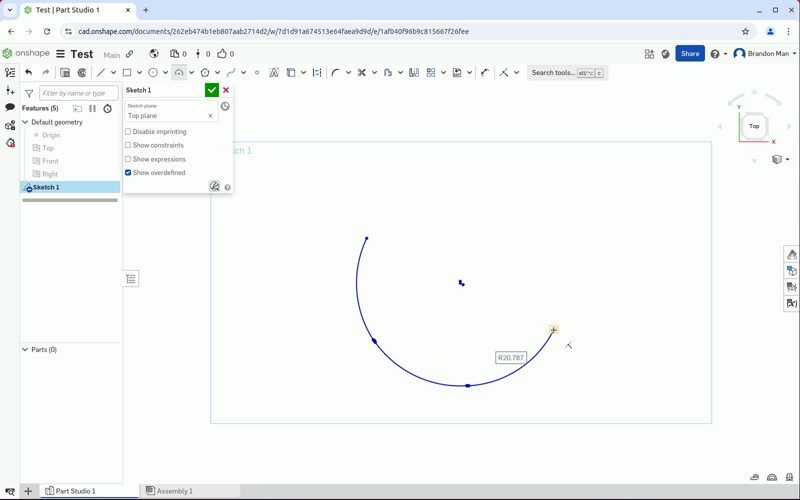
key_down(shift)
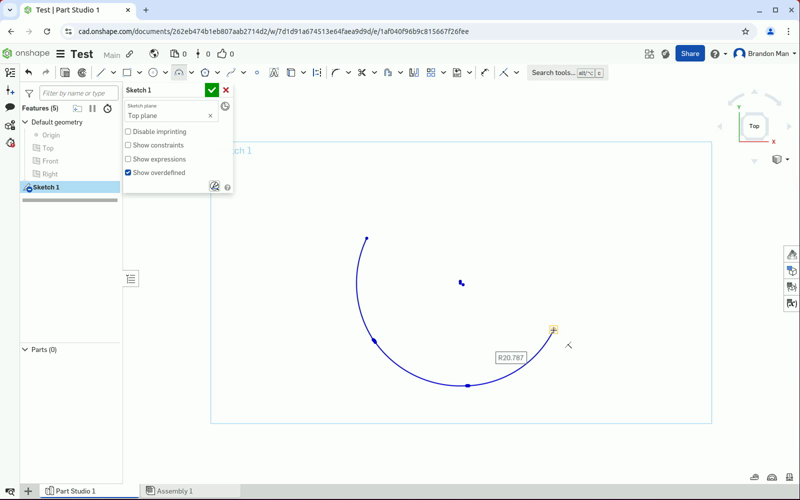
mouse_move(553, 327)
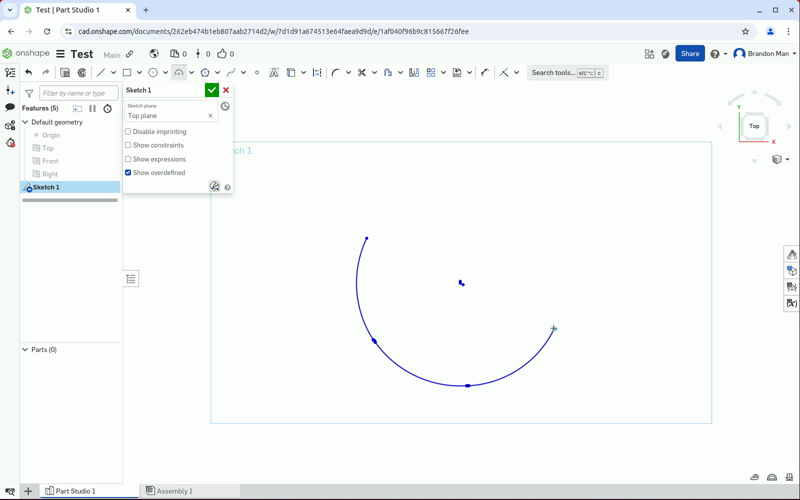
scroll(6)
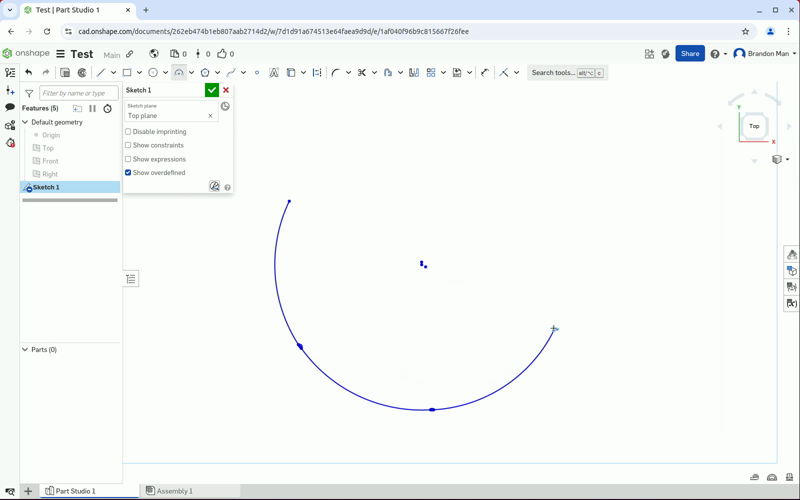
scroll(6)
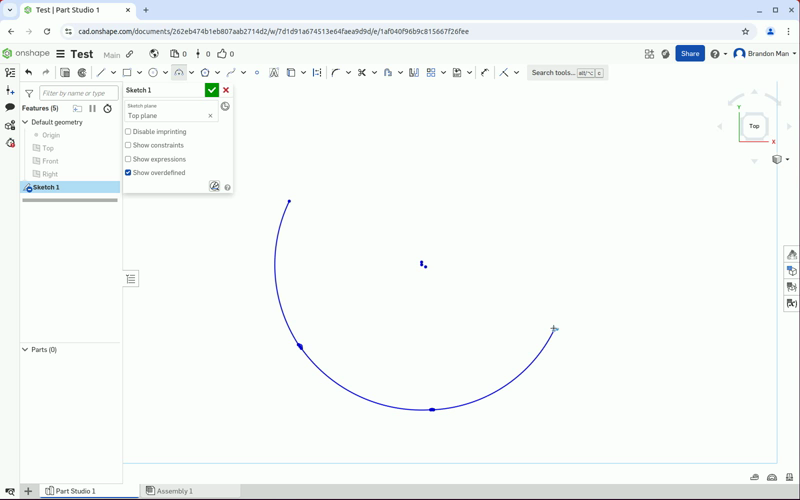
scroll(6)
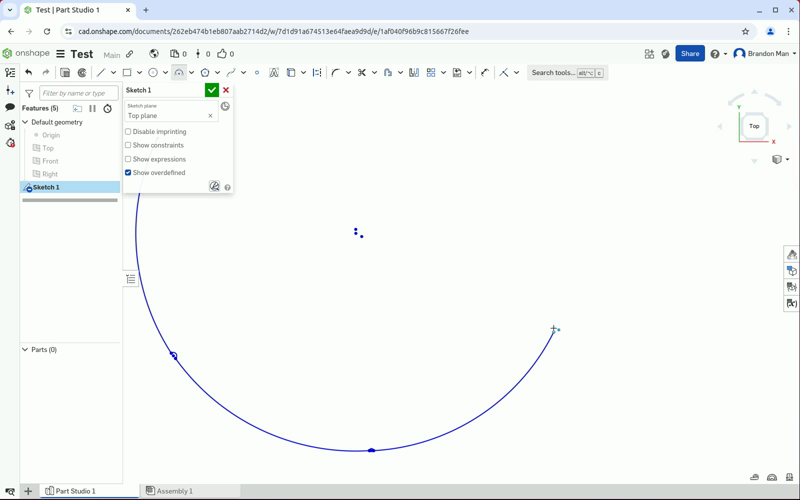
scroll(6)
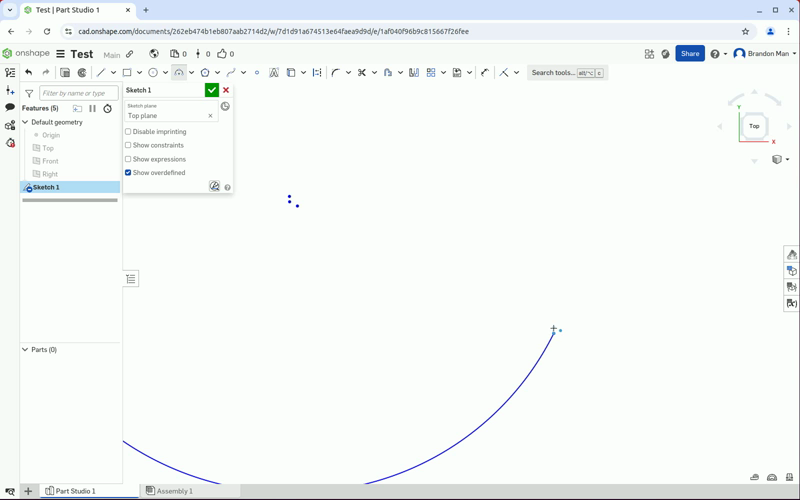
scroll(6)
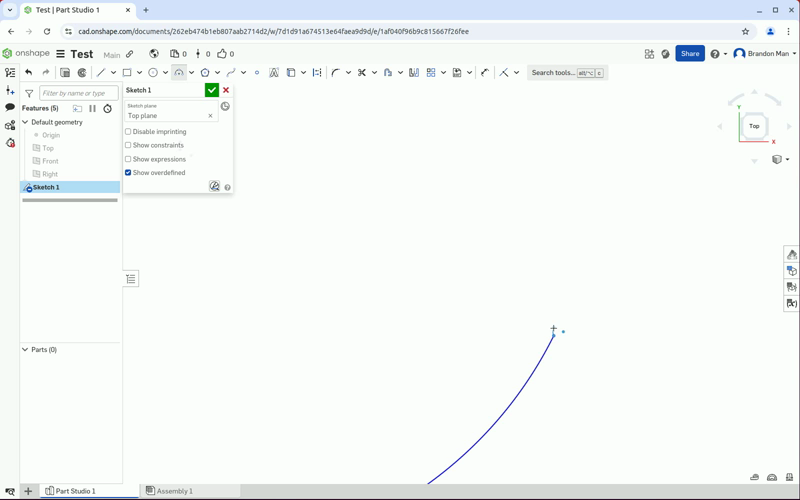
scroll(6)
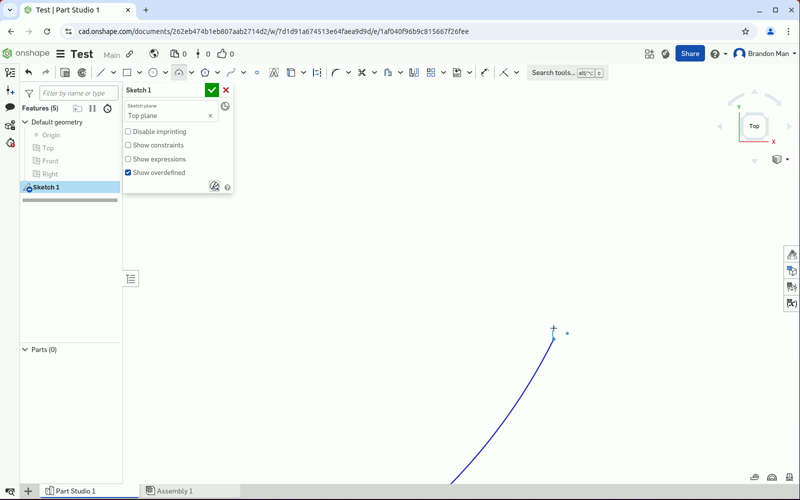
scroll(6)
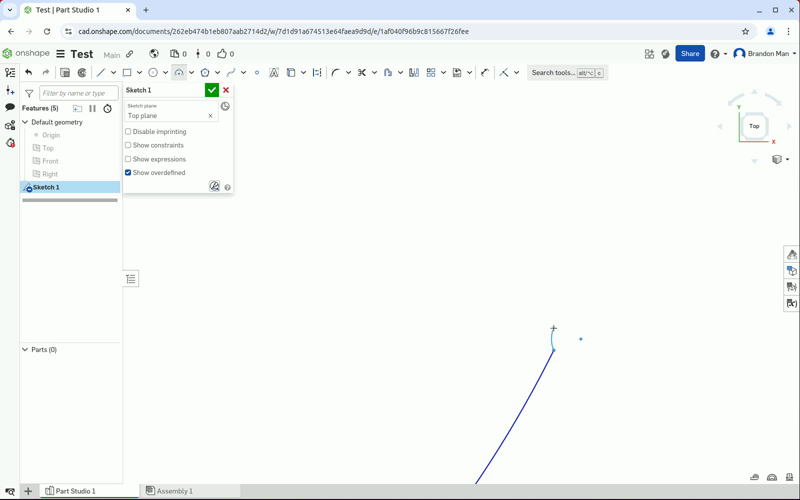
click(553, 327)
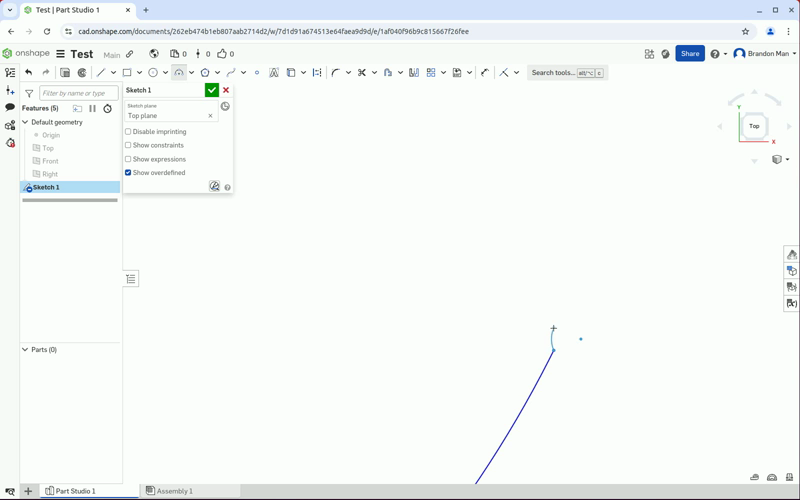
scroll(-6)
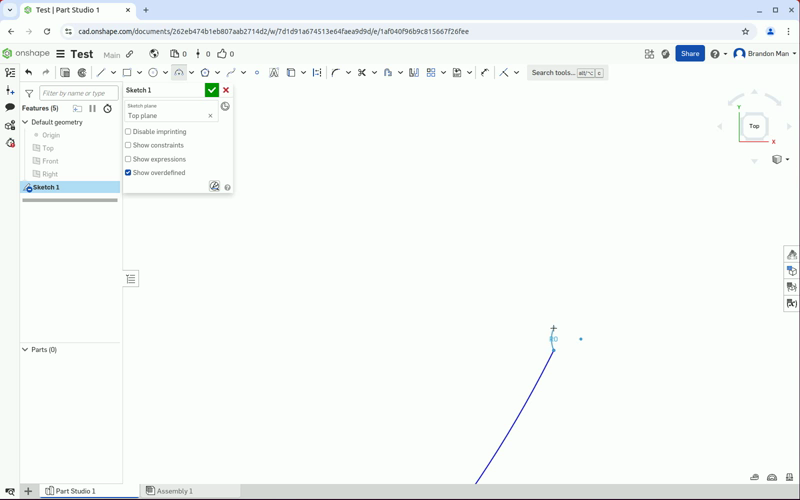
scroll(-6)
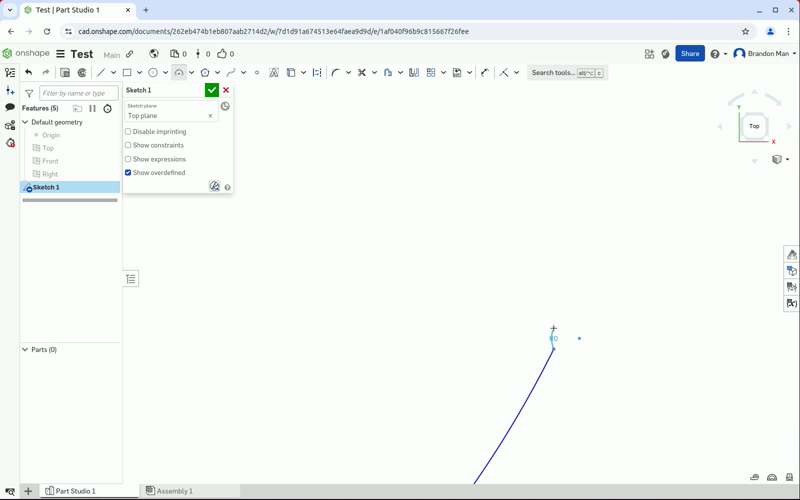
scroll(-6)
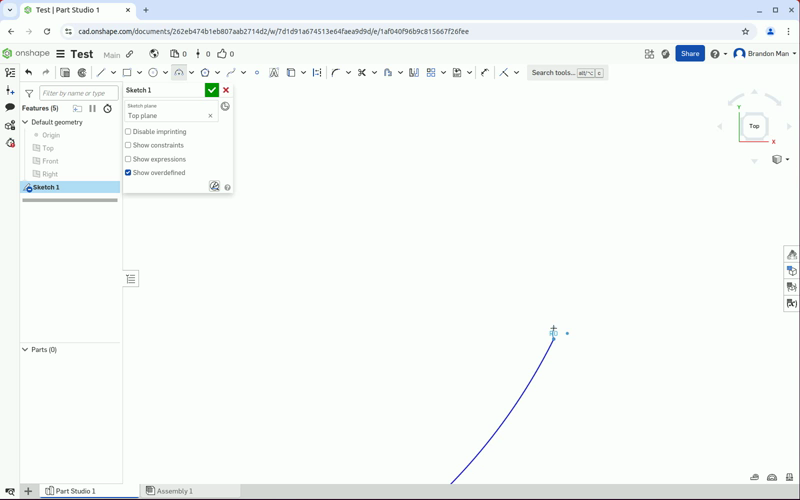
scroll(-6)
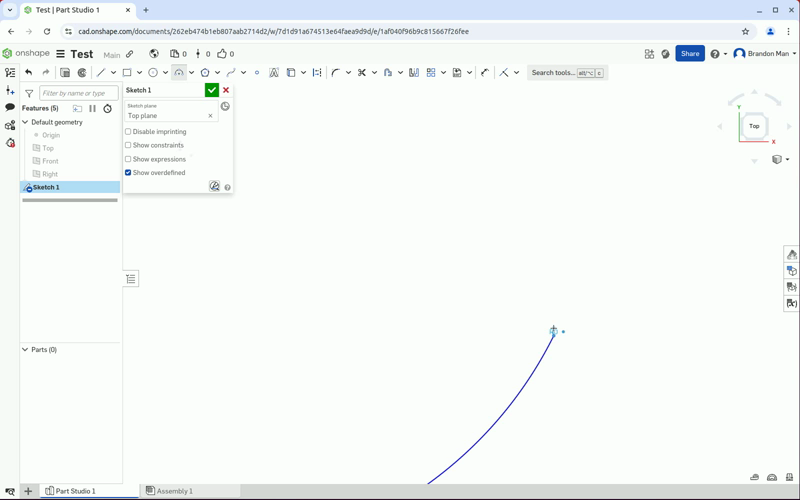
scroll(-6)
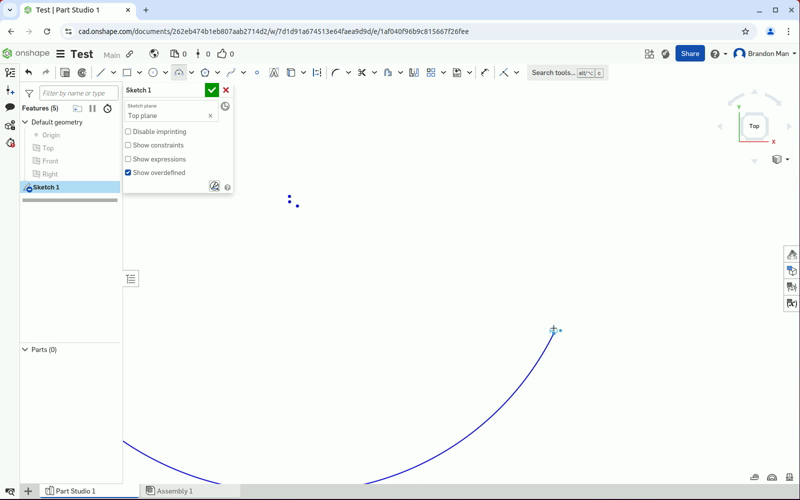
scroll(-6)
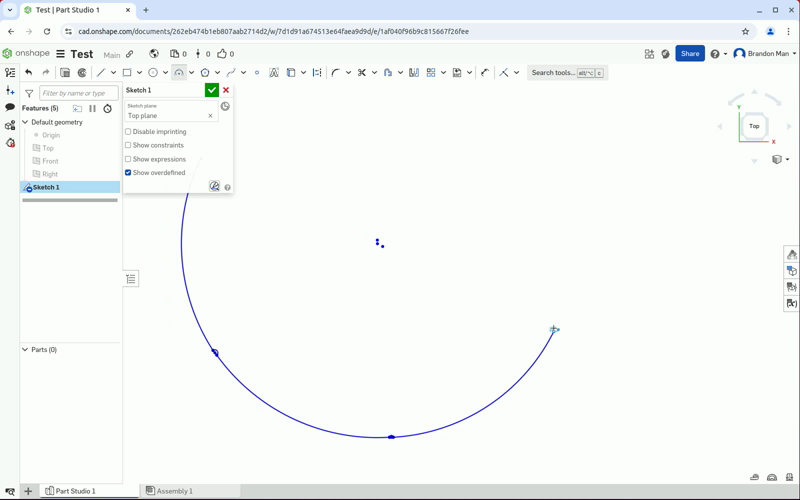
scroll(-6)
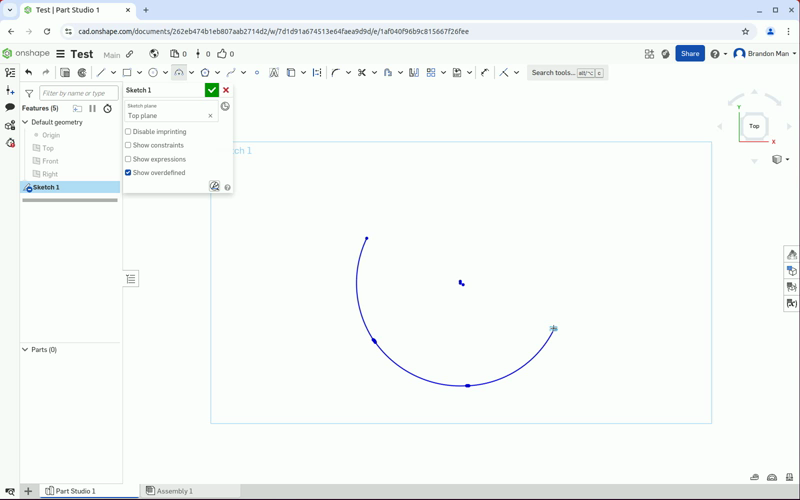
mouse_move(552, 328)
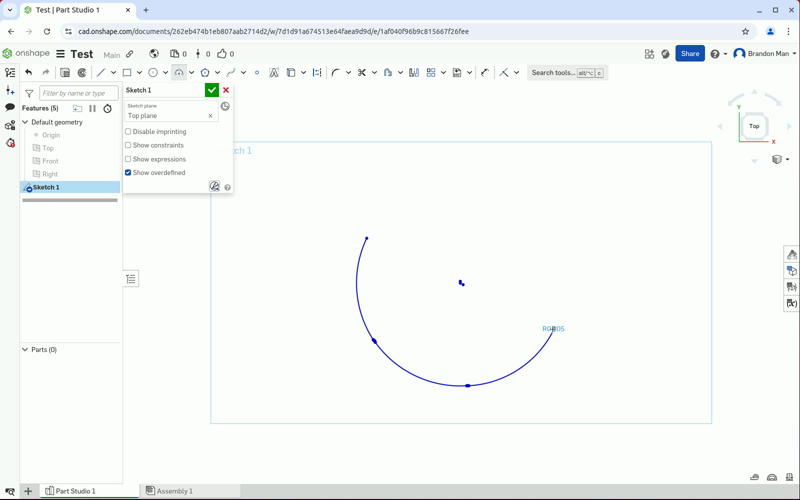
scroll(6)
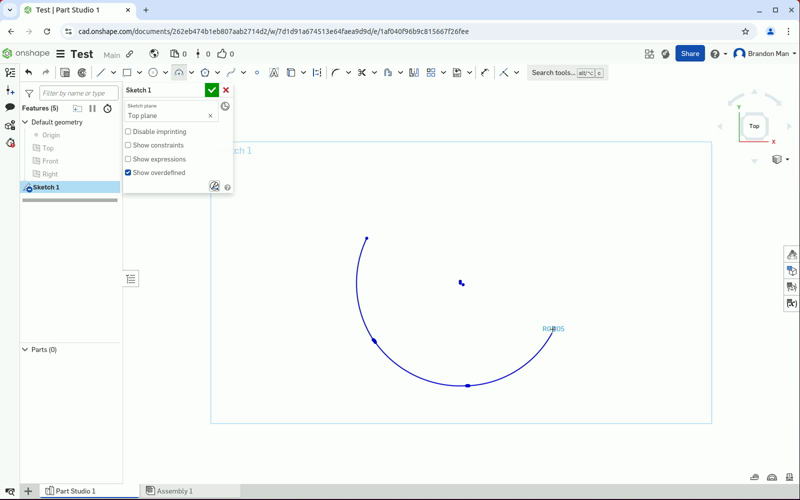
scroll(6)
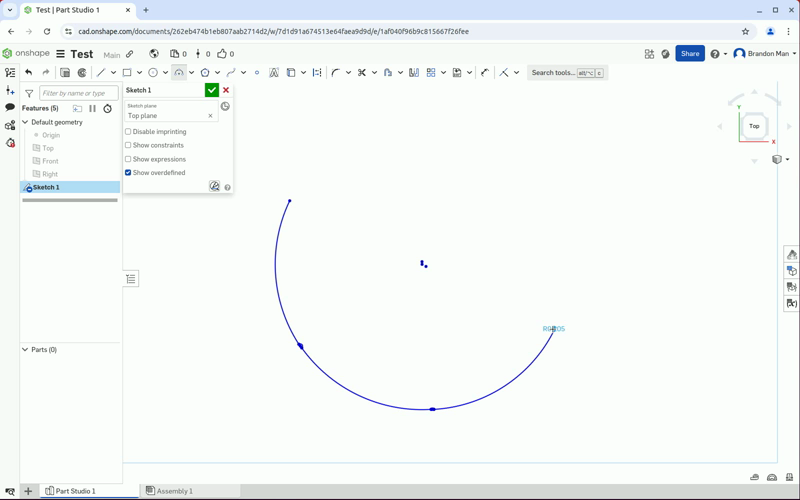
scroll(6)
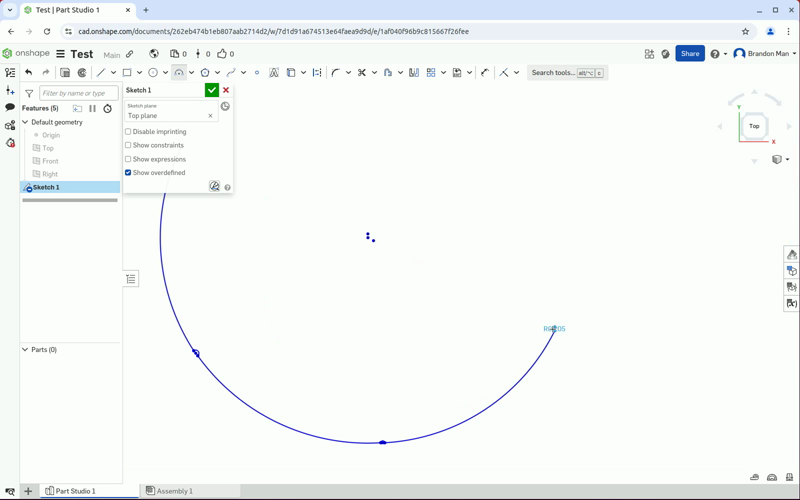
scroll(6)
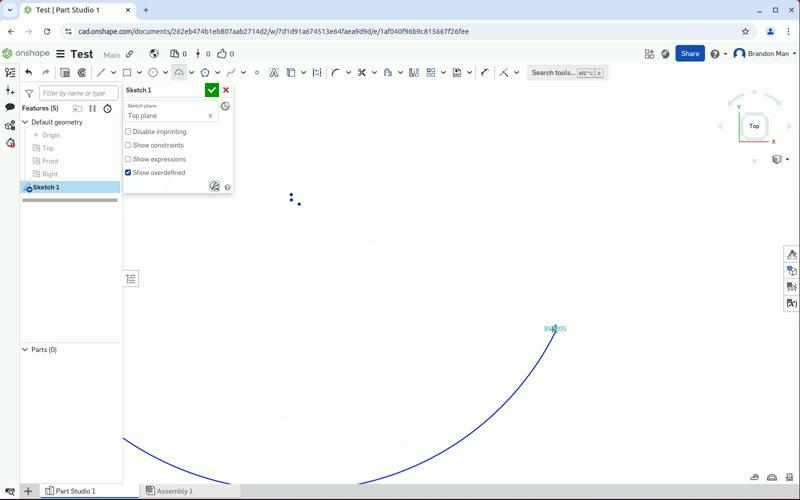
scroll(6)
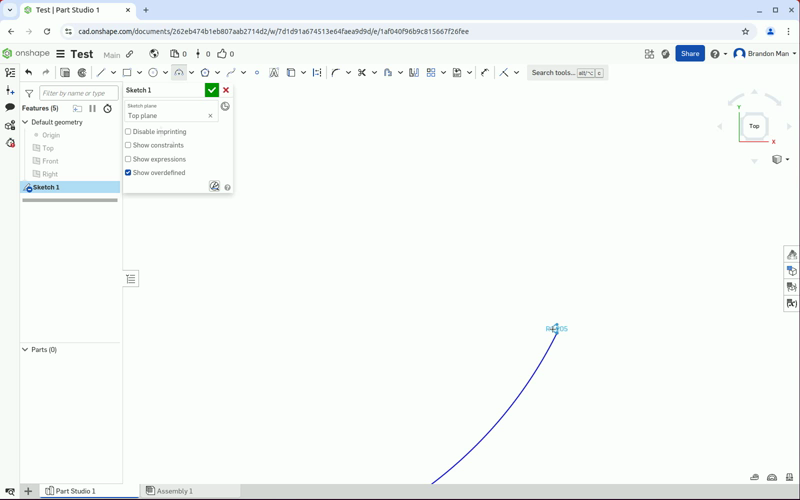
scroll(6)
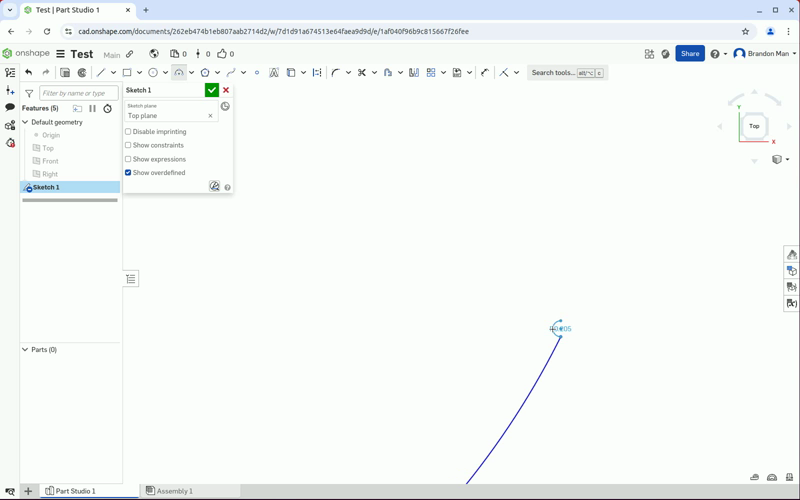
scroll(6)
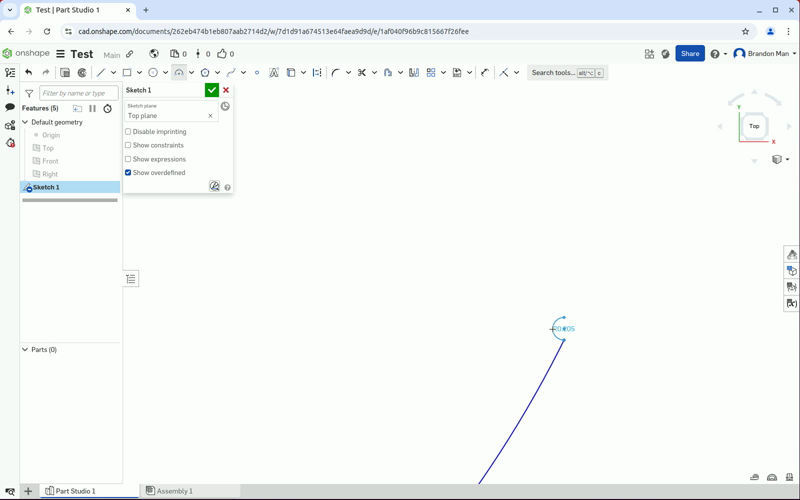
click(552, 328)
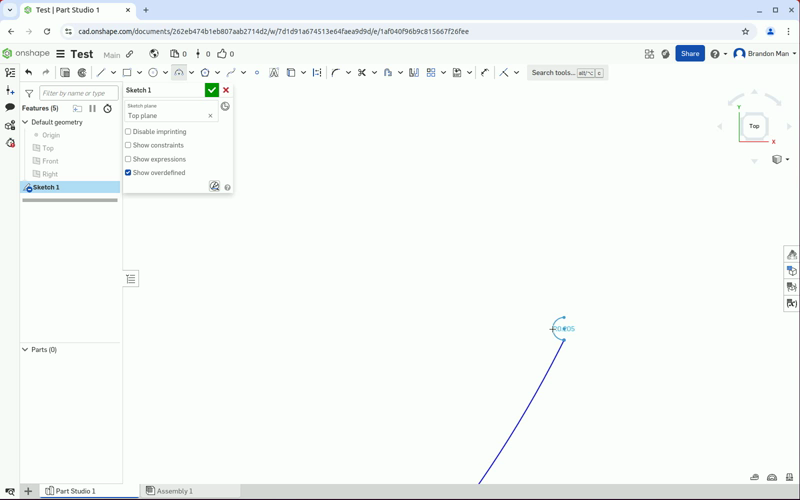
scroll(-6)
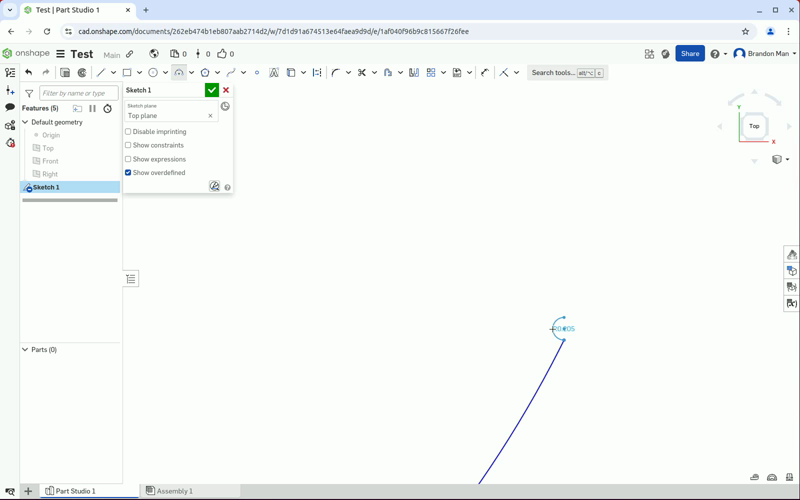
scroll(-6)
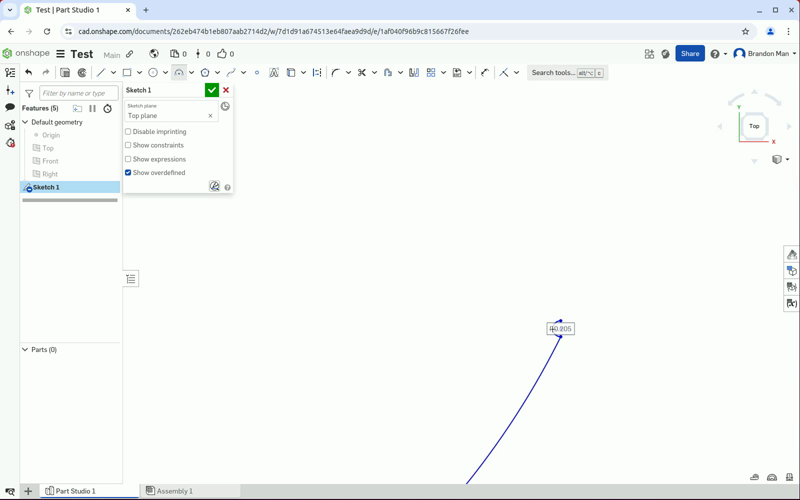
scroll(-6)
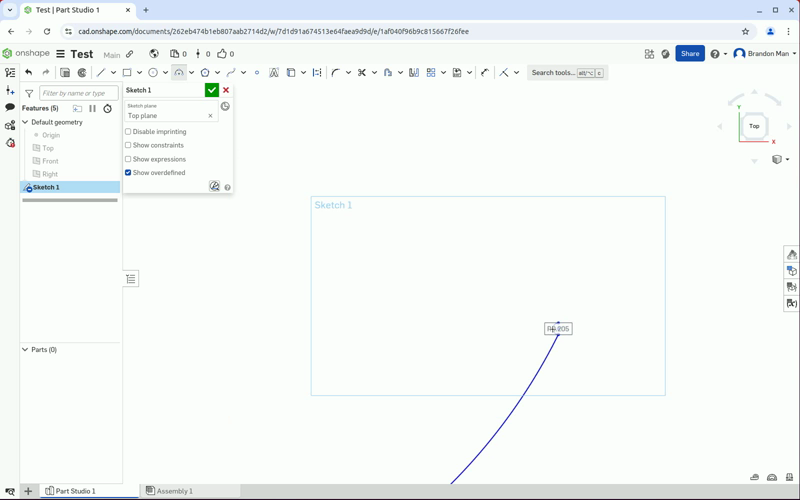
scroll(-6)
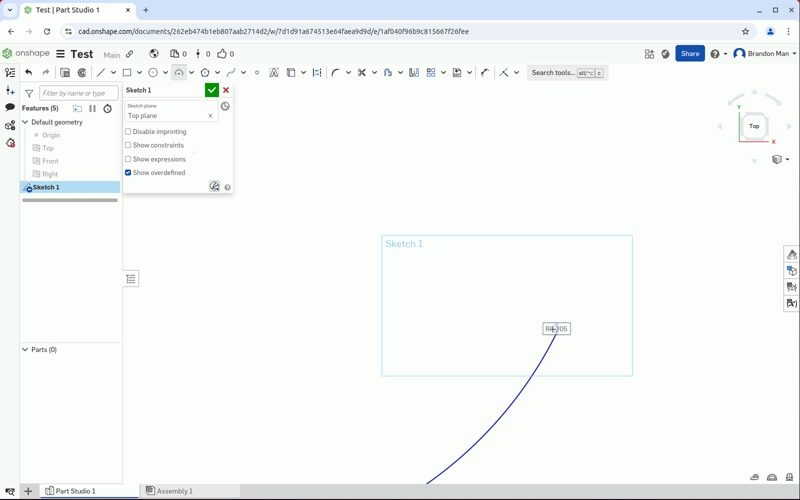
scroll(-6)
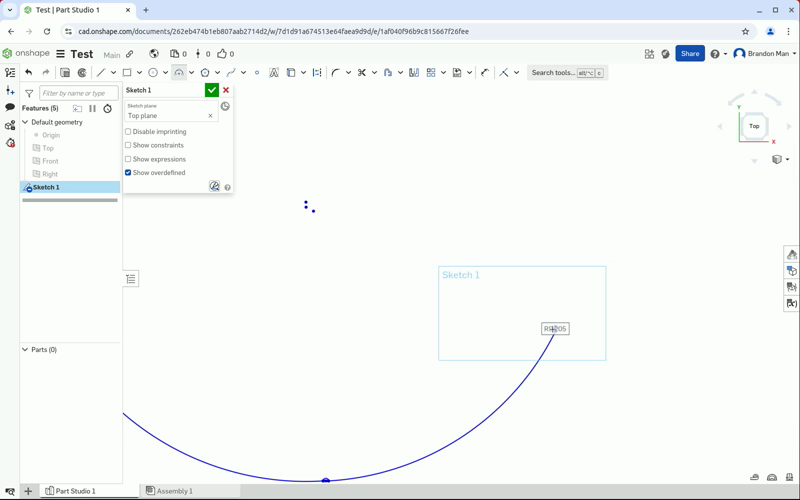
scroll(-6)
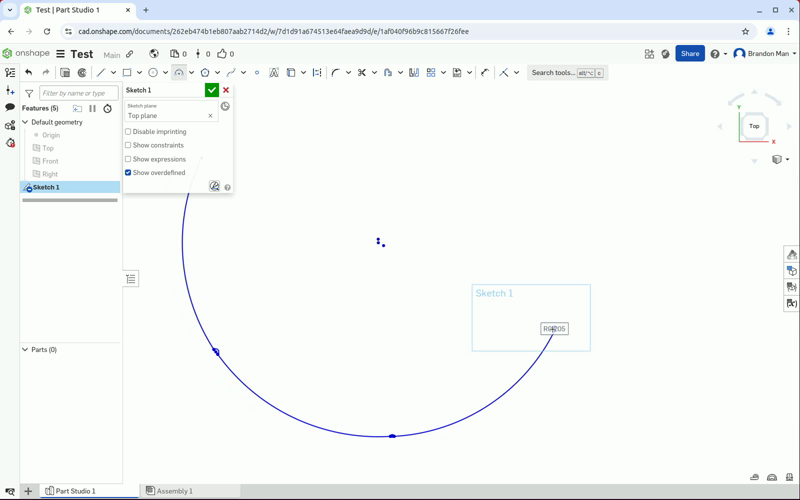
scroll(-6)
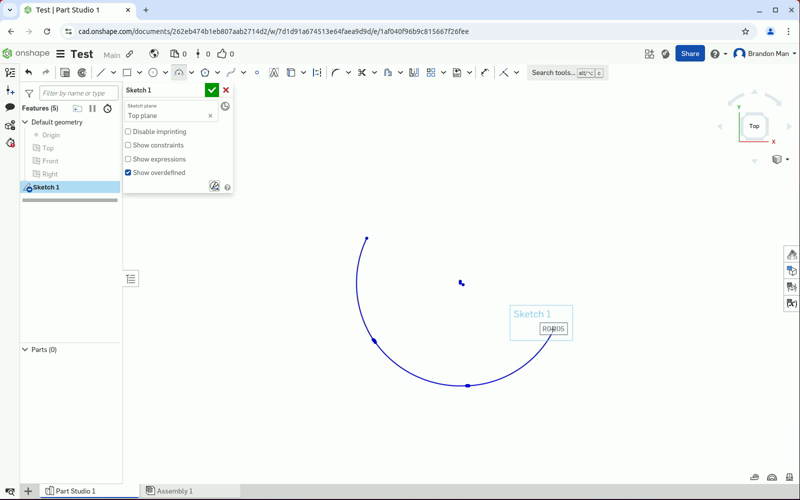
key_up(shift)
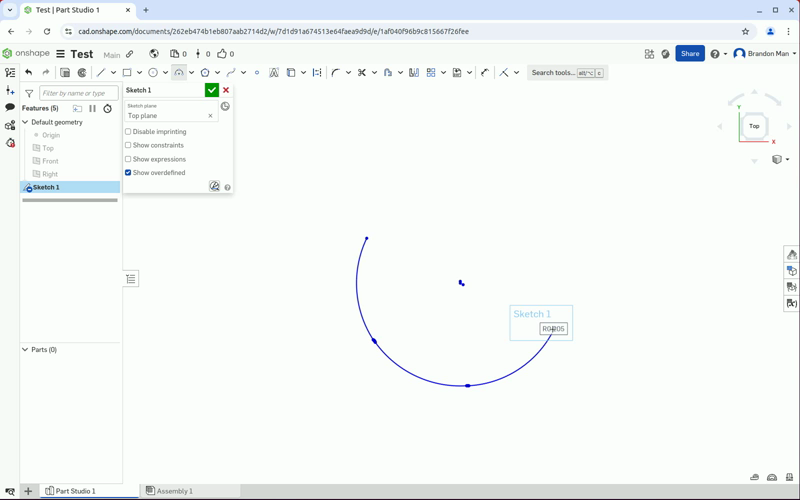
mouse_move(553, 327)
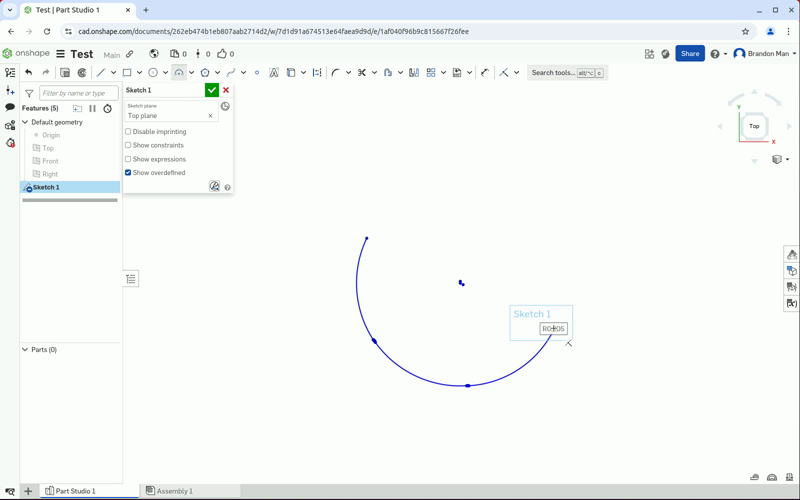
scroll(6)
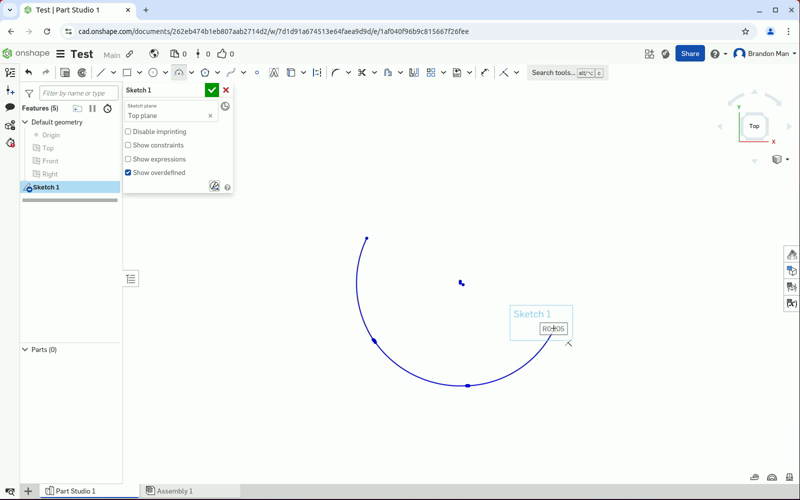
scroll(6)
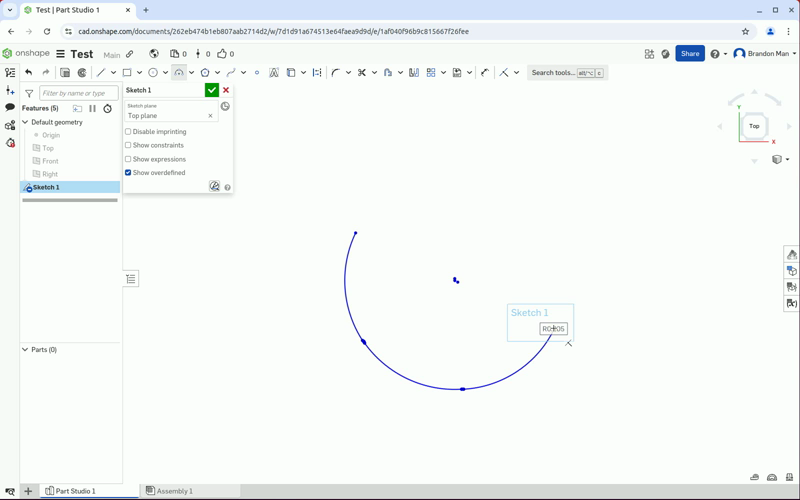
scroll(6)
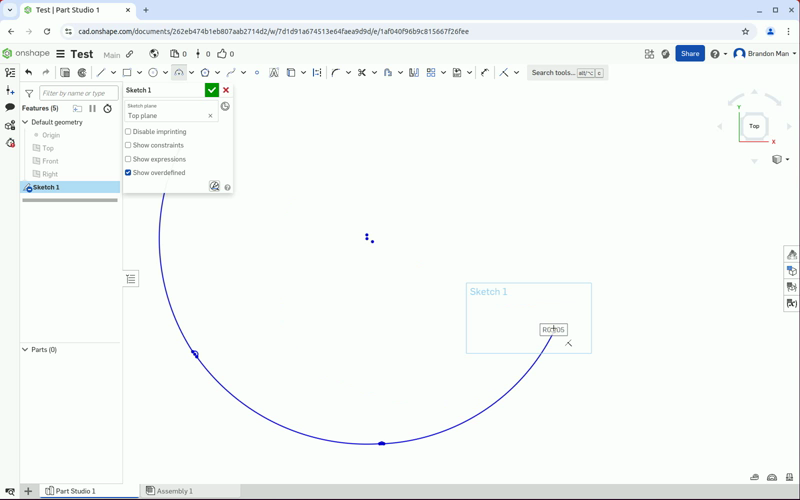
scroll(6)
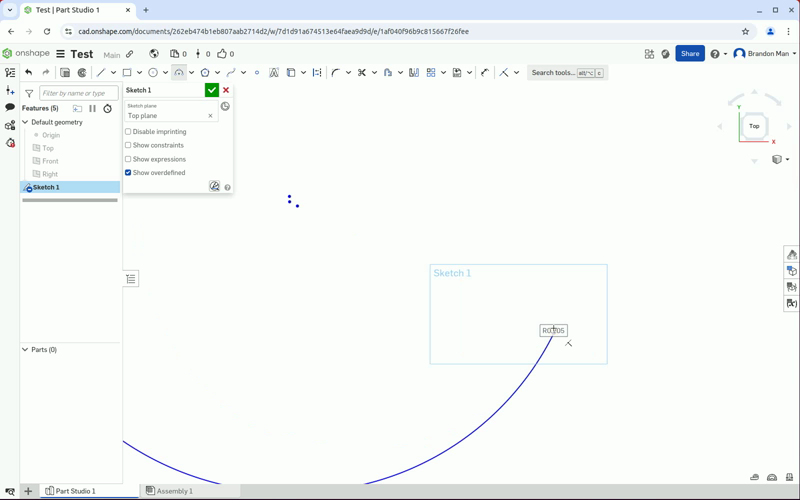
scroll(6)
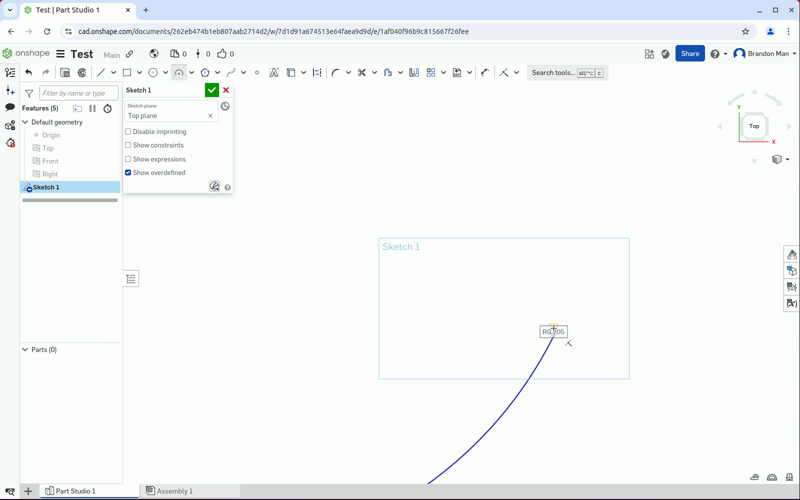
scroll(6)
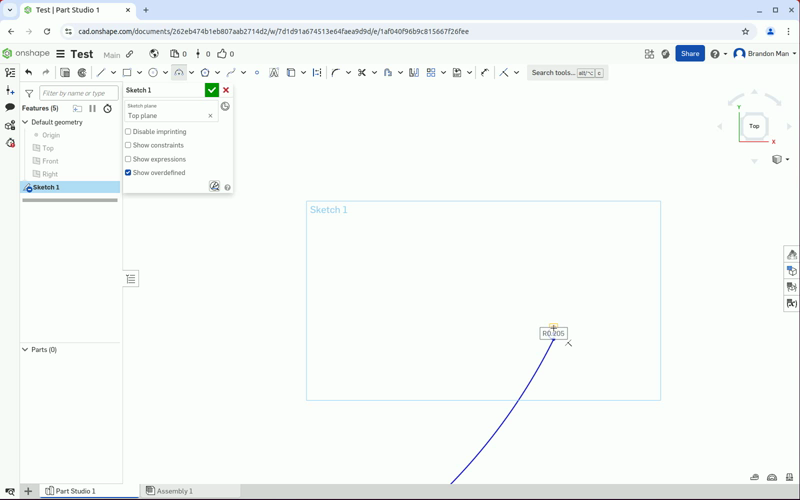
scroll(6)
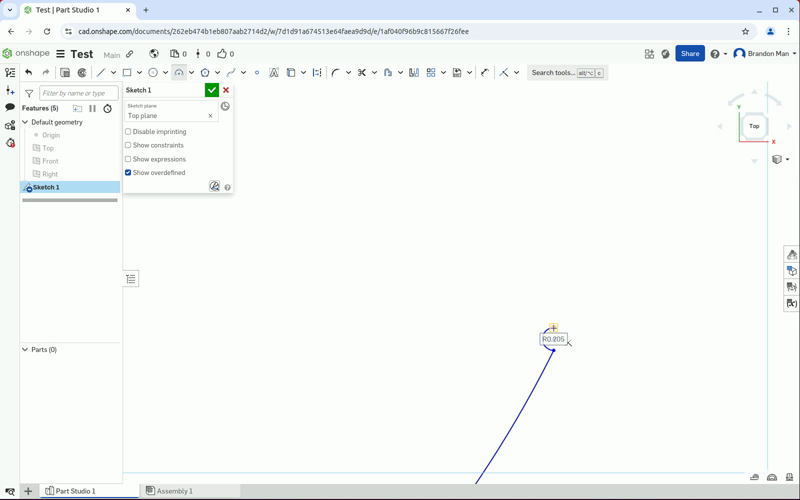
click(553, 327)
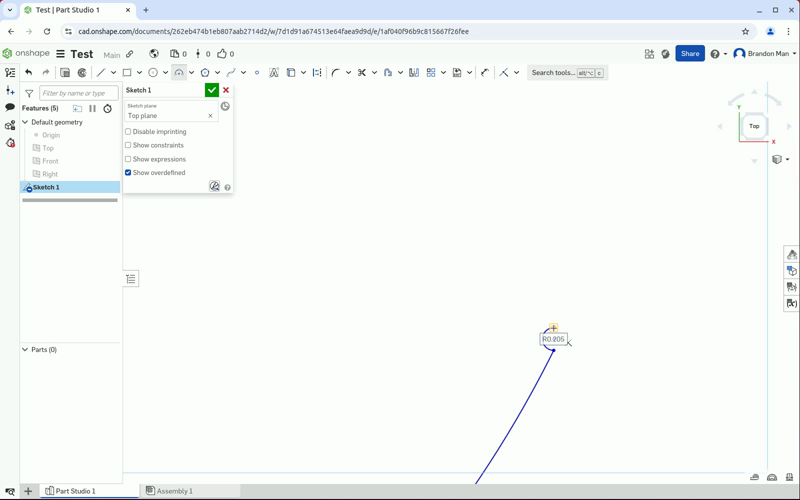
scroll(-6)
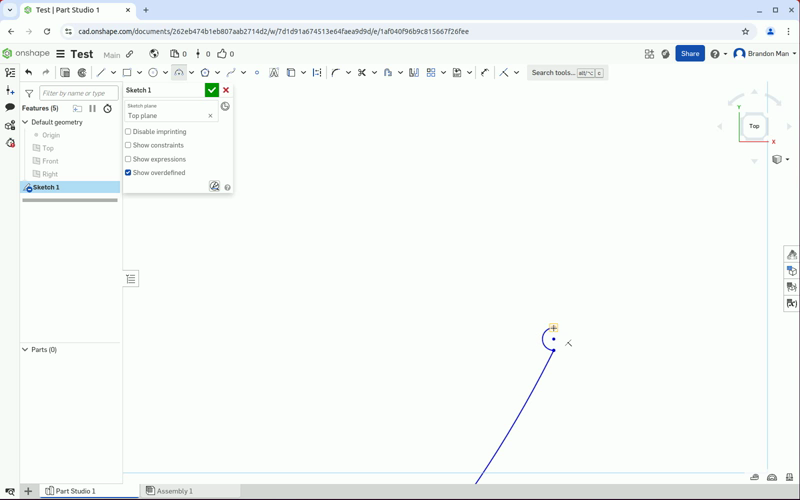
scroll(-6)
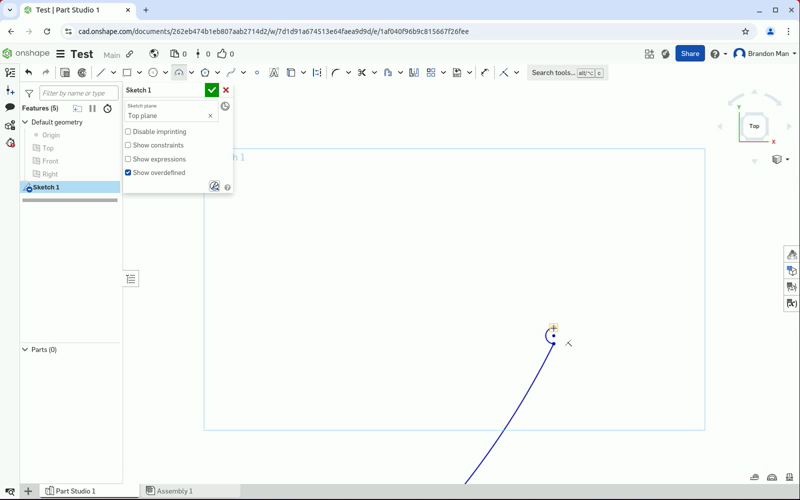
scroll(-6)
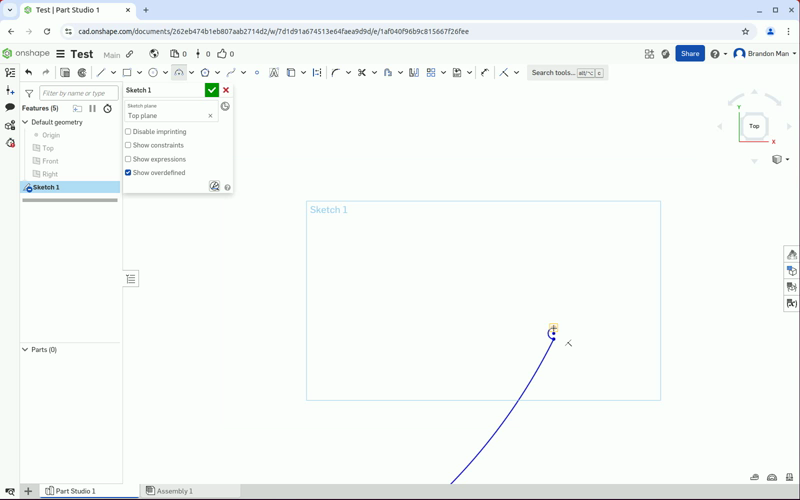
scroll(-6)
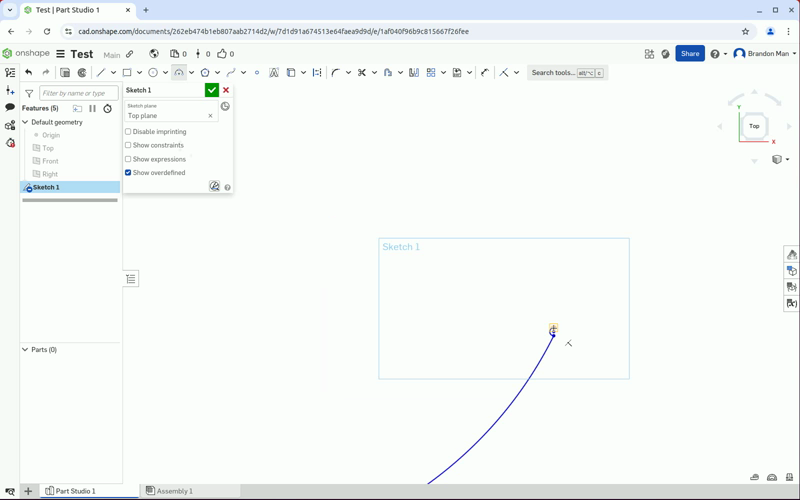
scroll(-6)
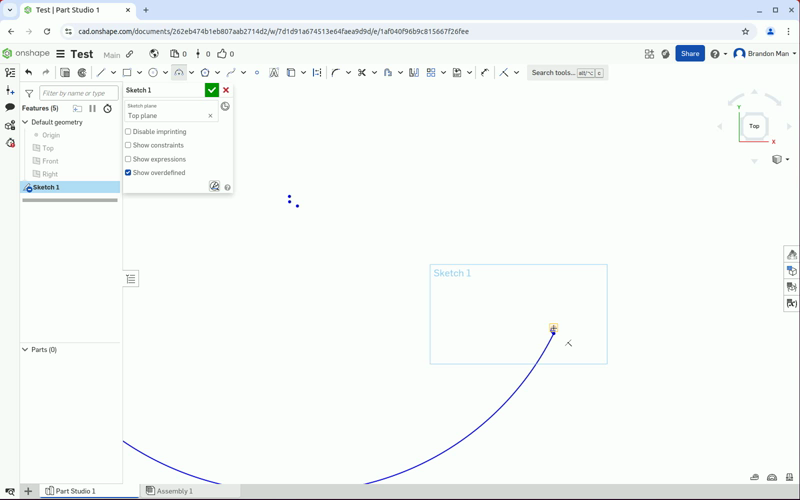
scroll(-6)
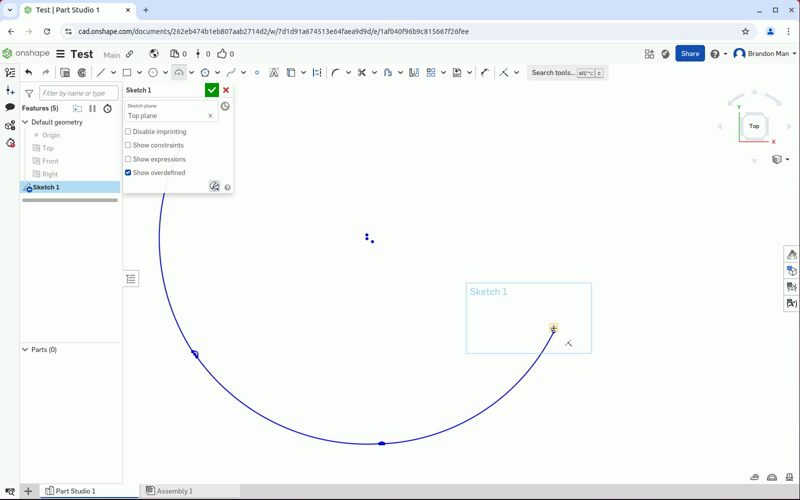
scroll(-6)
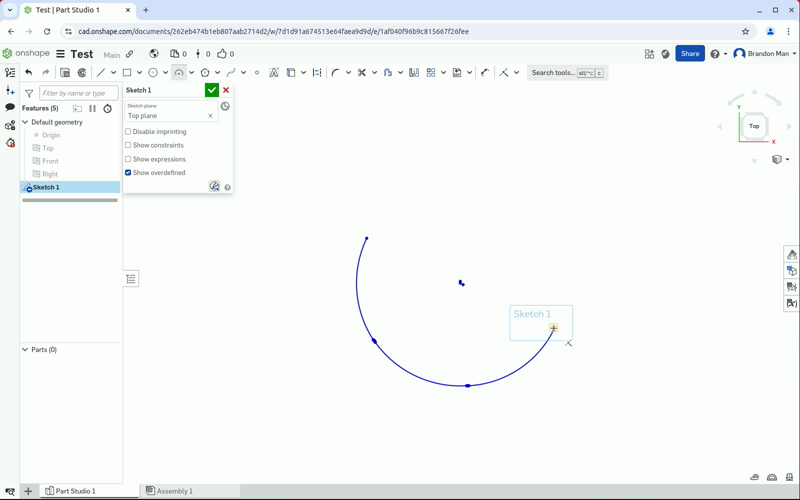
key_down(shift)
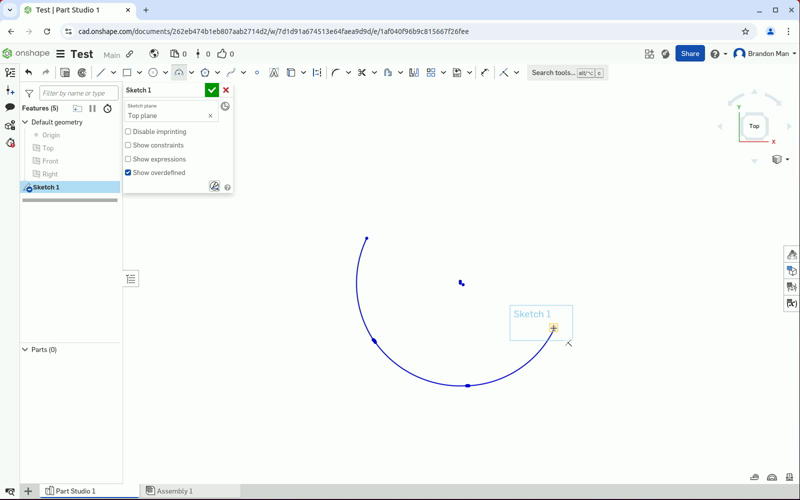
mouse_move(547, 225)
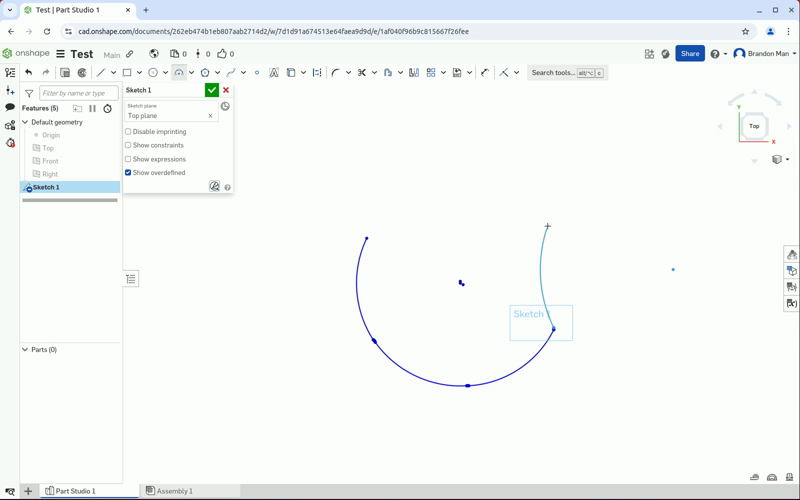
click(547, 225)
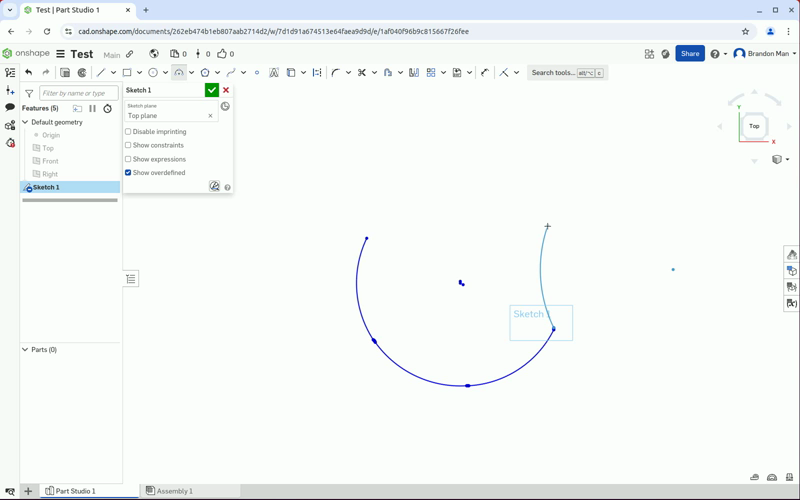
mouse_move(564, 276)
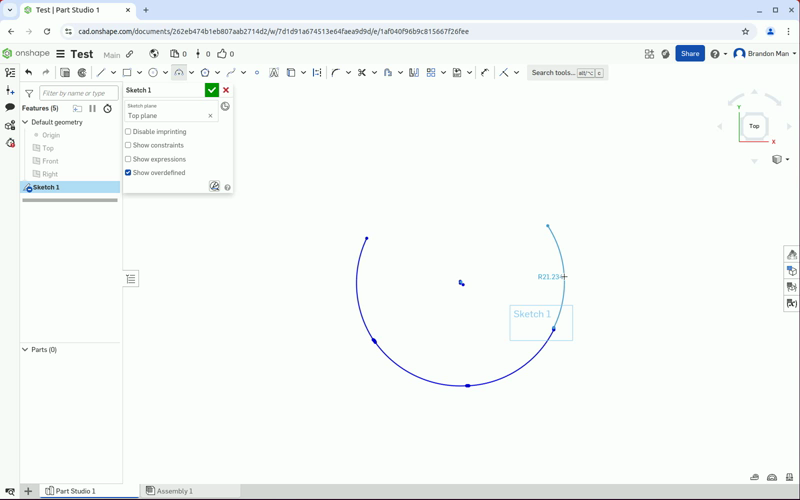
click(564, 276)
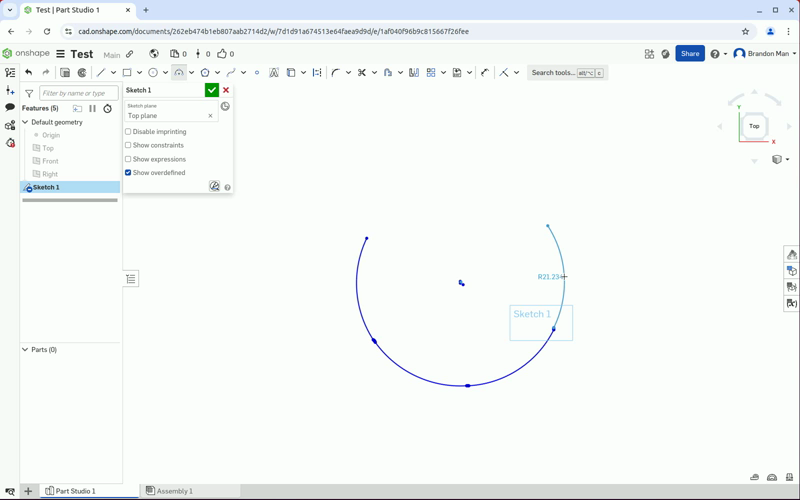
key_up(shift)
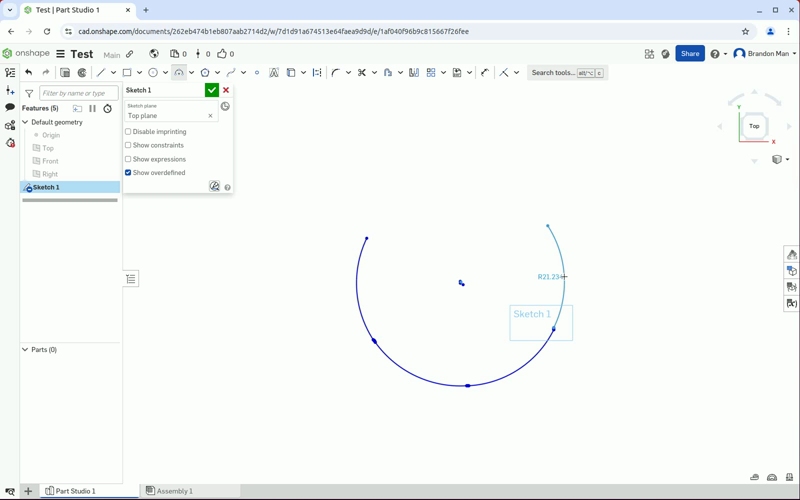
mouse_move(547, 225)
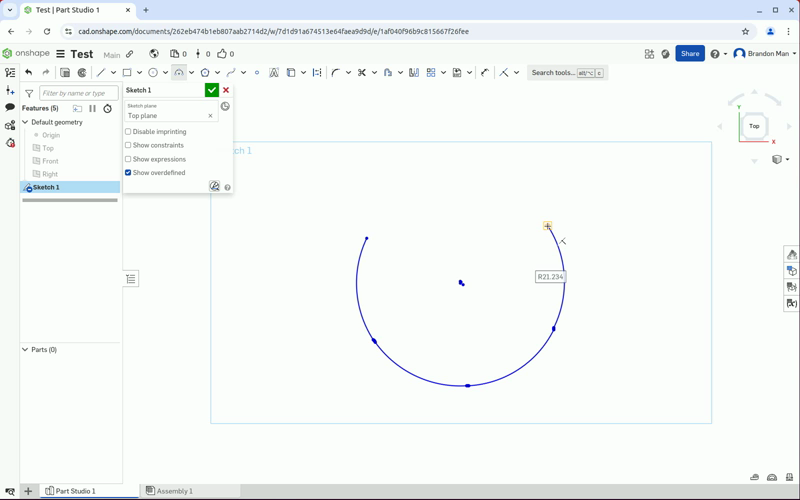
click(547, 225)
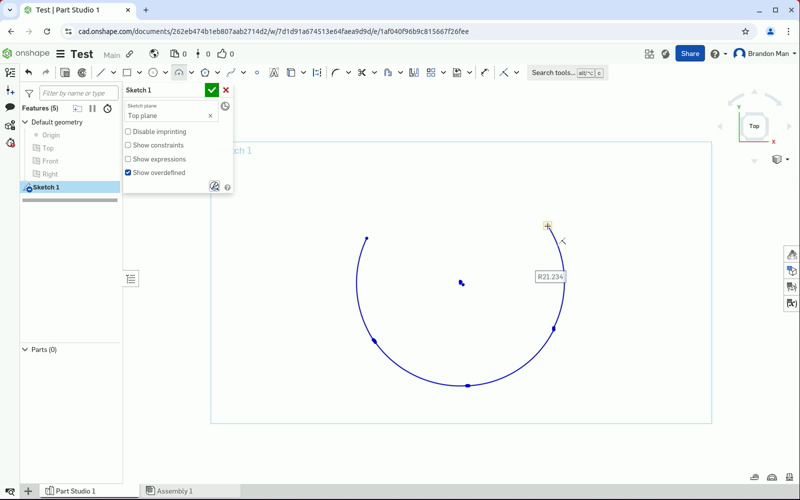
key_down(shift)
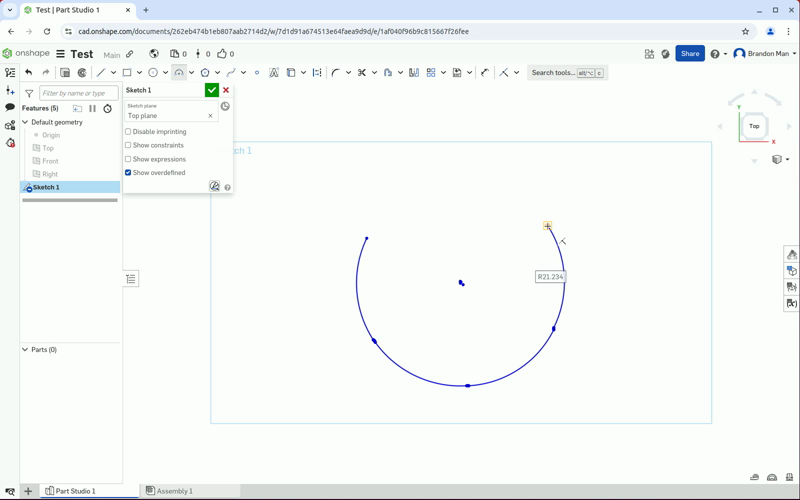
mouse_move(545, 223)
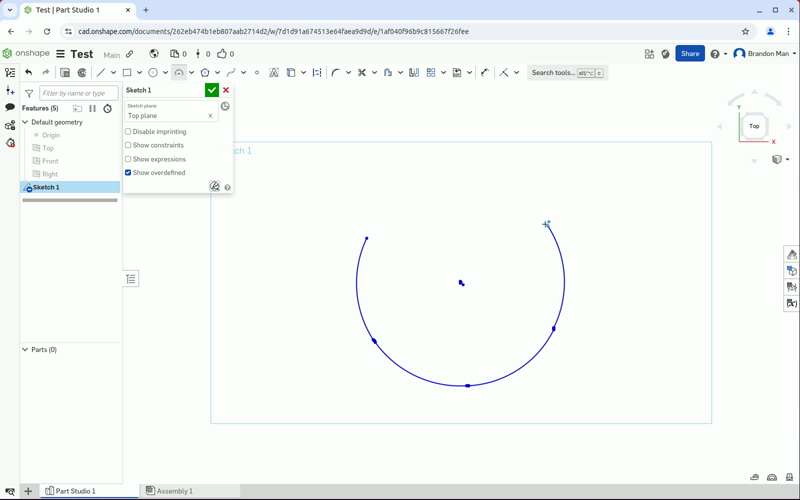
scroll(6)
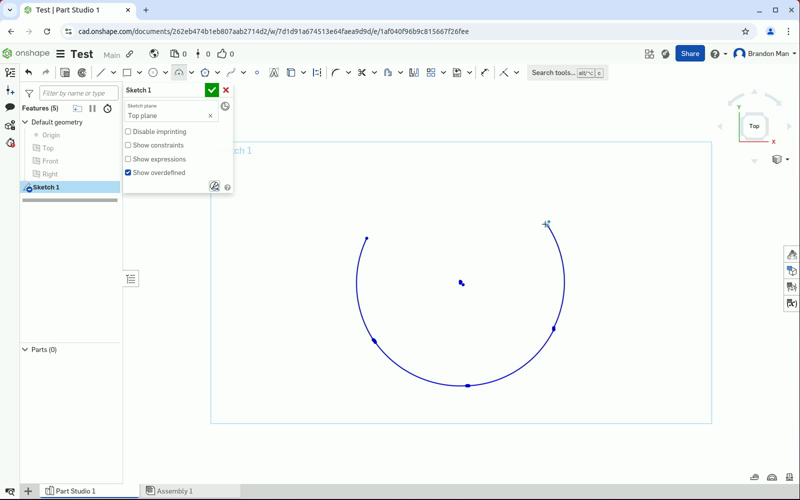
scroll(6)
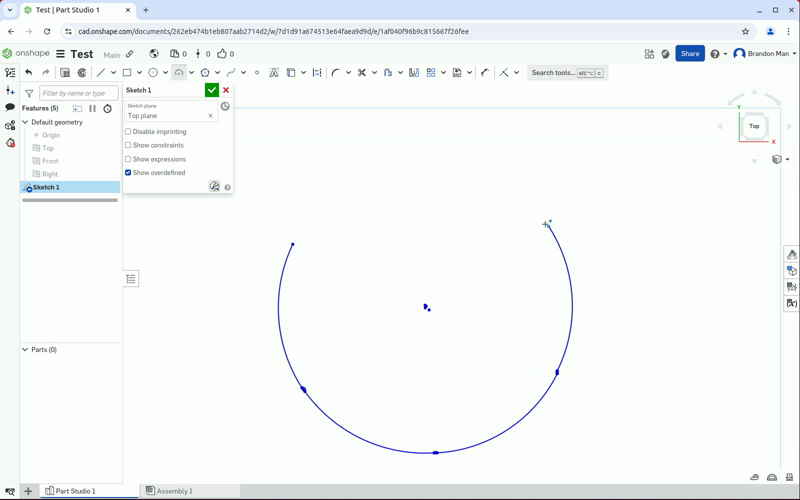
scroll(6)
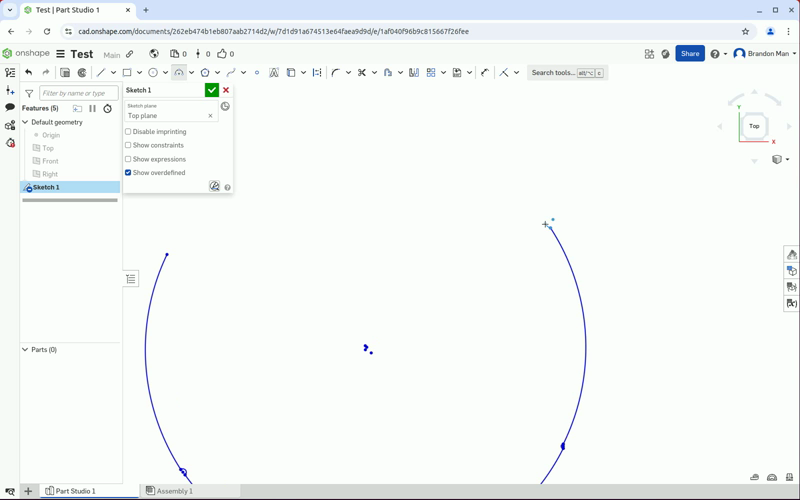
scroll(6)
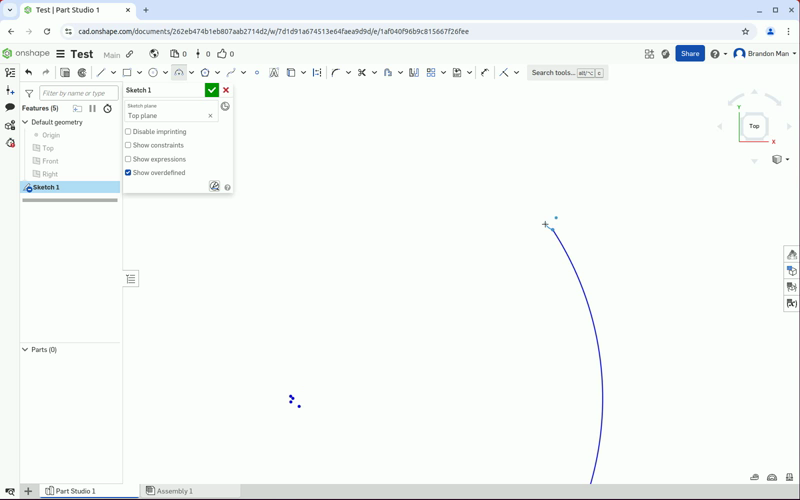
scroll(6)
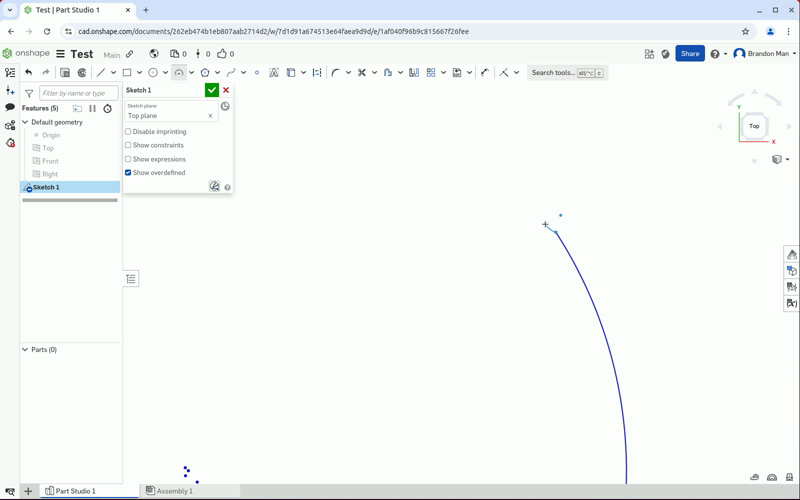
scroll(6)
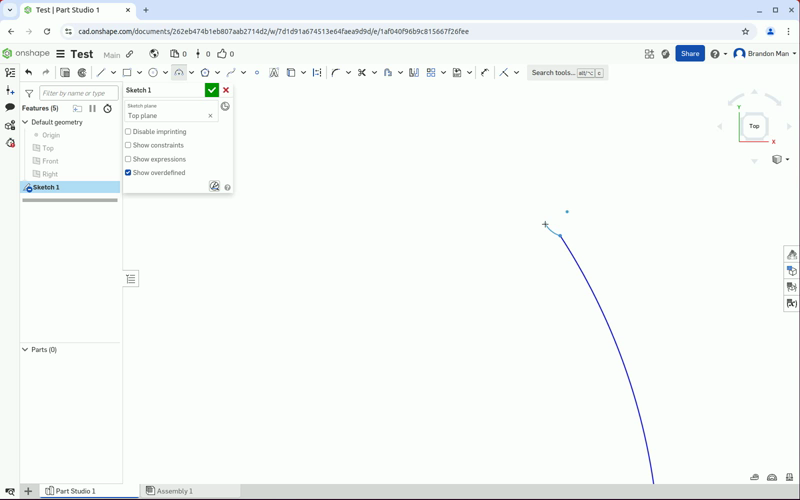
scroll(6)
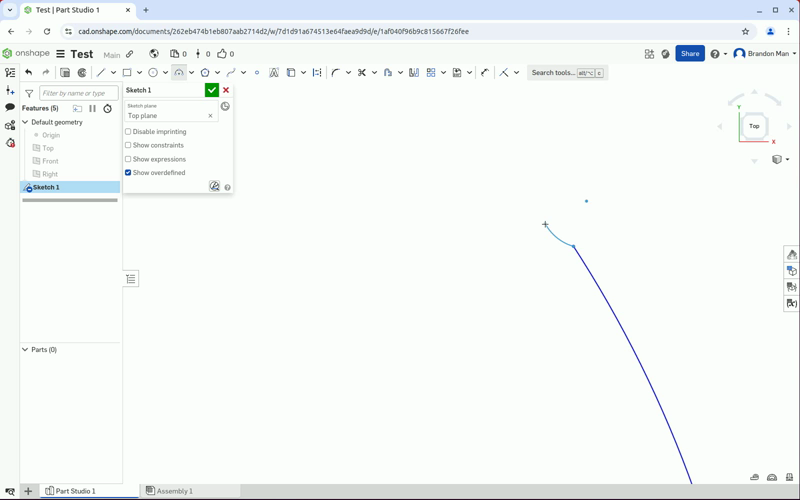
click(545, 223)
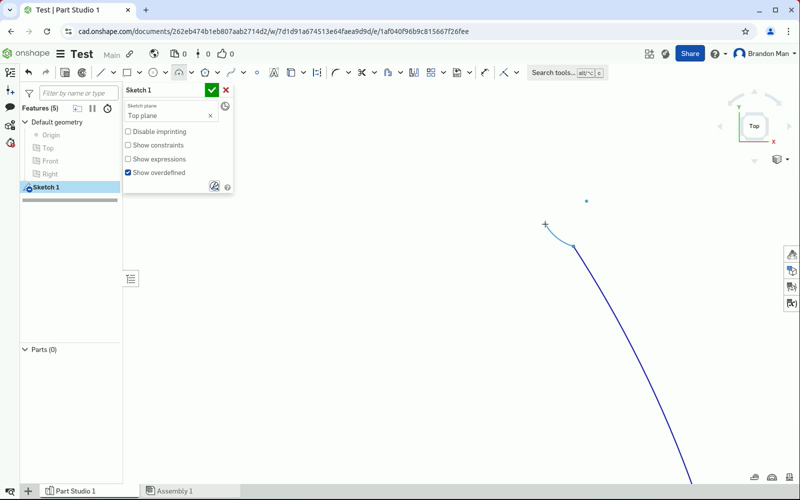
scroll(-6)
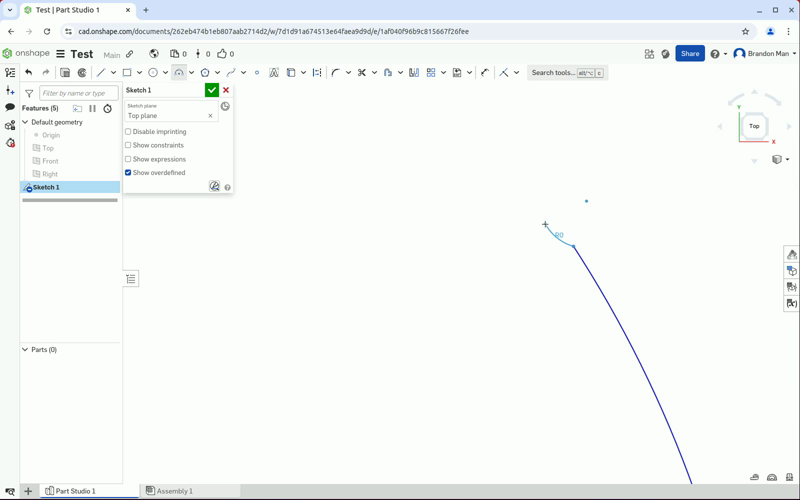
scroll(-6)
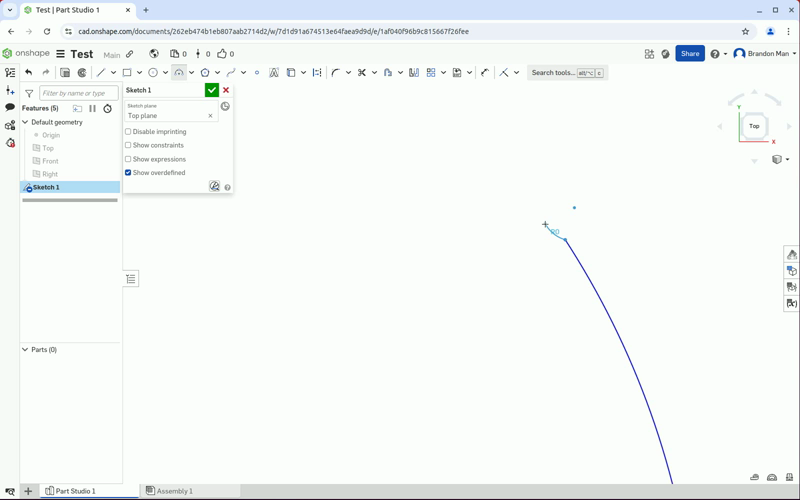
scroll(-6)
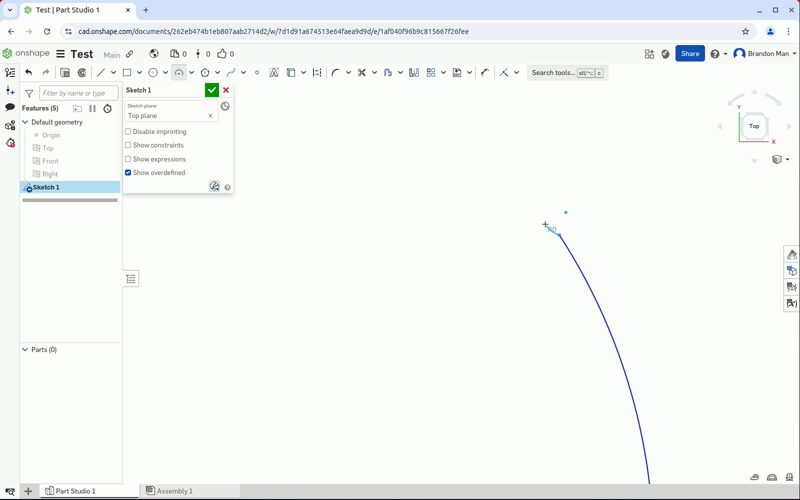
scroll(-6)
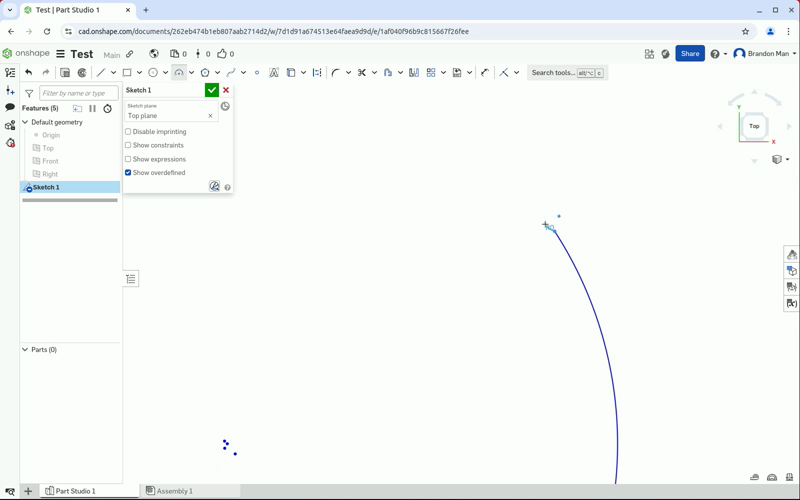
scroll(-6)
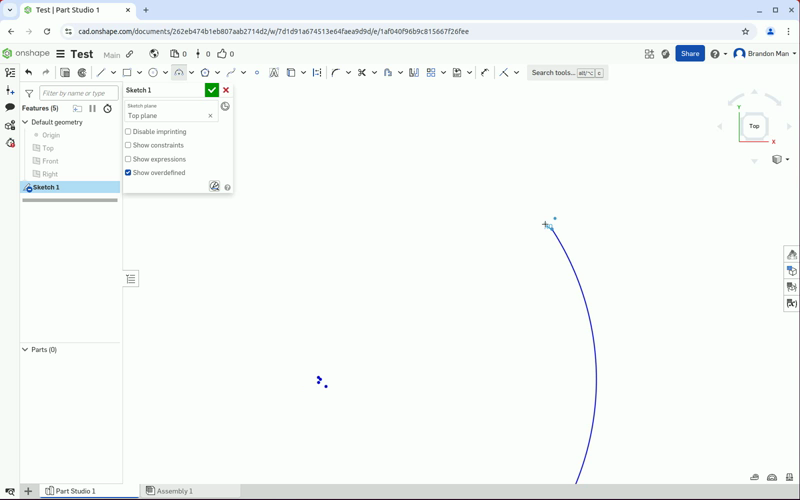
scroll(-6)
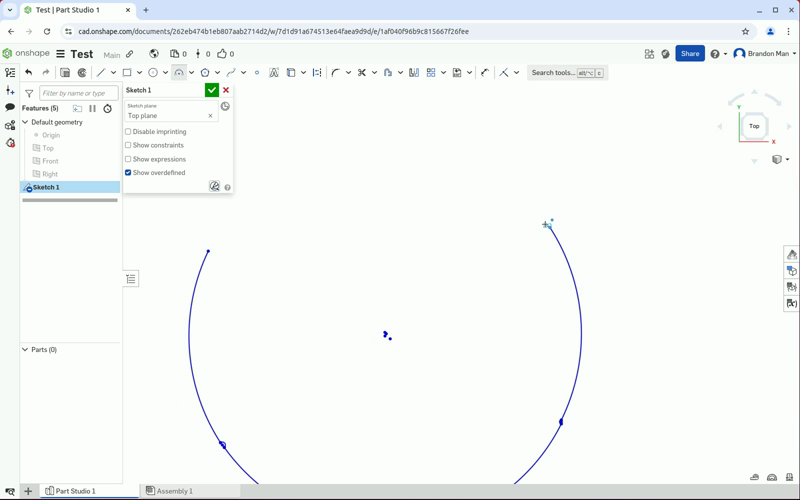
scroll(-6)
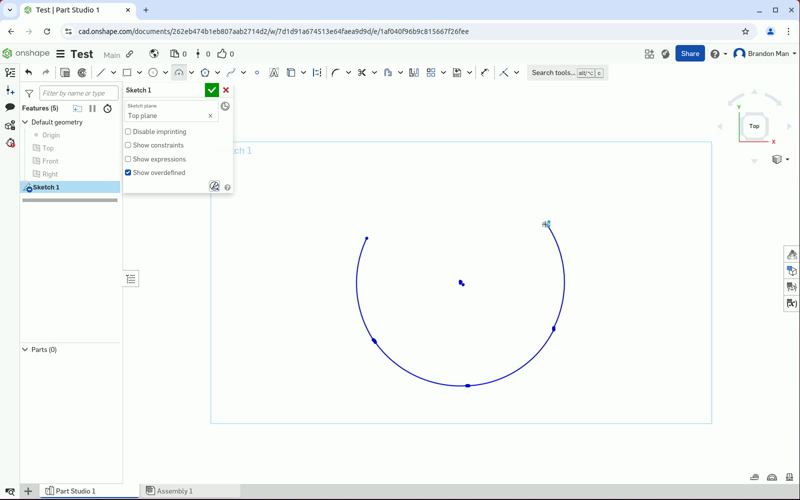
mouse_move(545, 225)
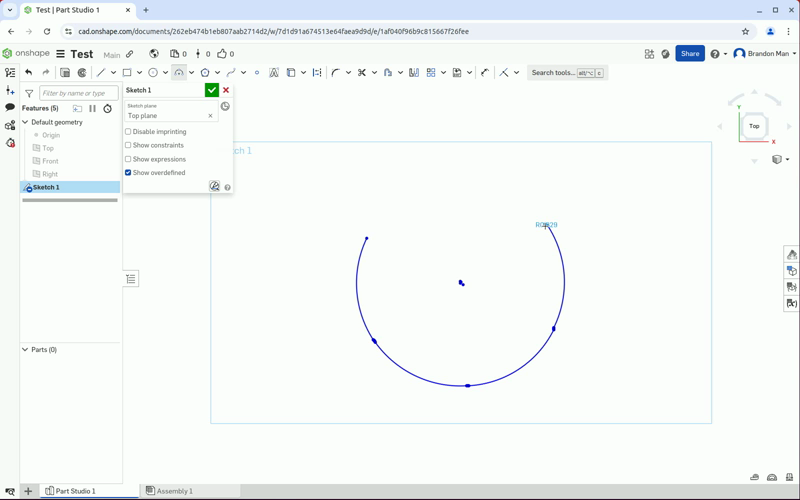
scroll(6)
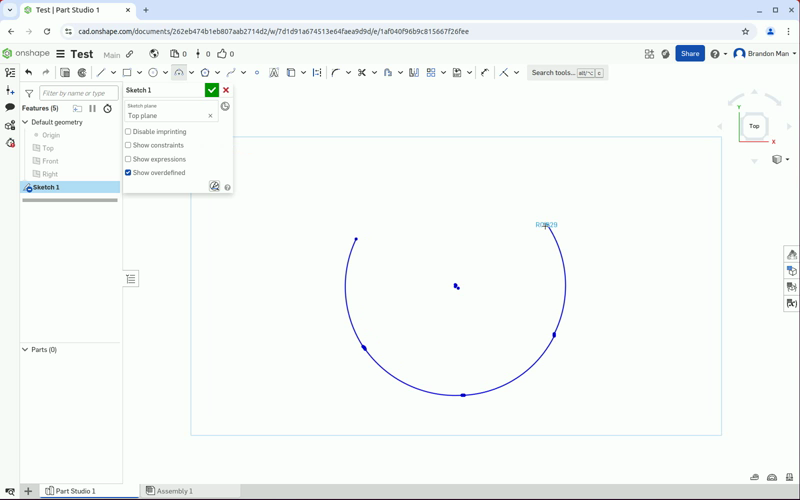
scroll(6)
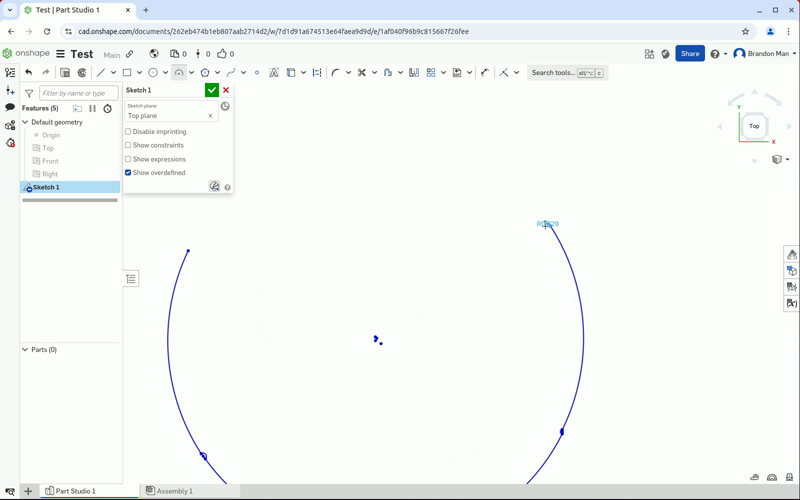
scroll(6)
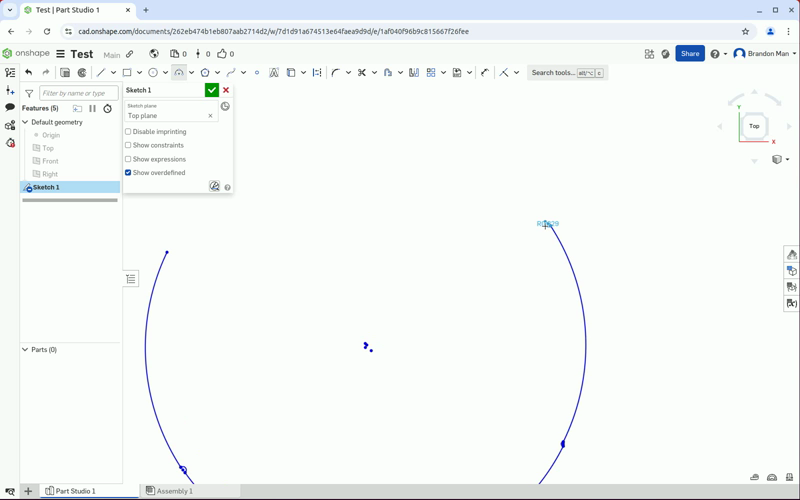
scroll(6)
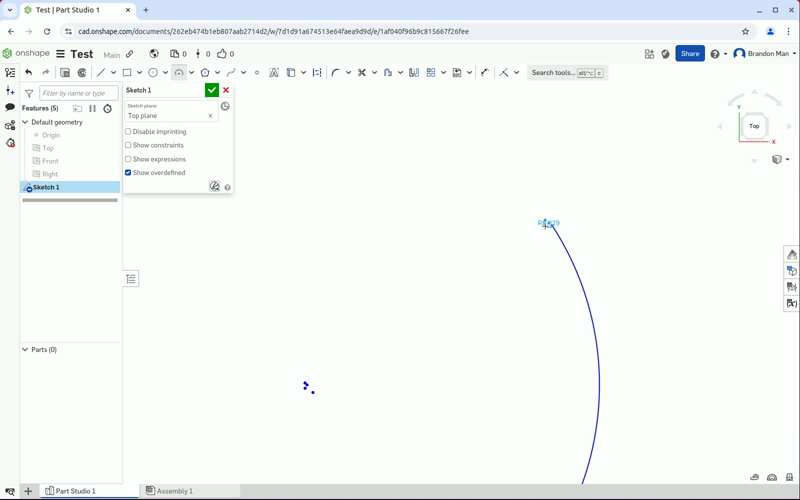
scroll(6)
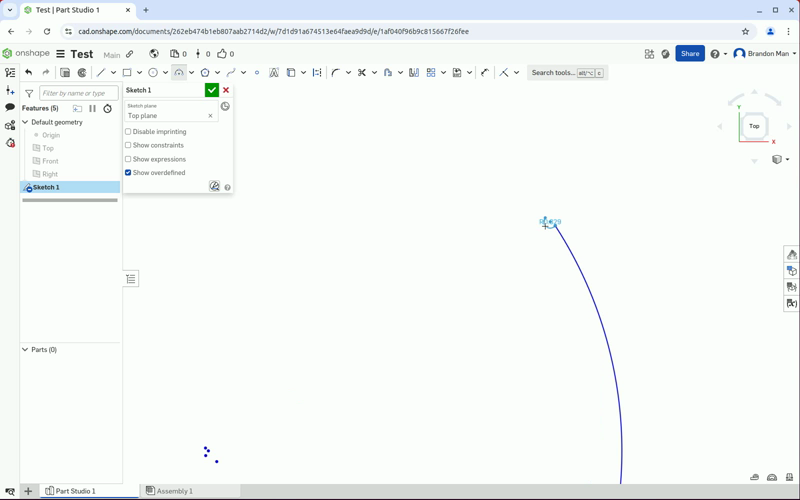
scroll(6)
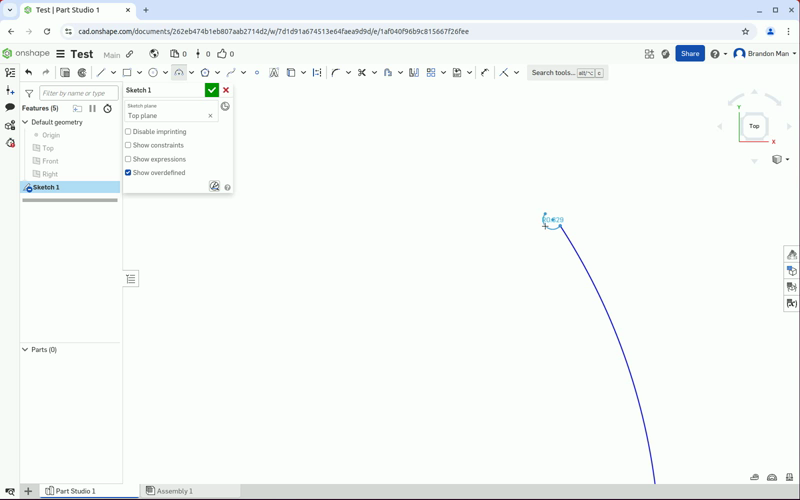
scroll(6)
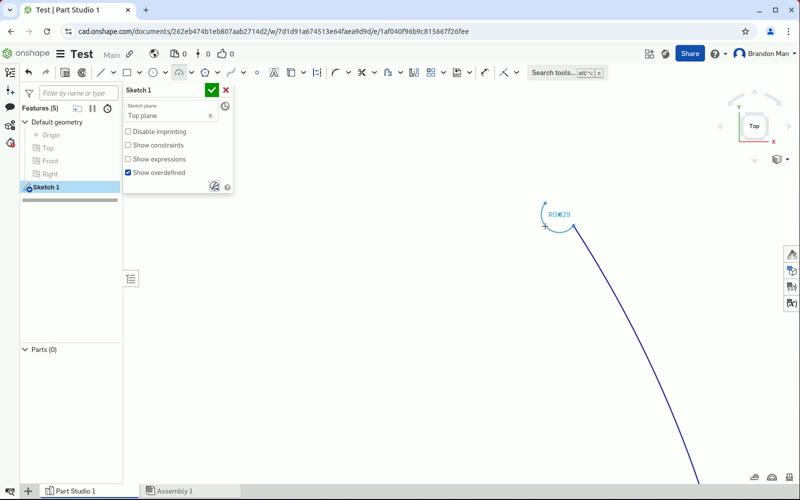
click(545, 225)
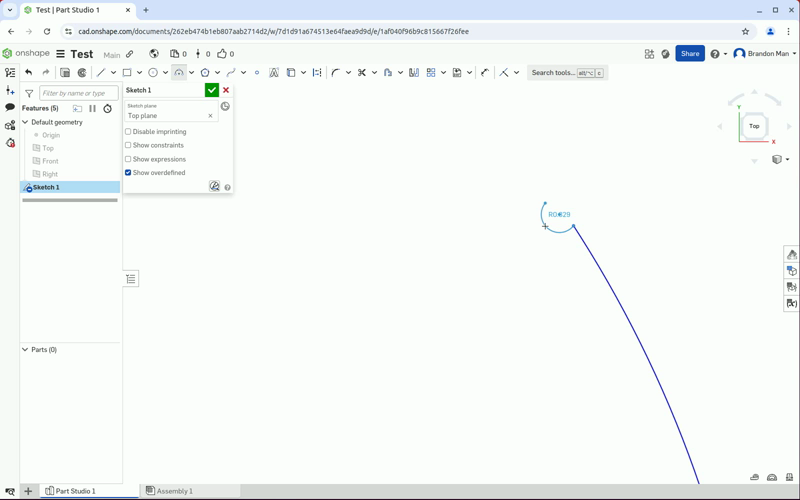
scroll(-6)
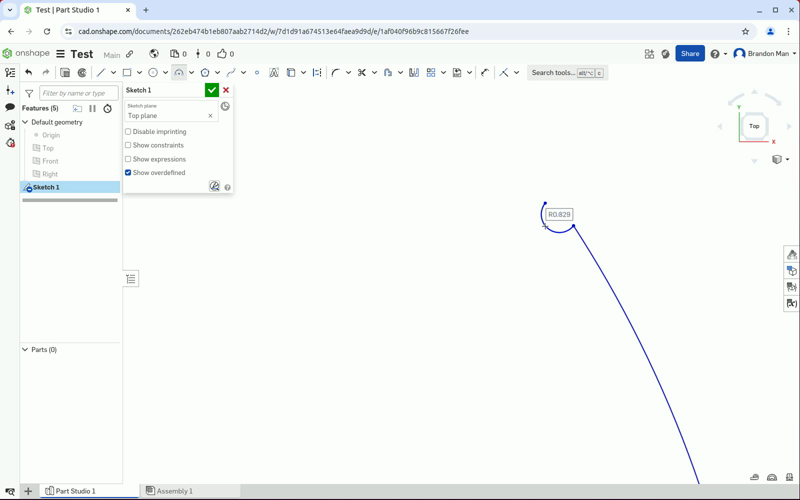
scroll(-6)
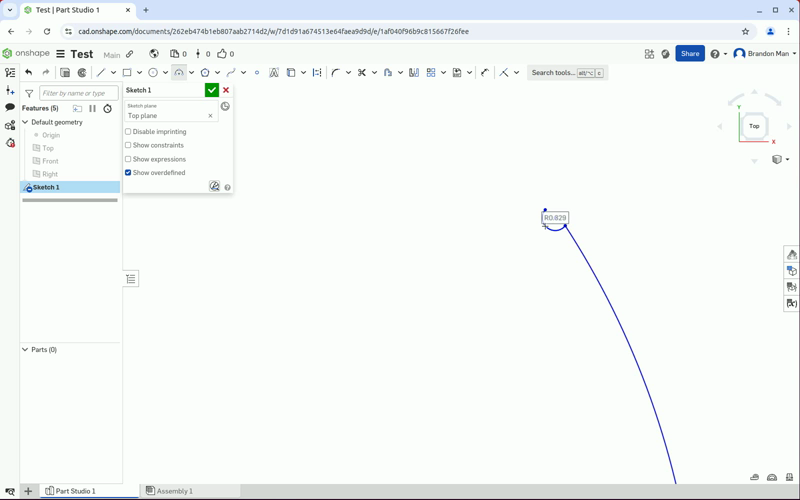
scroll(-6)
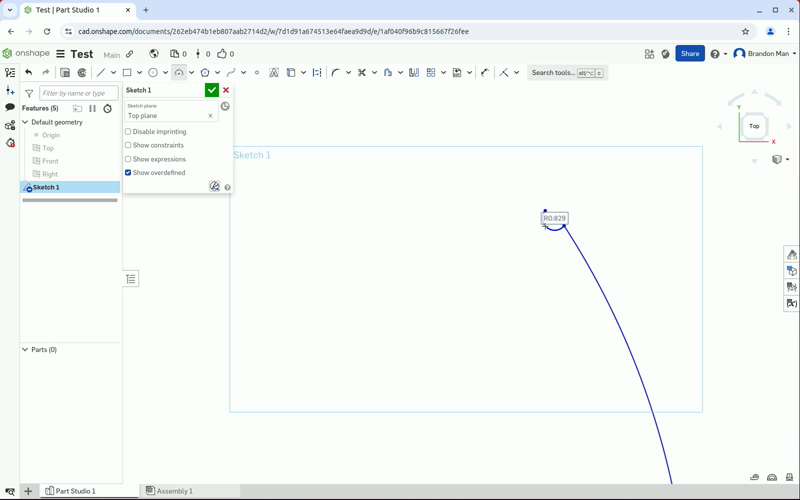
scroll(-6)
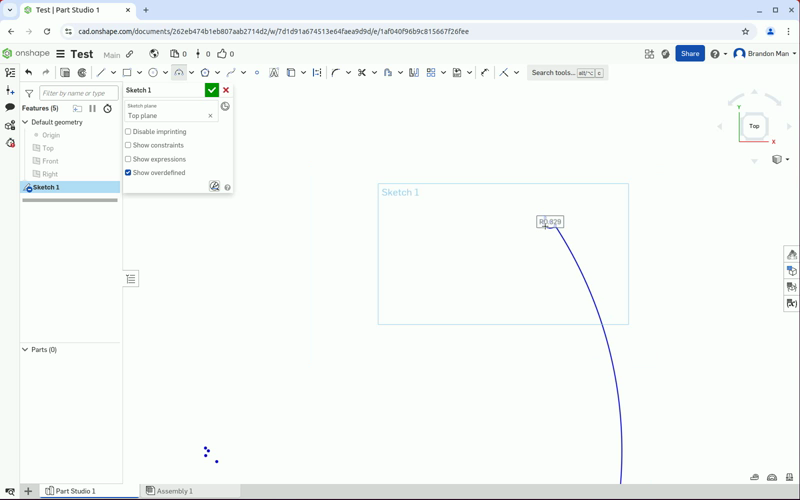
scroll(-6)
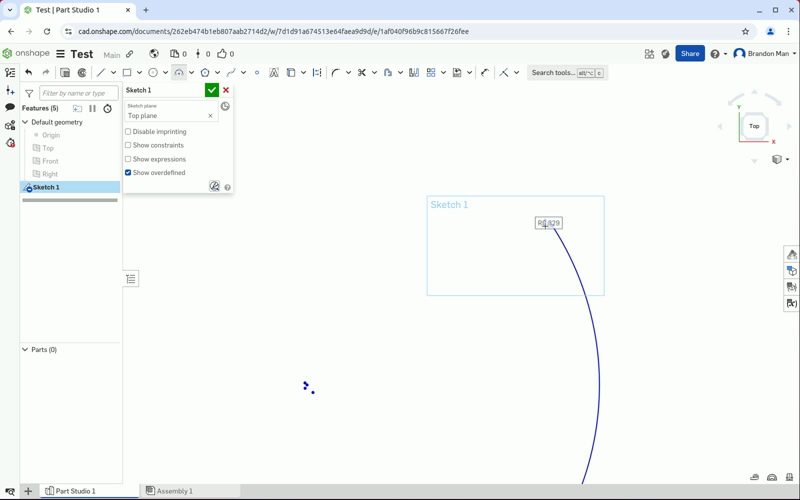
scroll(-6)
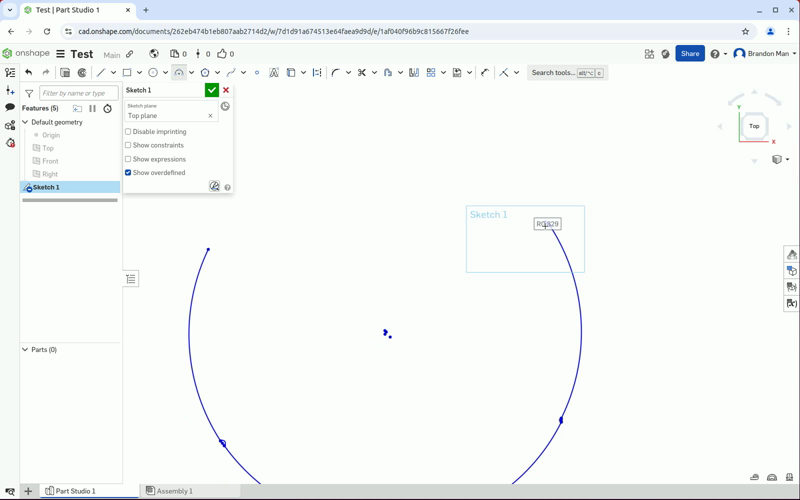
scroll(-6)
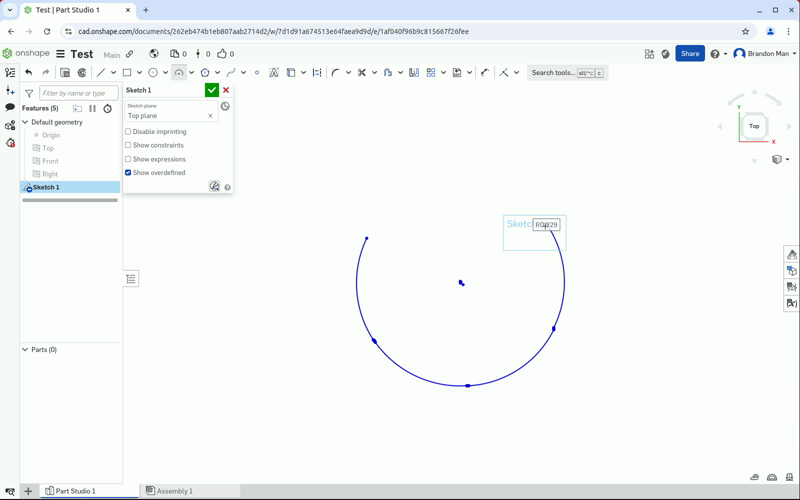
key_up(shift)
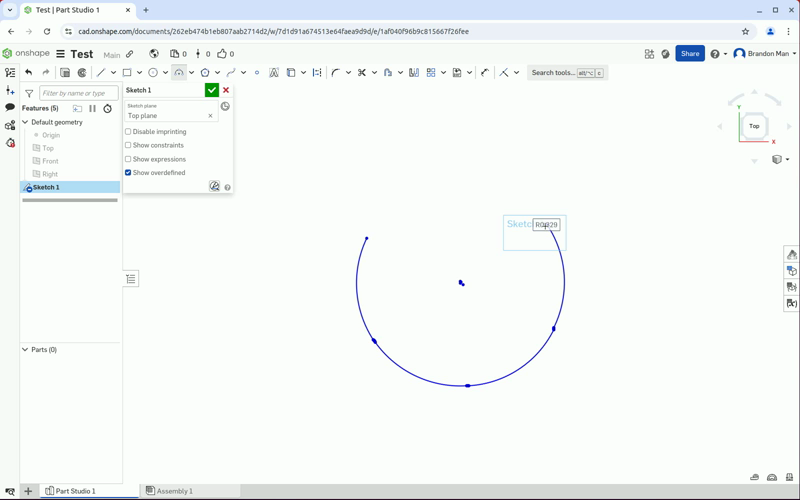
mouse_move(545, 223)
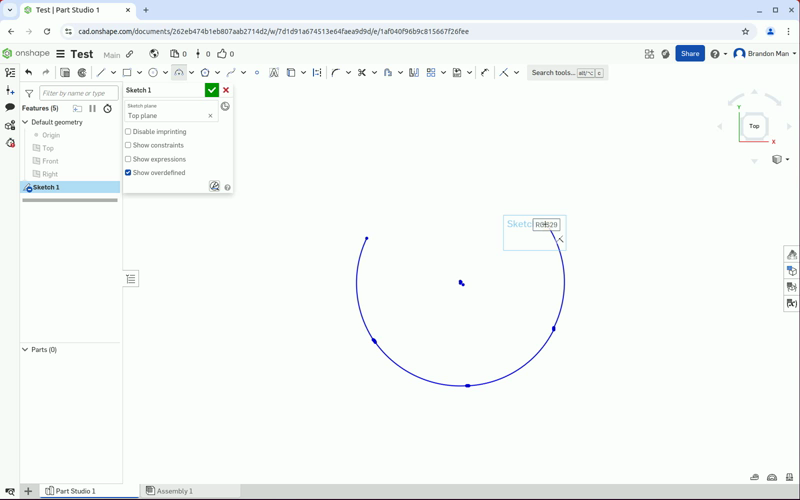
scroll(6)
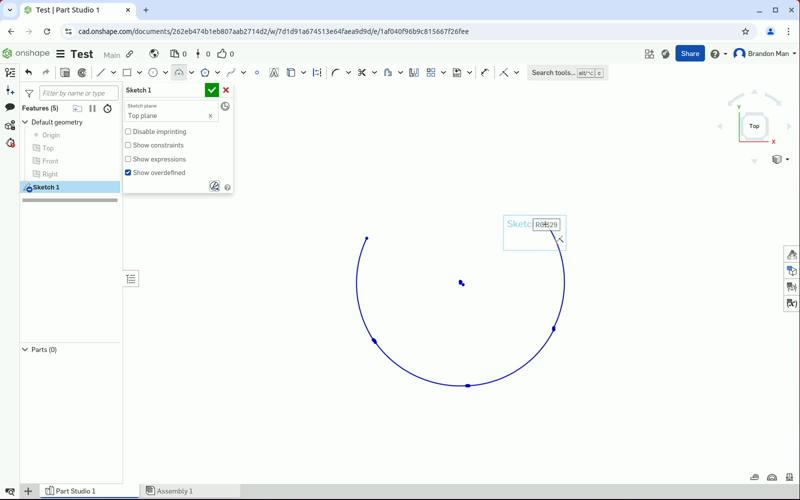
scroll(6)
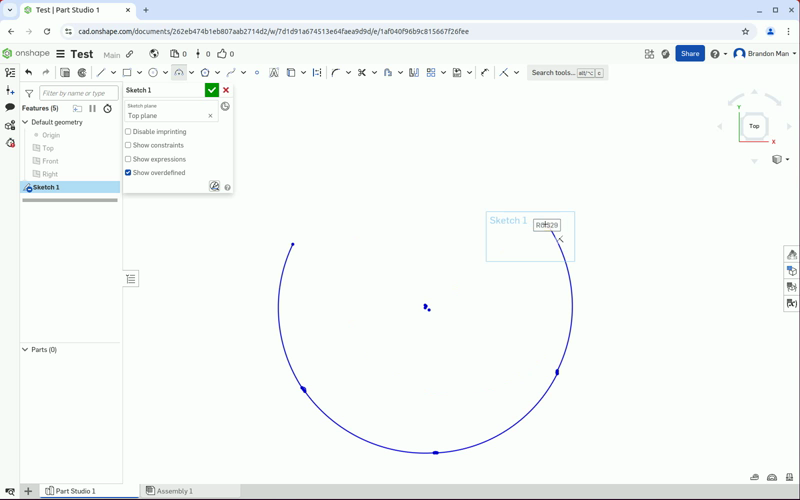
scroll(6)
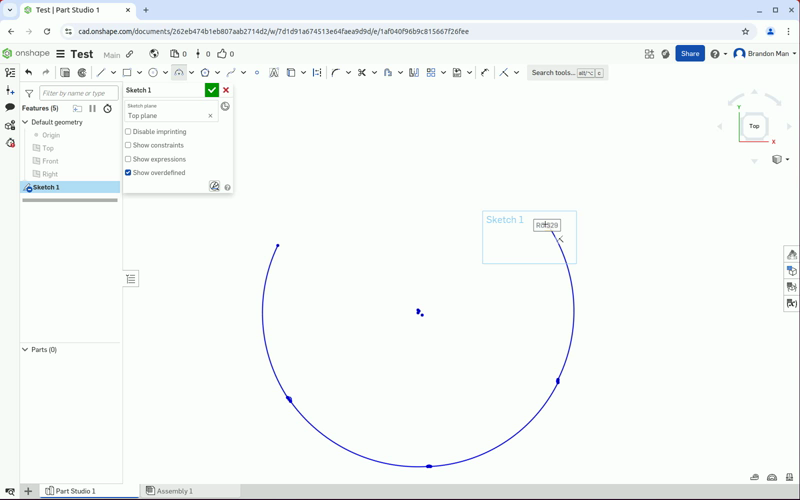
scroll(6)
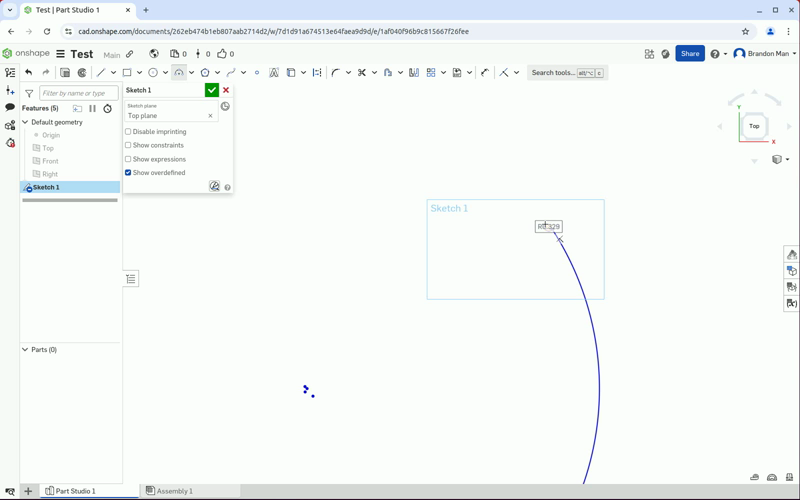
scroll(6)
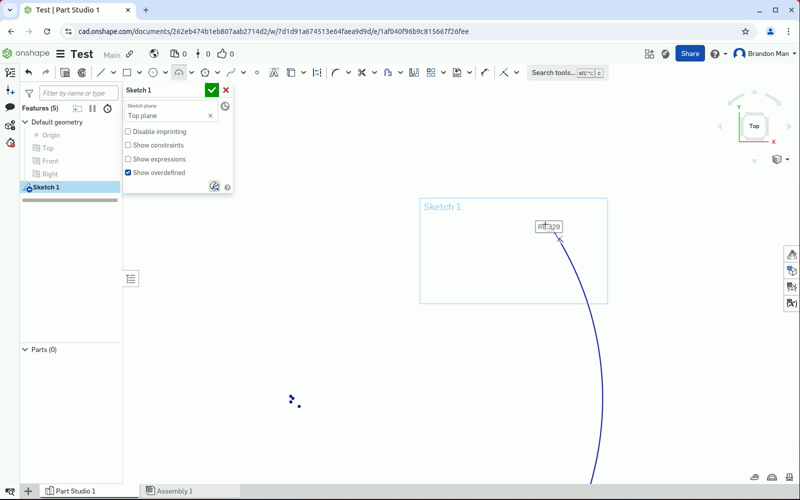
scroll(6)
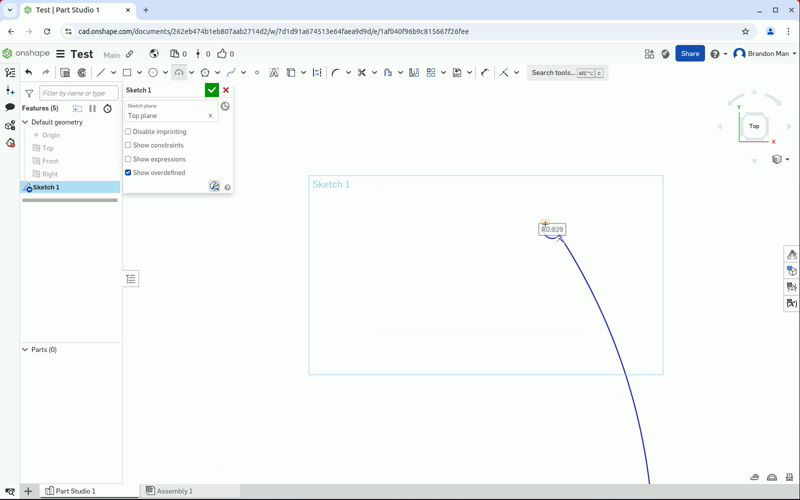
scroll(6)
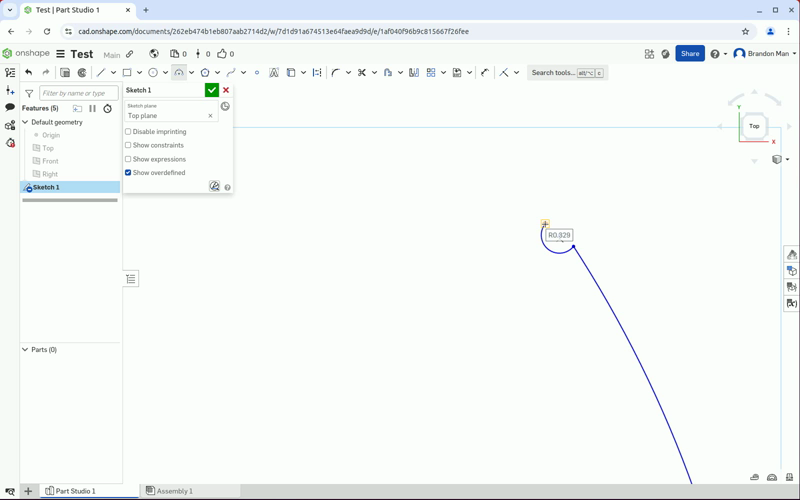
click(545, 223)
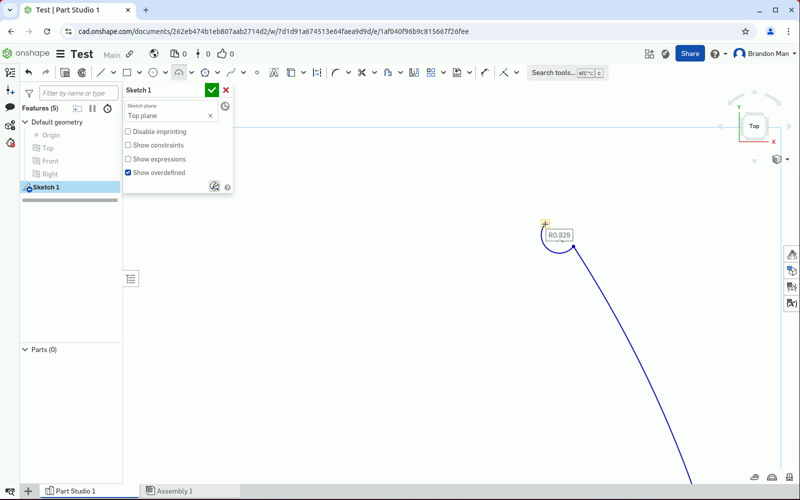
scroll(-6)
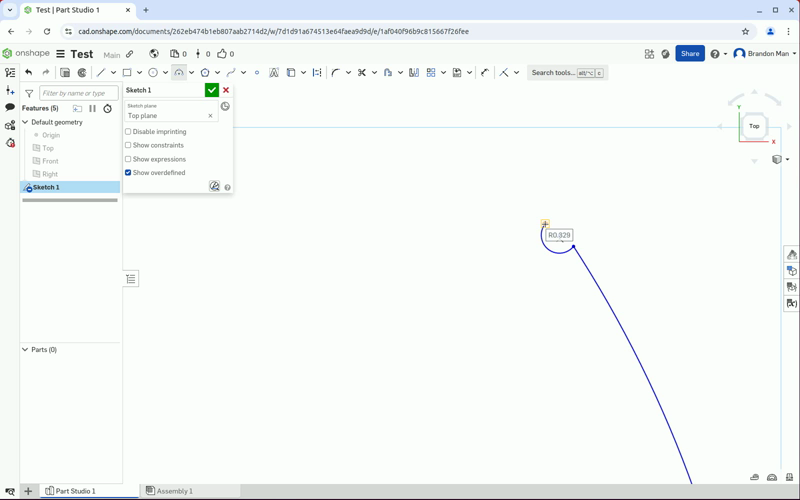
scroll(-6)
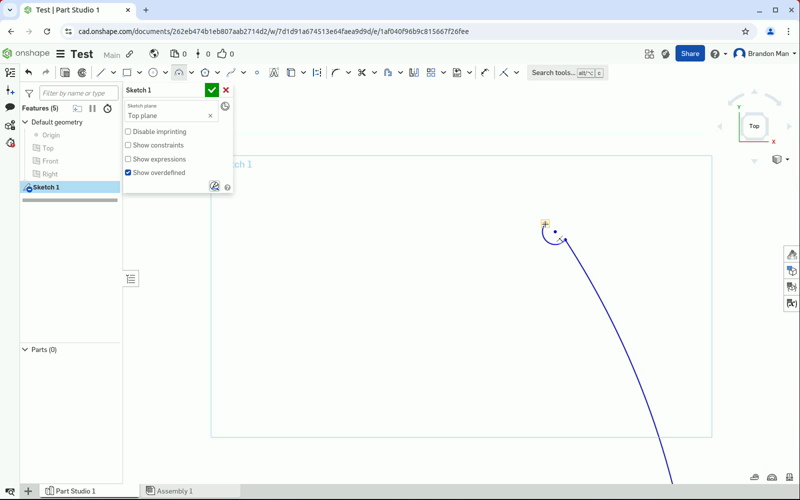
scroll(-6)
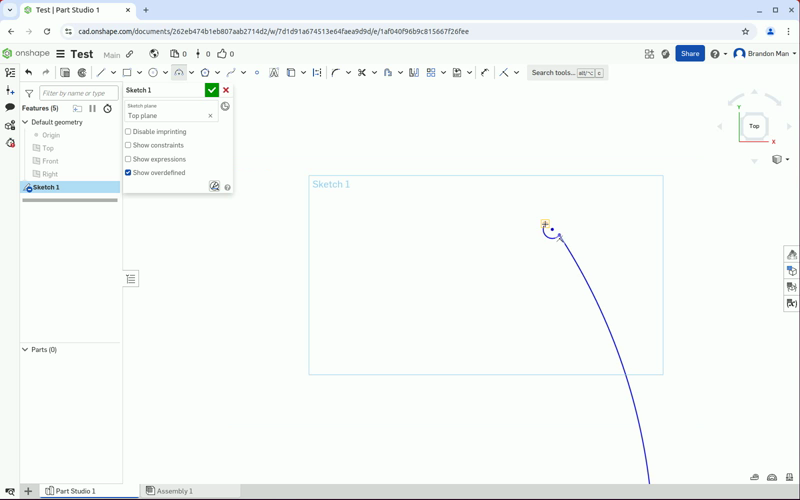
scroll(-6)
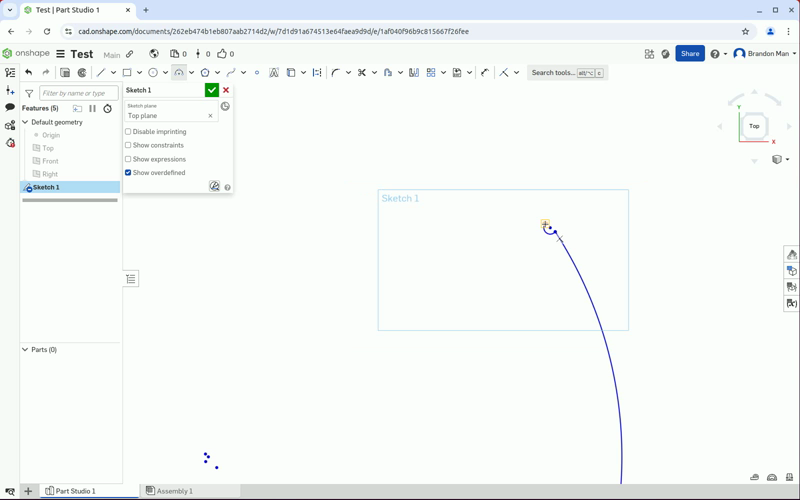
scroll(-6)
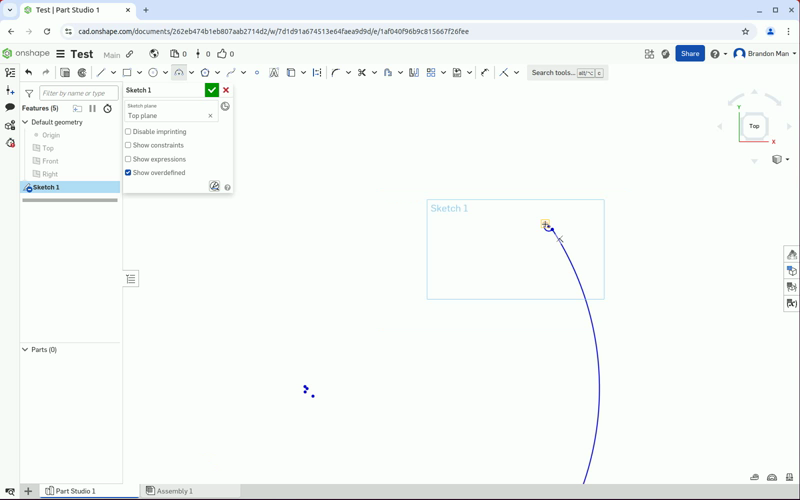
scroll(-6)
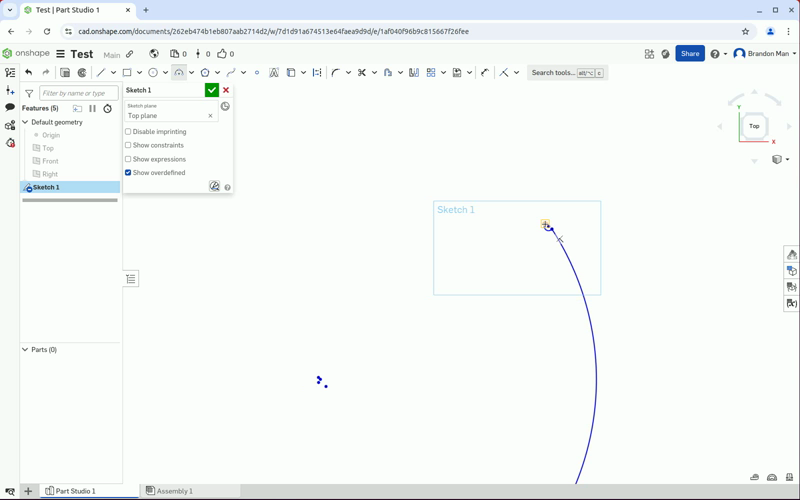
scroll(-6)
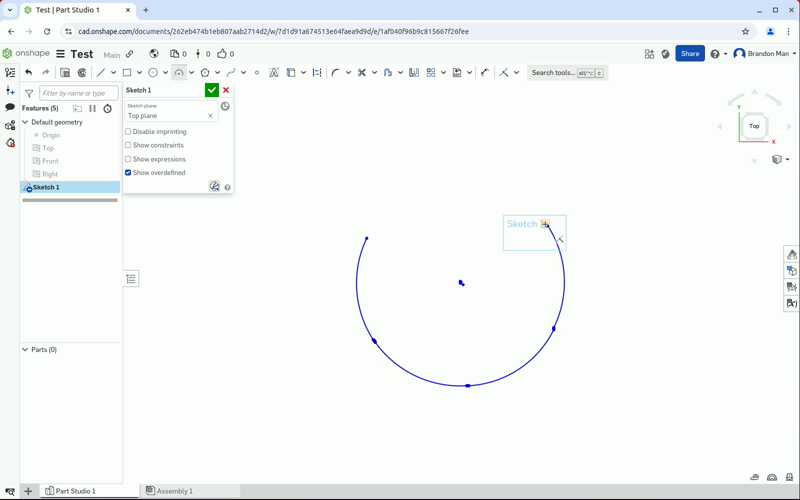
key_down(shift)
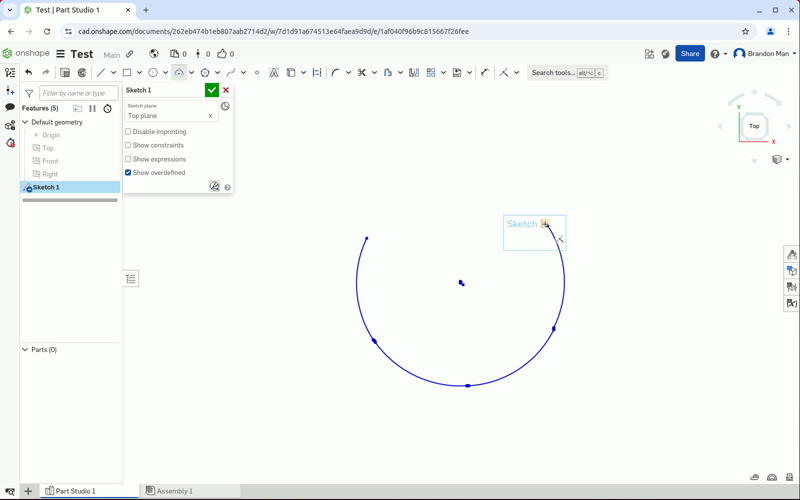
mouse_move(454, 180)
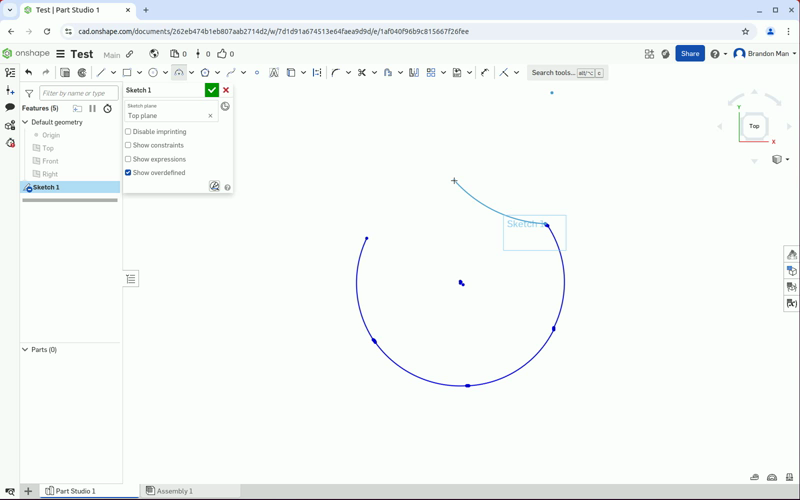
click(454, 180)
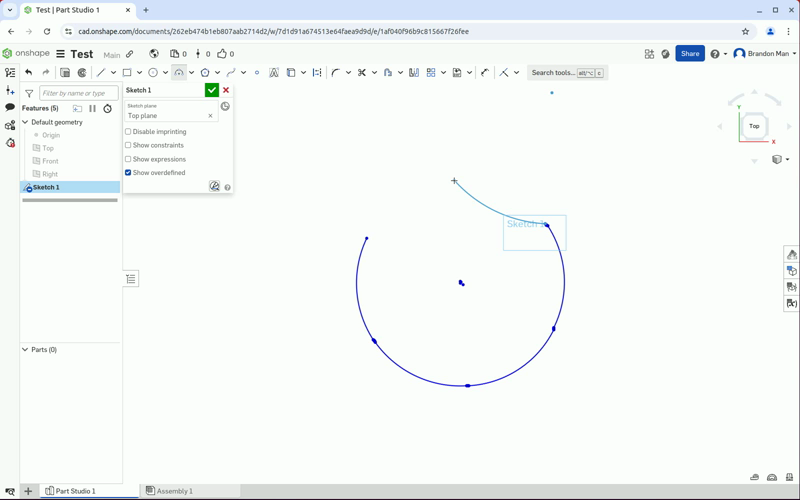
mouse_move(505, 189)
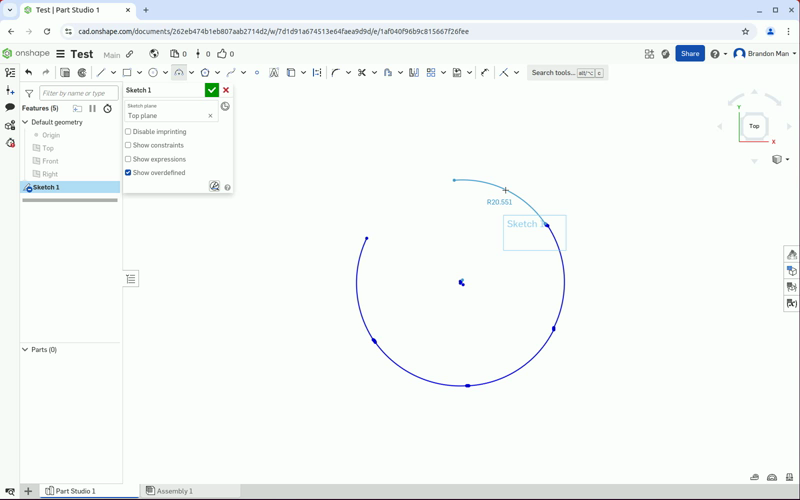
click(505, 189)
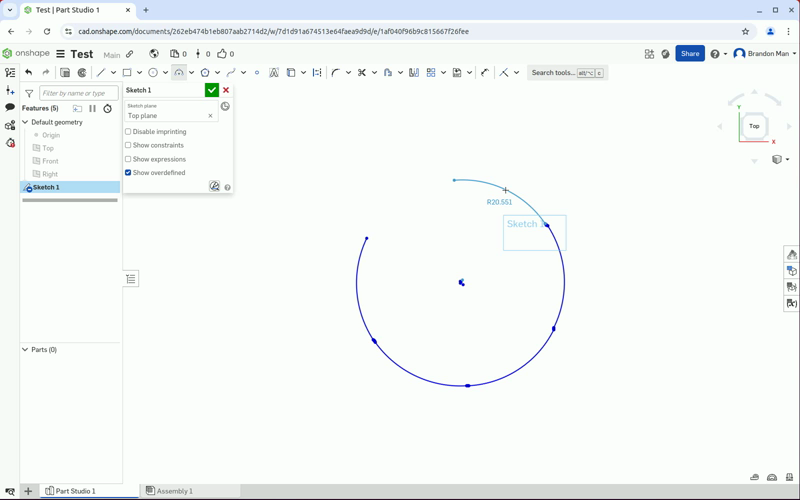
key_up(shift)
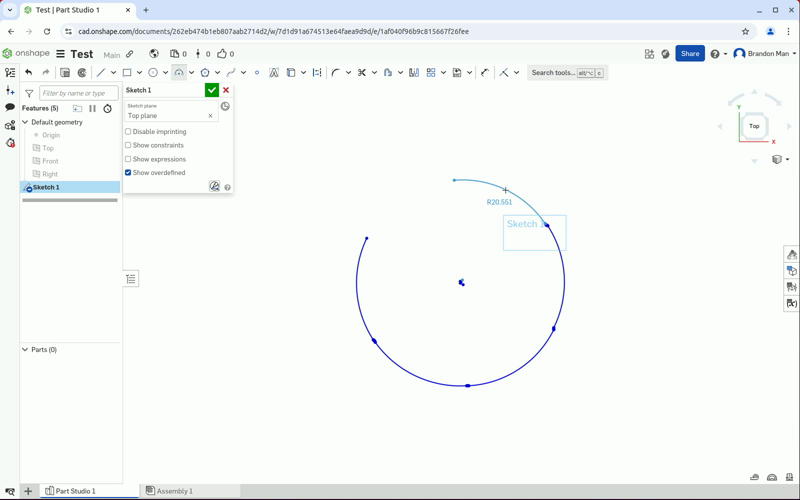
mouse_move(454, 180)
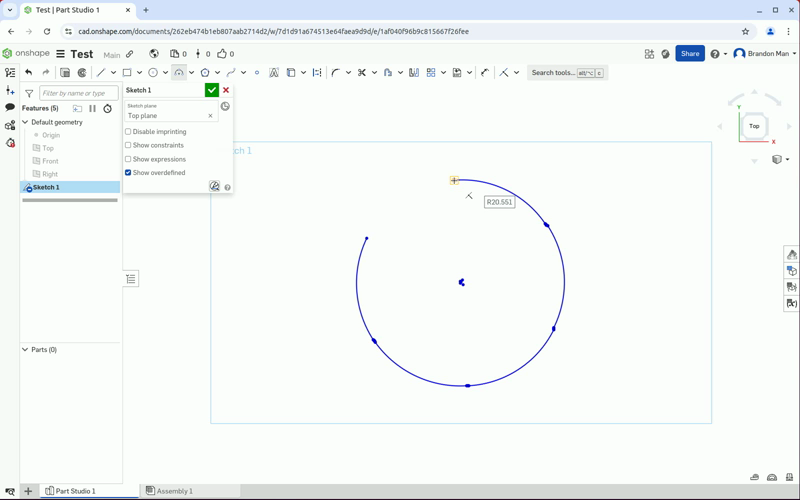
click(454, 180)
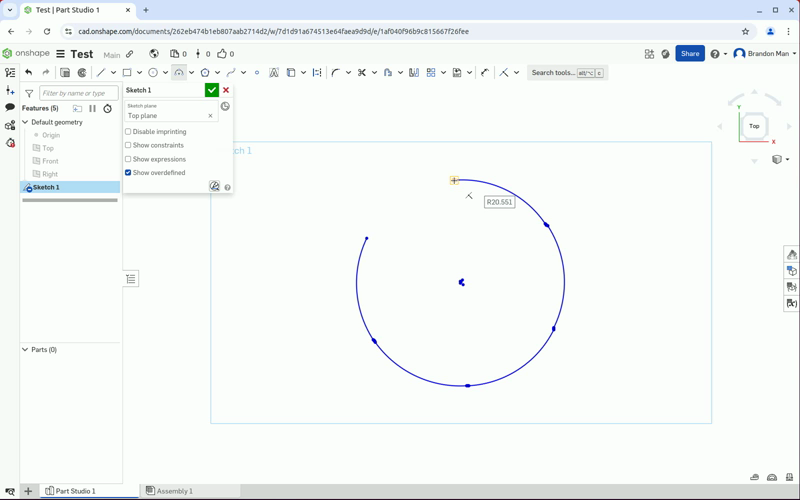
key_down(shift)
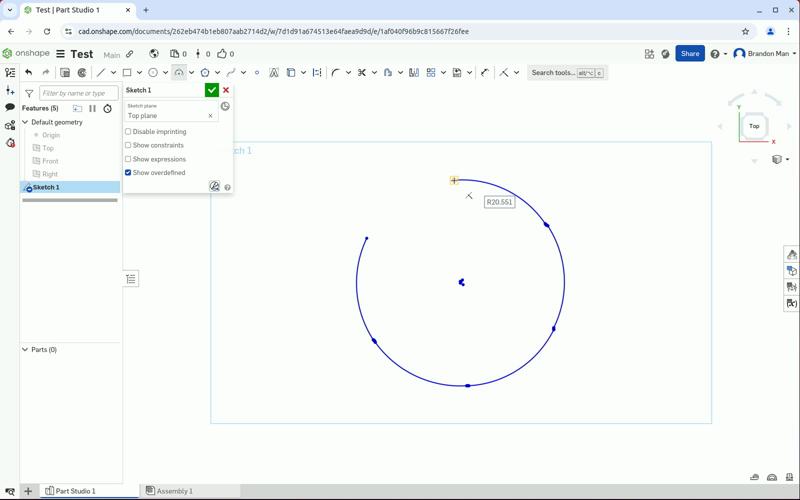
mouse_move(452, 180)
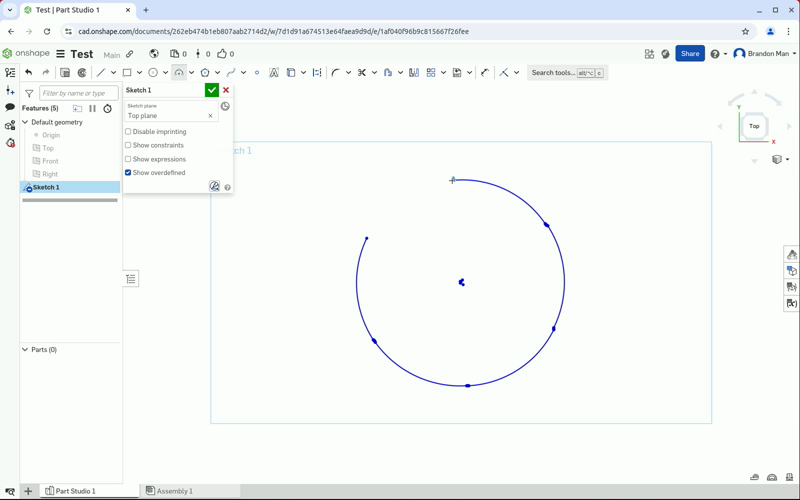
scroll(6)
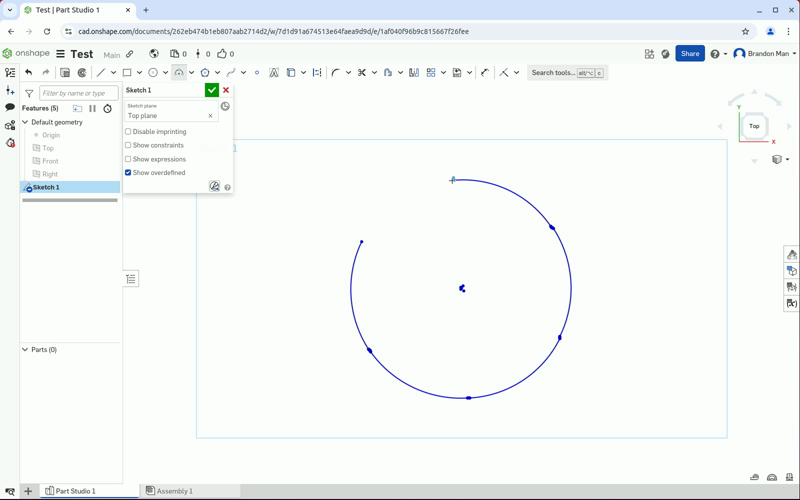
scroll(6)
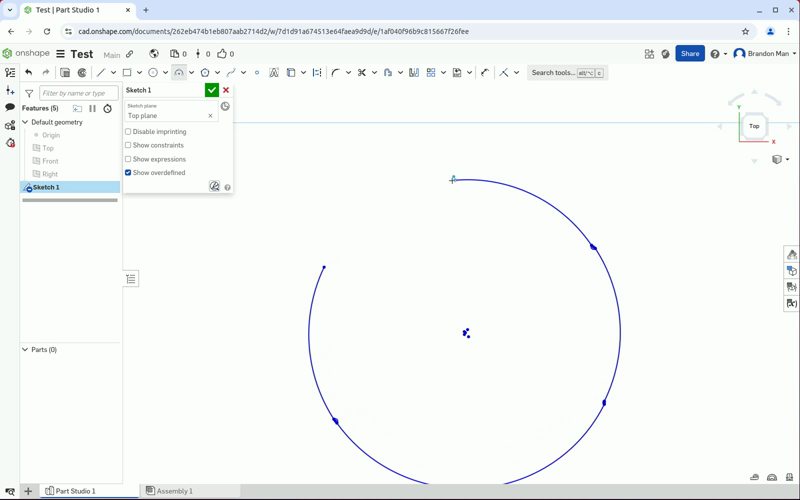
scroll(6)
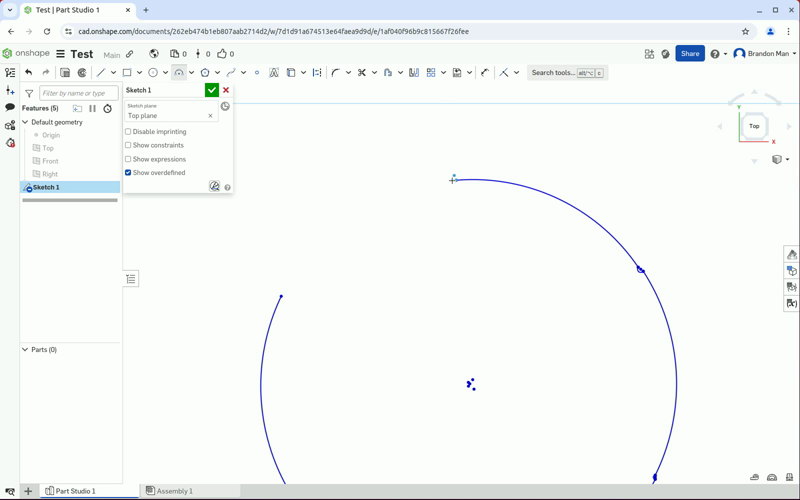
scroll(6)
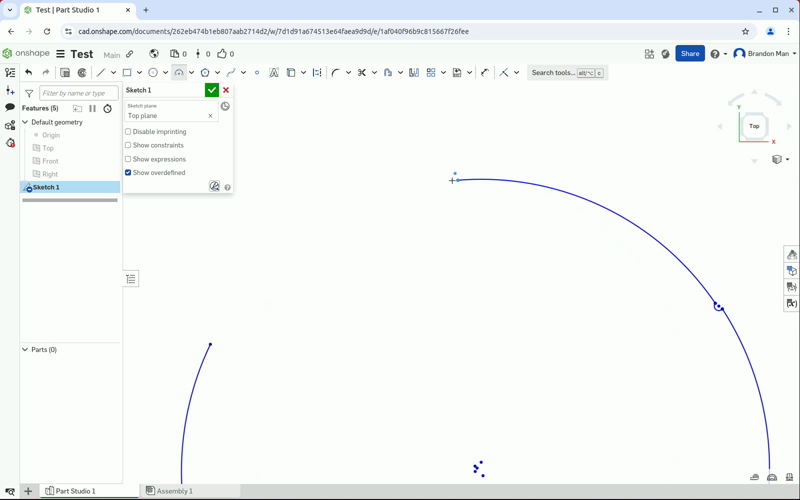
scroll(6)
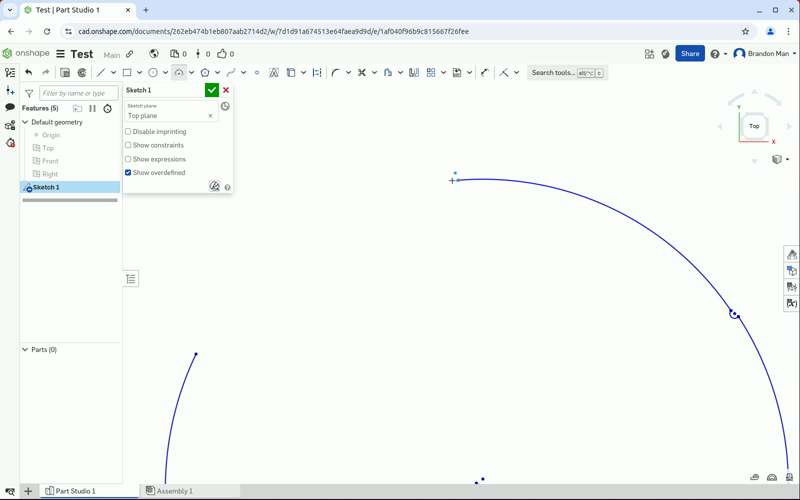
scroll(6)
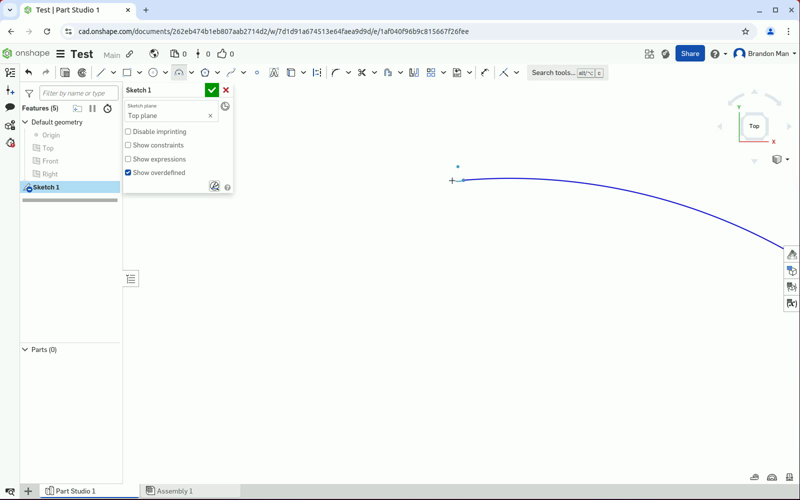
scroll(6)
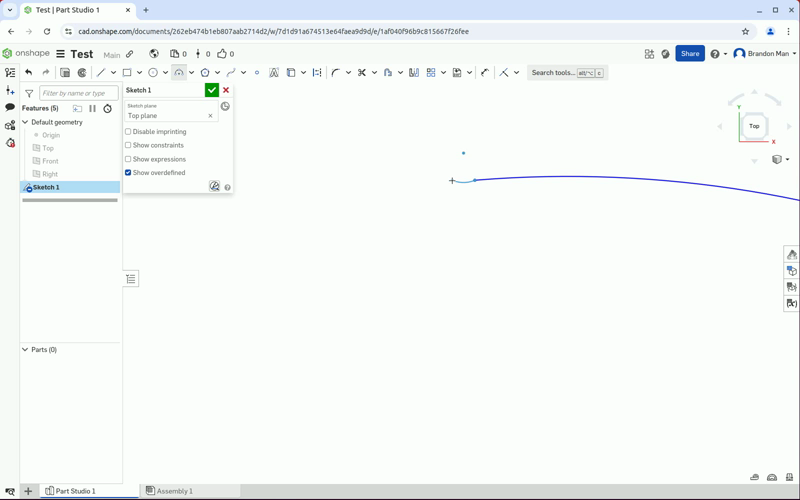
click(452, 180)
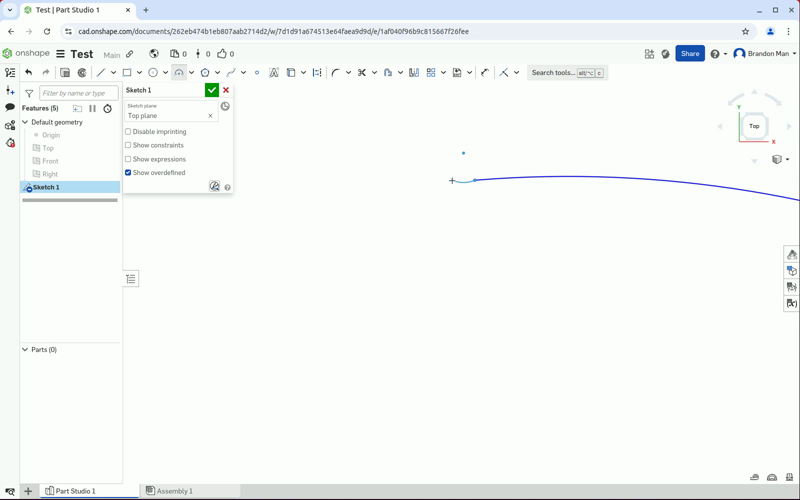
scroll(-6)
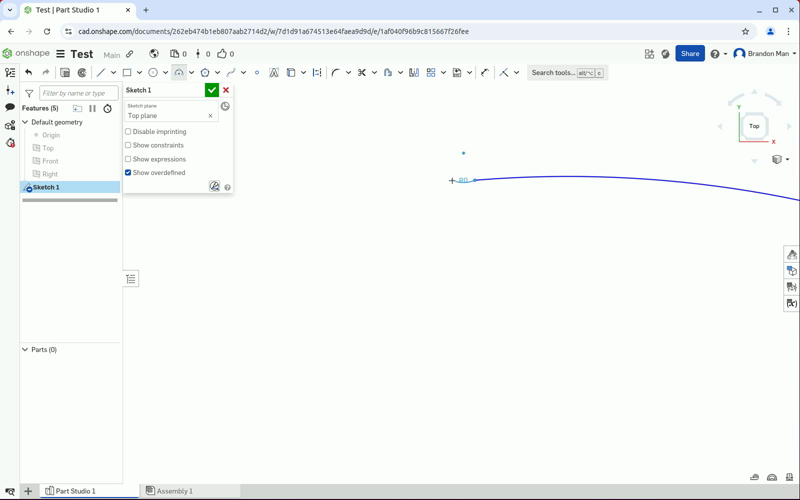
scroll(-6)
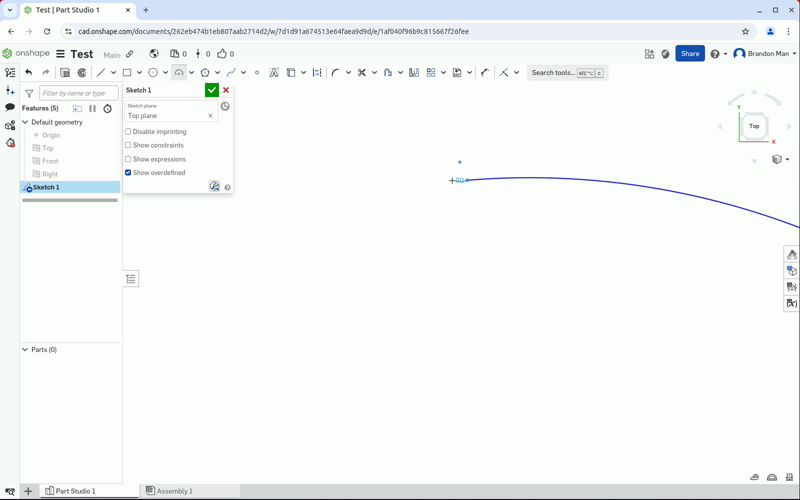
scroll(-6)
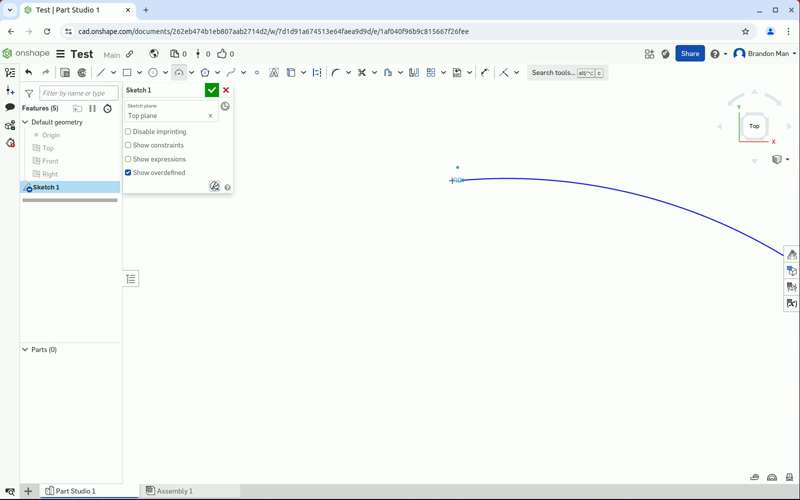
scroll(-6)
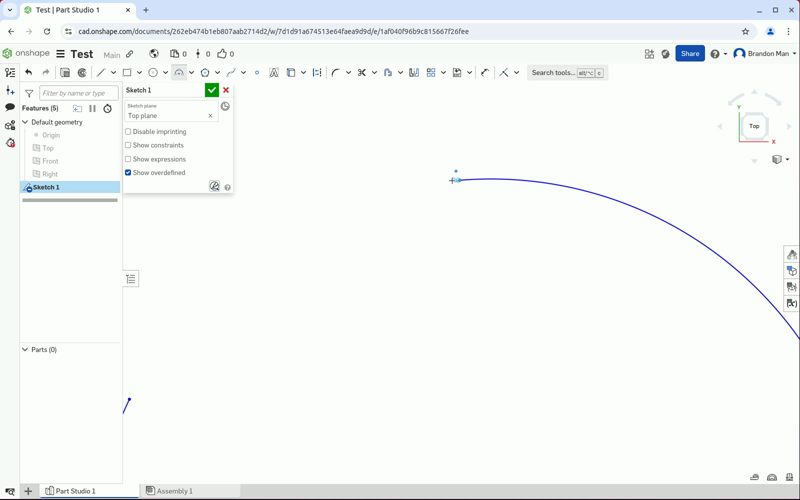
scroll(-6)
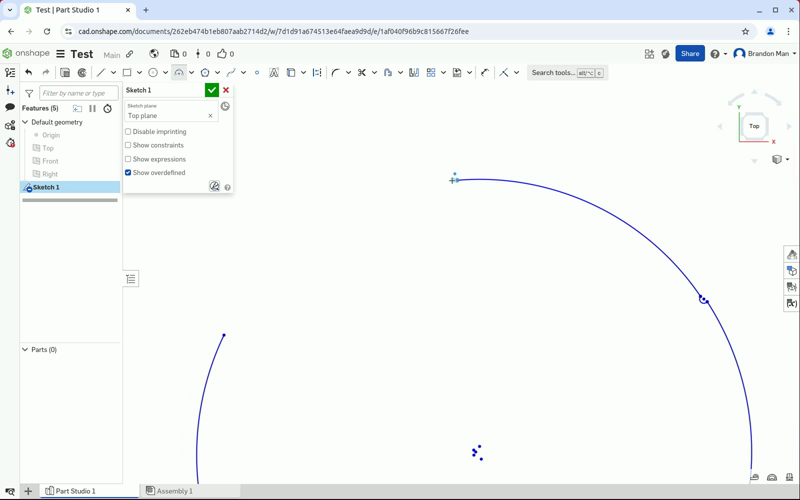
scroll(-6)
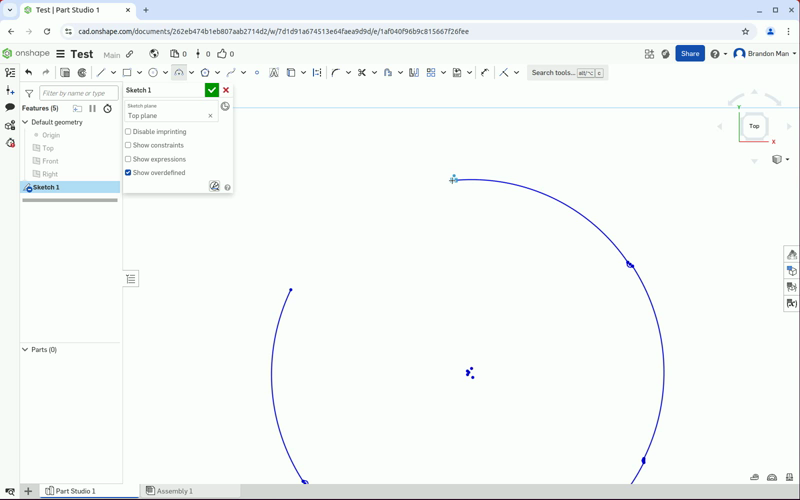
scroll(-6)
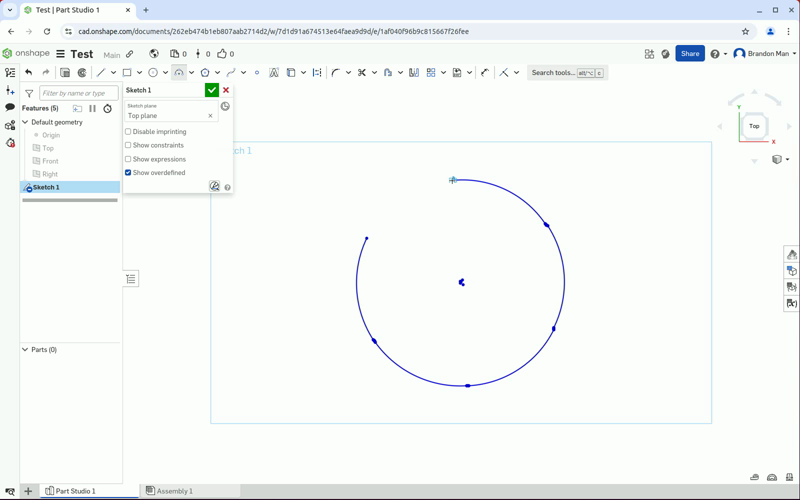
mouse_move(453, 179)
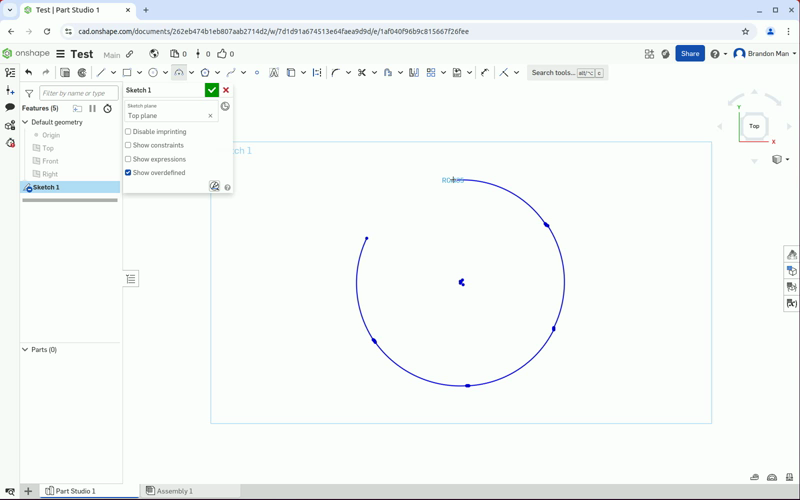
scroll(6)
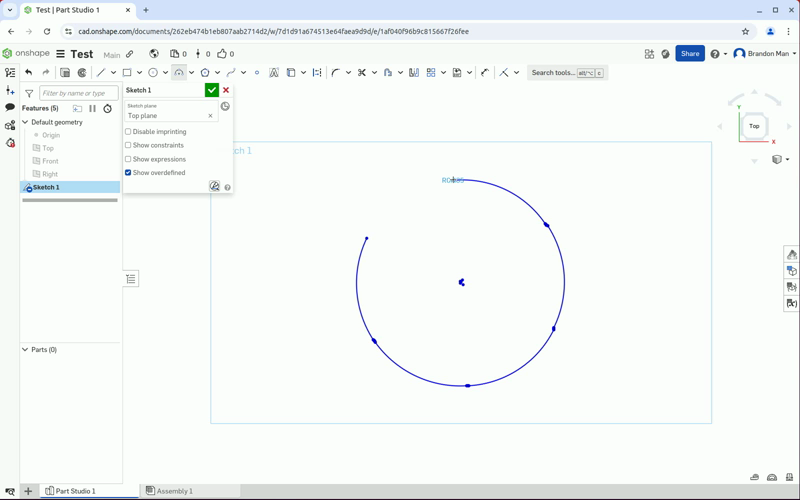
scroll(6)
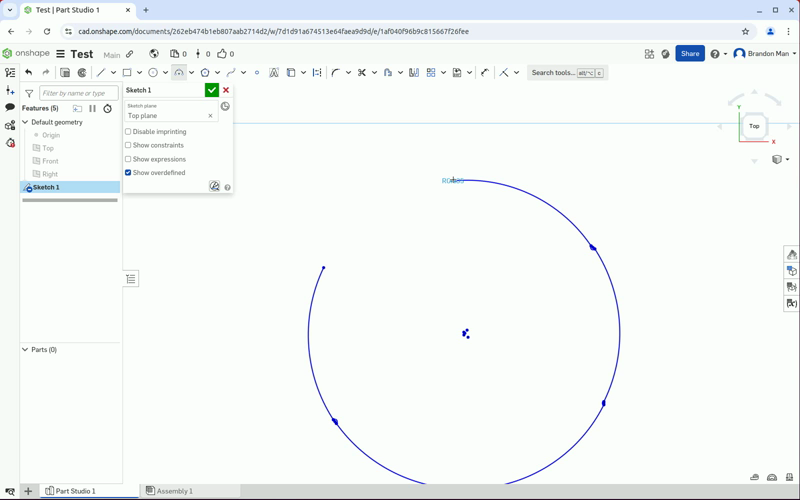
scroll(6)
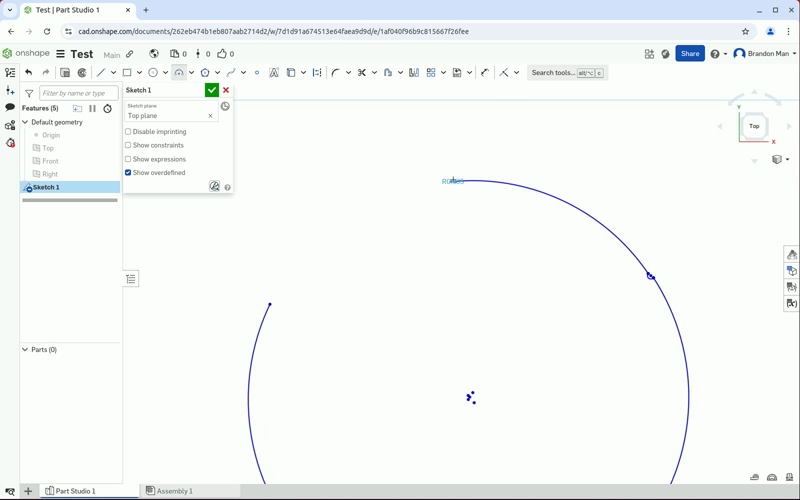
scroll(6)
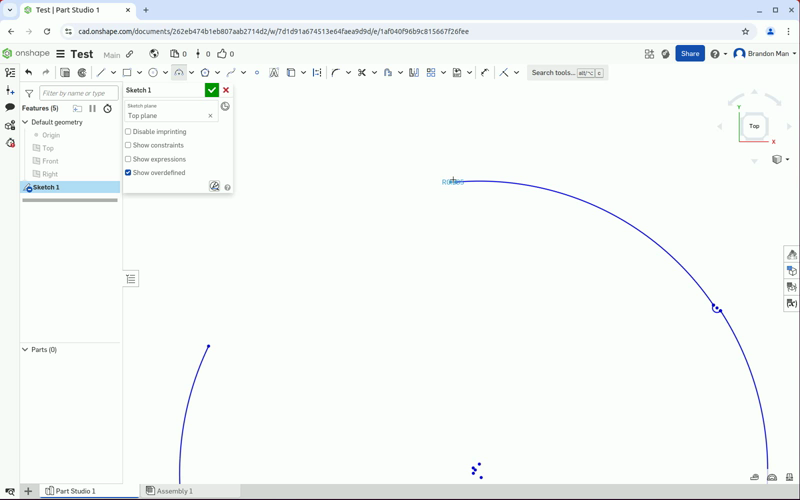
scroll(6)
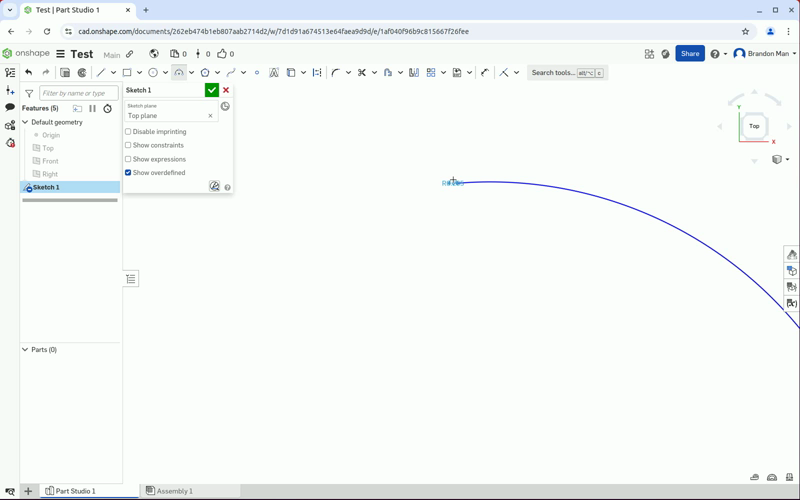
scroll(6)
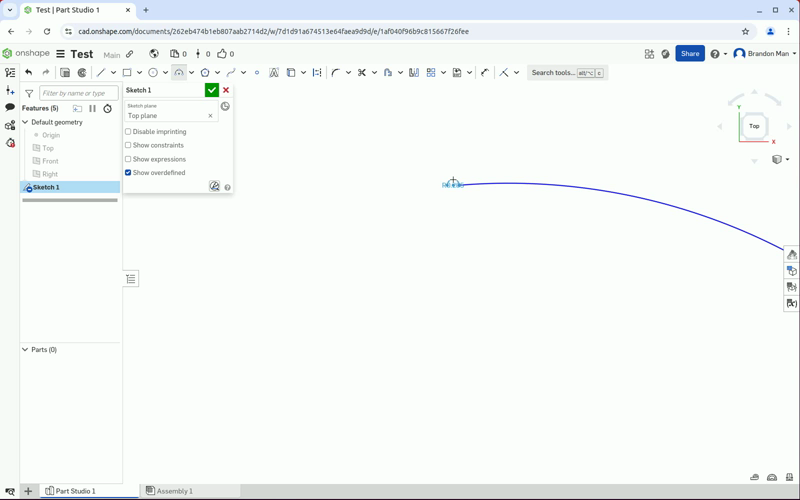
scroll(6)
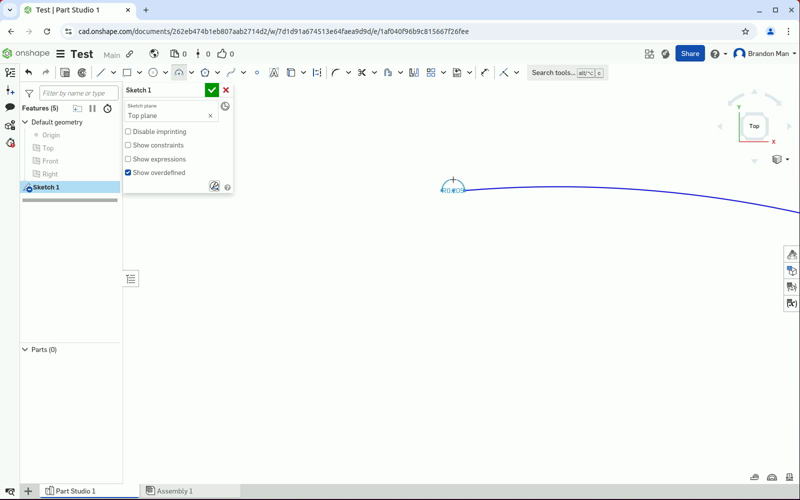
click(453, 179)
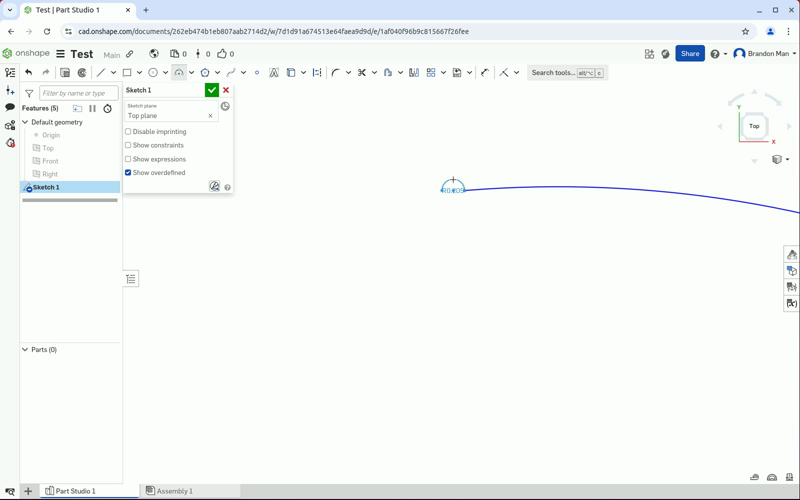
scroll(-6)
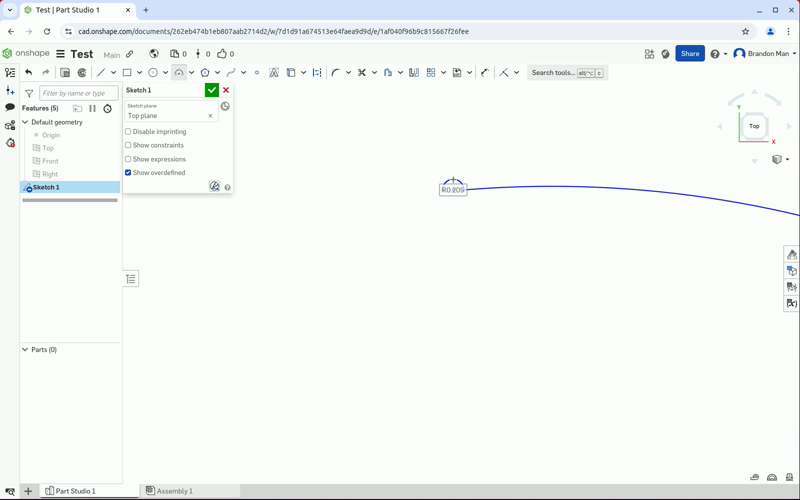
scroll(-6)
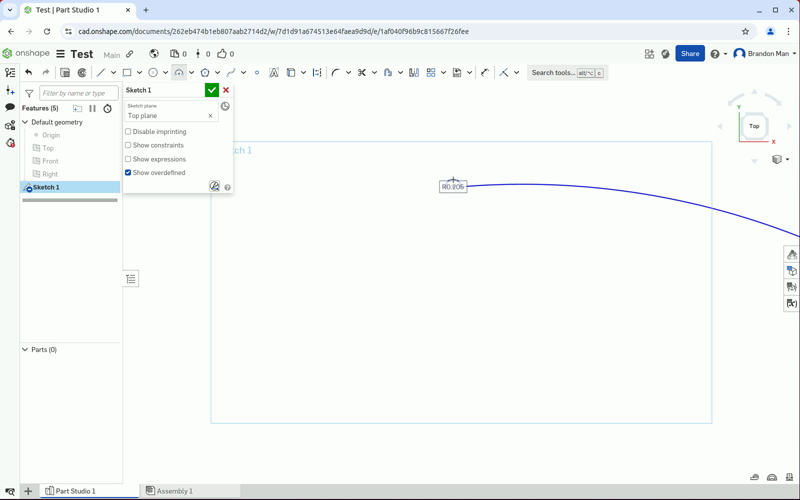
scroll(-6)
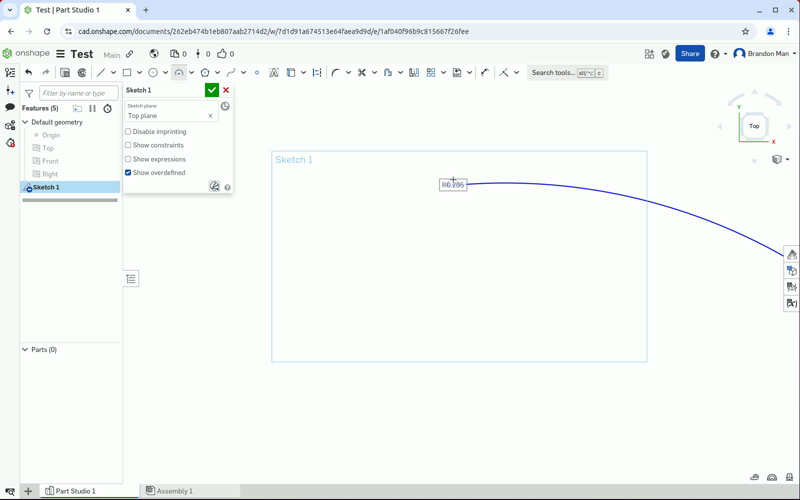
scroll(-6)
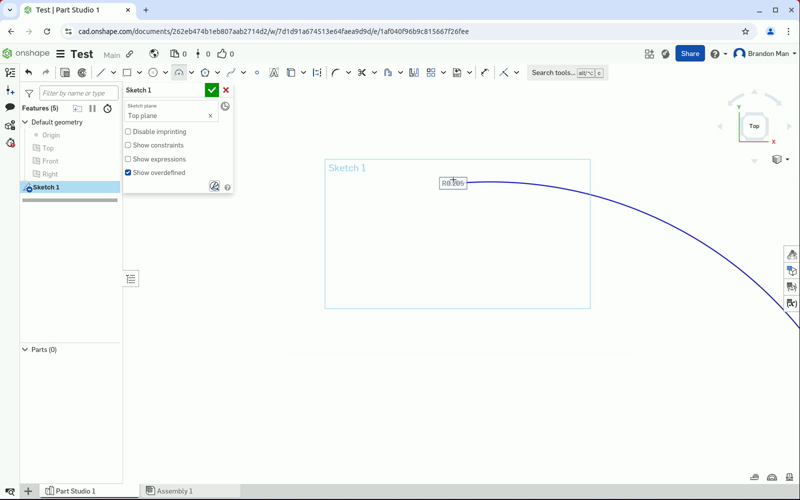
scroll(-6)
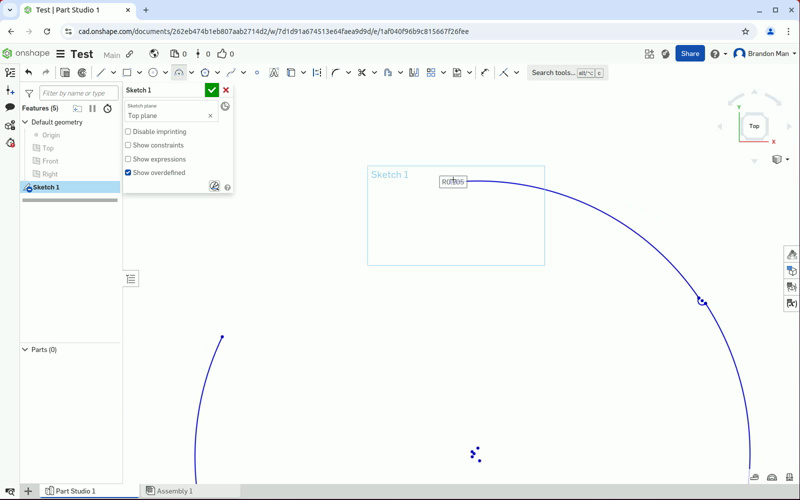
scroll(-6)
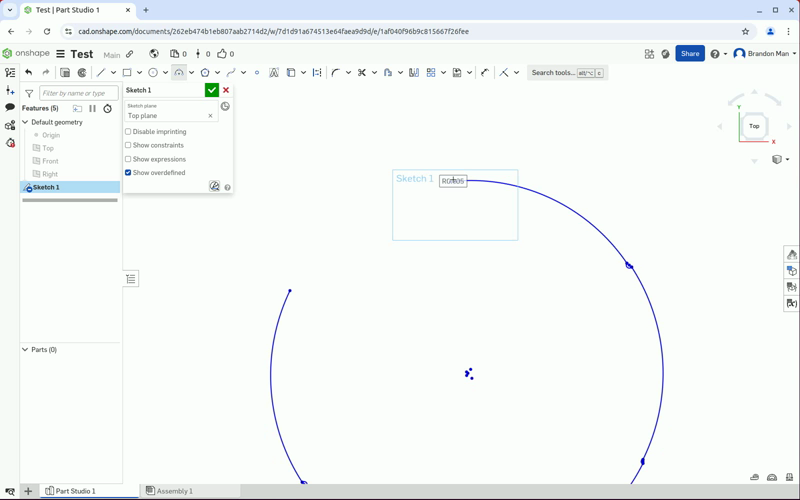
scroll(-6)
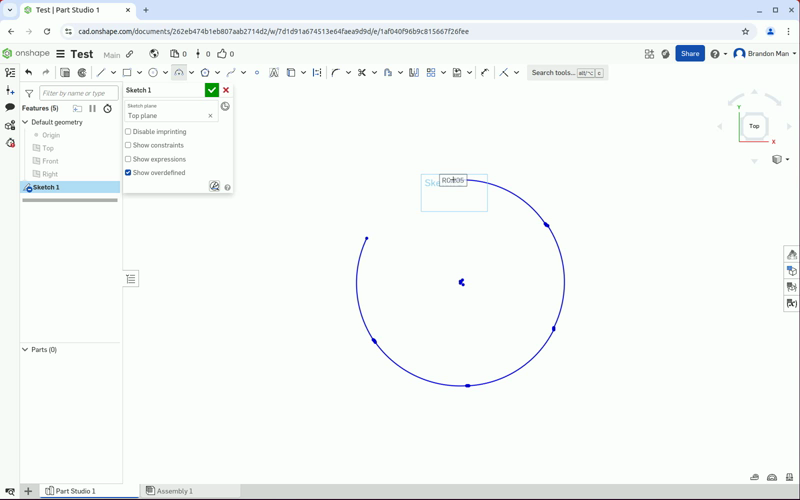
key_up(shift)
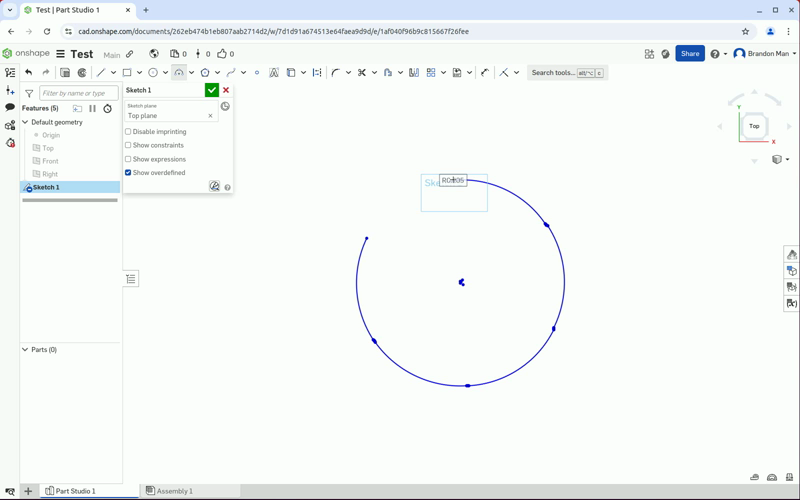
mouse_move(452, 180)
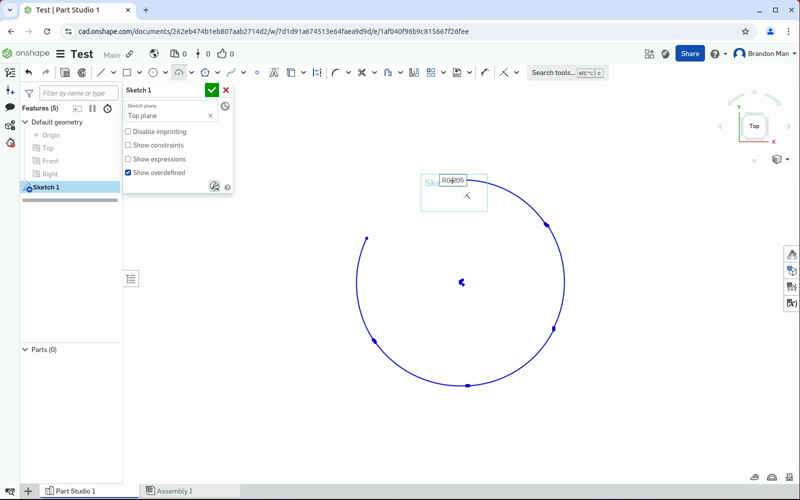
scroll(6)
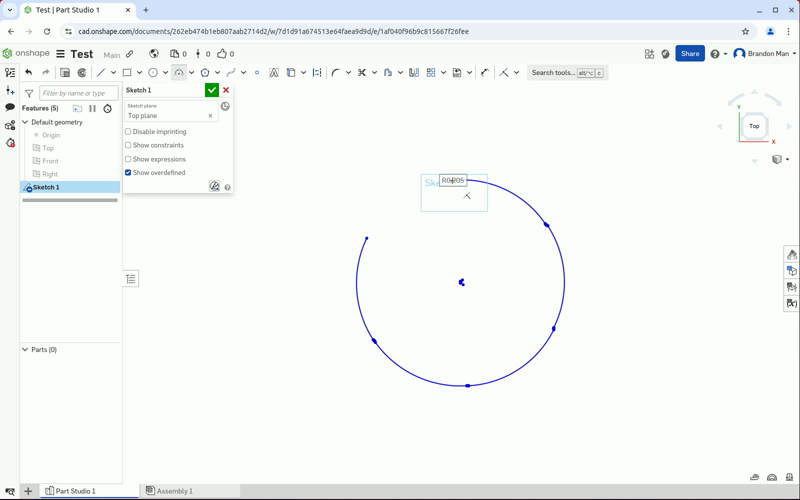
scroll(6)
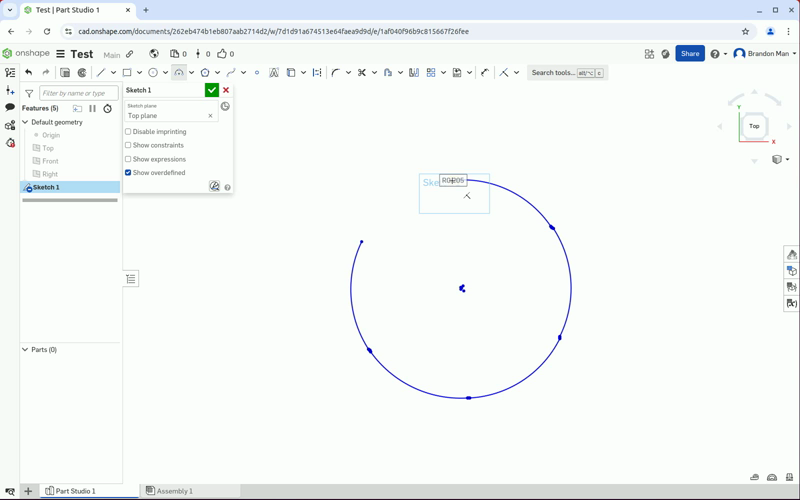
scroll(6)
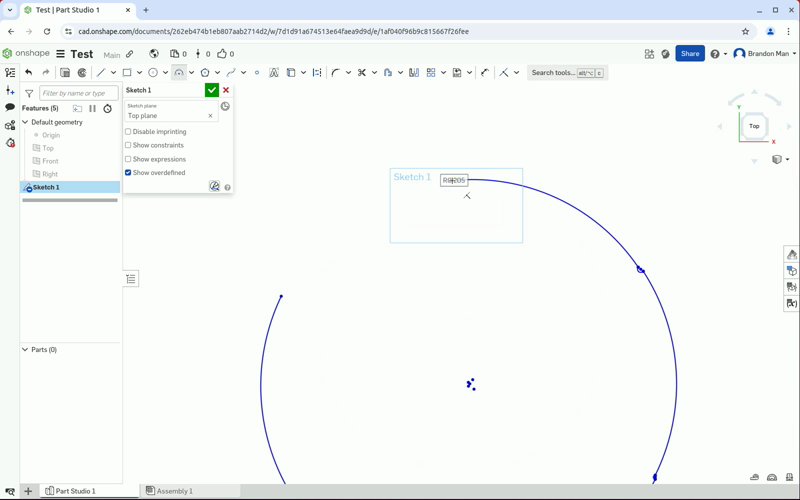
scroll(6)
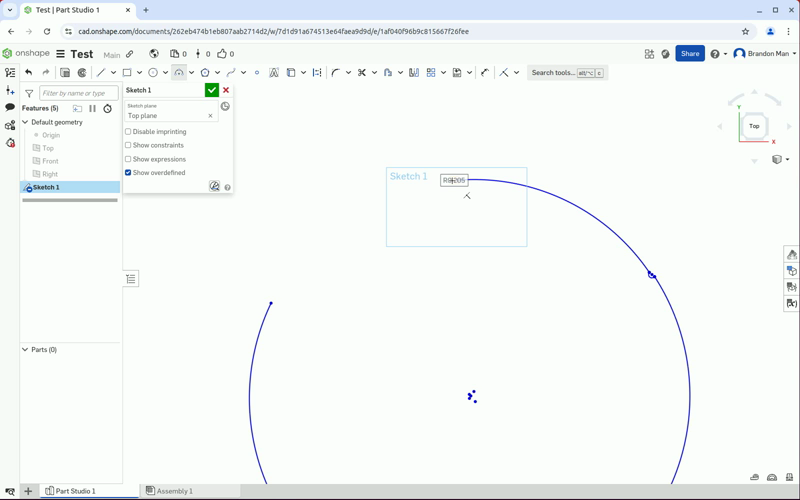
scroll(6)
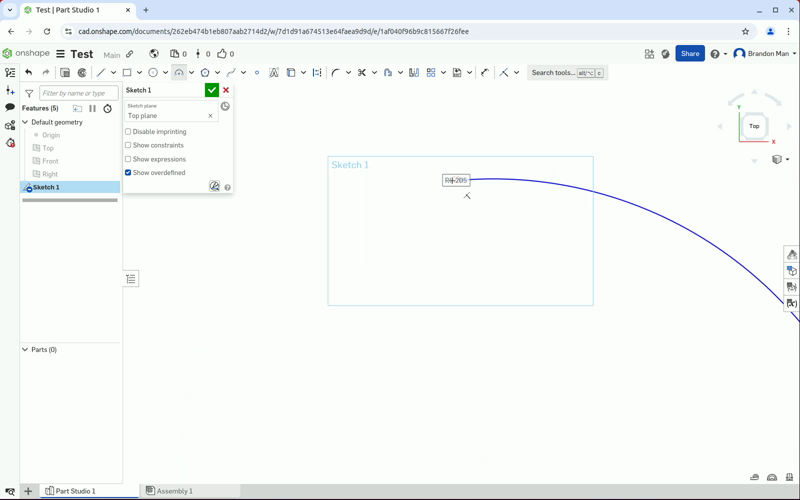
scroll(6)
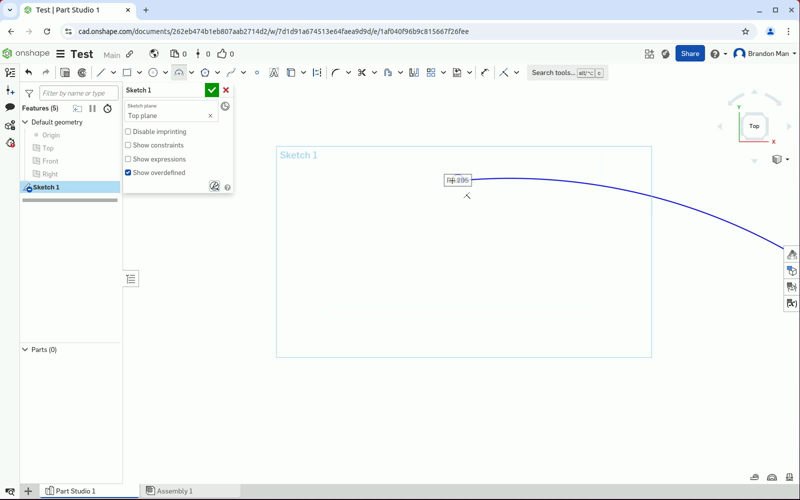
scroll(6)
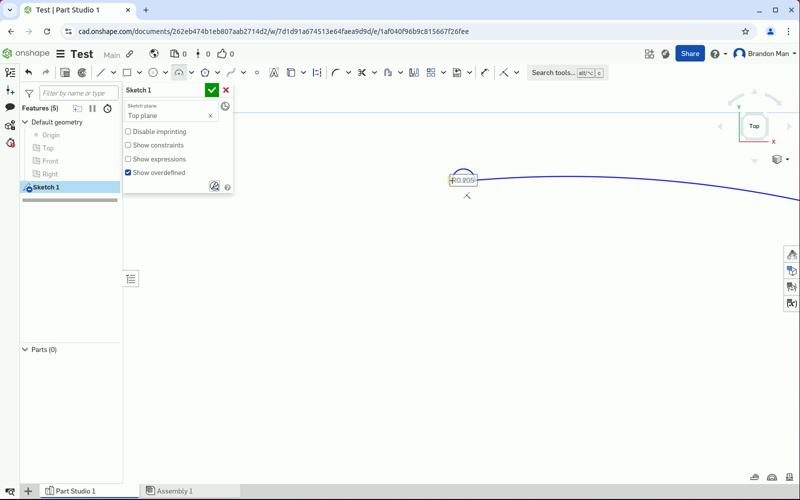
click(452, 180)
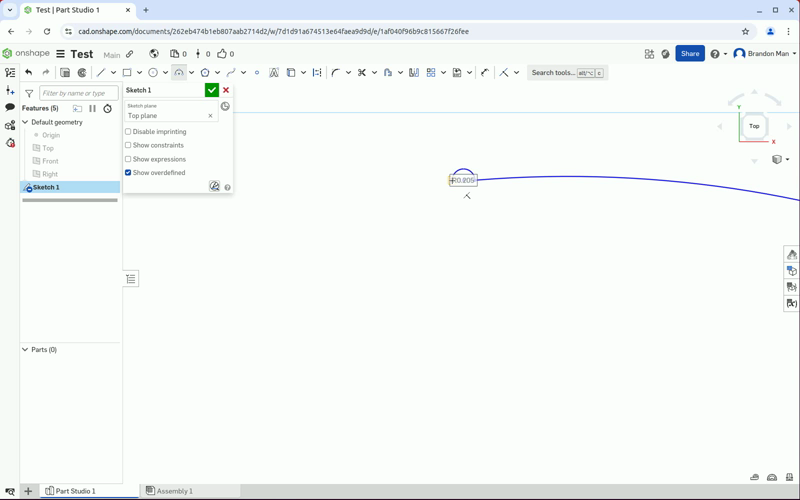
scroll(-6)
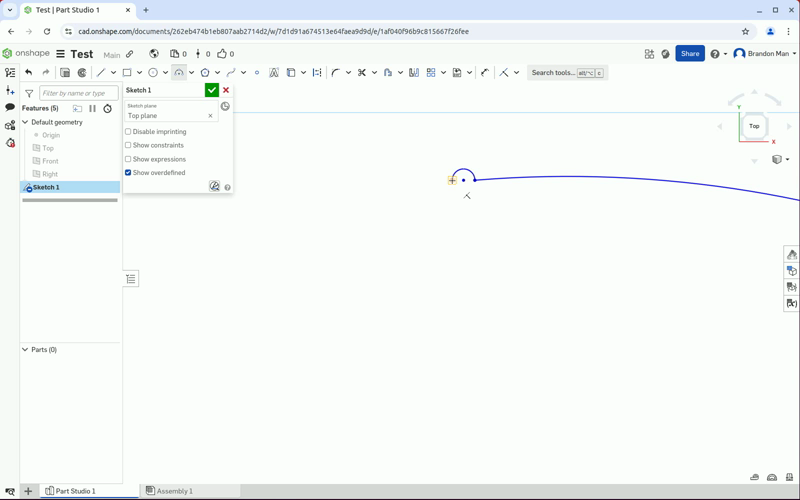
scroll(-6)
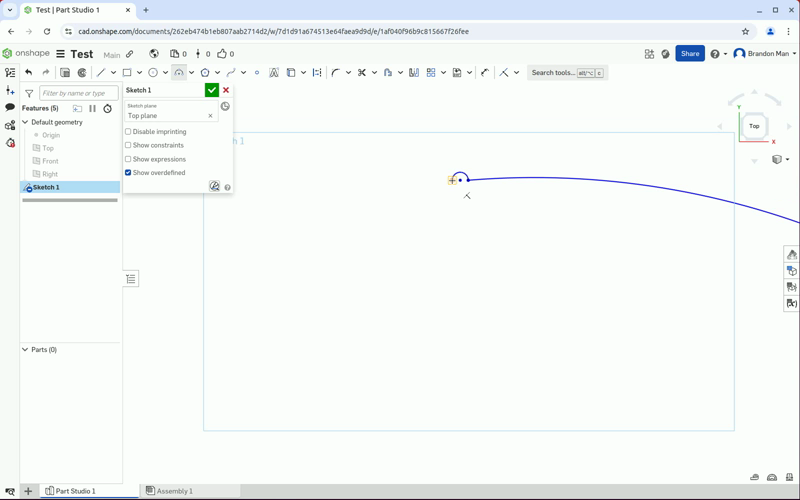
scroll(-6)
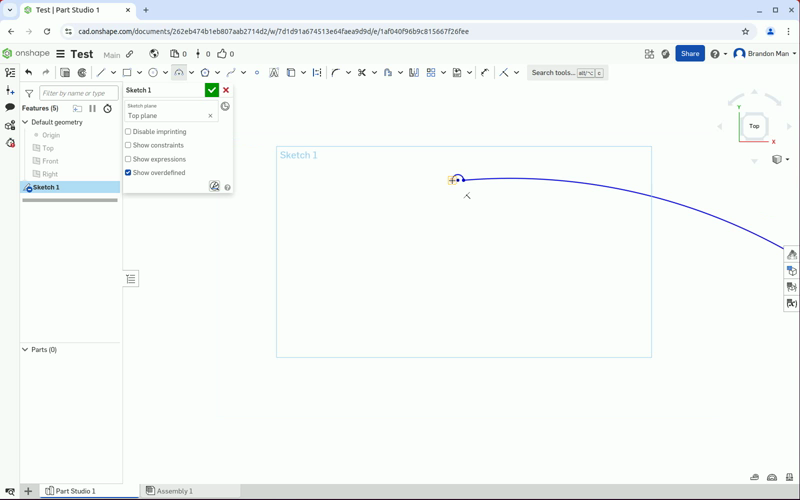
scroll(-6)
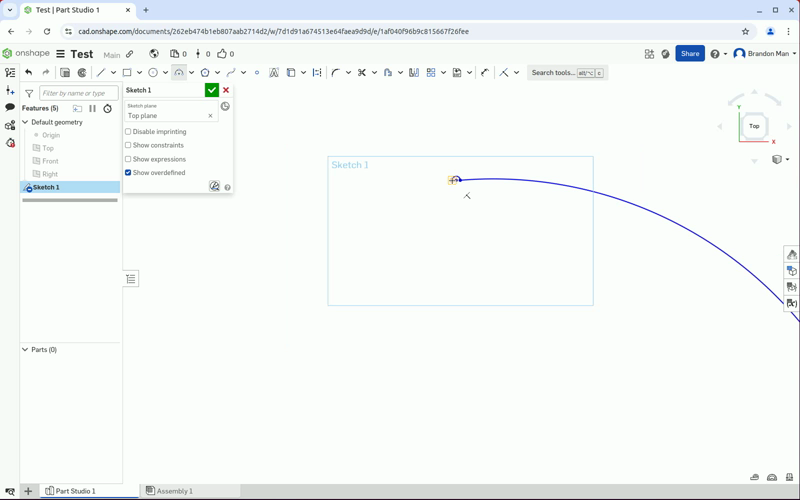
scroll(-6)
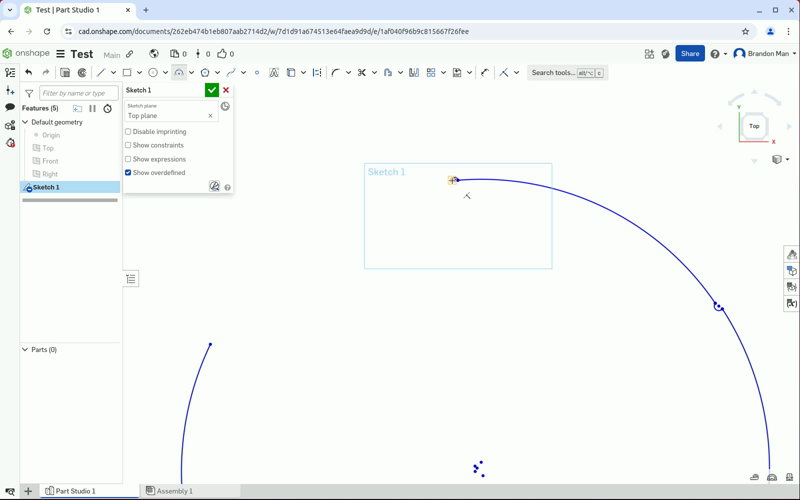
scroll(-6)
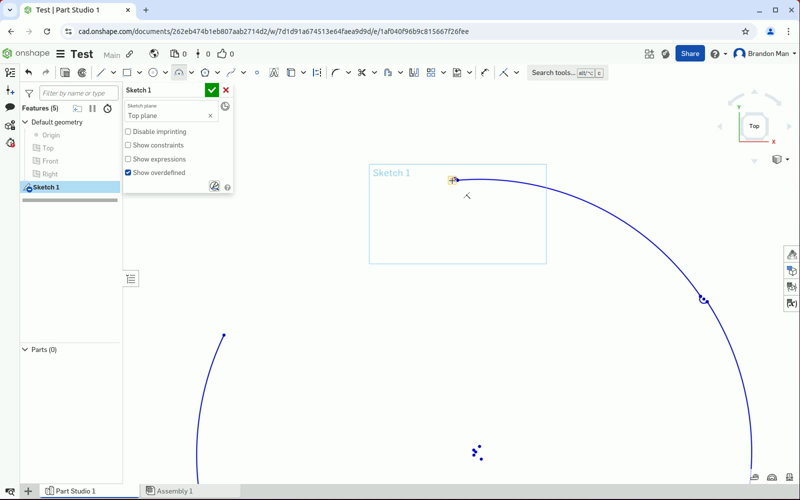
scroll(-6)
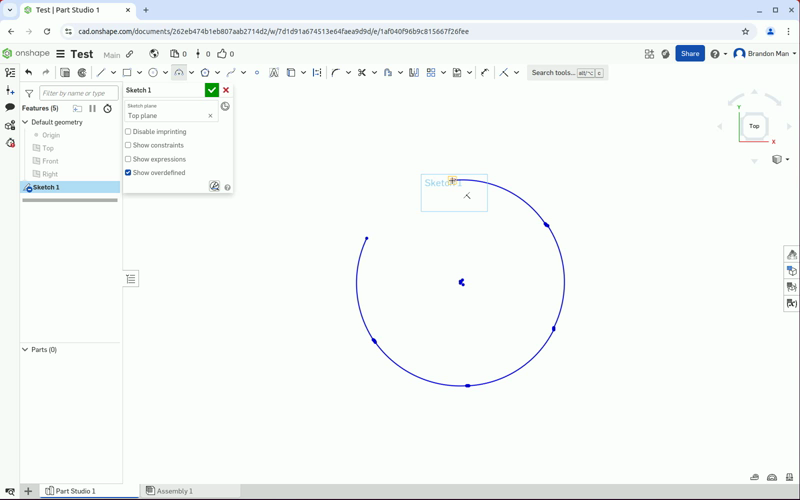
key_down(shift)
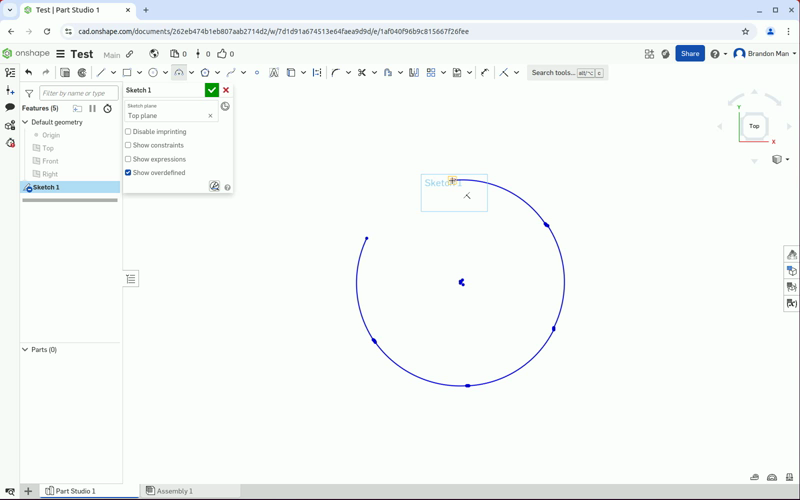
mouse_move(368, 236)
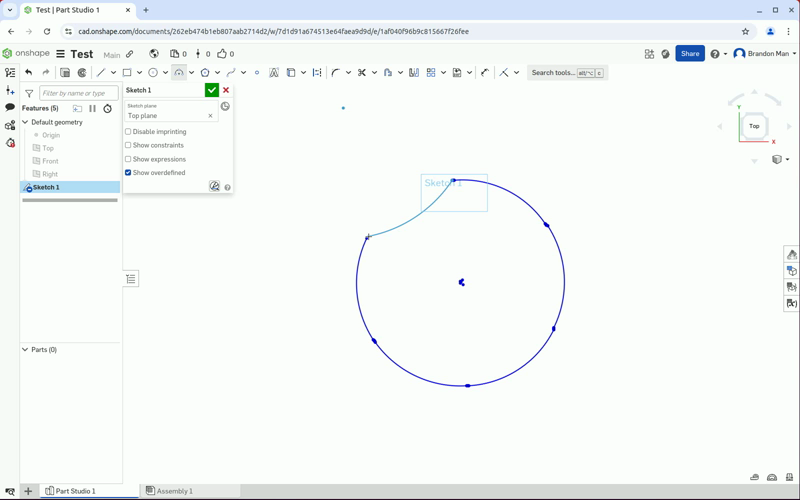
scroll(6)
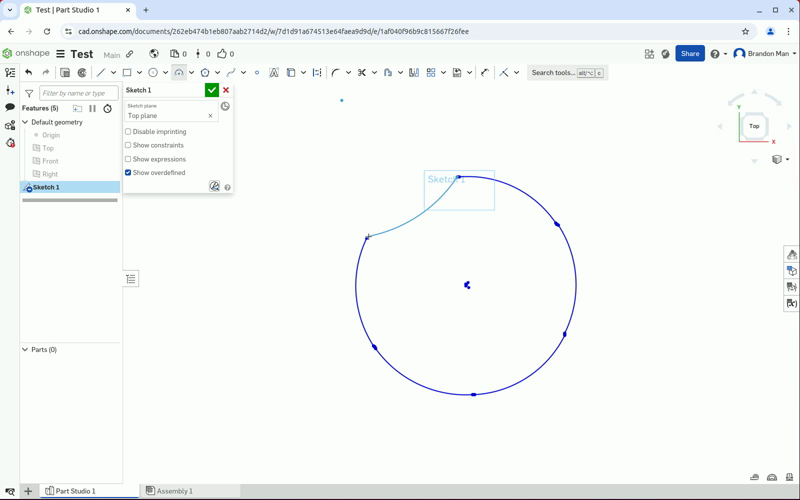
scroll(6)
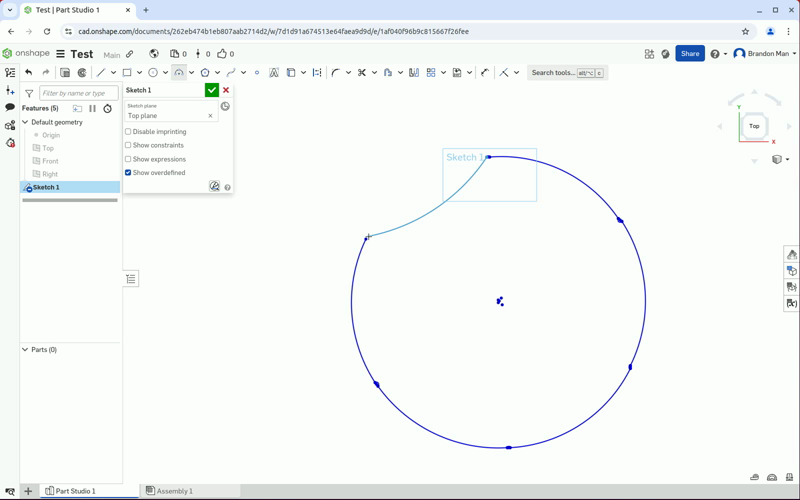
scroll(6)
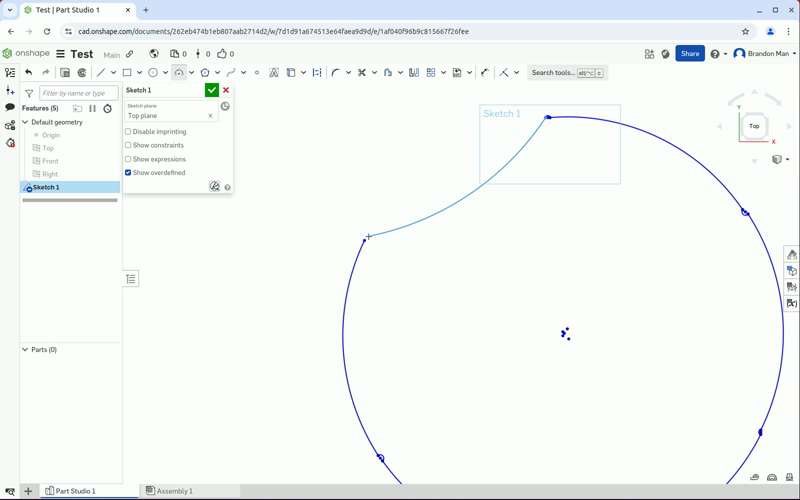
scroll(6)
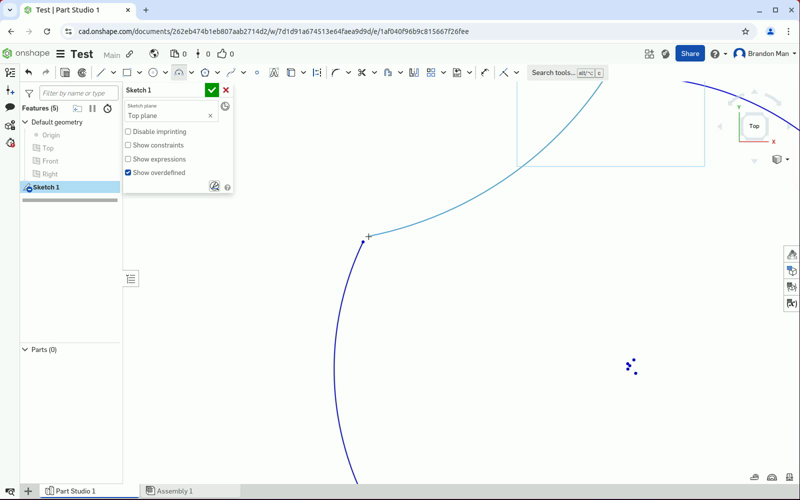
scroll(6)
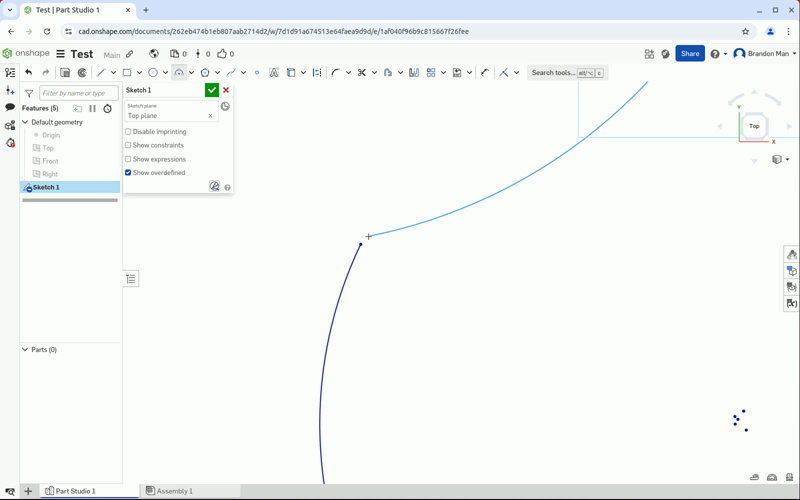
scroll(6)
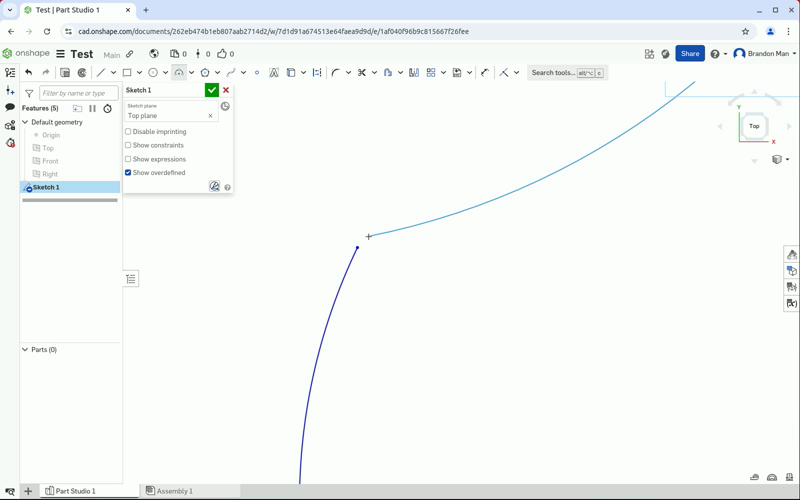
scroll(6)
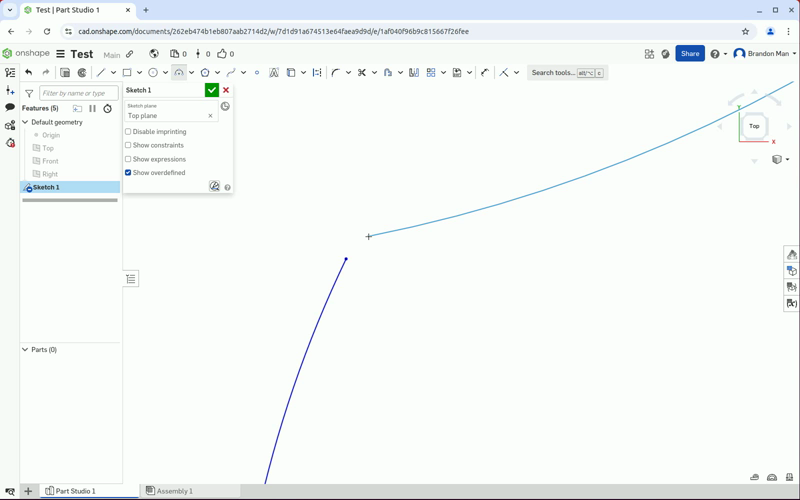
click(368, 236)
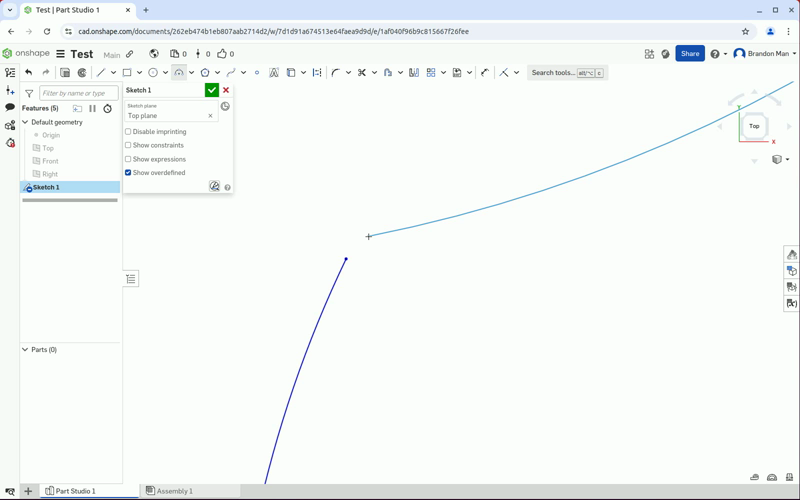
scroll(-6)
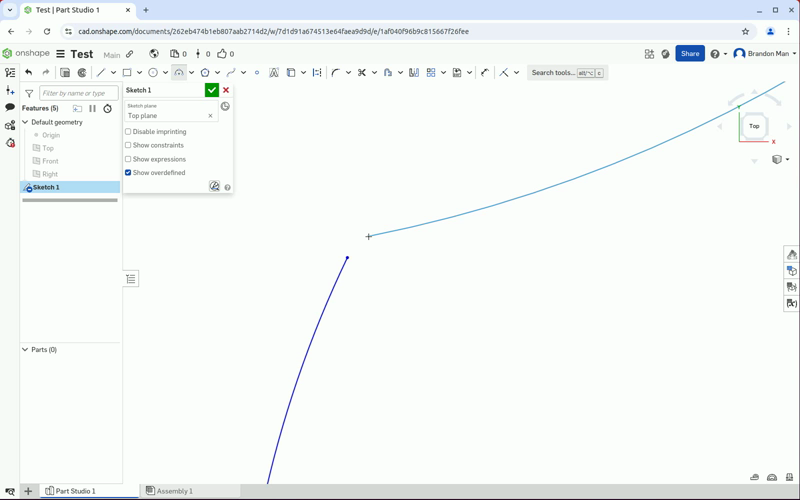
scroll(-6)
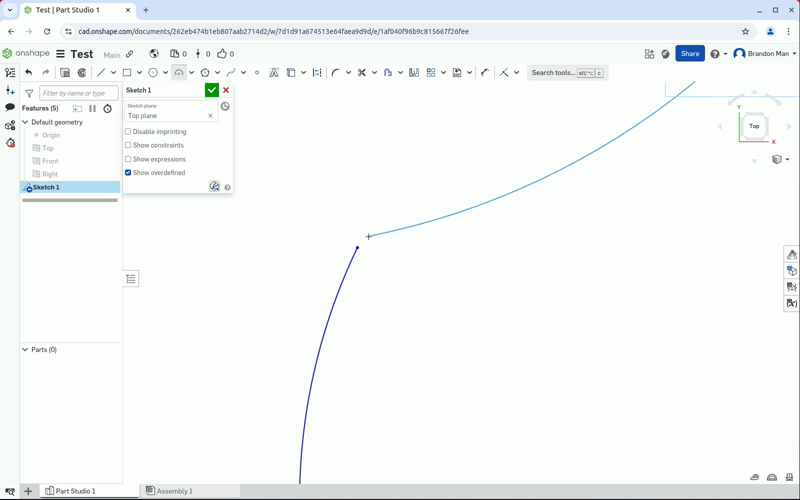
scroll(-6)
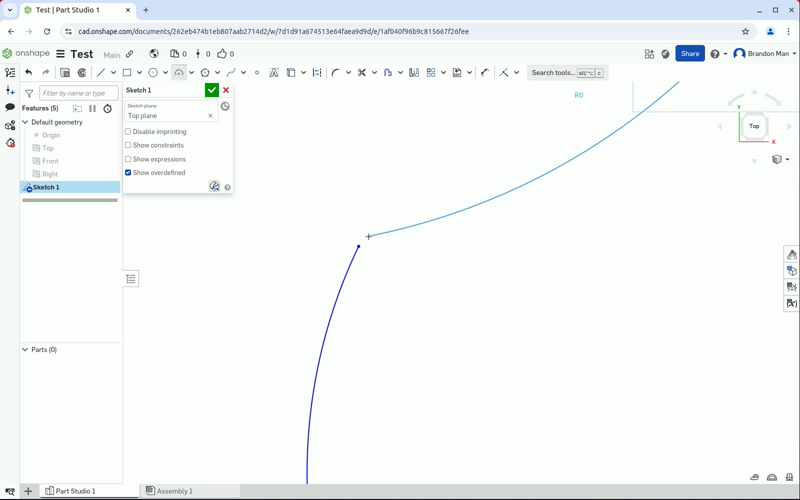
scroll(-6)
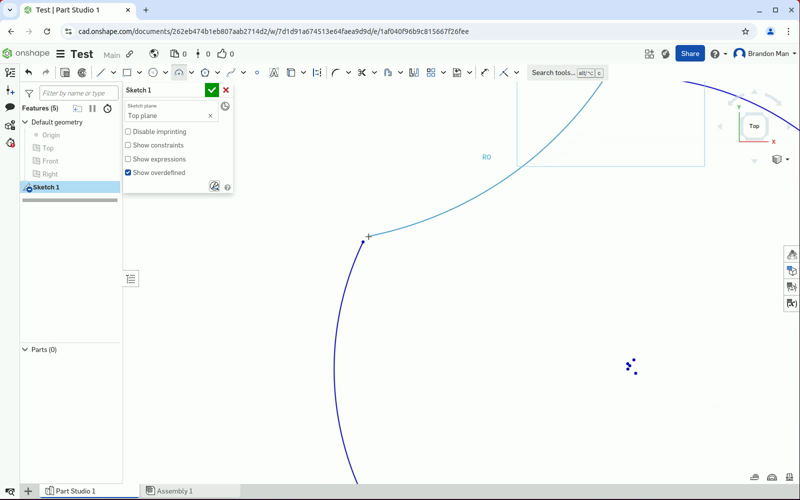
scroll(-6)
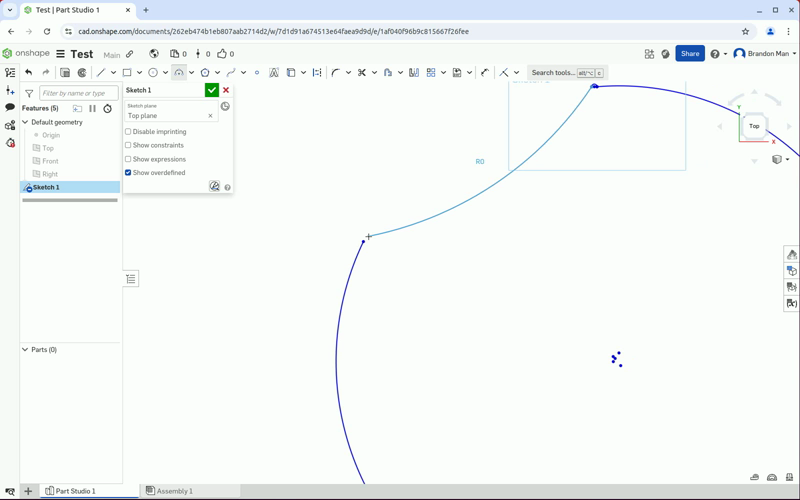
scroll(-6)
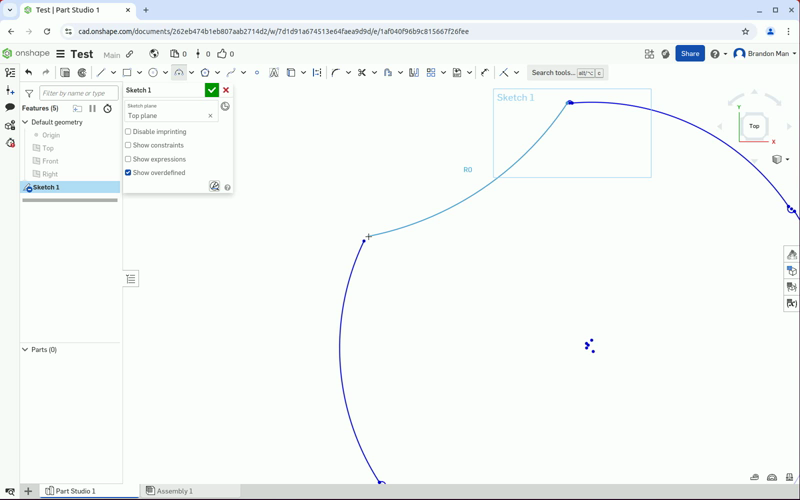
scroll(-6)
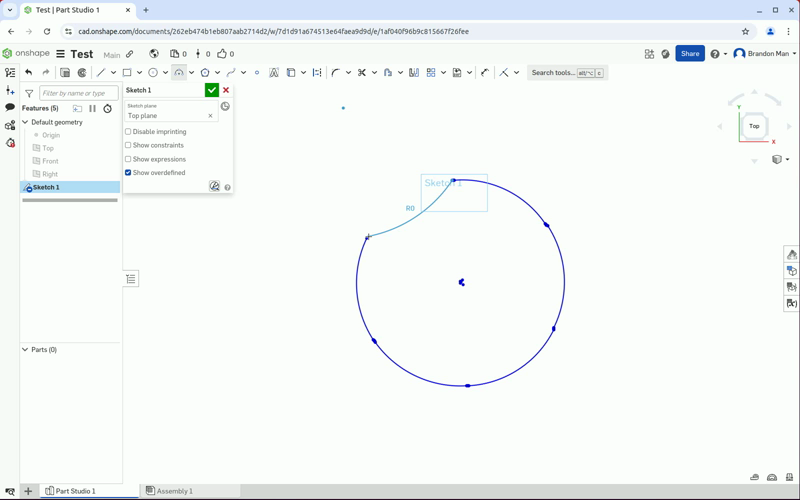
mouse_move(403, 197)
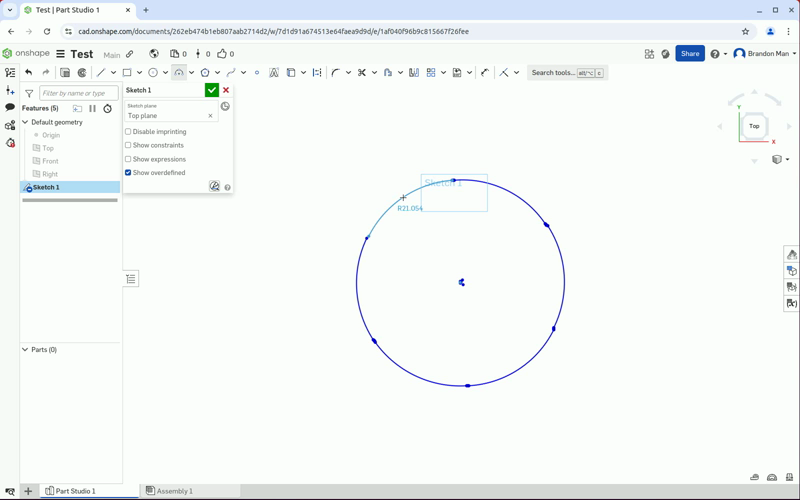
click(403, 197)
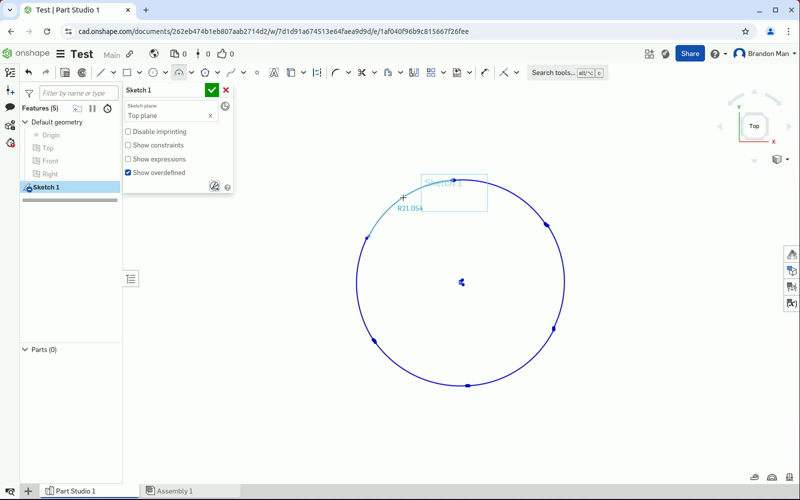
key_up(shift)
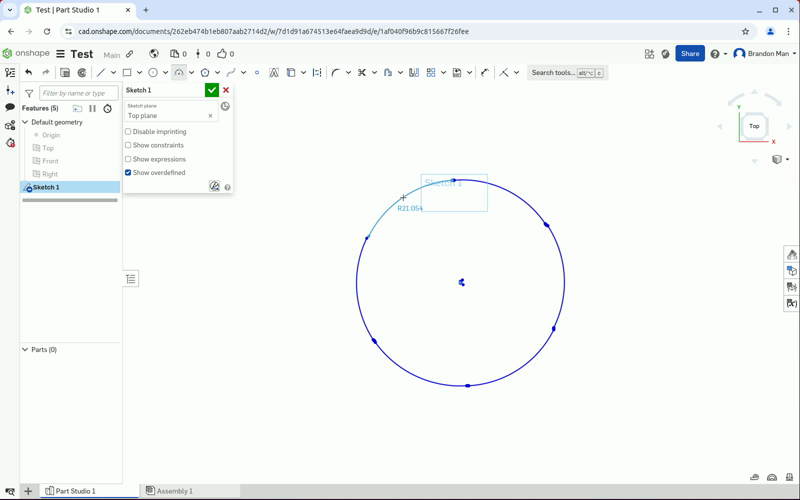
mouse_move(368, 236)
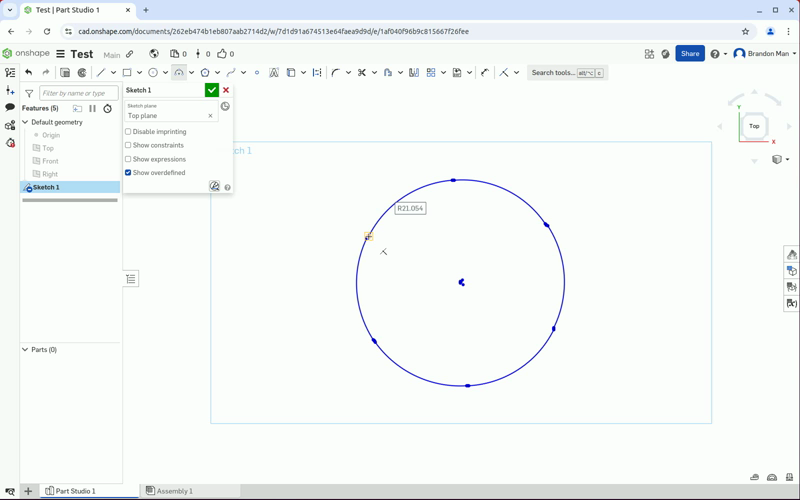
scroll(6)
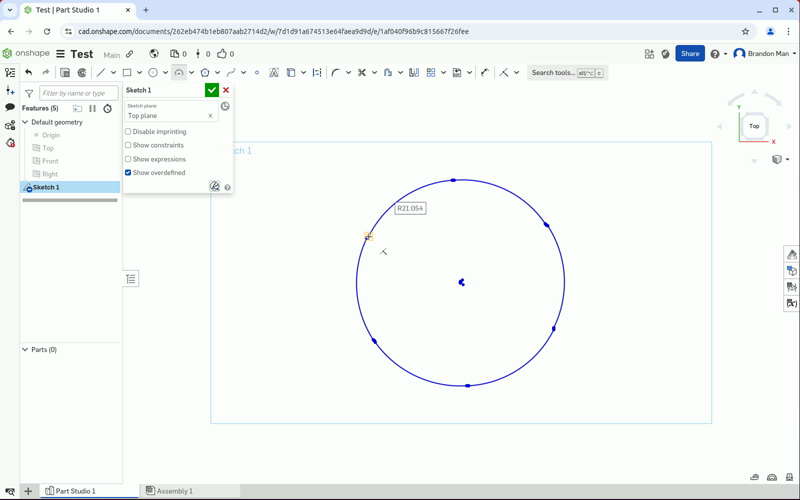
scroll(6)
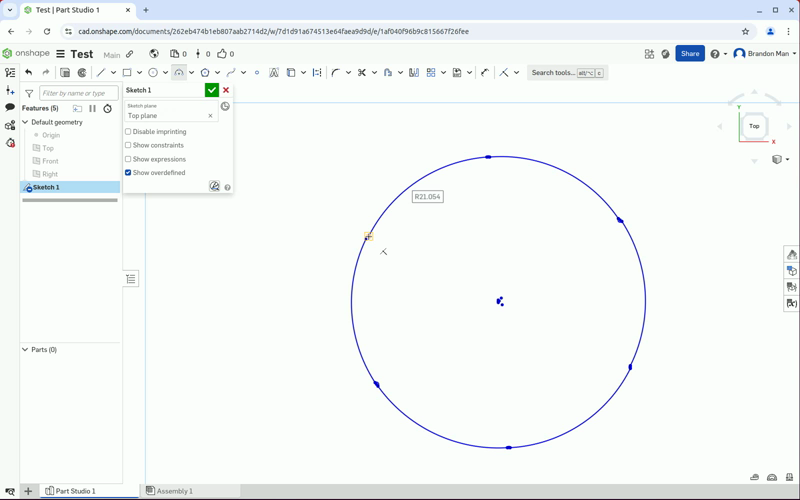
scroll(6)
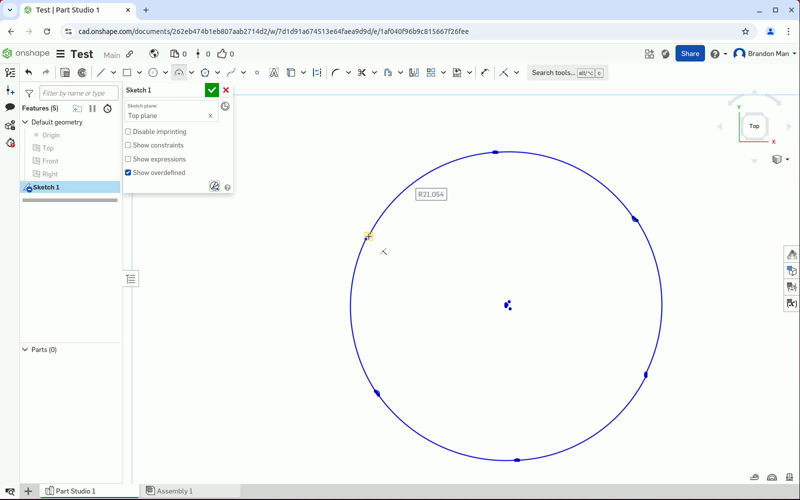
scroll(6)
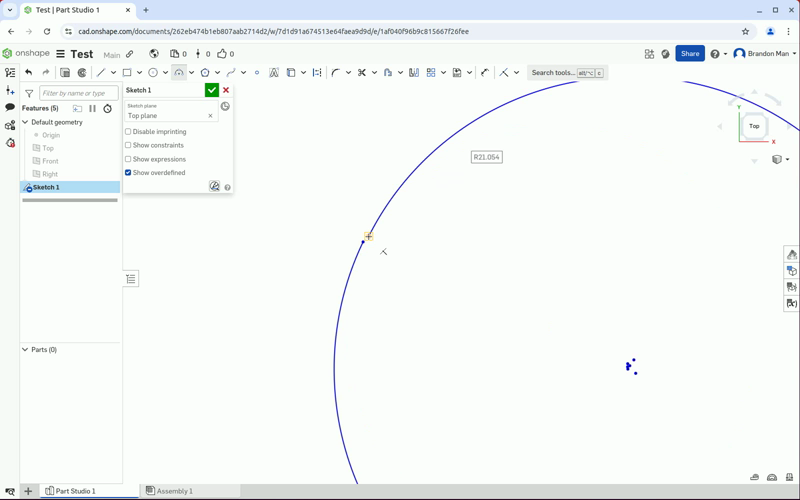
scroll(6)
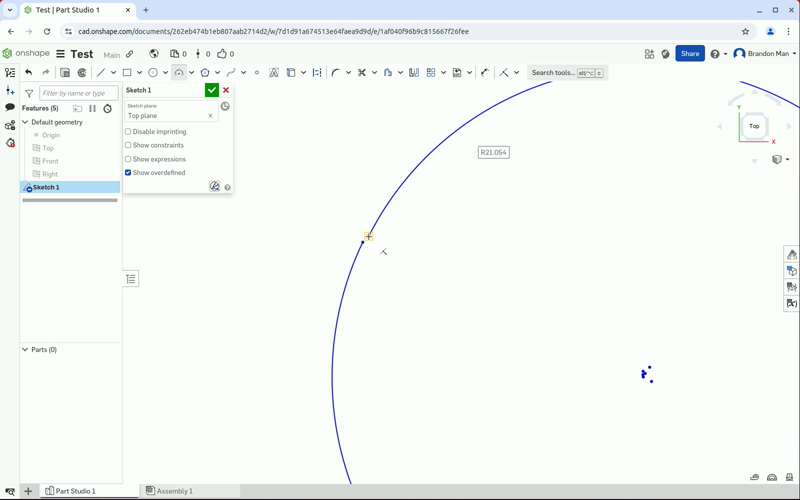
scroll(6)
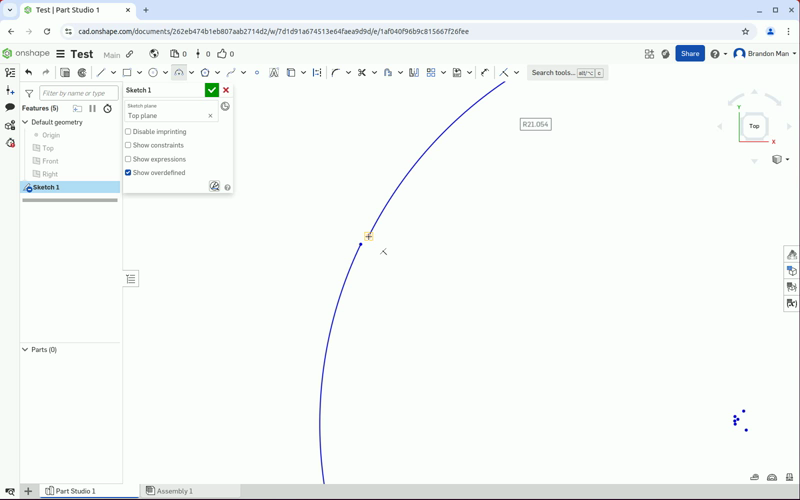
scroll(6)
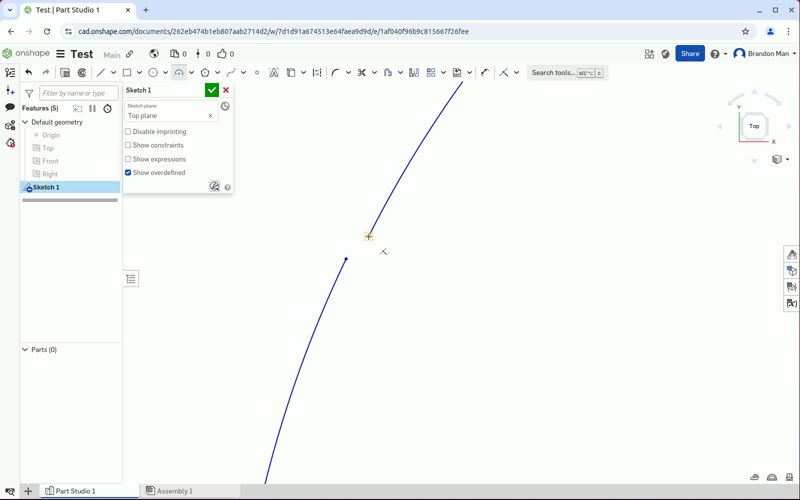
click(368, 236)
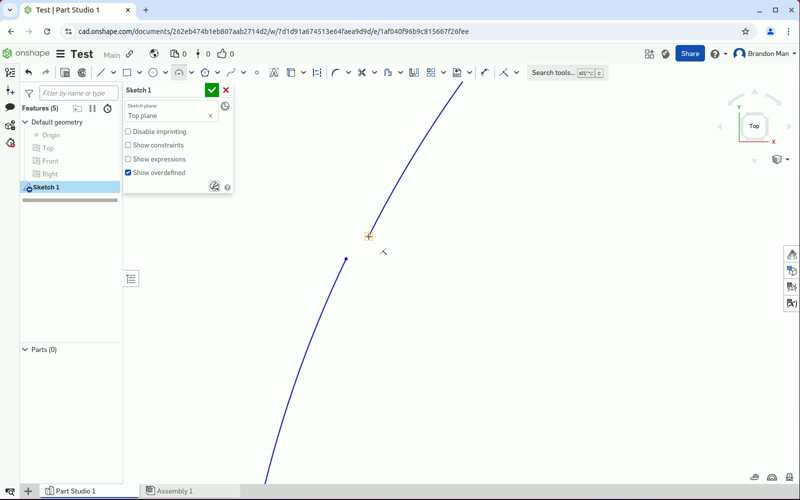
scroll(-6)
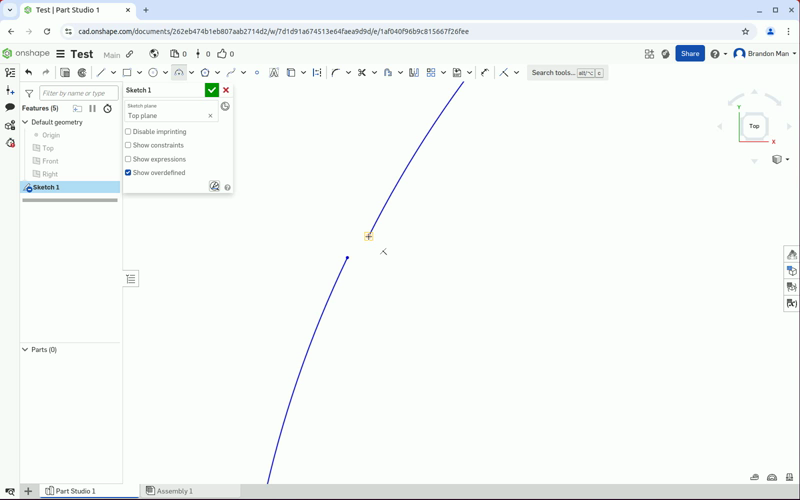
scroll(-6)
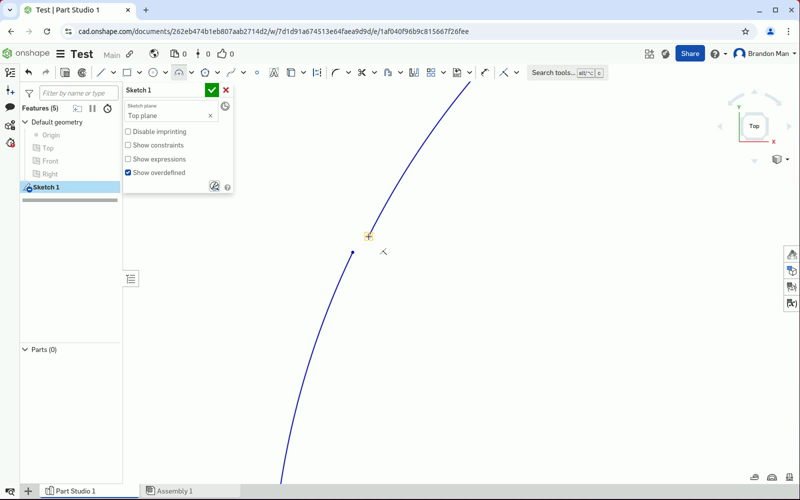
scroll(-6)
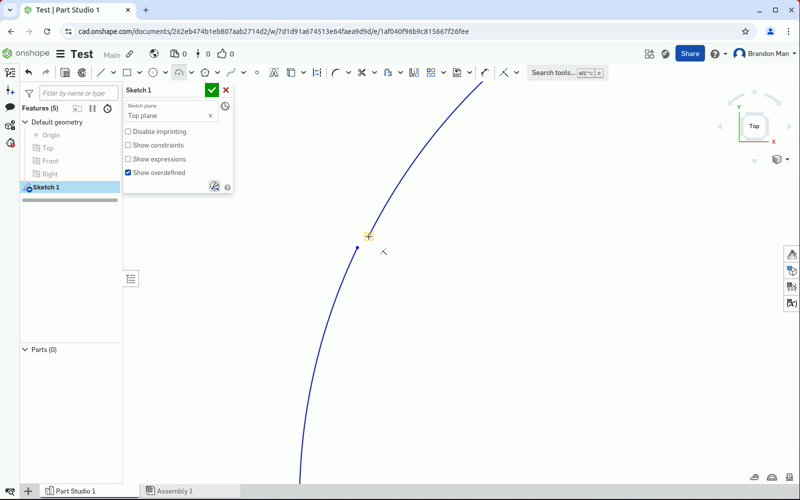
scroll(-6)
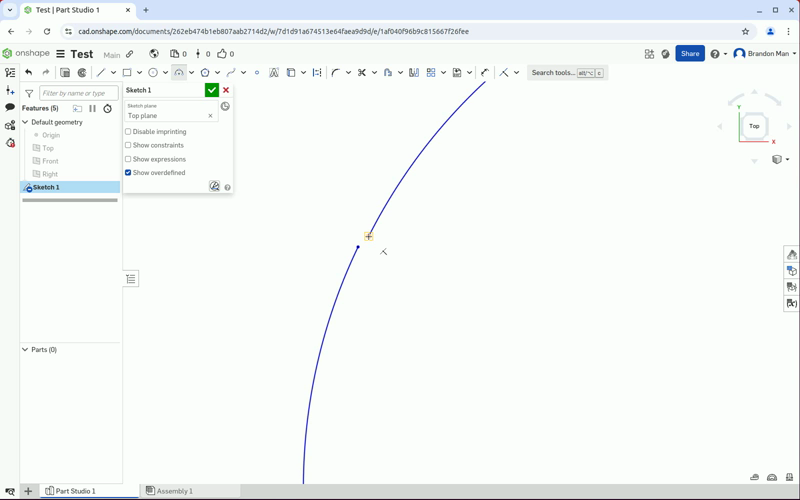
scroll(-6)
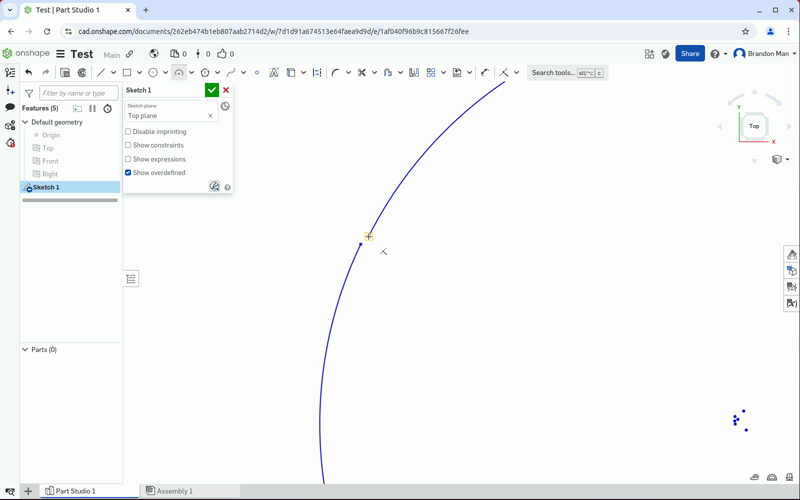
scroll(-6)
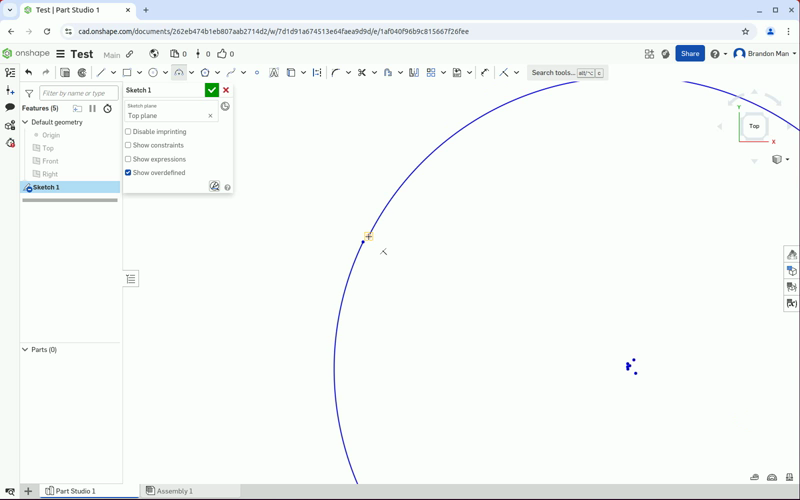
scroll(-6)
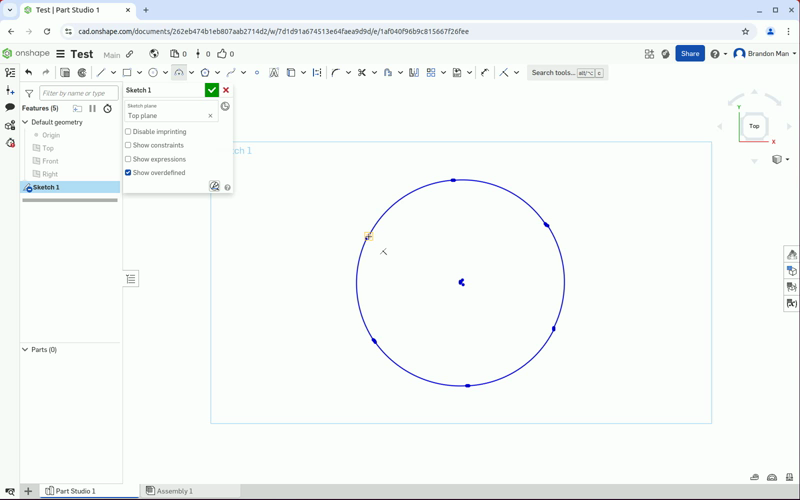
mouse_move(366, 238)
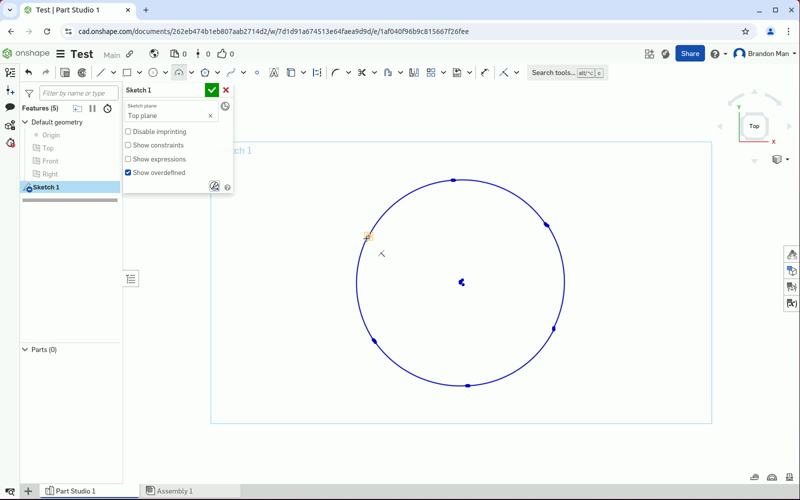
scroll(6)
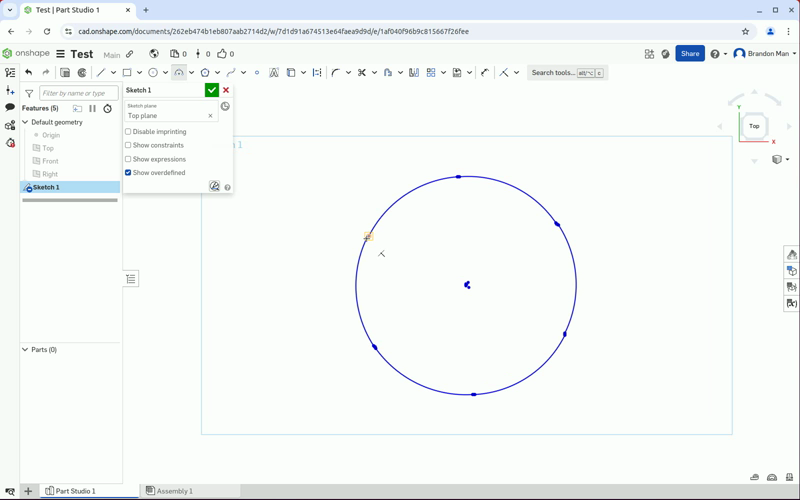
scroll(6)
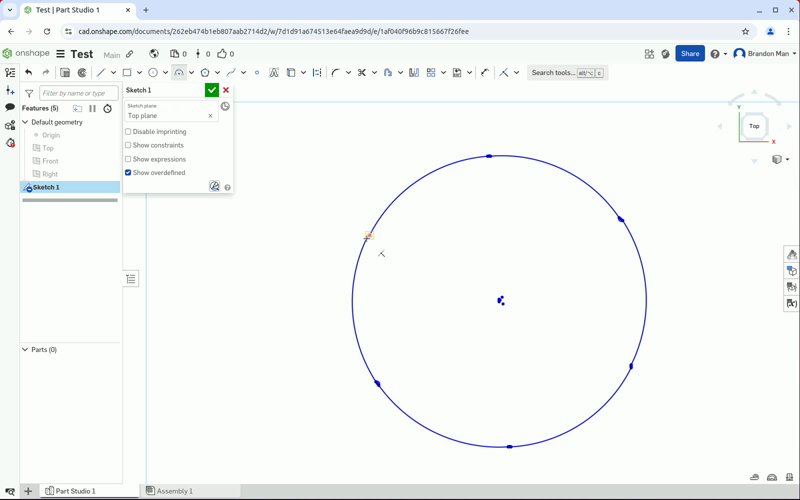
scroll(6)
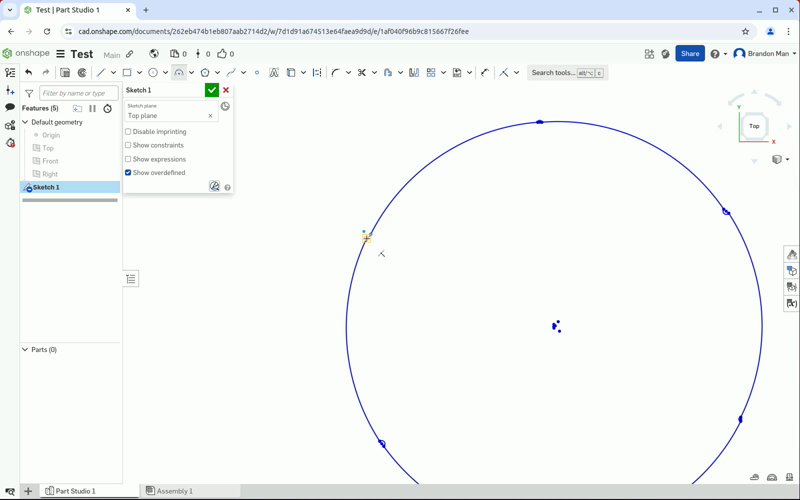
scroll(6)
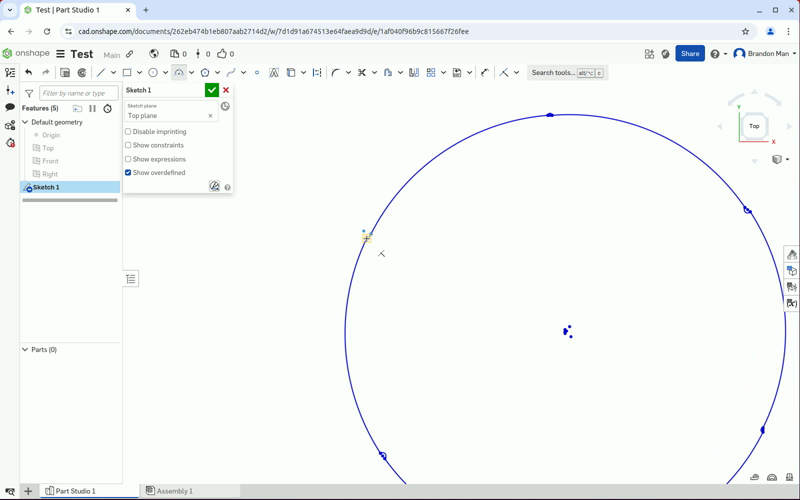
scroll(6)
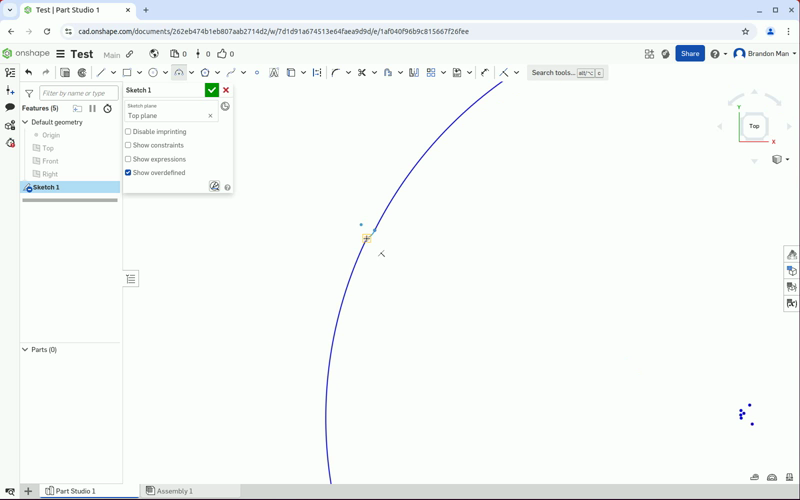
scroll(6)
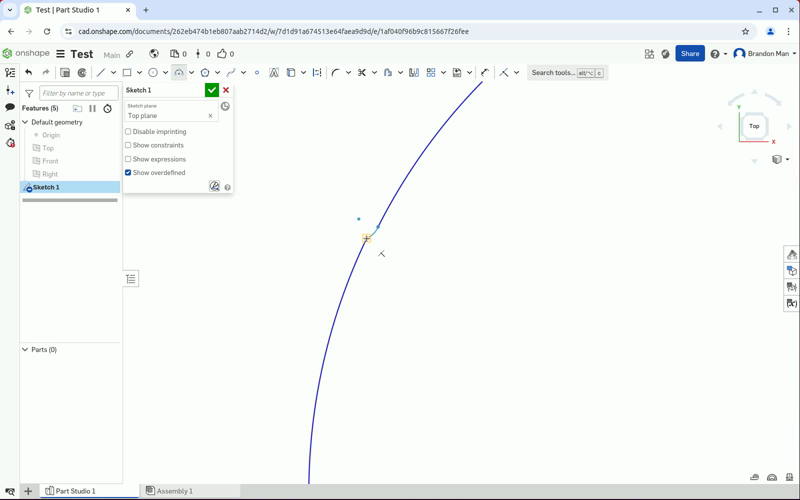
scroll(6)
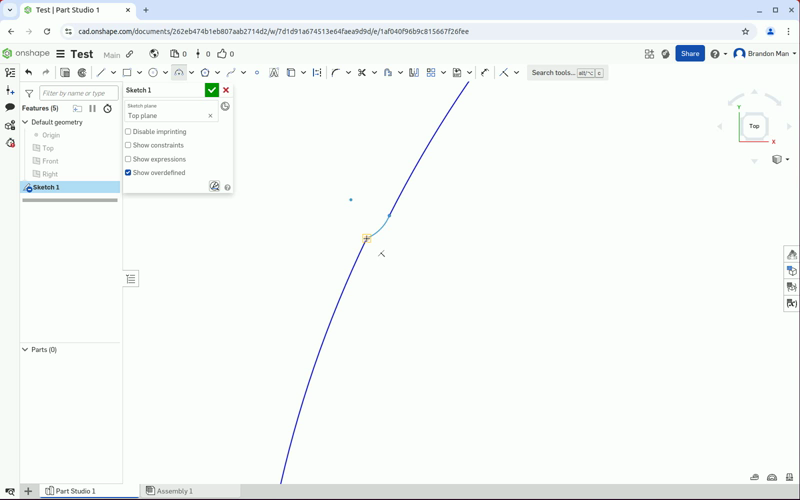
click(366, 238)
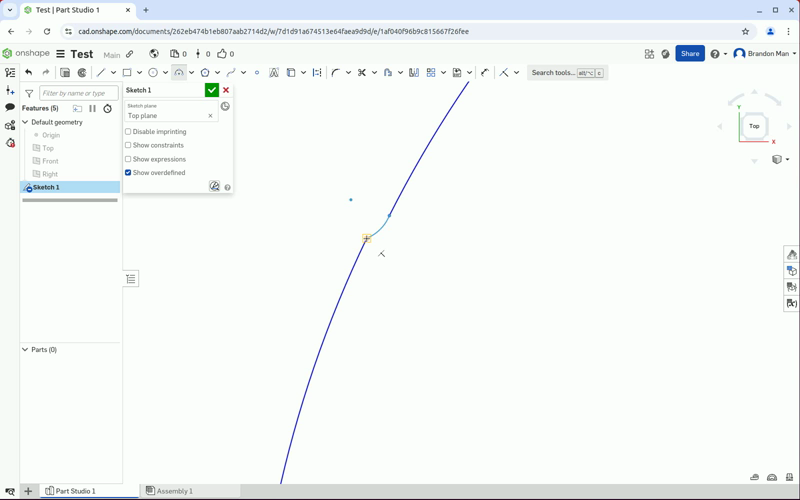
scroll(-6)
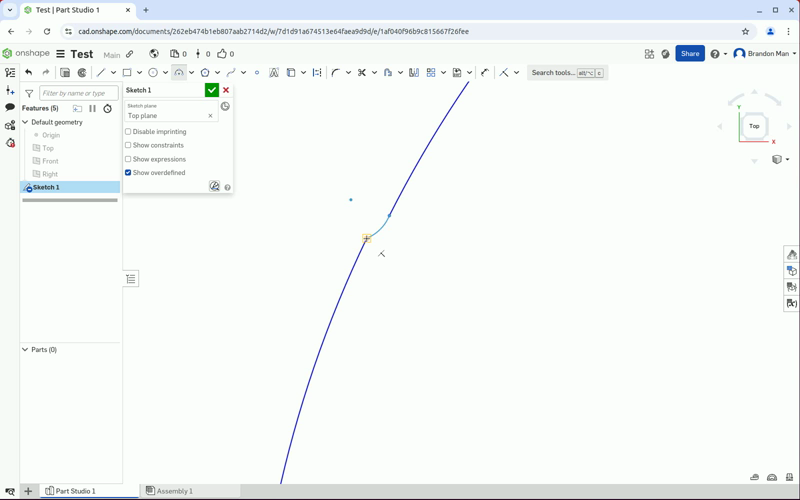
scroll(-6)
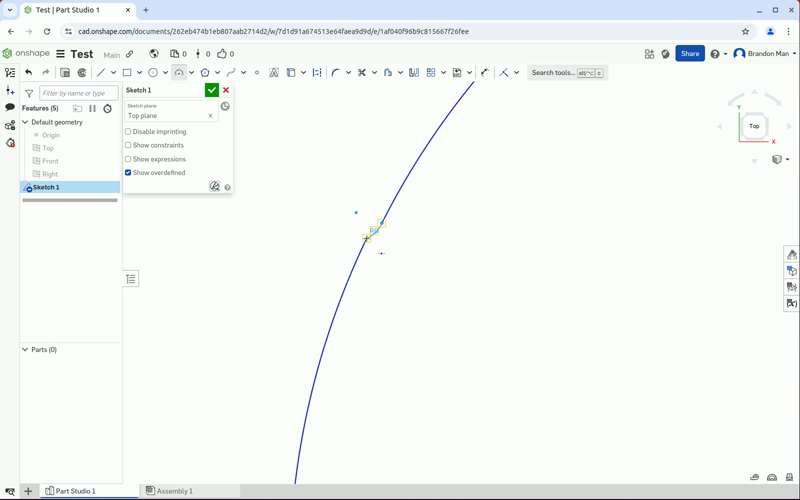
scroll(-6)
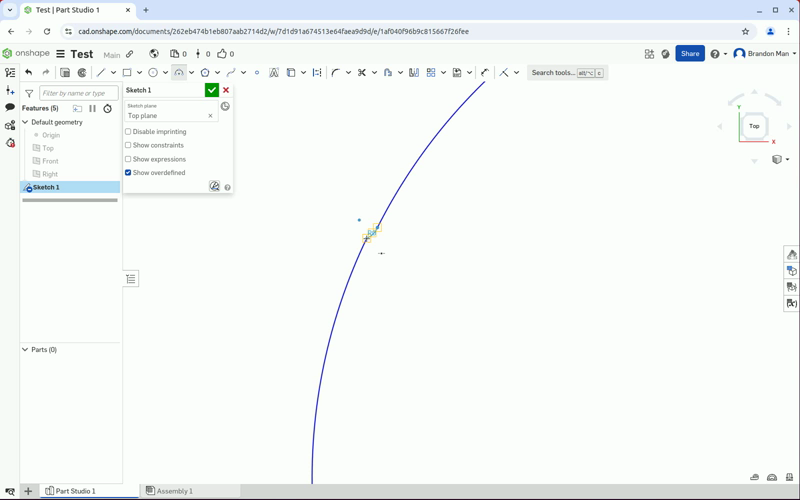
scroll(-6)
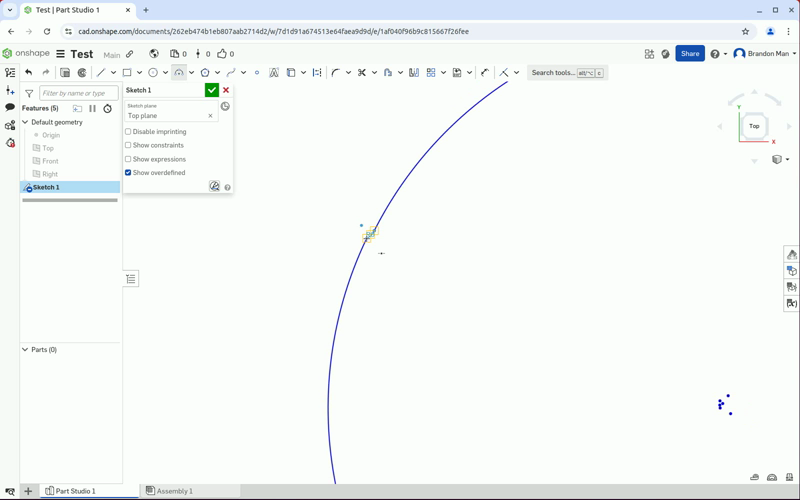
scroll(-6)
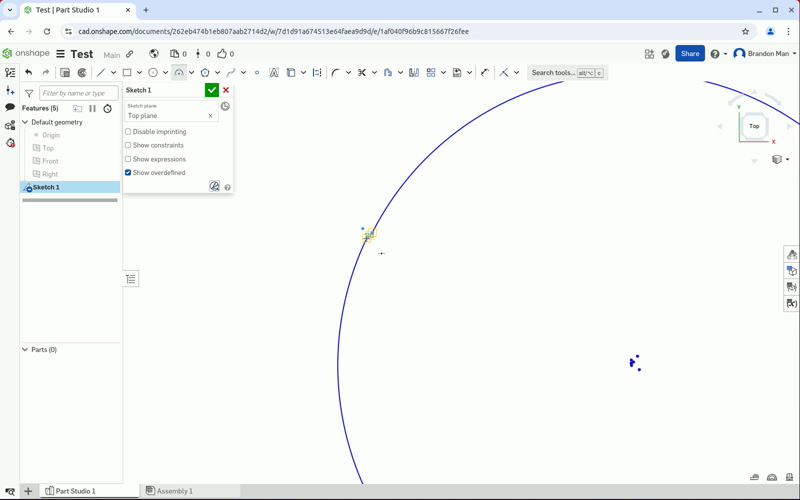
scroll(-6)
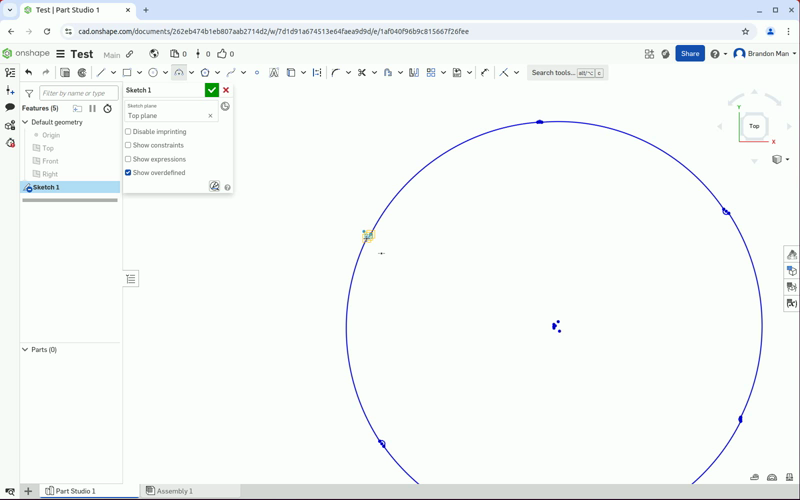
scroll(-6)
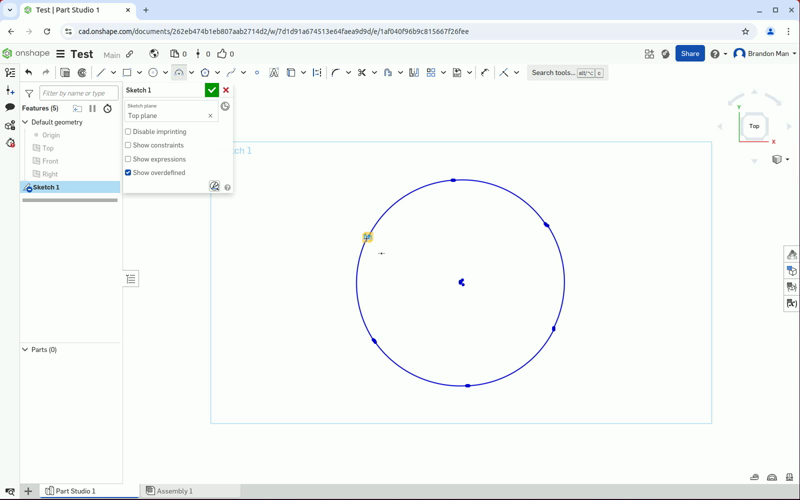
key_down(shift)
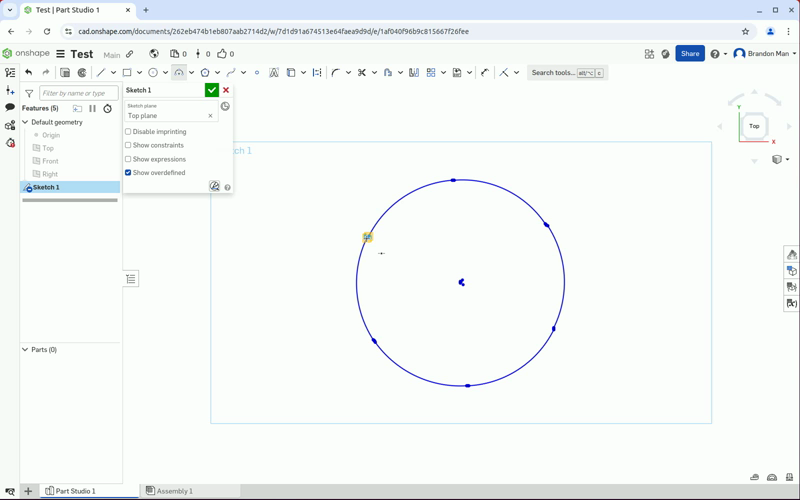
mouse_move(368, 238)
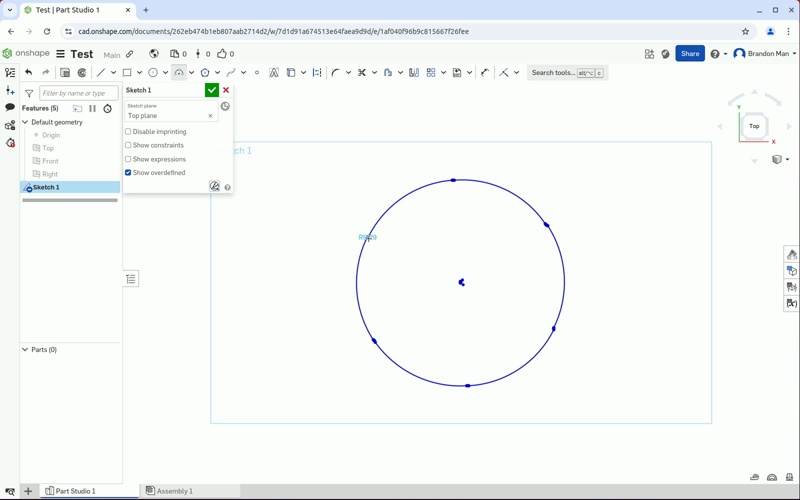
scroll(6)
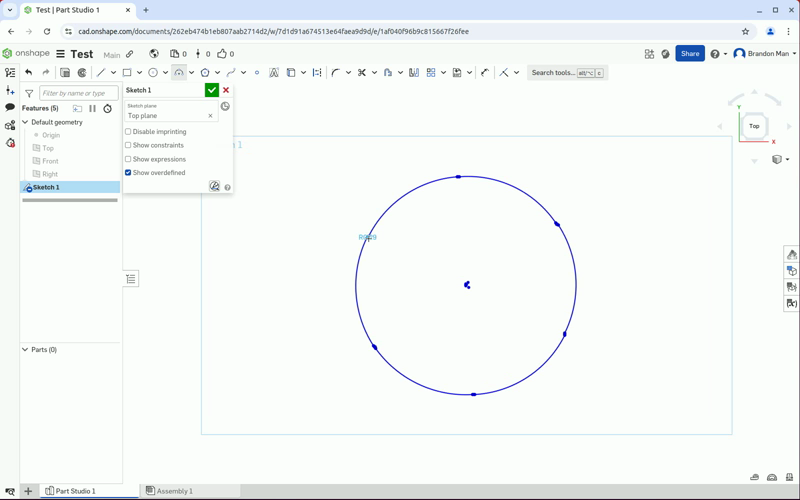
scroll(6)
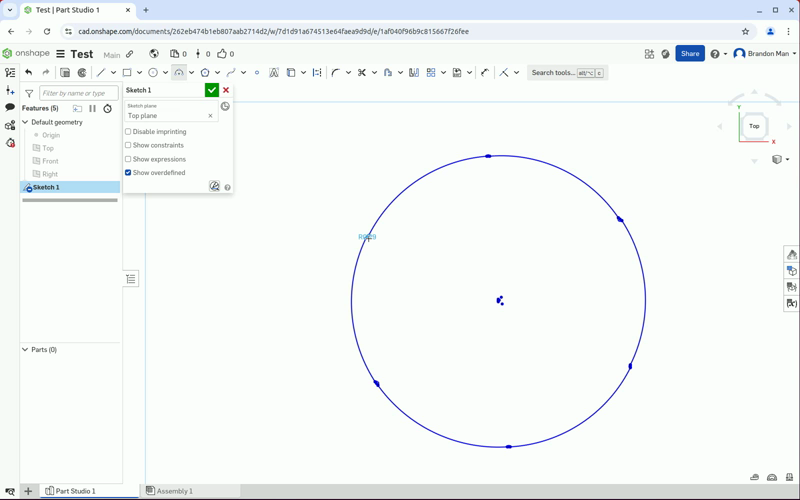
scroll(6)
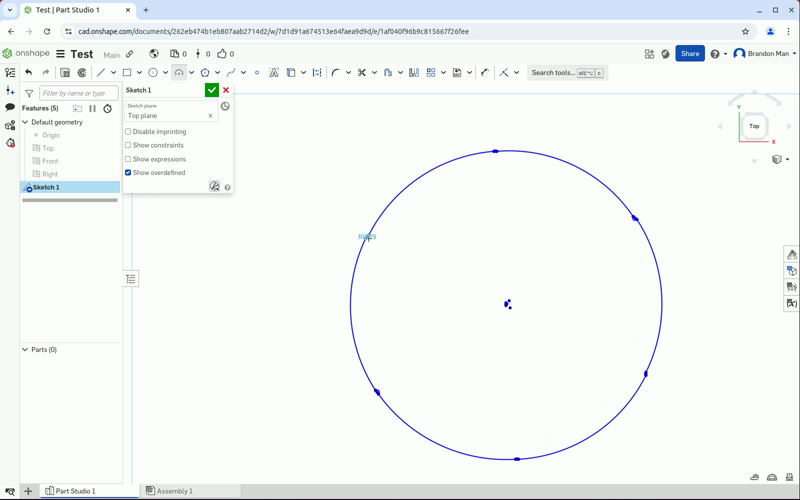
scroll(6)
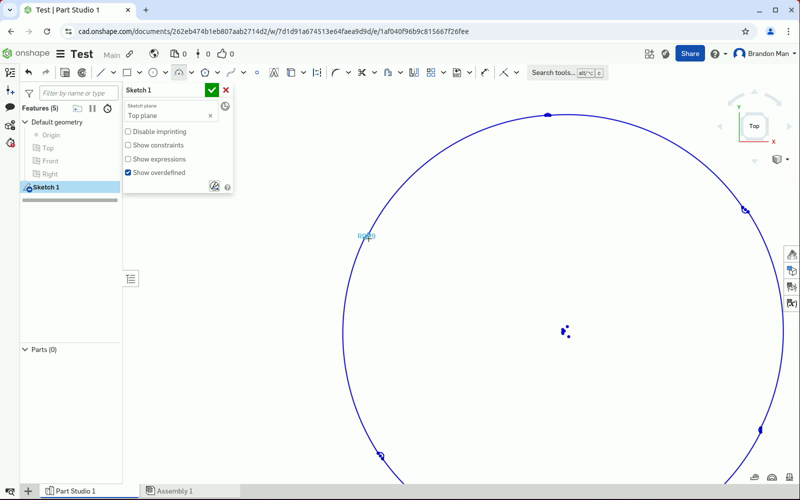
scroll(6)
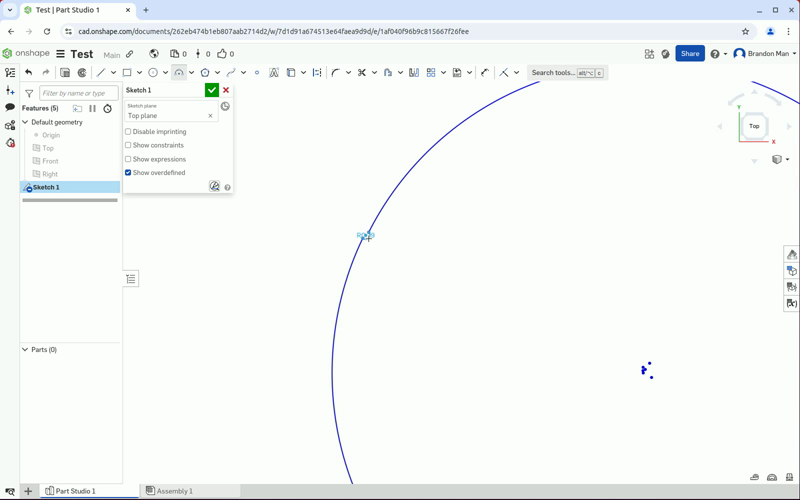
scroll(6)
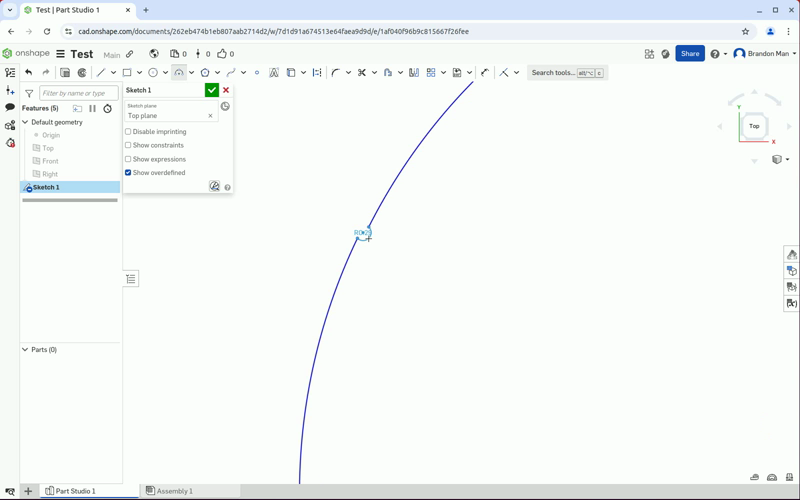
scroll(6)
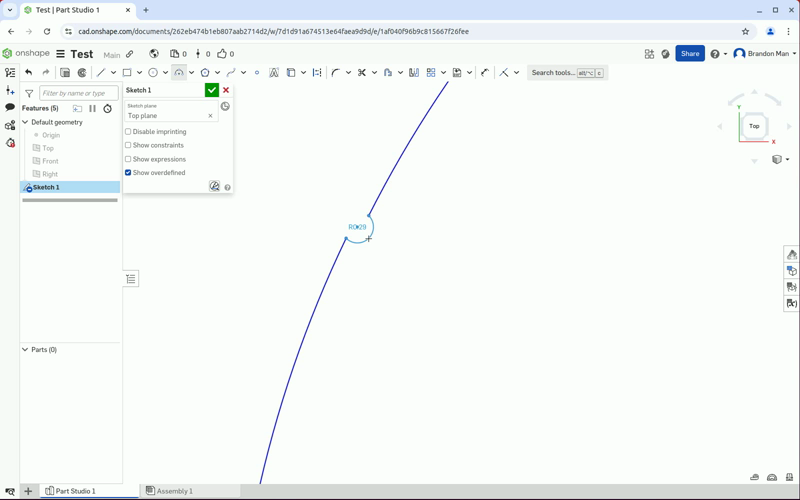
click(368, 238)
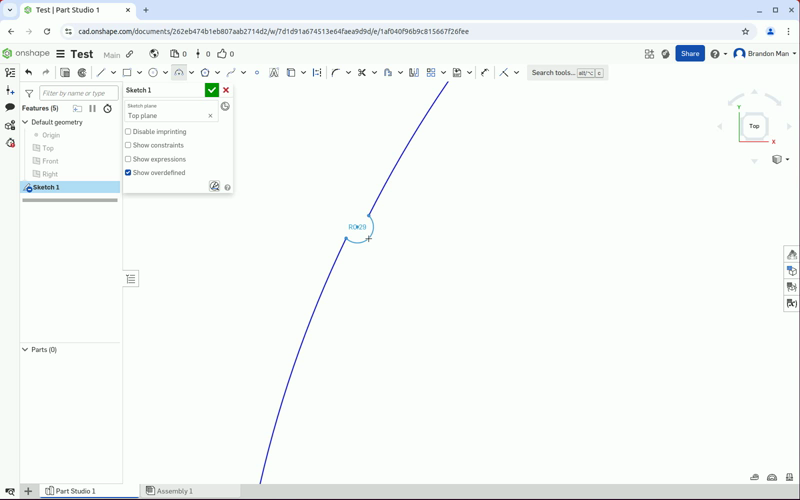
scroll(-6)
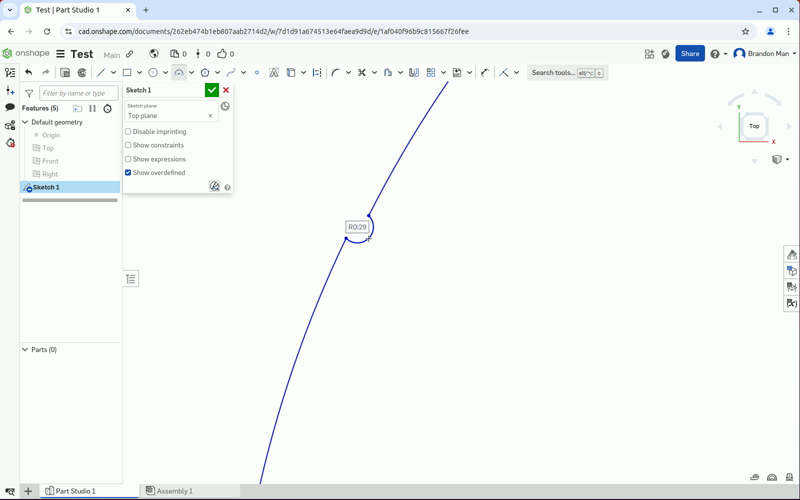
scroll(-6)
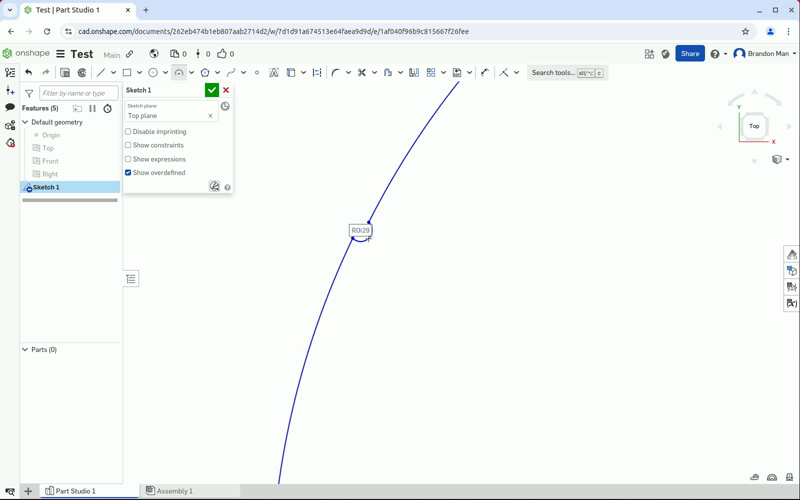
scroll(-6)
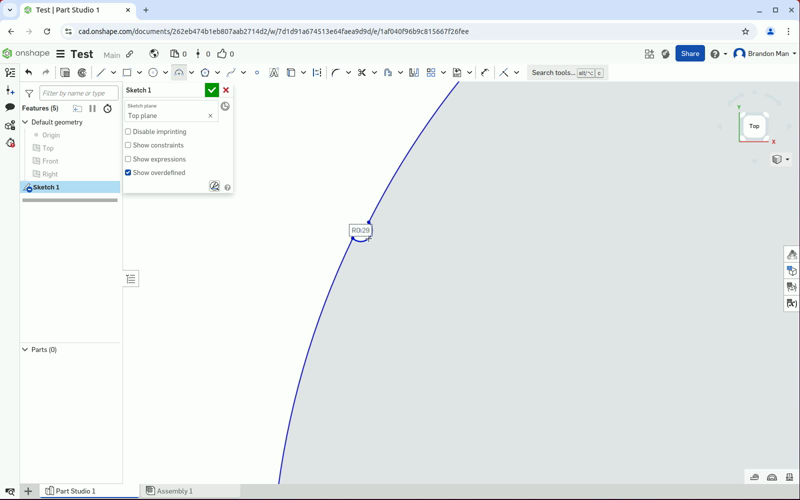
scroll(-6)
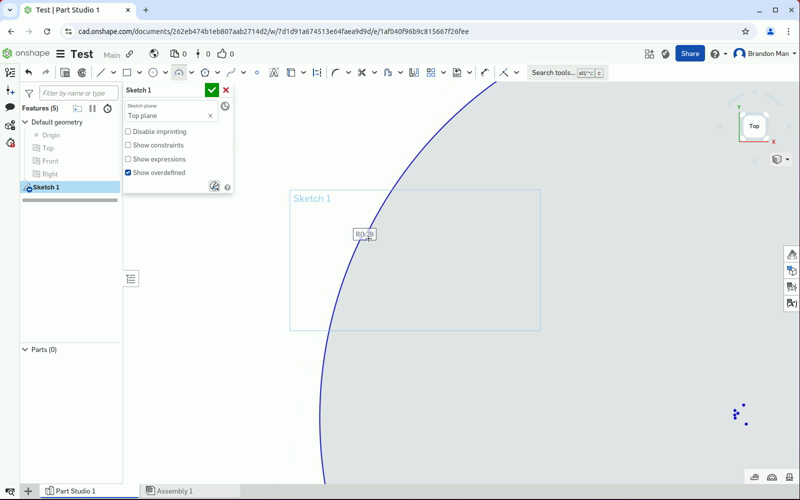
scroll(-6)
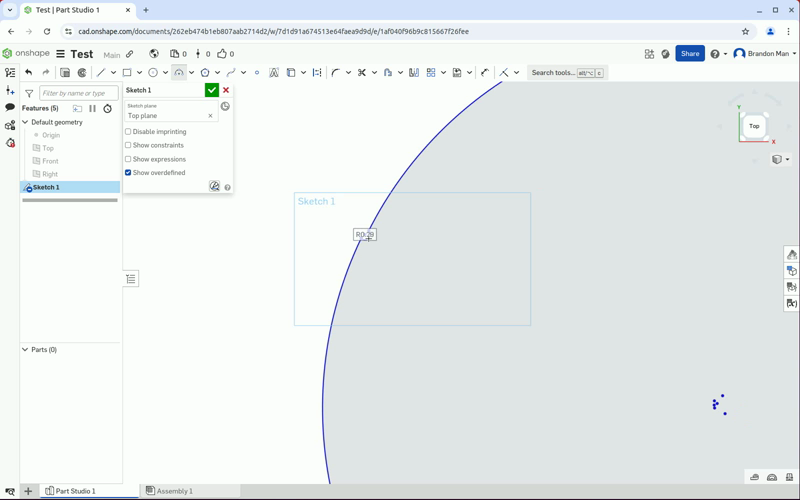
scroll(-6)
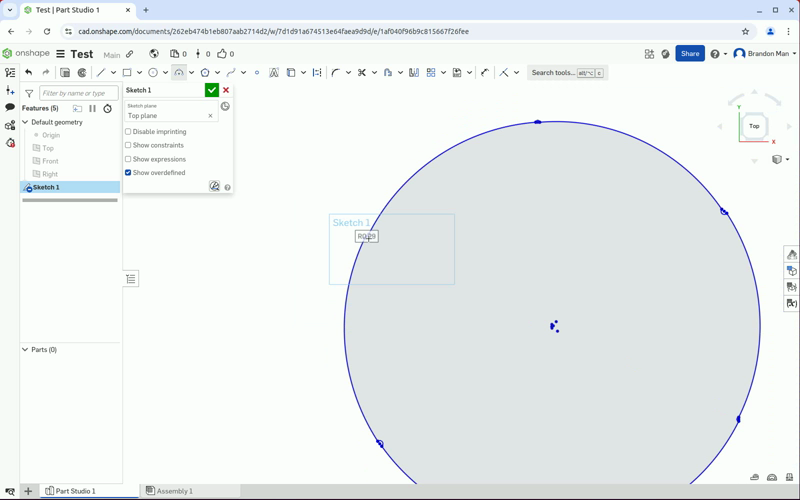
scroll(-6)
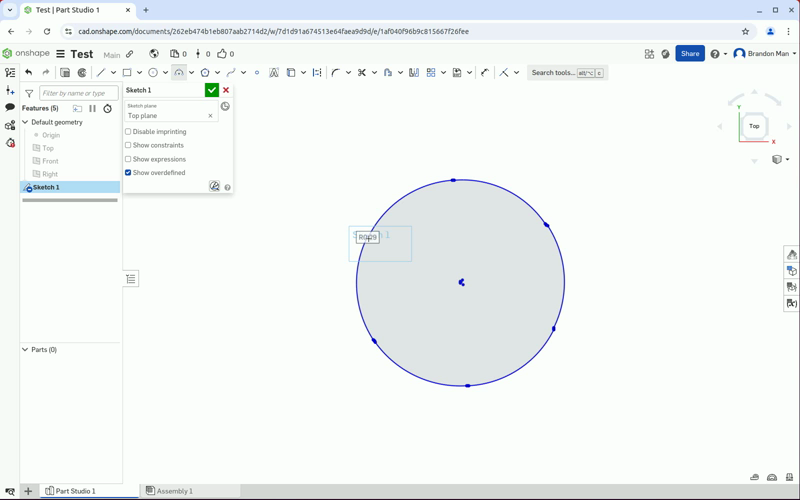
key_up(shift)
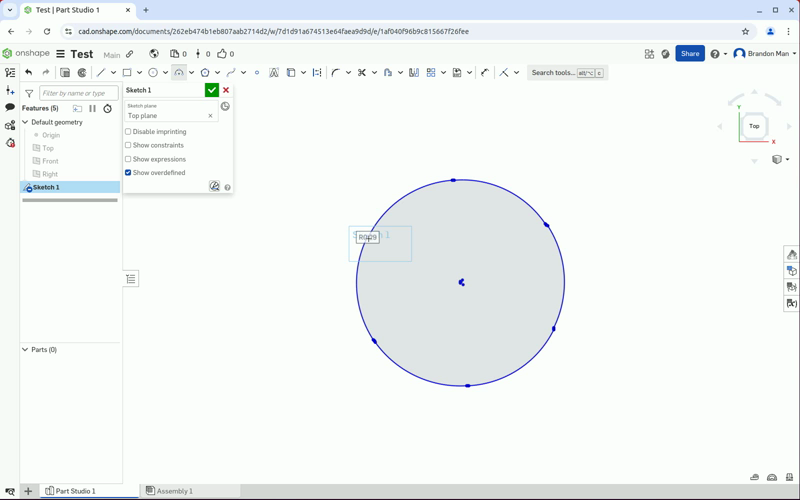
key(esc)
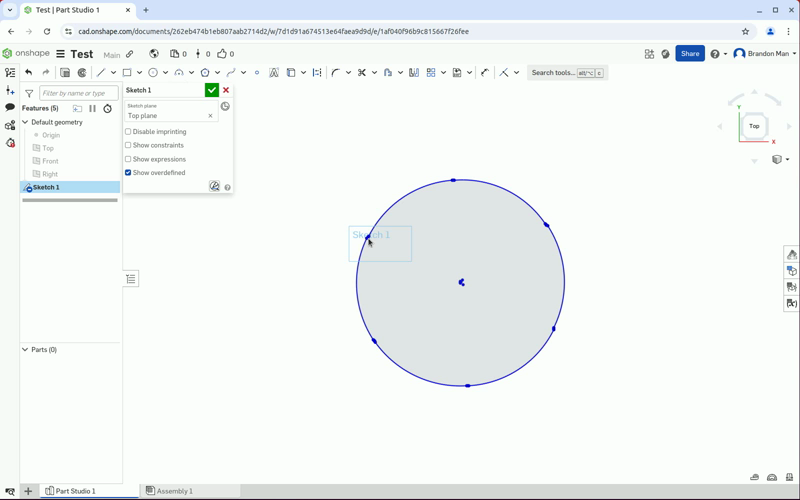
key(c)
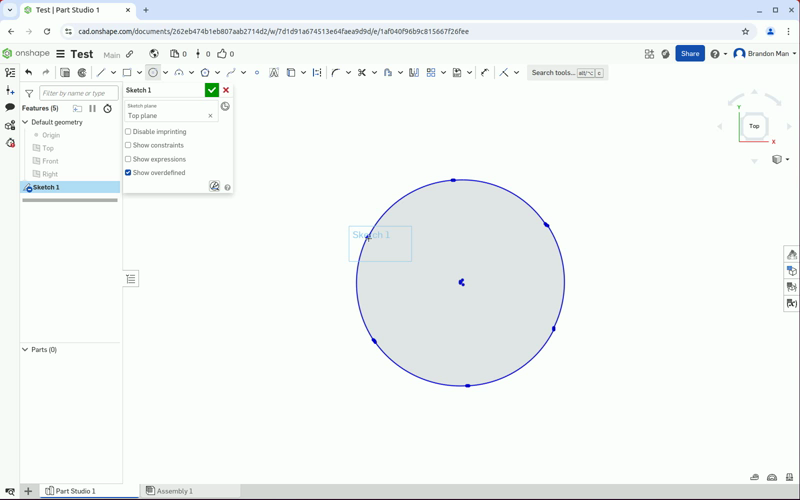
key_down(shift)
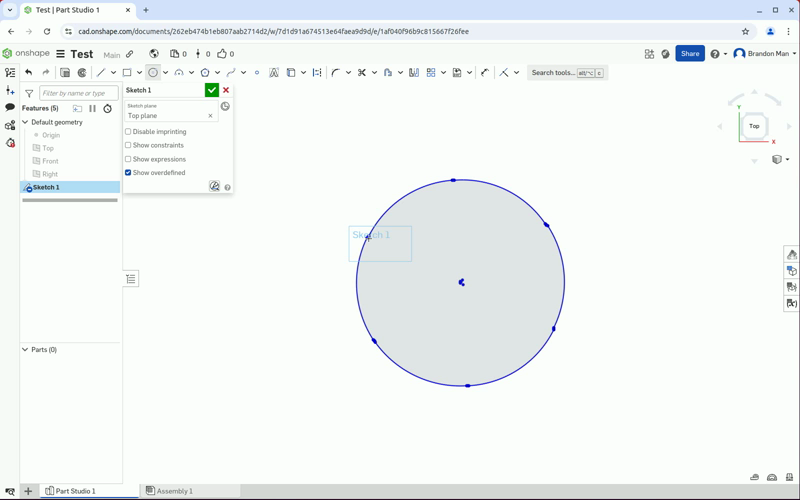
mouse_move(460, 282)
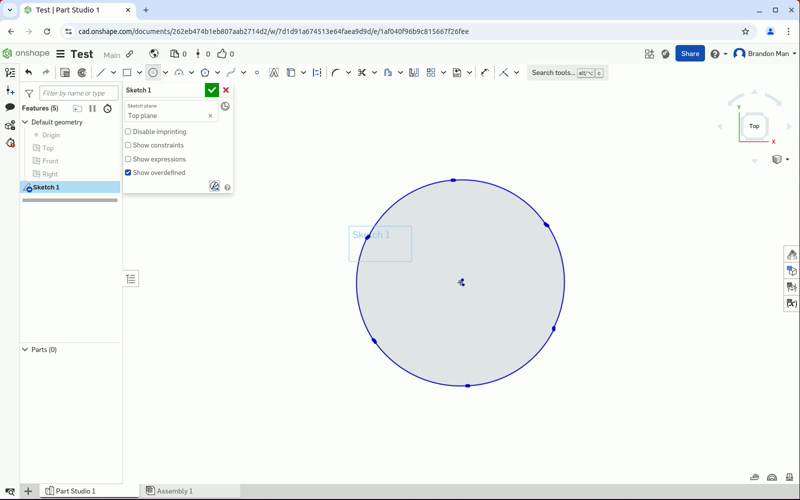
scroll(6)
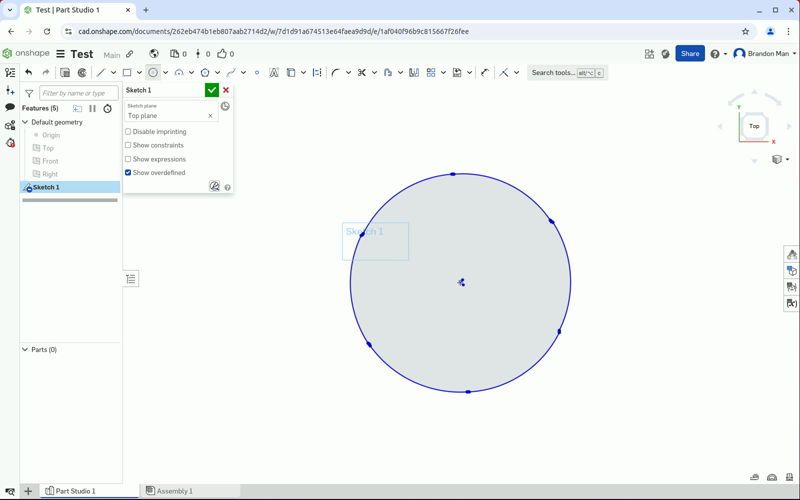
scroll(6)
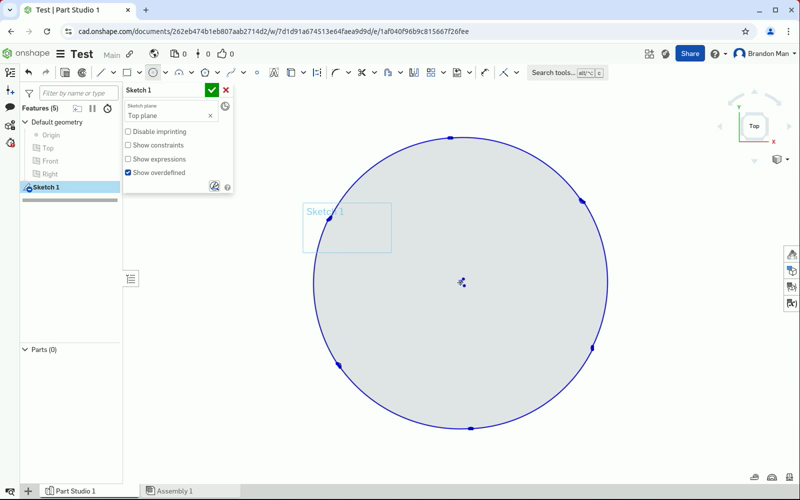
scroll(6)
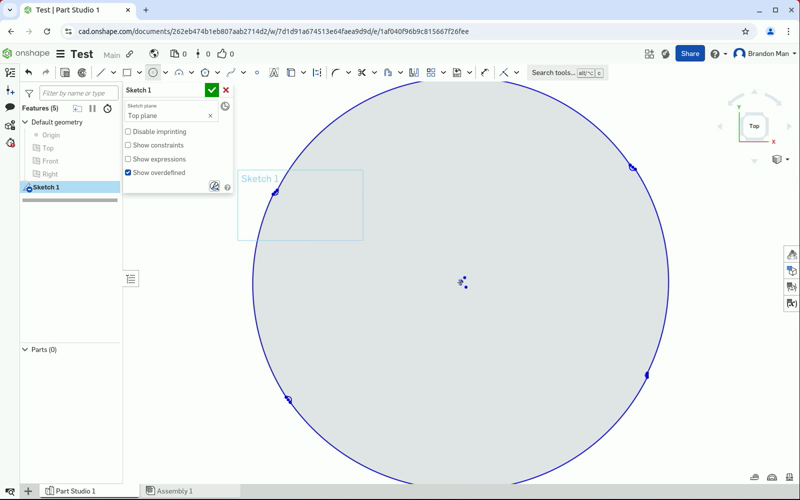
scroll(6)
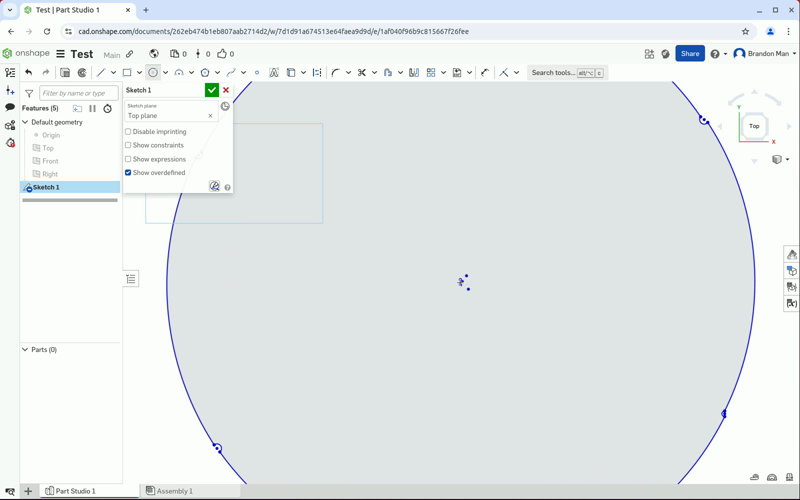
scroll(6)
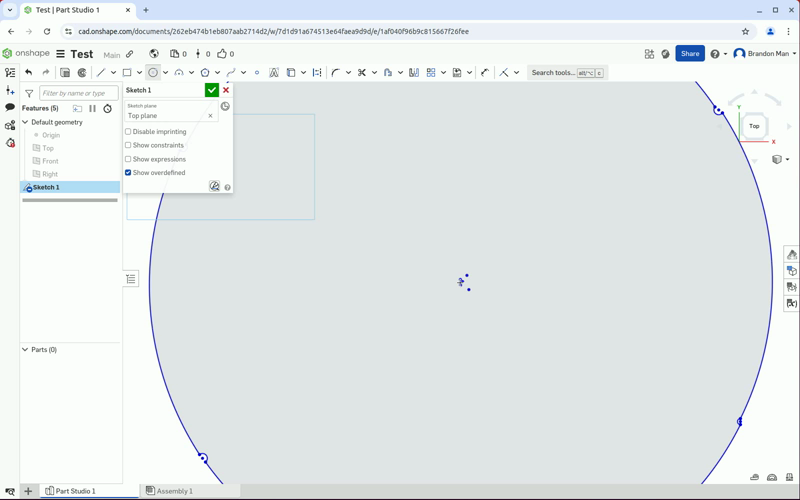
scroll(6)
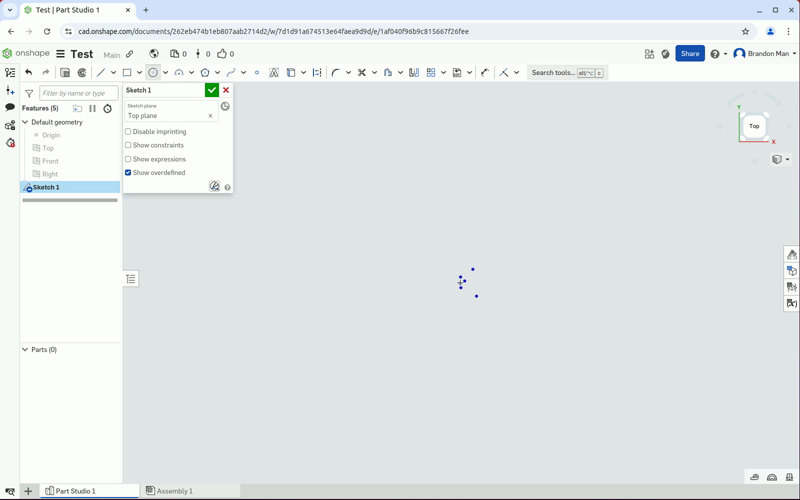
scroll(6)
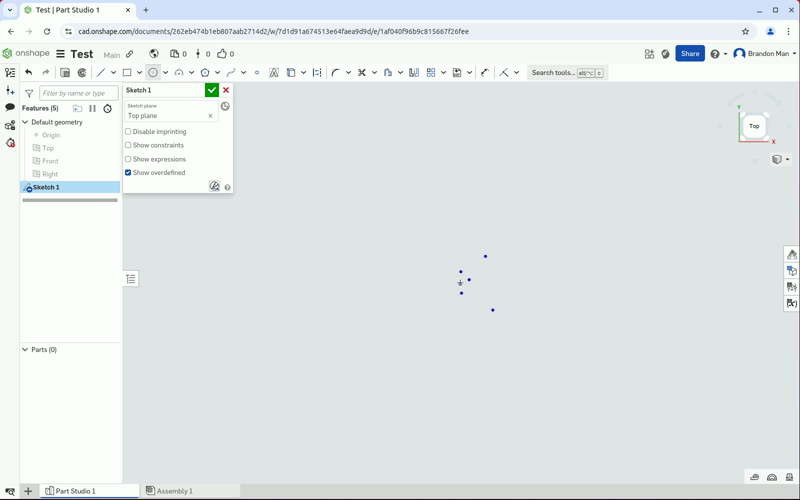
click(460, 282)
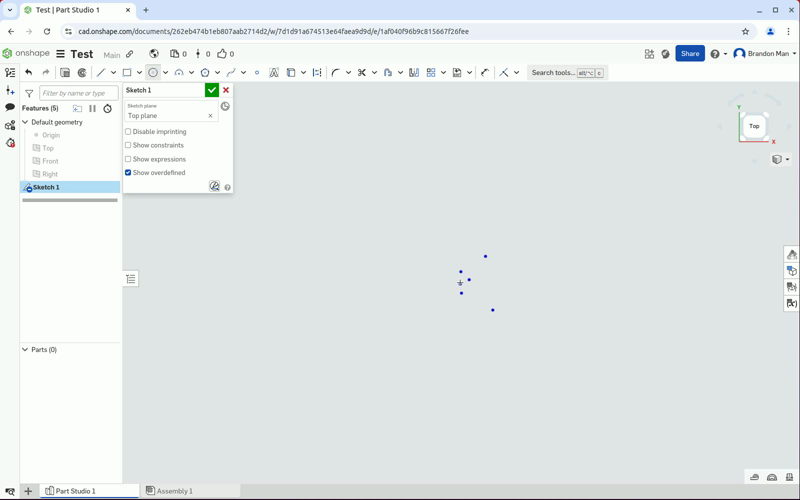
scroll(-6)
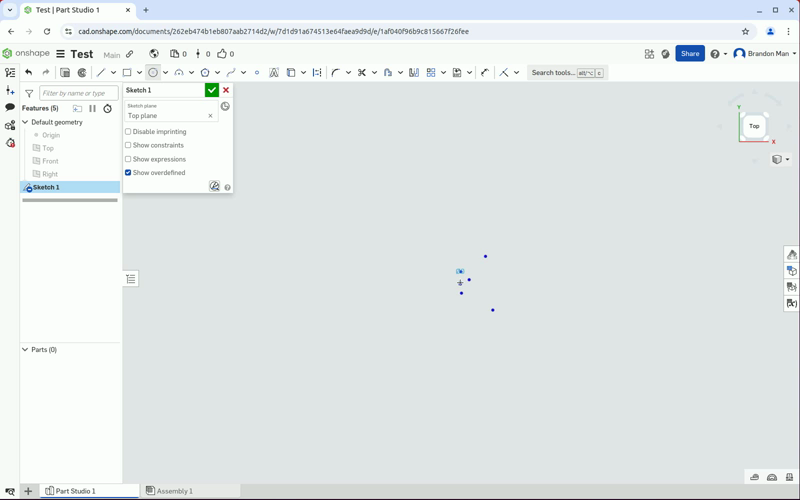
scroll(-6)
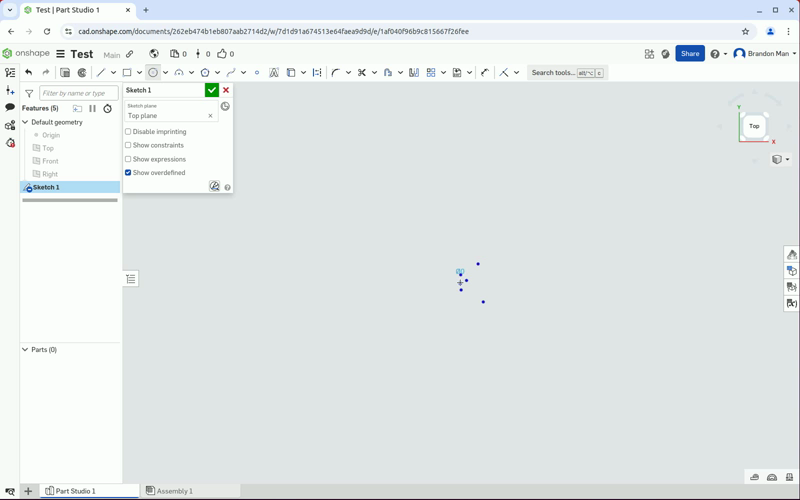
scroll(-6)
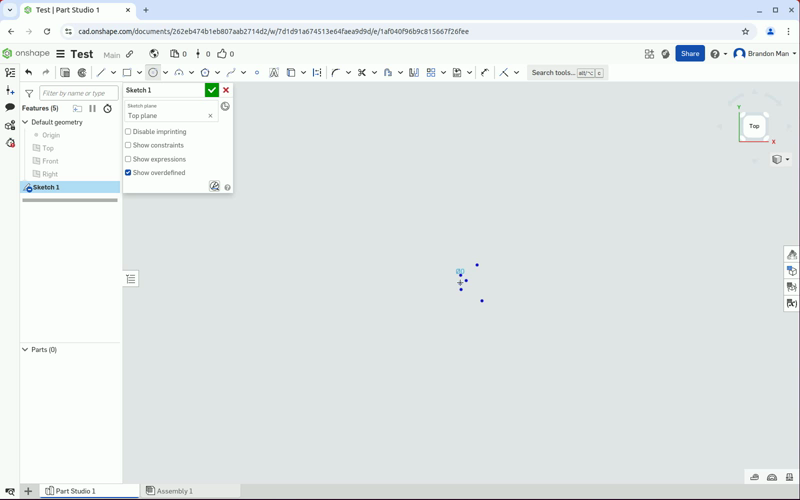
scroll(-6)
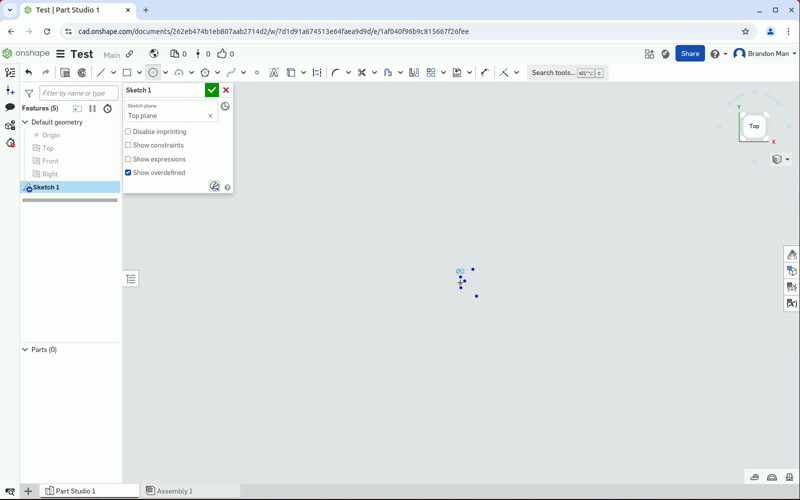
scroll(-6)
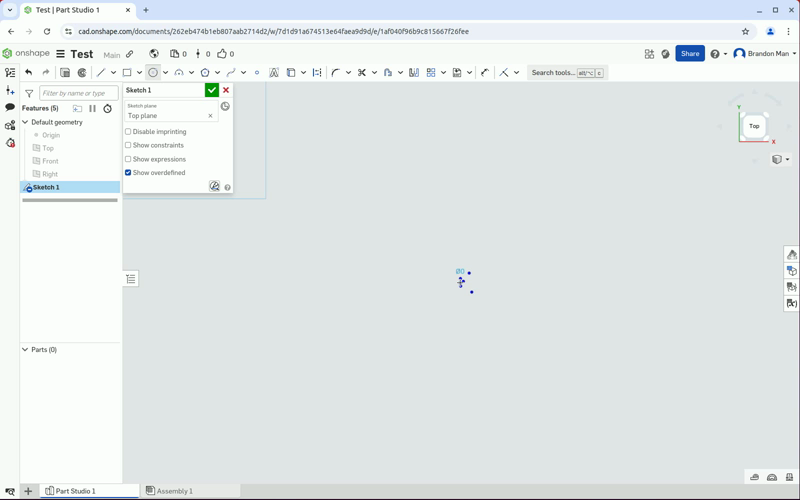
scroll(-6)
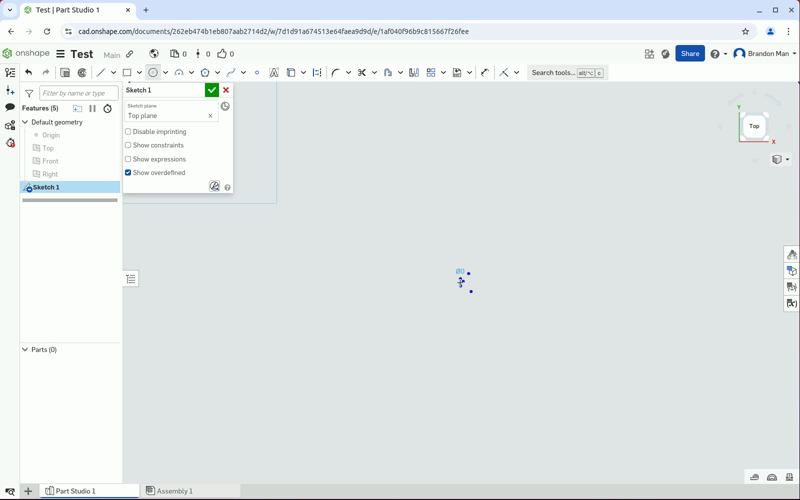
scroll(-6)
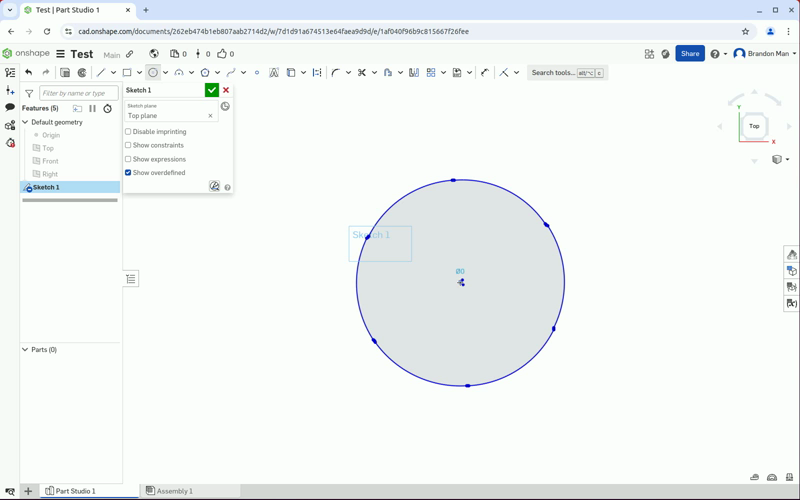
key_up(shift)
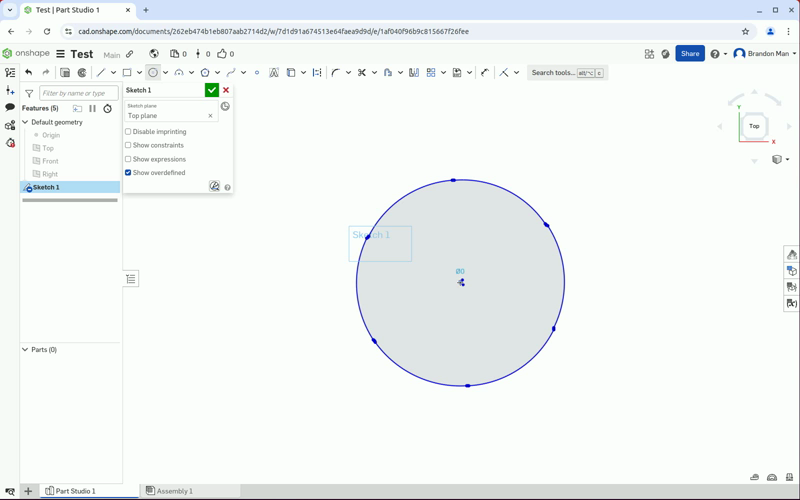
mouse_move(526, 282)
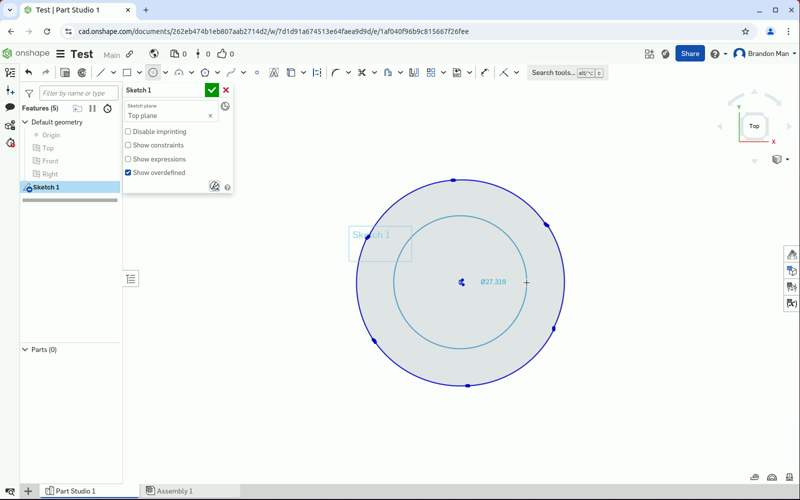
click(526, 282)
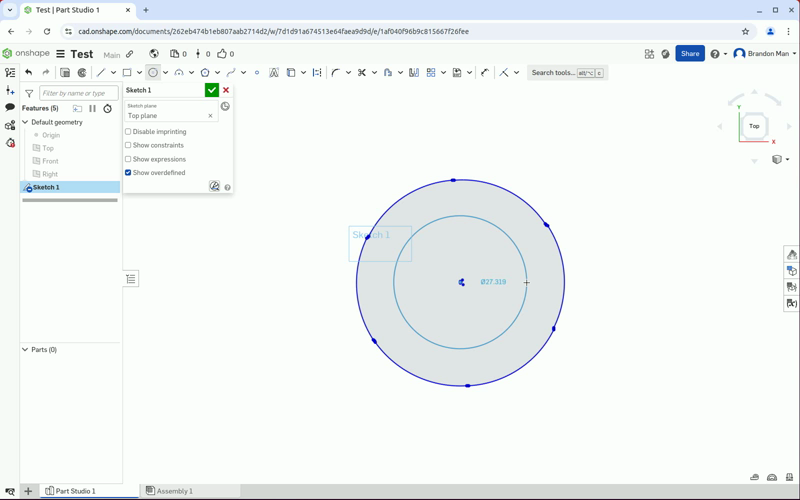
key(esc)
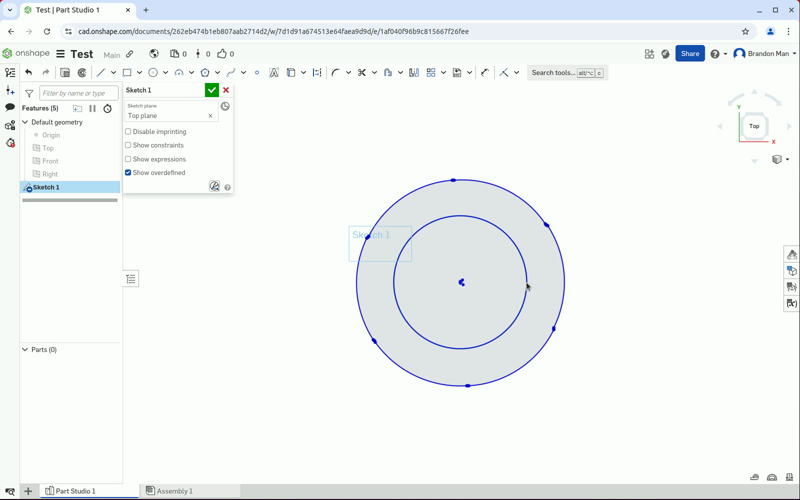
mouse_move(424, 204)
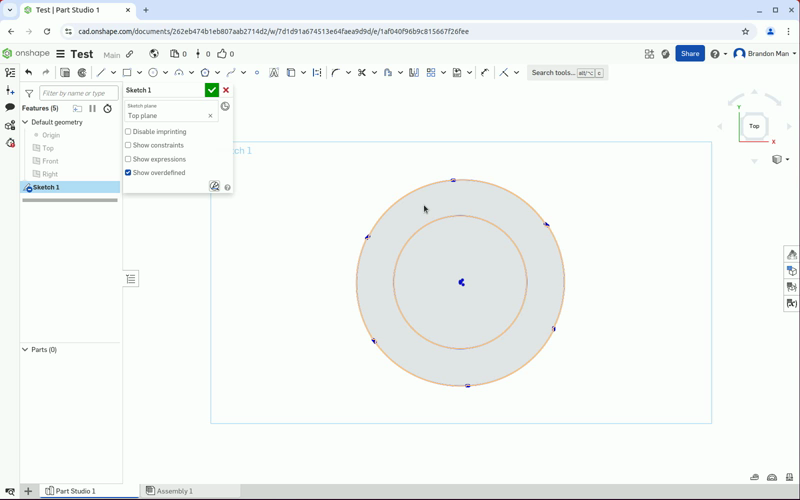
click(424, 204)
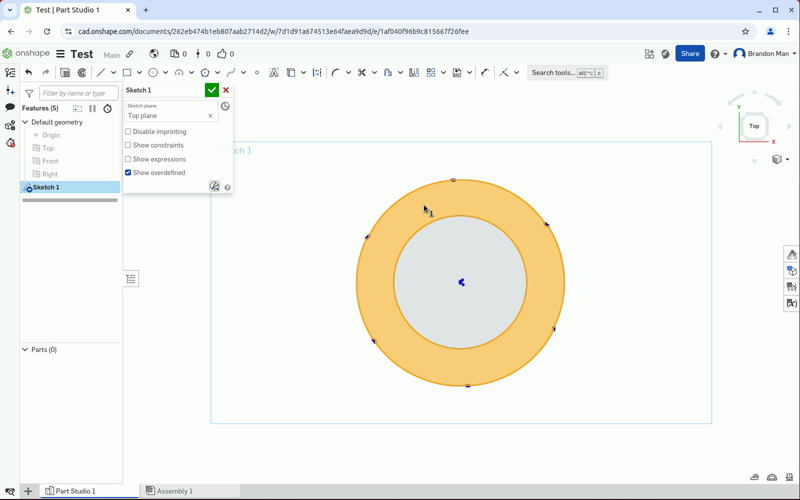
mouse_move(73, 352)
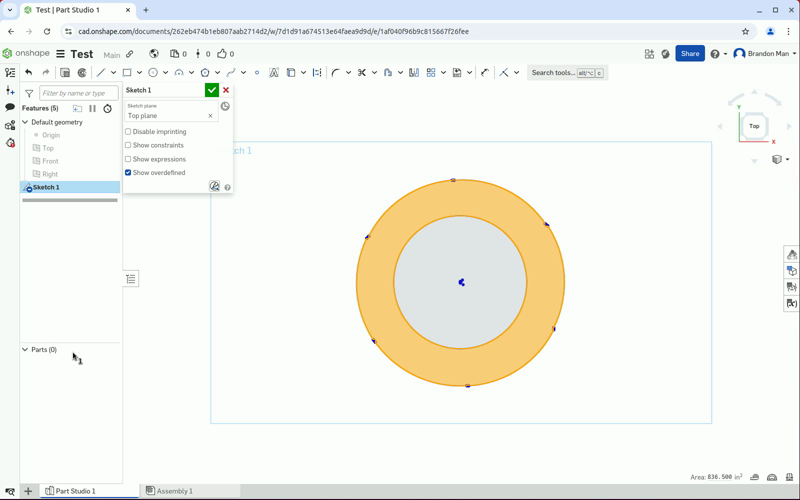
key(shift+y)
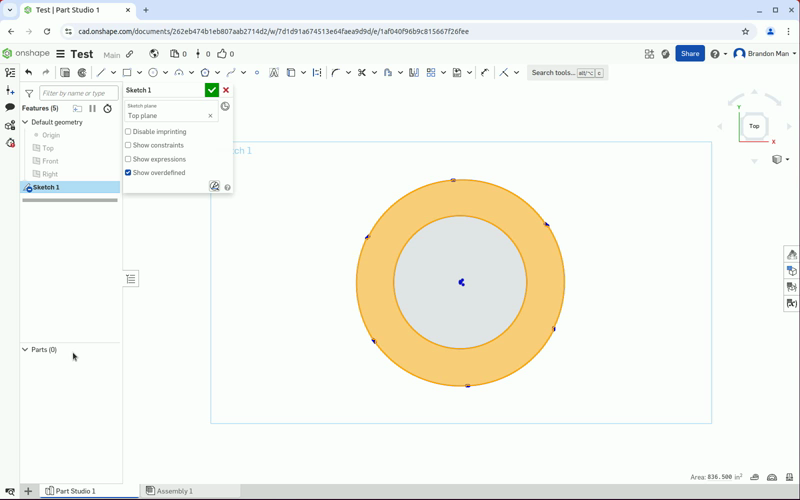
key(shift+e)
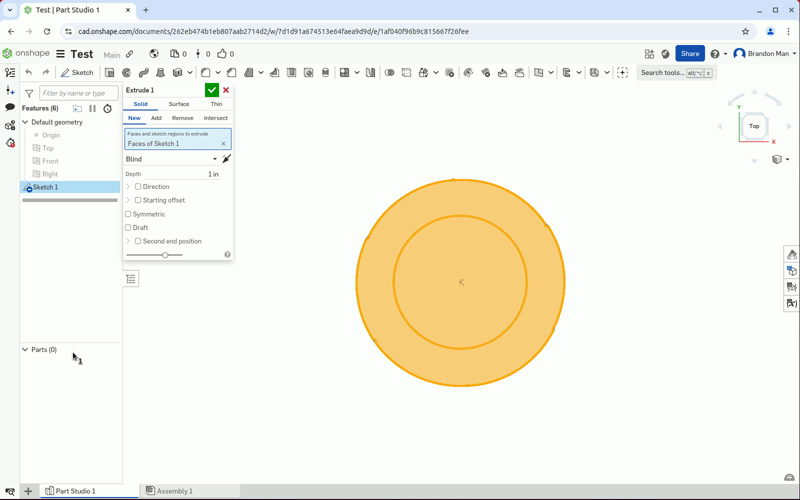
mouse_move(143, 106)
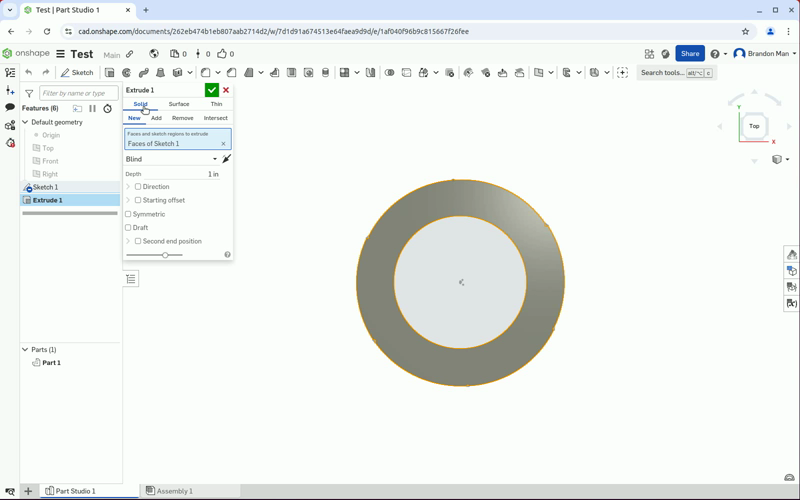
click(143, 106)
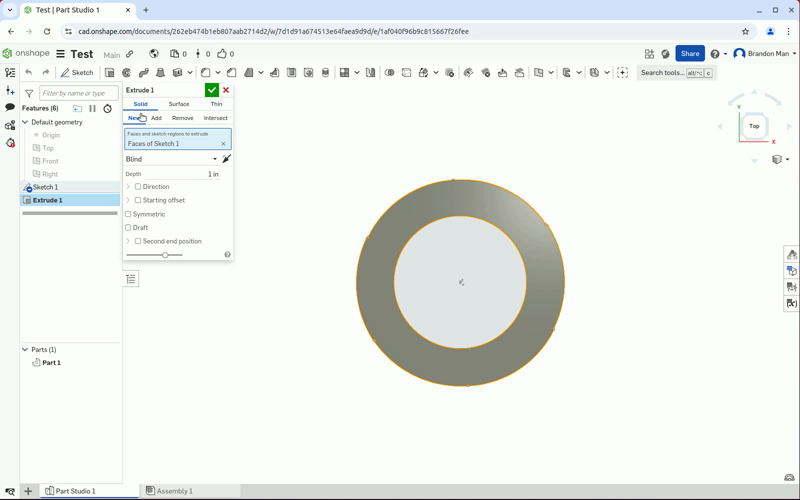
mouse_move(137, 120)
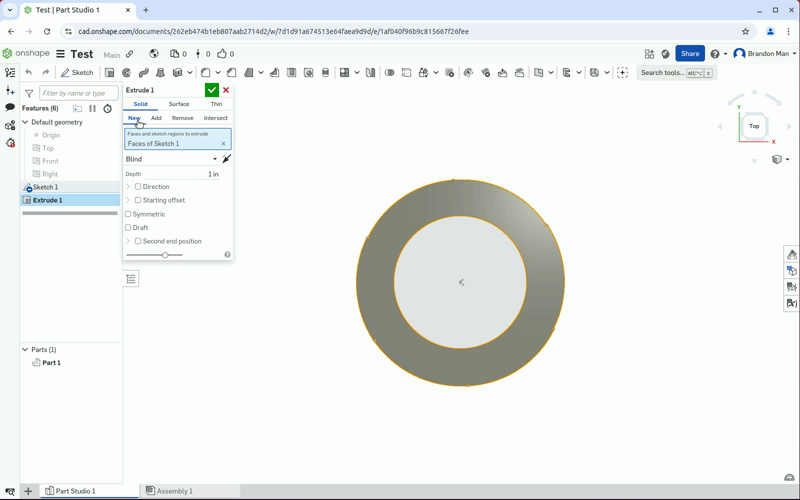
click(137, 120)
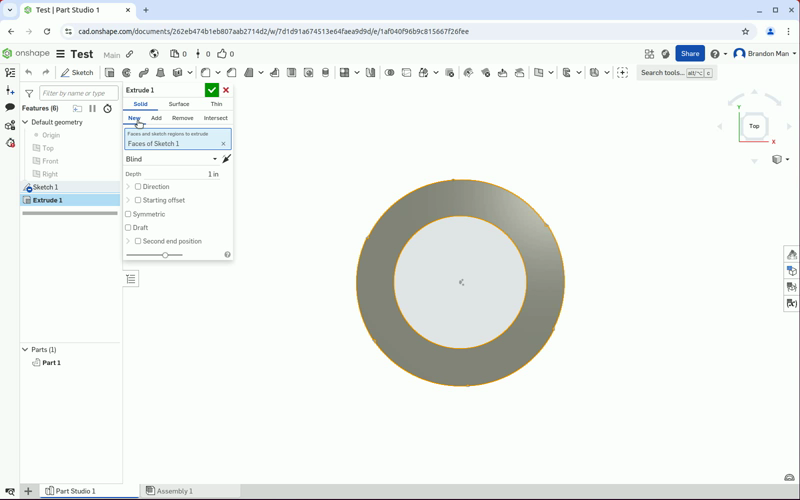
key(tab, 4)
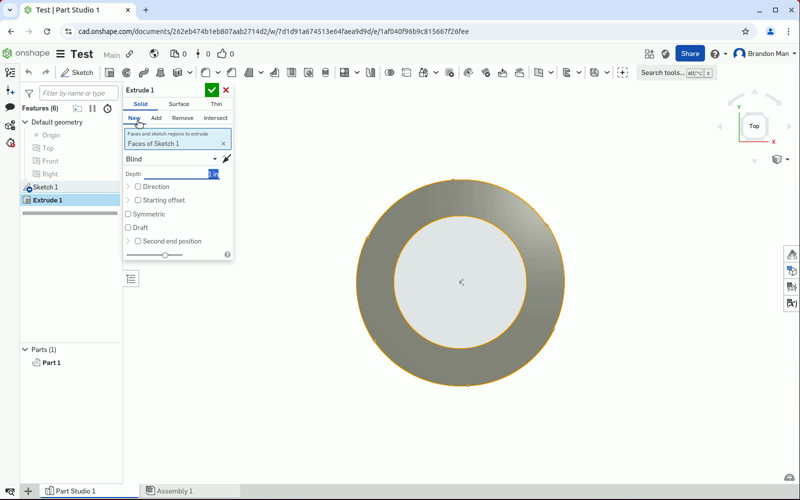
text(1.685)
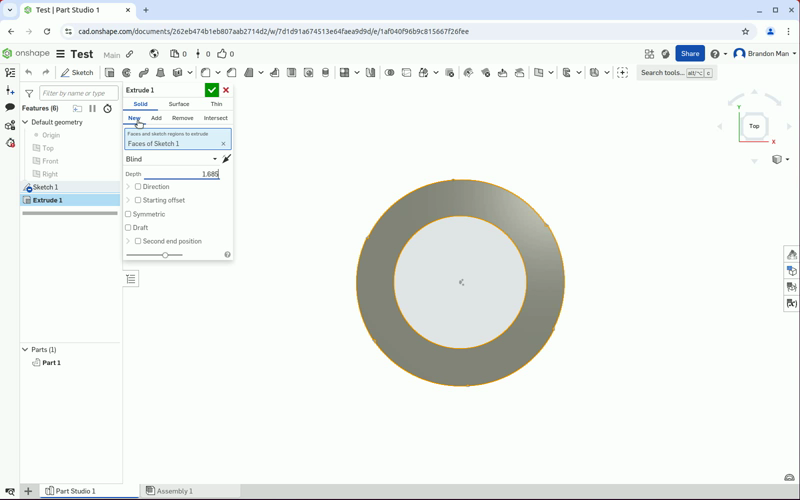
key(enter)
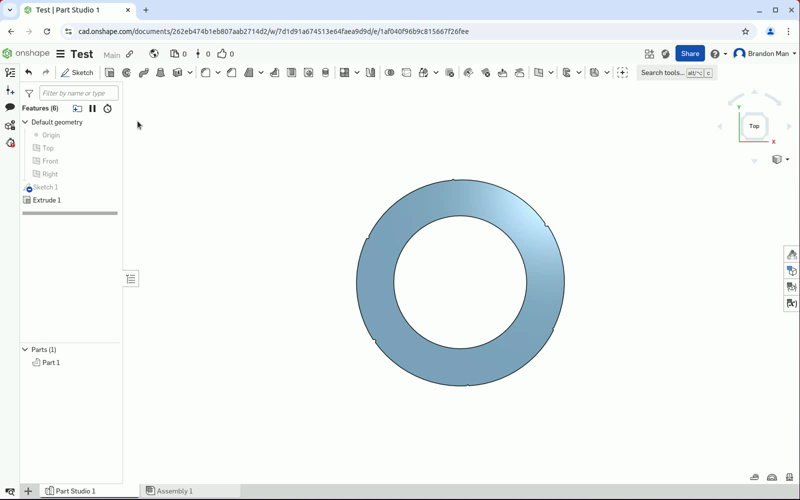
key(shift+h)
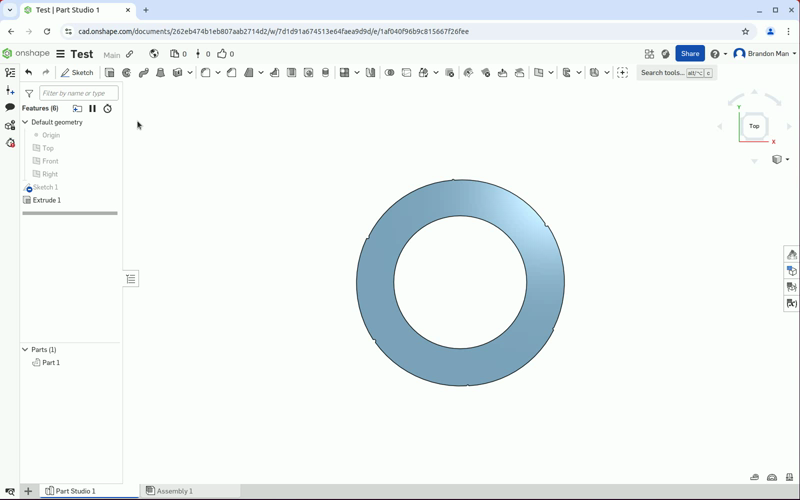
key(shift+h)
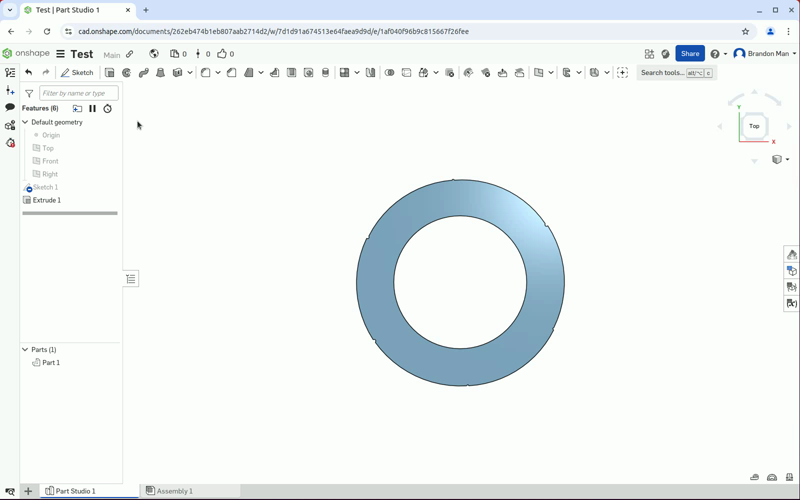
mouse_move(73, 189)
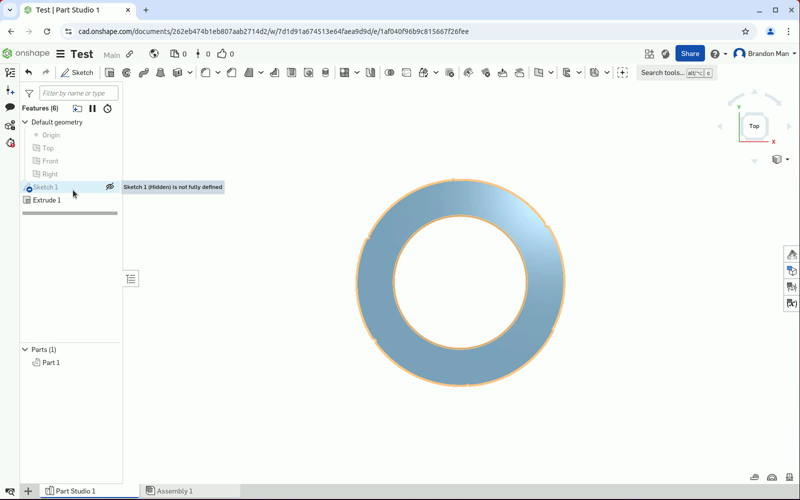
click(73, 189)
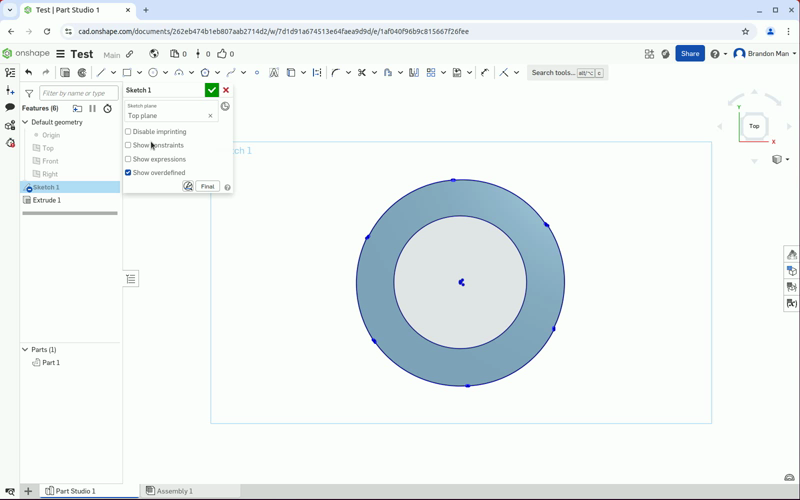
mouse_move(229, 92)
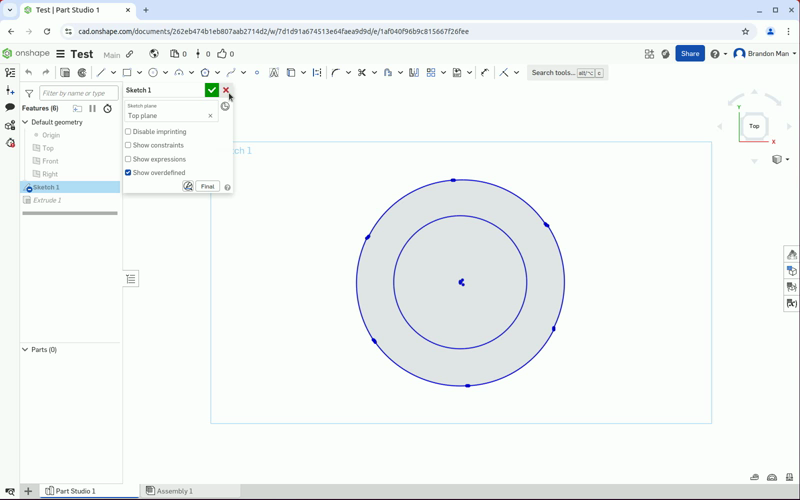
click(229, 92)
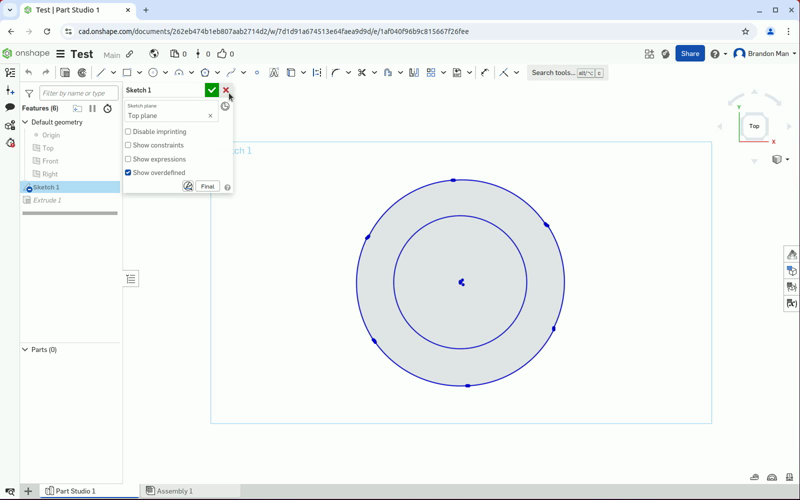
key(shift+s)
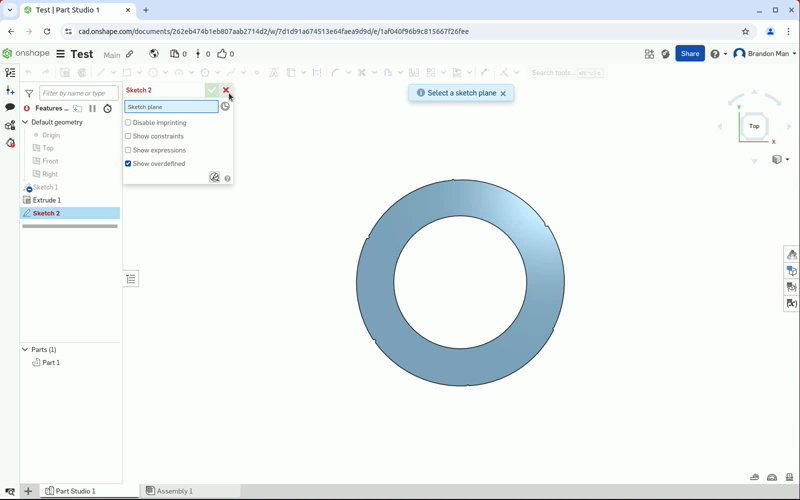
mouse_move(73, 150)
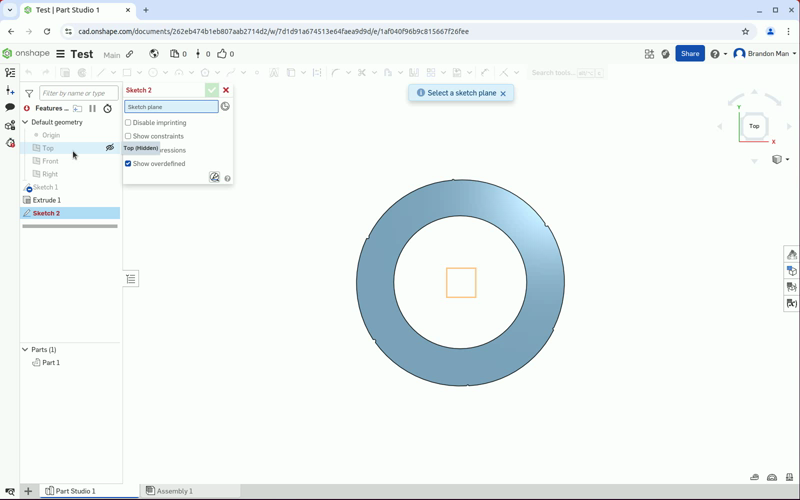
click(73, 150)
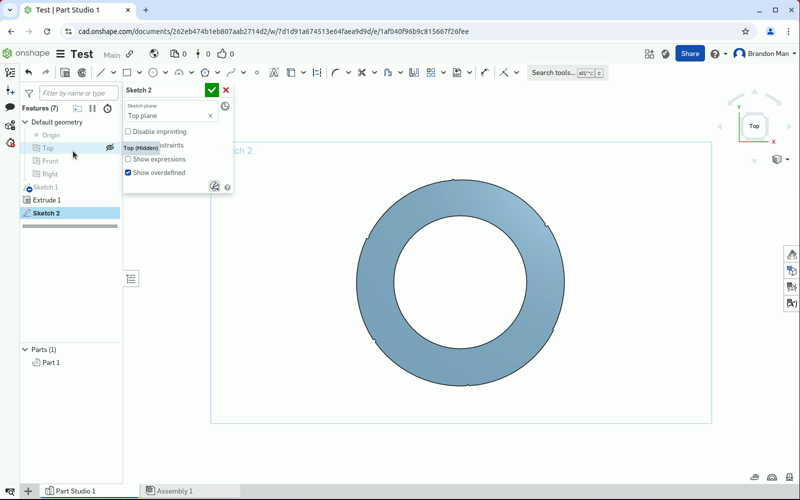
mouse_move(73, 352)
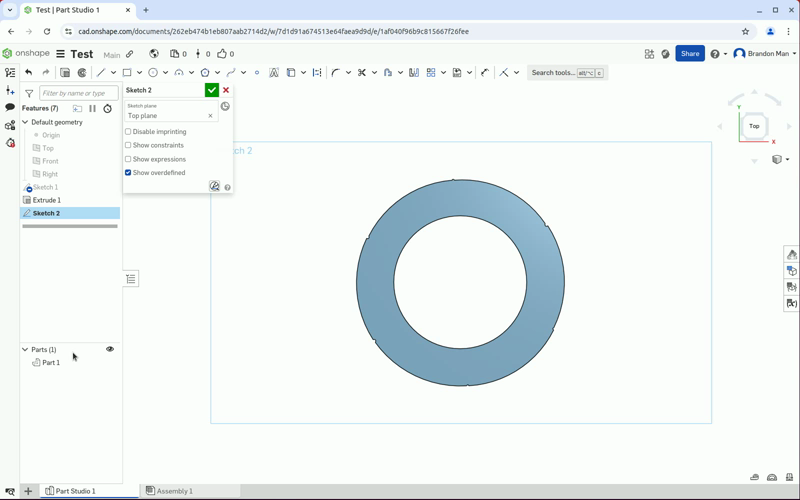
key(y)
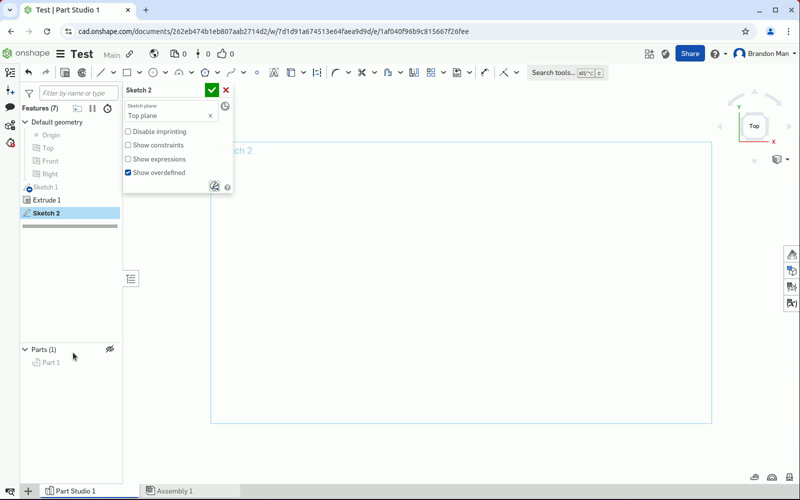
key(c)
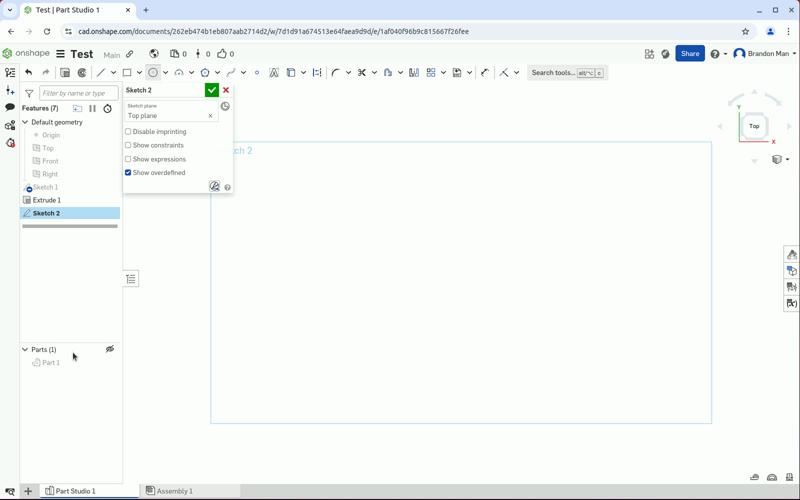
key_down(shift)
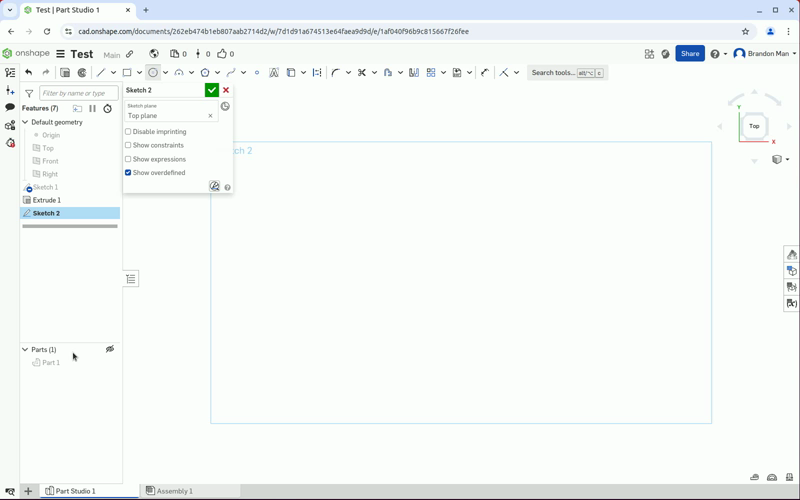
mouse_move(461, 282)
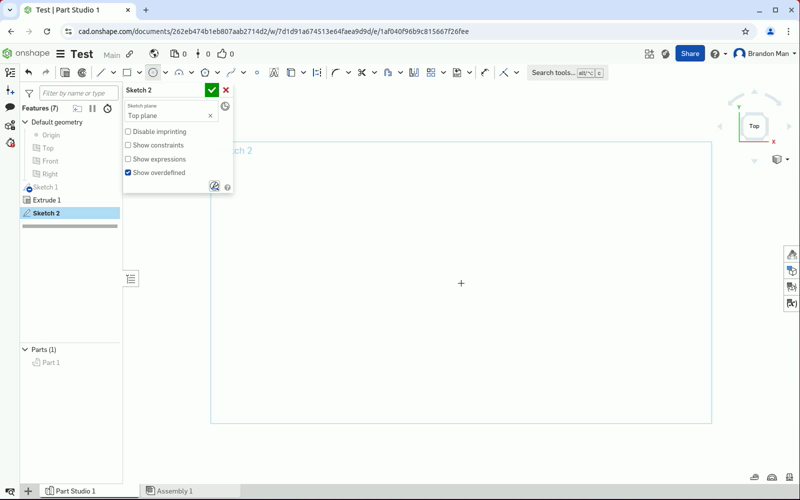
click(461, 282)
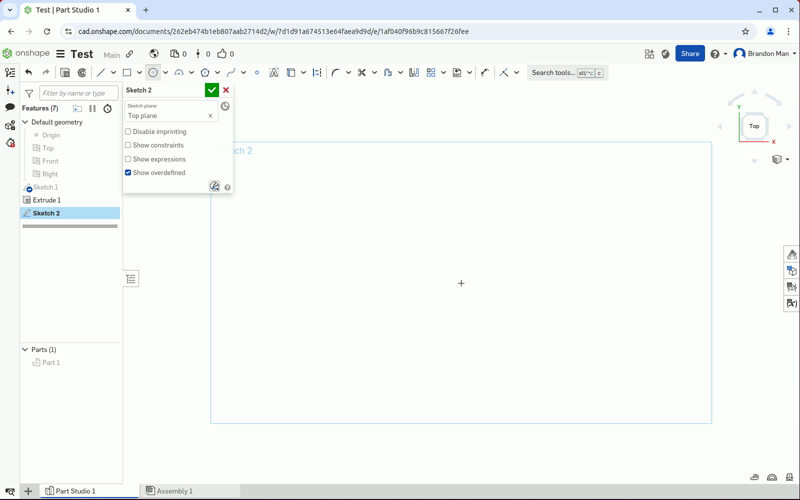
key_up(shift)
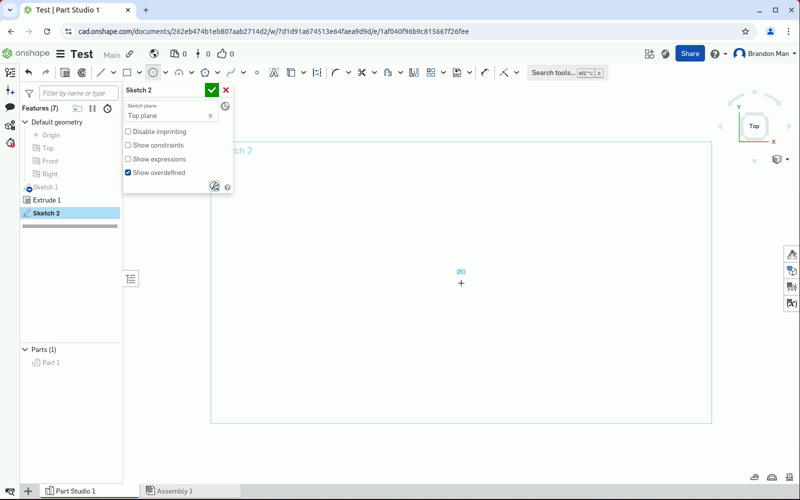
mouse_move(574, 282)
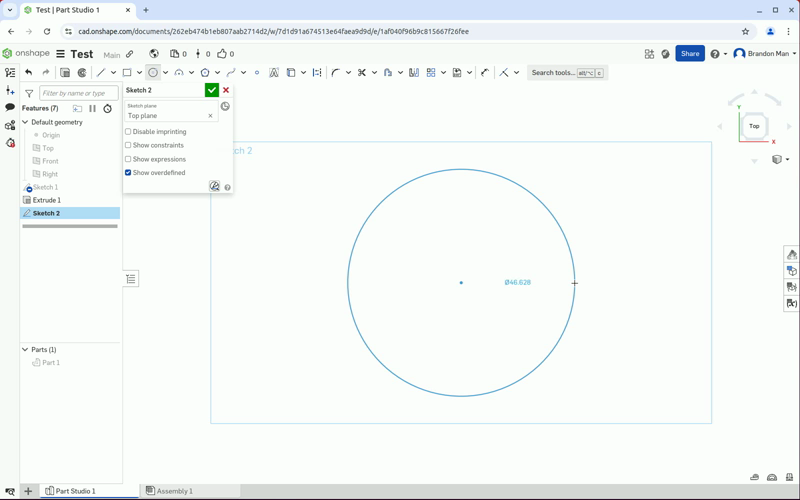
click(574, 282)
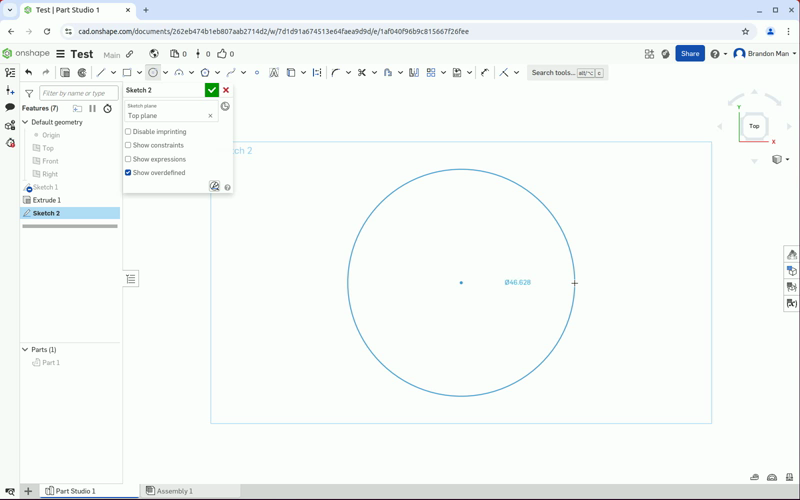
key(esc)
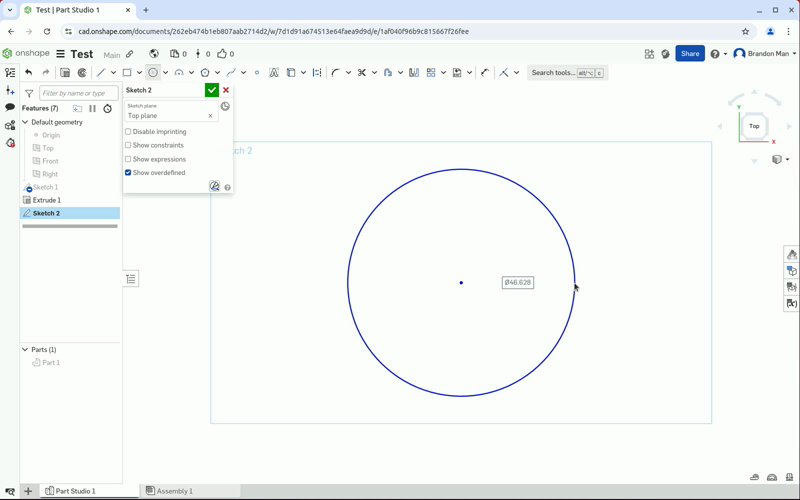
key(a)
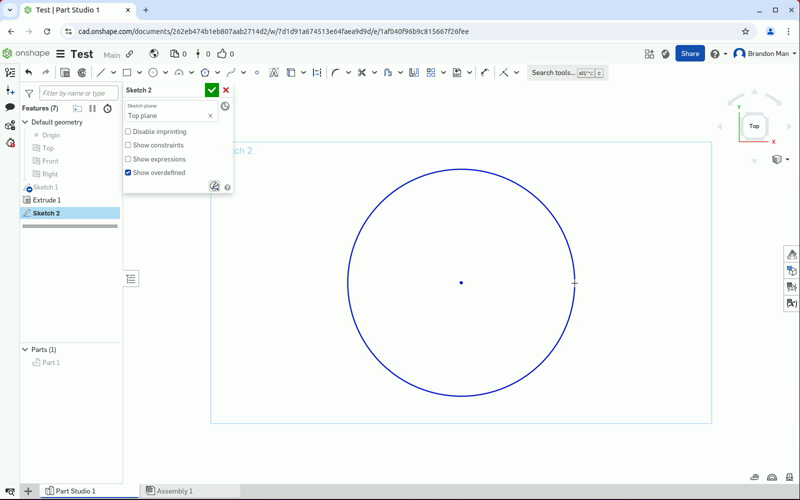
key_down(shift)
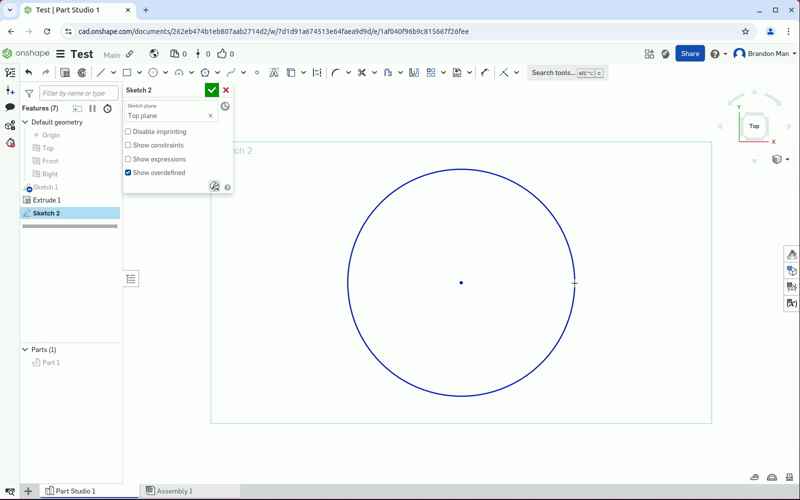
mouse_move(367, 238)
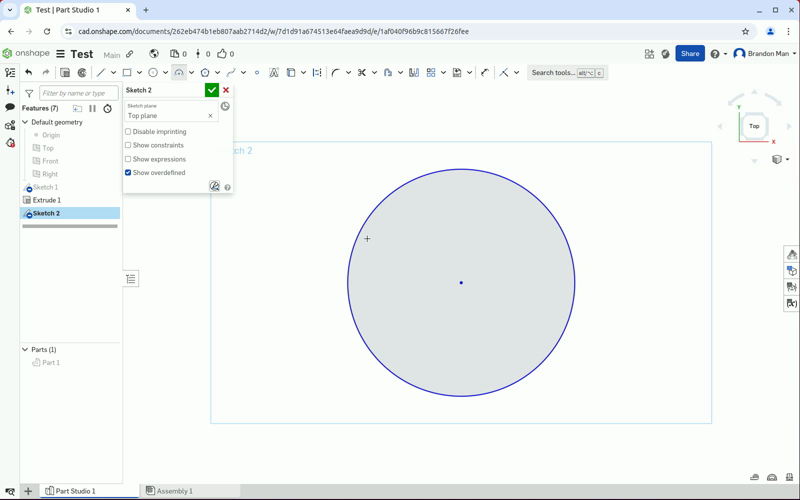
click(367, 238)
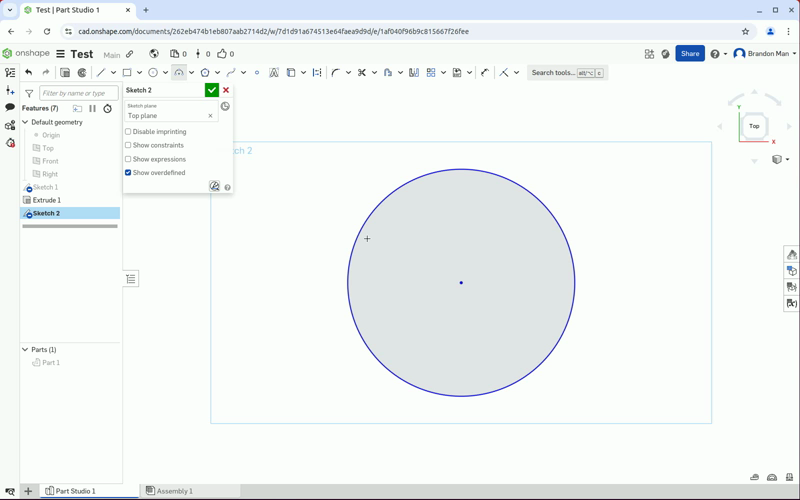
key_up(shift)
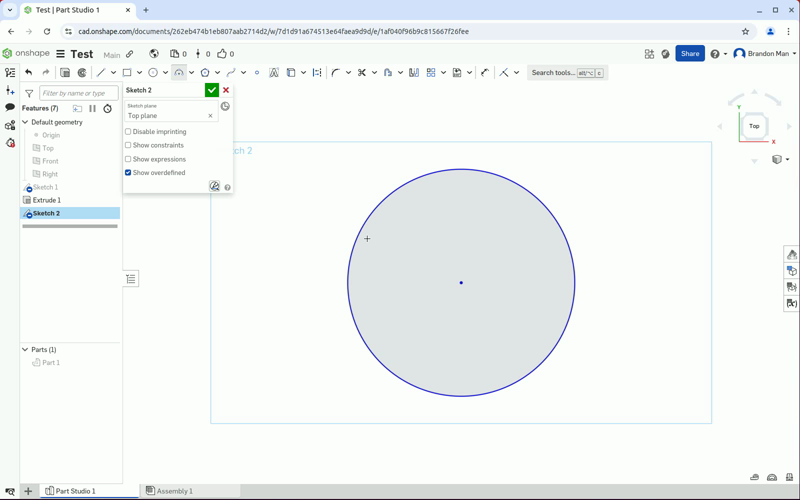
key_down(shift)
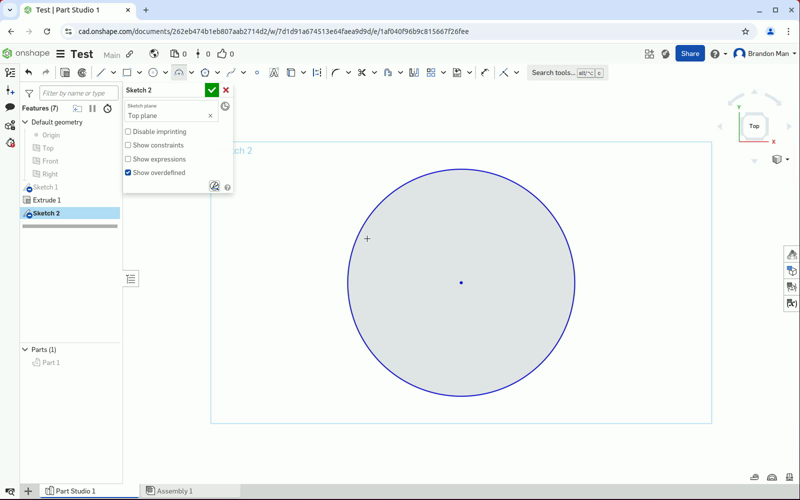
mouse_move(374, 339)
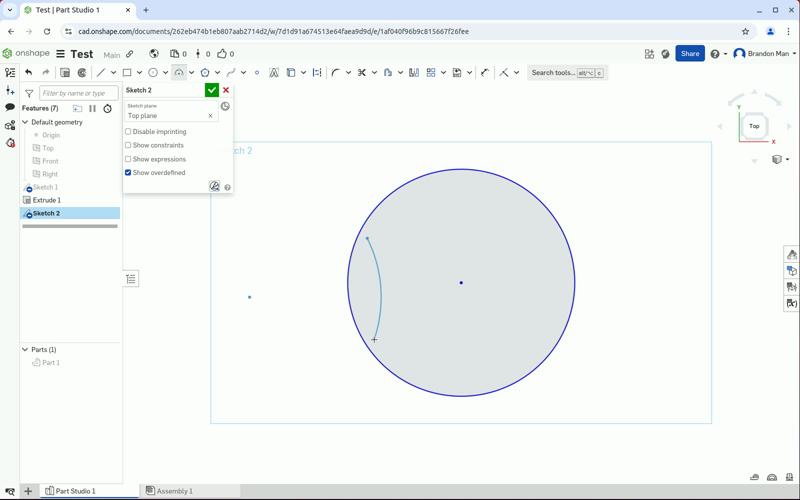
click(374, 339)
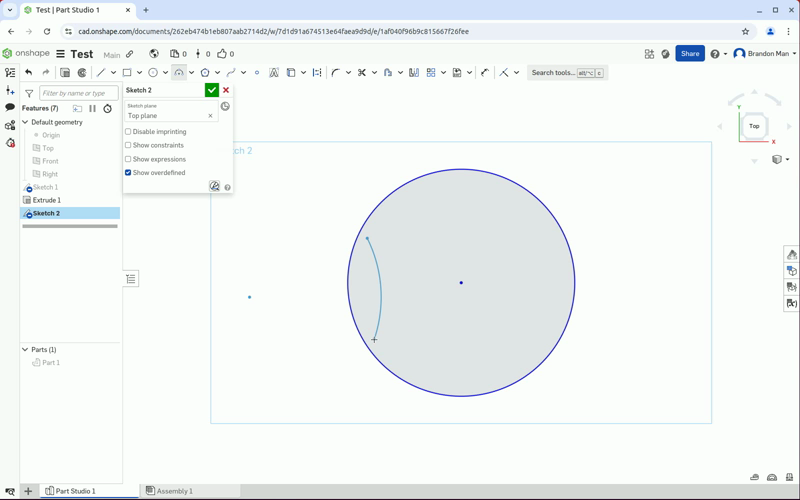
mouse_move(357, 289)
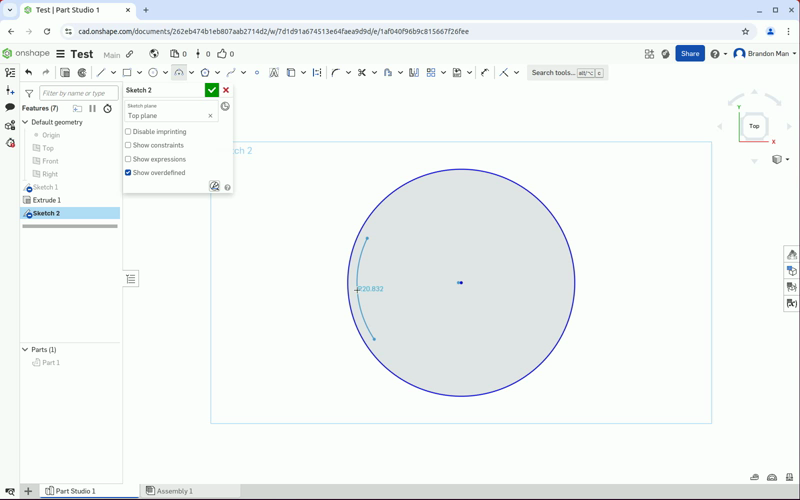
click(357, 289)
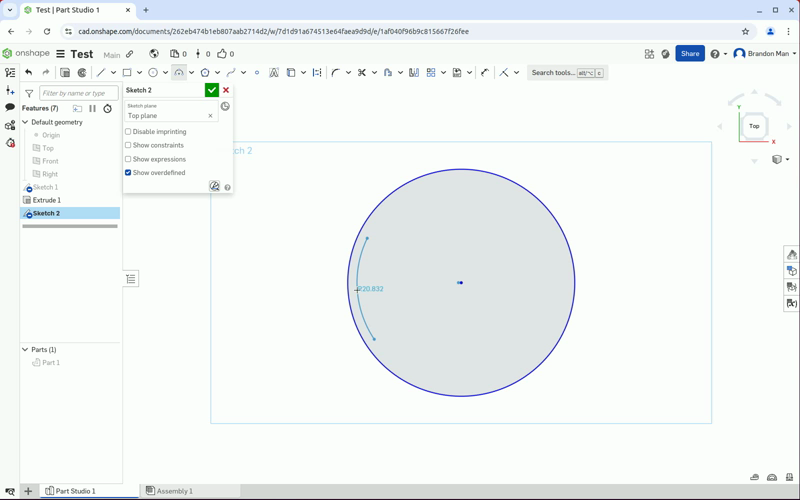
key_up(shift)
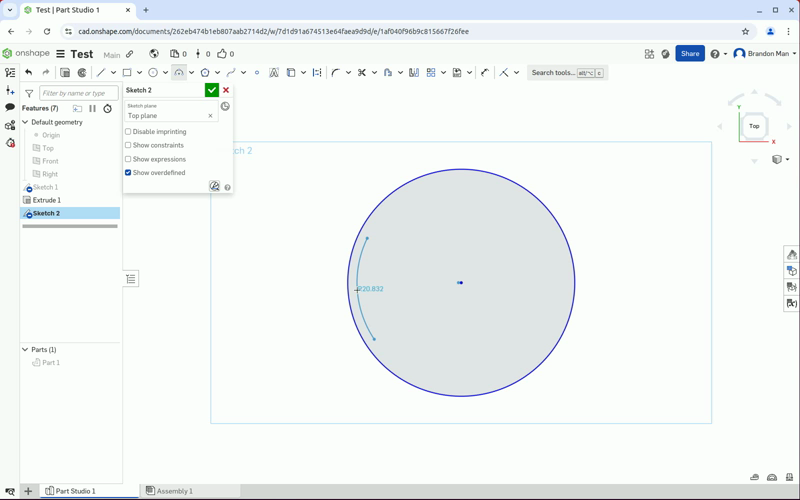
mouse_move(374, 339)
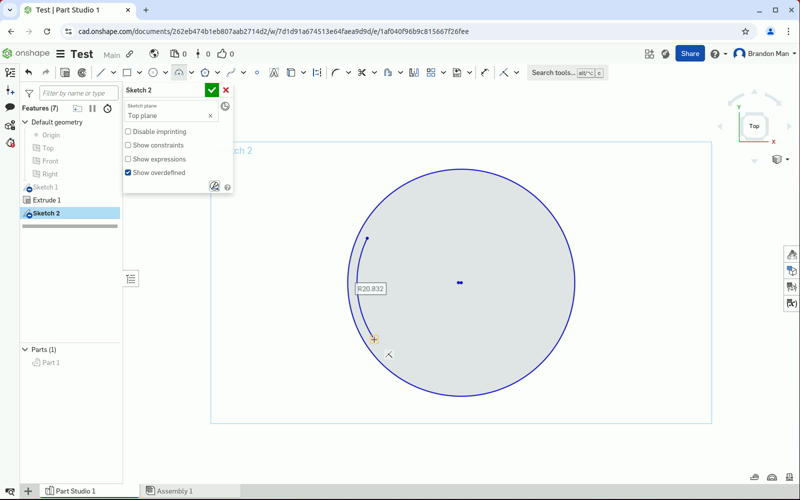
click(374, 339)
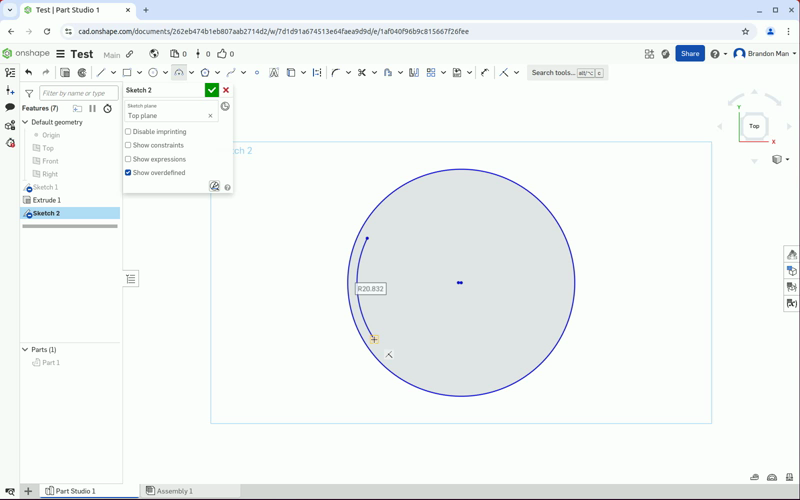
key_down(shift)
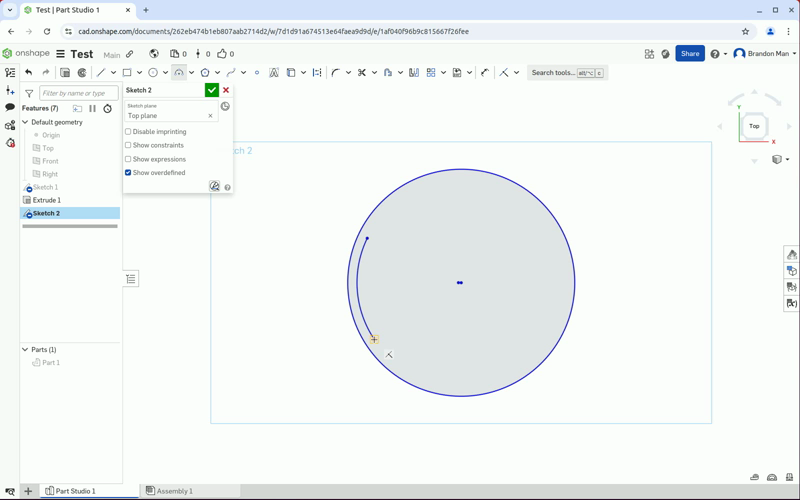
mouse_move(374, 341)
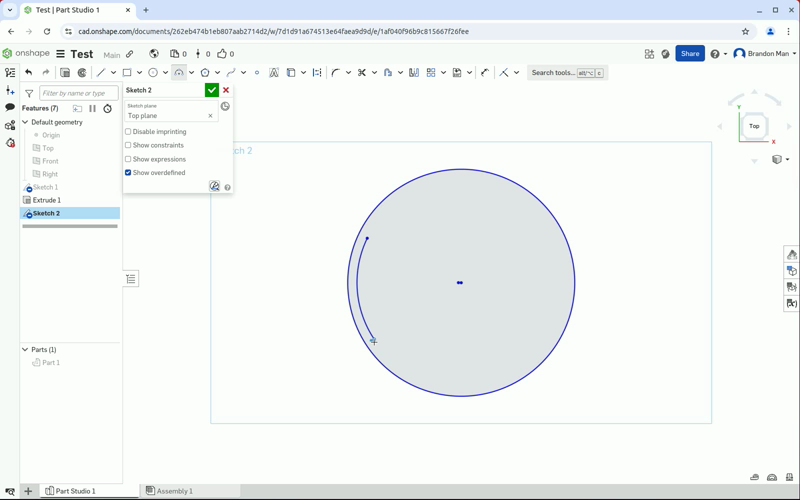
scroll(6)
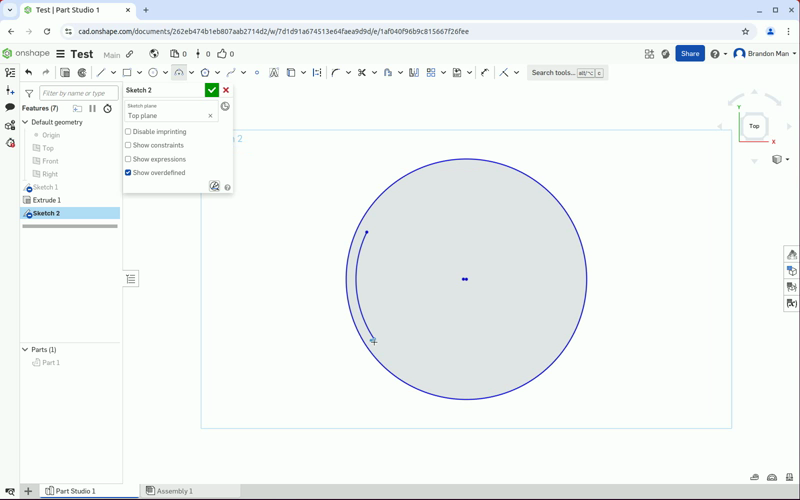
scroll(6)
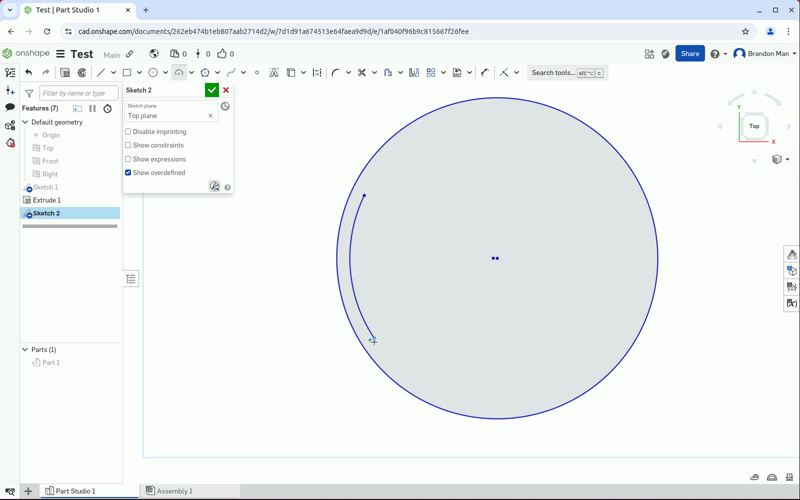
scroll(6)
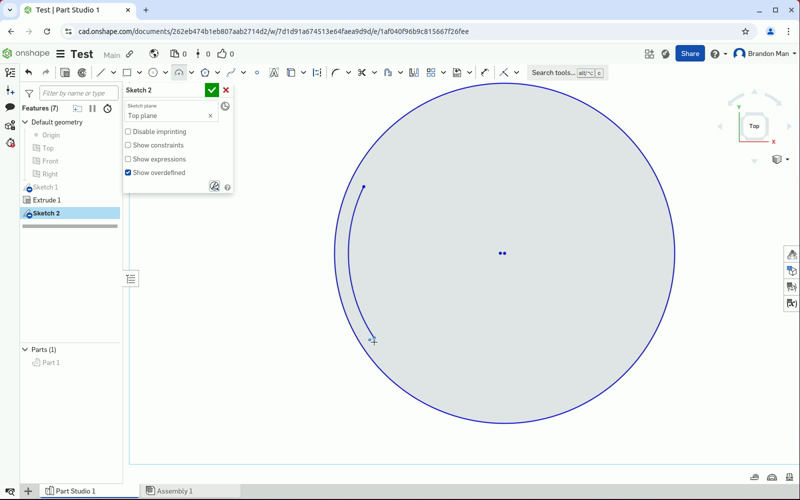
scroll(6)
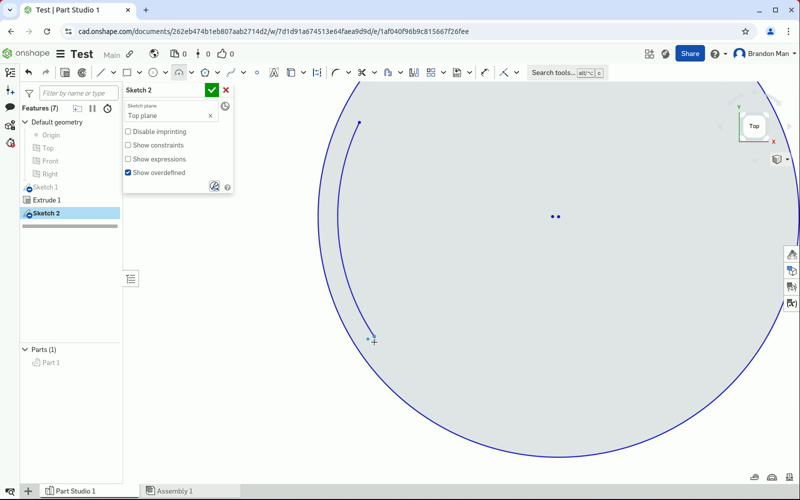
scroll(6)
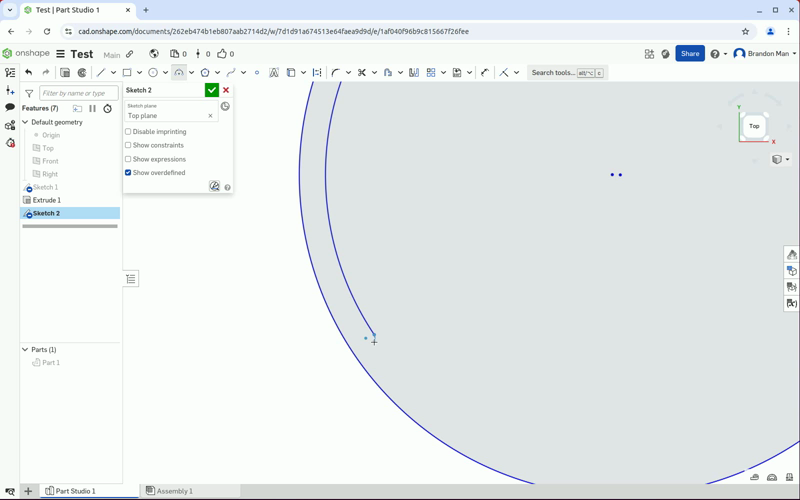
scroll(6)
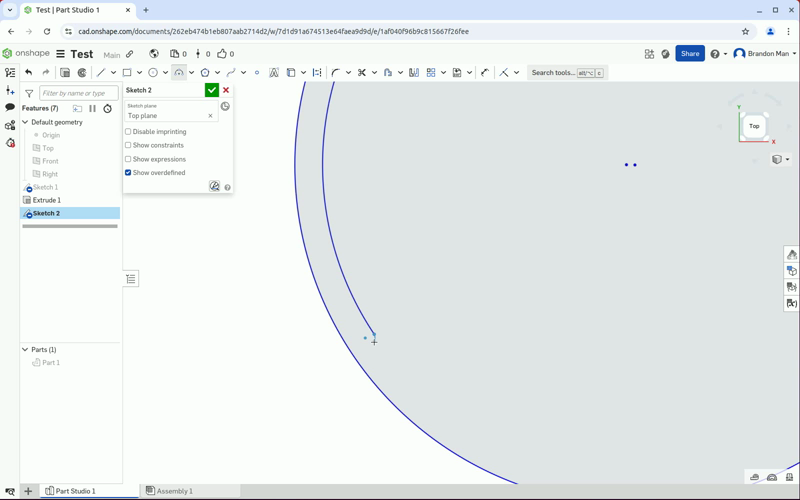
scroll(6)
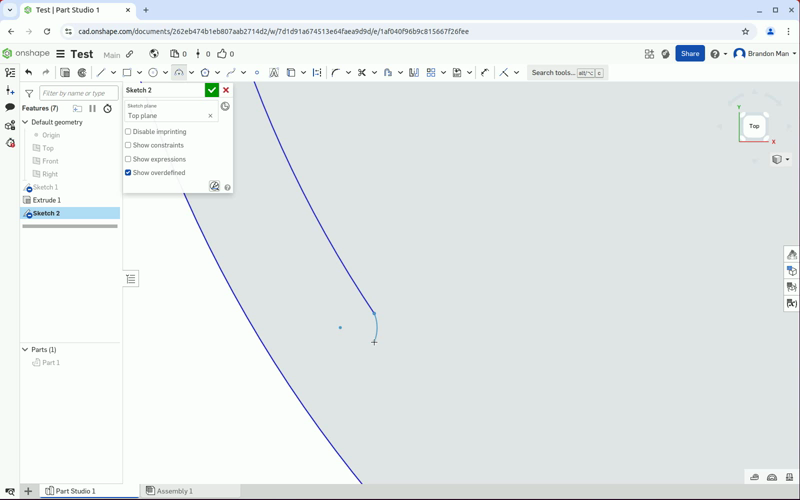
click(374, 341)
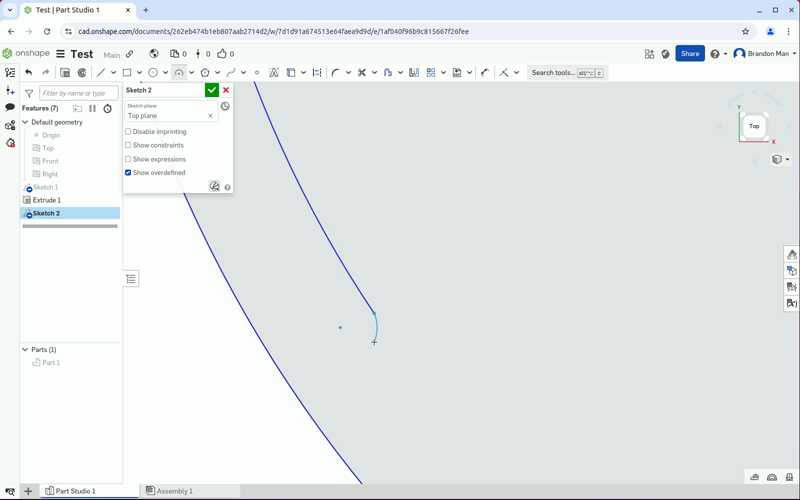
scroll(-6)
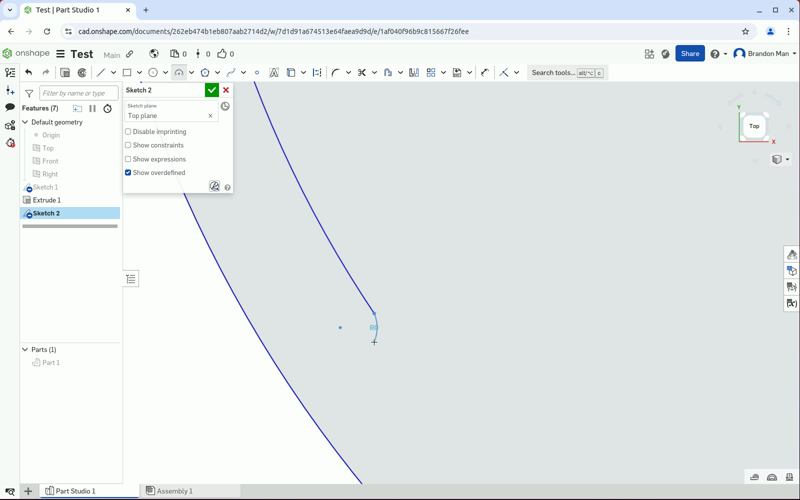
scroll(-6)
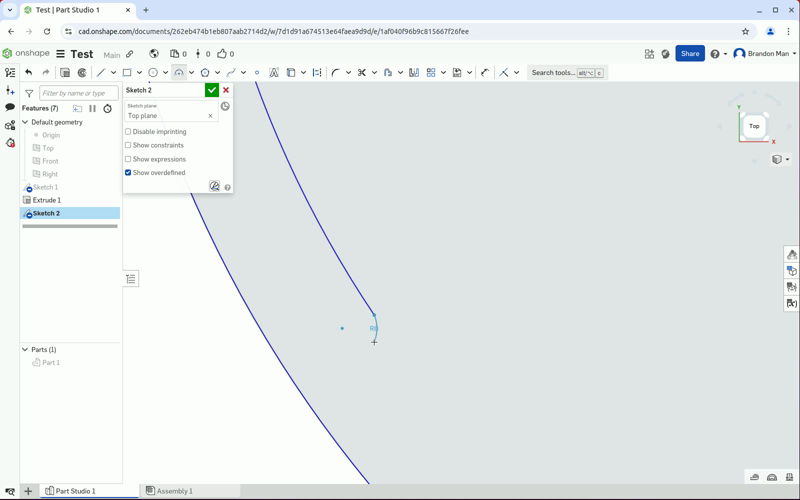
scroll(-6)
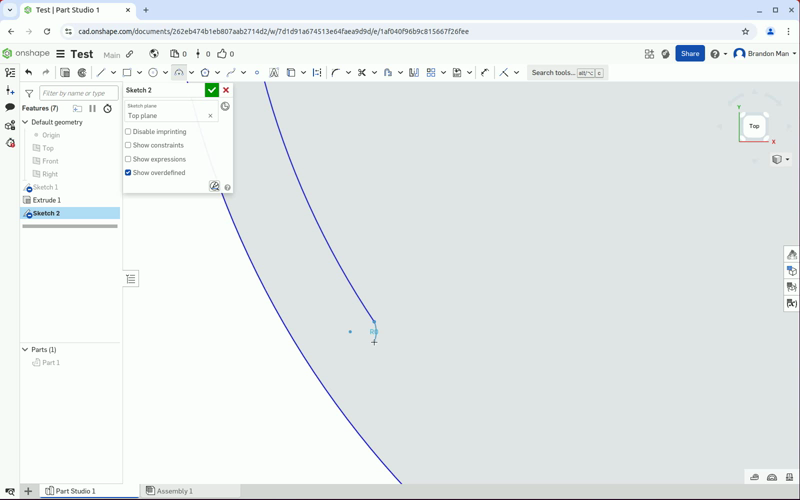
scroll(-6)
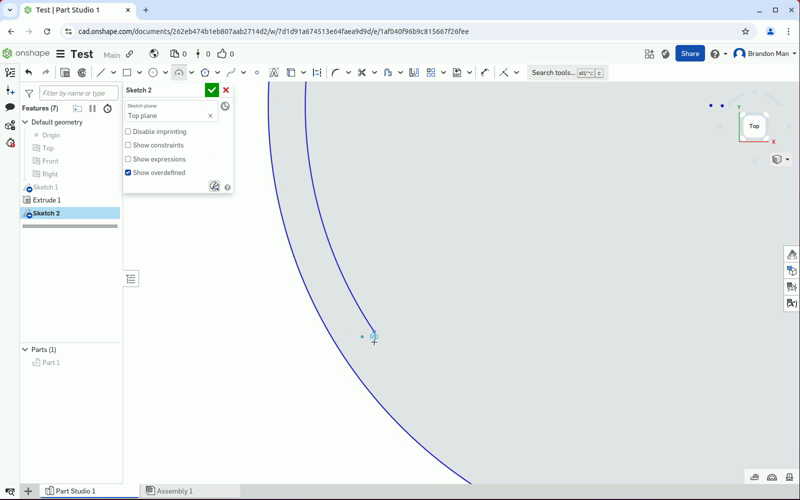
scroll(-6)
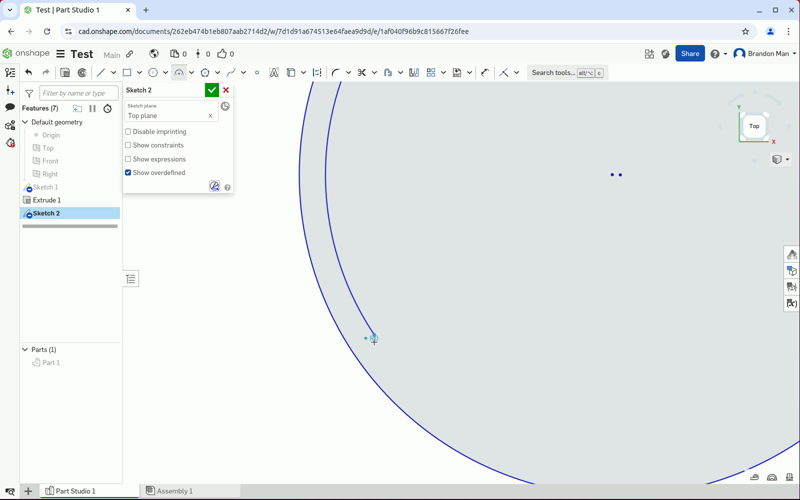
scroll(-6)
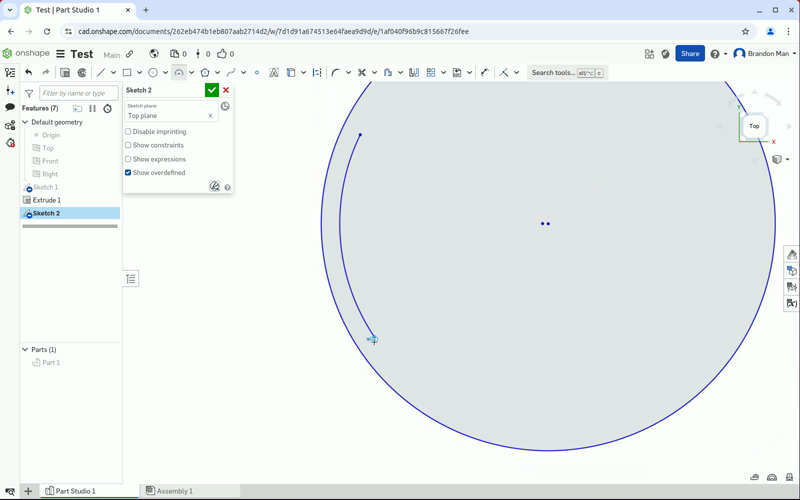
scroll(-6)
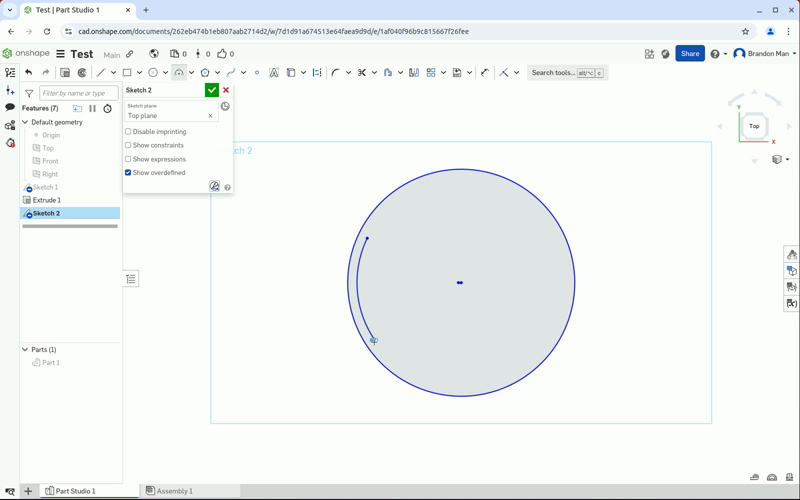
mouse_move(375, 340)
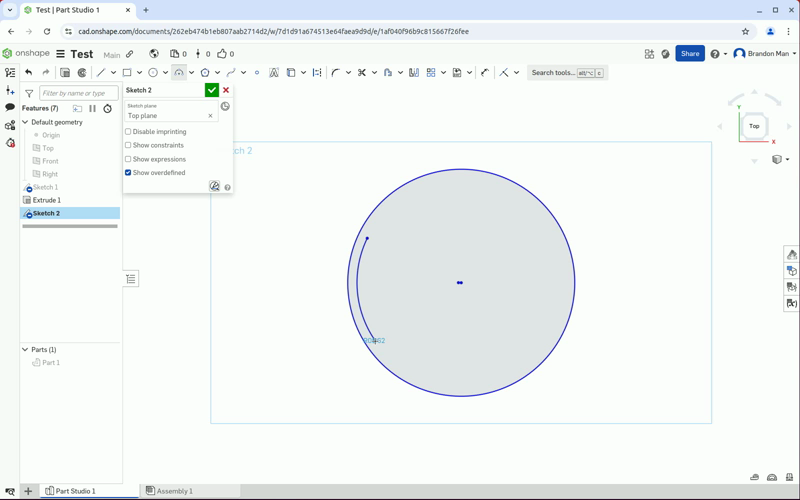
scroll(6)
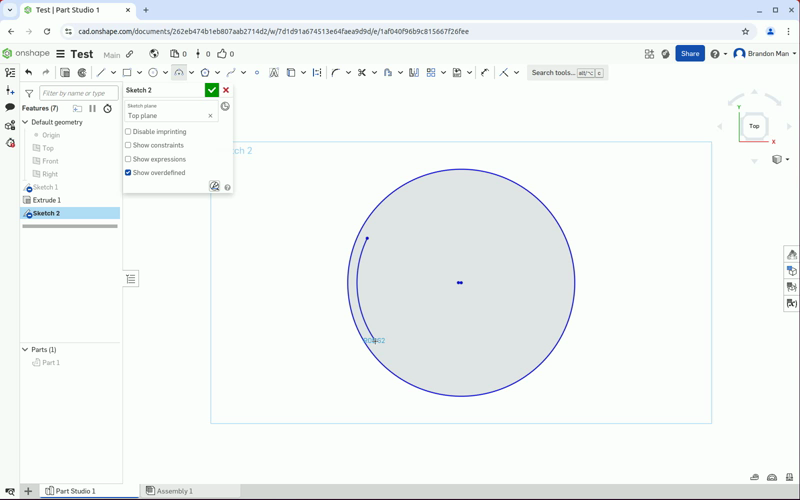
scroll(6)
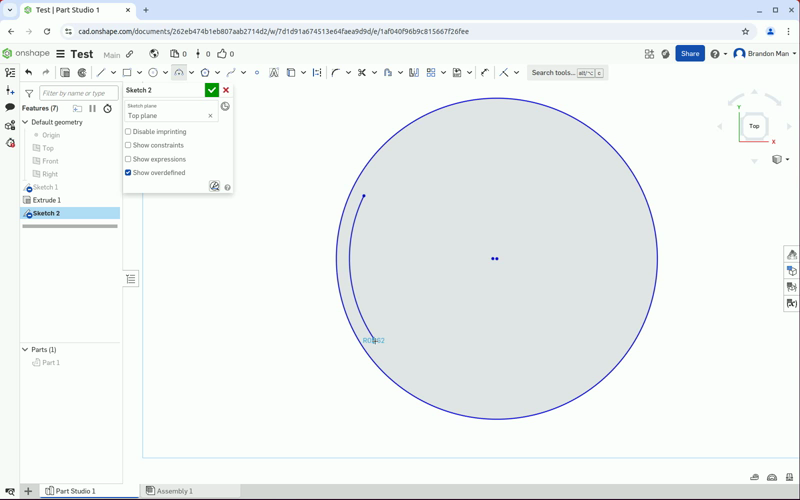
scroll(6)
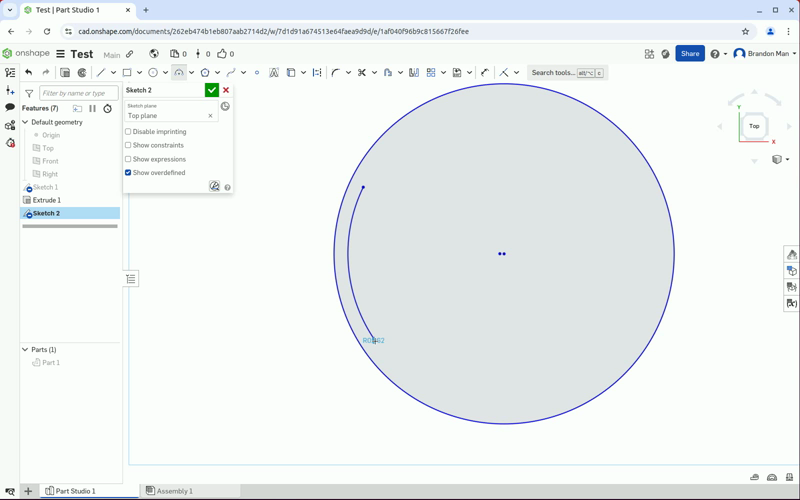
scroll(6)
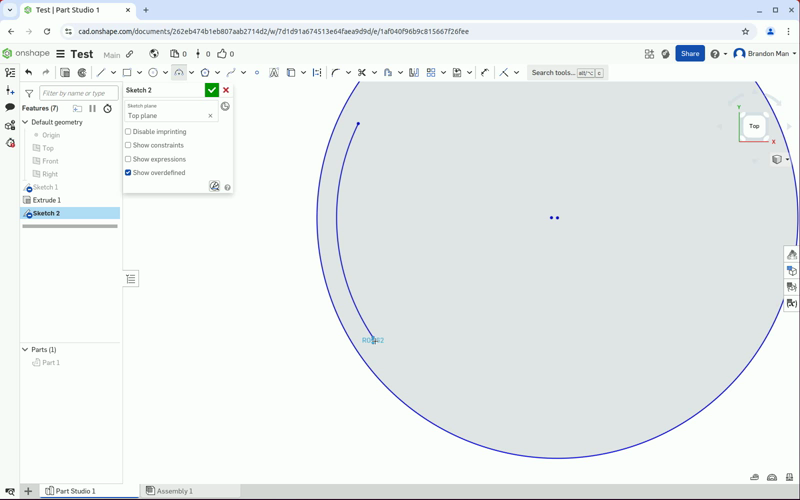
scroll(6)
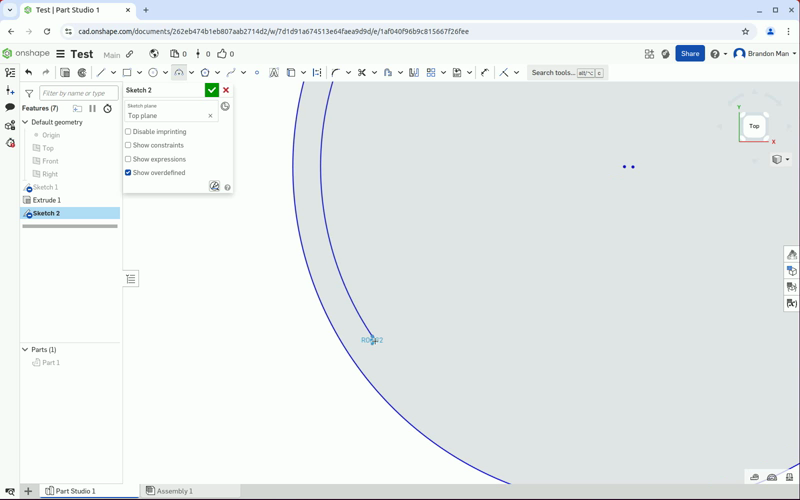
scroll(6)
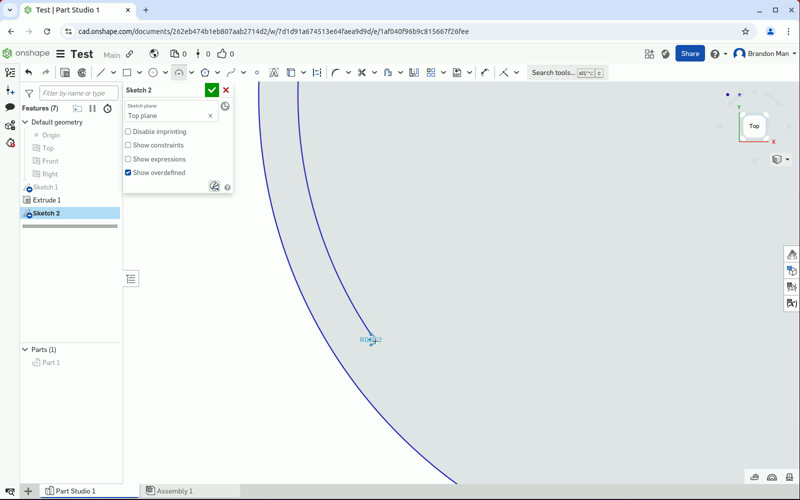
scroll(6)
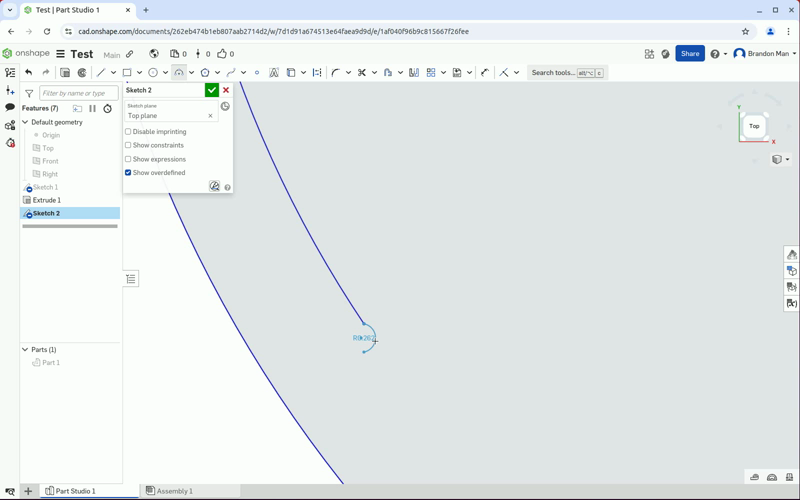
click(375, 340)
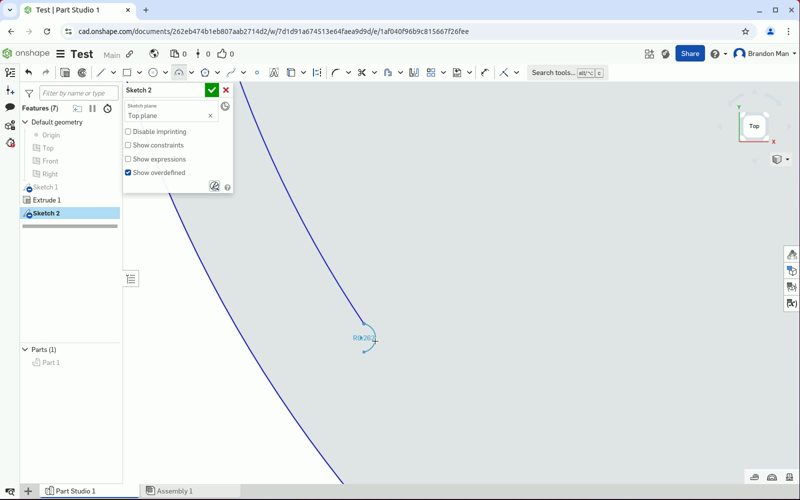
scroll(-6)
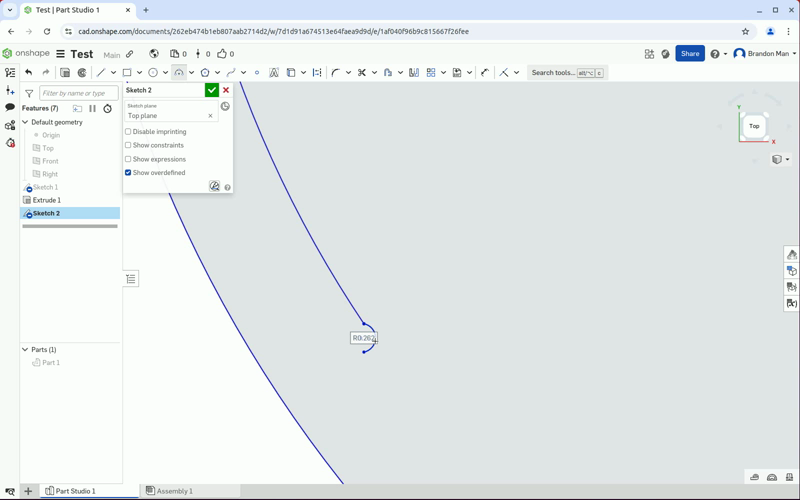
scroll(-6)
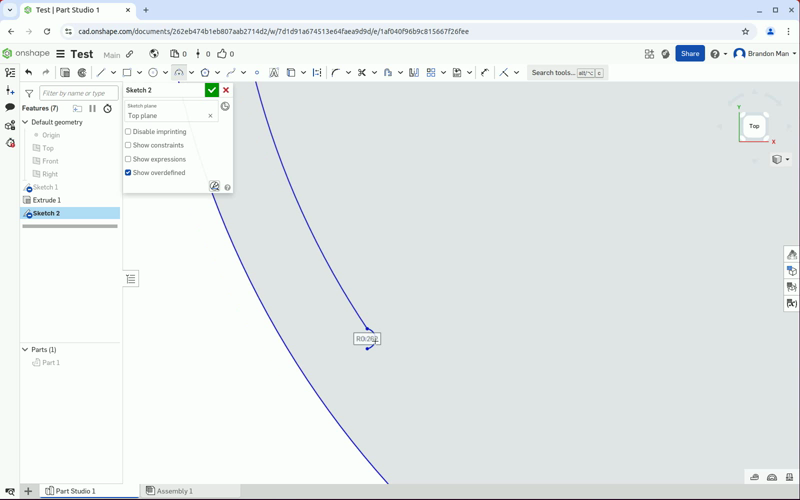
scroll(-6)
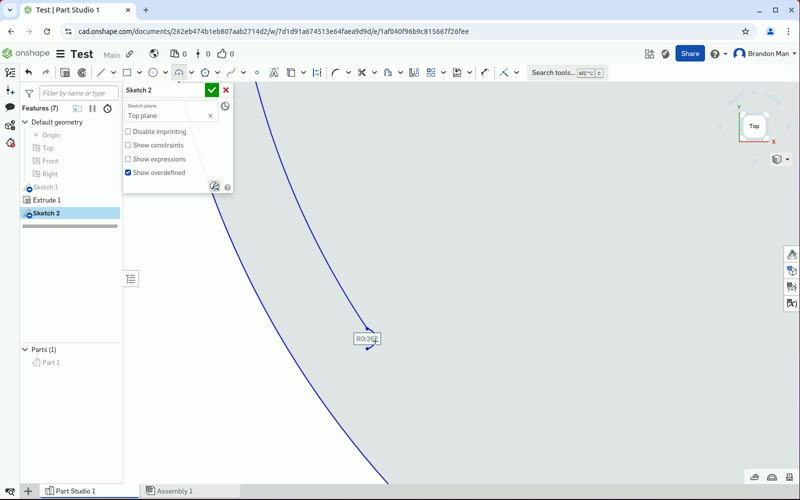
scroll(-6)
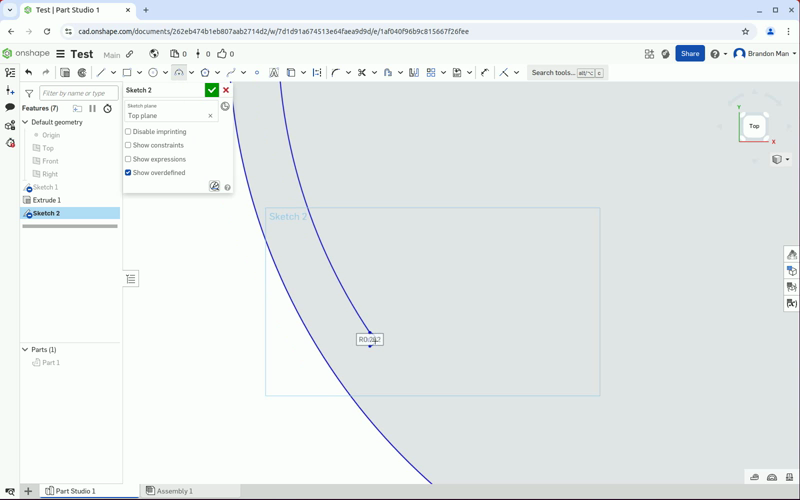
scroll(-6)
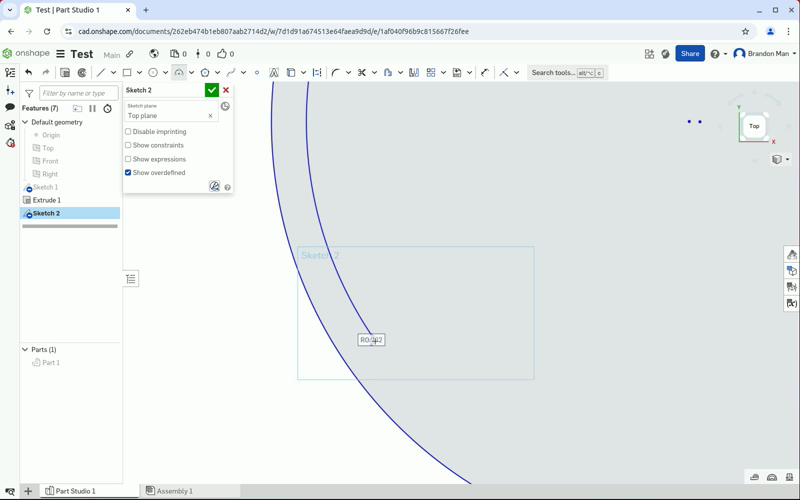
scroll(-6)
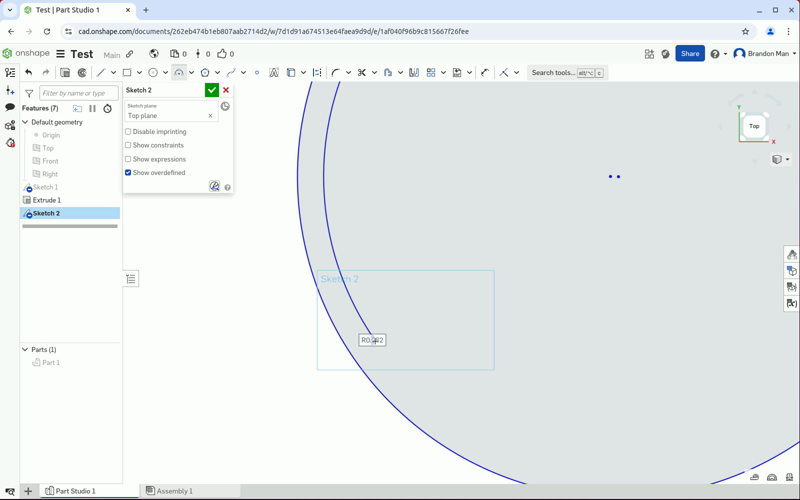
scroll(-6)
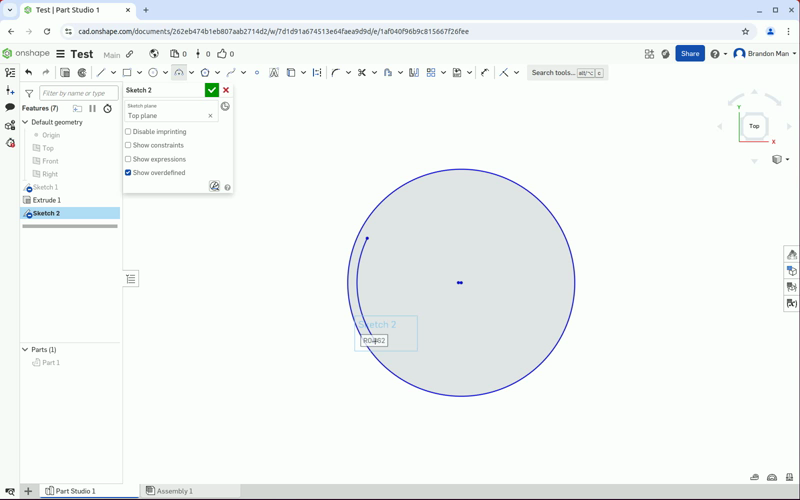
key_up(shift)
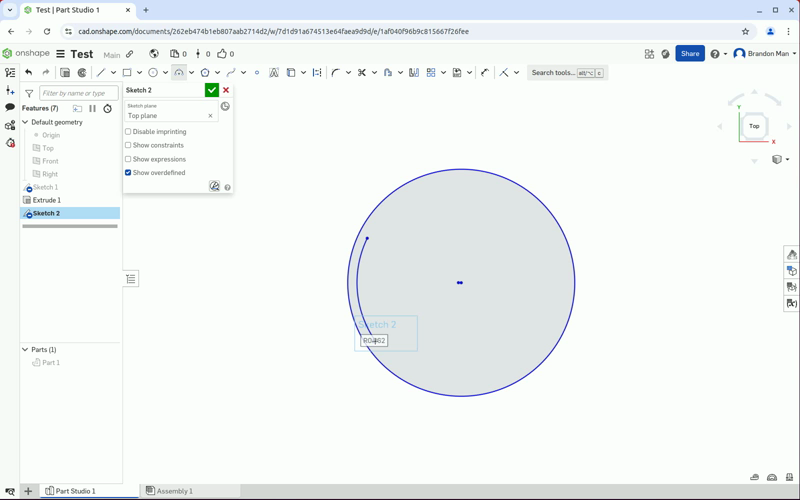
mouse_move(374, 341)
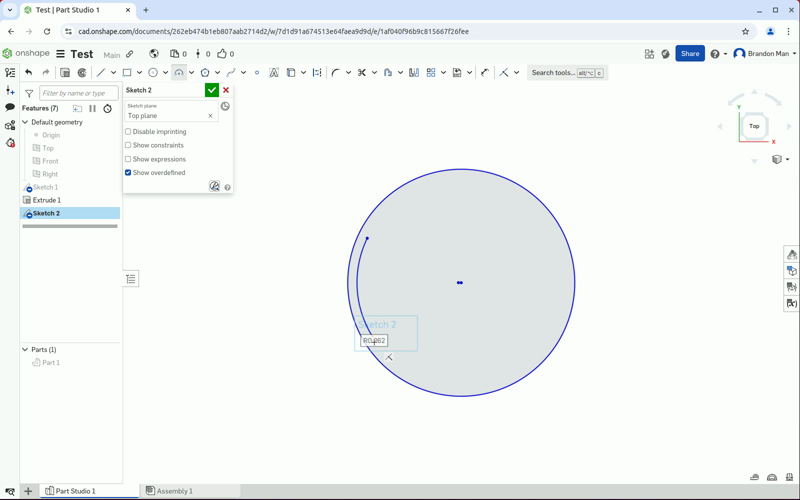
scroll(6)
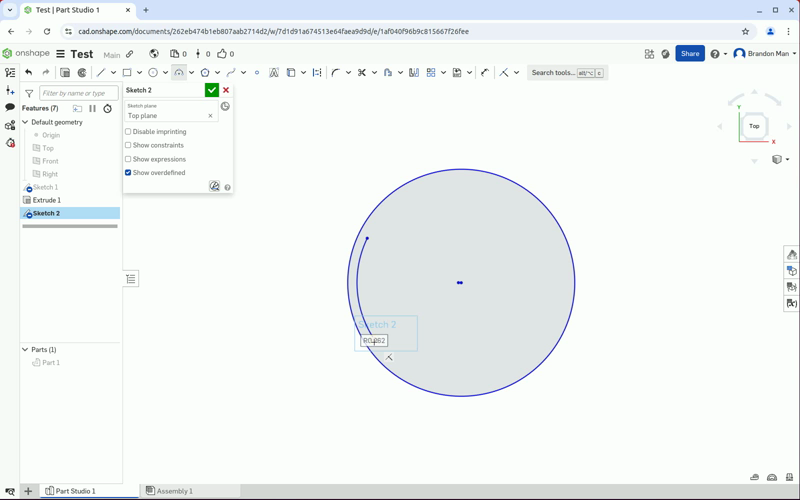
scroll(6)
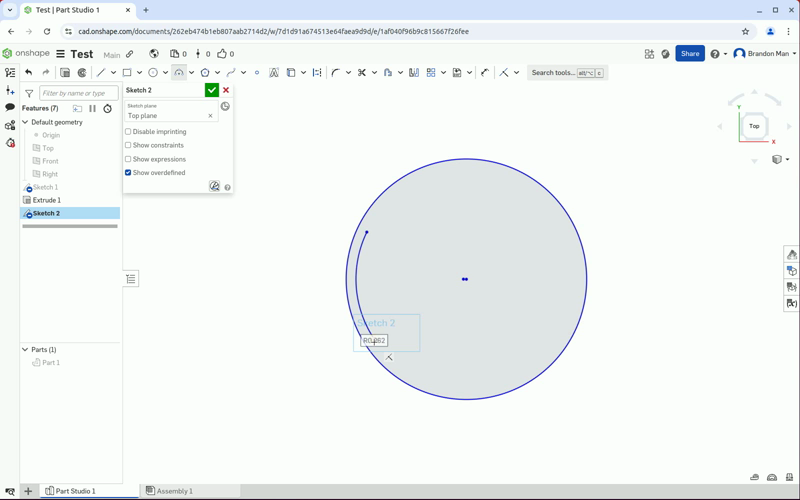
scroll(6)
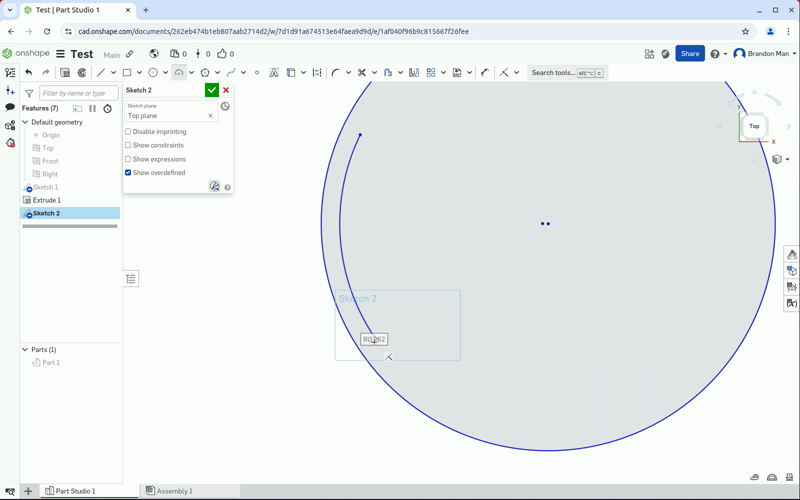
scroll(6)
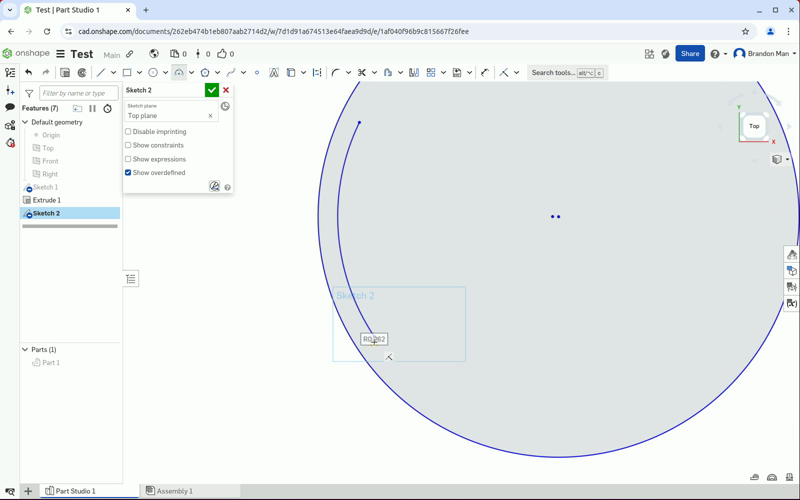
scroll(6)
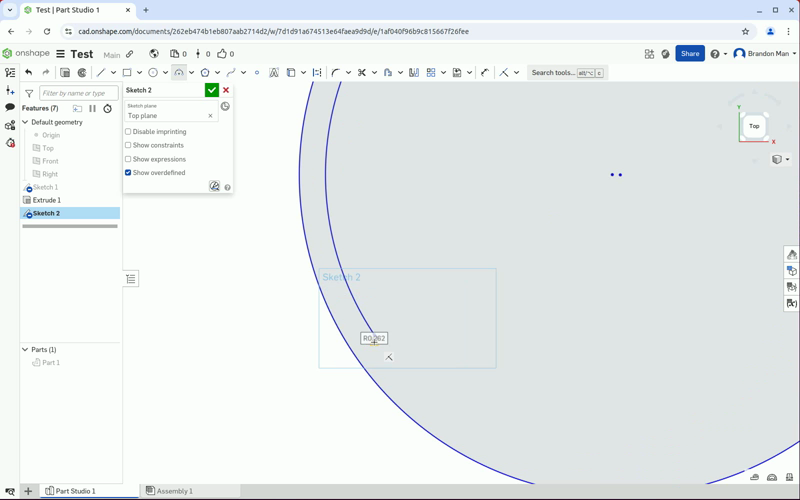
scroll(6)
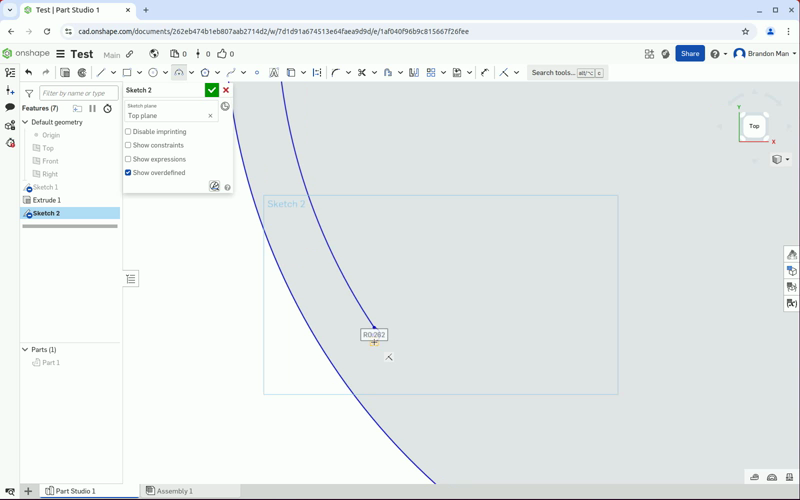
scroll(6)
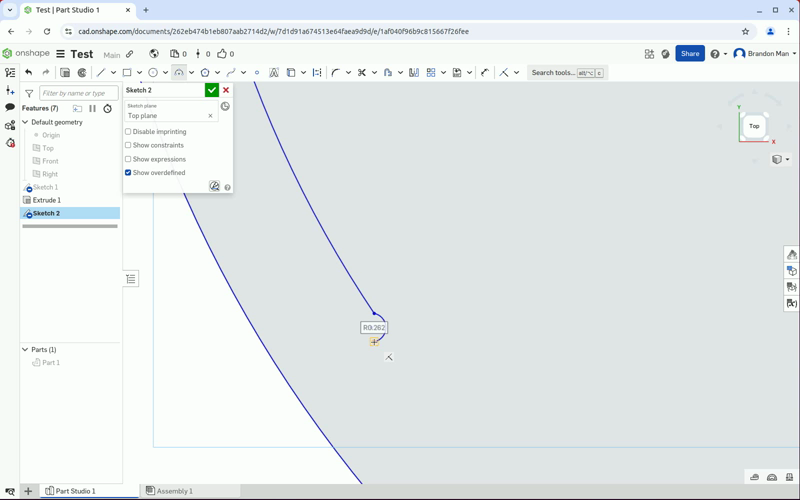
click(374, 341)
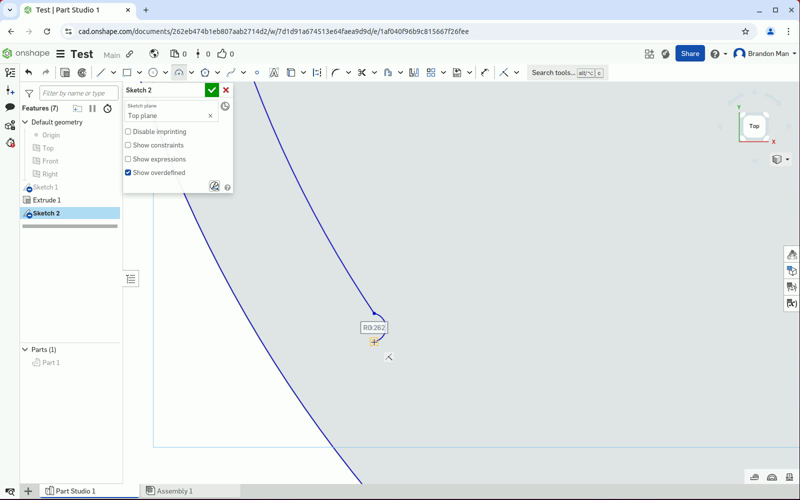
scroll(-6)
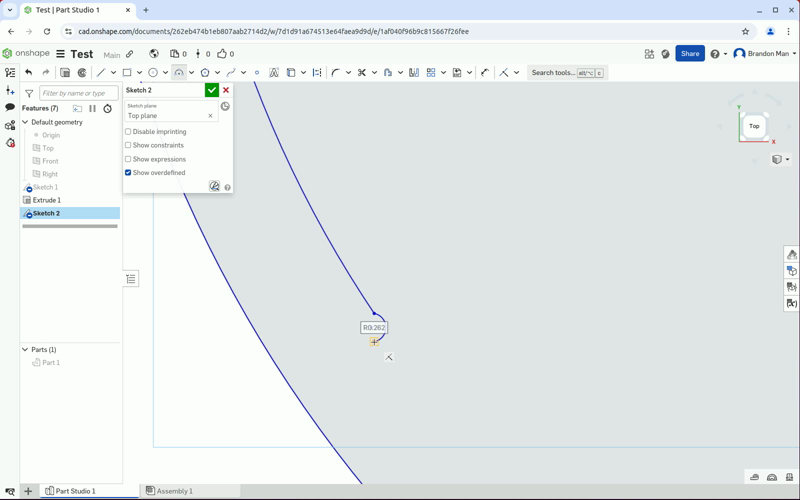
scroll(-6)
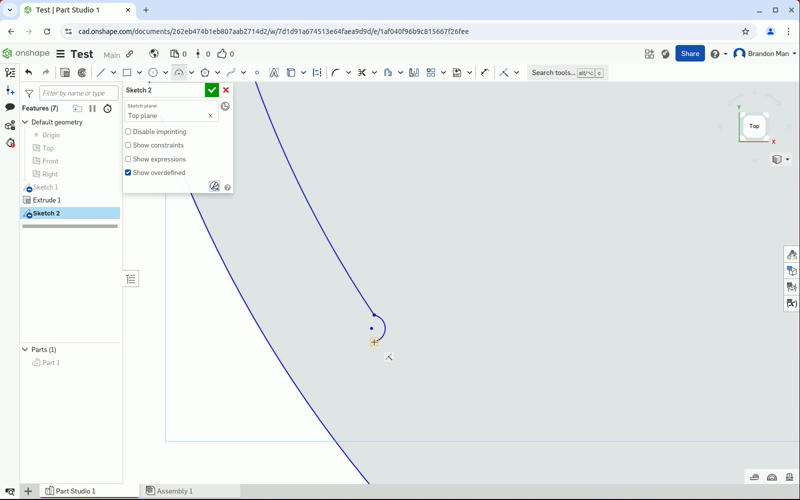
scroll(-6)
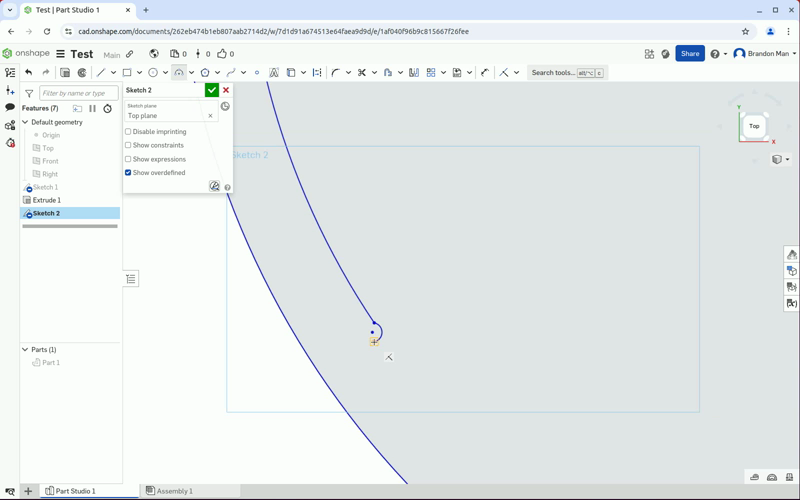
scroll(-6)
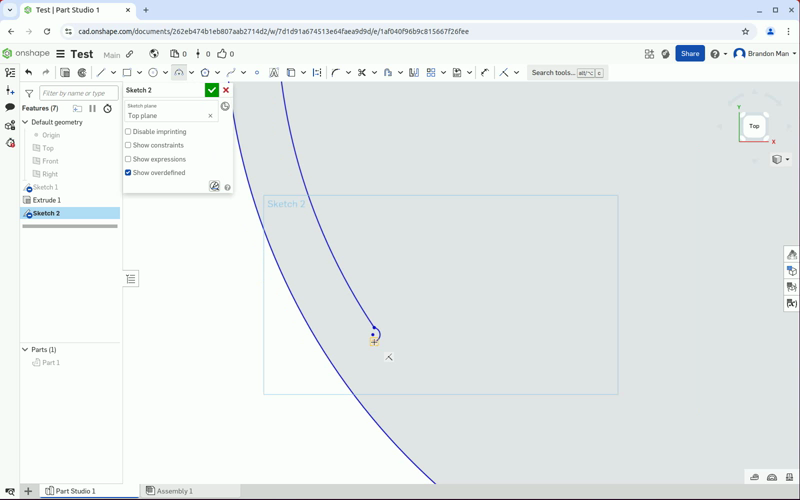
scroll(-6)
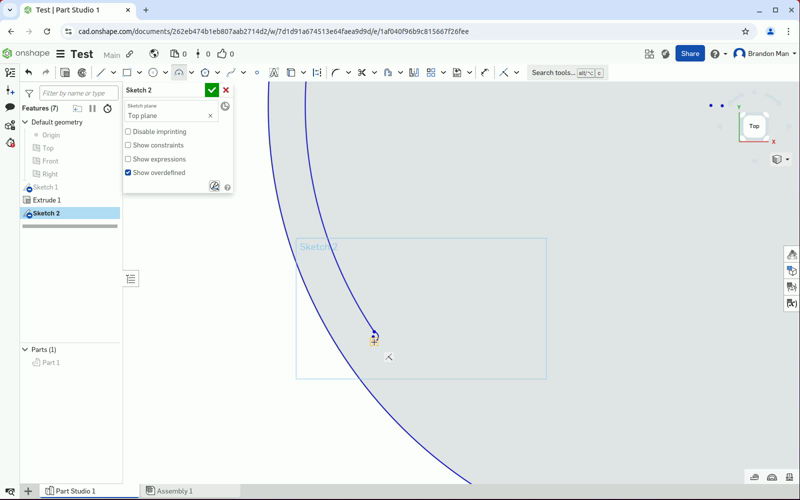
scroll(-6)
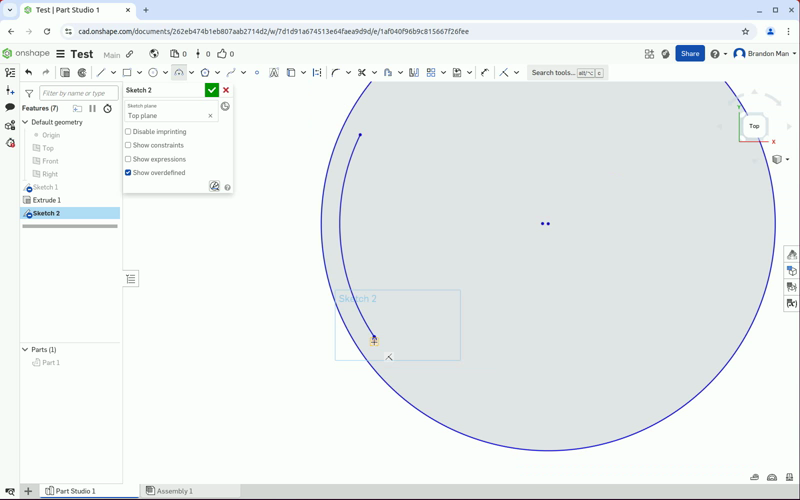
scroll(-6)
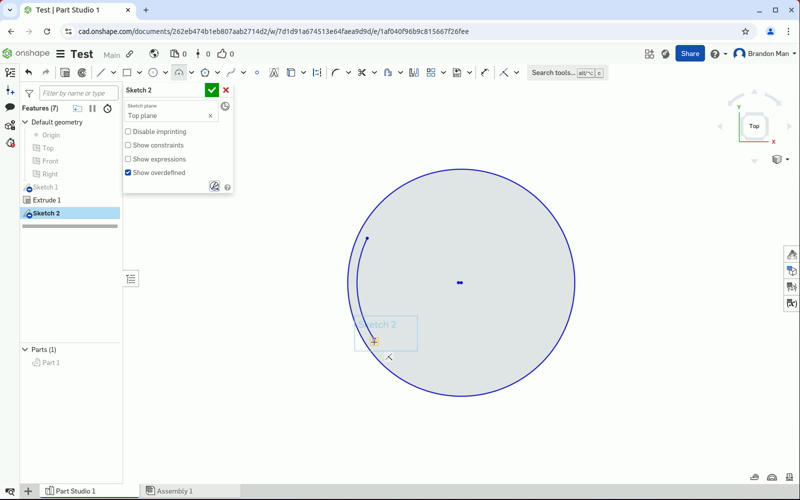
key_down(shift)
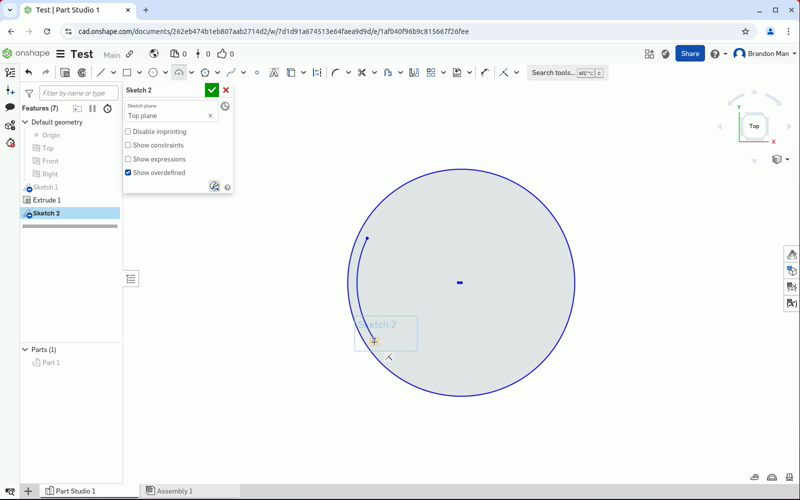
mouse_move(466, 386)
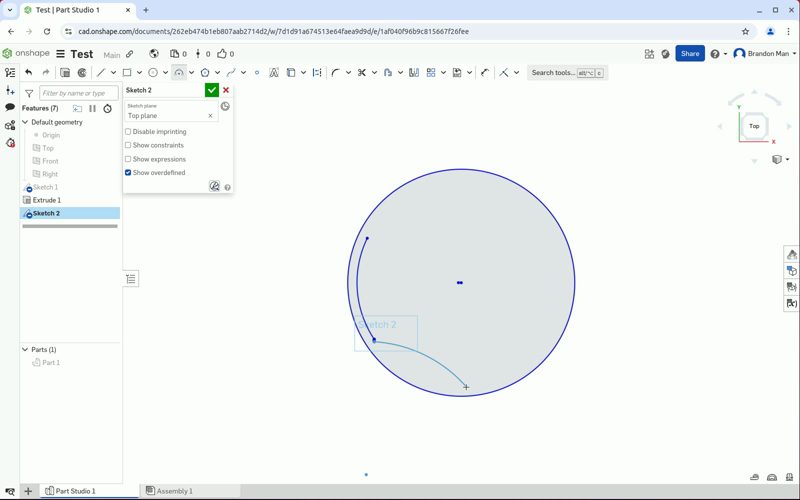
click(466, 386)
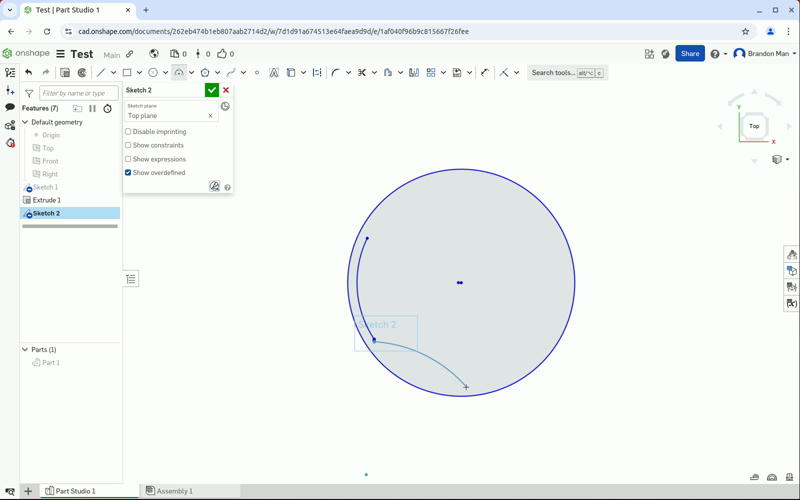
mouse_move(414, 376)
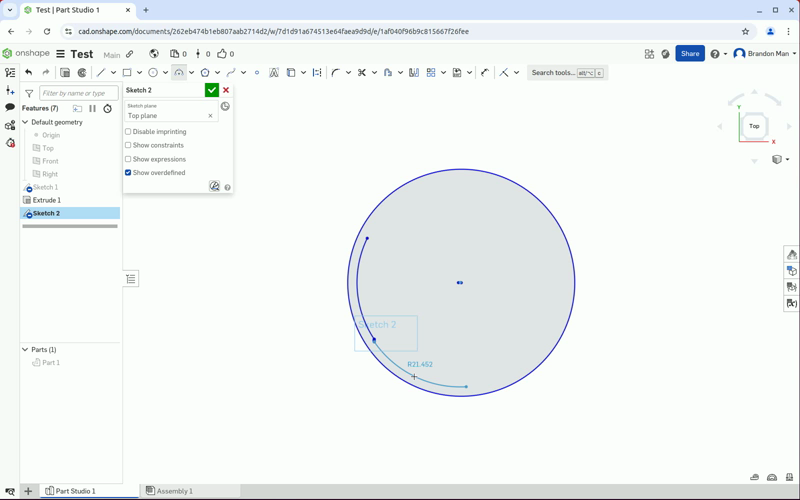
click(414, 376)
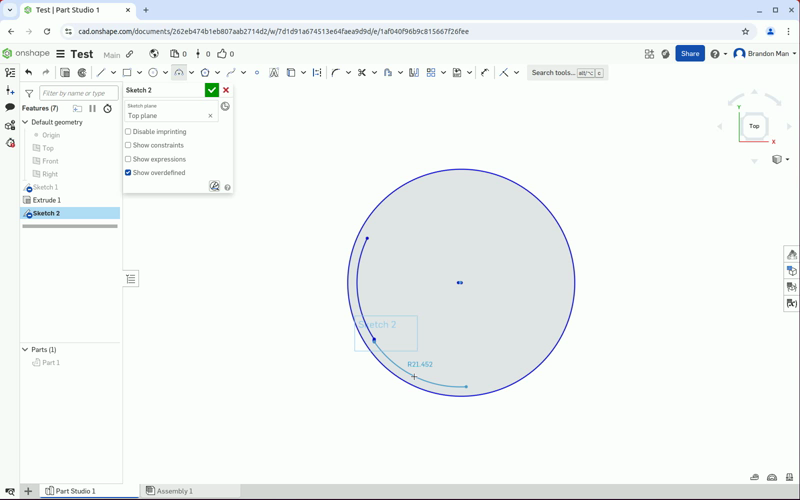
key_up(shift)
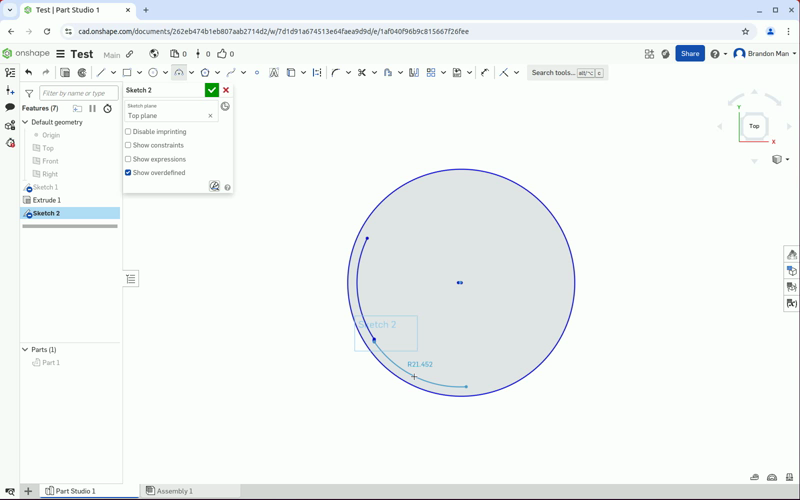
mouse_move(466, 386)
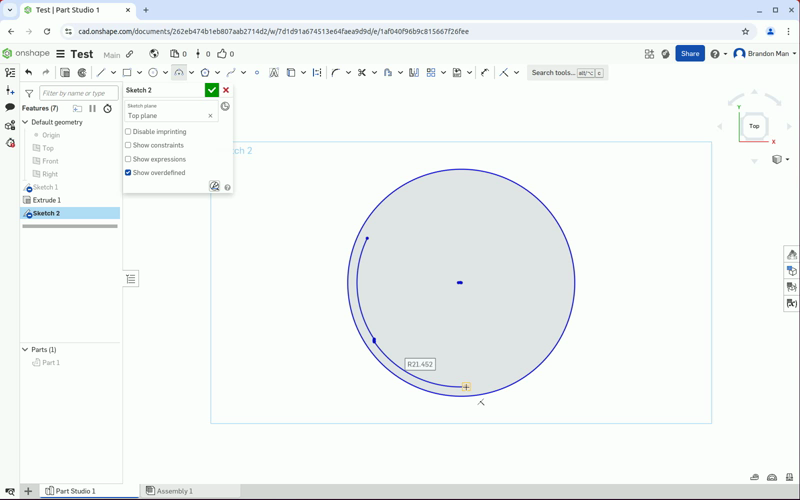
click(466, 386)
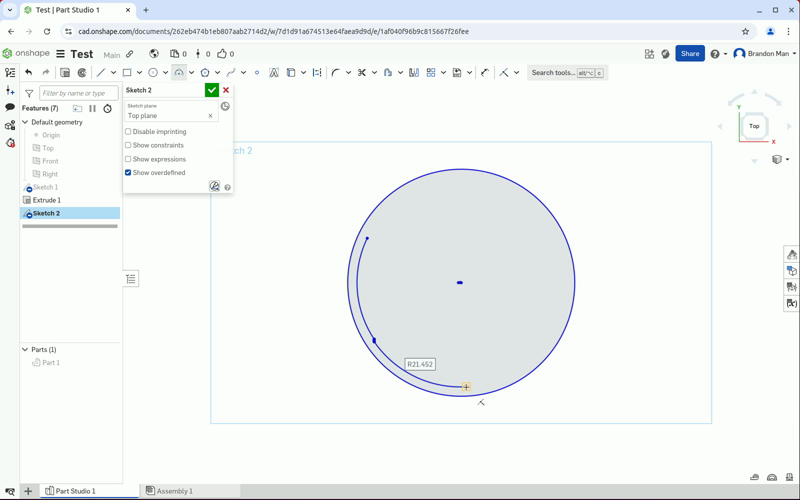
key_down(shift)
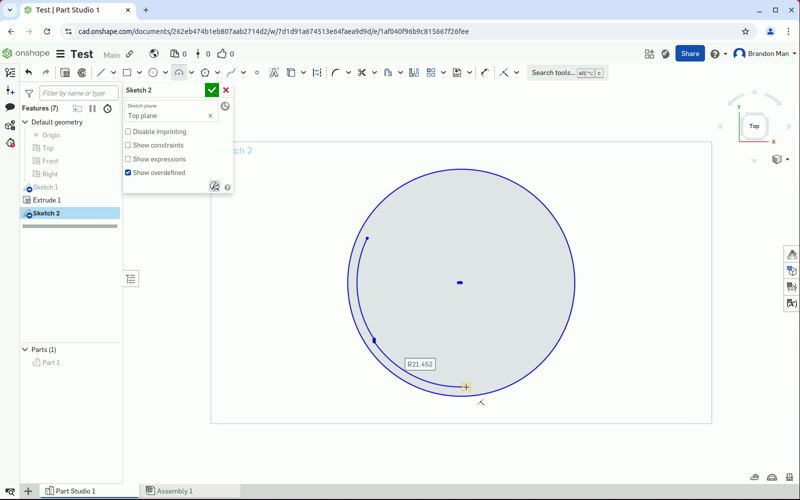
mouse_move(468, 386)
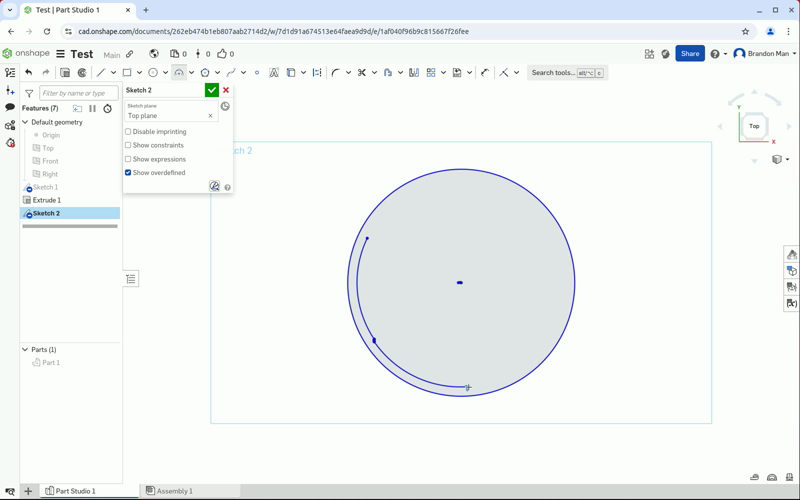
scroll(6)
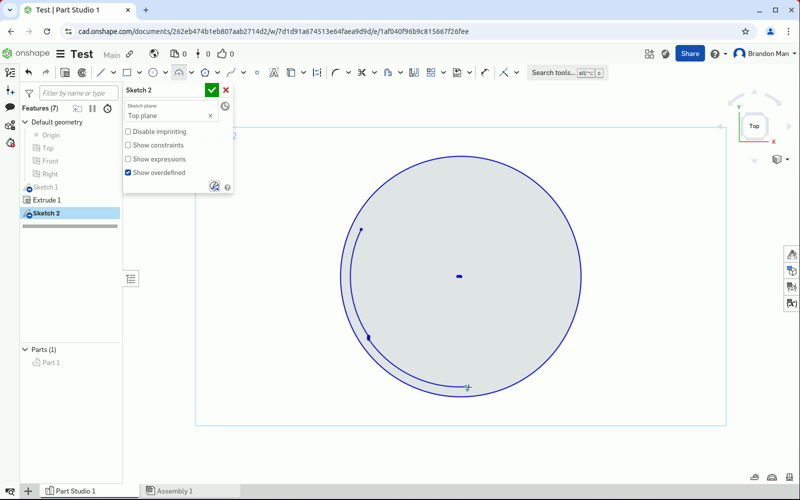
scroll(6)
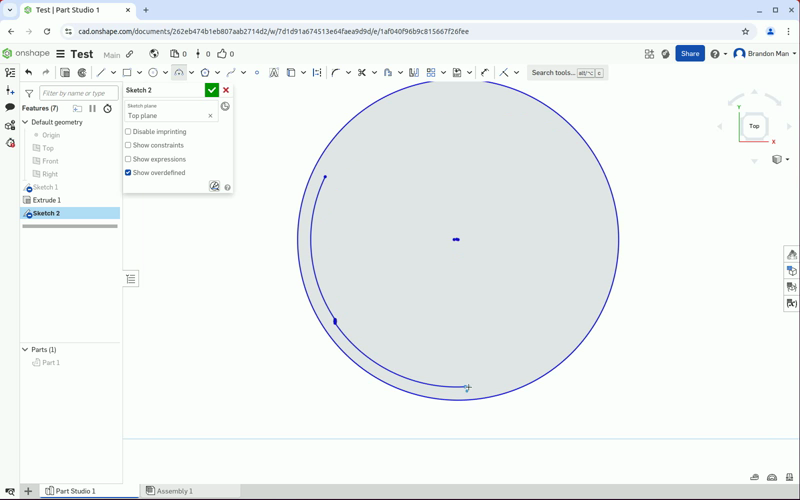
scroll(6)
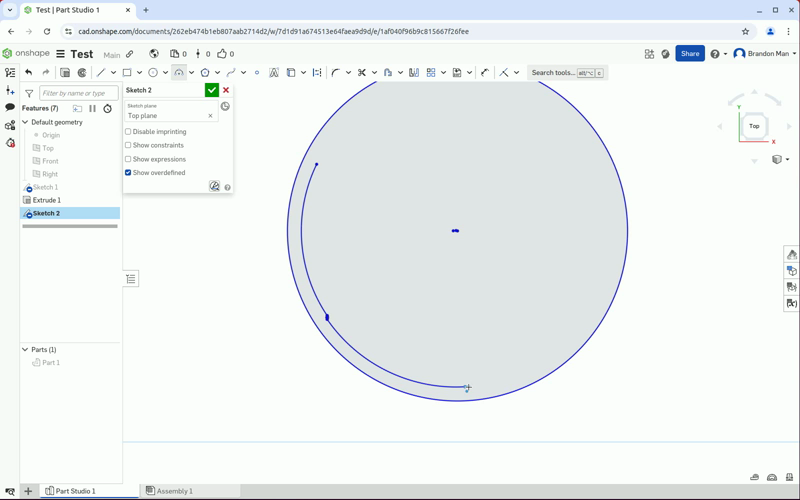
scroll(6)
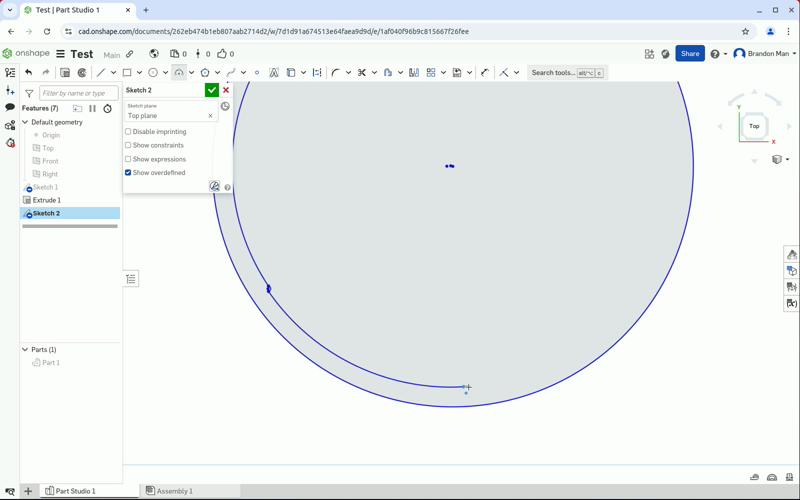
scroll(6)
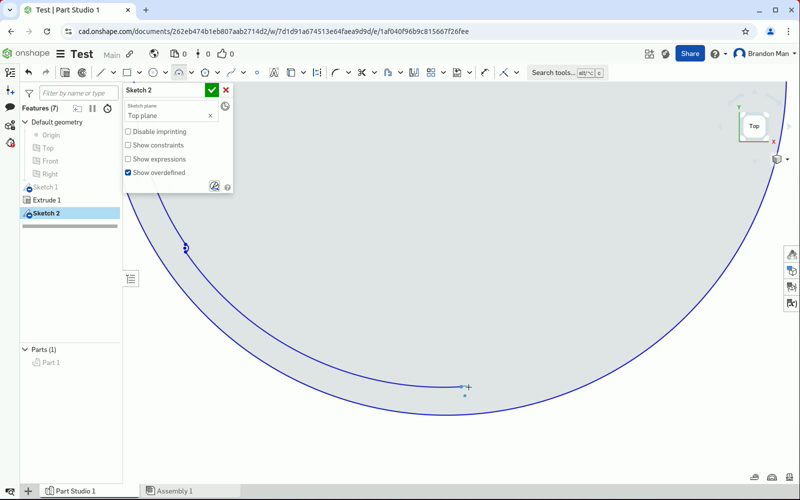
scroll(6)
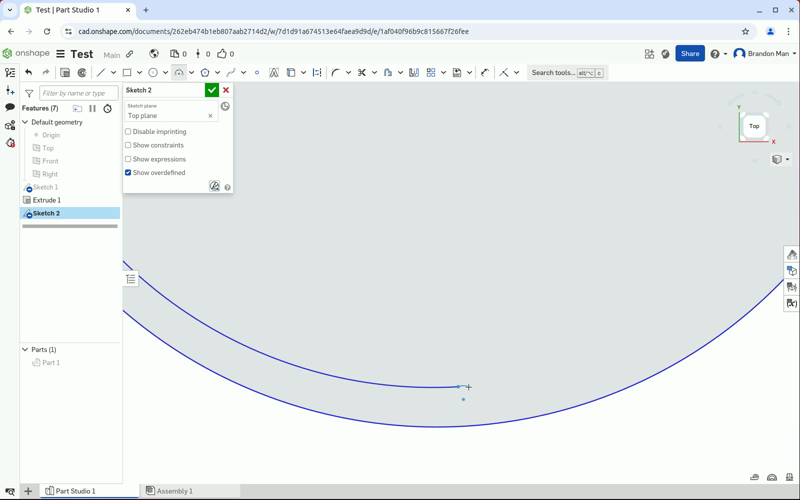
scroll(6)
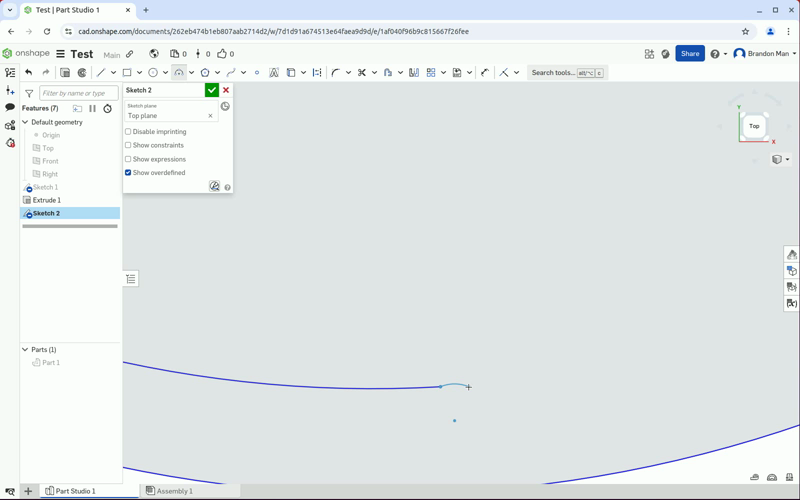
click(468, 386)
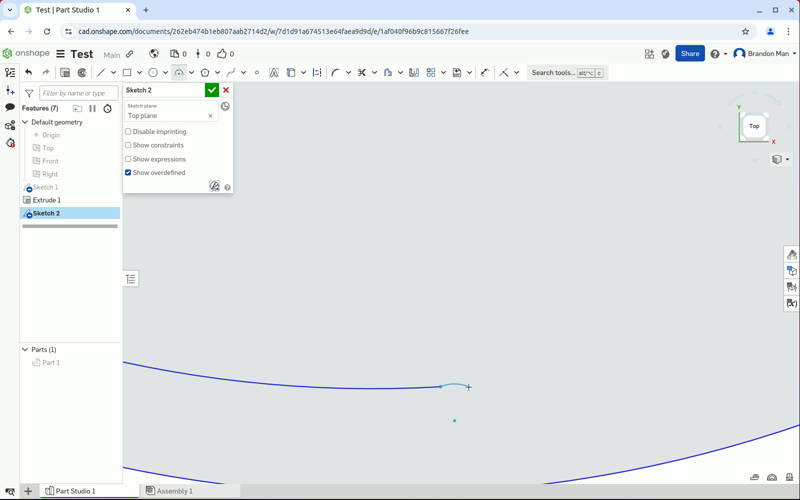
scroll(-6)
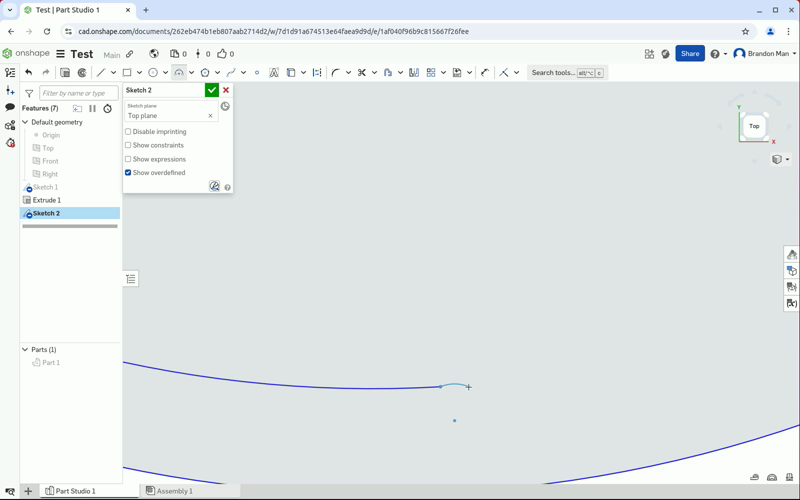
scroll(-6)
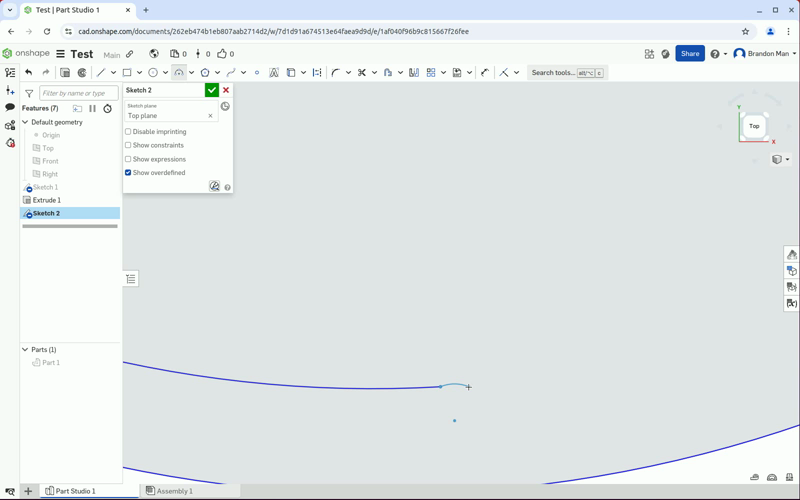
scroll(-6)
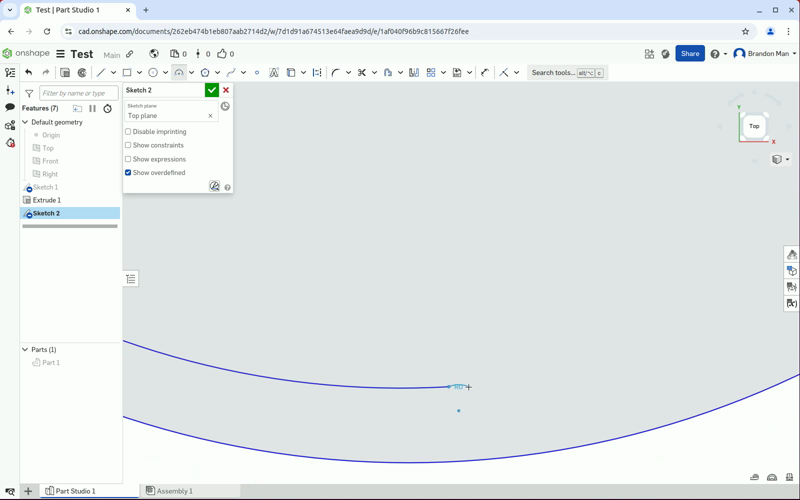
scroll(-6)
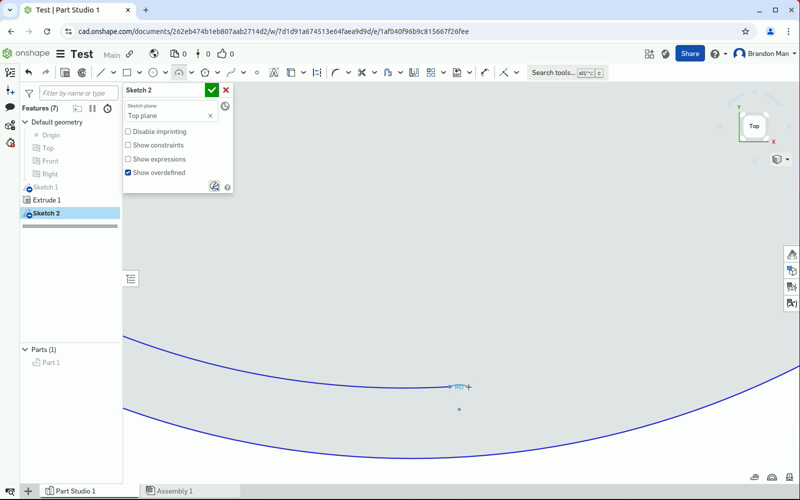
scroll(-6)
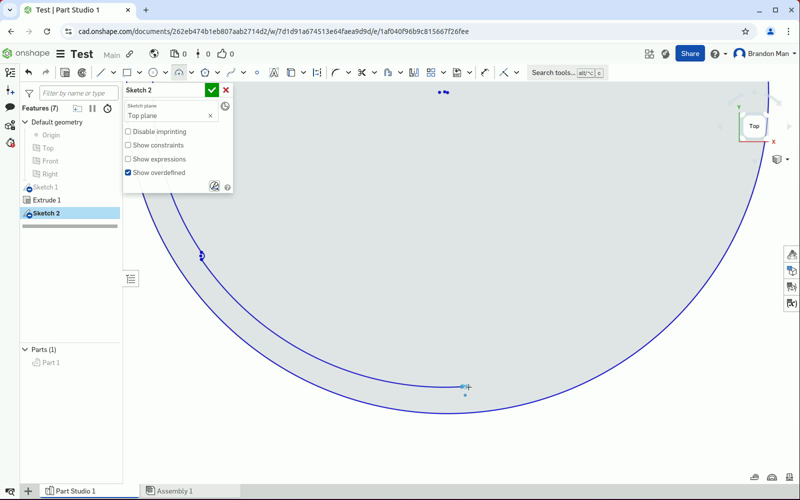
scroll(-6)
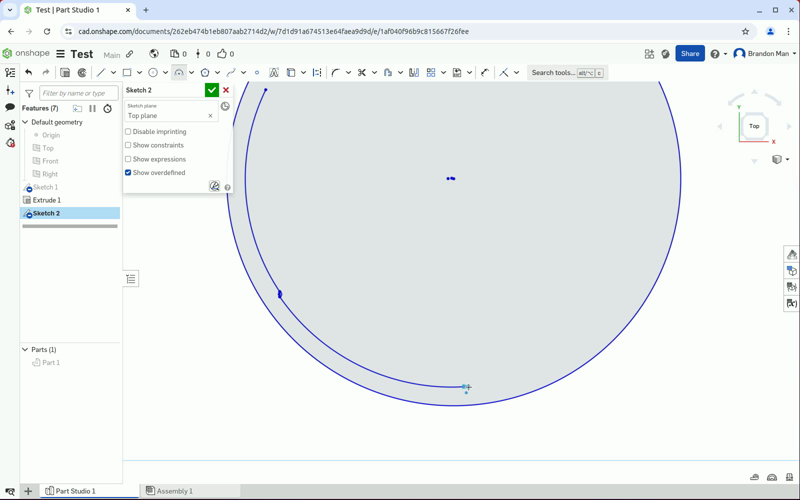
scroll(-6)
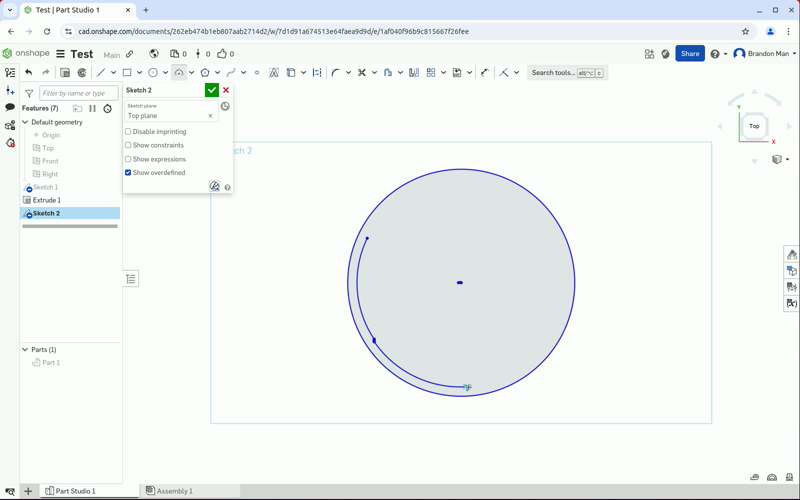
mouse_move(467, 385)
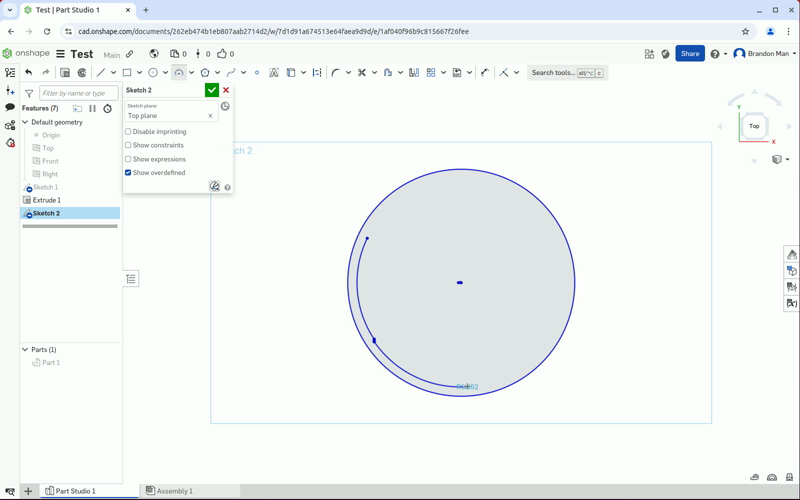
scroll(6)
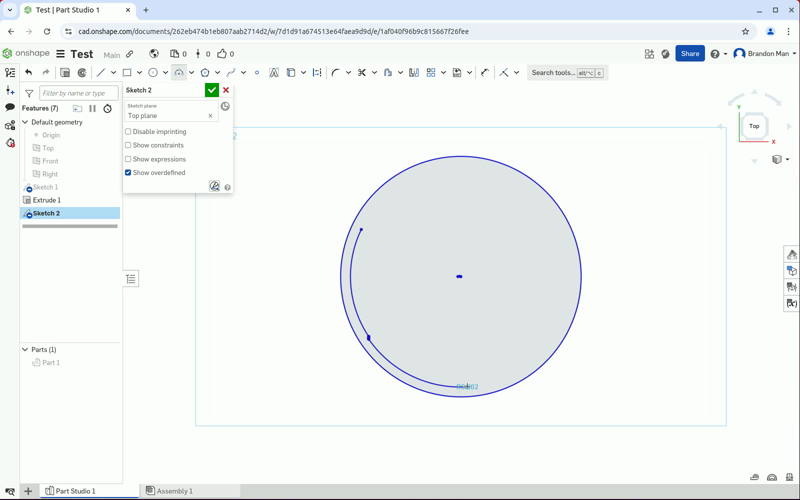
scroll(6)
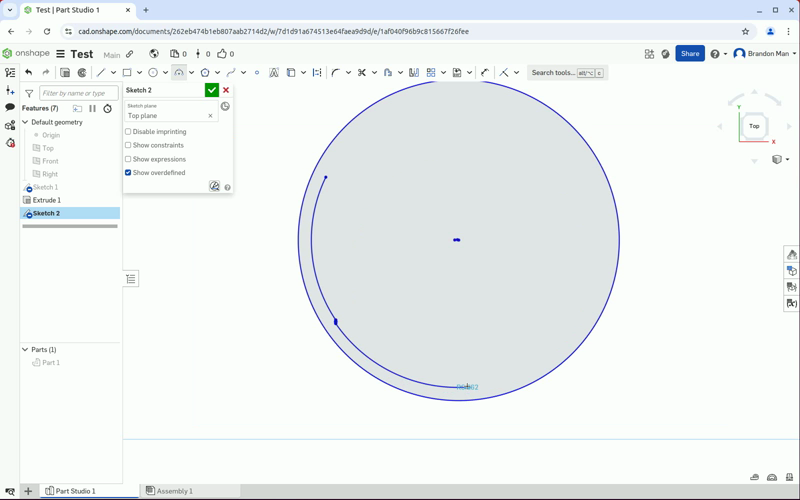
scroll(6)
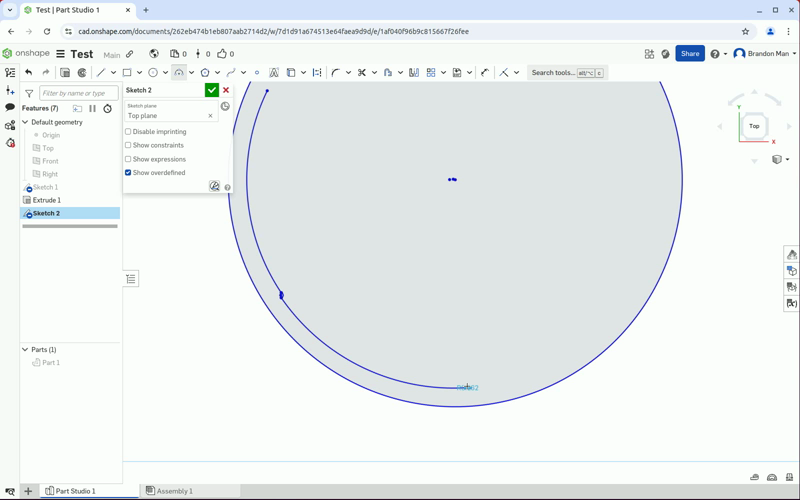
scroll(6)
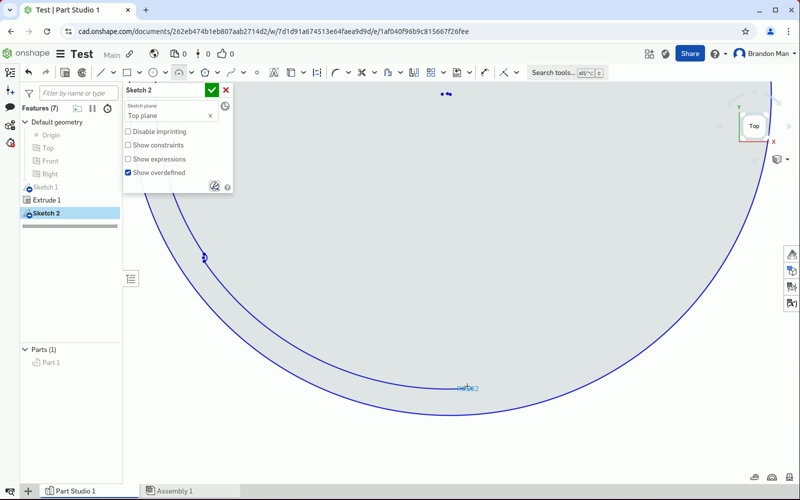
scroll(6)
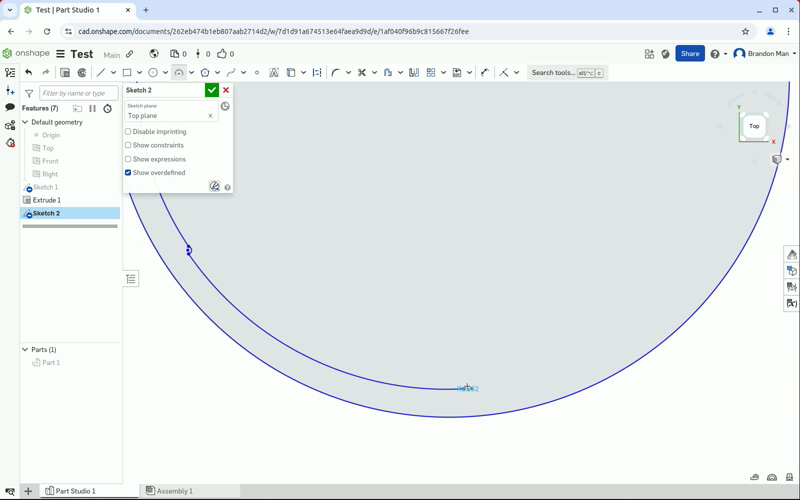
scroll(6)
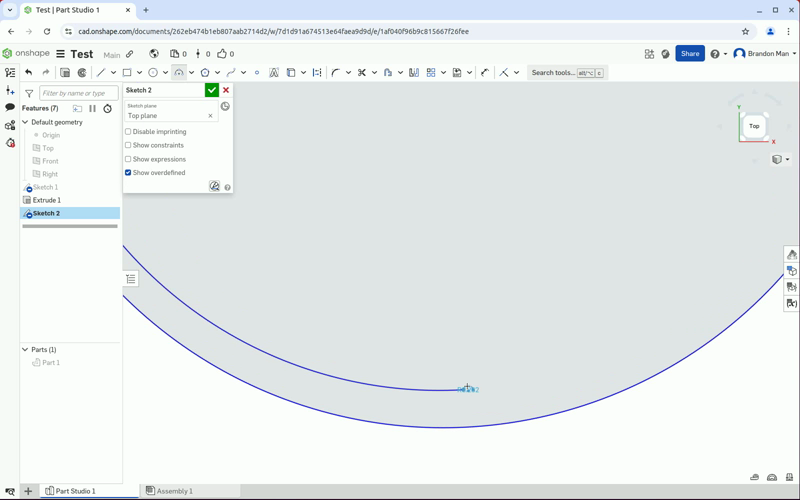
scroll(6)
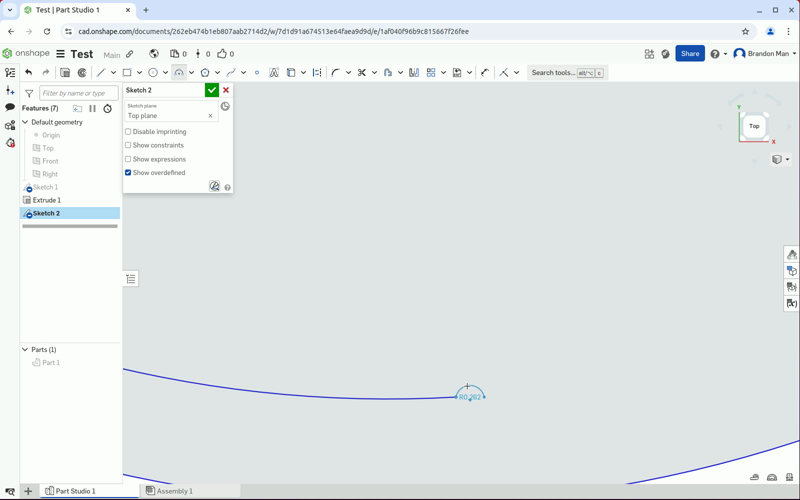
click(467, 385)
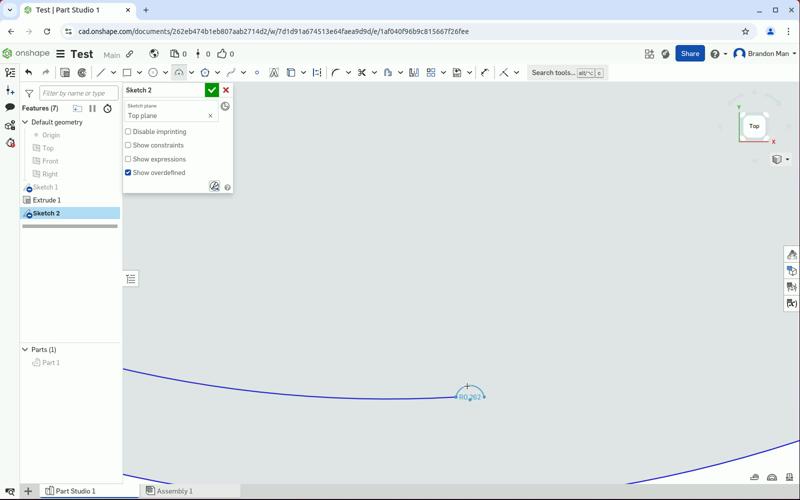
scroll(-6)
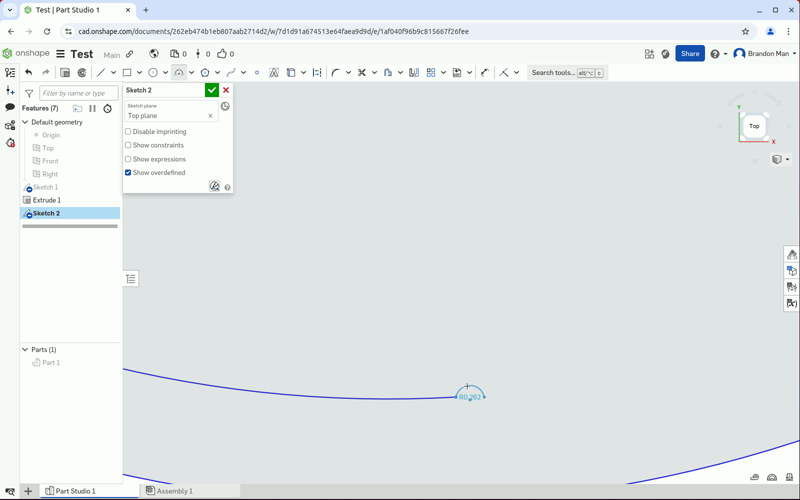
scroll(-6)
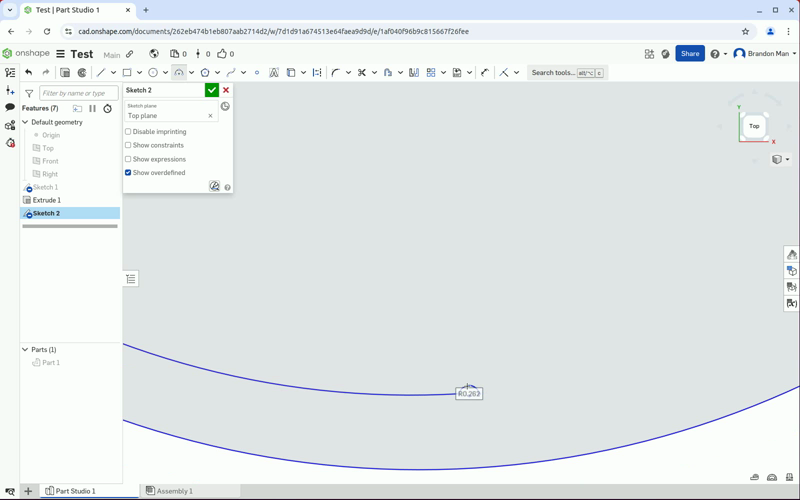
scroll(-6)
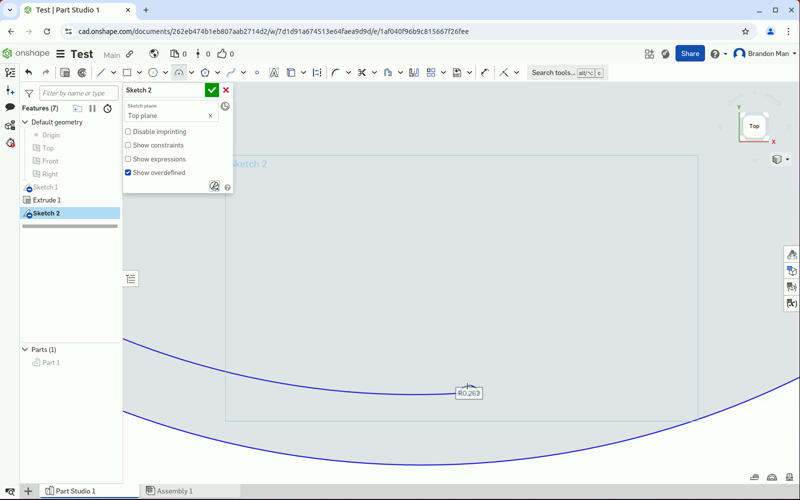
scroll(-6)
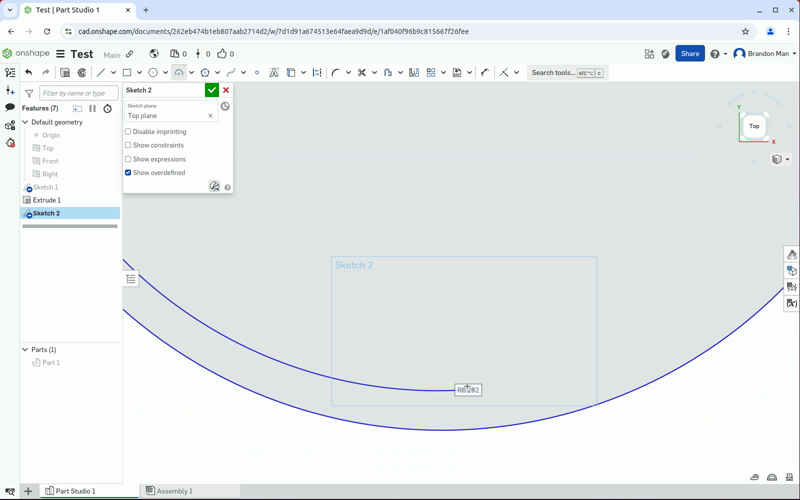
scroll(-6)
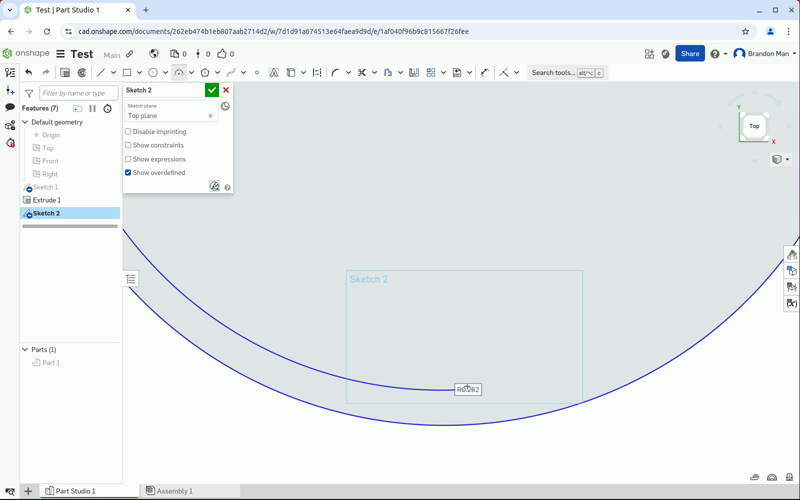
scroll(-6)
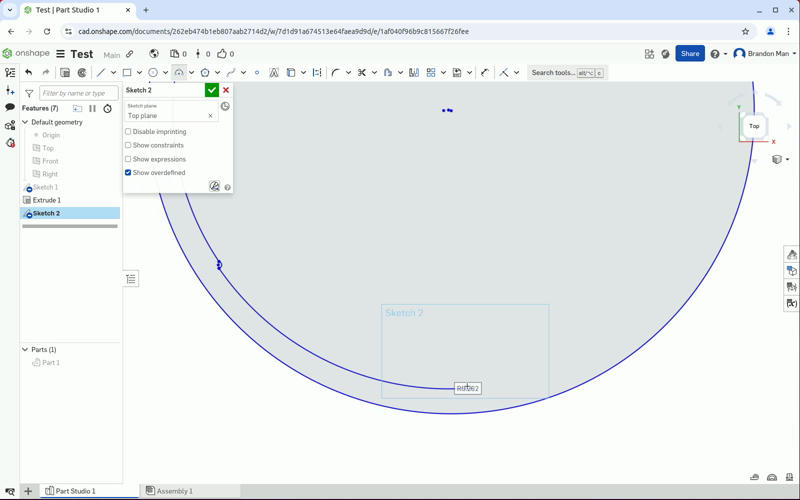
scroll(-6)
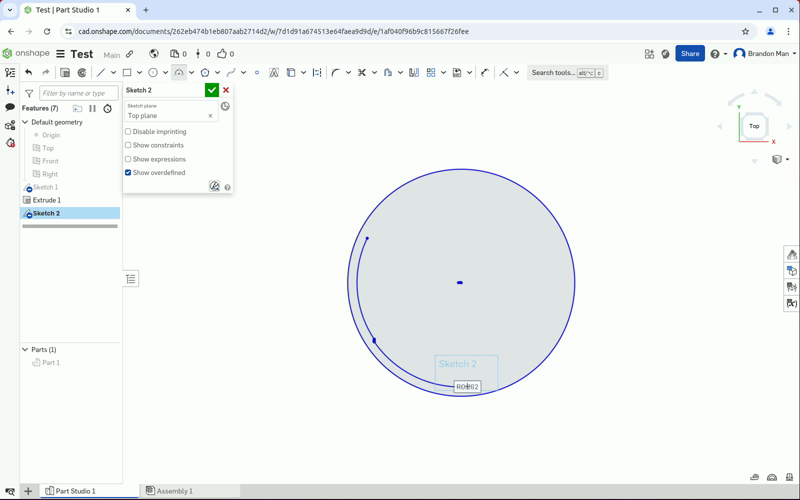
key_up(shift)
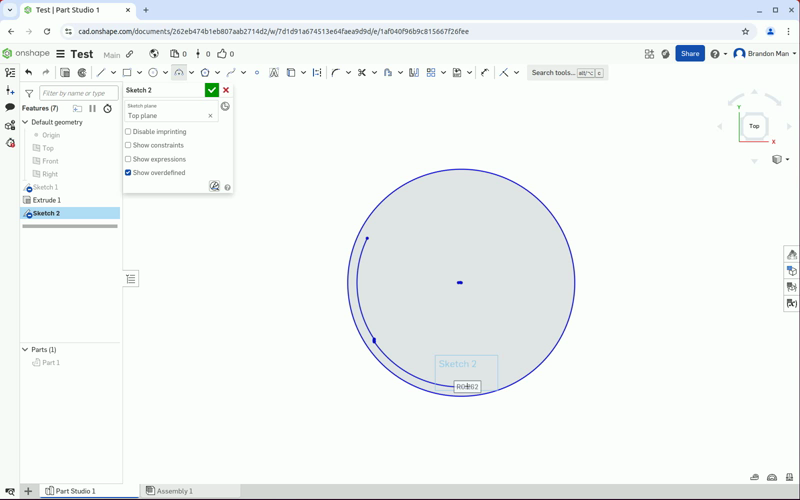
mouse_move(468, 386)
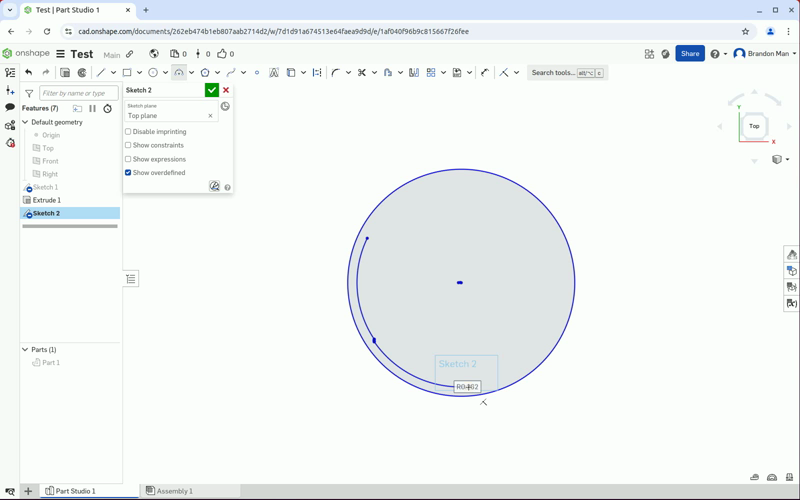
scroll(6)
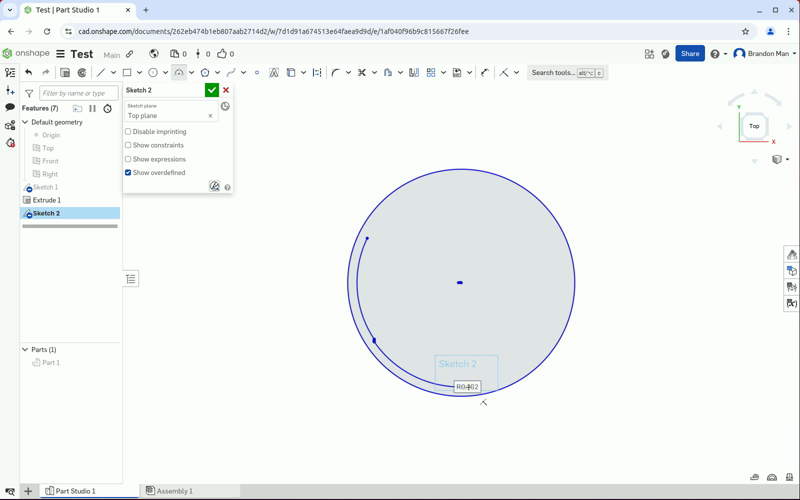
scroll(6)
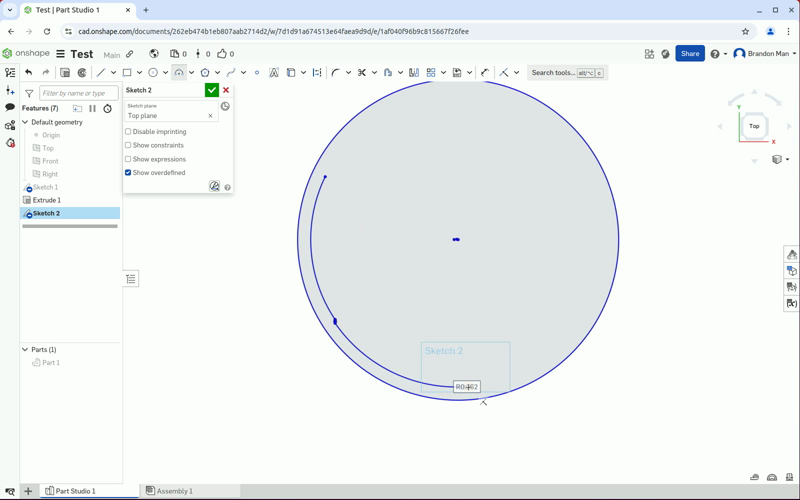
scroll(6)
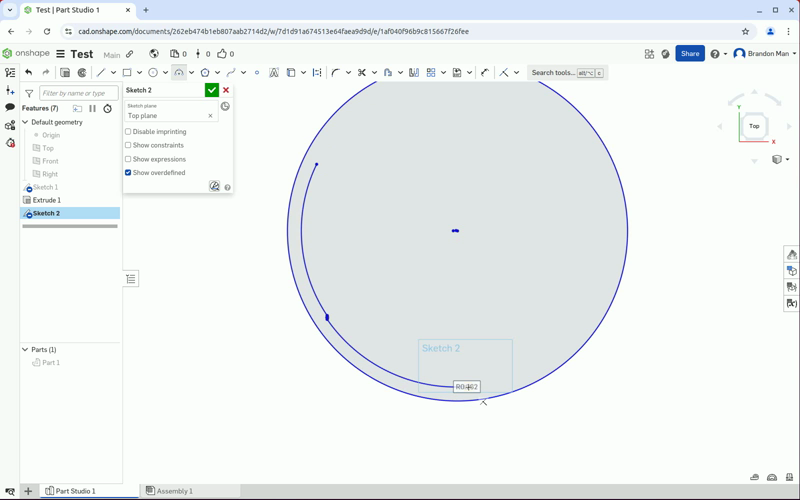
scroll(6)
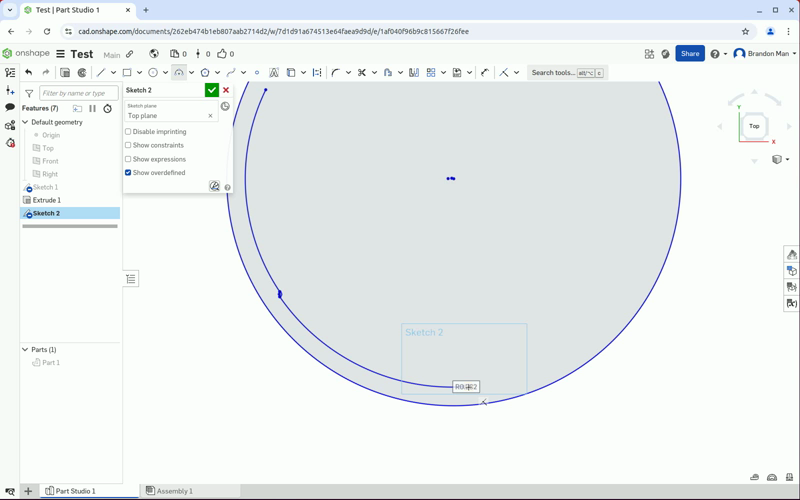
scroll(6)
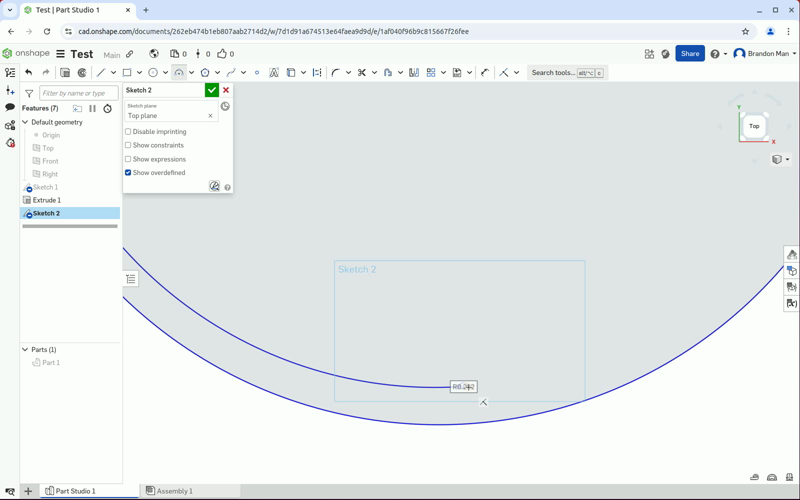
scroll(6)
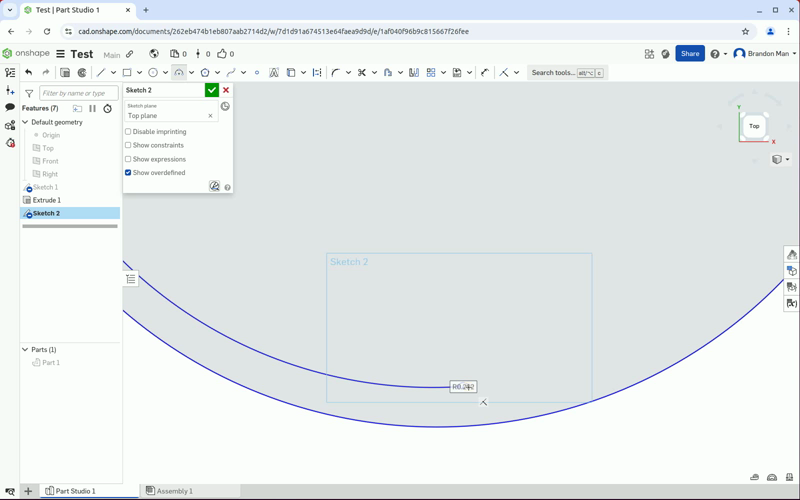
scroll(6)
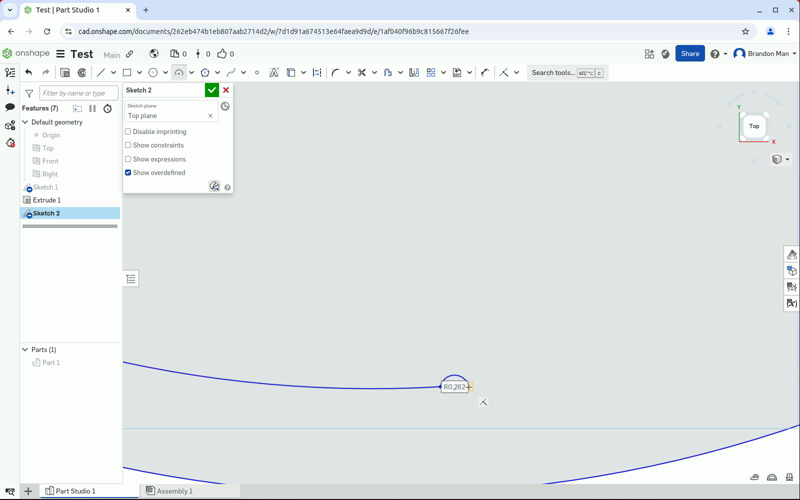
click(468, 386)
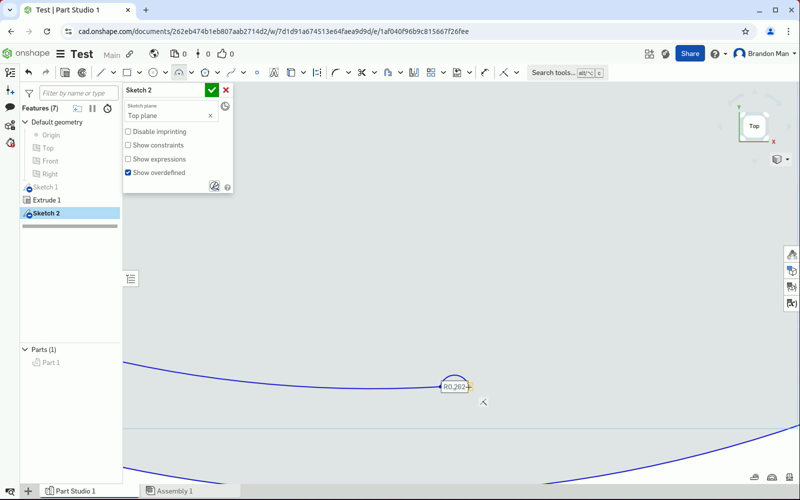
scroll(-6)
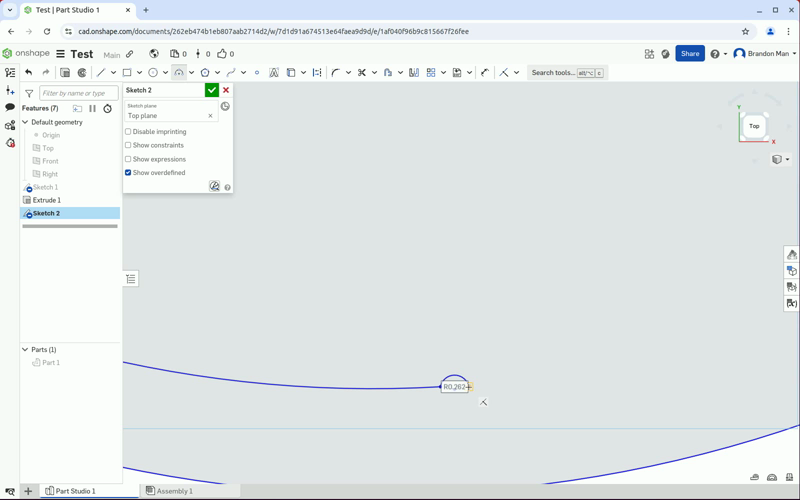
scroll(-6)
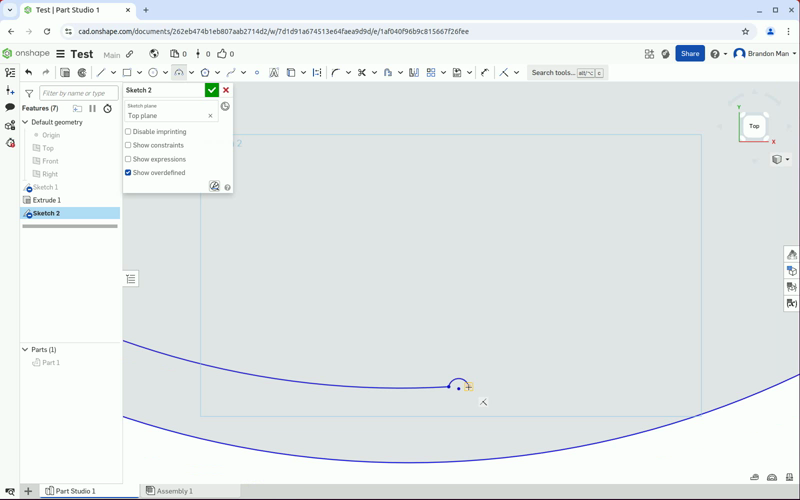
scroll(-6)
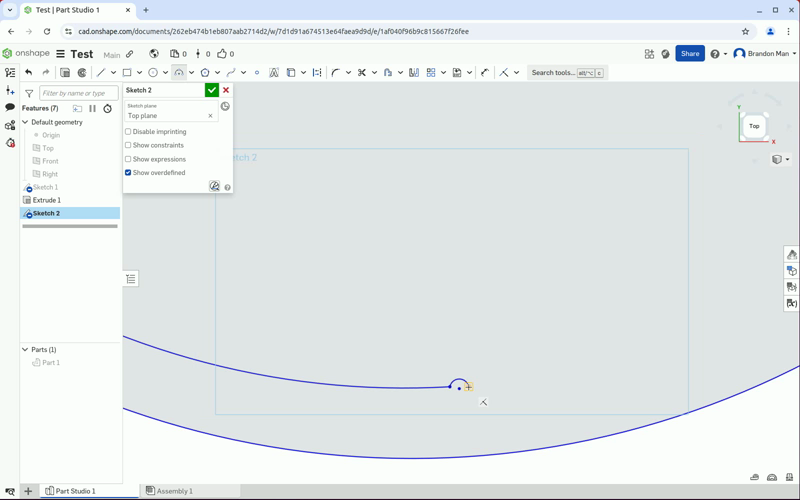
scroll(-6)
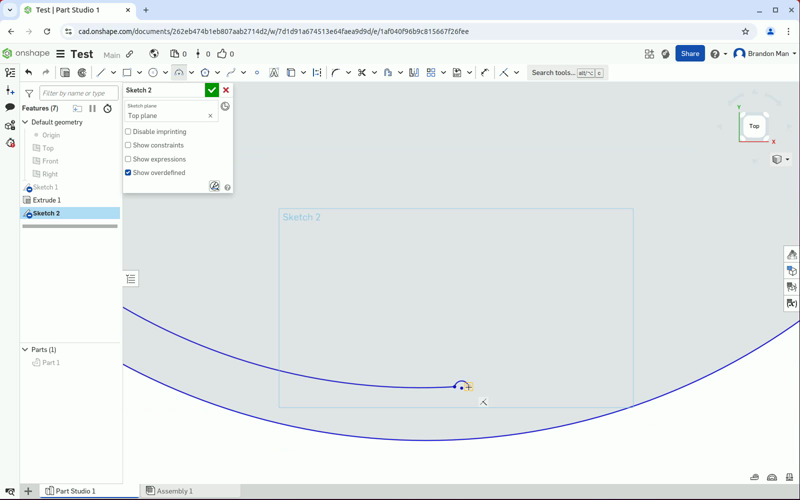
scroll(-6)
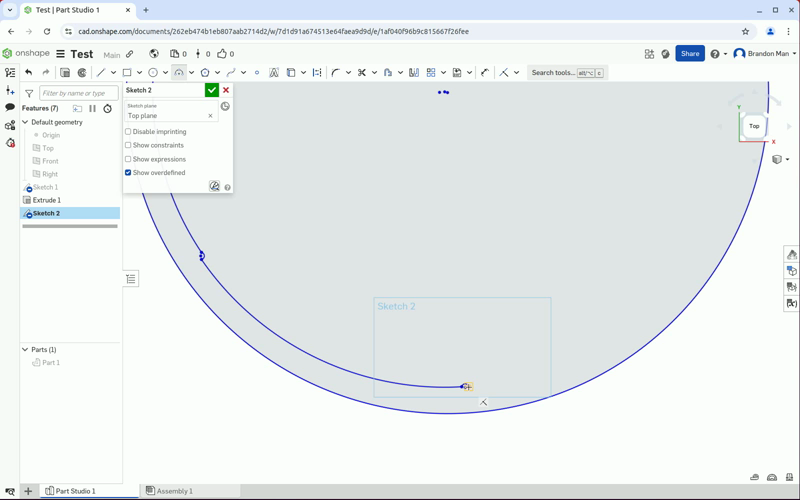
scroll(-6)
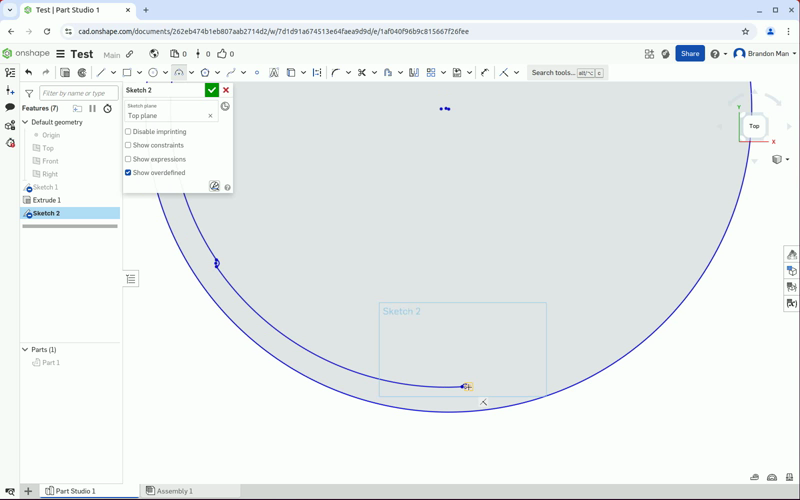
scroll(-6)
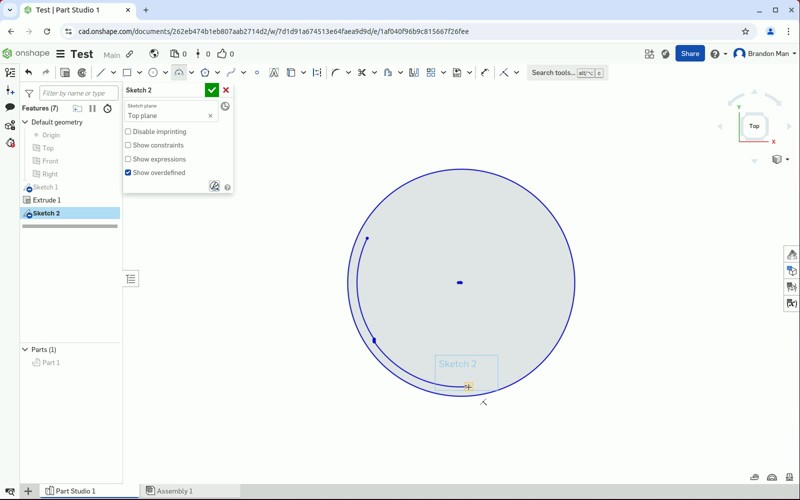
key_down(shift)
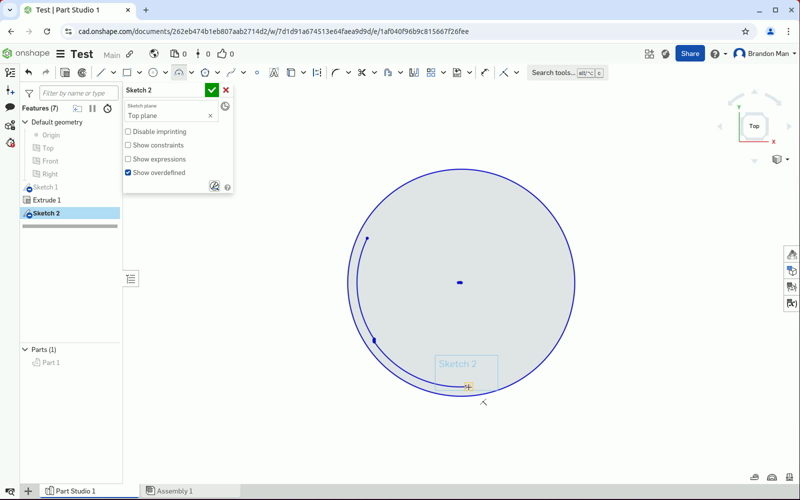
mouse_move(553, 330)
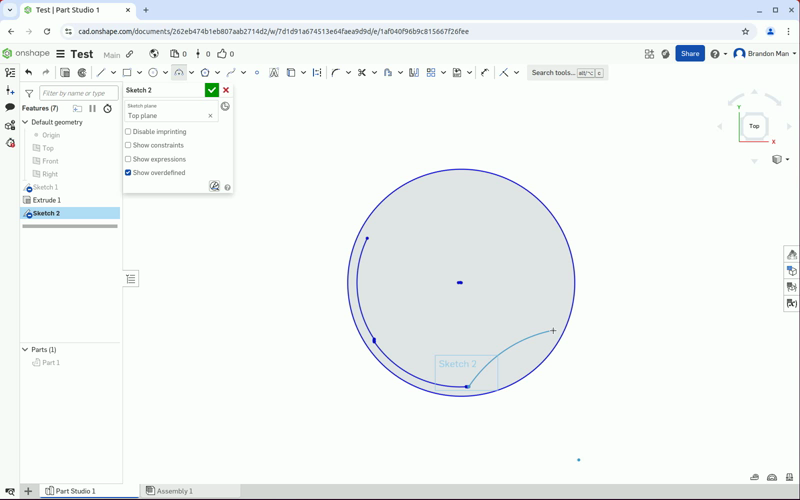
click(553, 330)
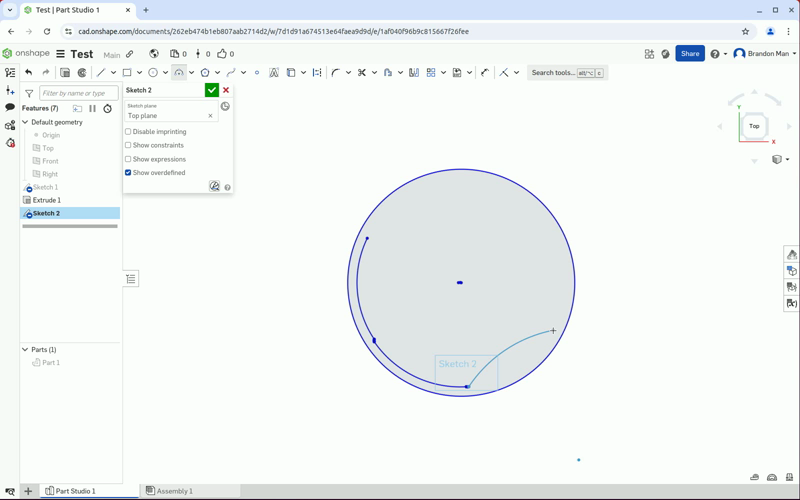
mouse_move(518, 369)
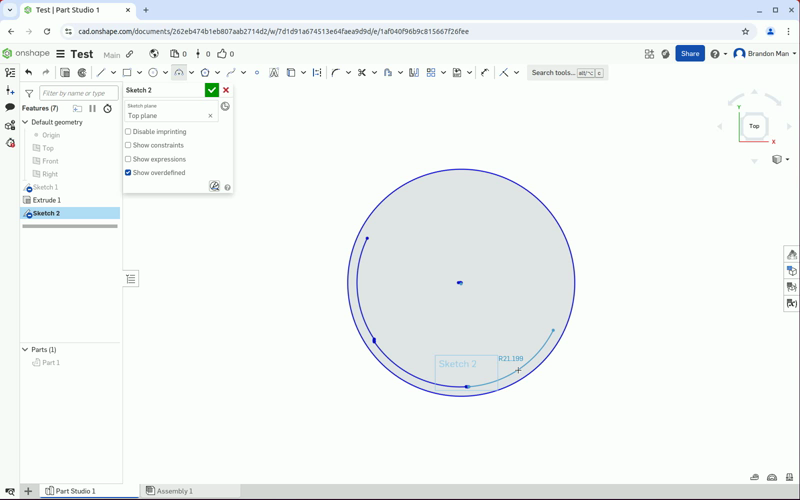
click(518, 369)
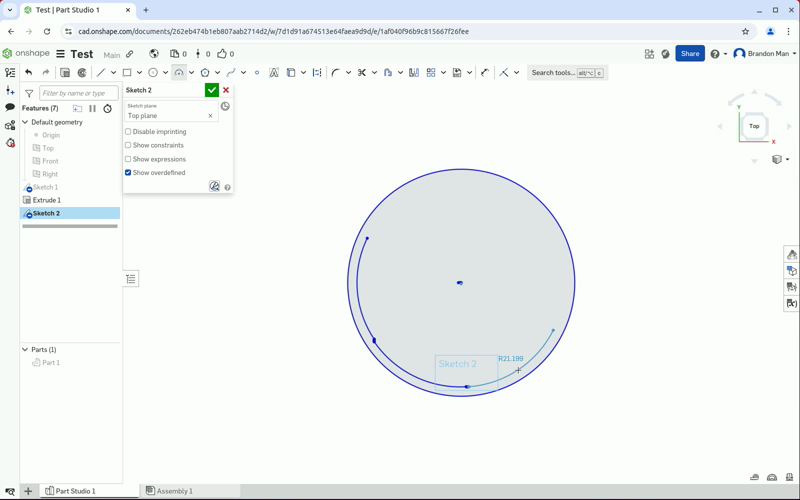
key_up(shift)
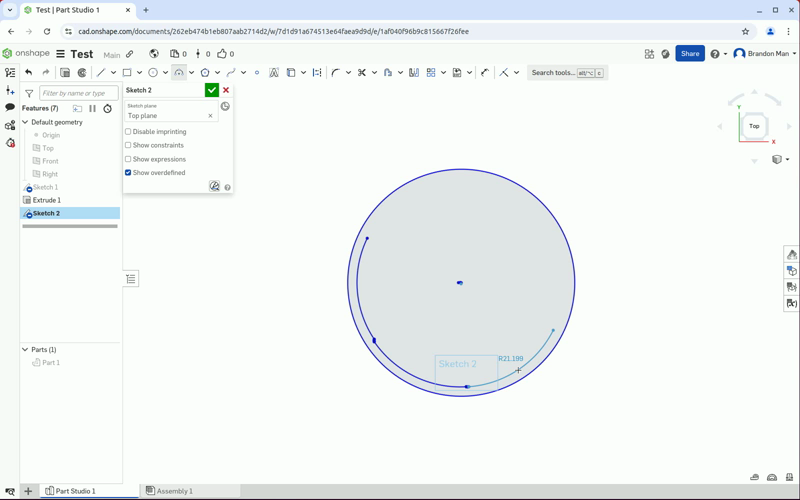
mouse_move(553, 330)
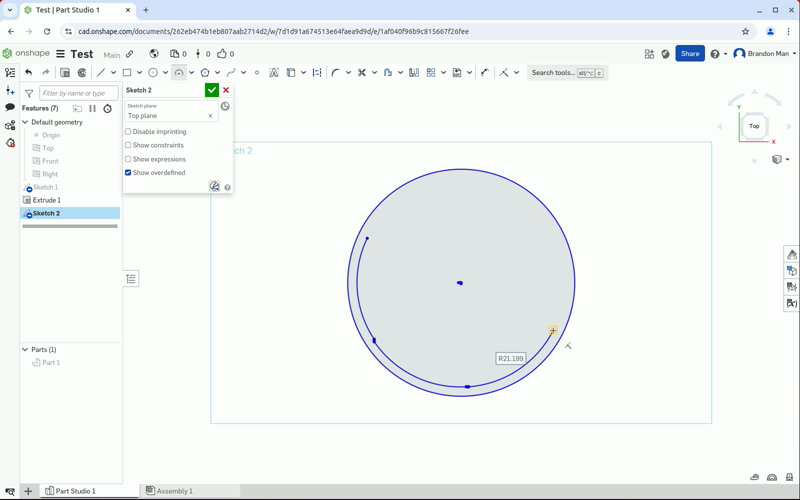
click(553, 330)
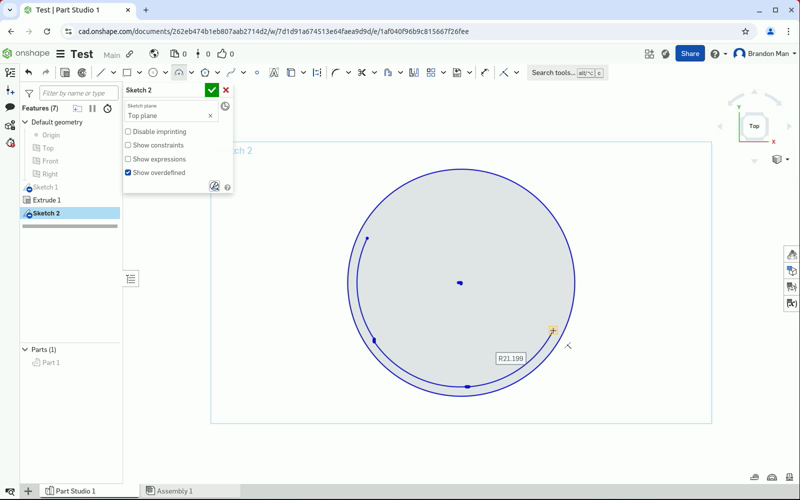
key_down(shift)
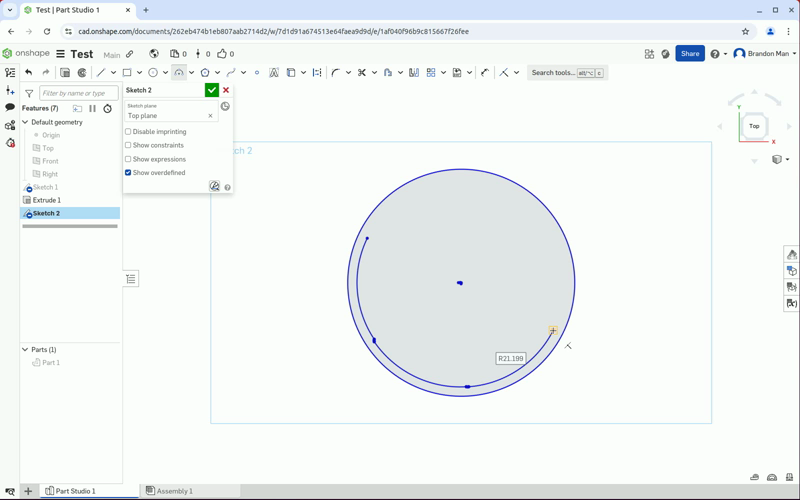
mouse_move(553, 327)
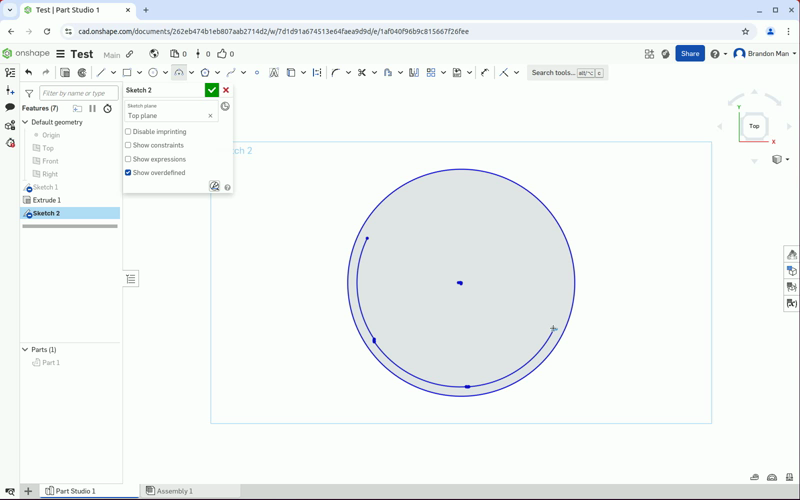
scroll(6)
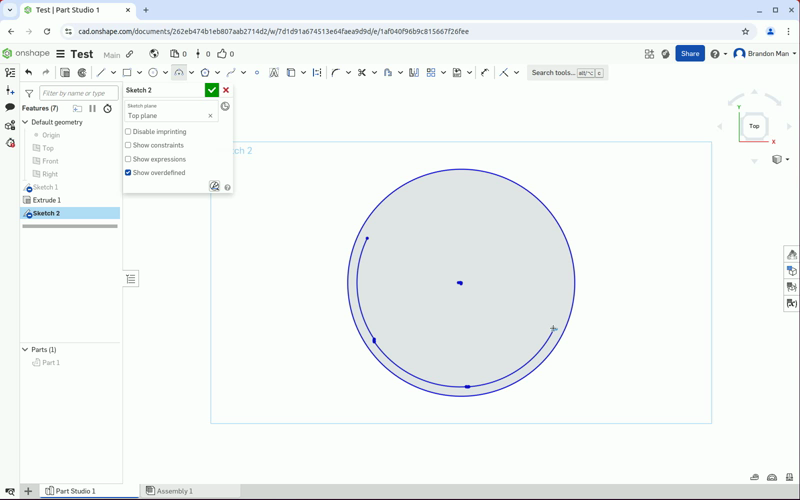
scroll(6)
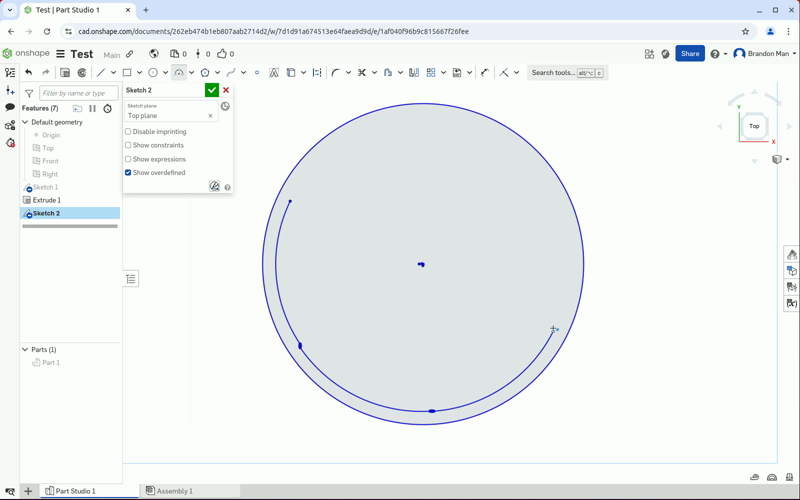
scroll(6)
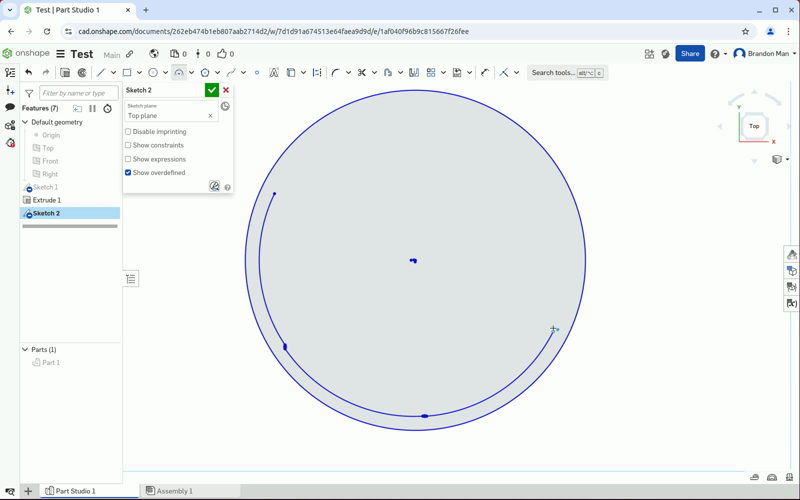
scroll(6)
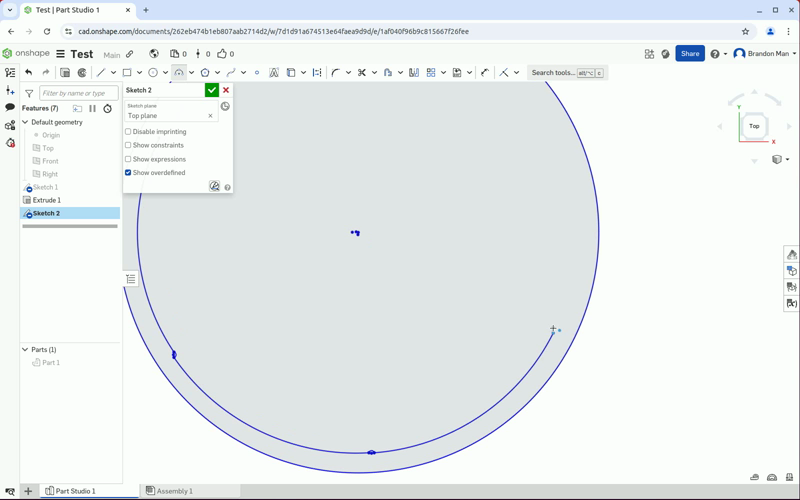
scroll(6)
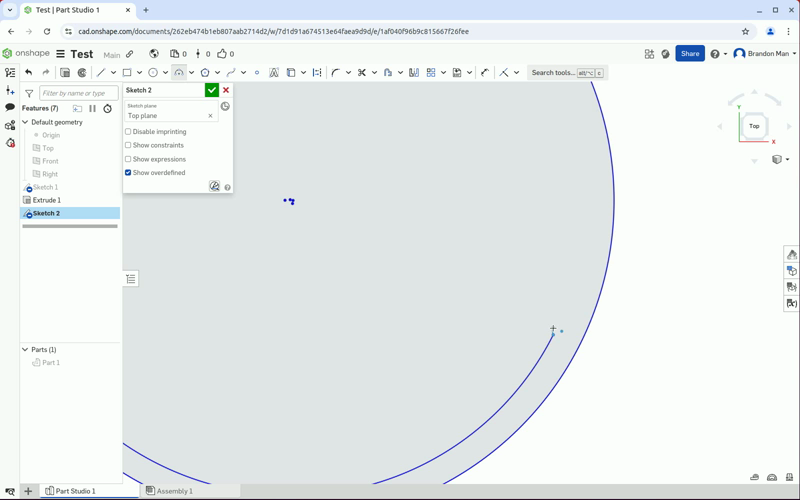
scroll(6)
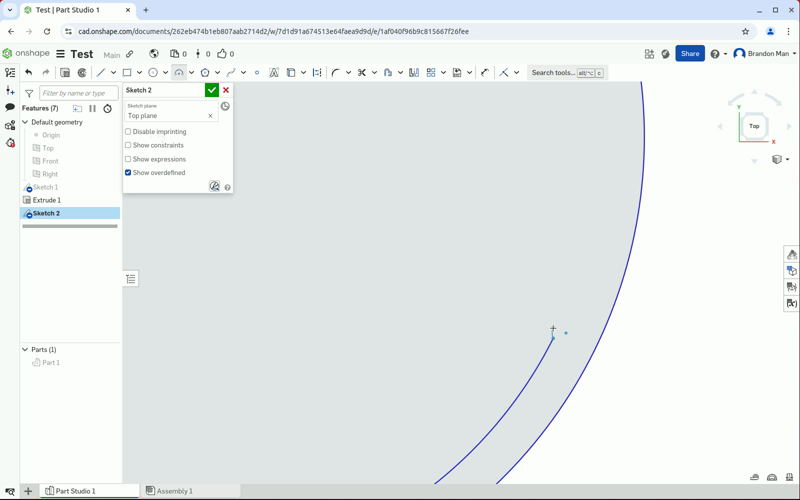
scroll(6)
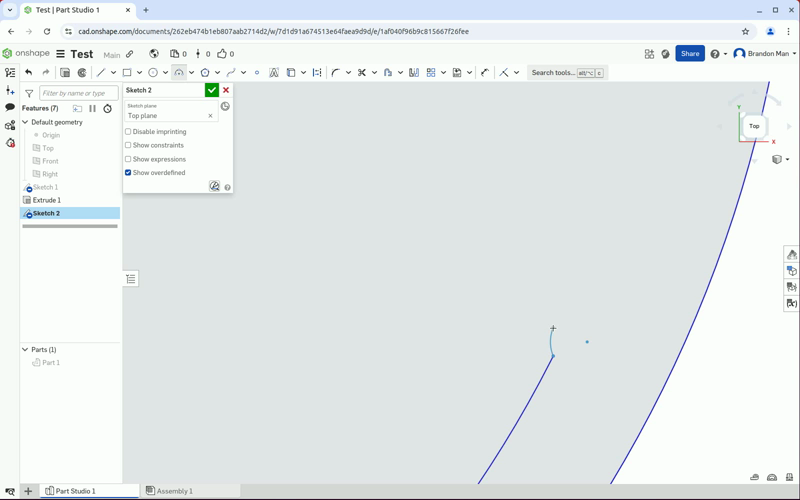
click(553, 327)
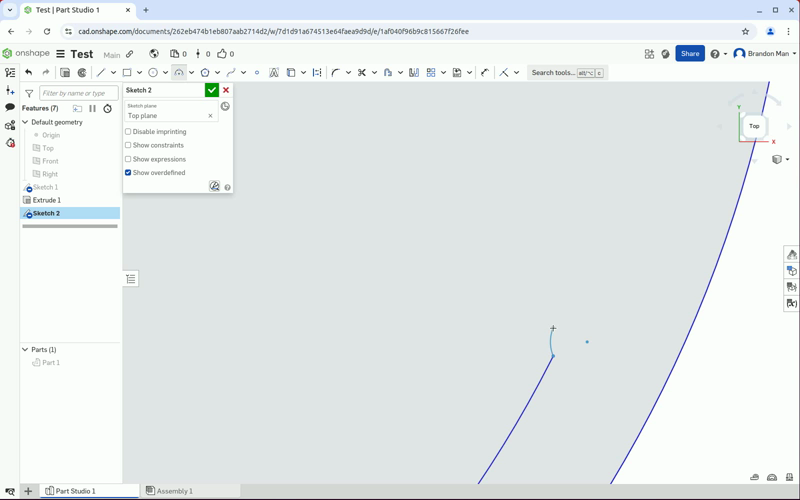
scroll(-6)
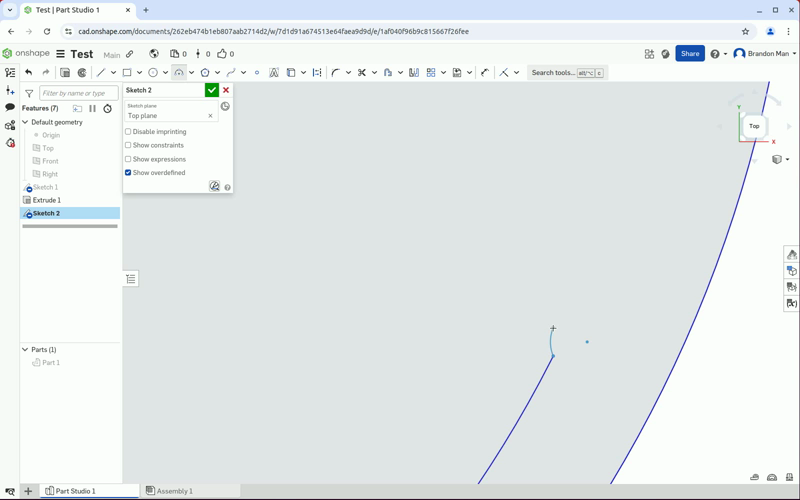
scroll(-6)
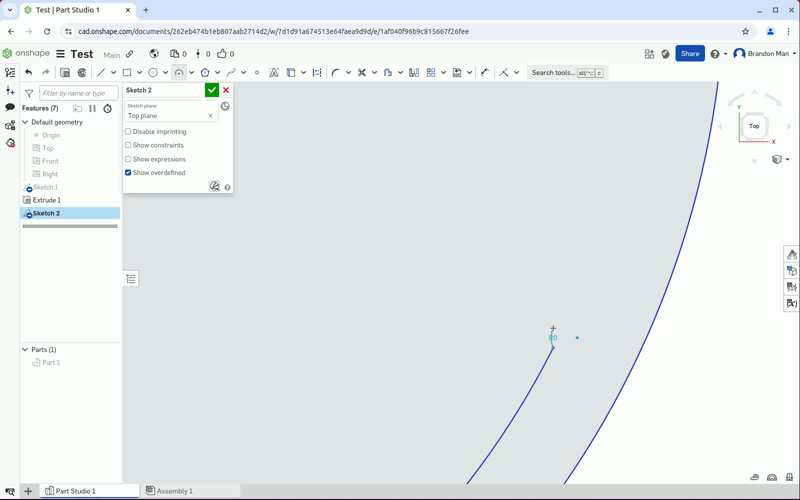
scroll(-6)
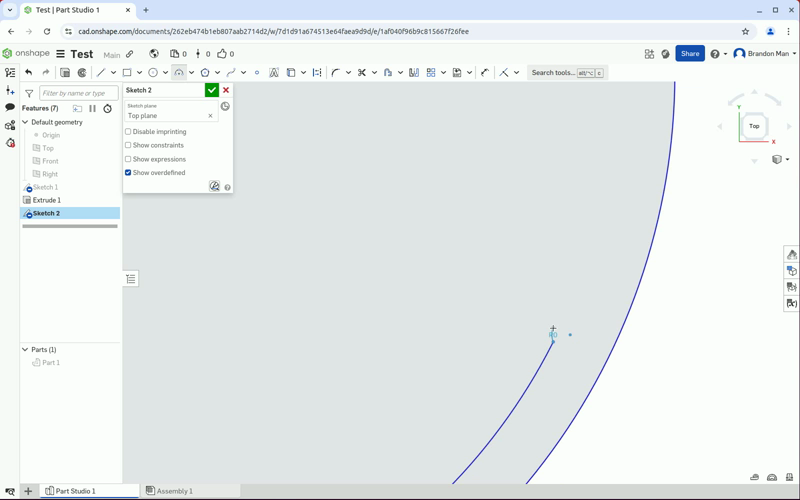
scroll(-6)
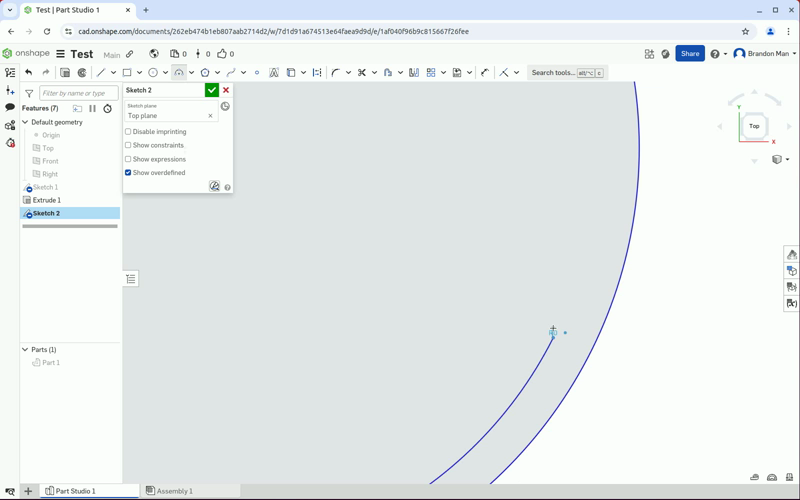
scroll(-6)
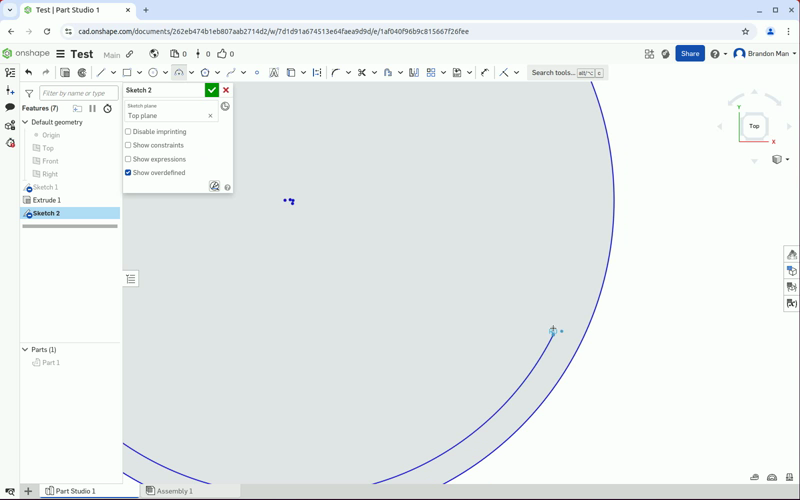
scroll(-6)
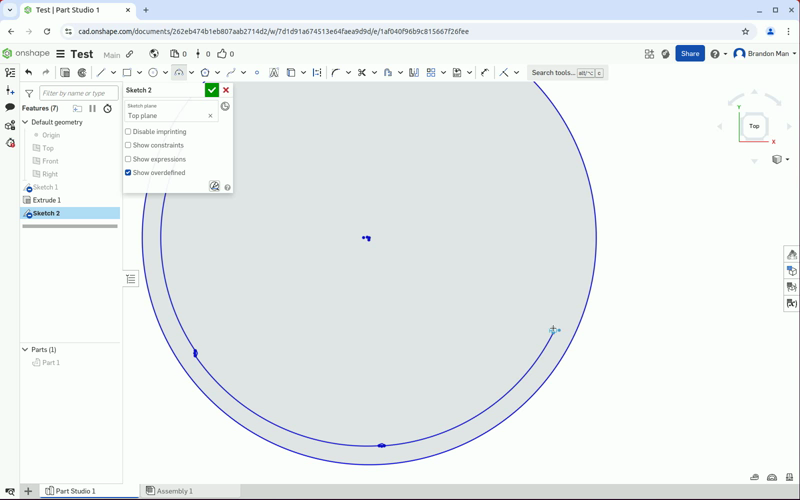
scroll(-6)
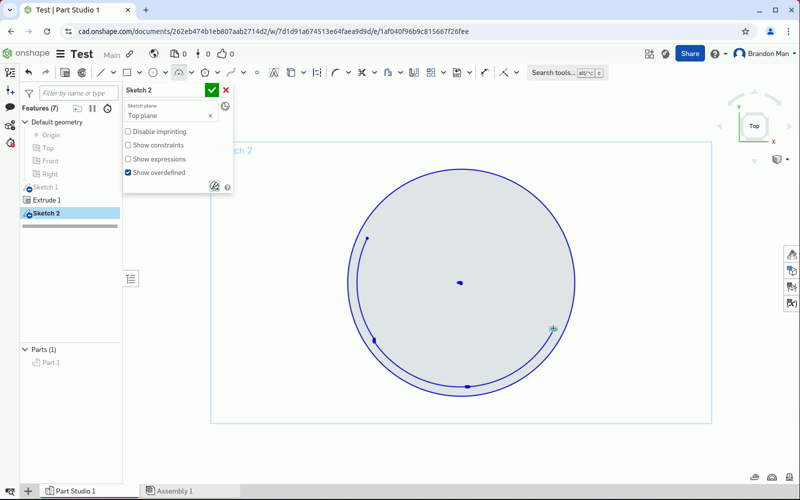
mouse_move(552, 328)
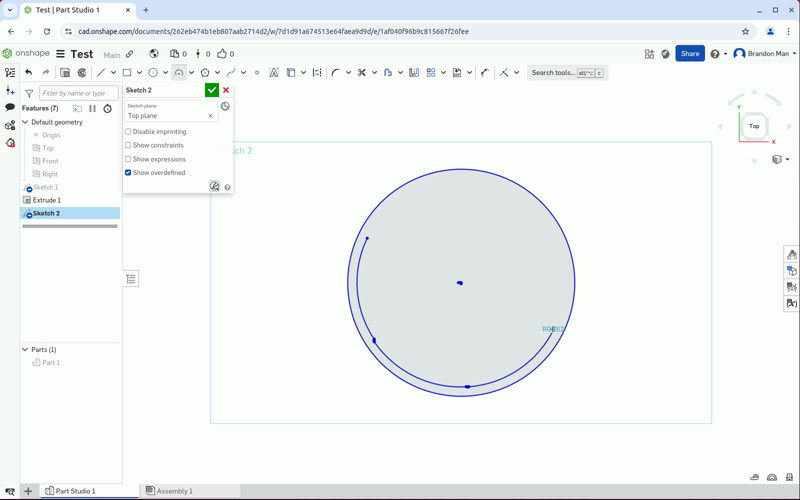
scroll(6)
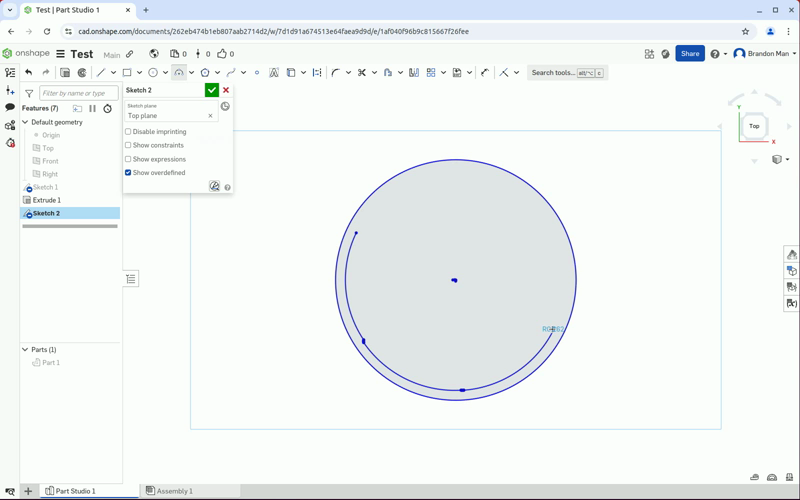
scroll(6)
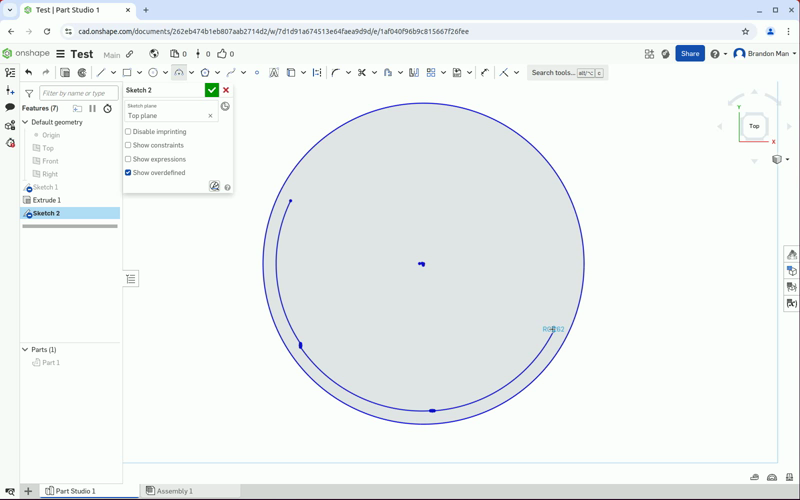
scroll(6)
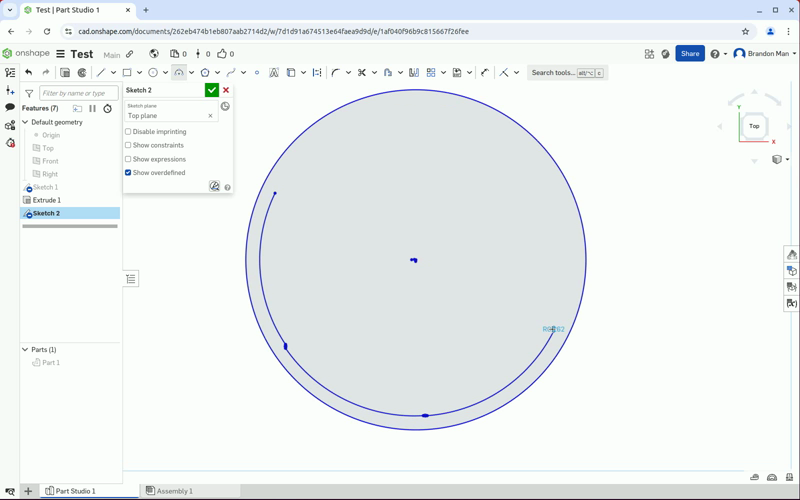
scroll(6)
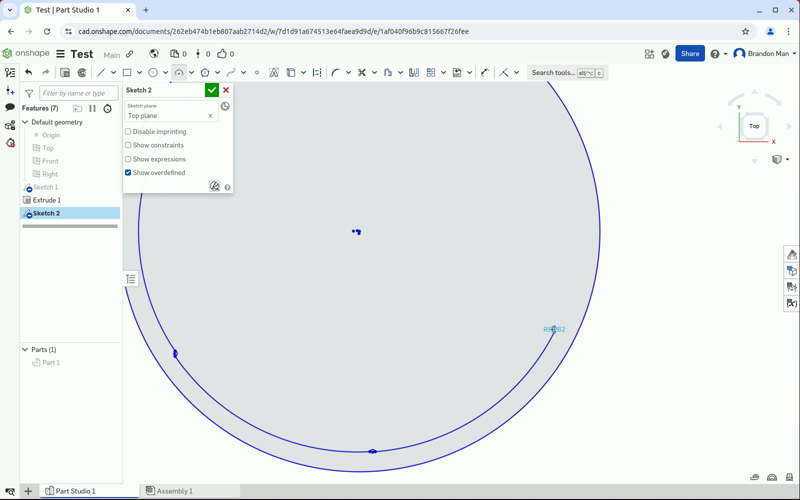
scroll(6)
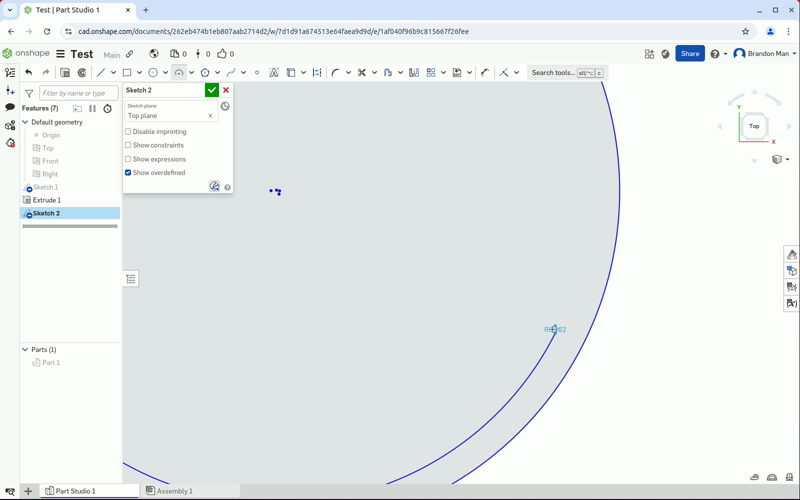
scroll(6)
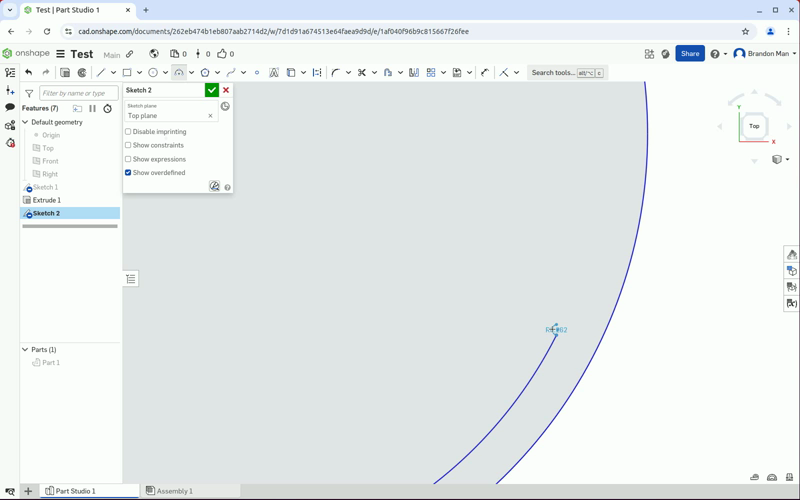
scroll(6)
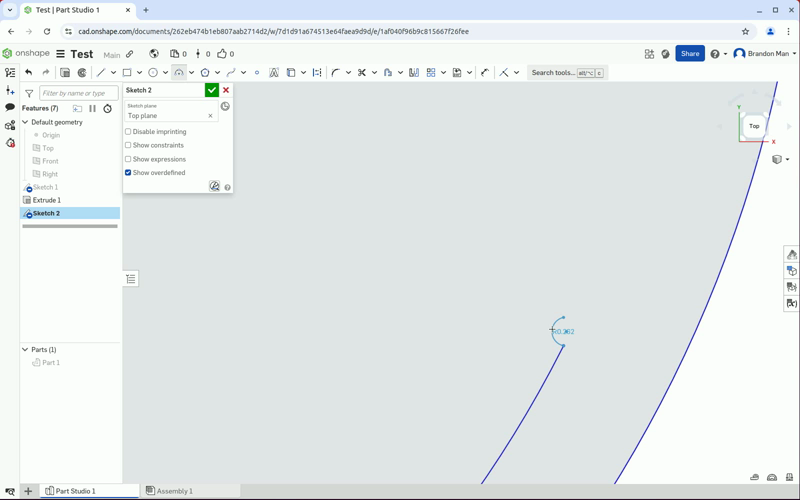
click(552, 328)
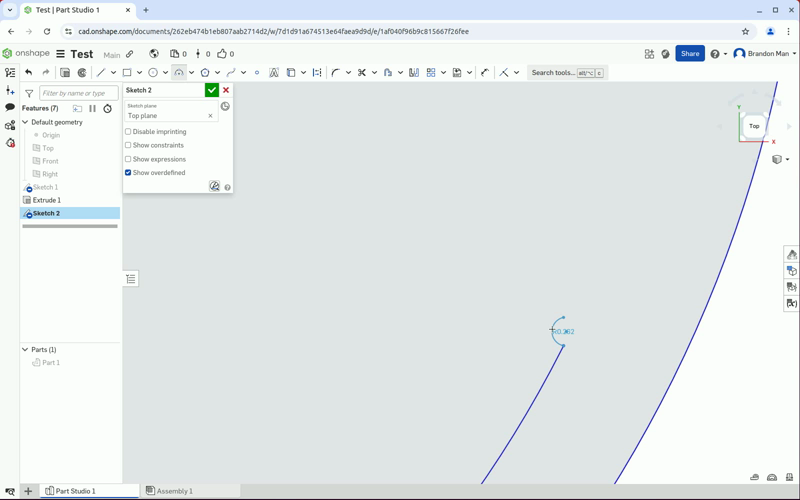
scroll(-6)
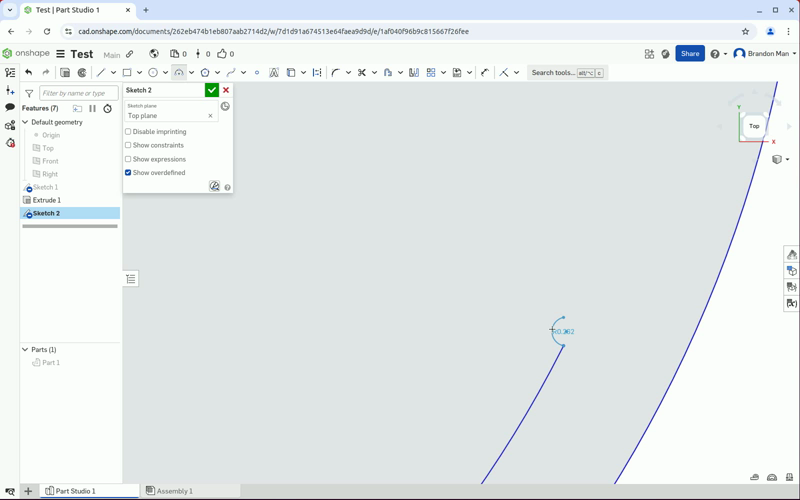
scroll(-6)
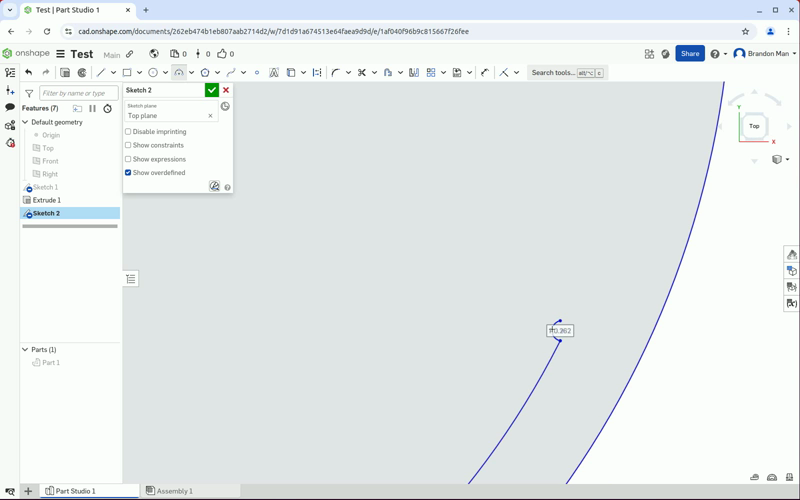
scroll(-6)
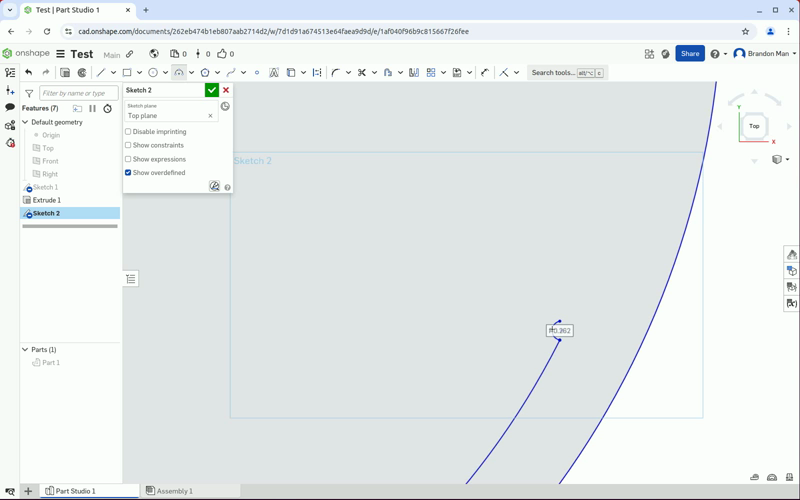
scroll(-6)
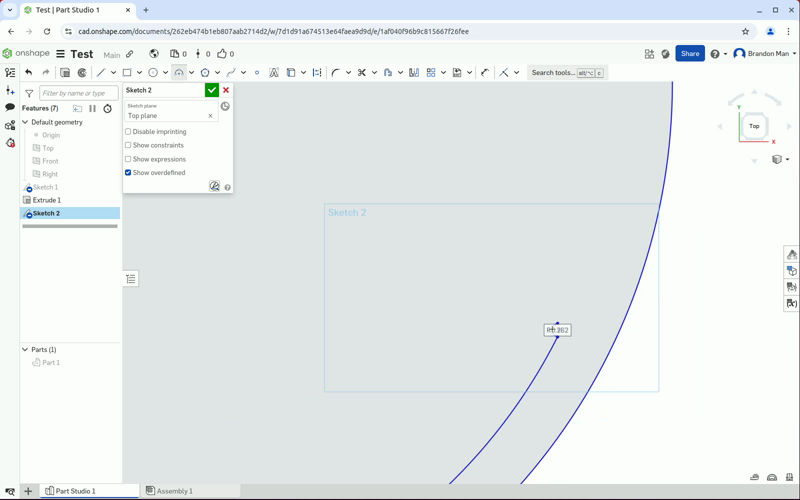
scroll(-6)
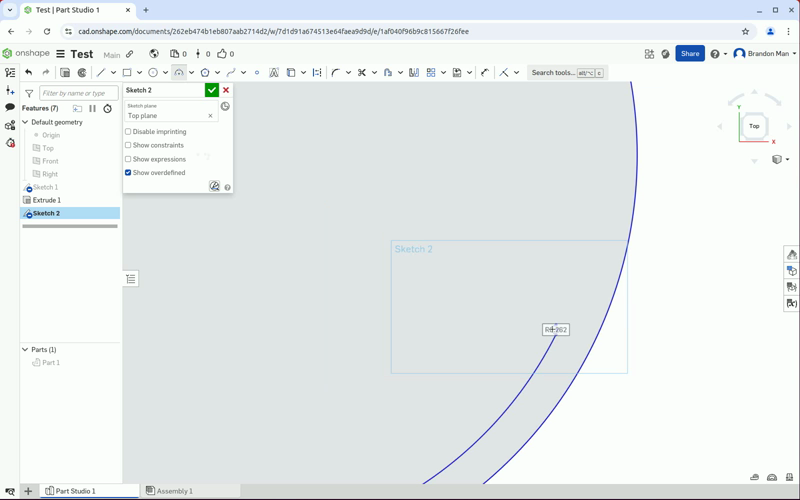
scroll(-6)
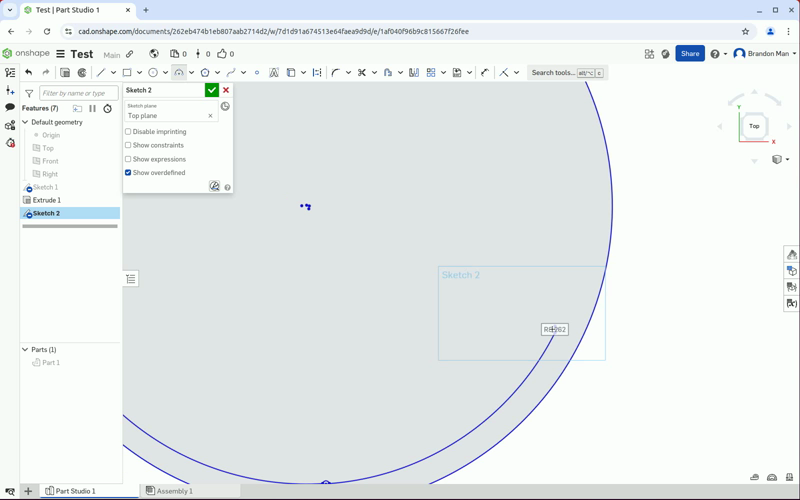
scroll(-6)
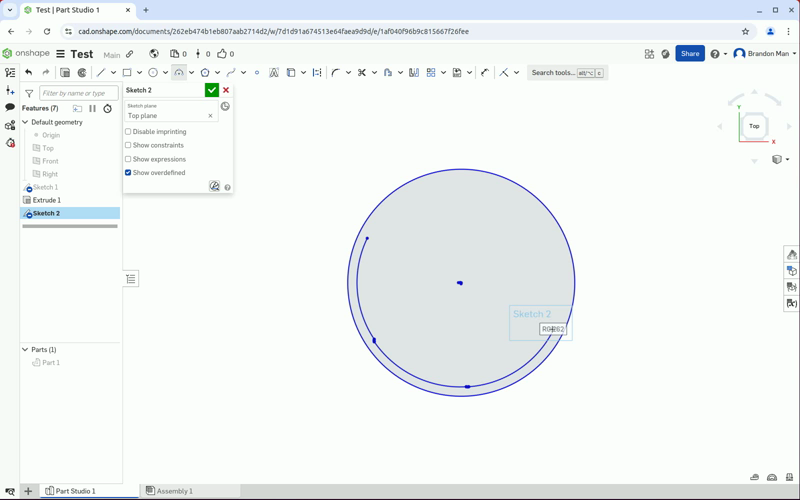
key_up(shift)
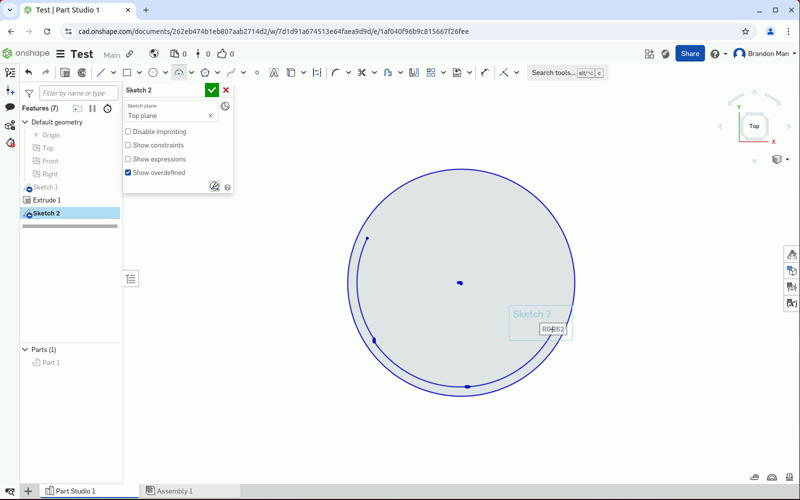
mouse_move(553, 327)
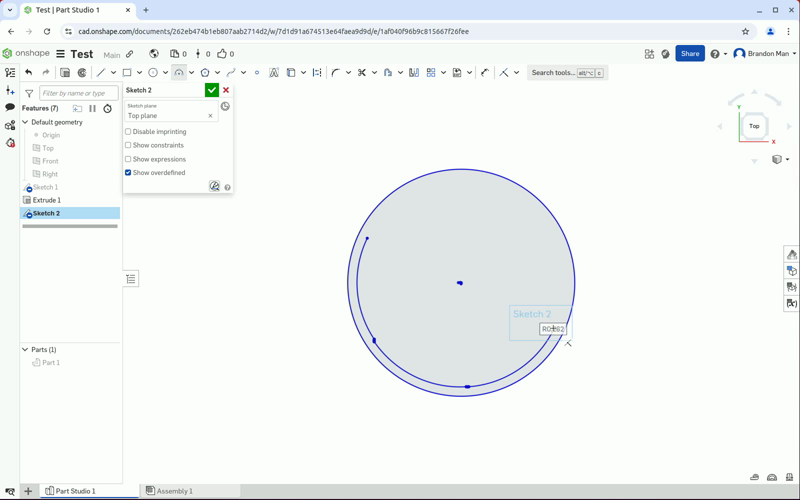
scroll(6)
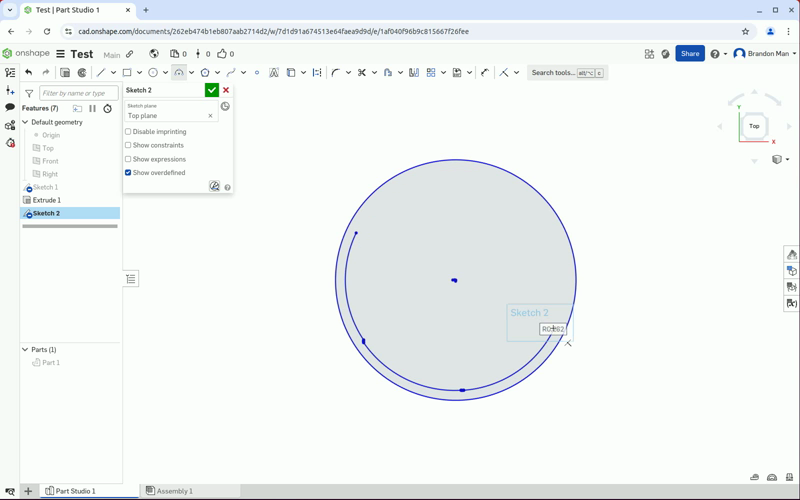
scroll(6)
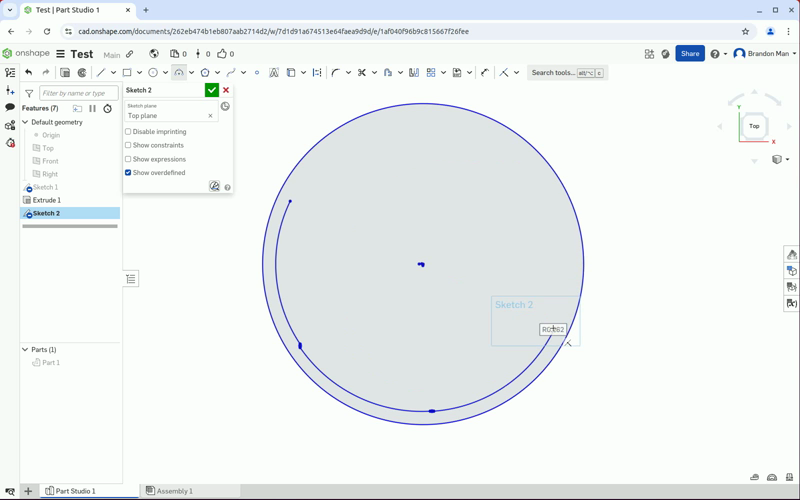
scroll(6)
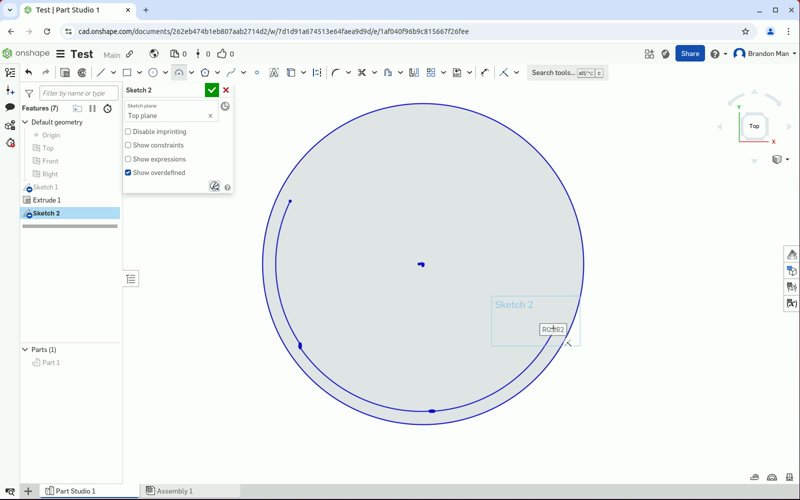
scroll(6)
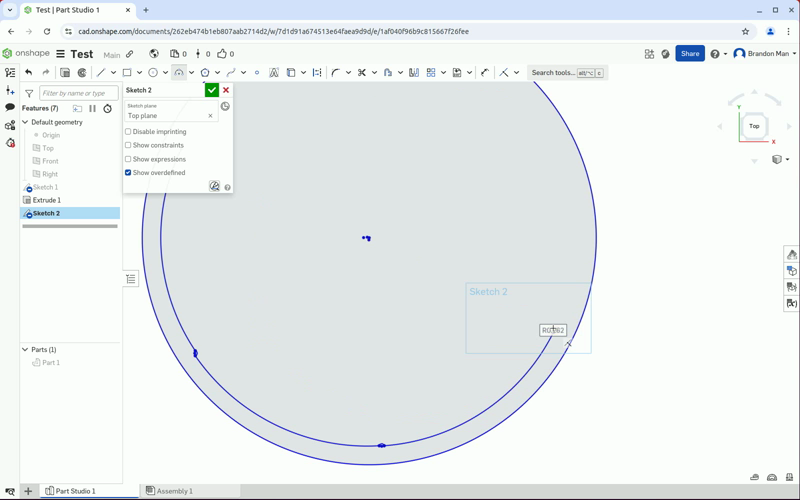
scroll(6)
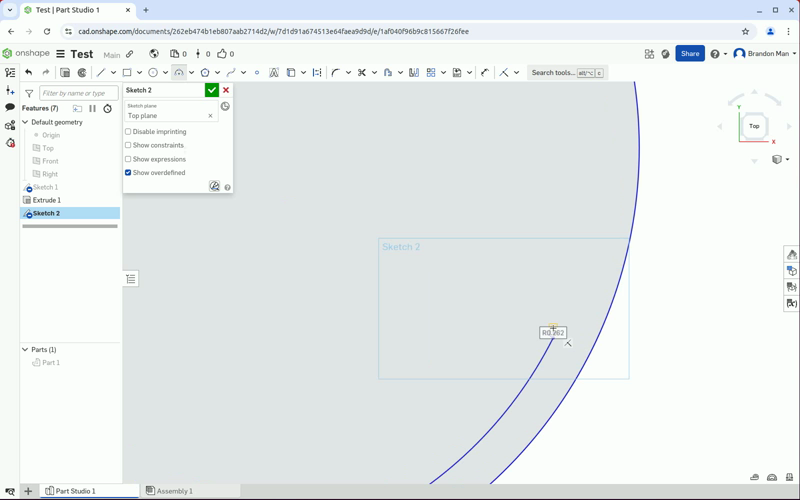
scroll(6)
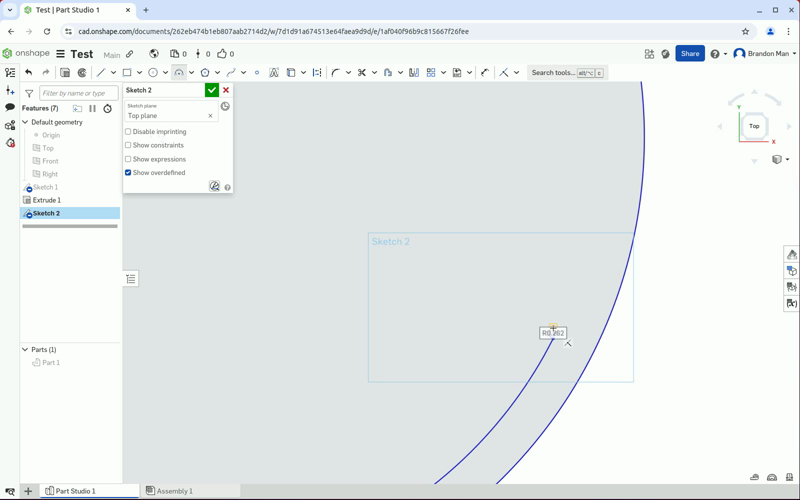
scroll(6)
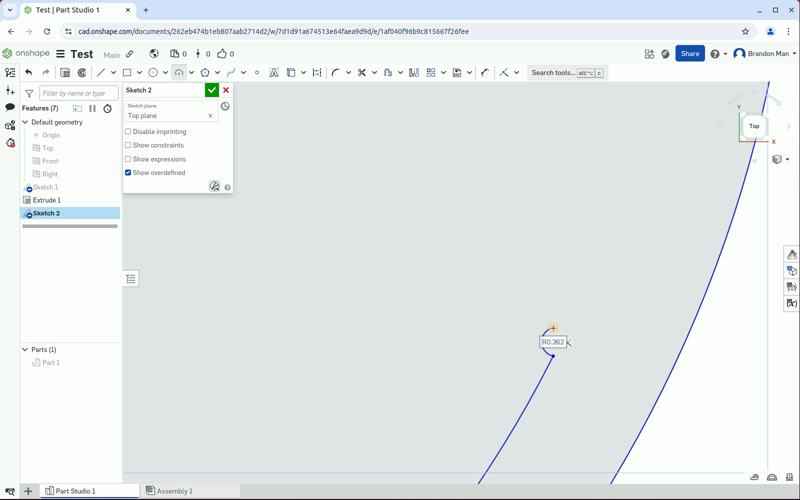
click(553, 327)
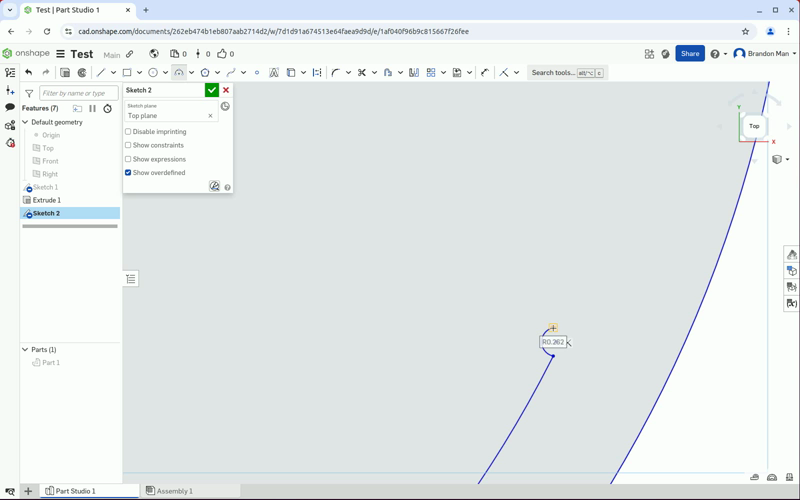
scroll(-6)
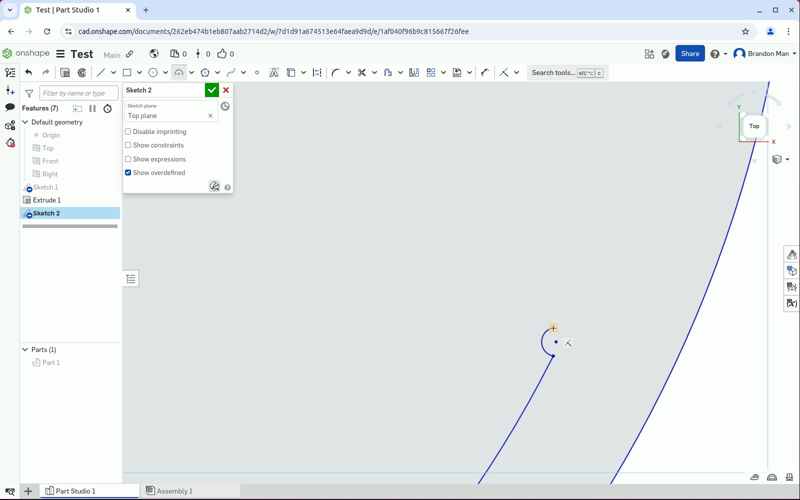
scroll(-6)
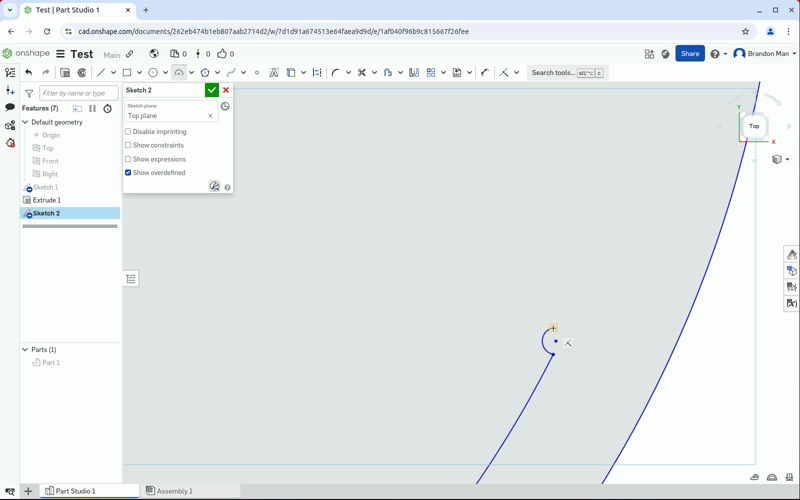
scroll(-6)
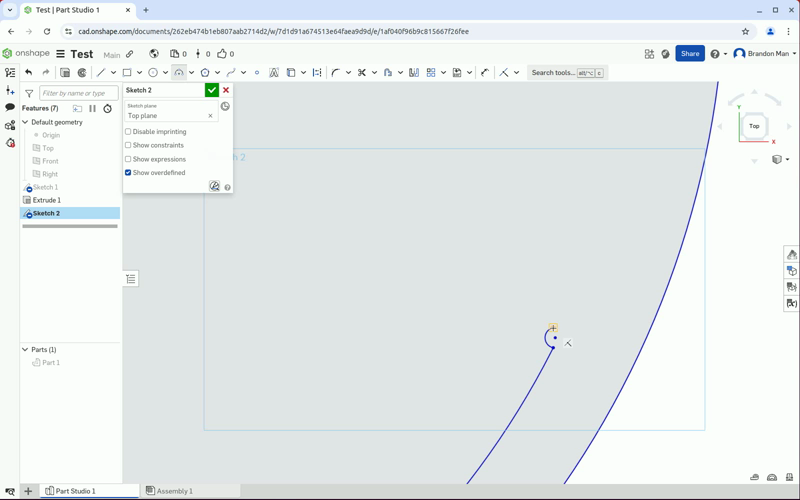
scroll(-6)
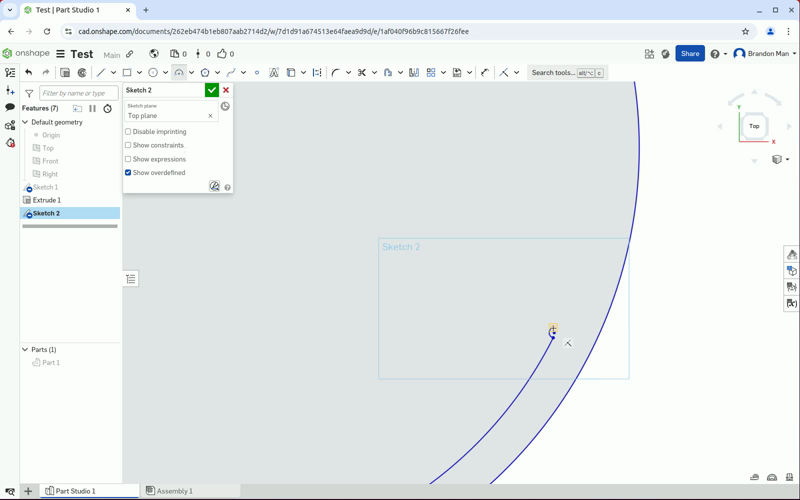
scroll(-6)
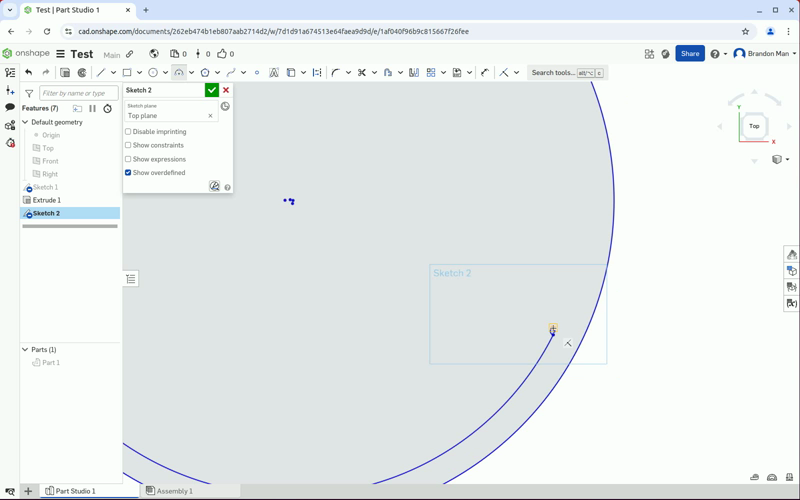
scroll(-6)
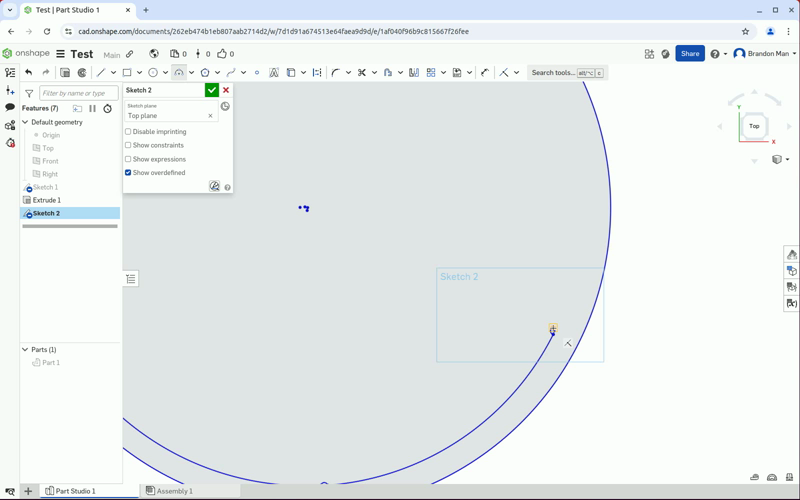
scroll(-6)
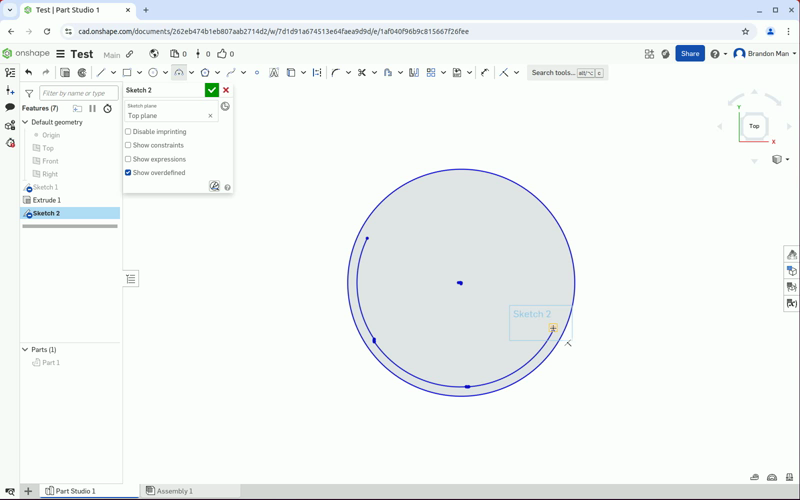
key_down(shift)
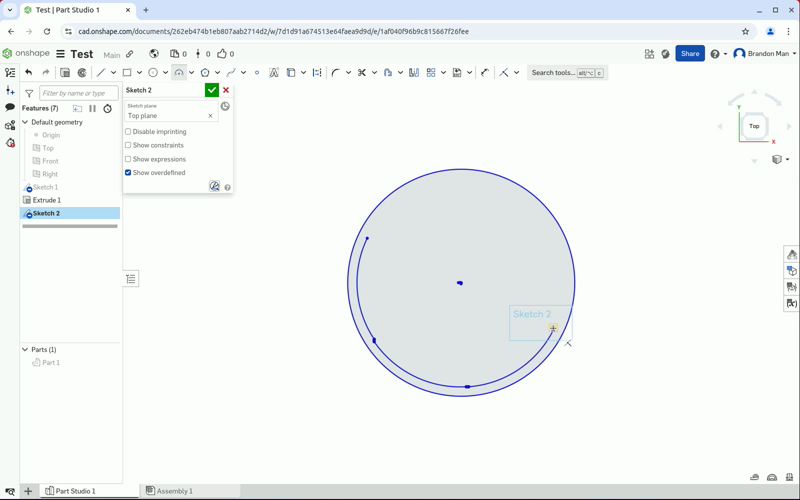
mouse_move(546, 226)
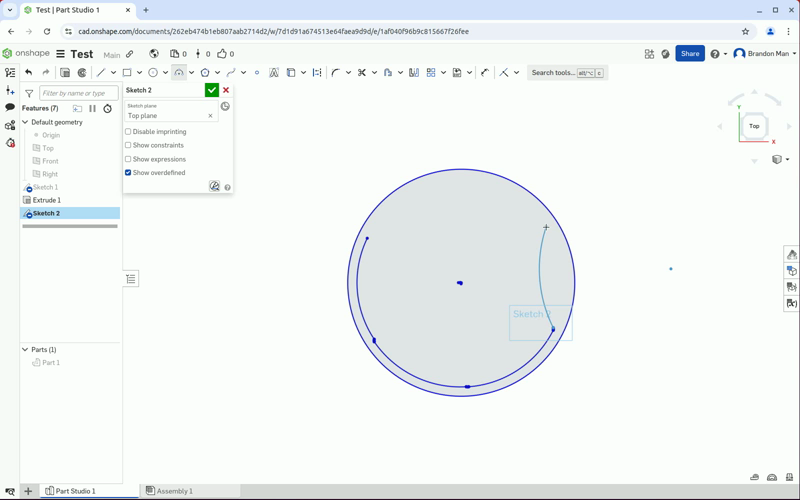
click(546, 226)
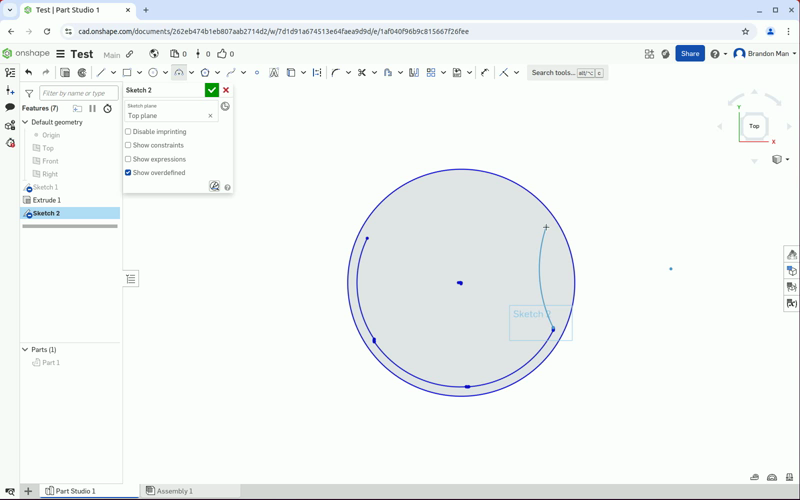
mouse_move(563, 276)
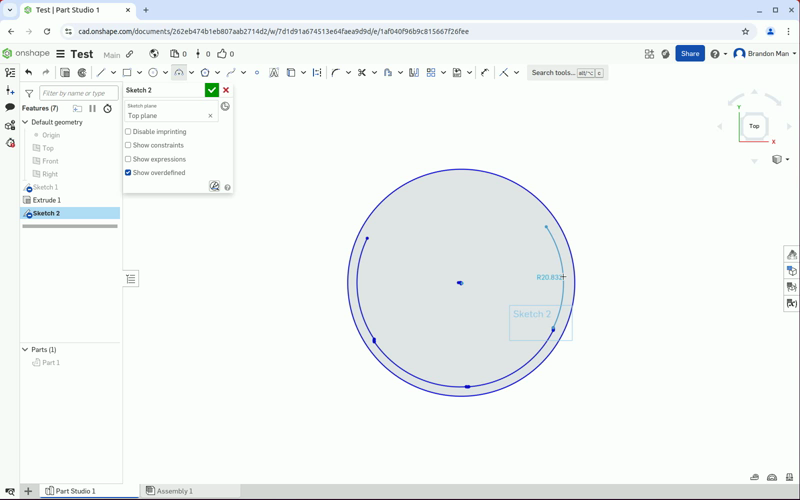
click(563, 276)
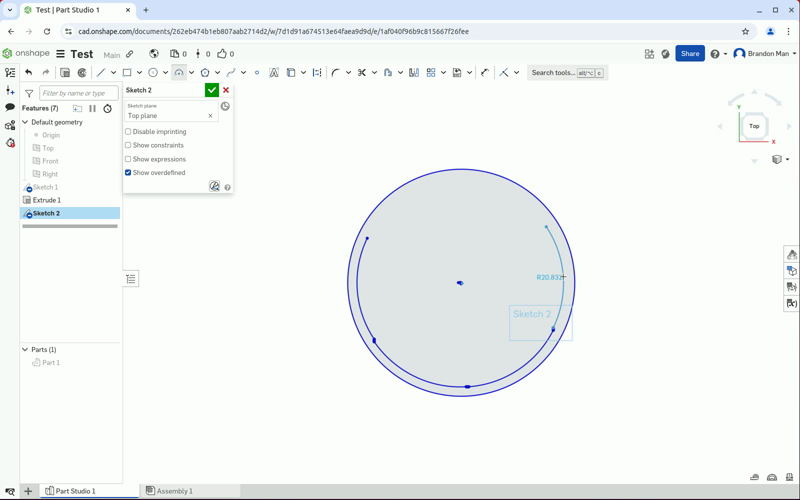
key_up(shift)
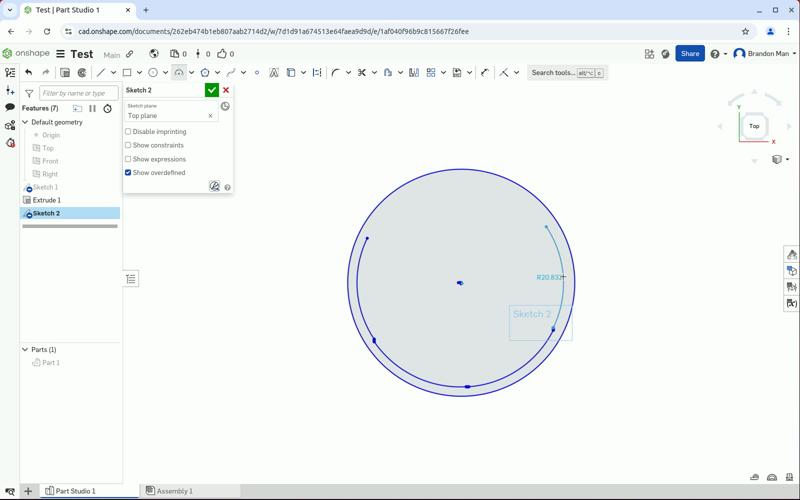
mouse_move(546, 226)
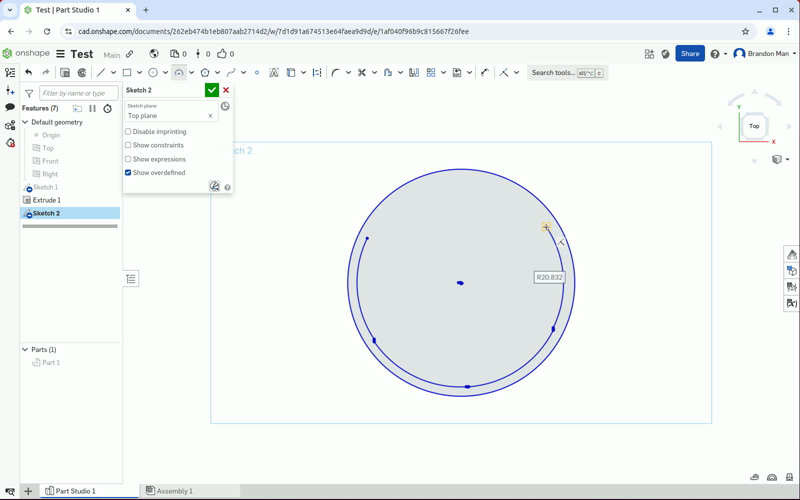
click(546, 226)
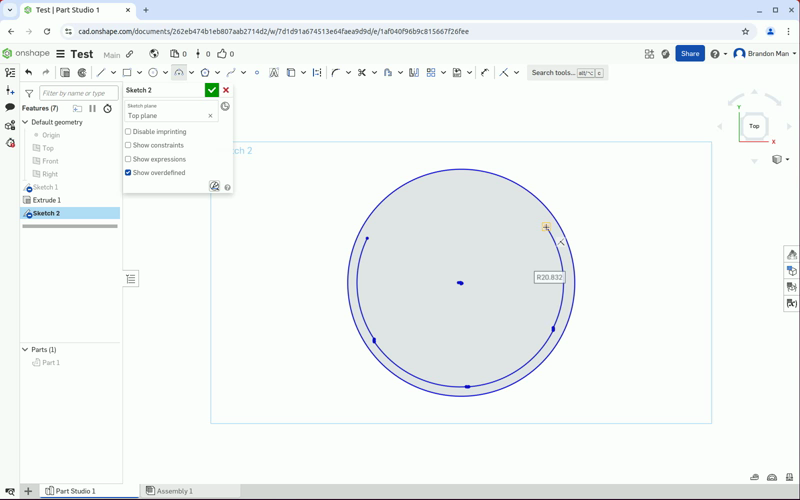
key_down(shift)
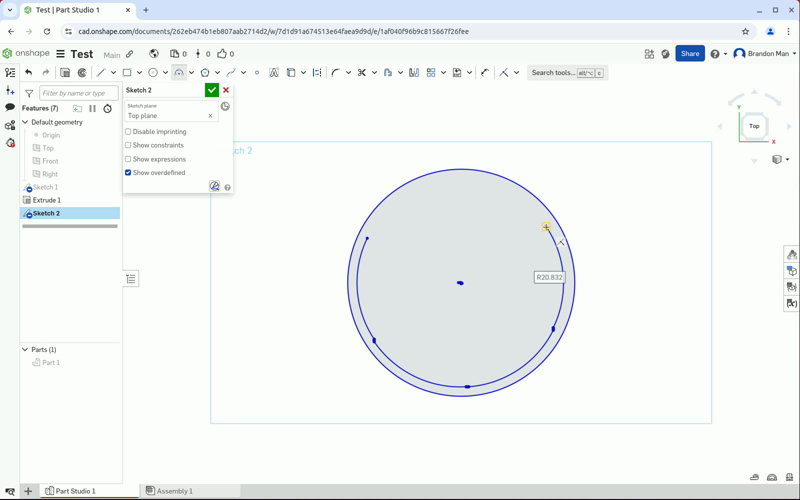
mouse_move(546, 224)
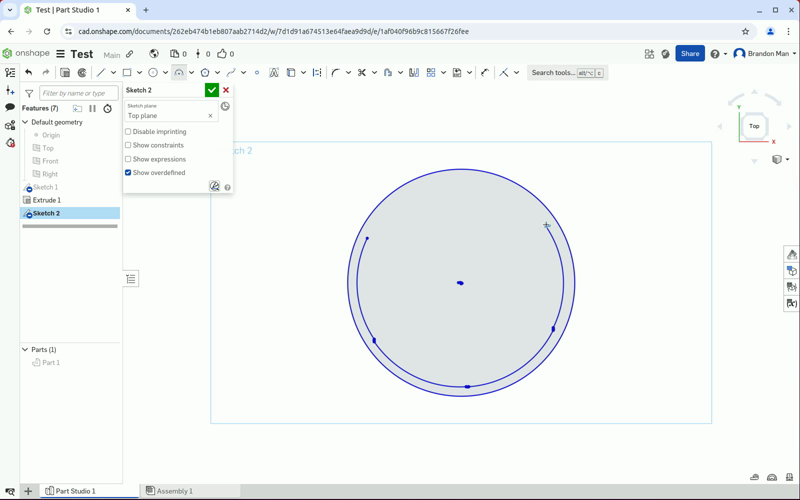
scroll(6)
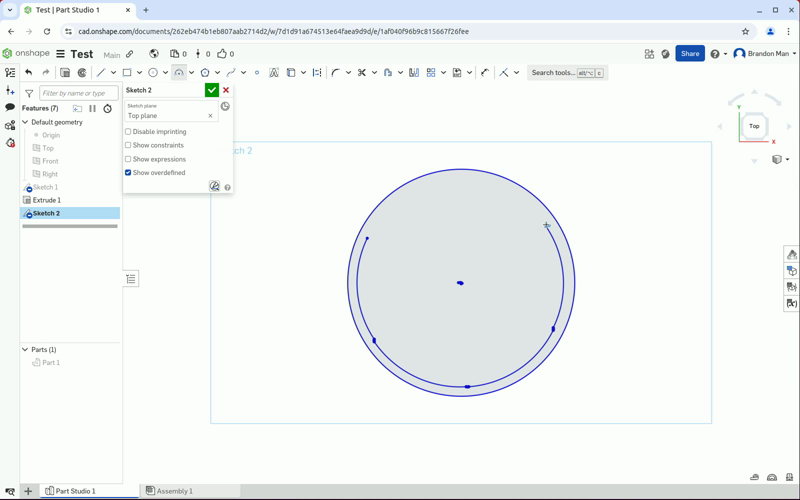
scroll(6)
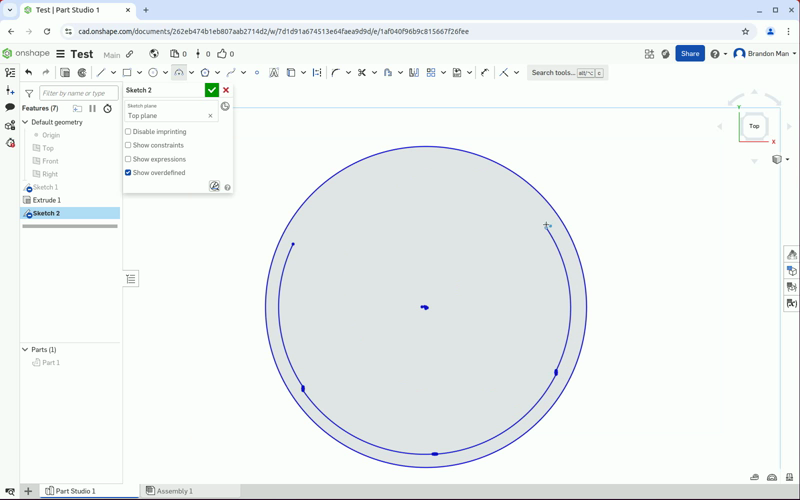
scroll(6)
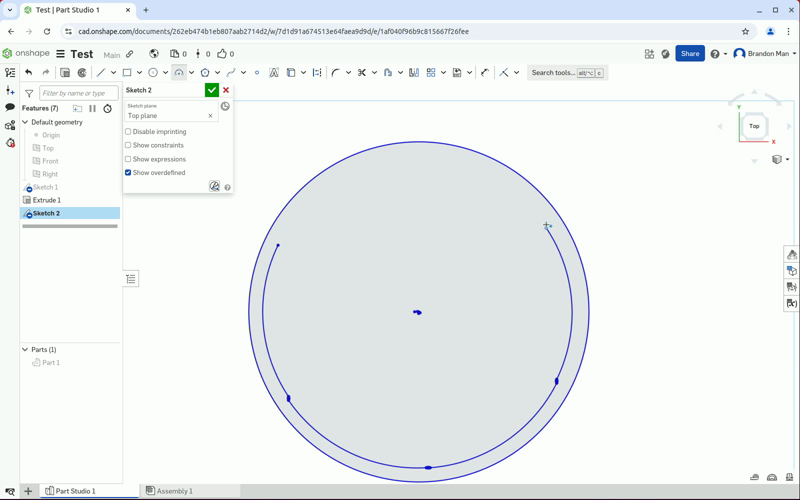
scroll(6)
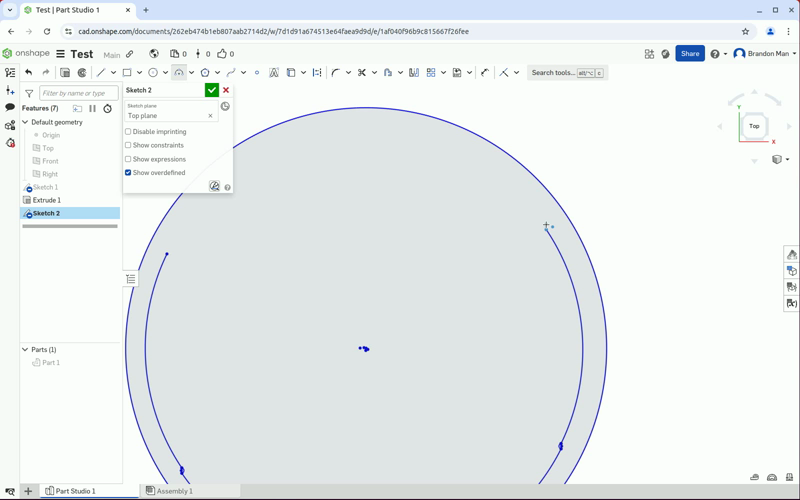
scroll(6)
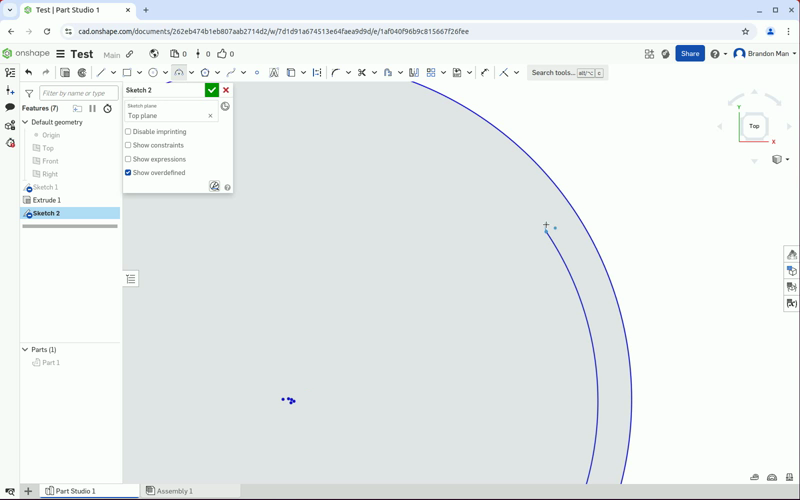
scroll(6)
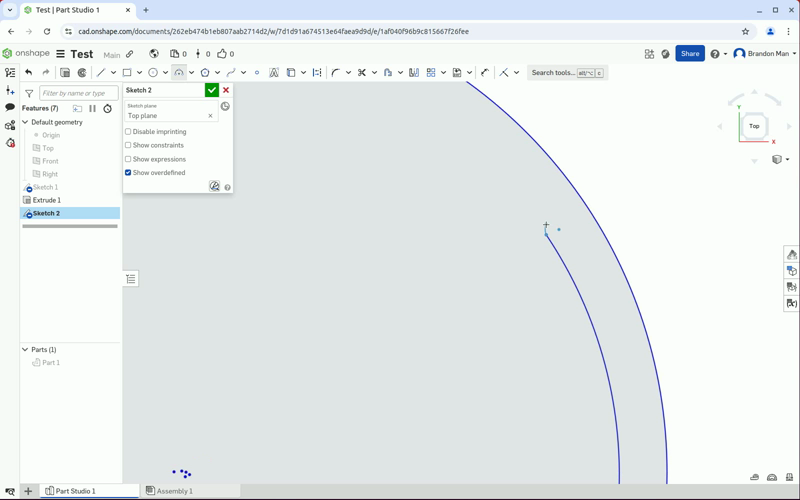
scroll(6)
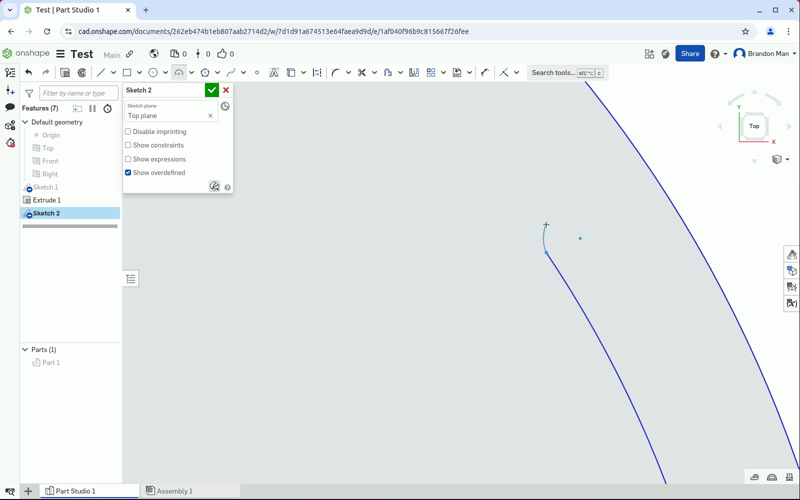
click(546, 224)
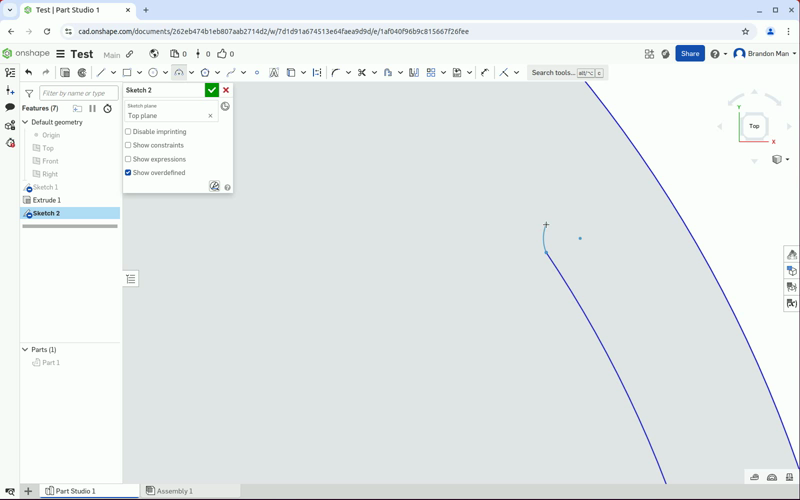
scroll(-6)
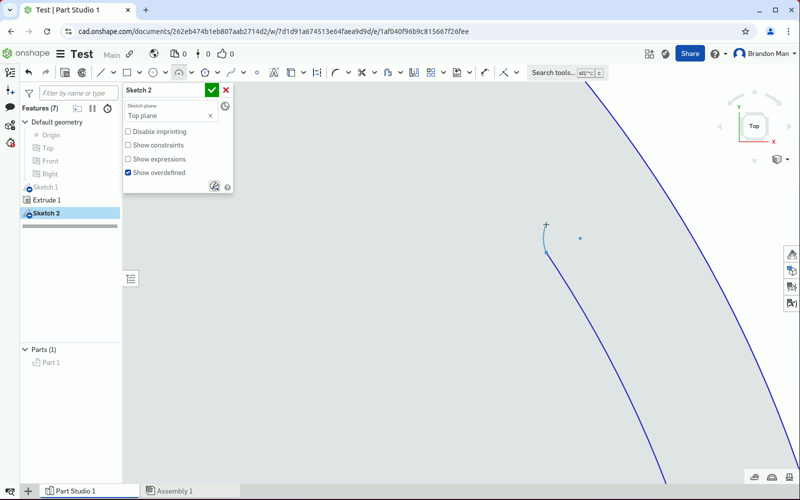
scroll(-6)
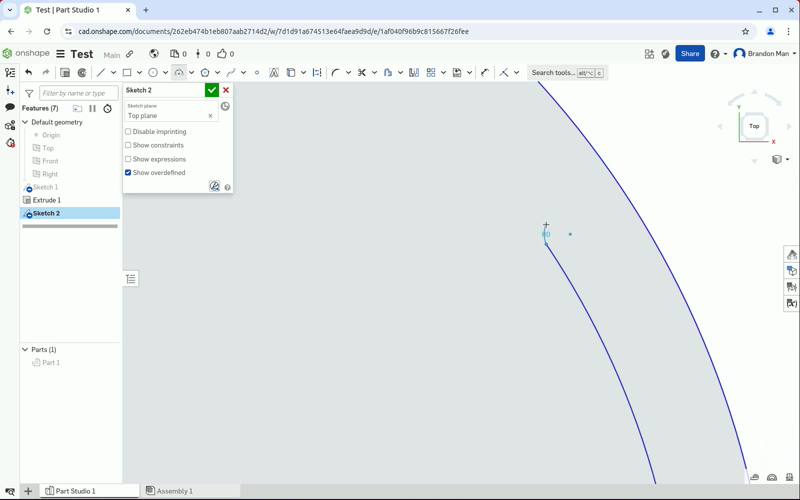
scroll(-6)
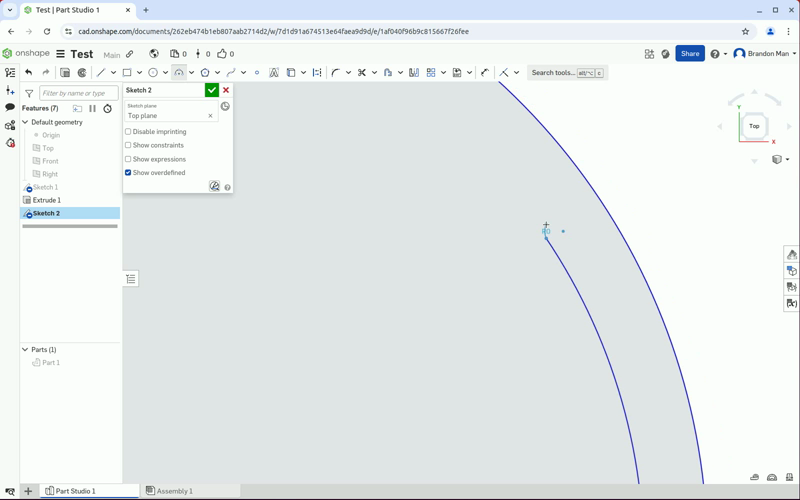
scroll(-6)
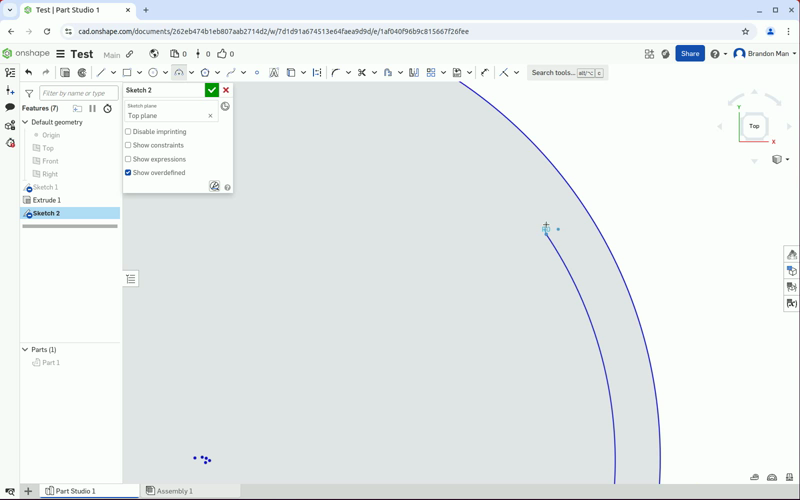
scroll(-6)
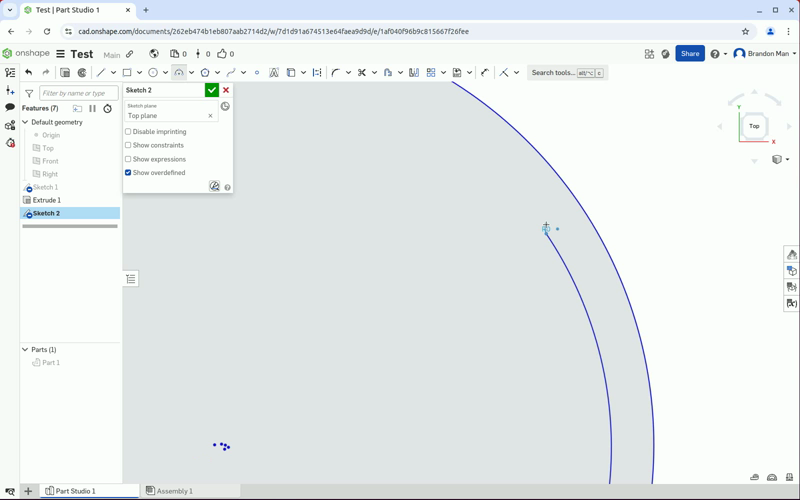
scroll(-6)
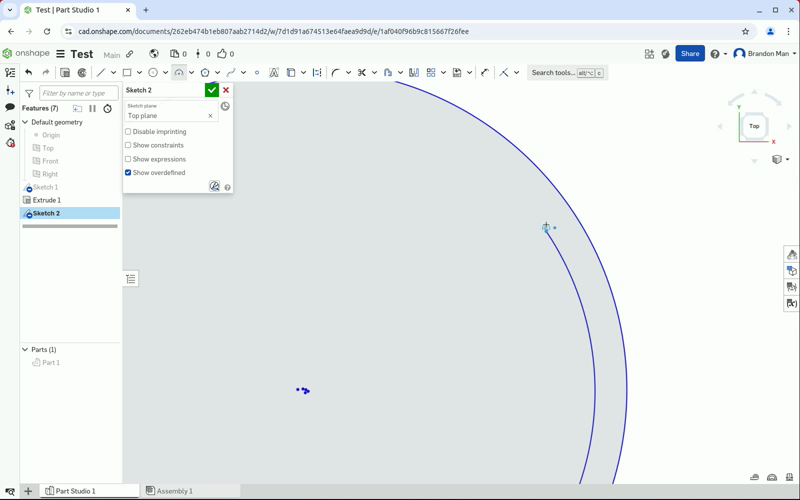
scroll(-6)
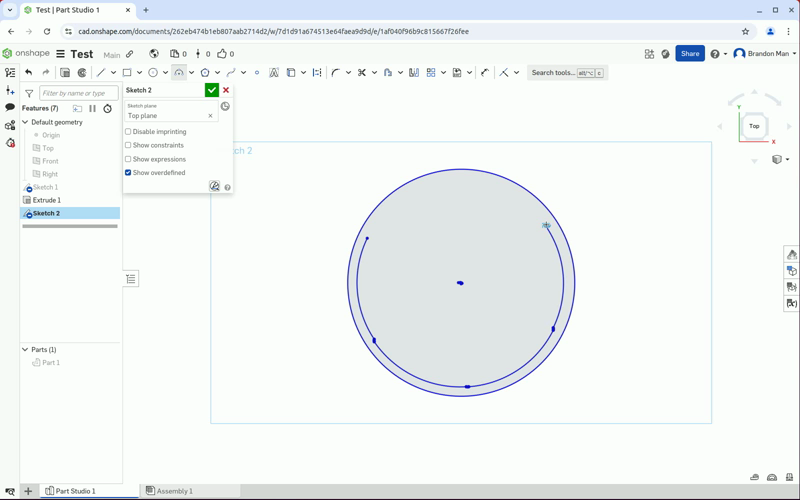
mouse_move(545, 225)
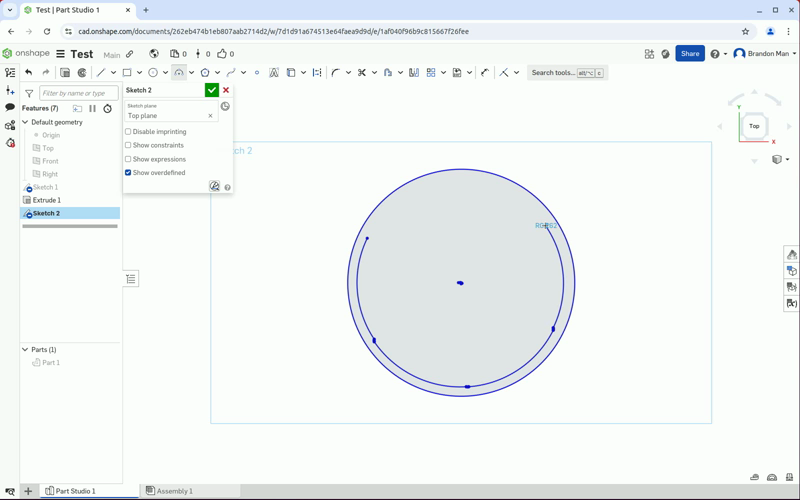
scroll(6)
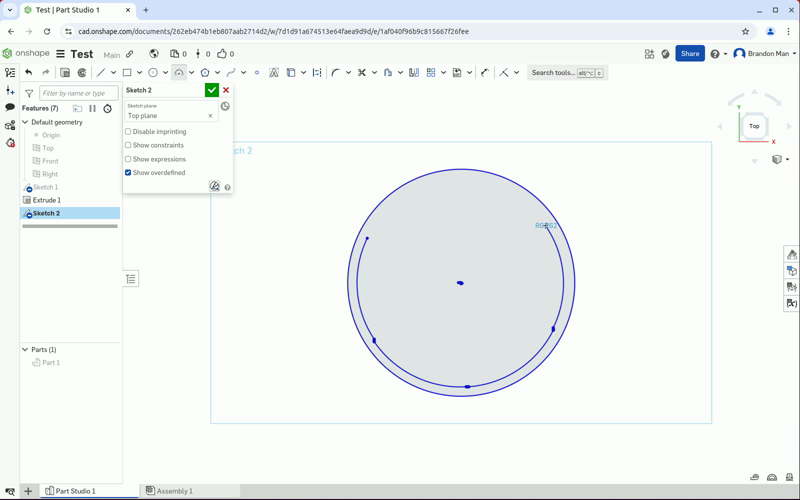
scroll(6)
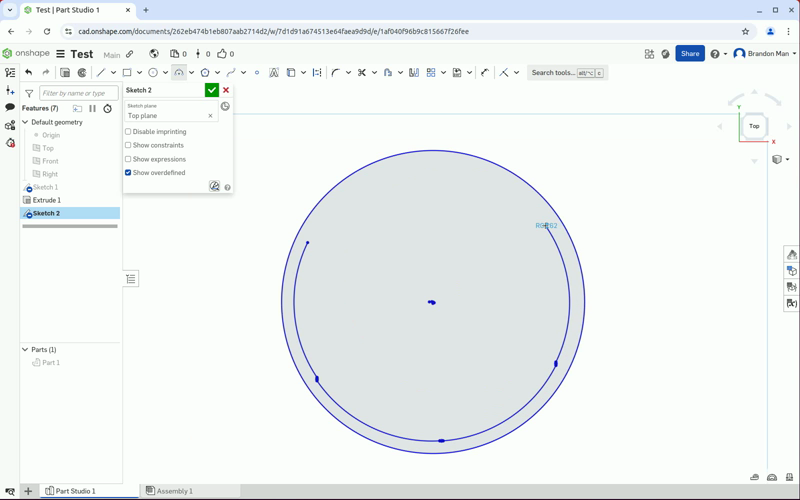
scroll(6)
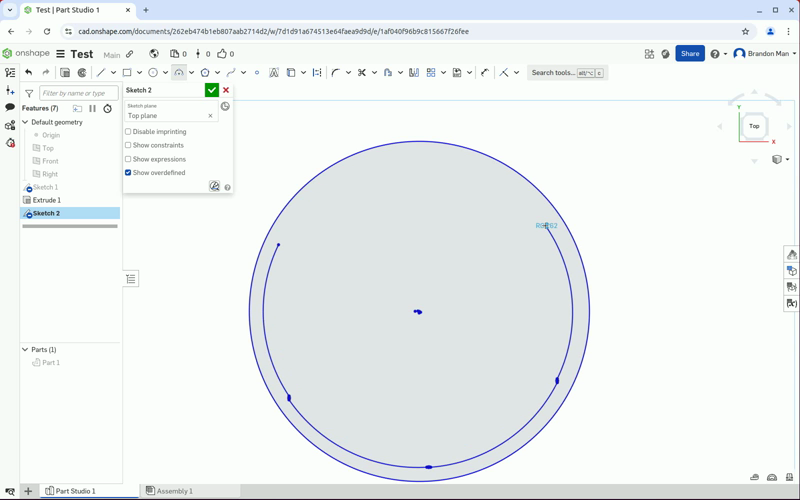
scroll(6)
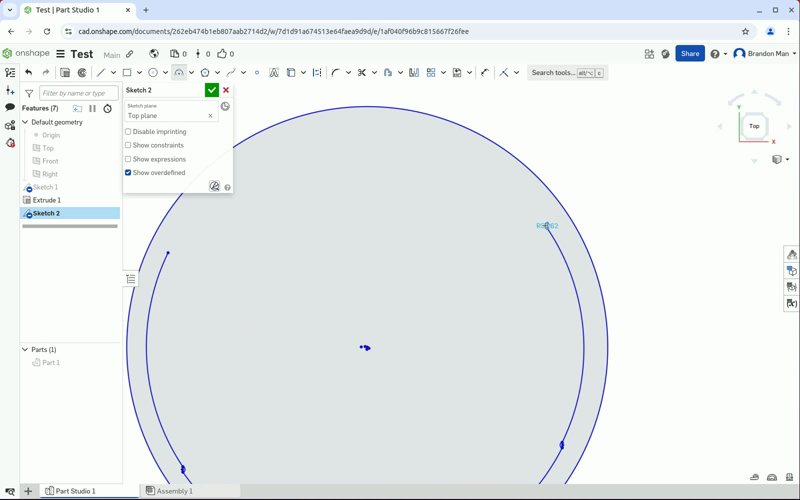
scroll(6)
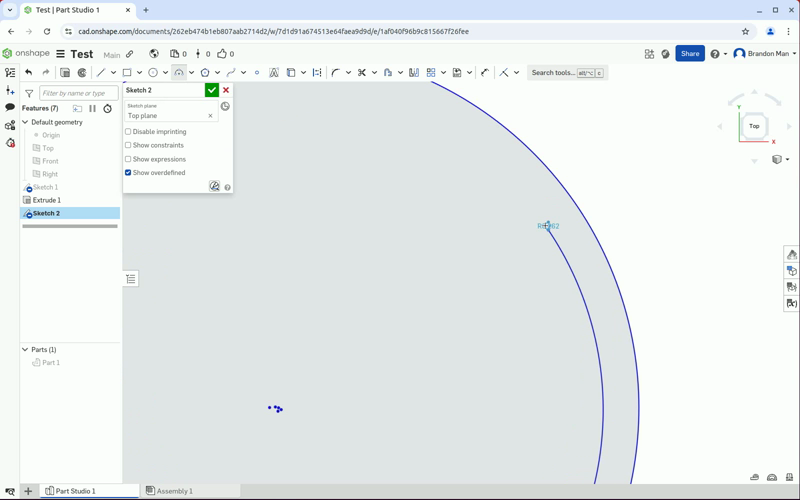
scroll(6)
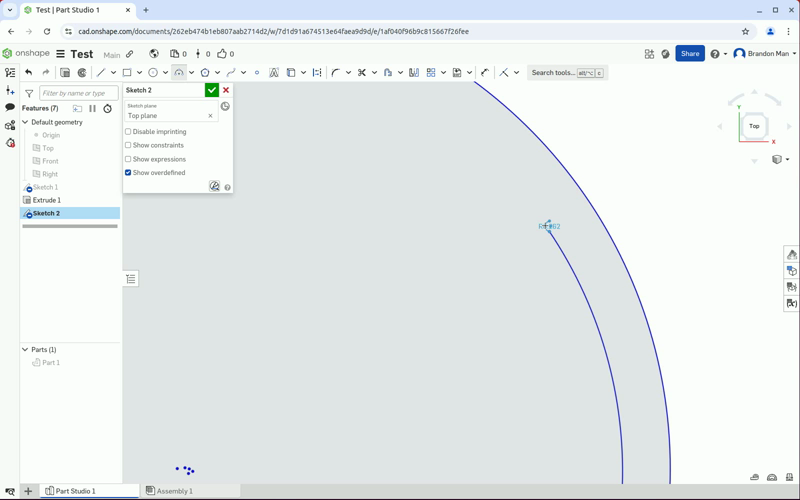
scroll(6)
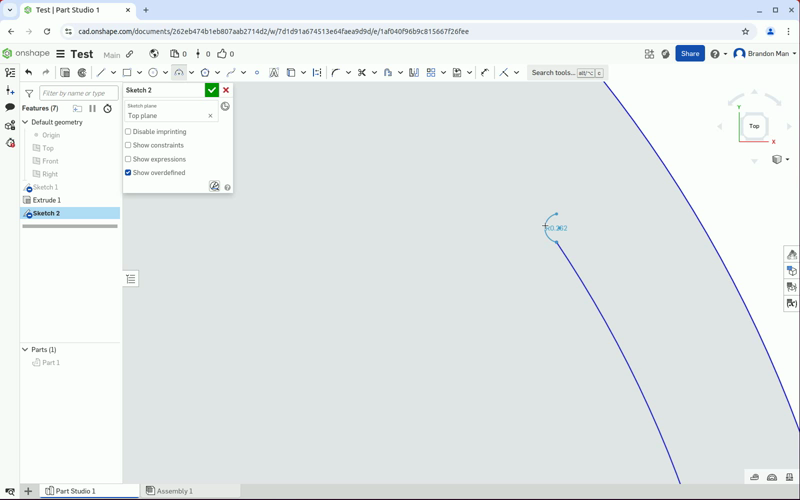
click(545, 225)
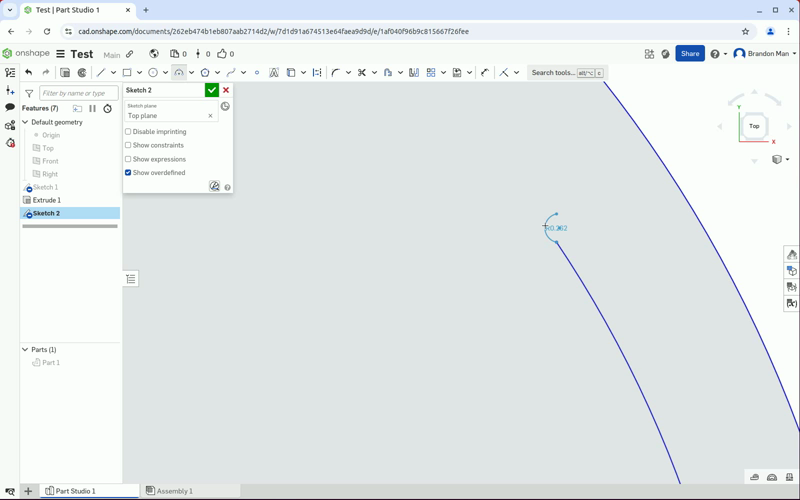
scroll(-6)
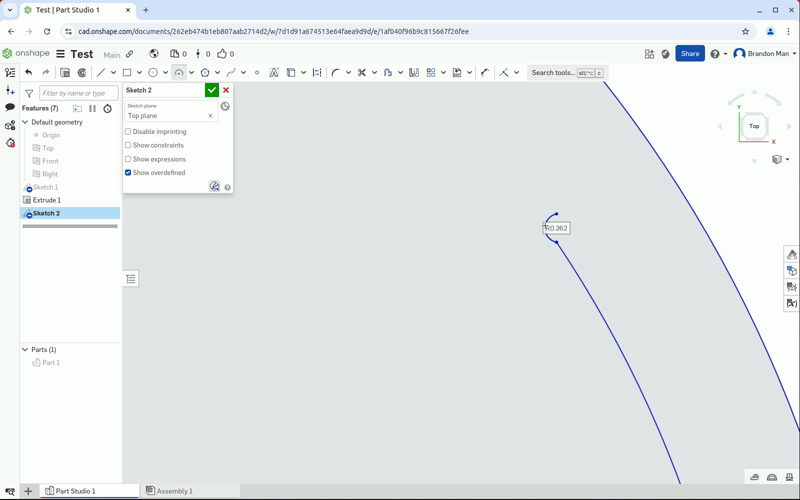
scroll(-6)
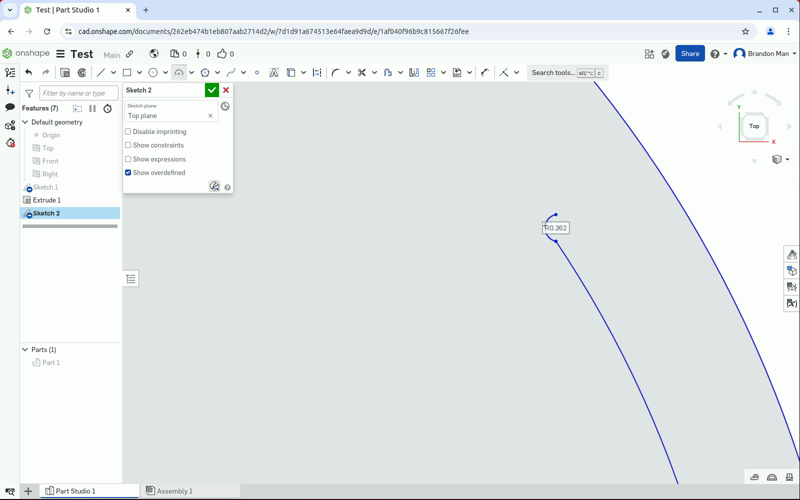
scroll(-6)
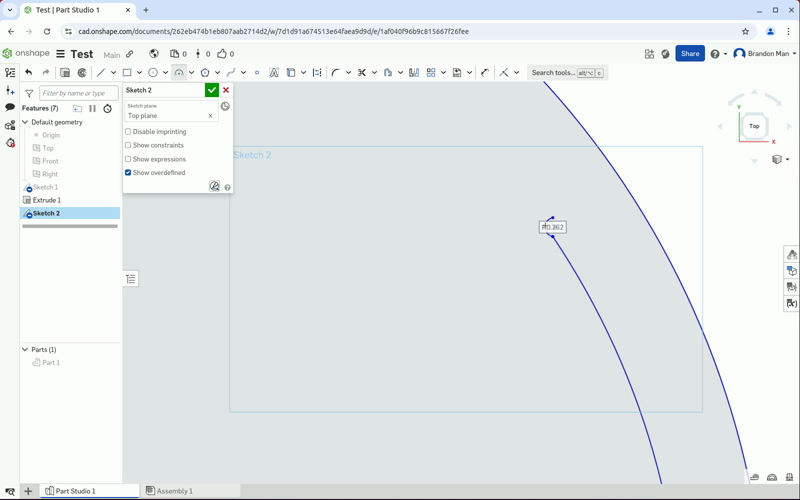
scroll(-6)
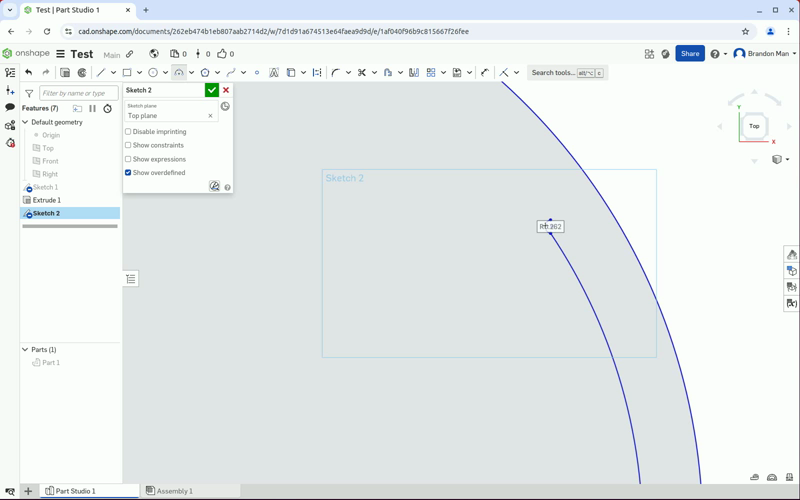
scroll(-6)
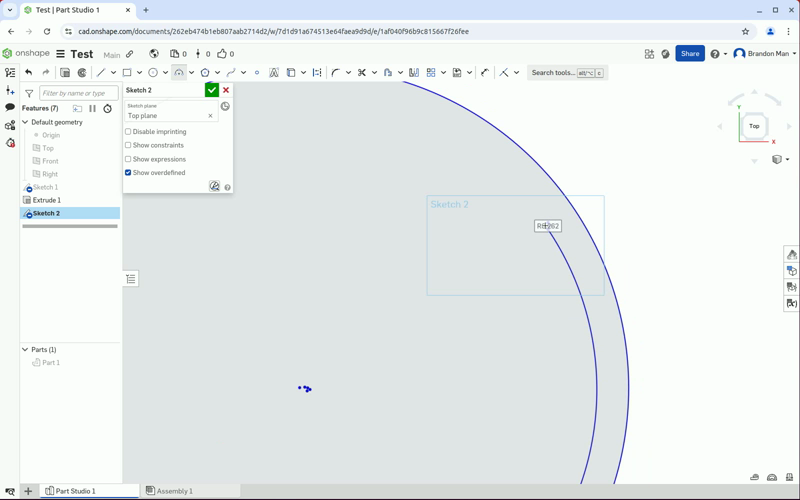
scroll(-6)
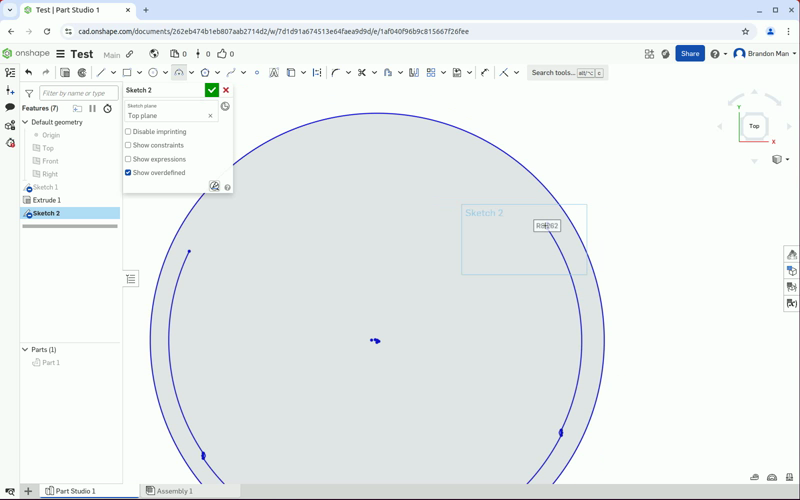
scroll(-6)
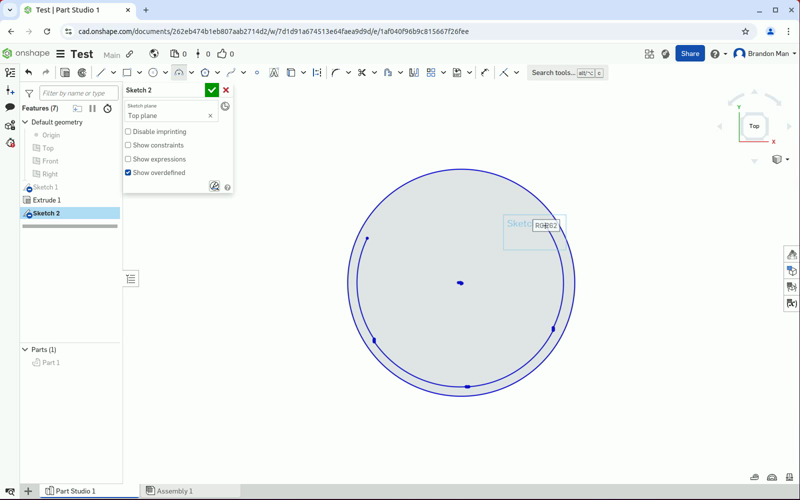
key_up(shift)
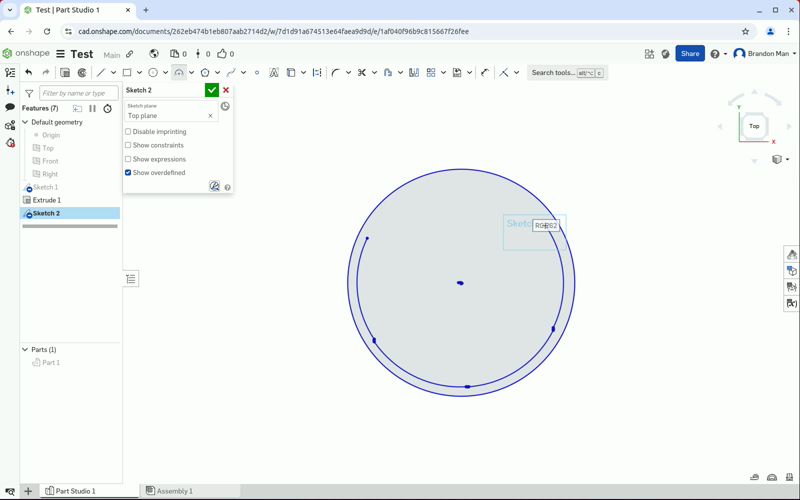
mouse_move(546, 224)
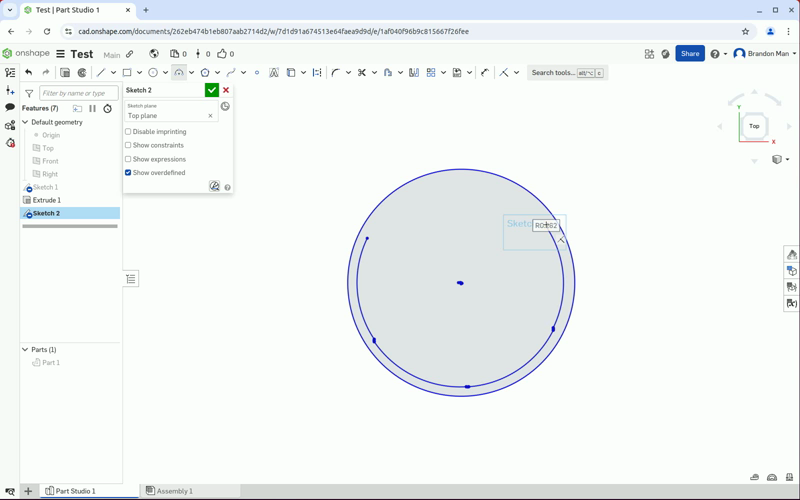
scroll(6)
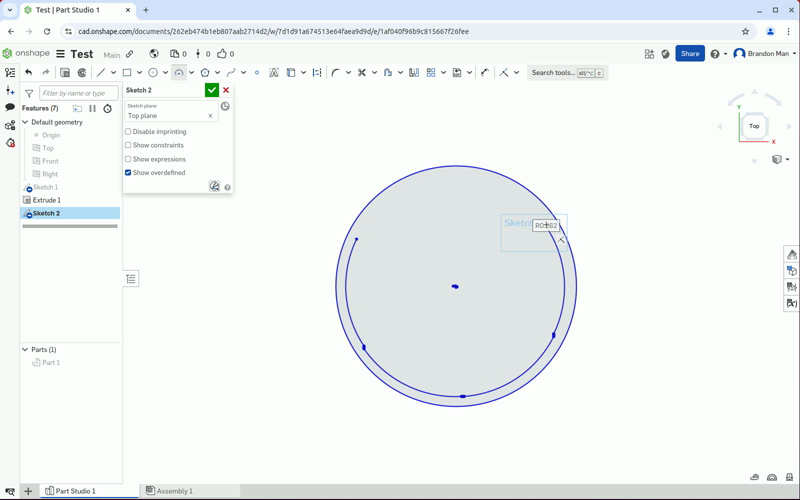
scroll(6)
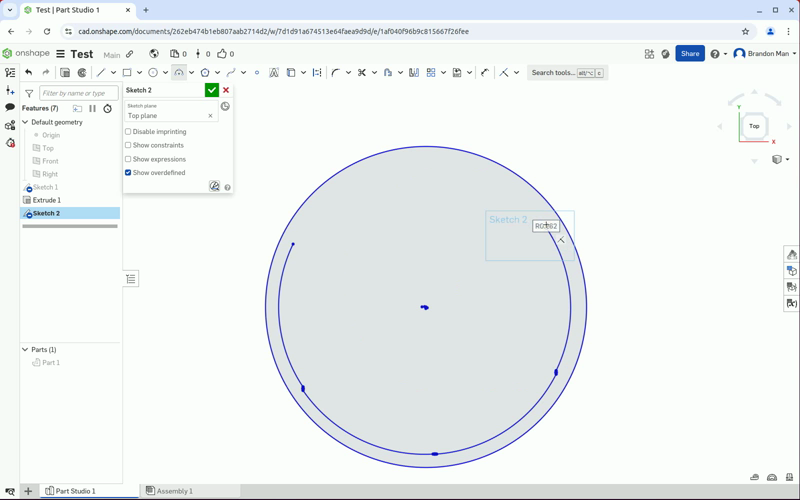
scroll(6)
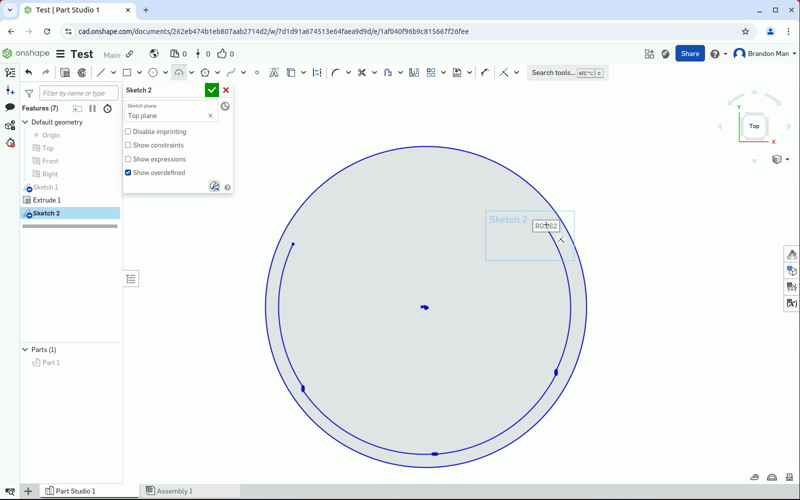
scroll(6)
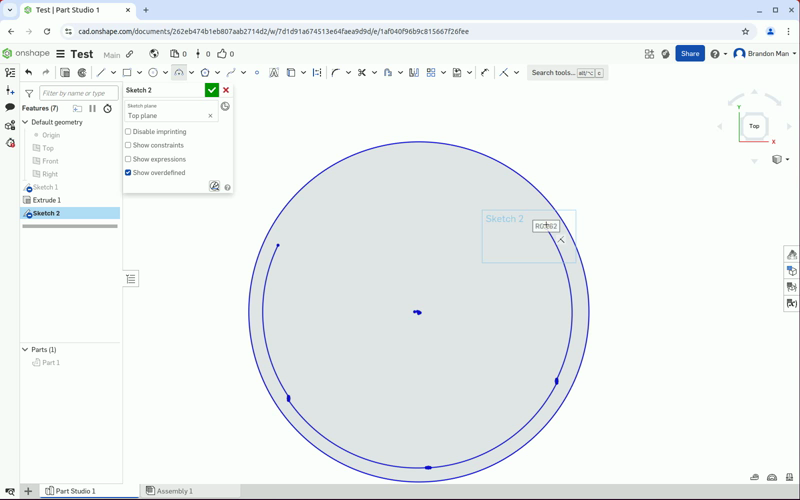
scroll(6)
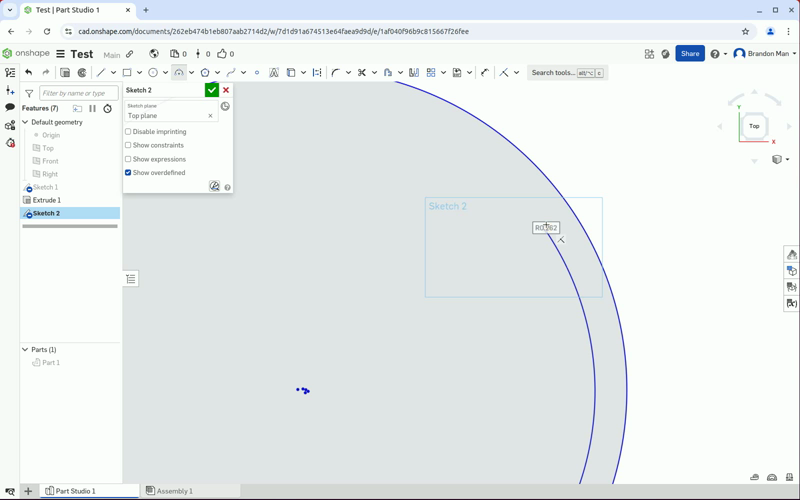
scroll(6)
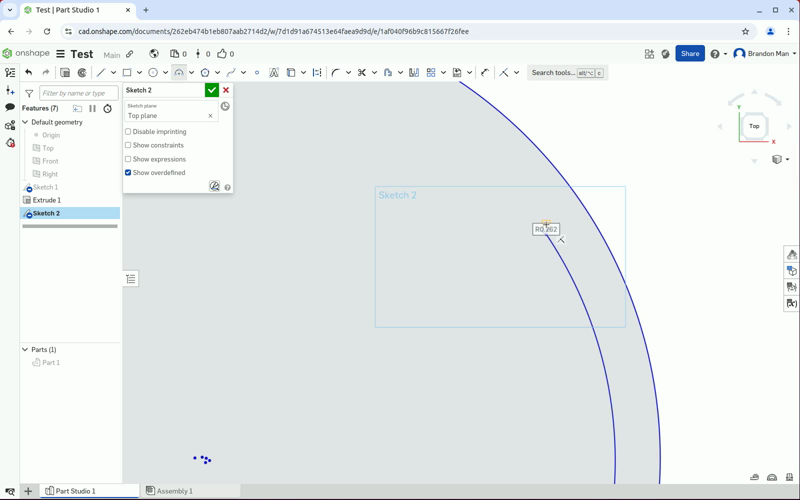
scroll(6)
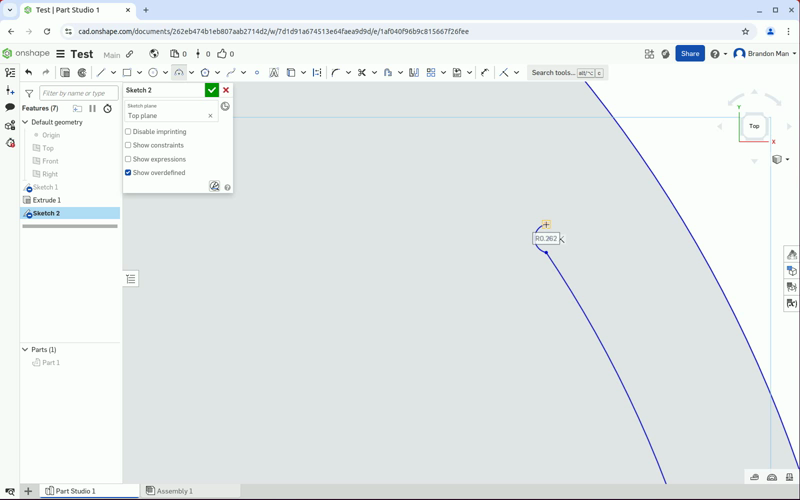
click(546, 224)
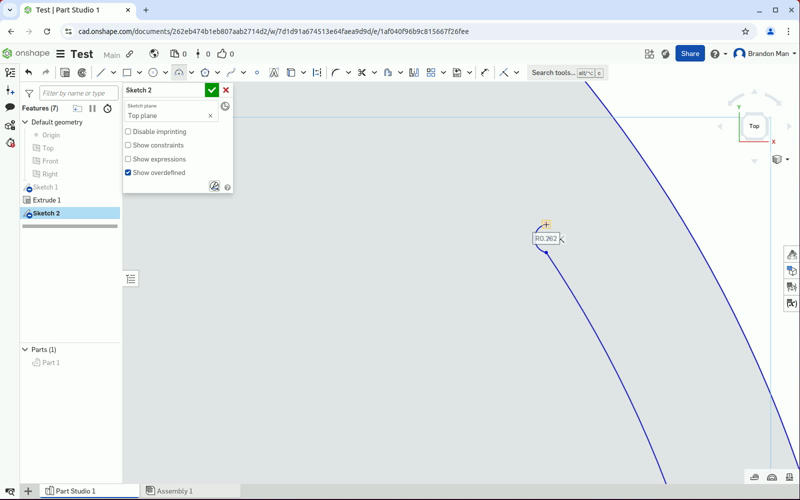
scroll(-6)
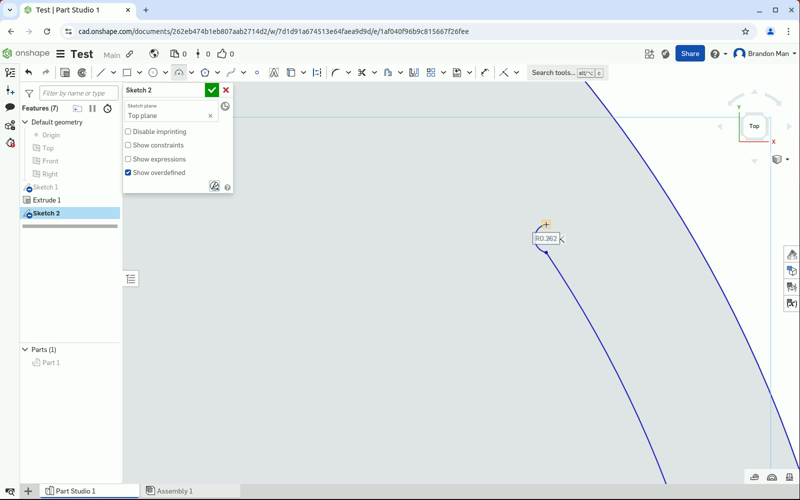
scroll(-6)
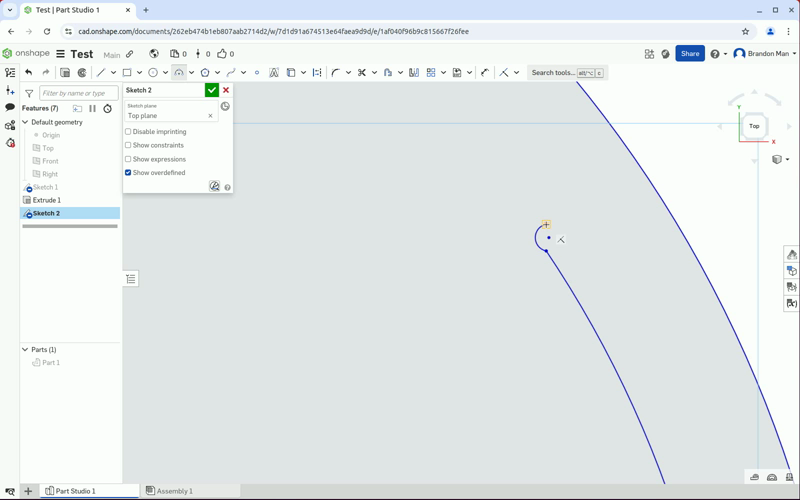
scroll(-6)
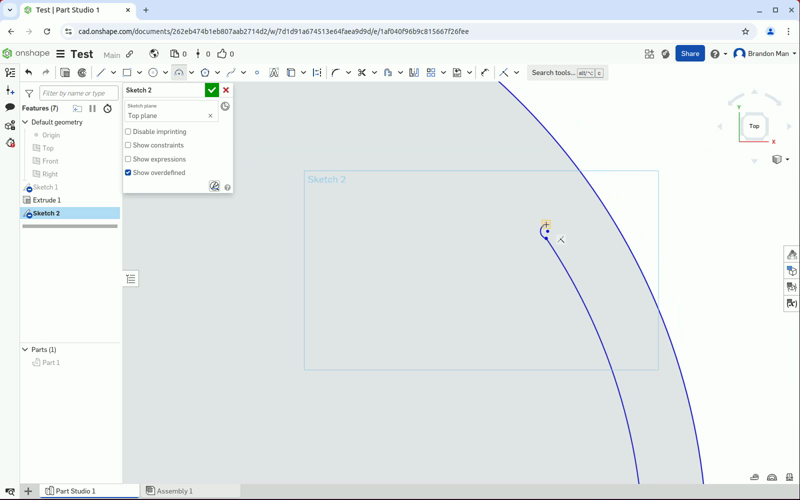
scroll(-6)
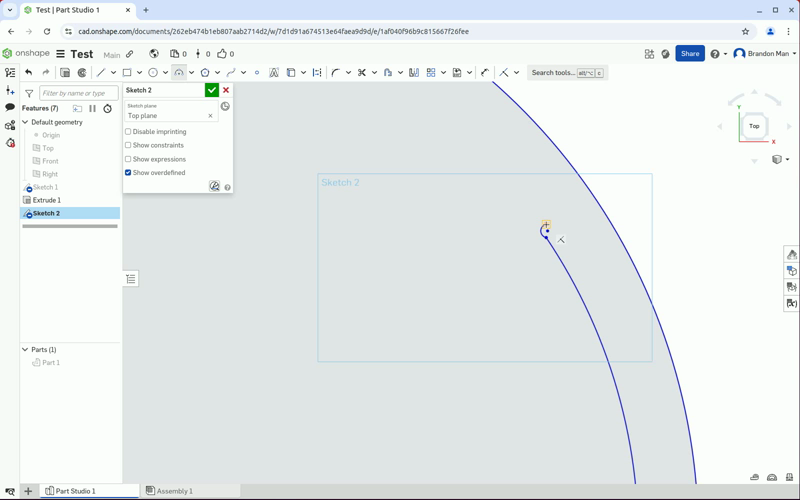
scroll(-6)
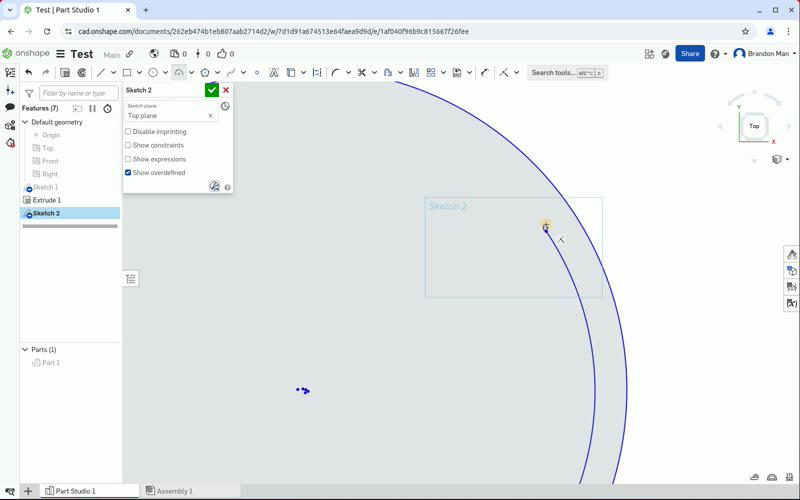
scroll(-6)
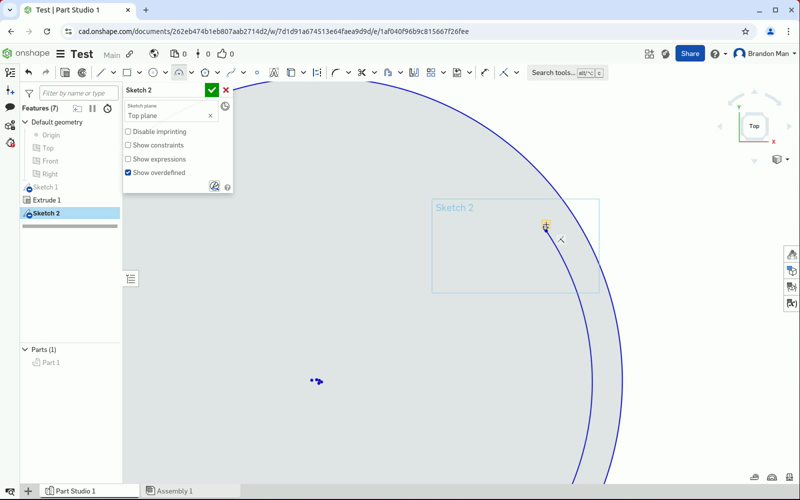
scroll(-6)
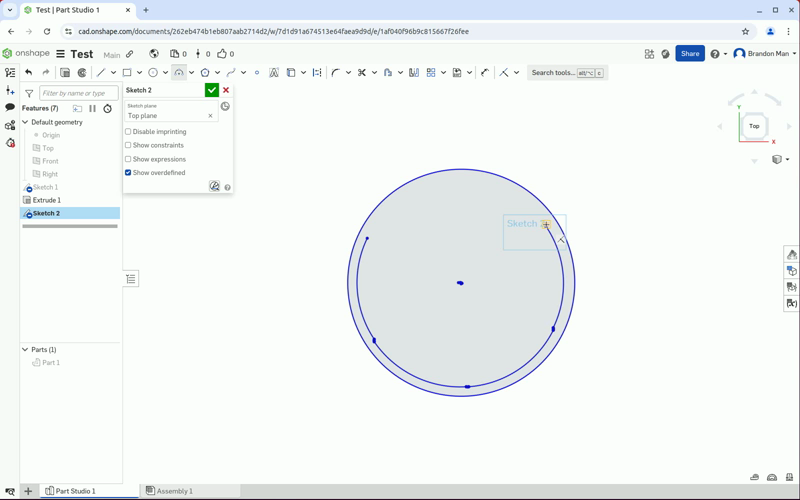
key_down(shift)
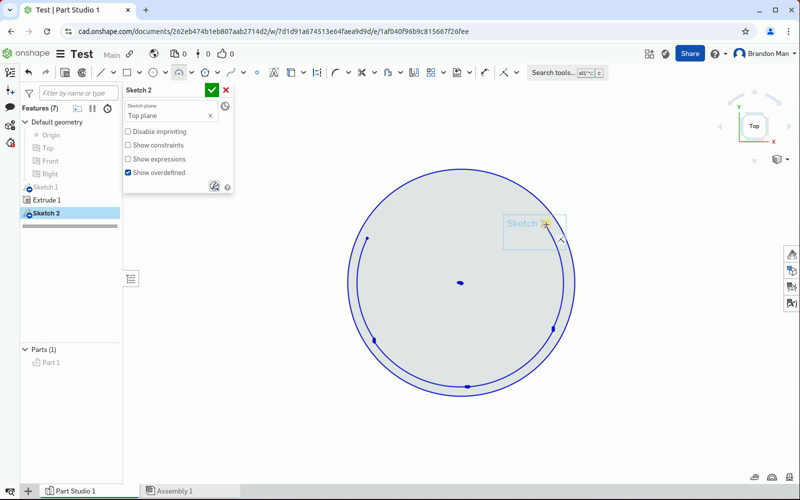
mouse_move(454, 179)
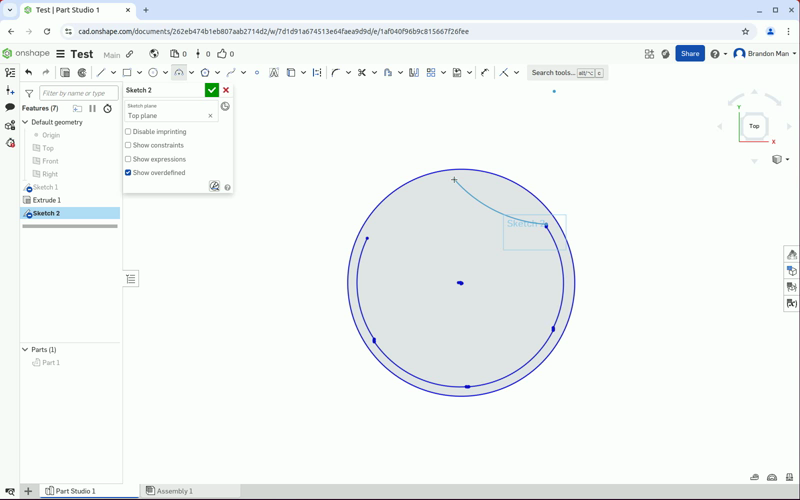
click(454, 179)
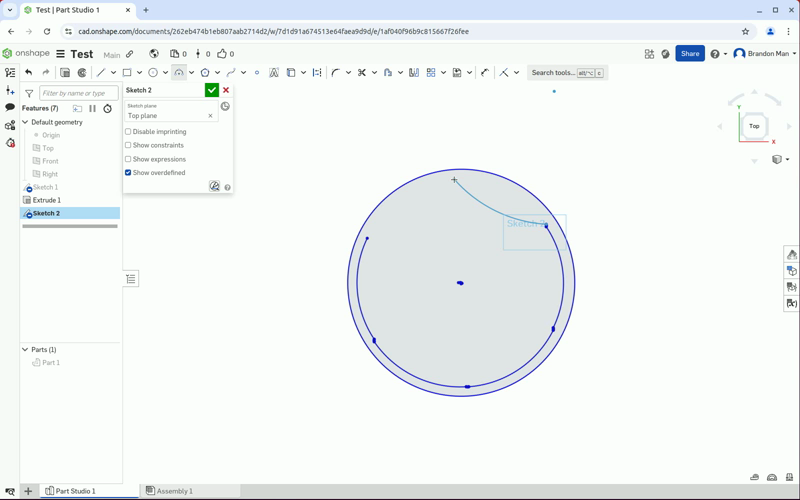
mouse_move(506, 189)
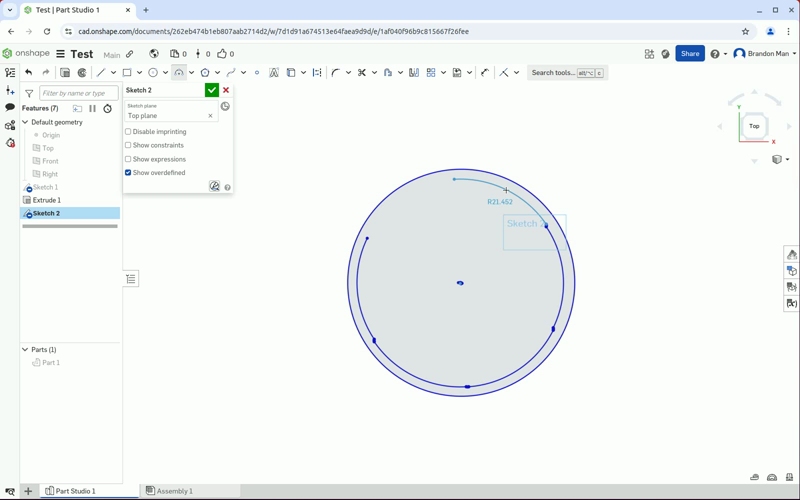
click(506, 189)
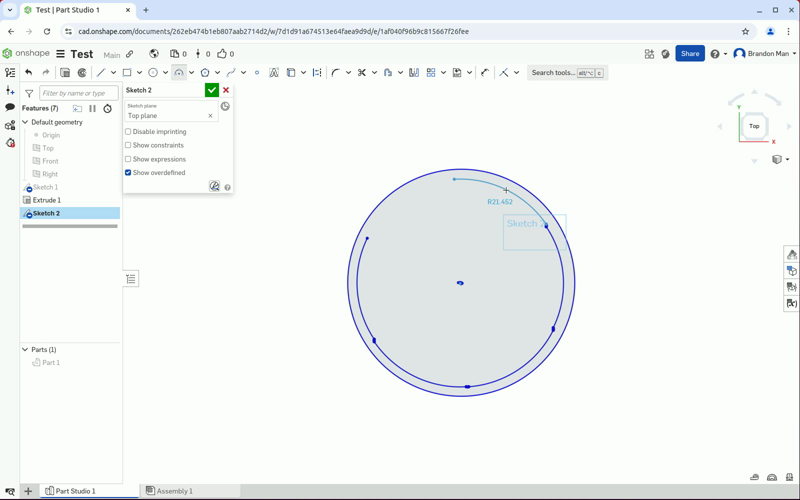
key_up(shift)
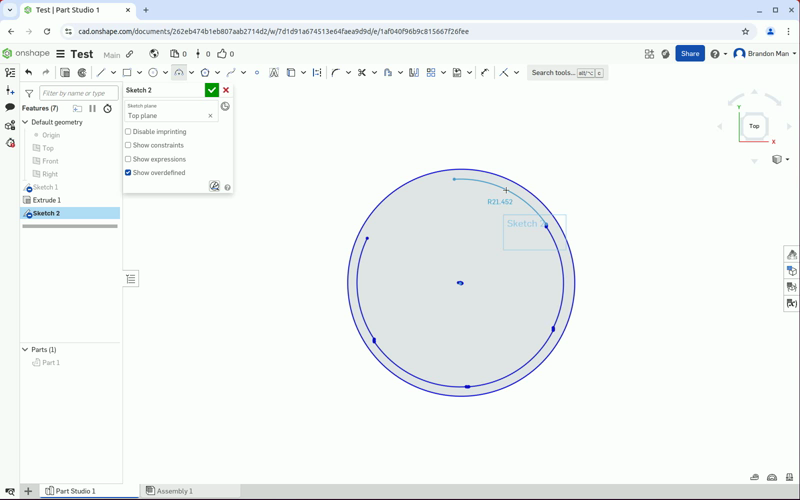
mouse_move(454, 179)
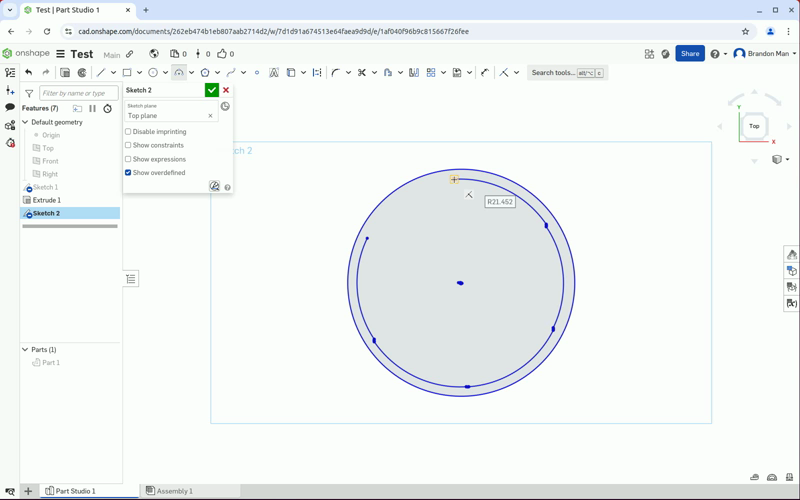
click(454, 179)
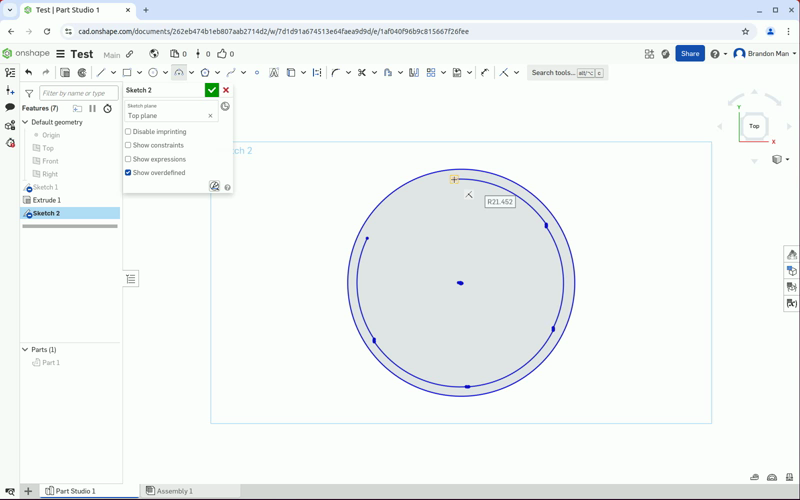
key_down(shift)
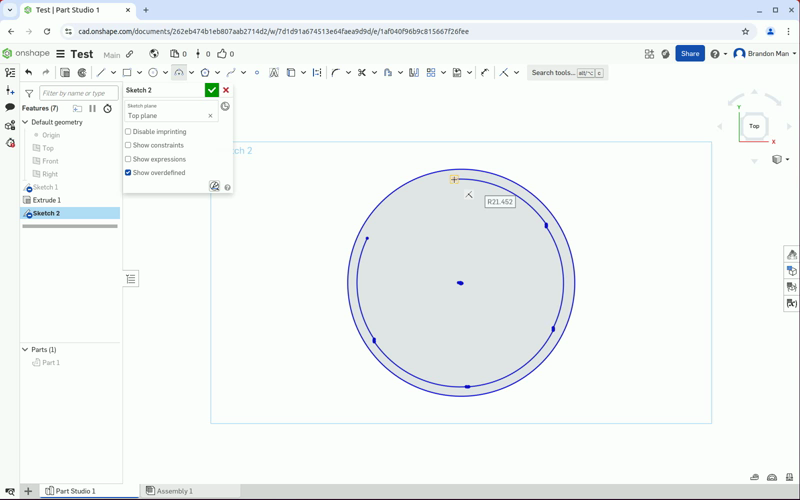
mouse_move(452, 179)
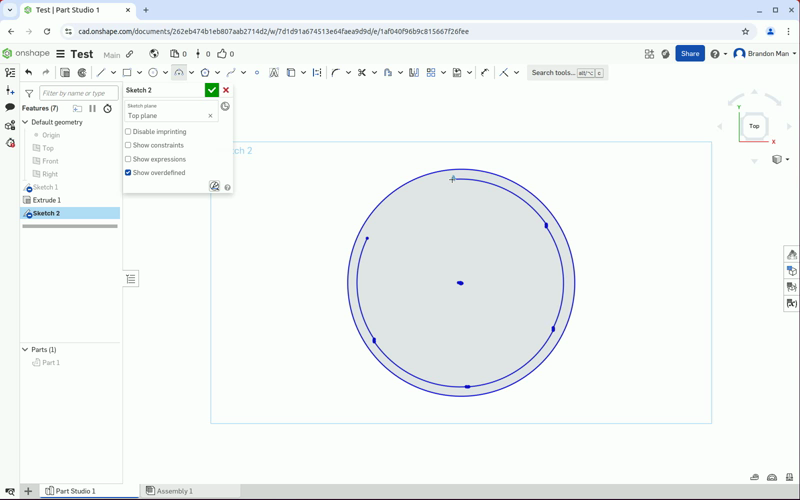
scroll(6)
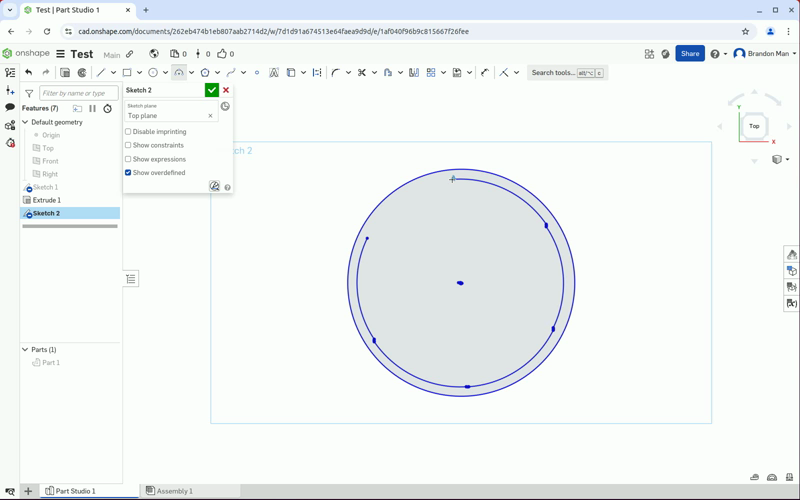
scroll(6)
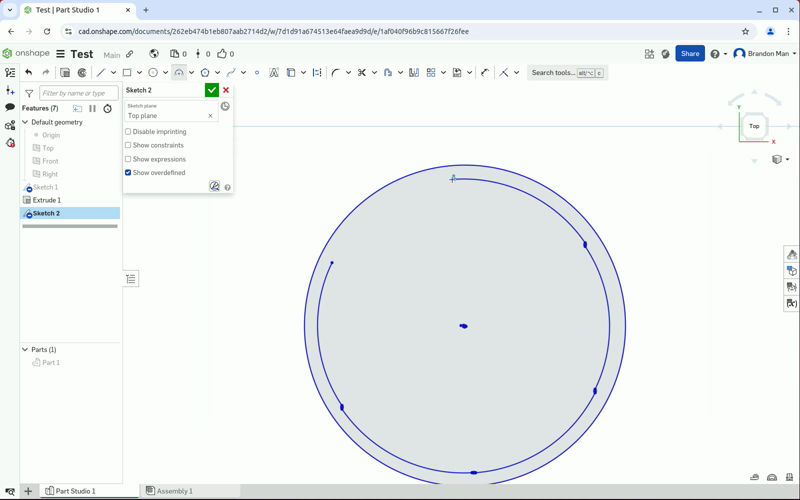
scroll(6)
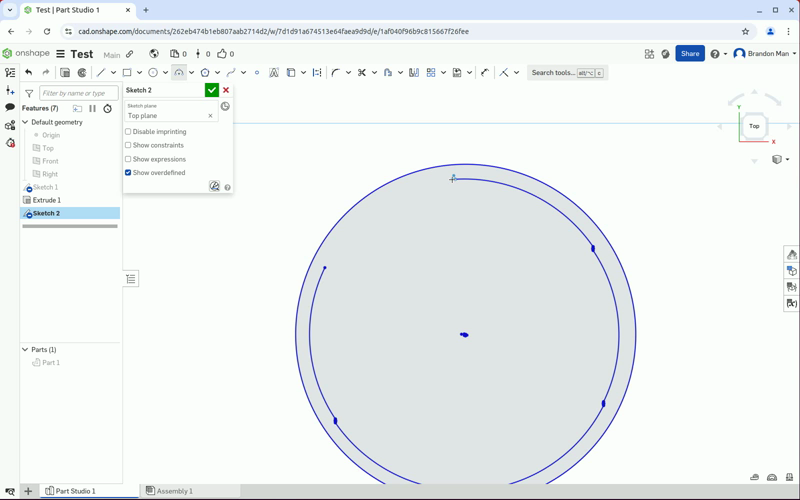
scroll(6)
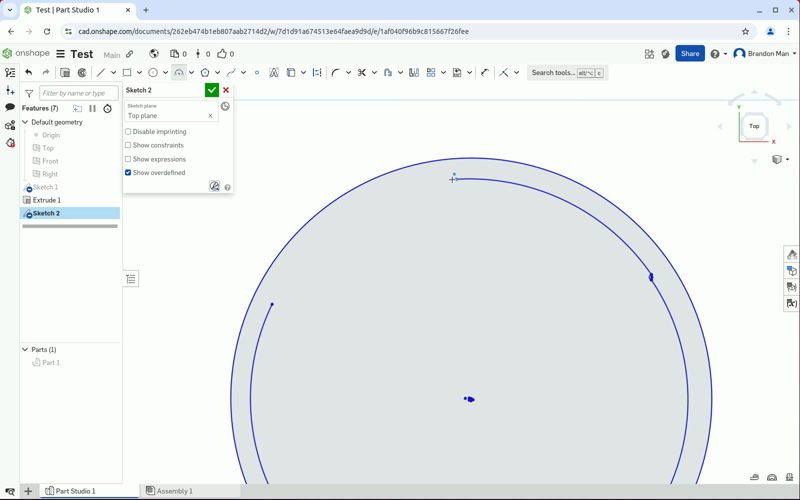
scroll(6)
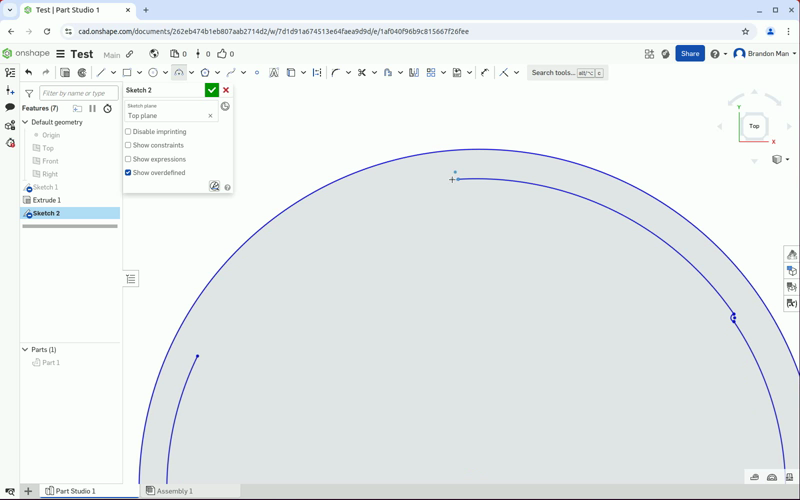
scroll(6)
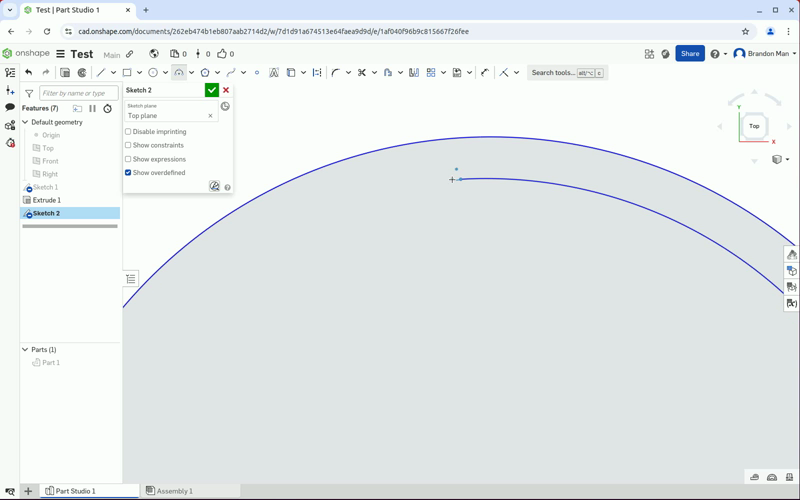
scroll(6)
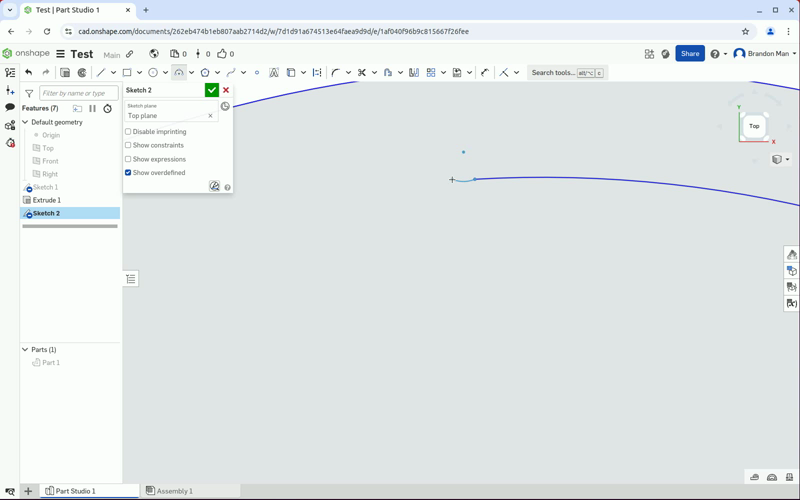
click(452, 179)
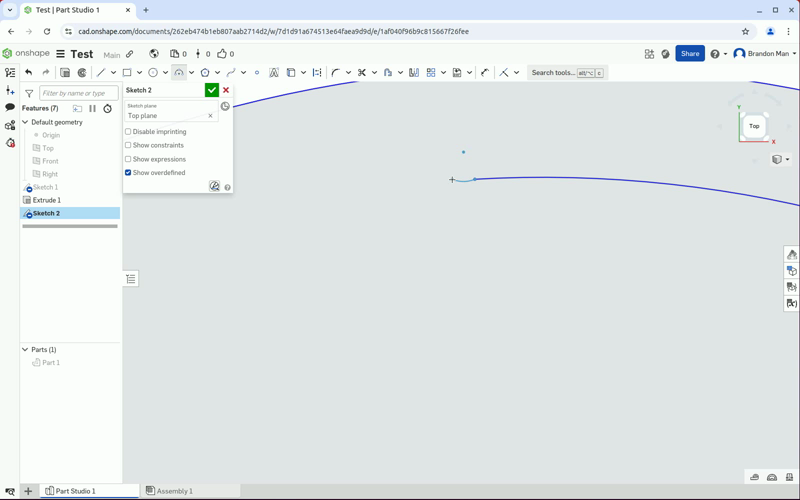
scroll(-6)
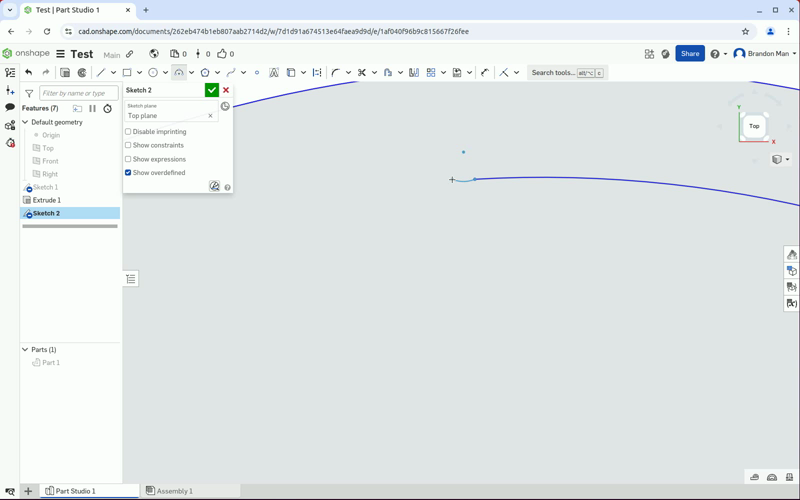
scroll(-6)
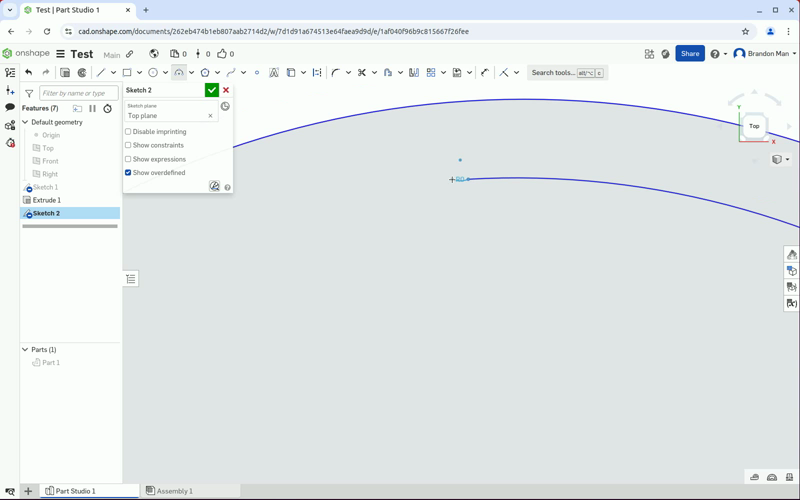
scroll(-6)
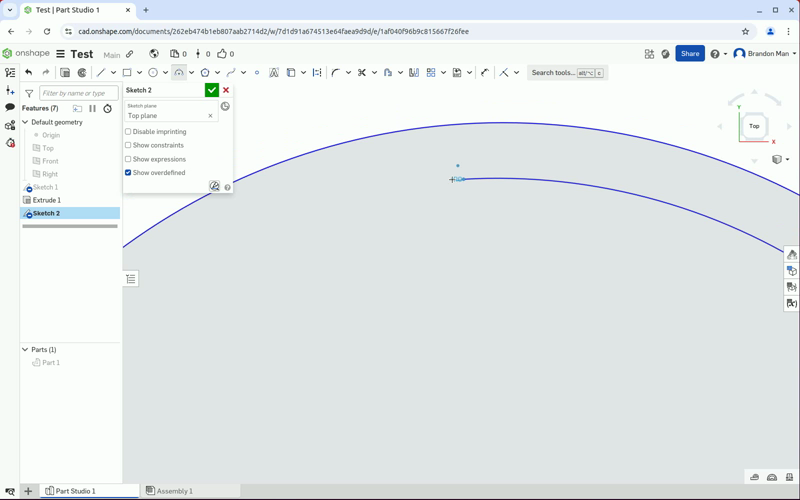
scroll(-6)
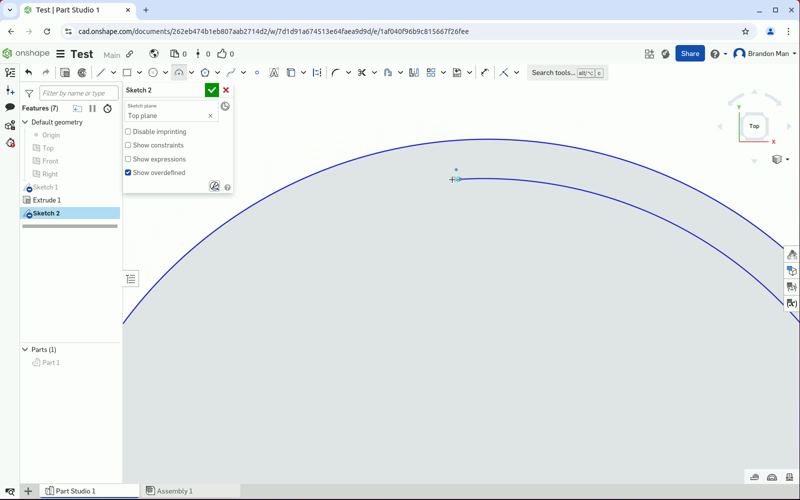
scroll(-6)
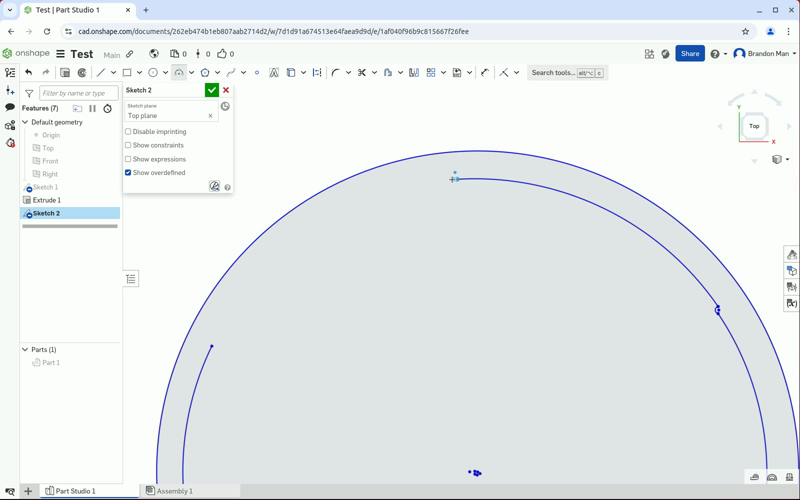
scroll(-6)
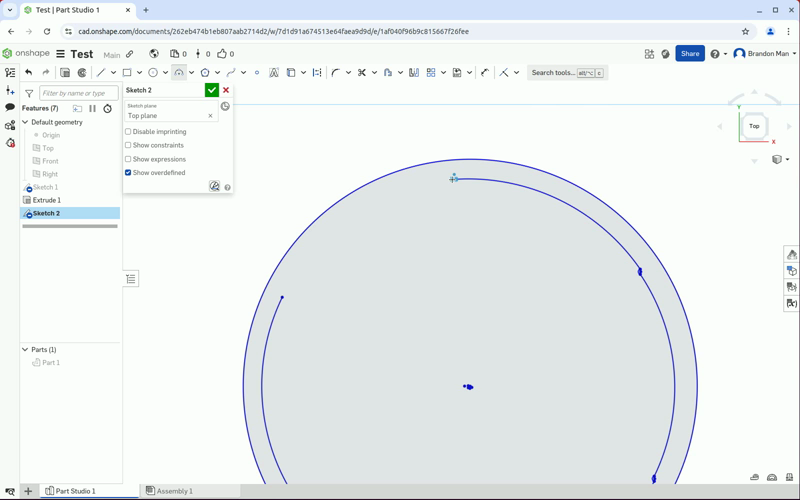
scroll(-6)
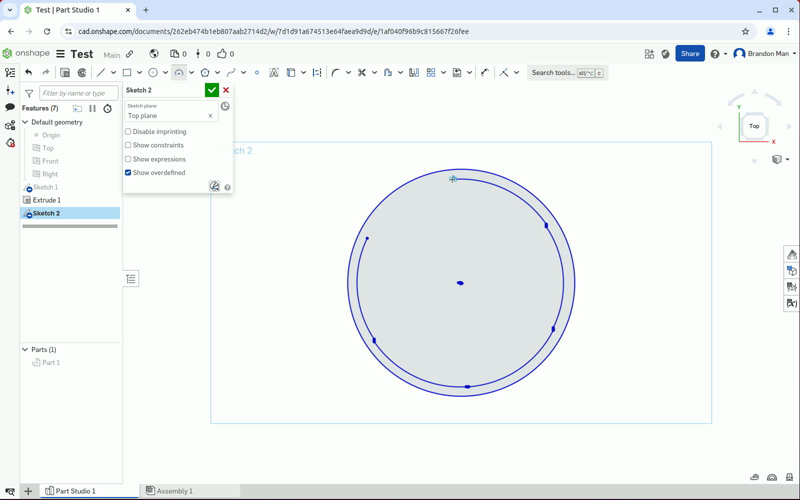
mouse_move(453, 180)
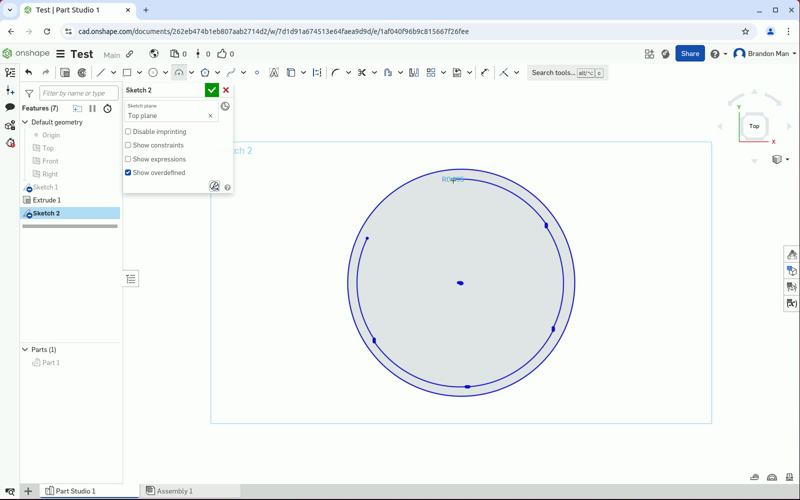
scroll(6)
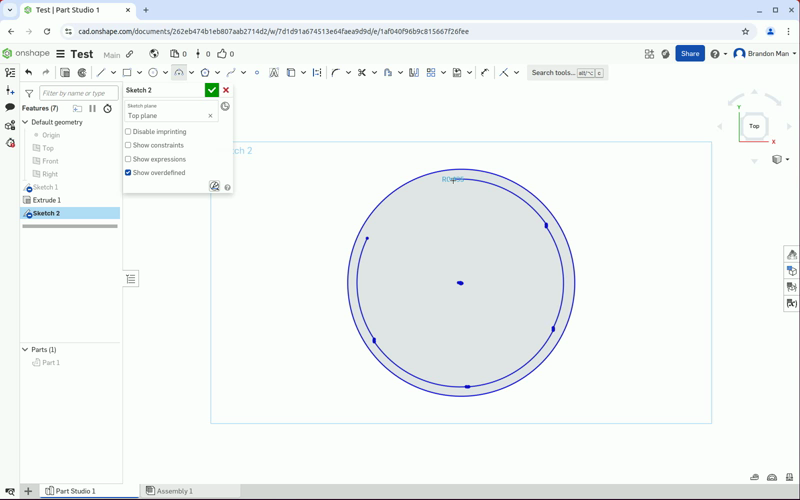
scroll(6)
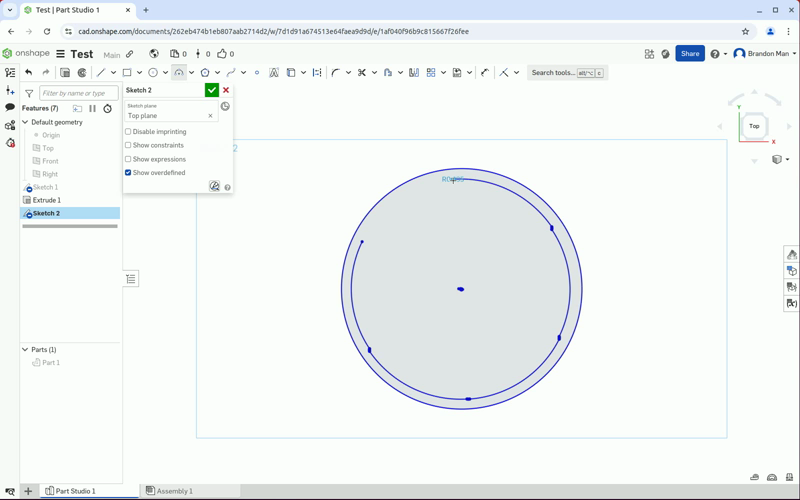
scroll(6)
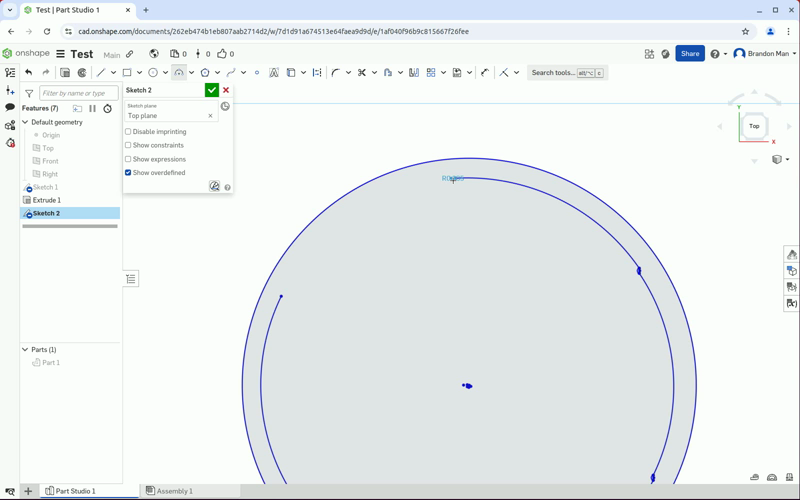
scroll(6)
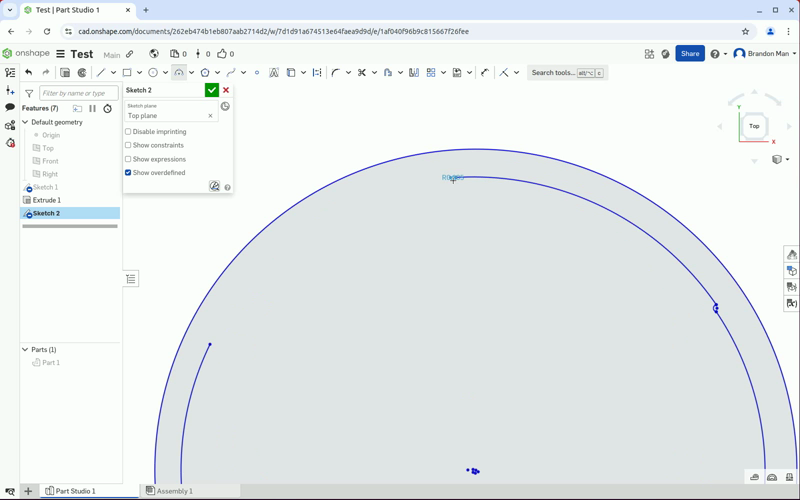
scroll(6)
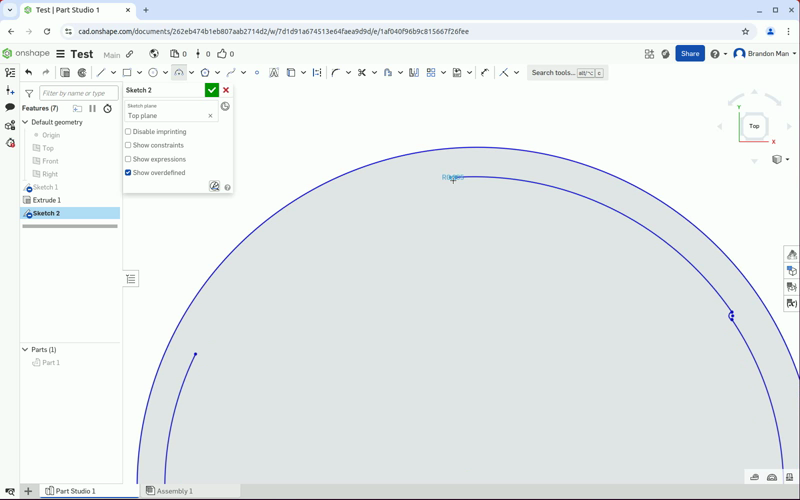
scroll(6)
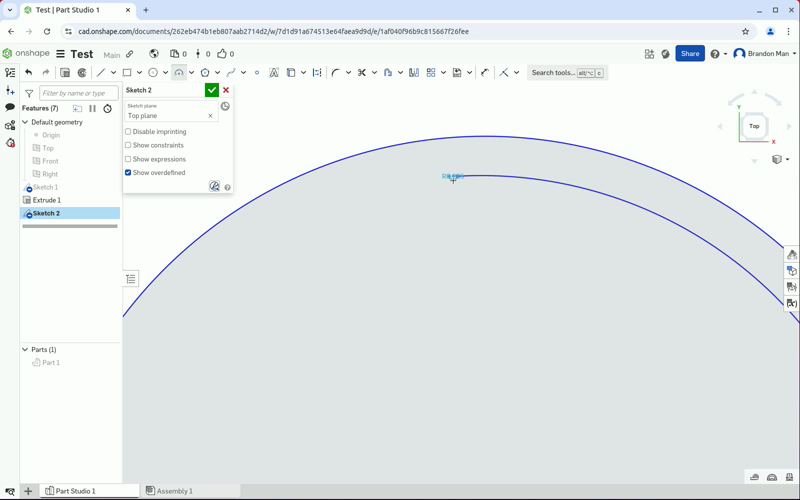
scroll(6)
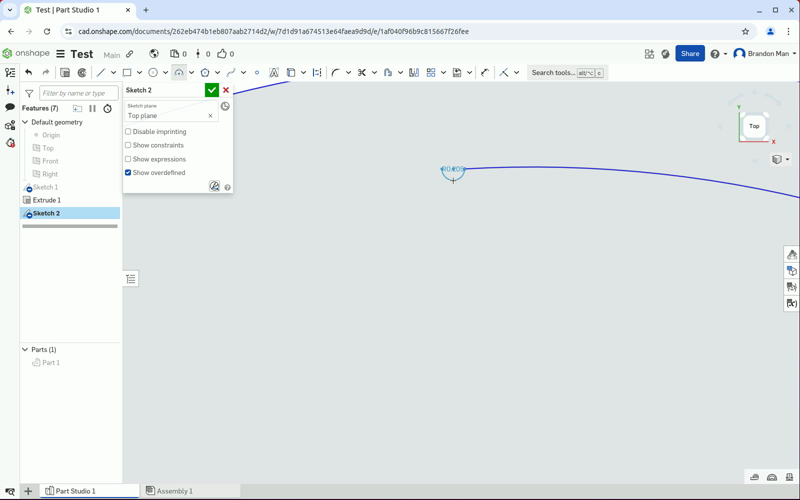
click(453, 180)
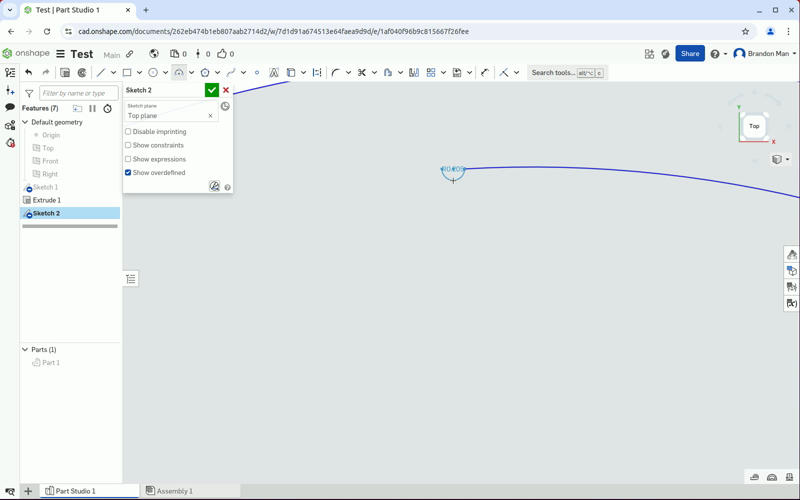
scroll(-6)
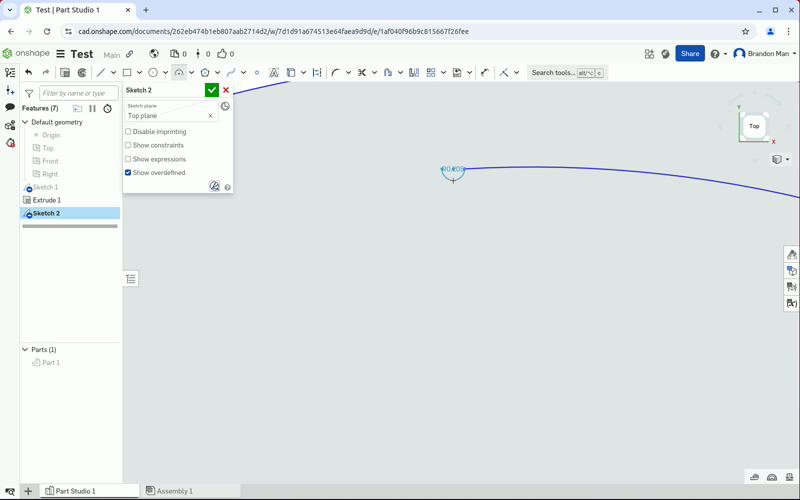
scroll(-6)
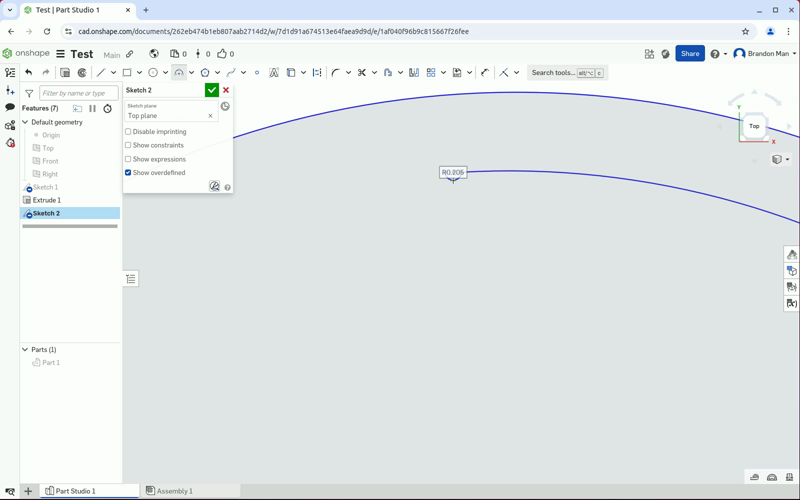
scroll(-6)
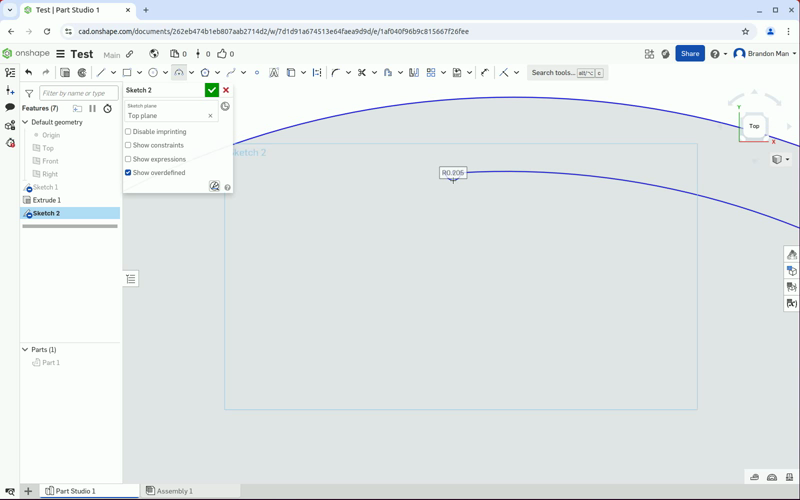
scroll(-6)
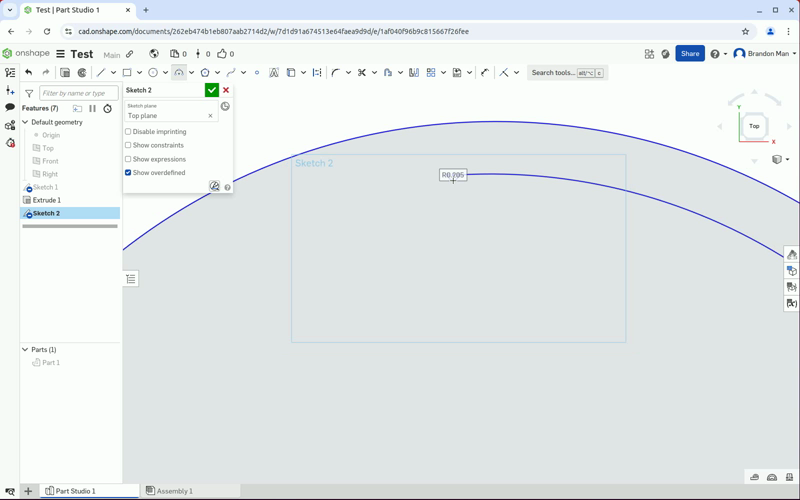
scroll(-6)
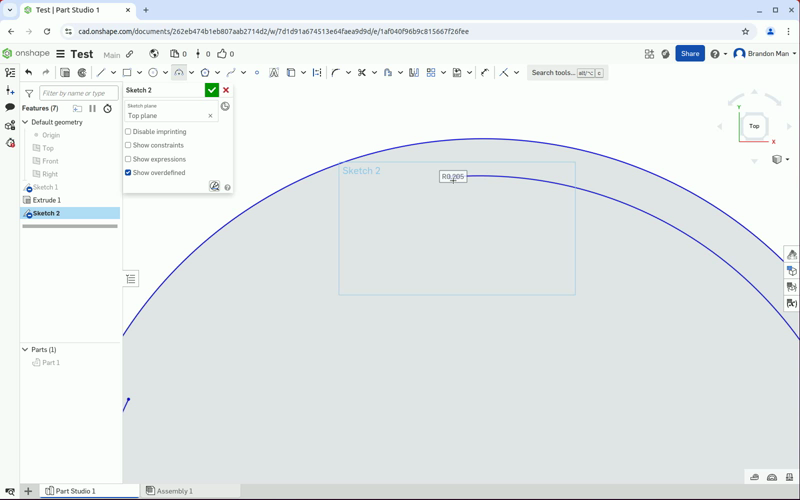
scroll(-6)
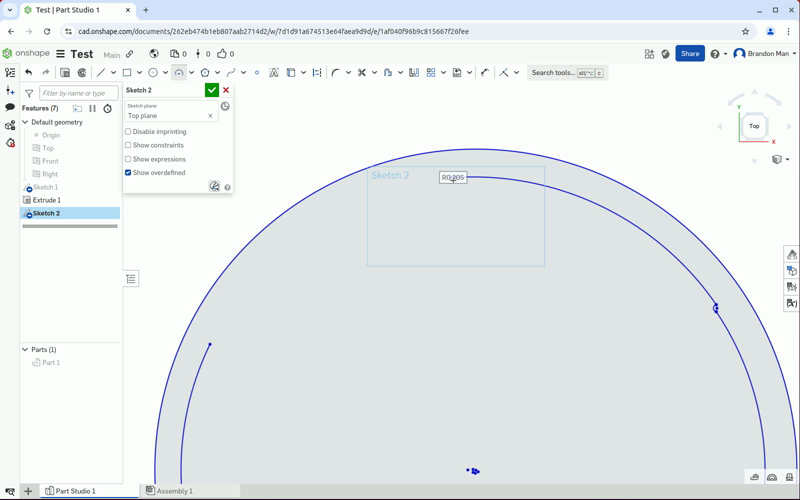
scroll(-6)
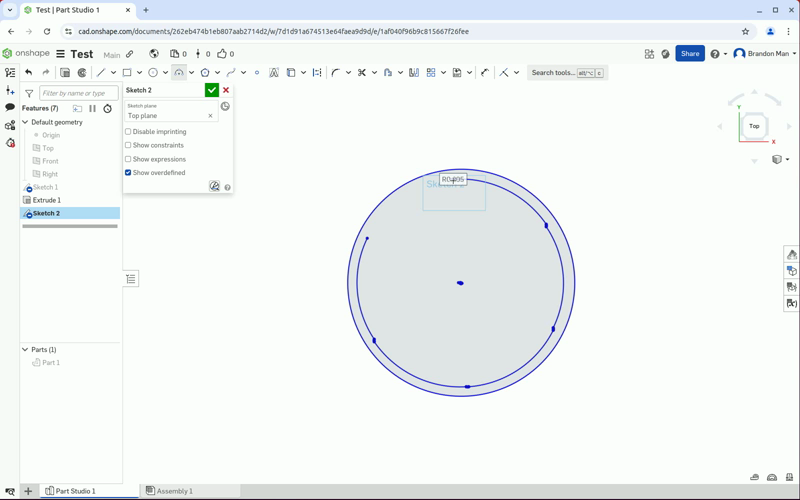
key_up(shift)
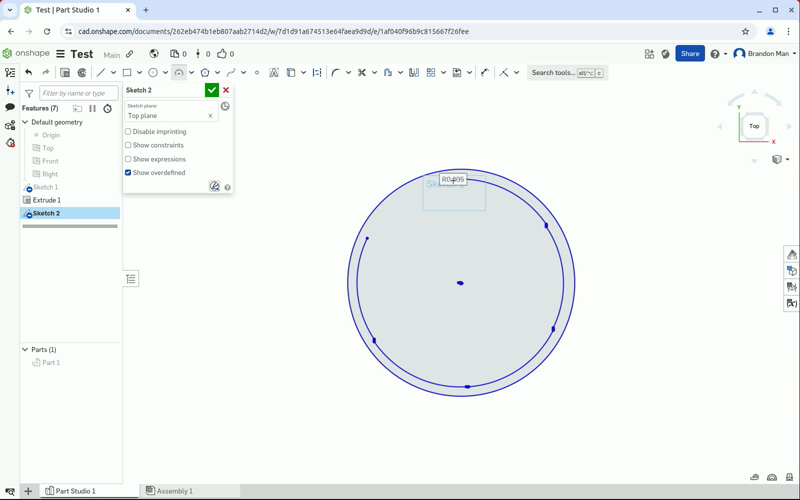
mouse_move(452, 179)
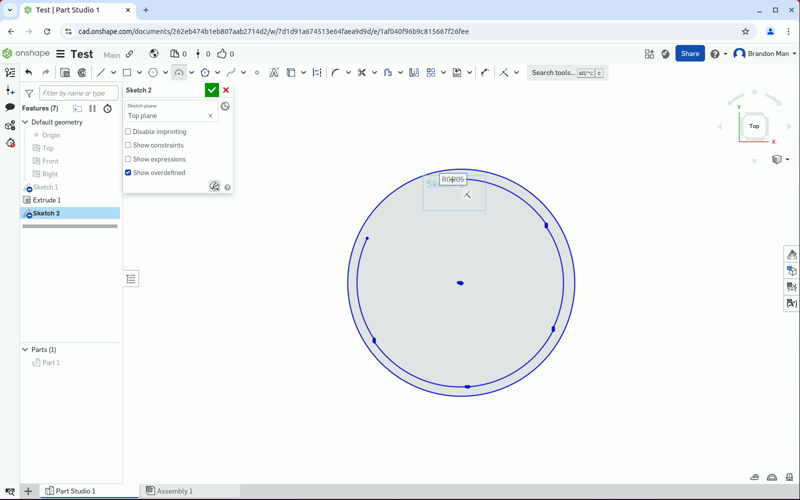
scroll(6)
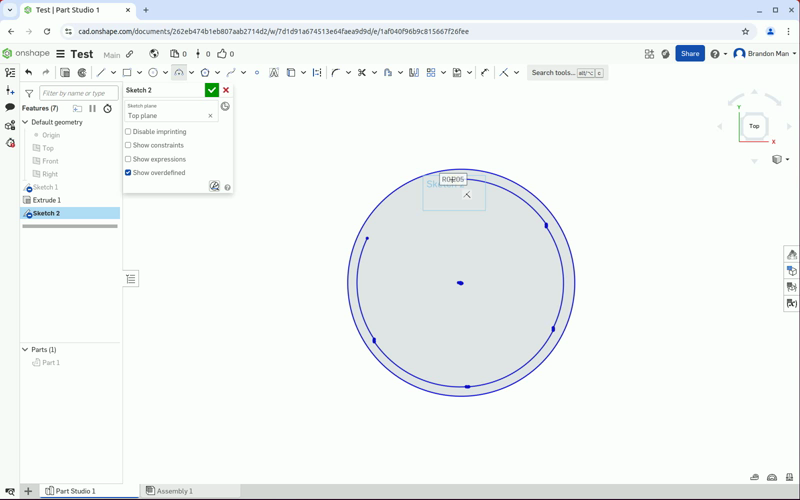
scroll(6)
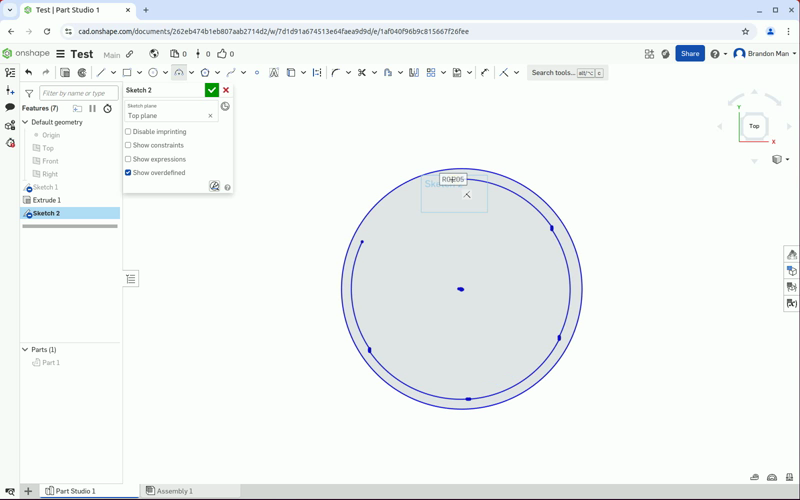
scroll(6)
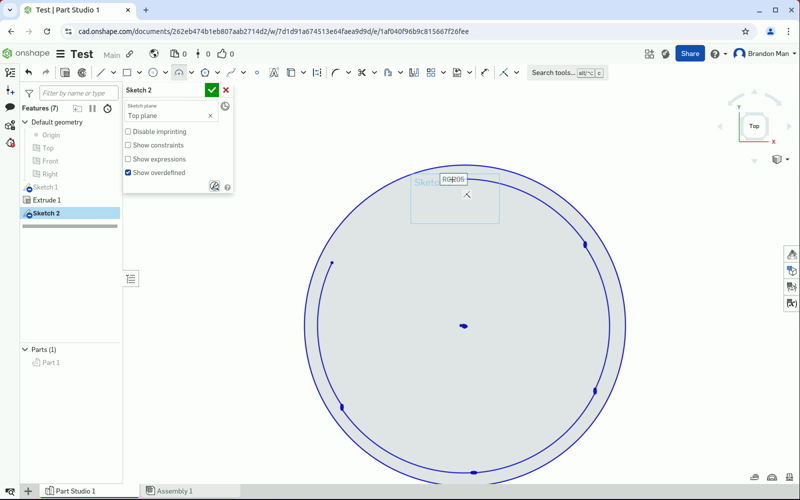
scroll(6)
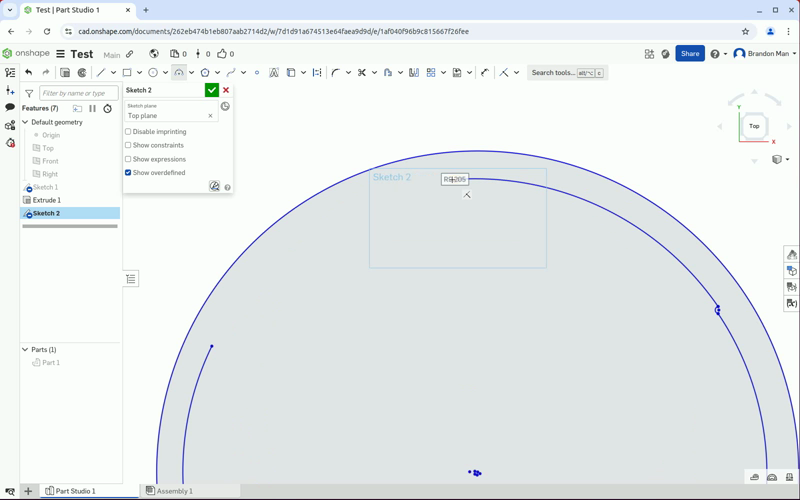
scroll(6)
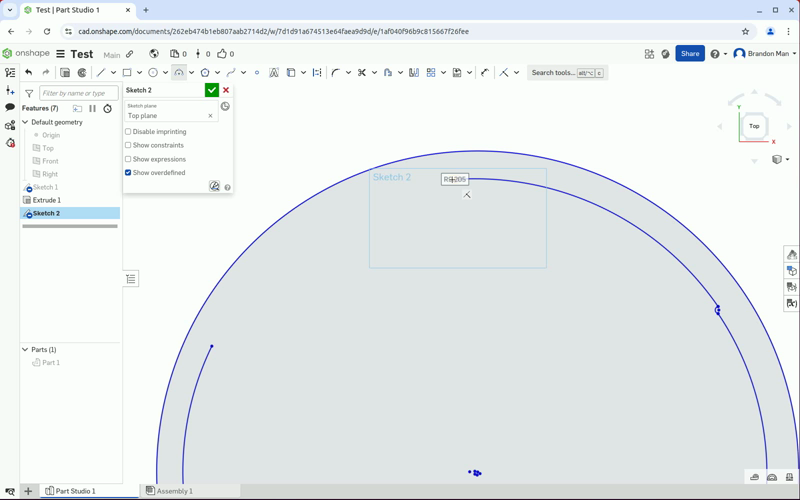
scroll(6)
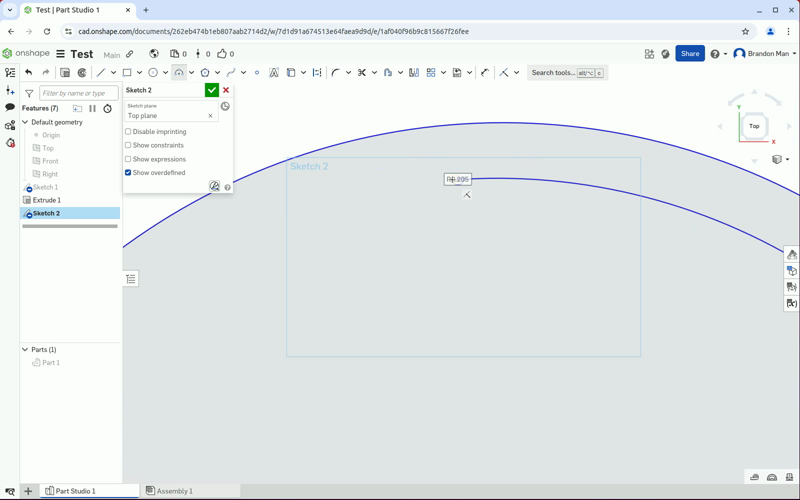
scroll(6)
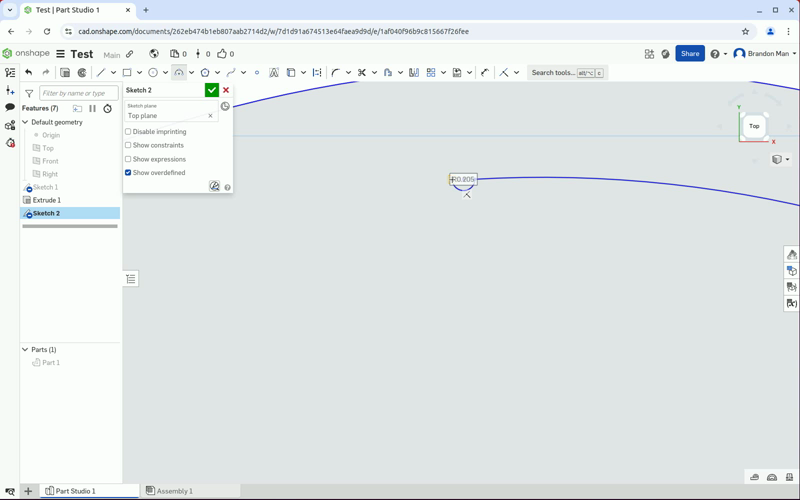
click(452, 179)
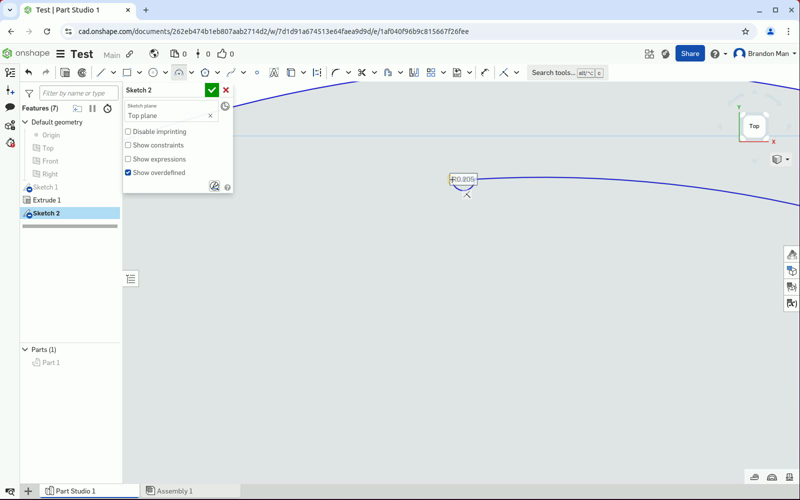
scroll(-6)
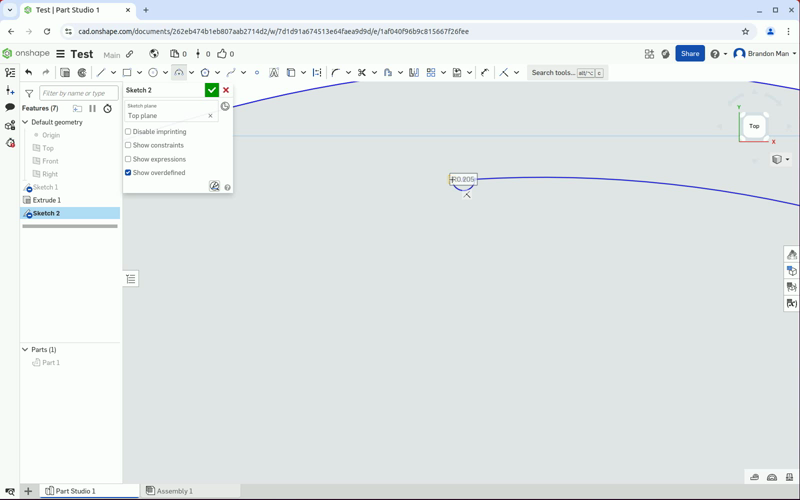
scroll(-6)
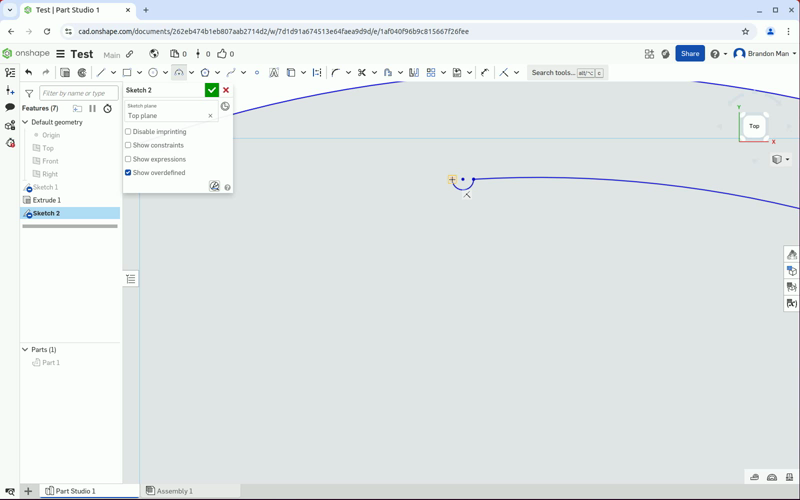
scroll(-6)
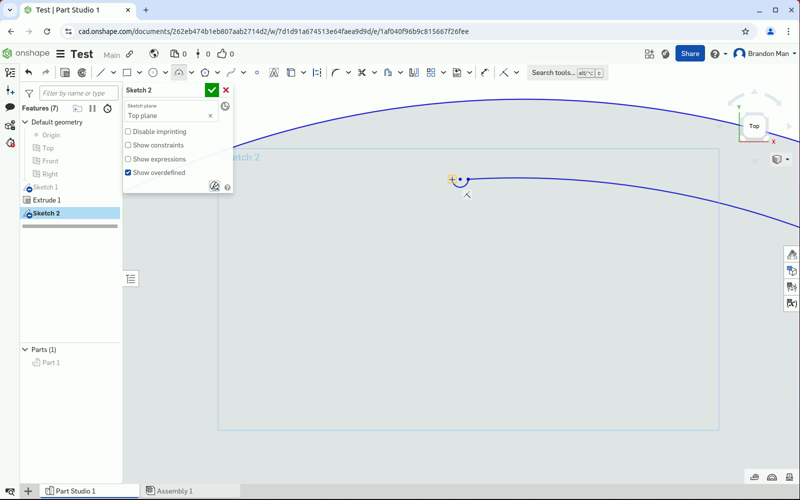
scroll(-6)
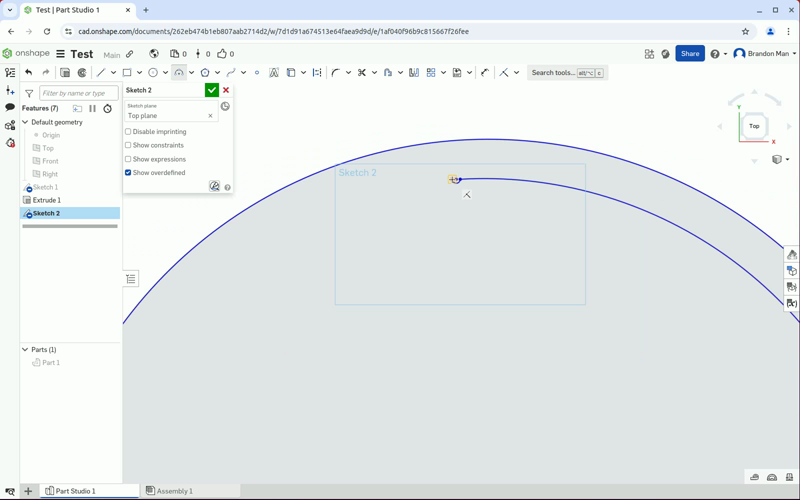
scroll(-6)
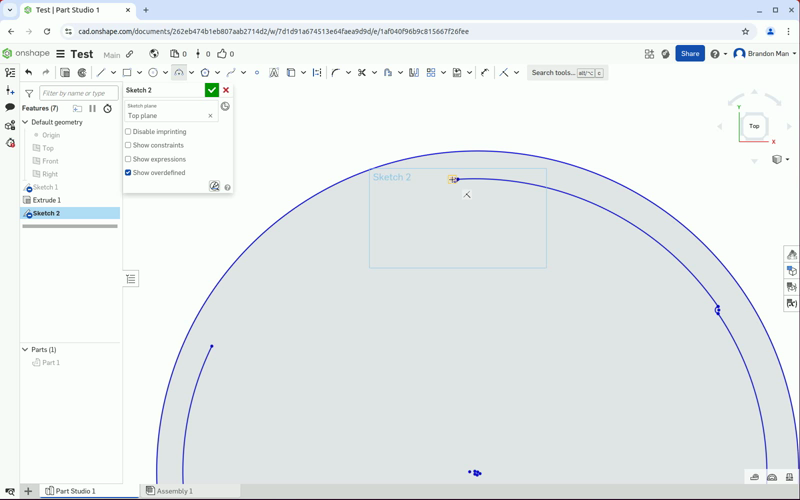
scroll(-6)
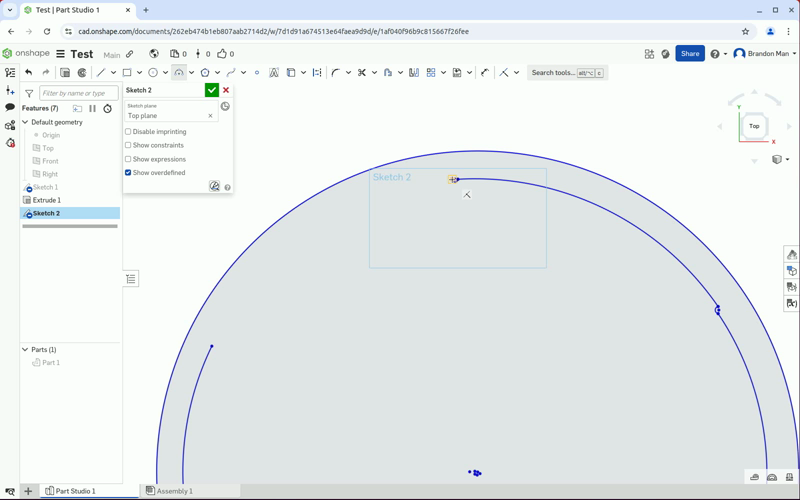
scroll(-6)
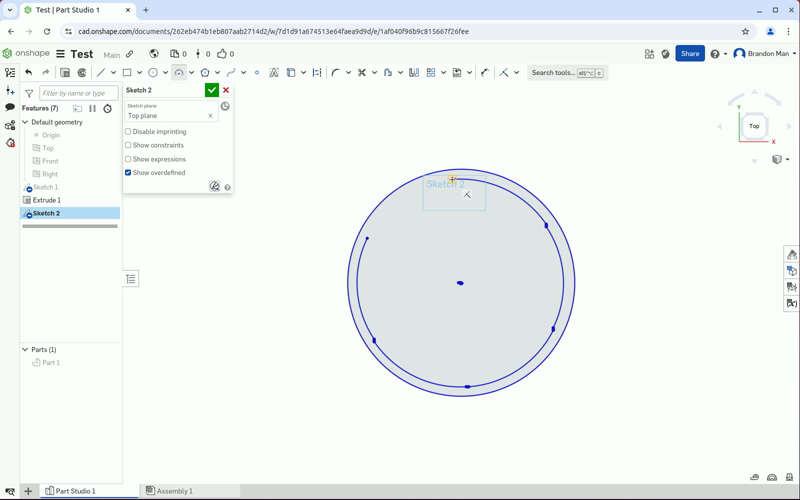
key_down(shift)
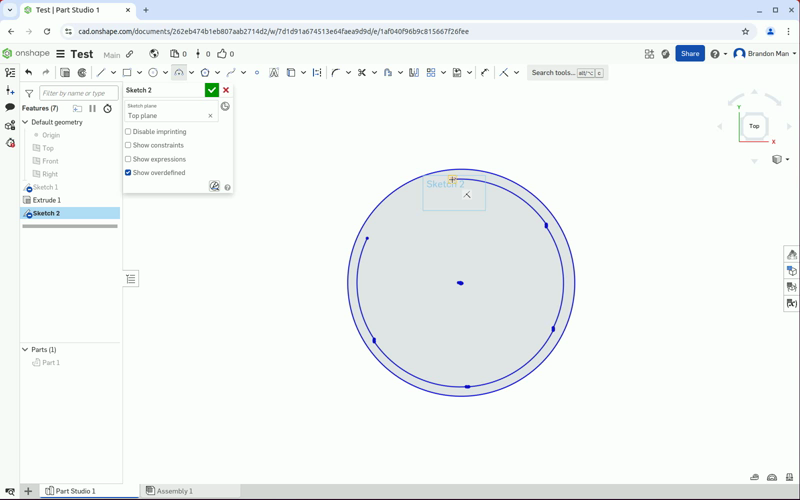
mouse_move(367, 235)
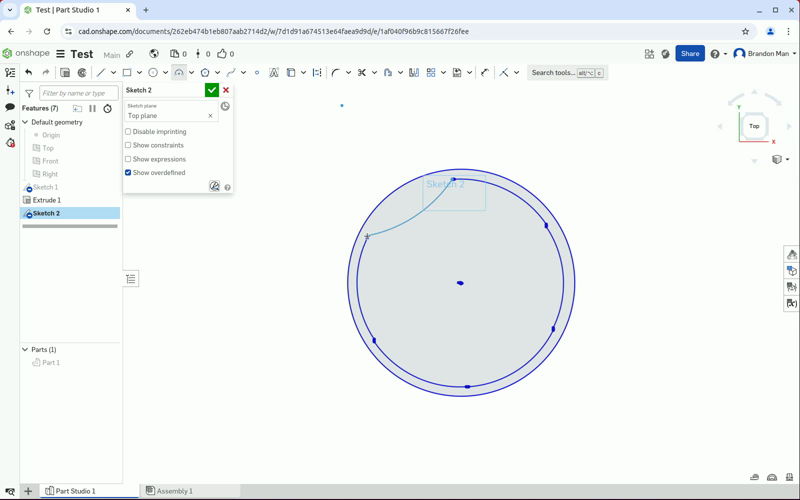
scroll(6)
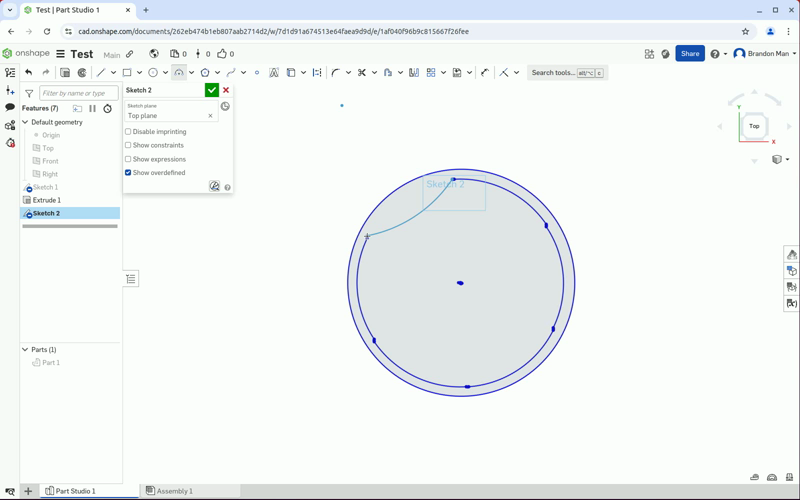
scroll(6)
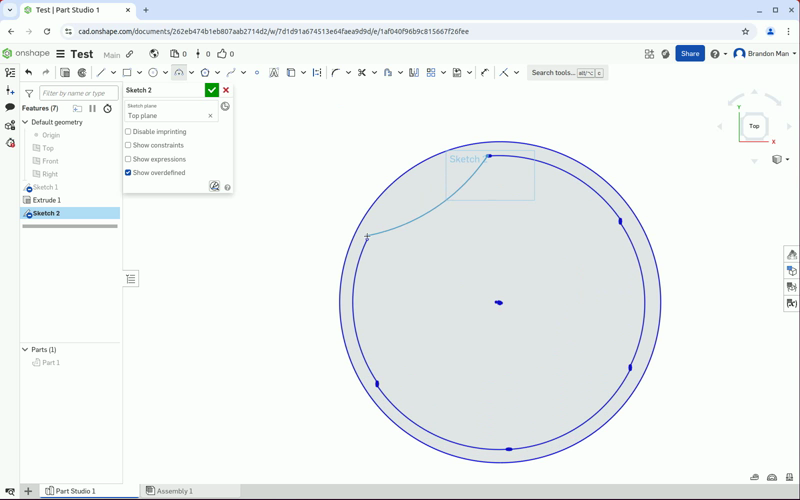
scroll(6)
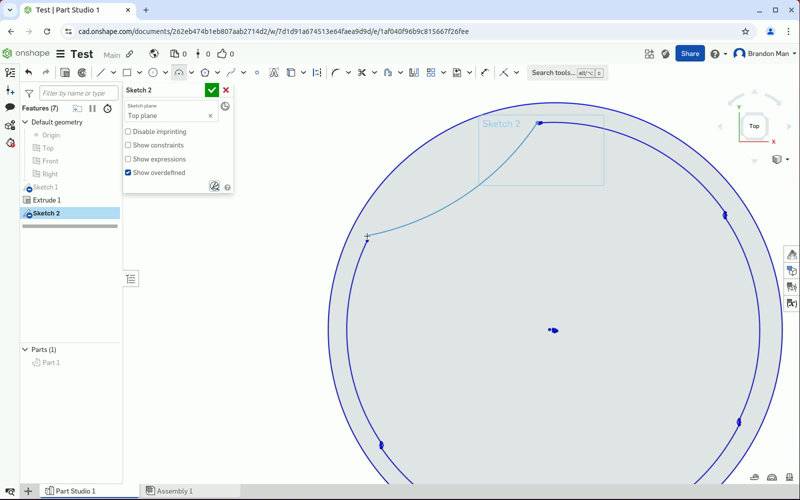
scroll(6)
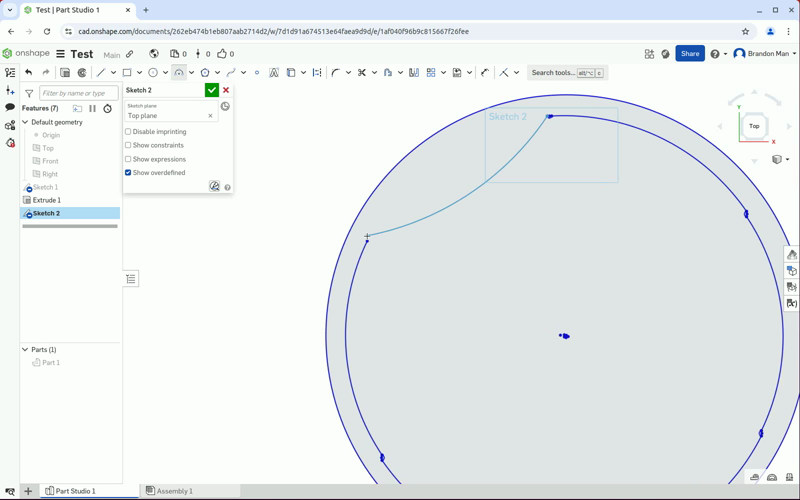
scroll(6)
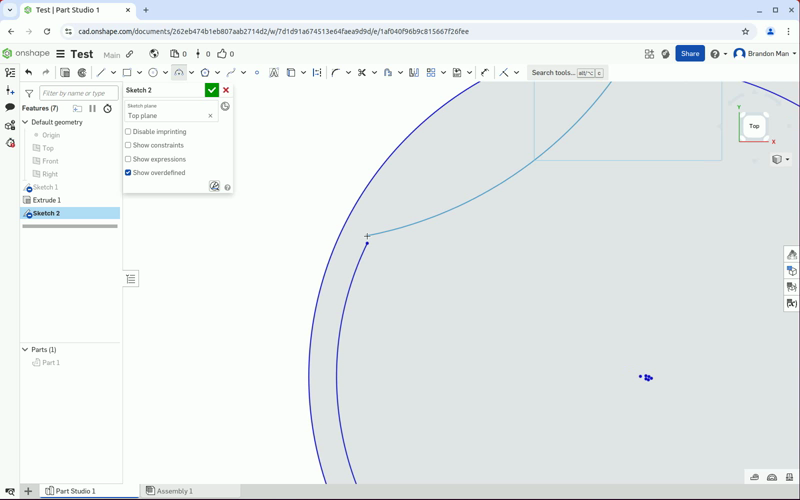
scroll(6)
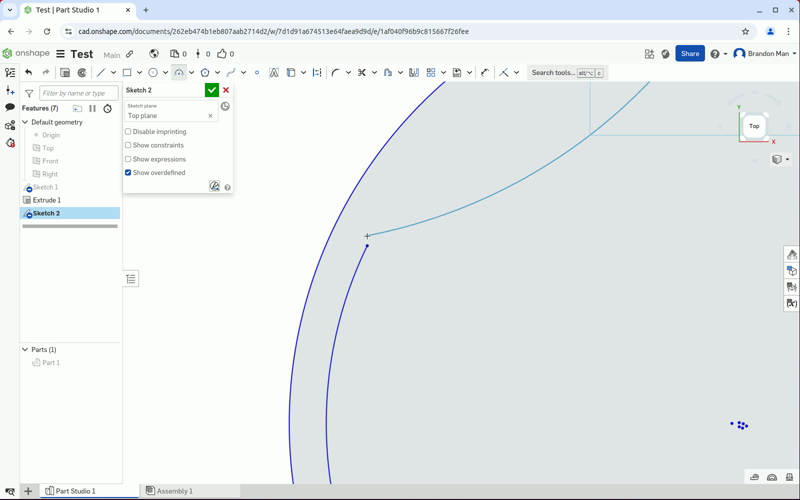
scroll(6)
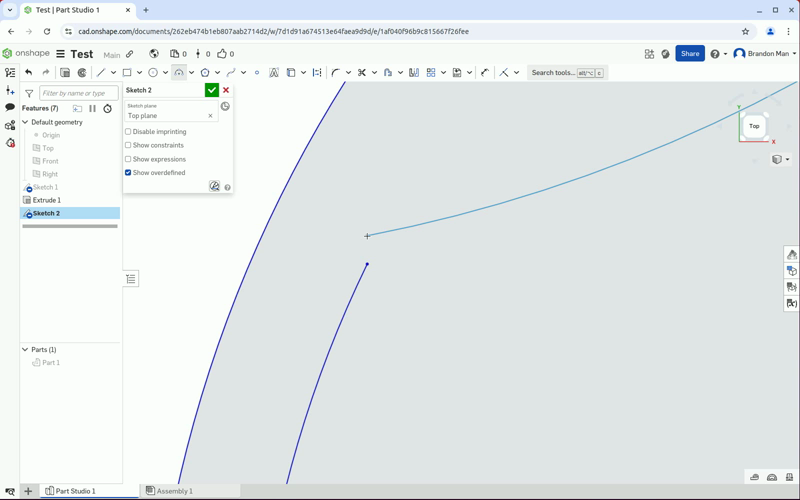
click(367, 235)
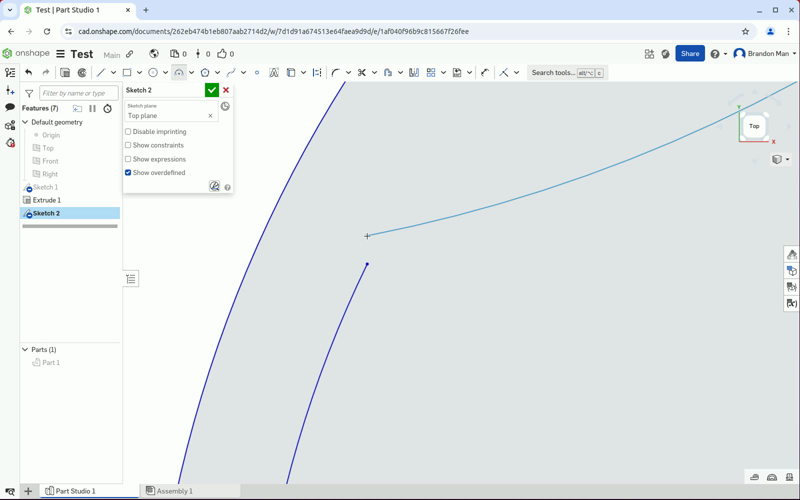
scroll(-6)
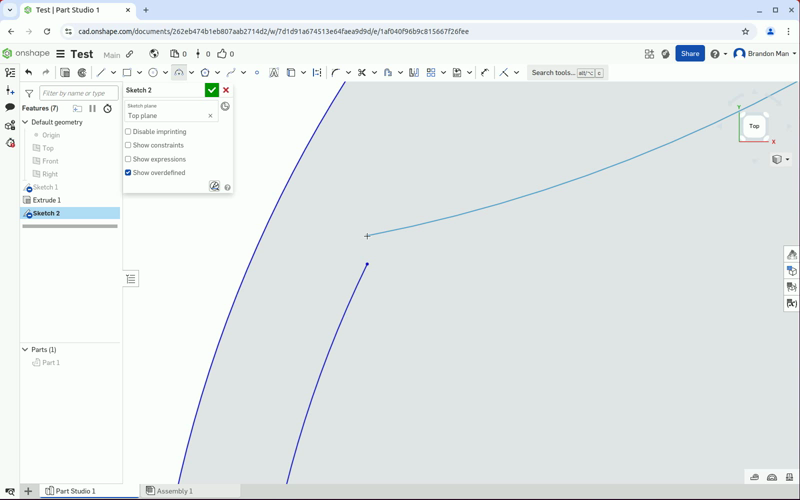
scroll(-6)
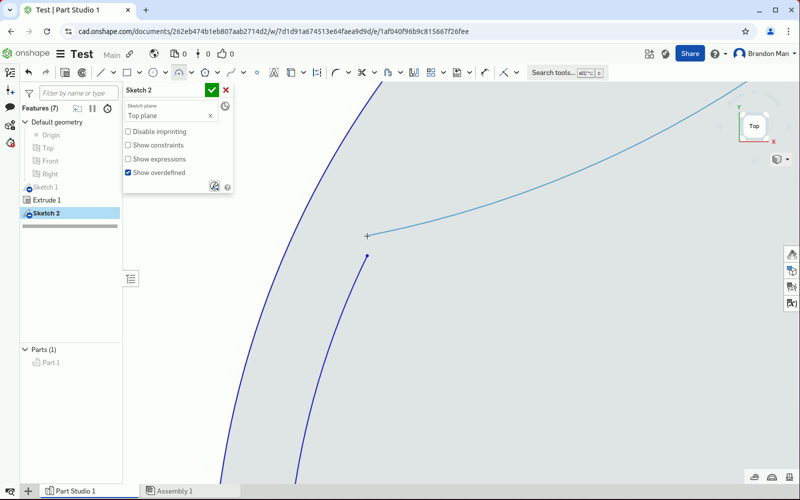
scroll(-6)
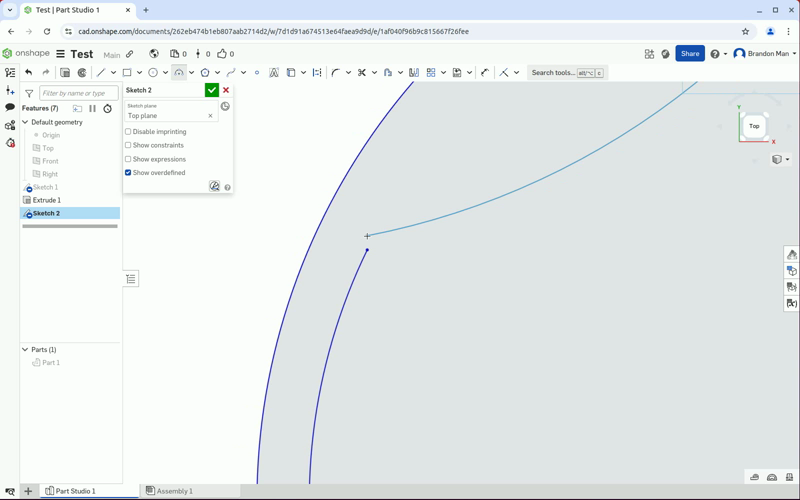
scroll(-6)
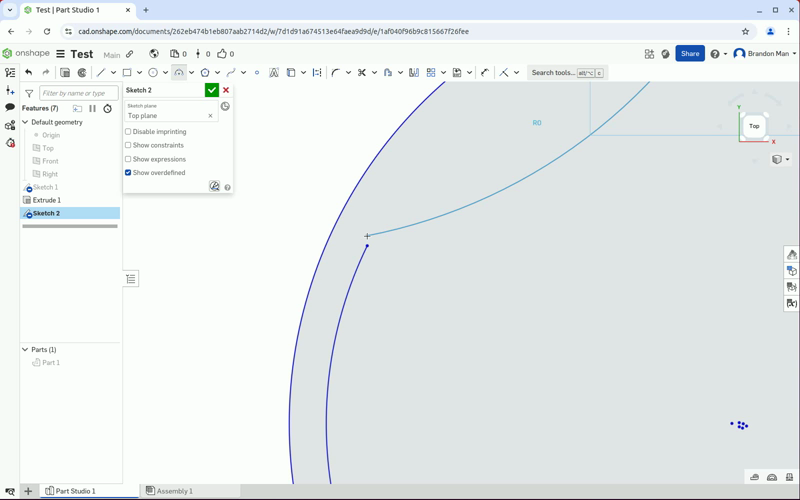
scroll(-6)
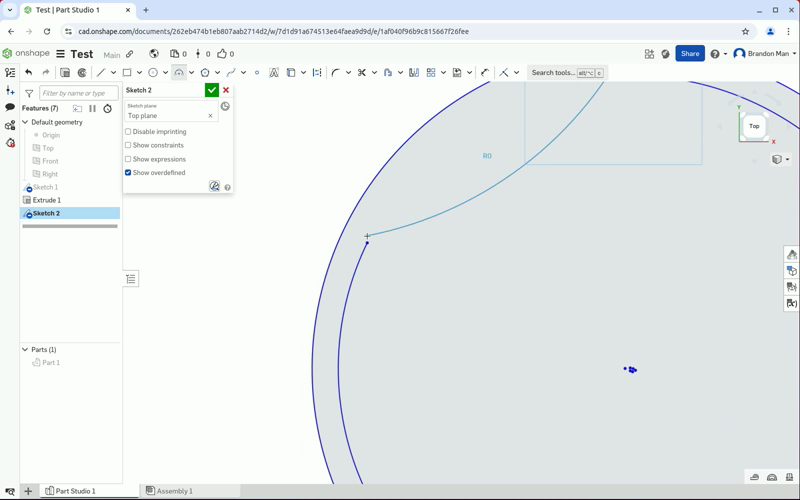
scroll(-6)
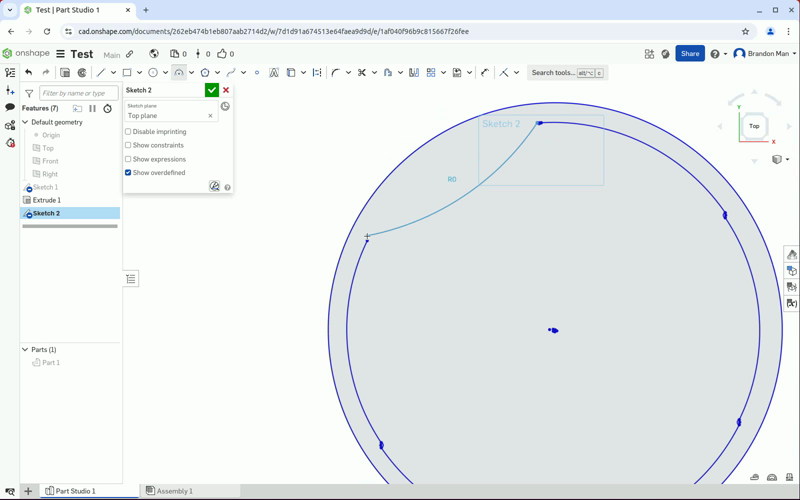
scroll(-6)
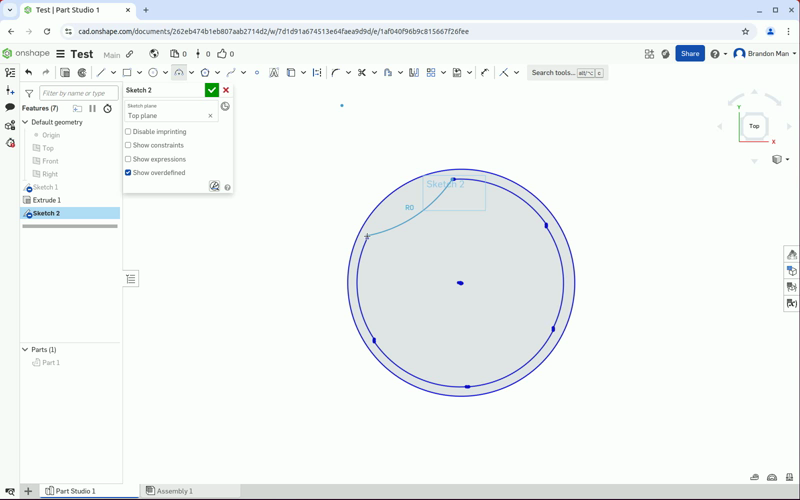
mouse_move(401, 196)
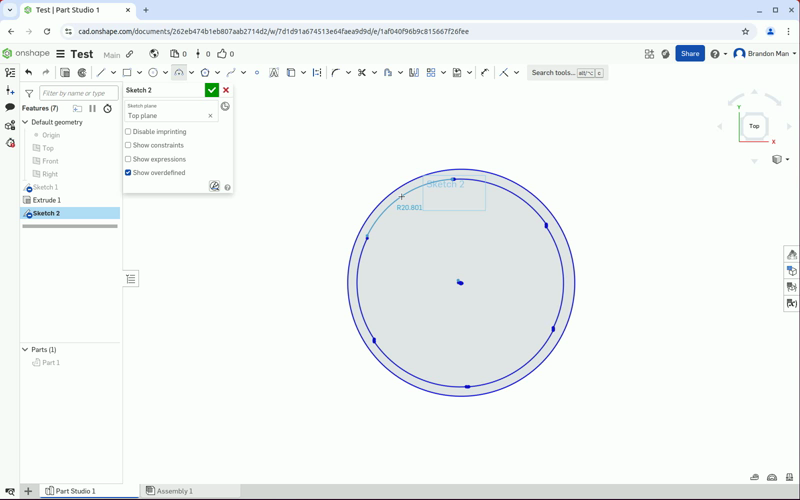
click(401, 196)
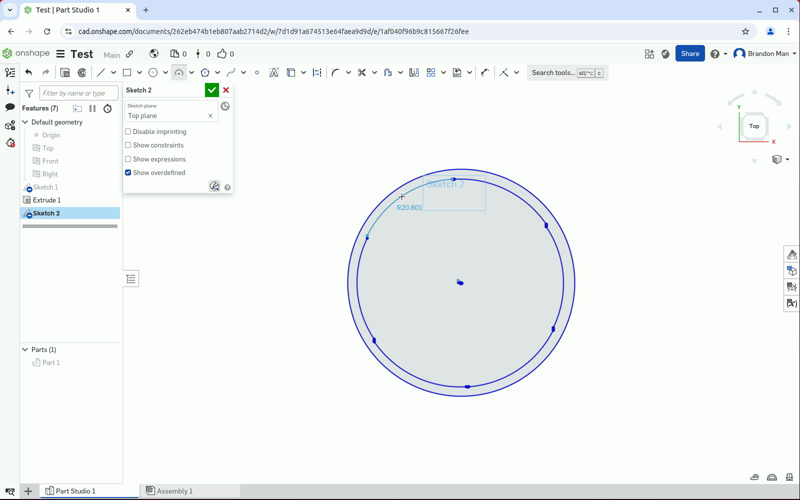
key_up(shift)
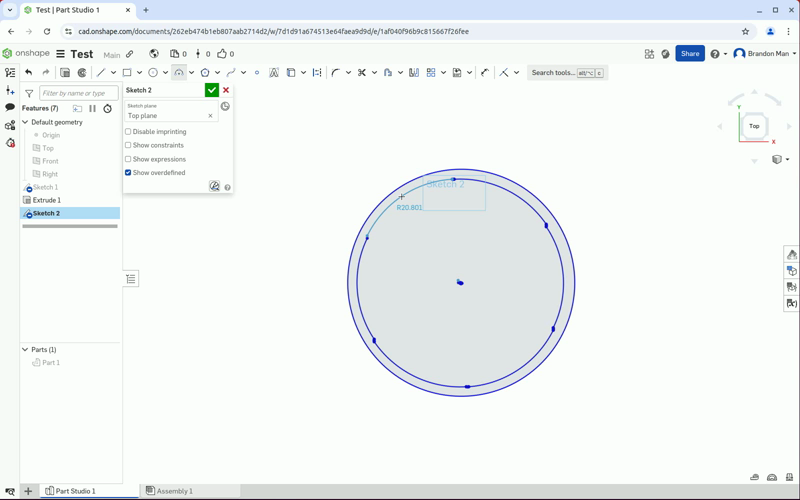
mouse_move(367, 235)
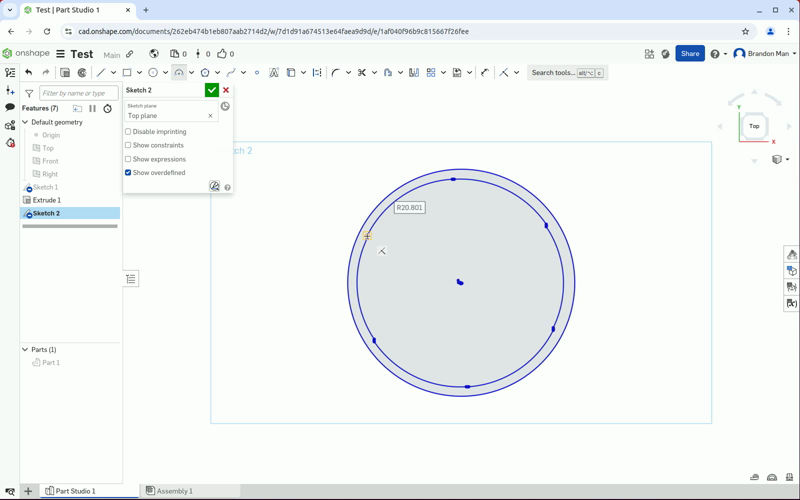
scroll(6)
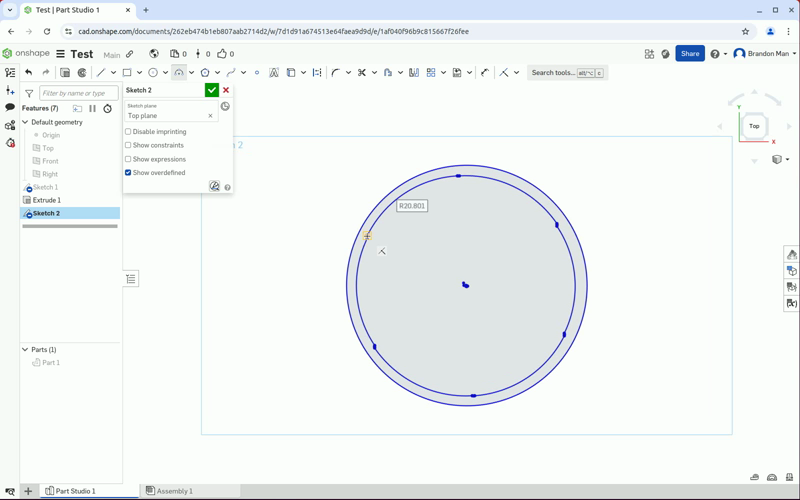
scroll(6)
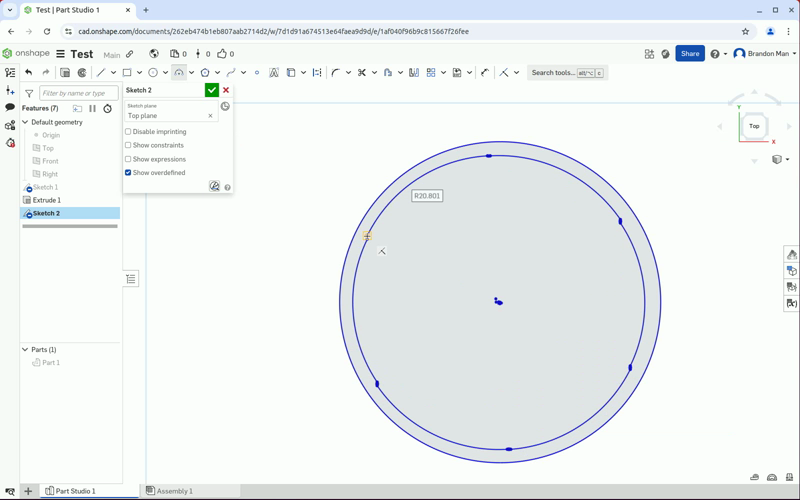
scroll(6)
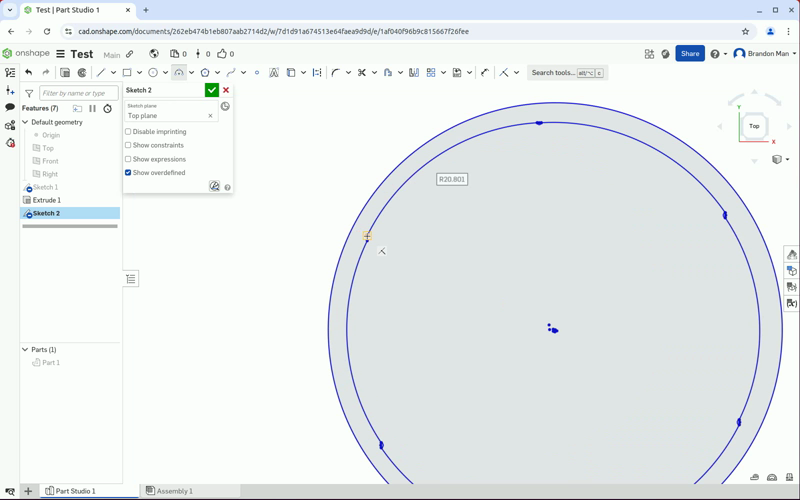
scroll(6)
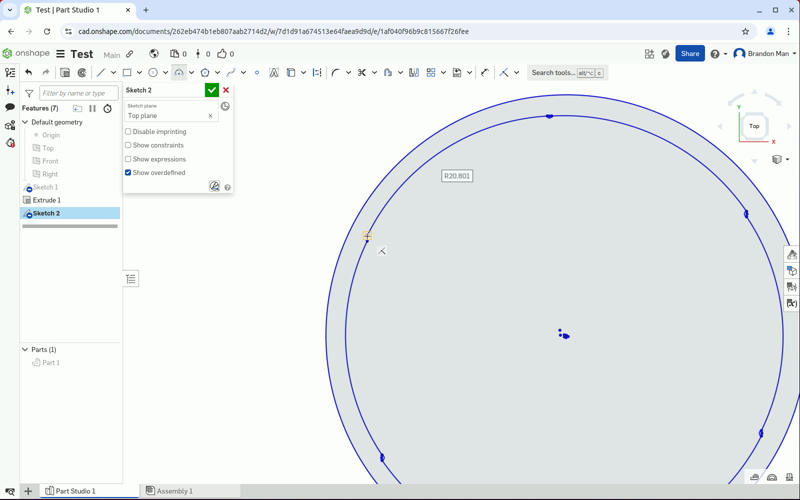
scroll(6)
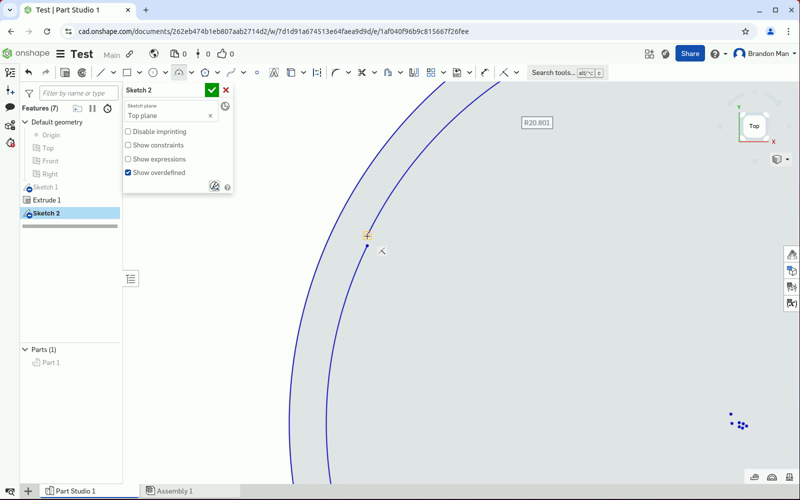
scroll(6)
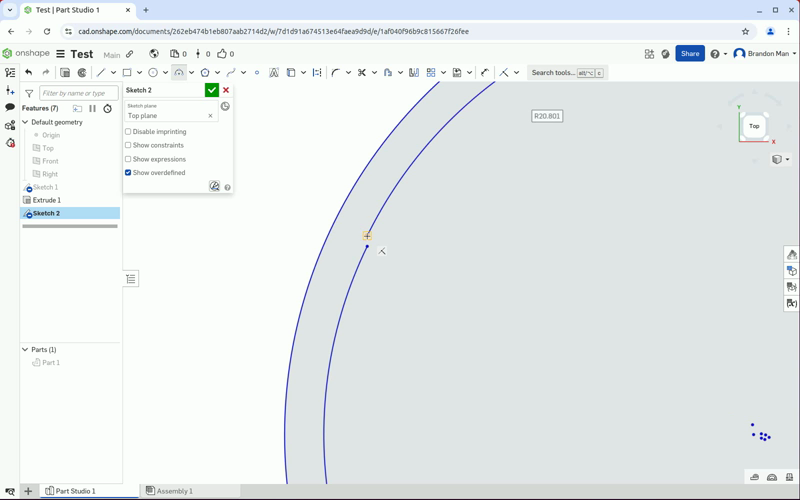
scroll(6)
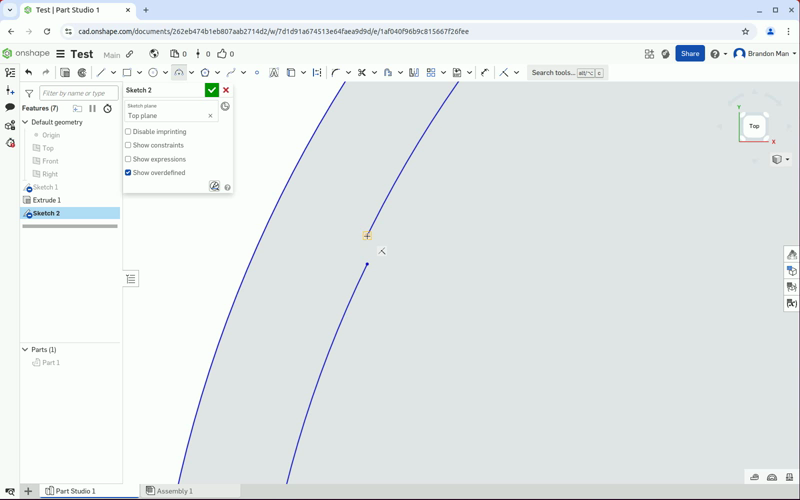
click(367, 235)
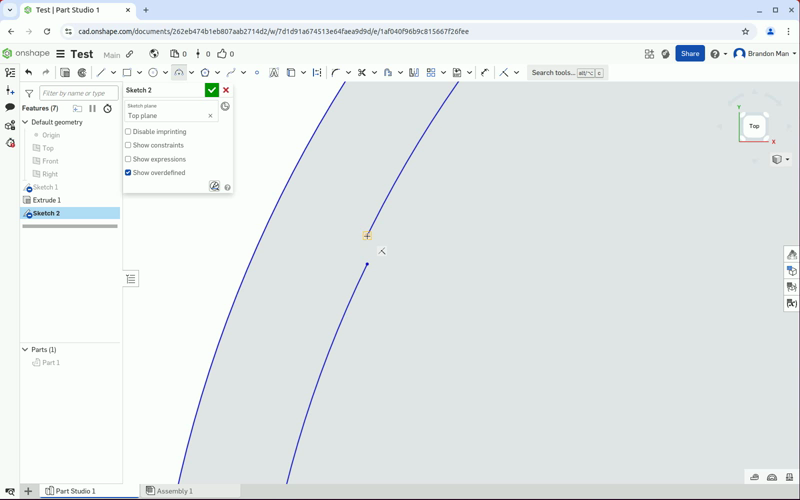
scroll(-6)
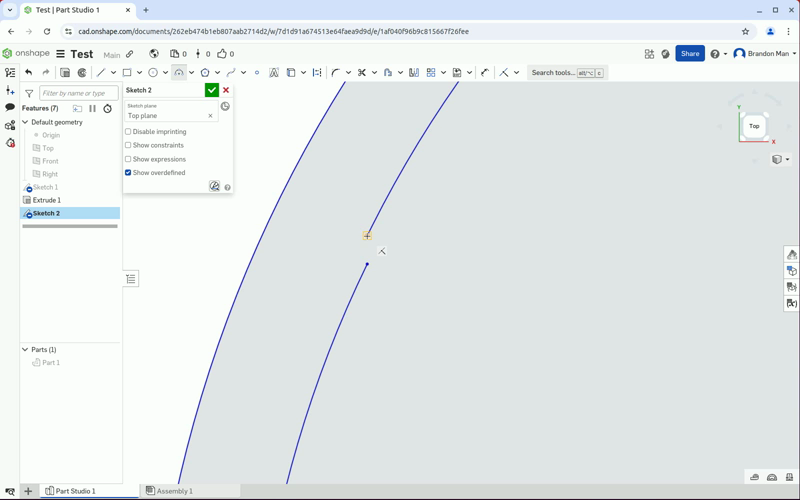
scroll(-6)
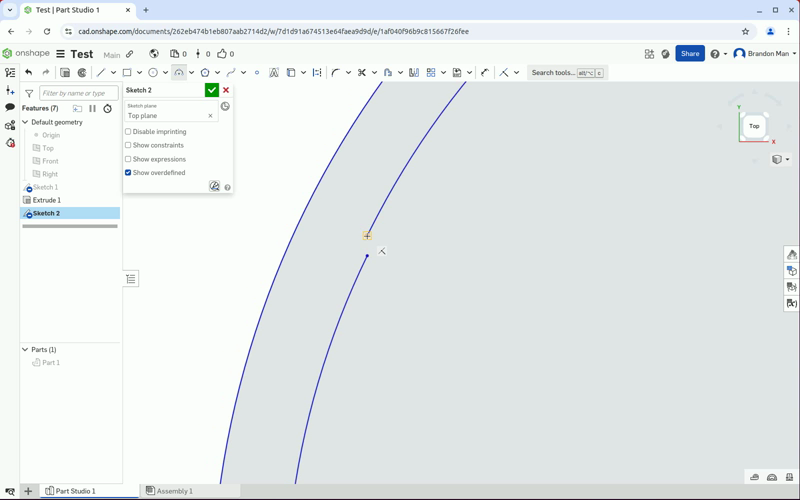
scroll(-6)
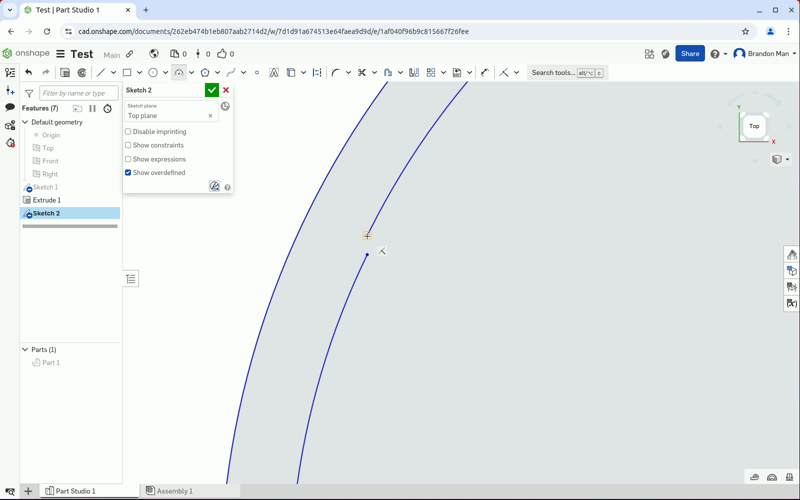
scroll(-6)
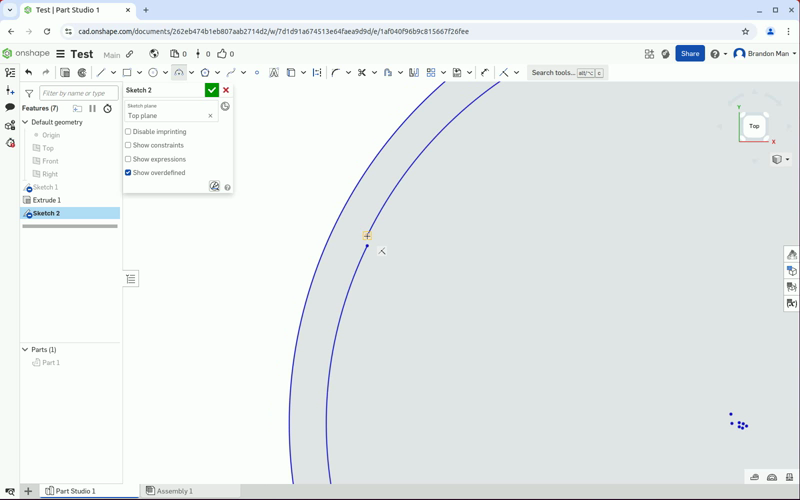
scroll(-6)
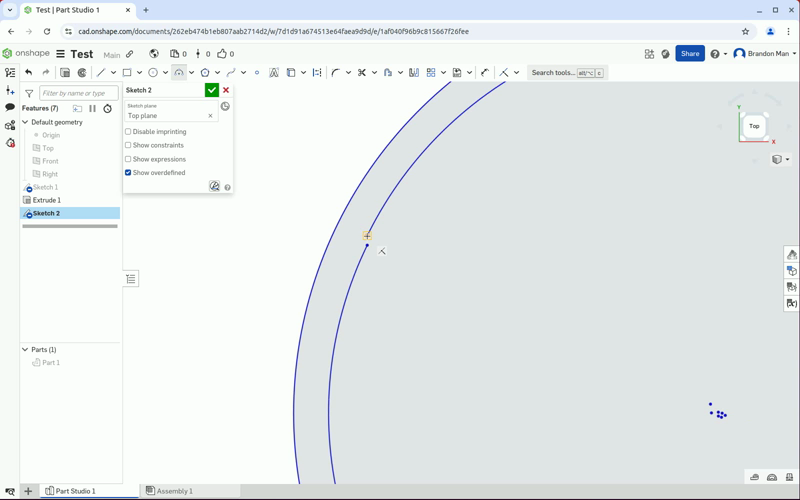
scroll(-6)
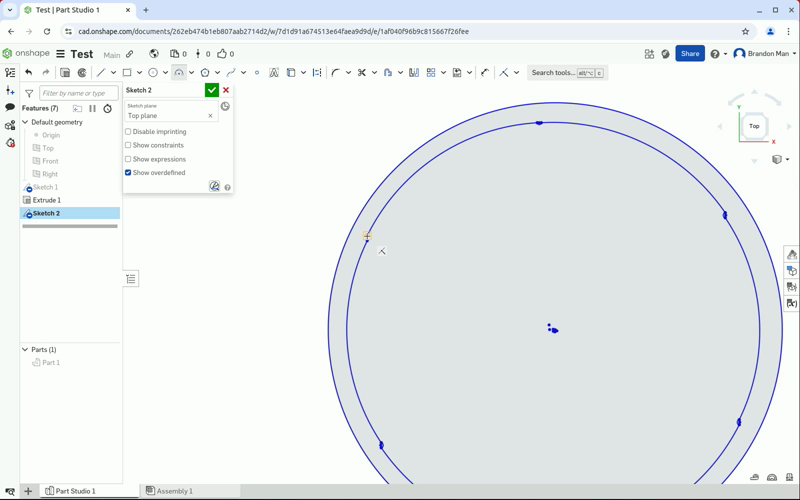
scroll(-6)
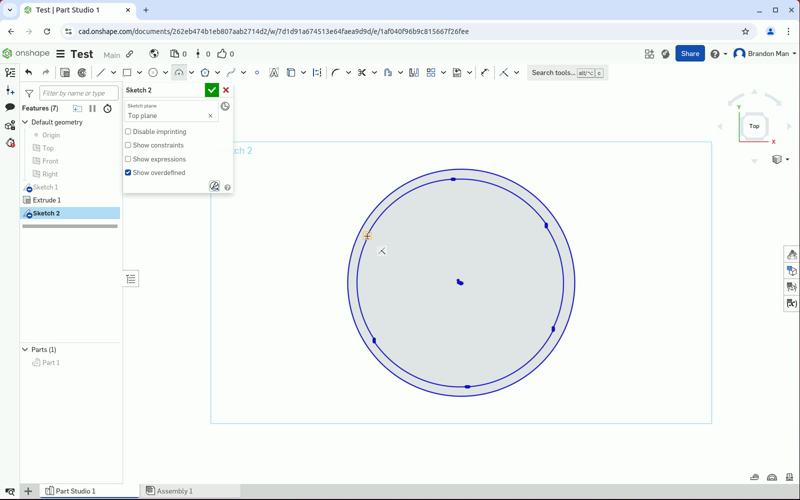
mouse_move(367, 238)
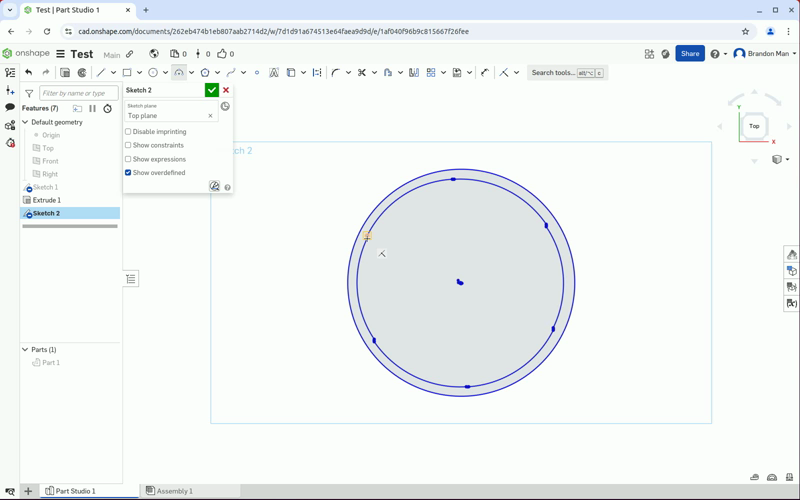
scroll(6)
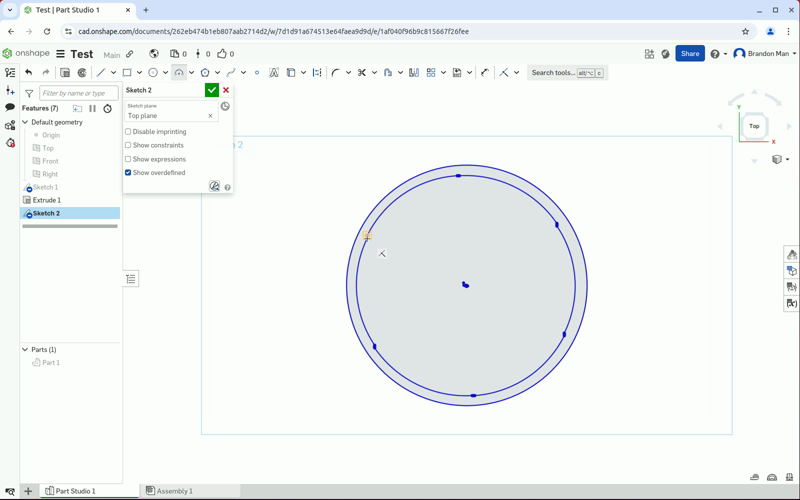
scroll(6)
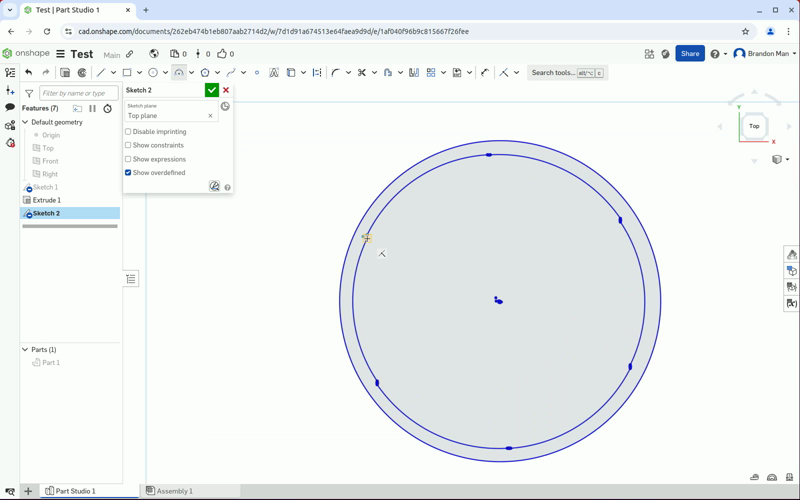
scroll(6)
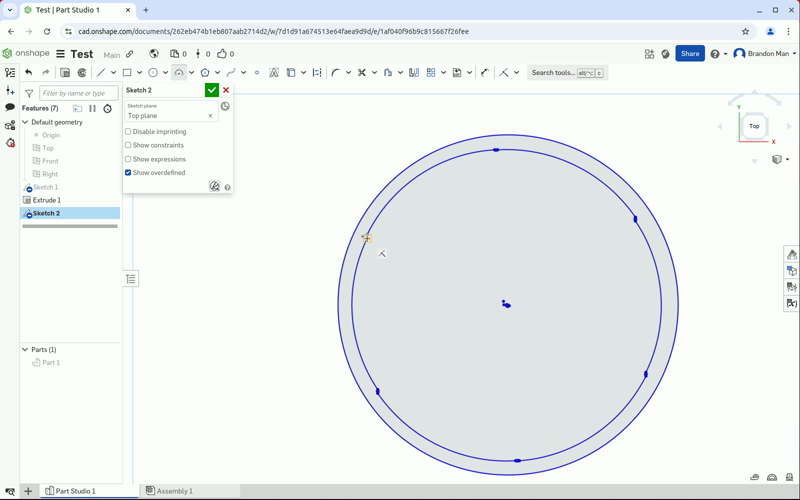
scroll(6)
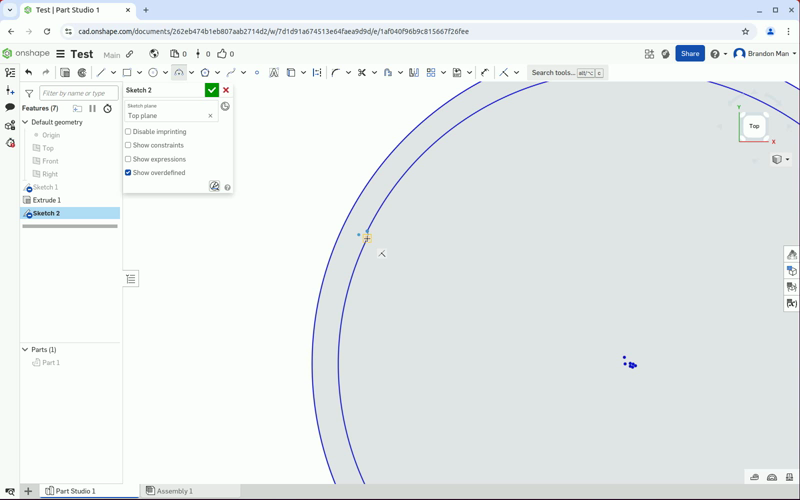
scroll(6)
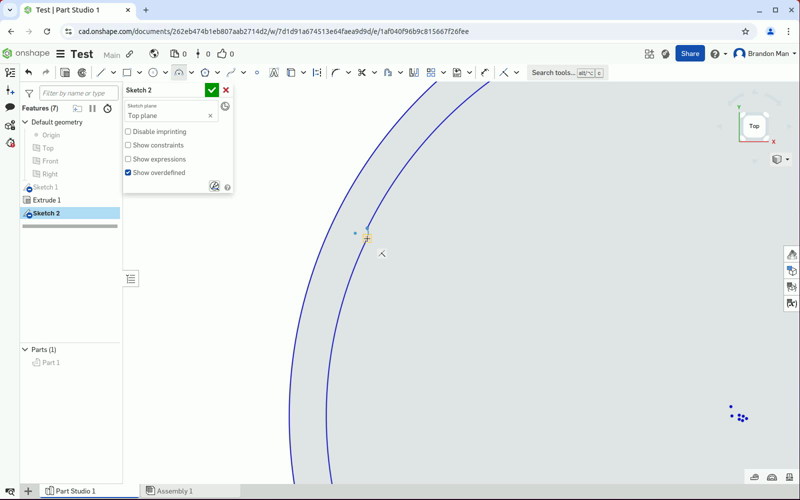
scroll(6)
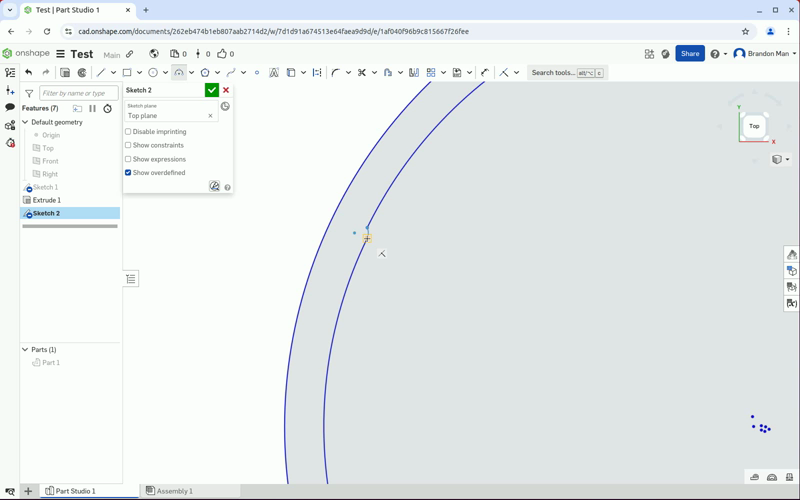
scroll(6)
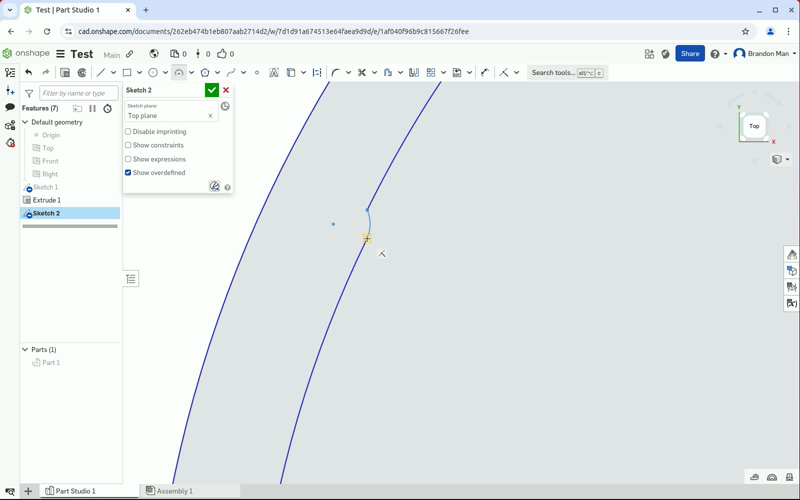
click(367, 238)
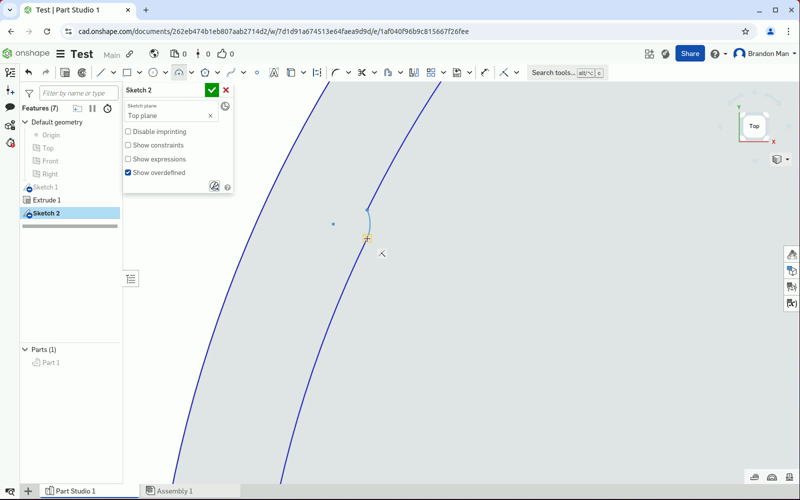
scroll(-6)
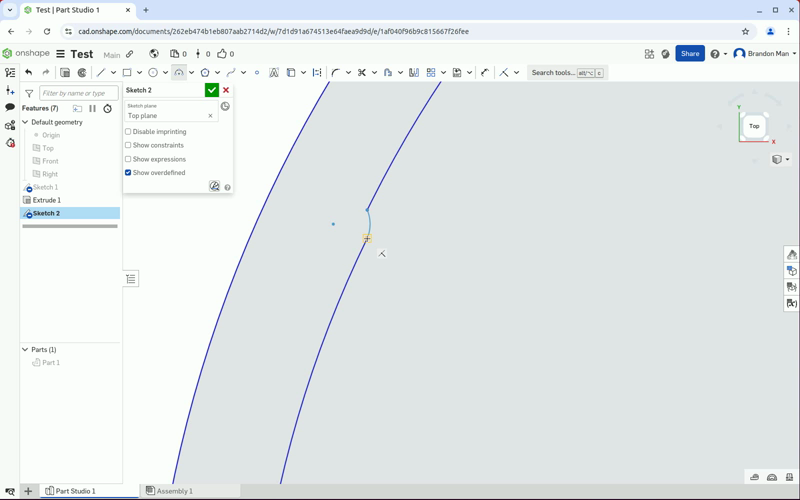
scroll(-6)
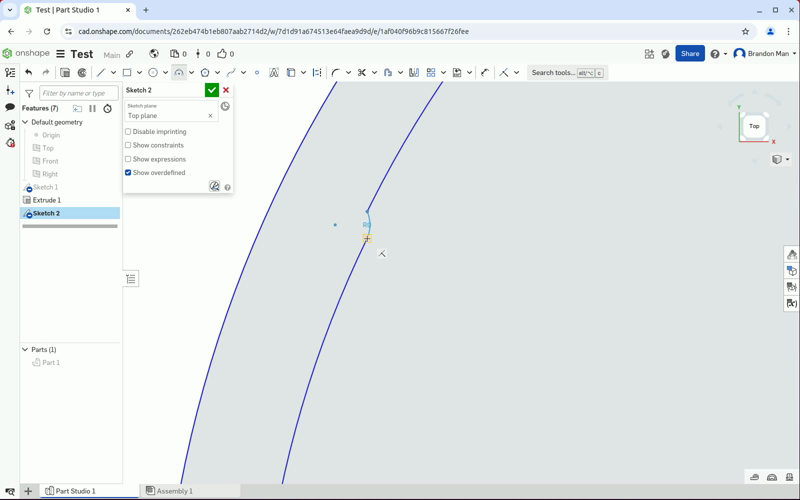
scroll(-6)
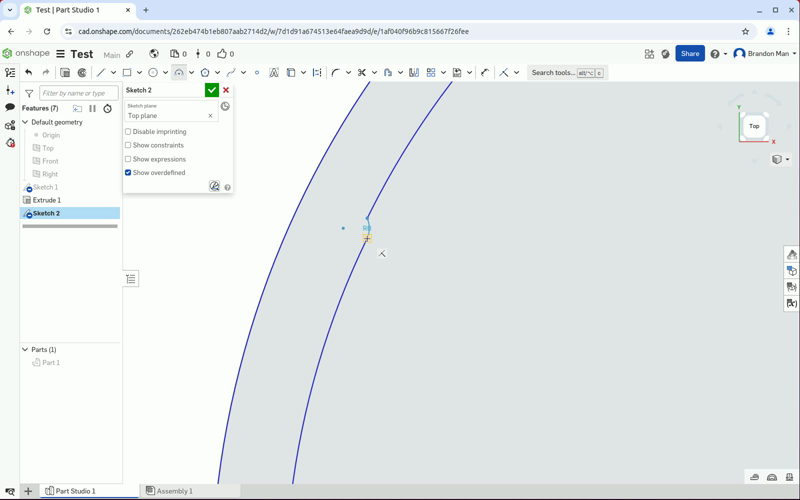
scroll(-6)
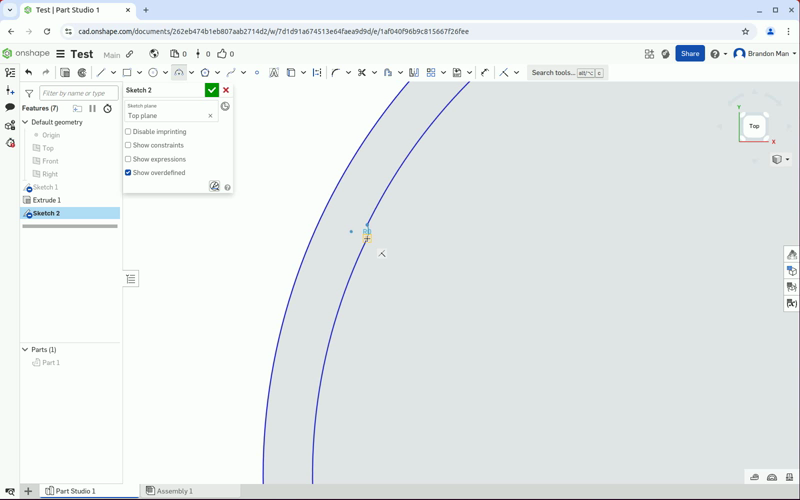
scroll(-6)
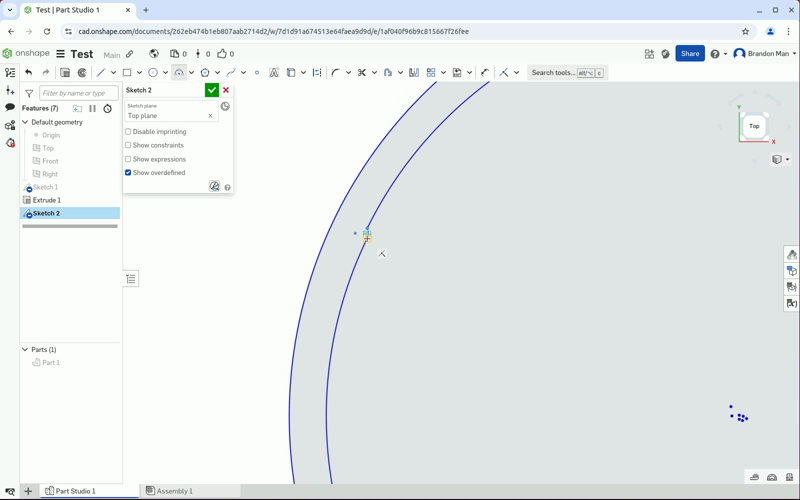
scroll(-6)
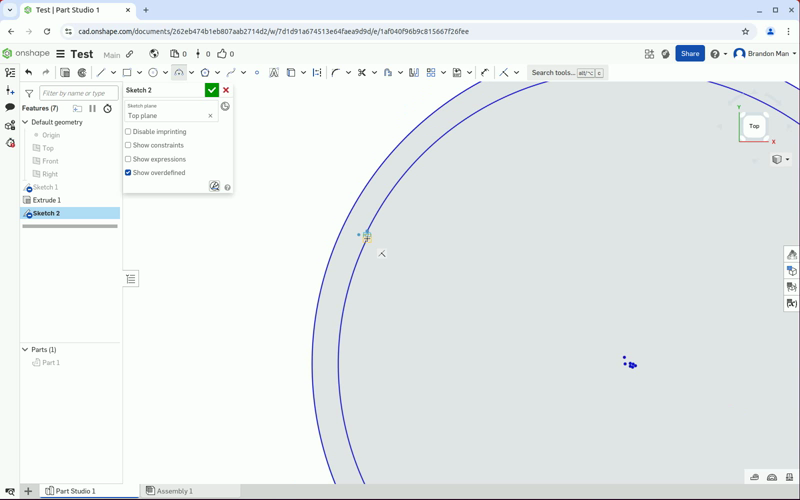
scroll(-6)
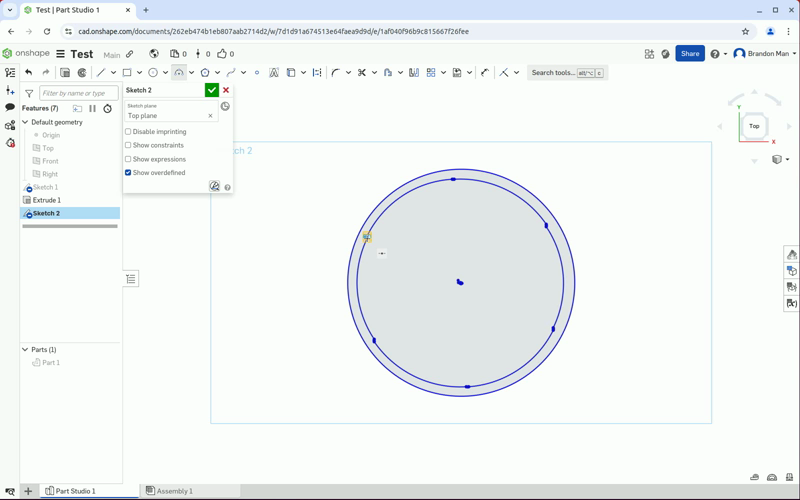
key_down(shift)
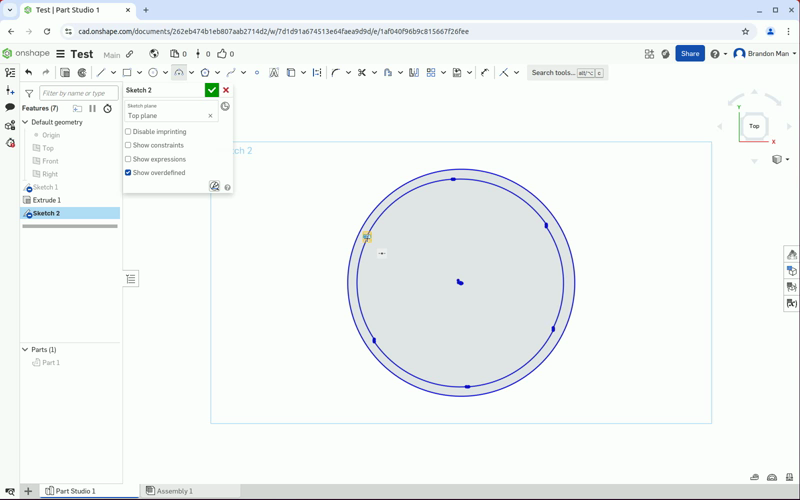
mouse_move(368, 237)
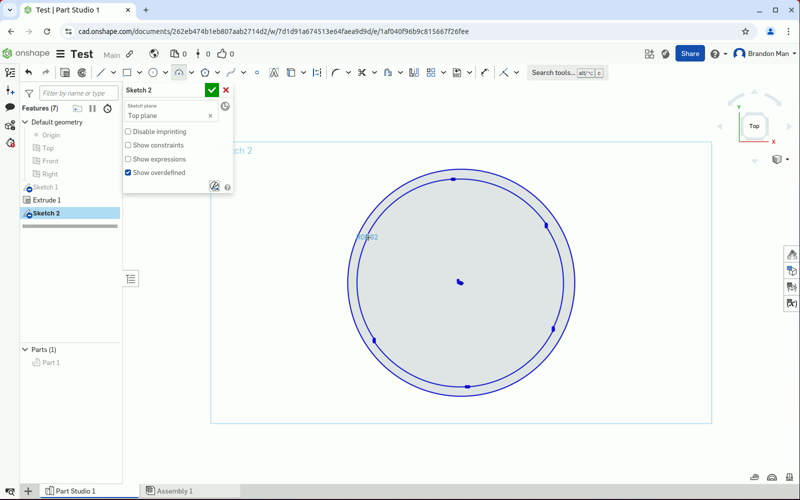
scroll(6)
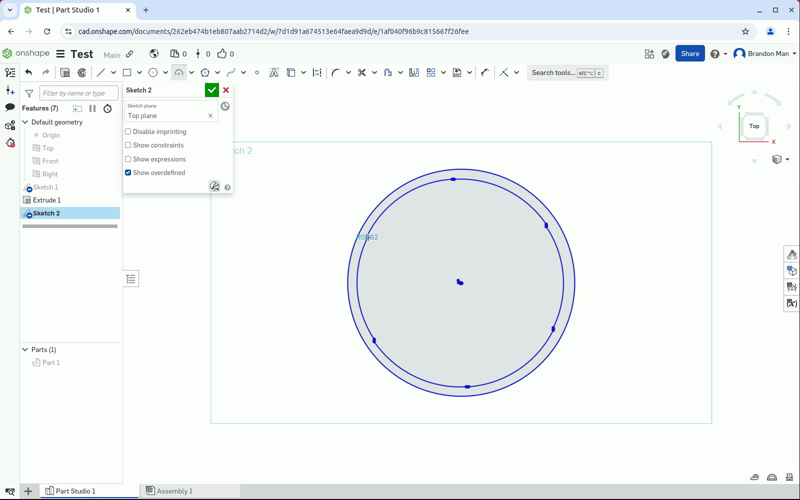
scroll(6)
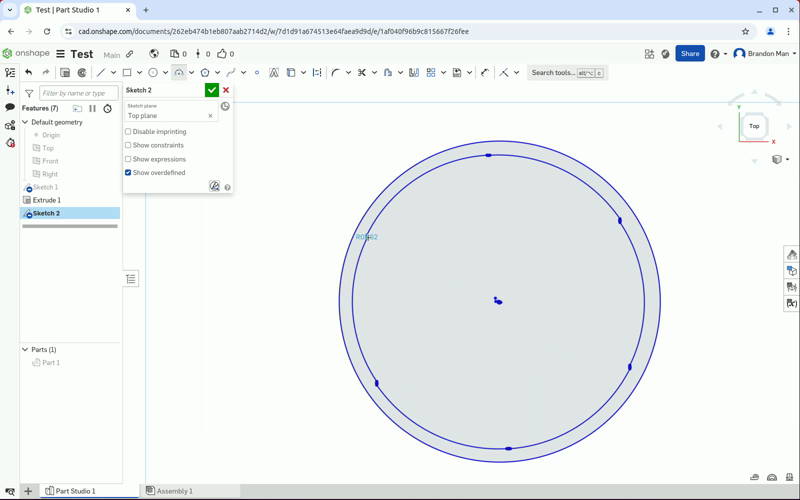
scroll(6)
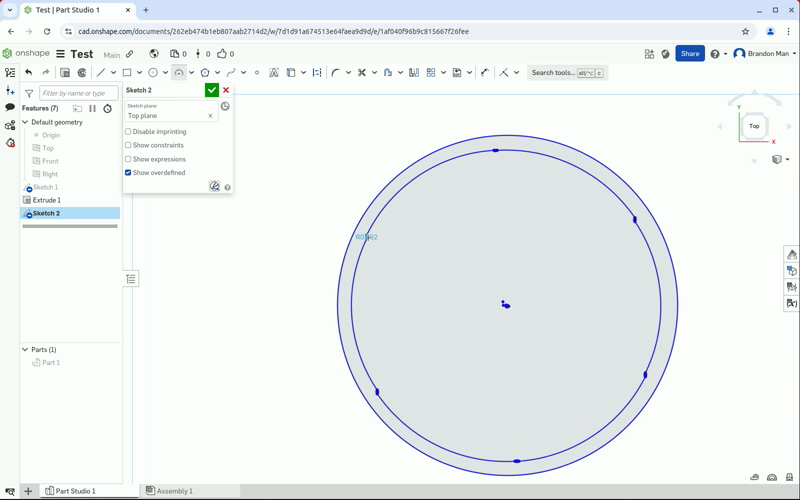
scroll(6)
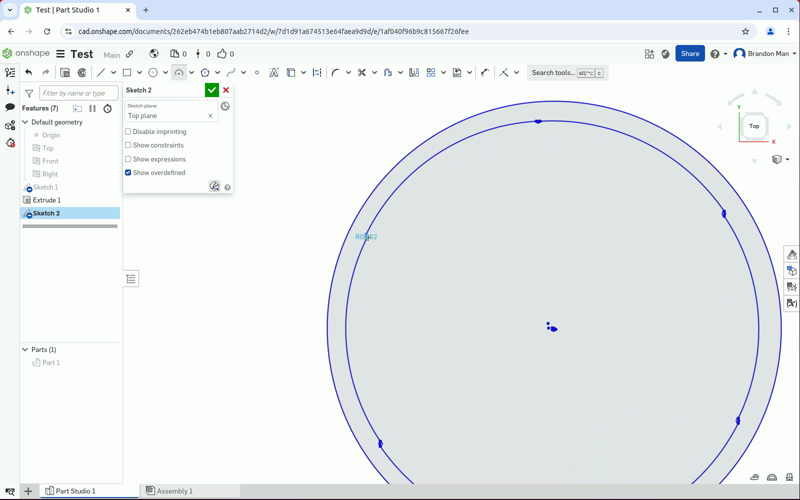
scroll(6)
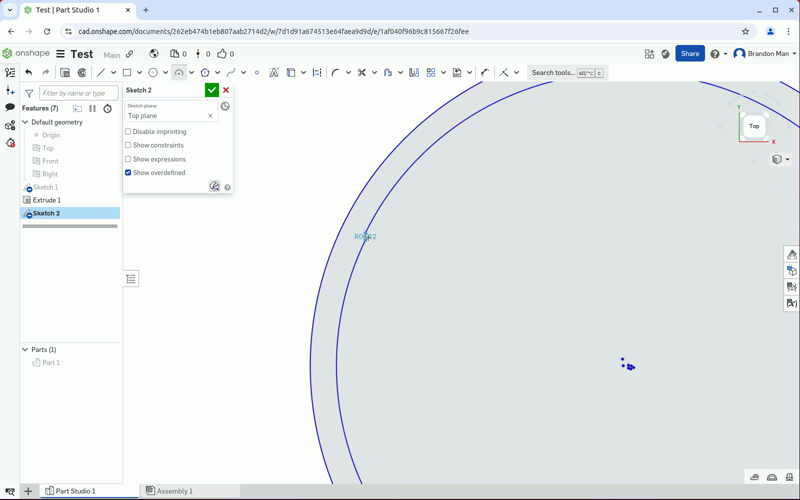
scroll(6)
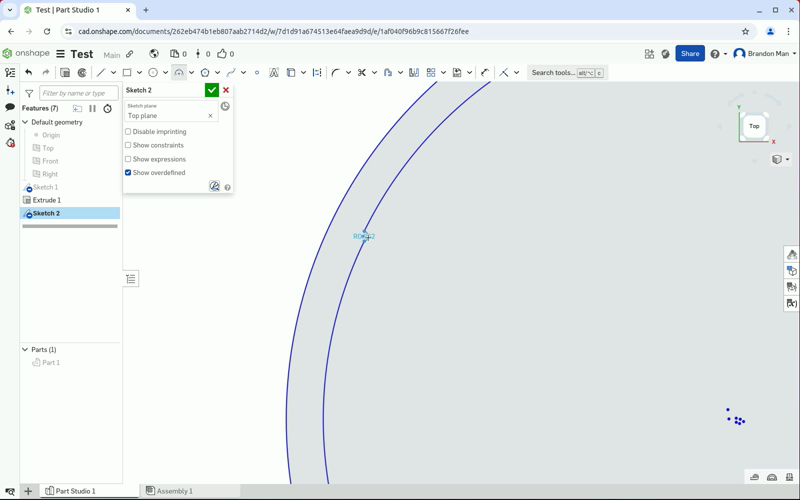
scroll(6)
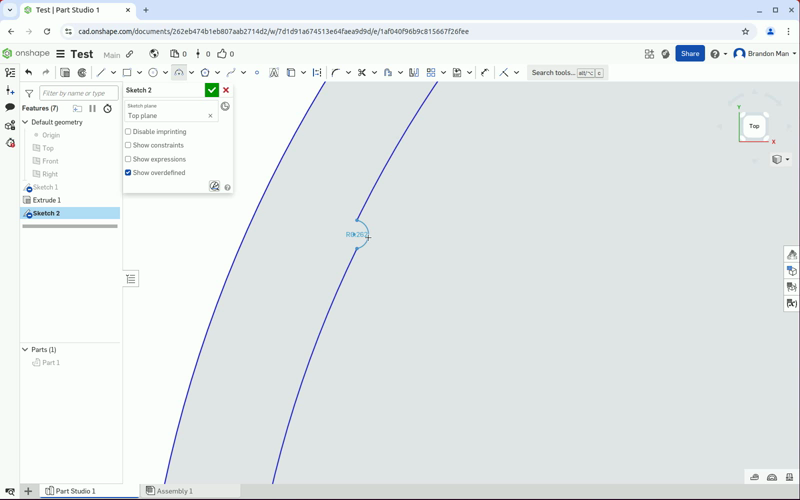
click(368, 237)
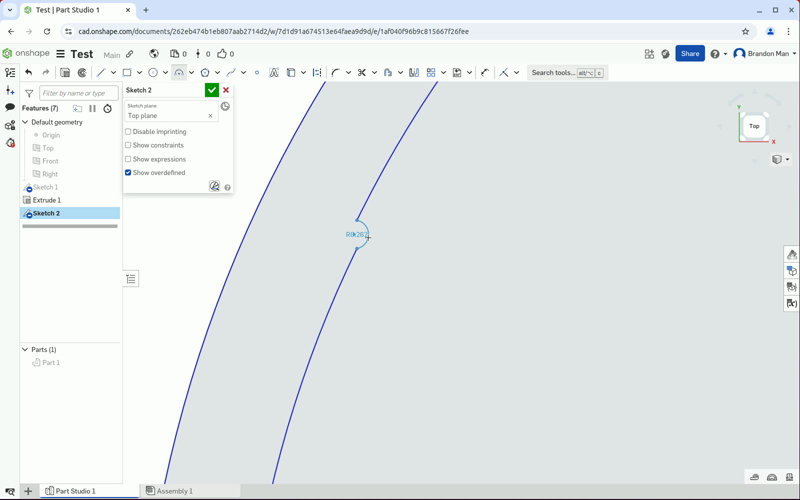
scroll(-6)
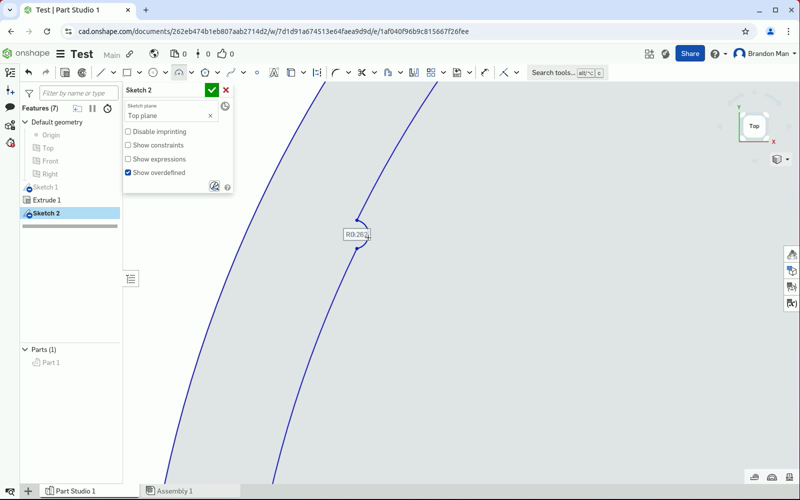
scroll(-6)
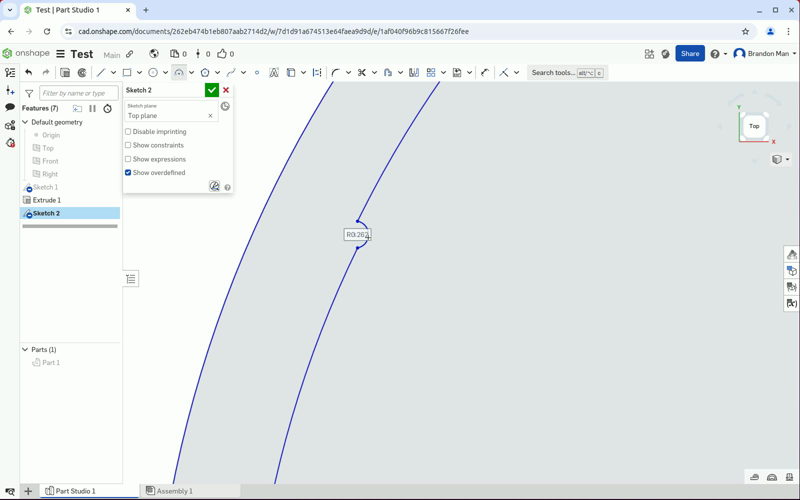
scroll(-6)
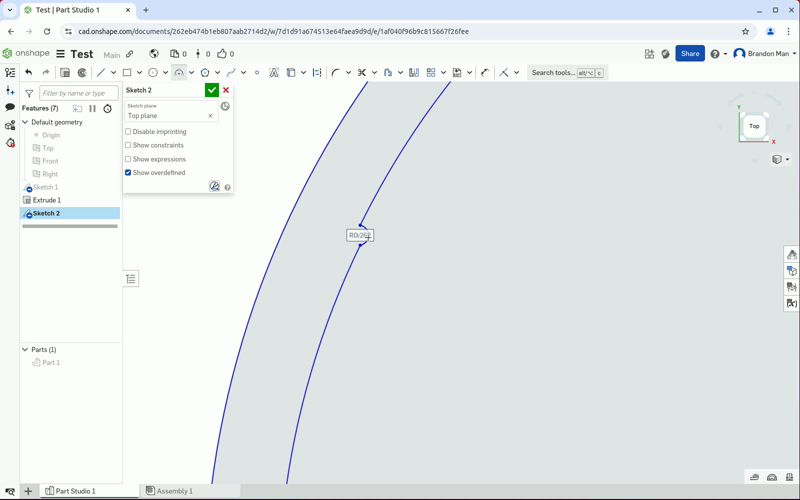
scroll(-6)
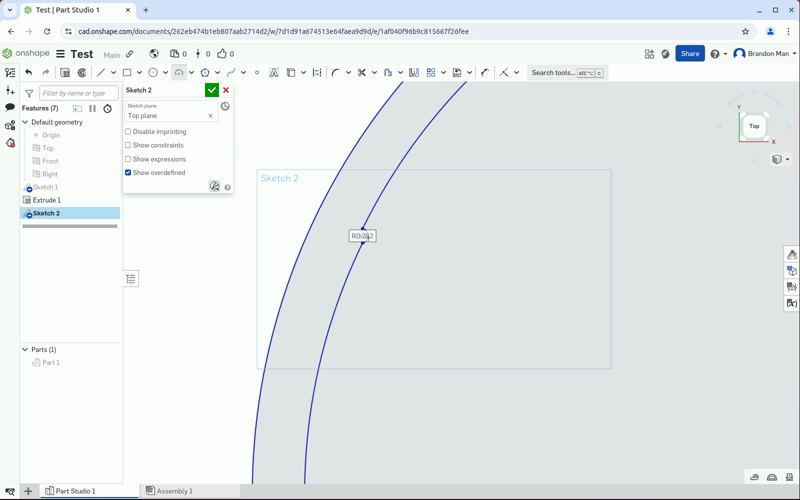
scroll(-6)
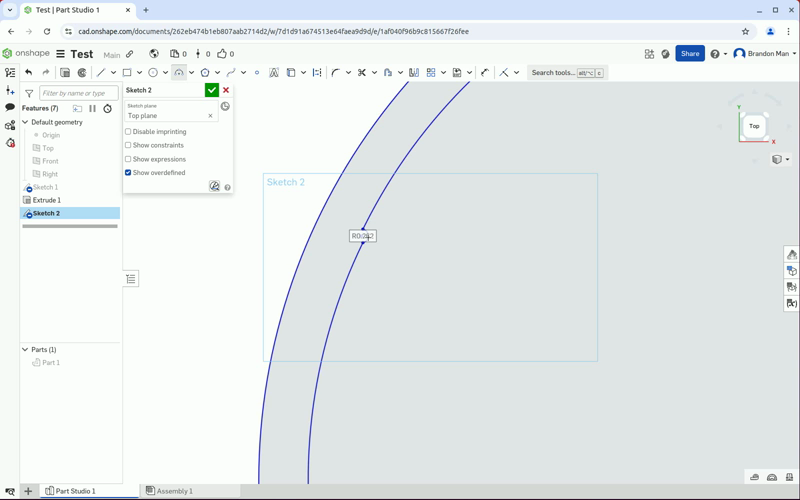
scroll(-6)
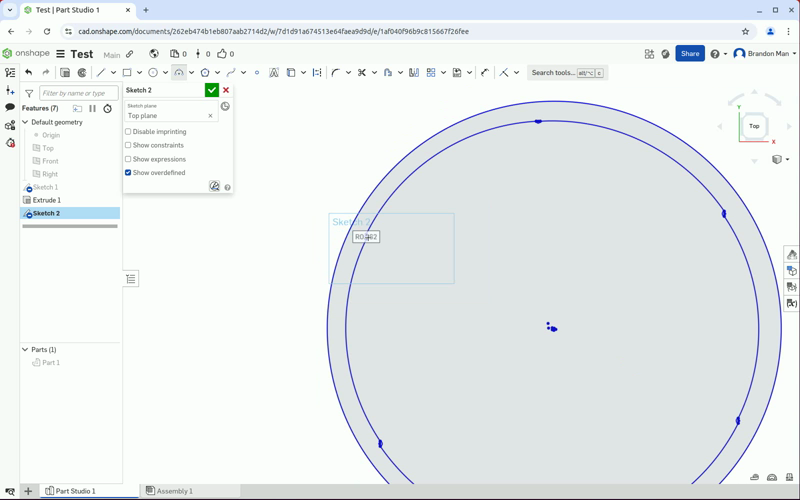
scroll(-6)
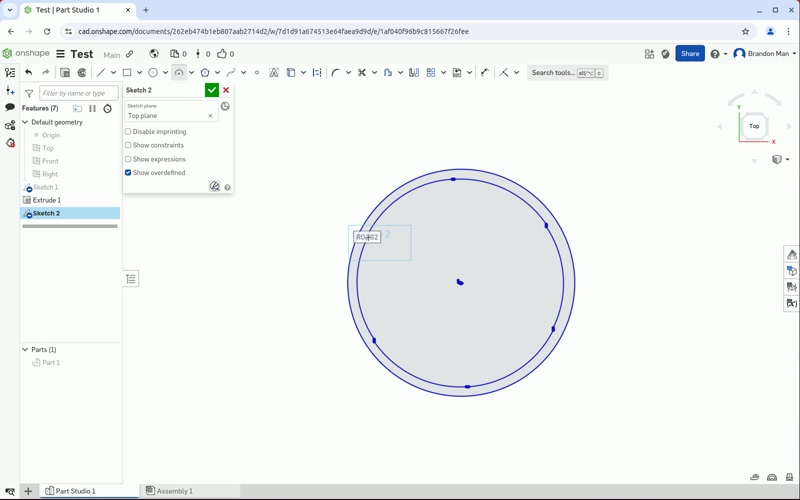
key_up(shift)
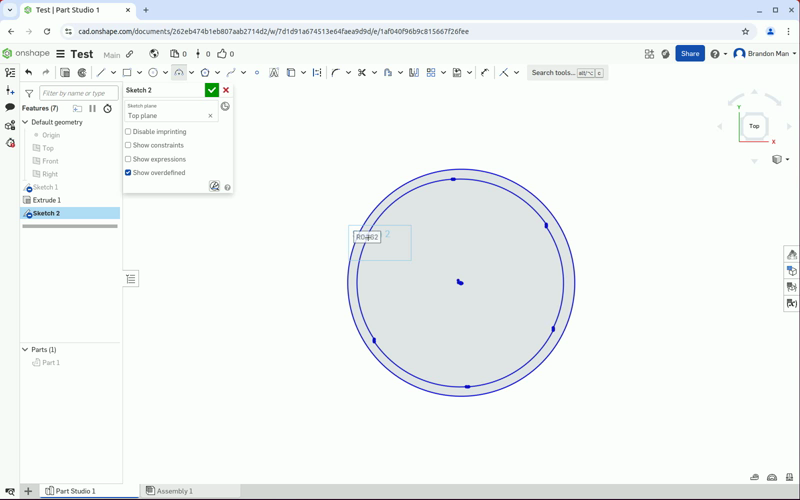
key(esc)
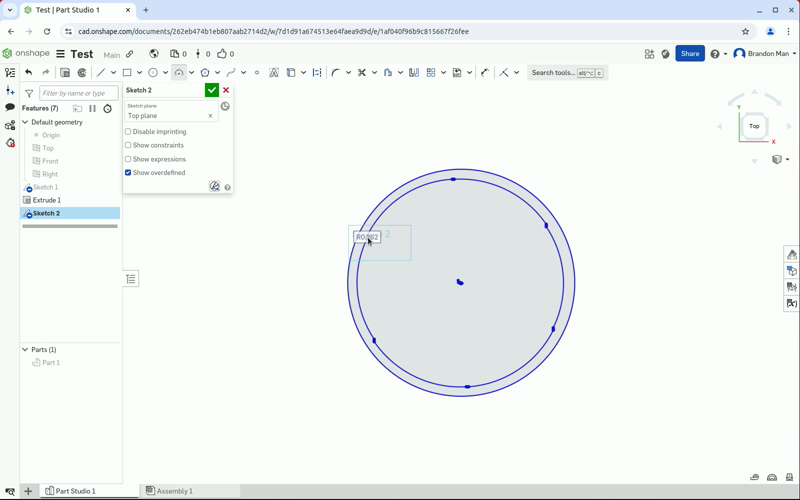
mouse_move(561, 245)
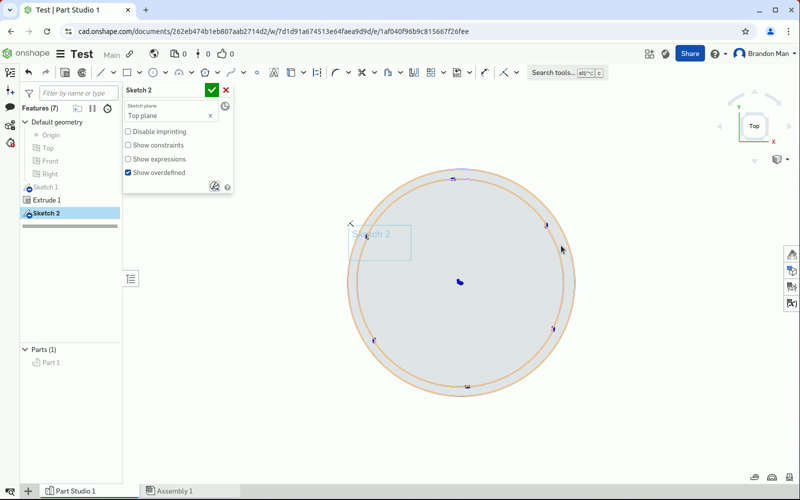
click(561, 245)
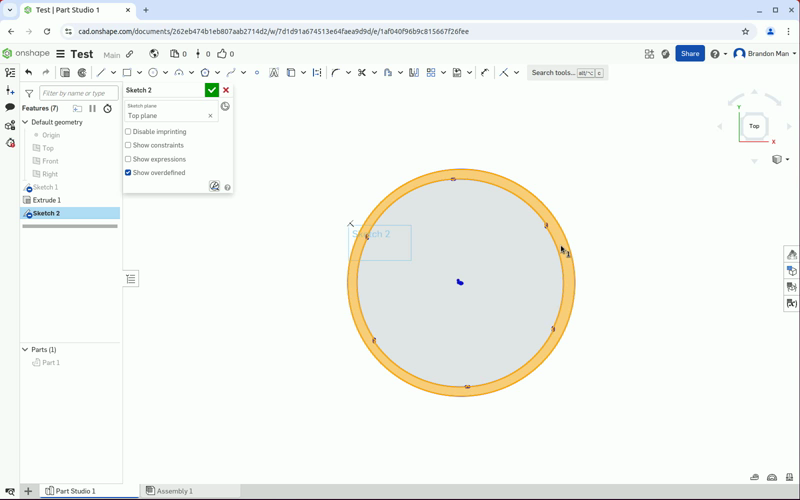
mouse_move(73, 352)
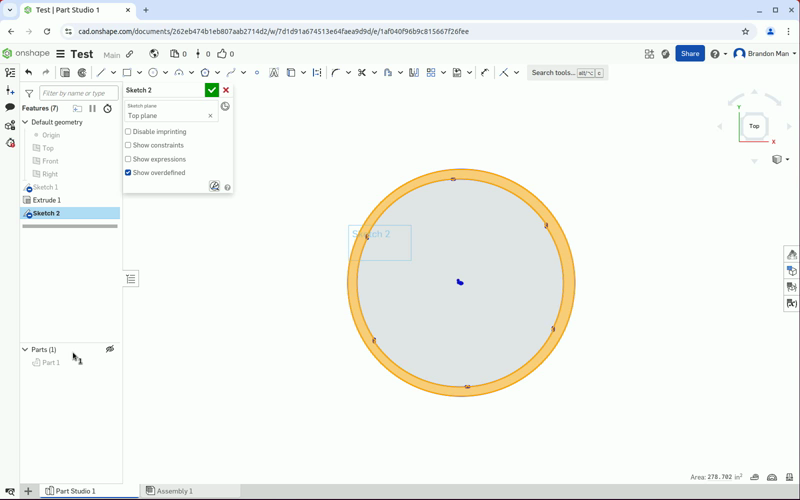
key(shift+y)
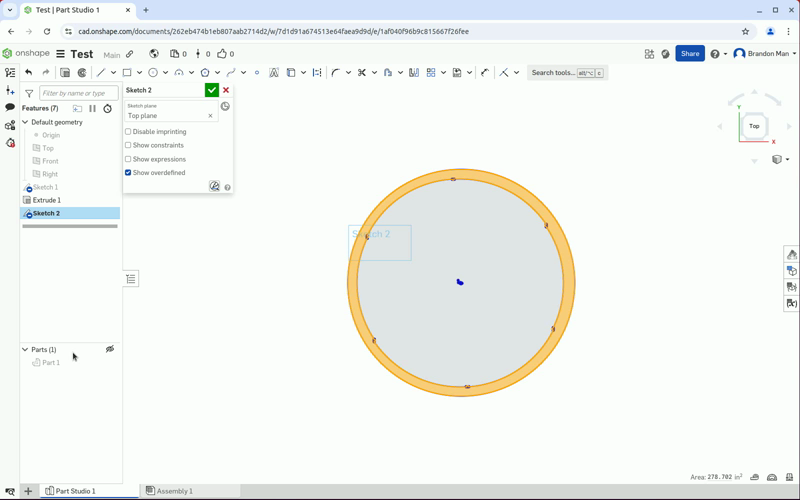
key(shift+e)
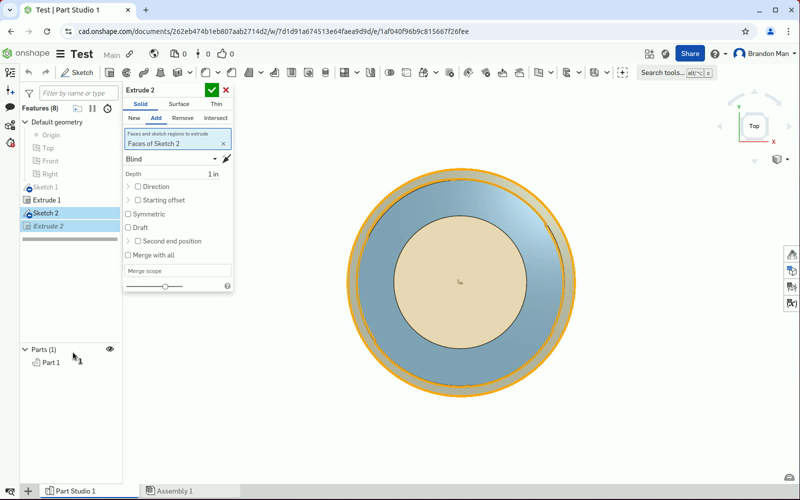
mouse_move(143, 106)
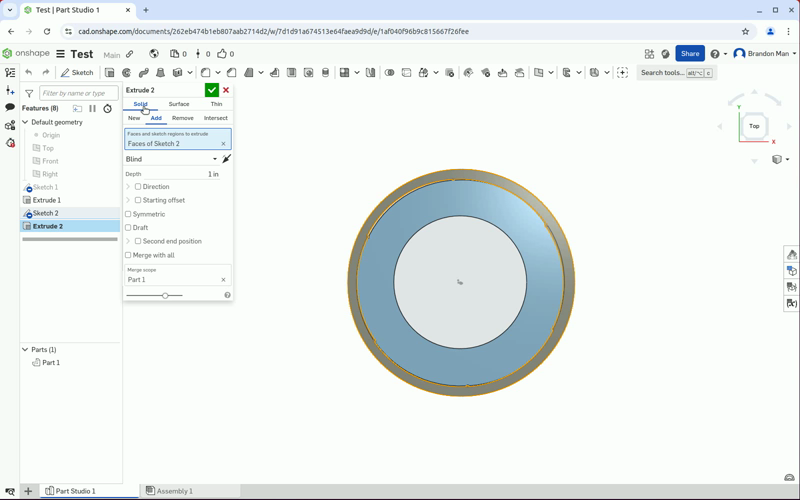
click(143, 106)
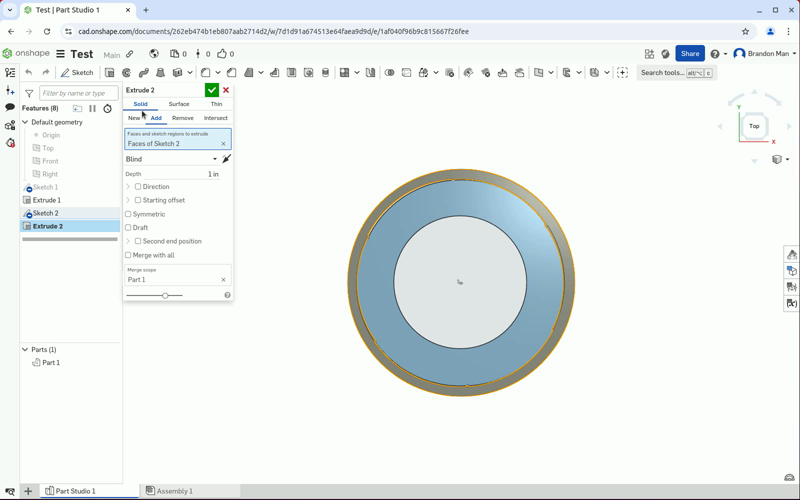
mouse_move(137, 120)
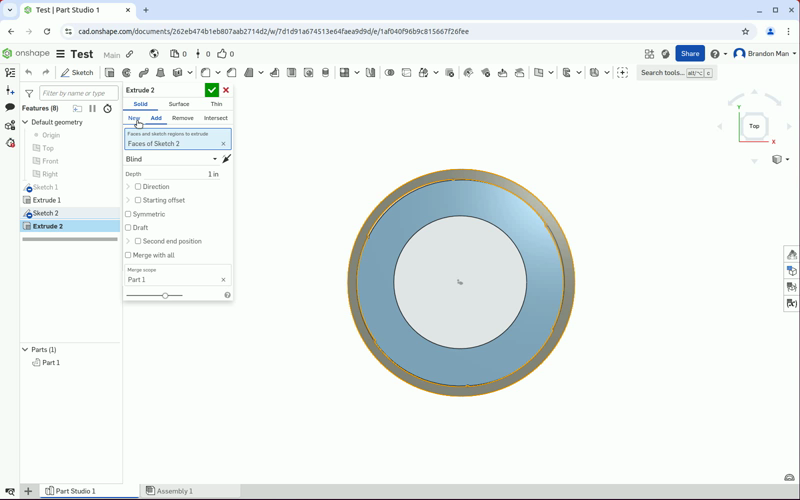
click(137, 120)
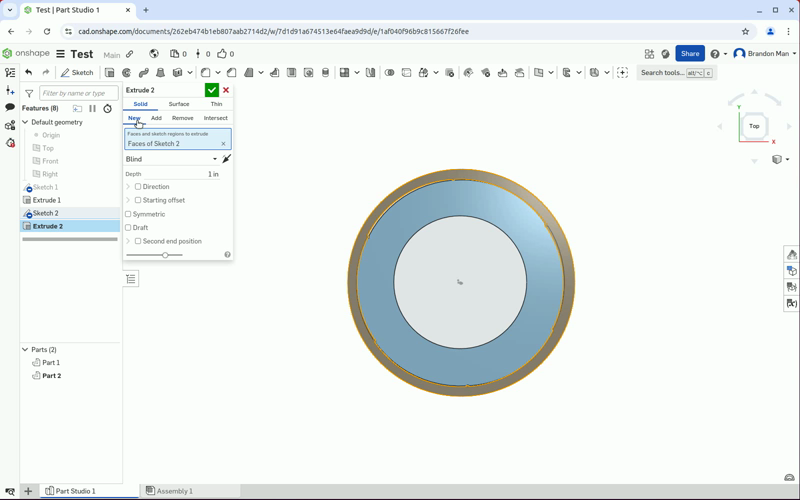
key(tab, 4)
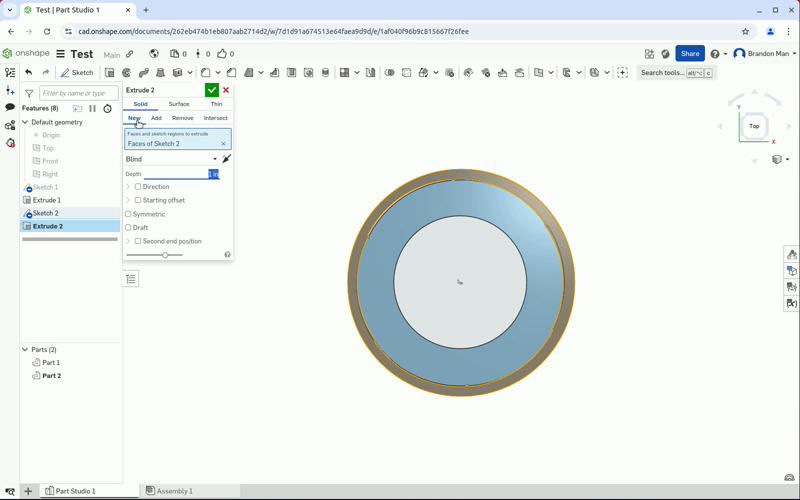
text(1.685)
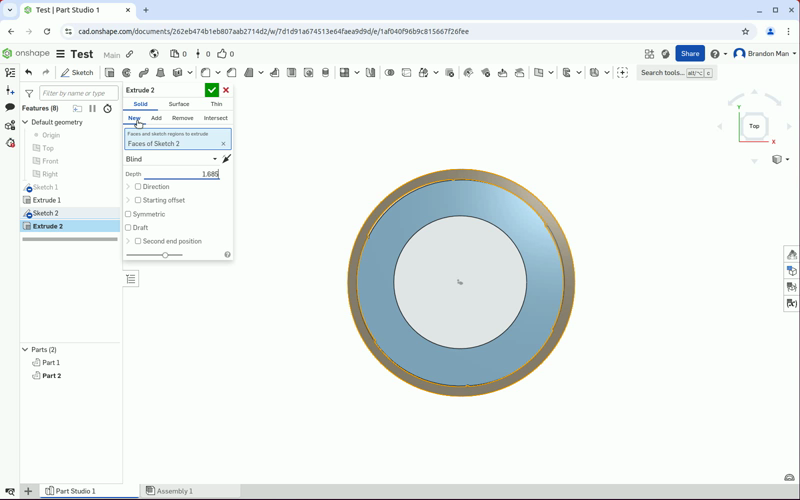
key(enter)
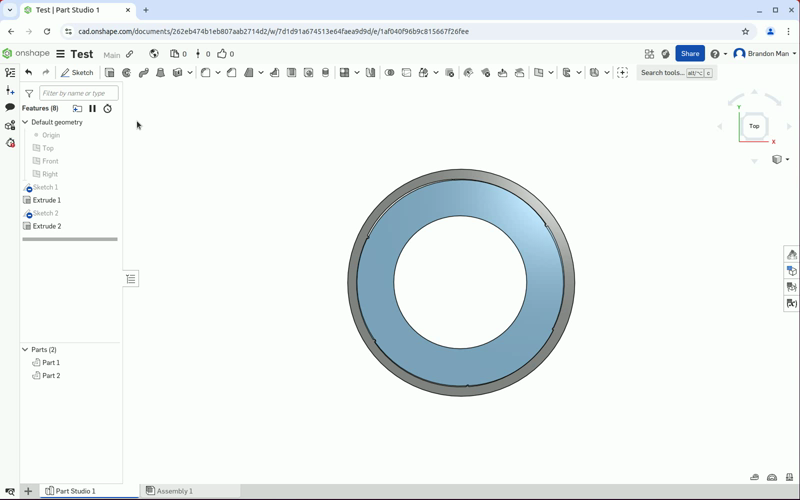
key(shift+h)
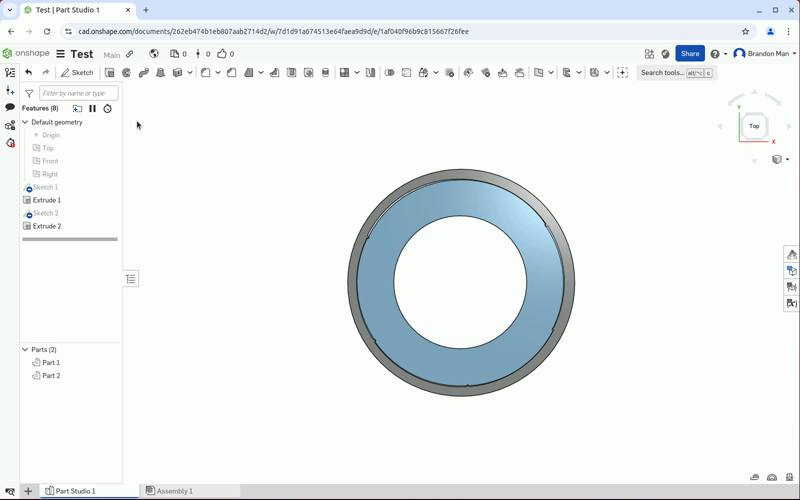
key(shift+h)
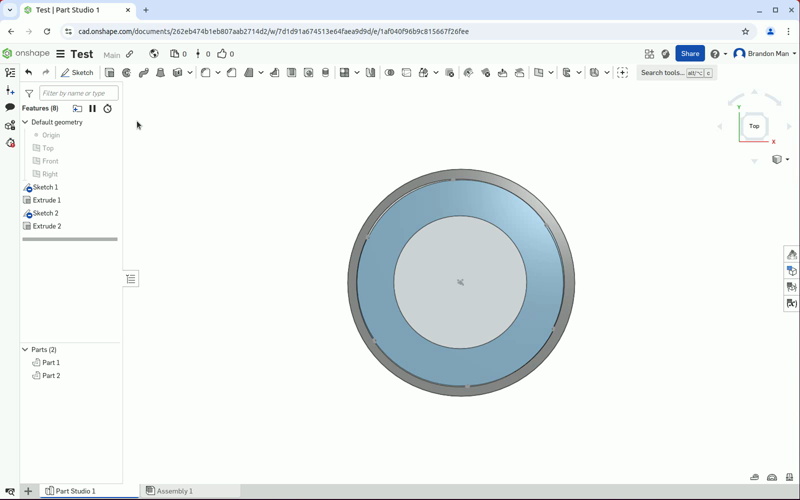
key(shift+7)
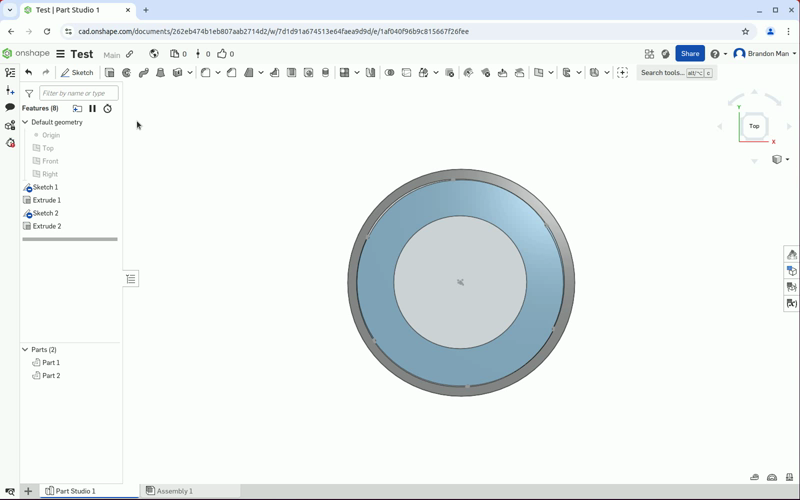
key(up, 3)
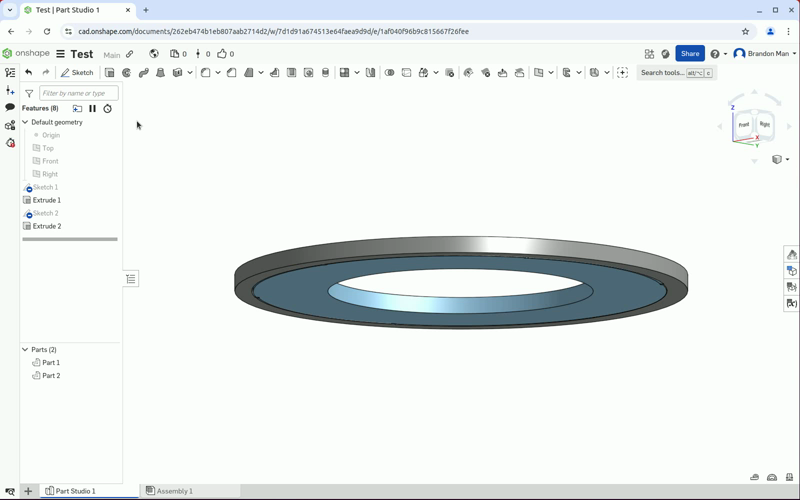
key(left, 3)
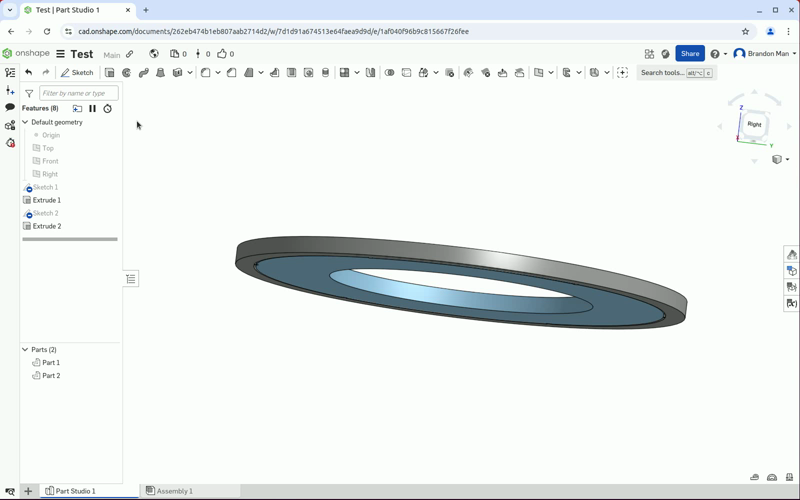
key(right, 3)
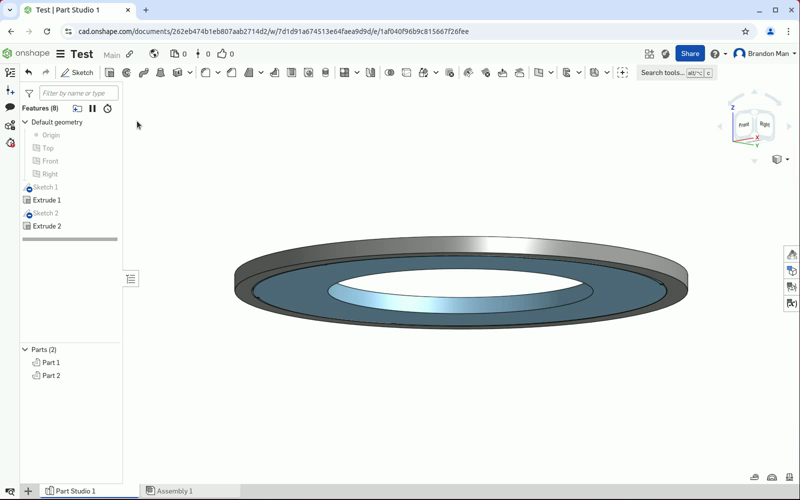
key(down, 3)
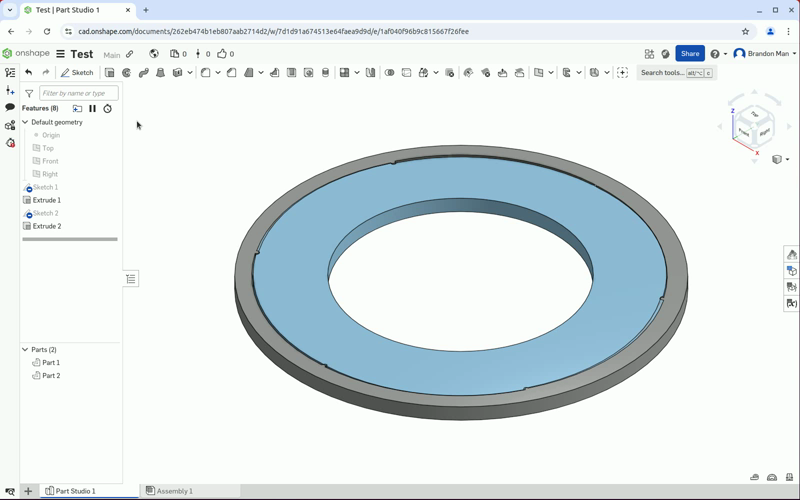
mouse_move(73, 189)
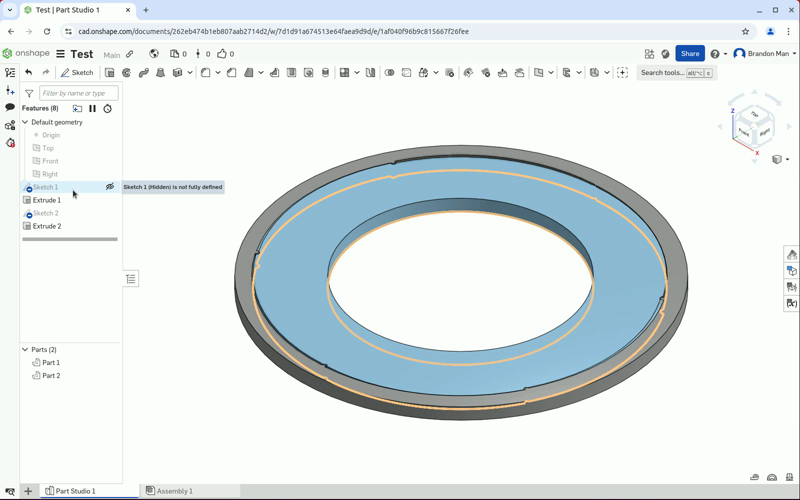
click(73, 189)